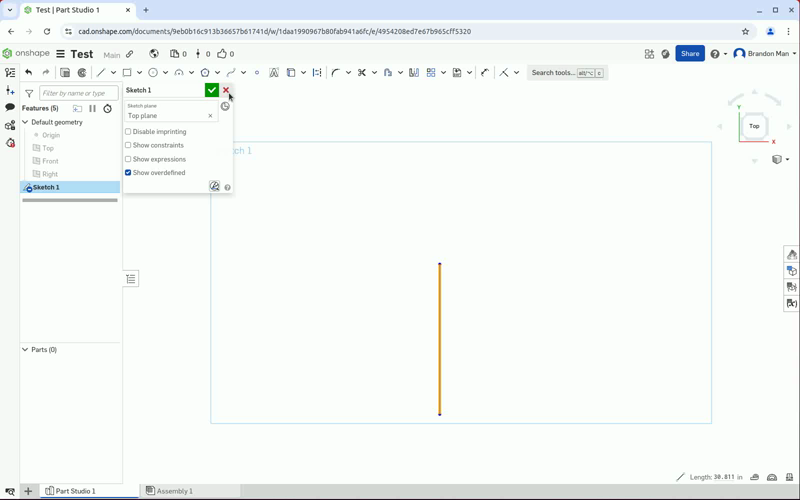
key(shift+h)
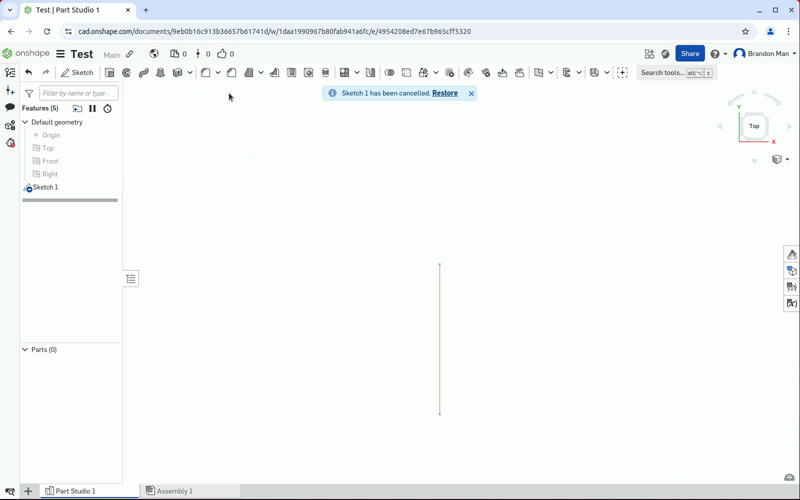
key(shift+s)
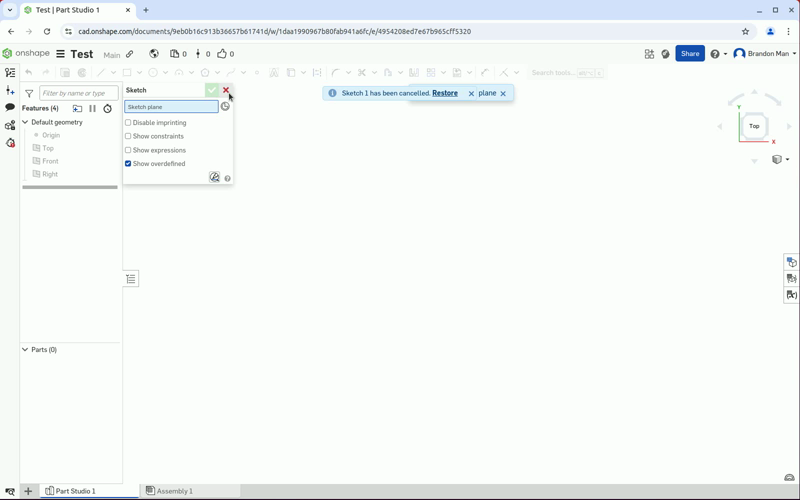
mouse_move(73, 150)
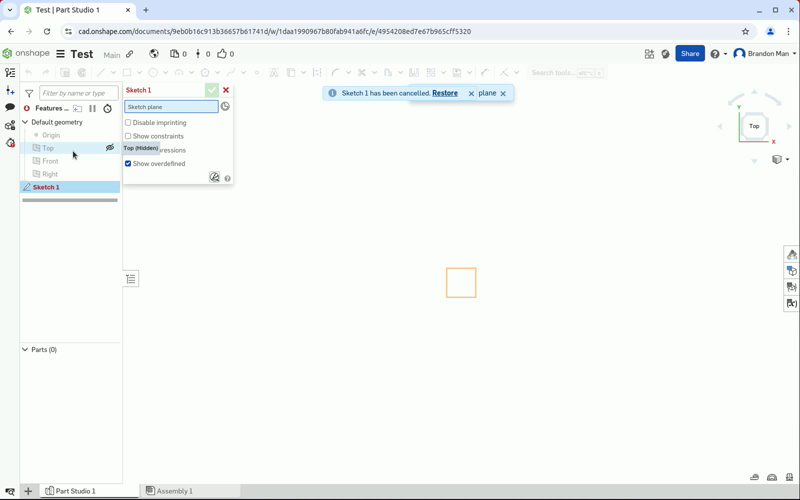
click(73, 150)
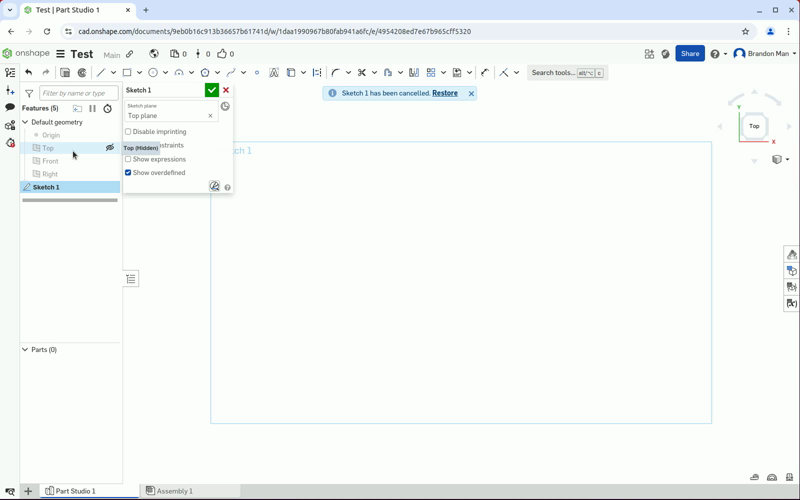
mouse_move(73, 352)
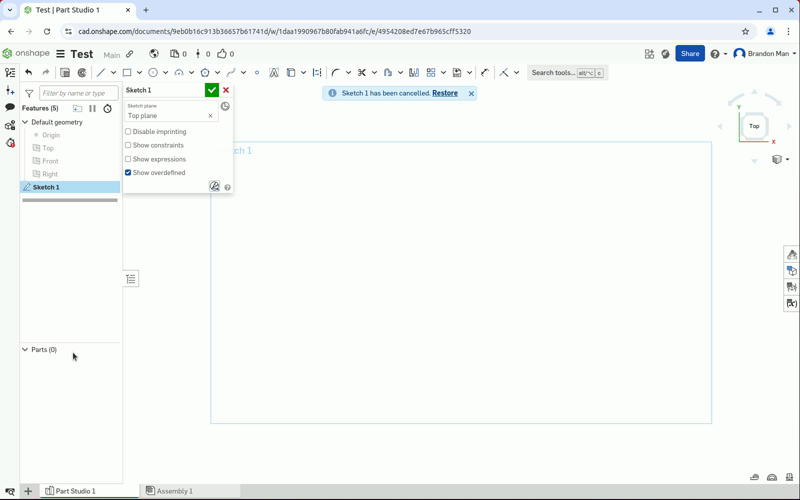
key(y)
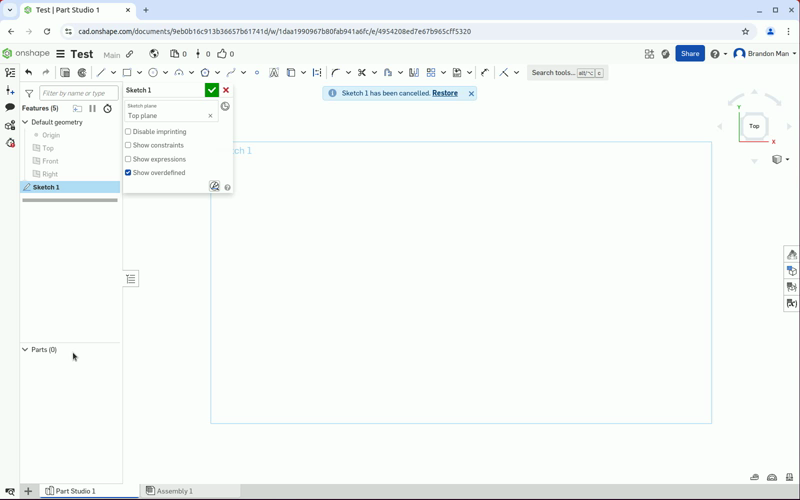
key(l)
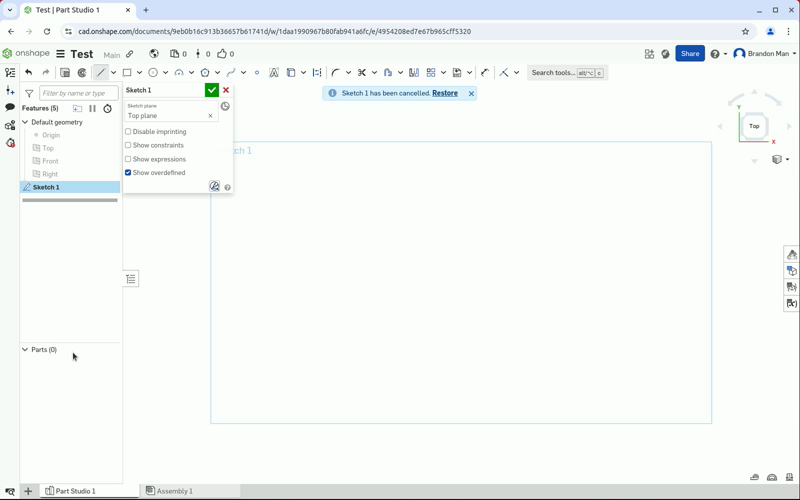
key_down(shift)
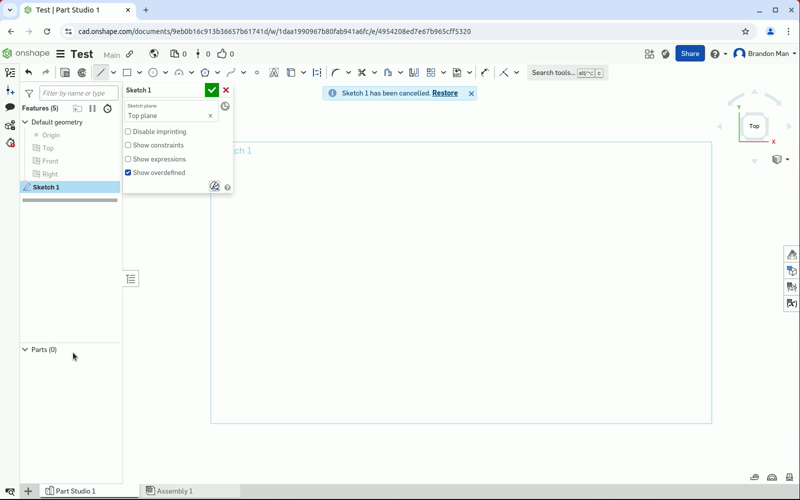
mouse_move(459, 284)
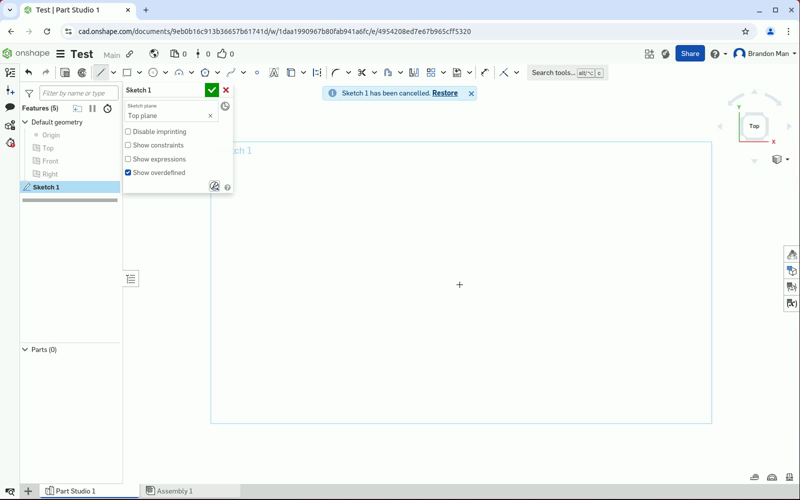
click(459, 284)
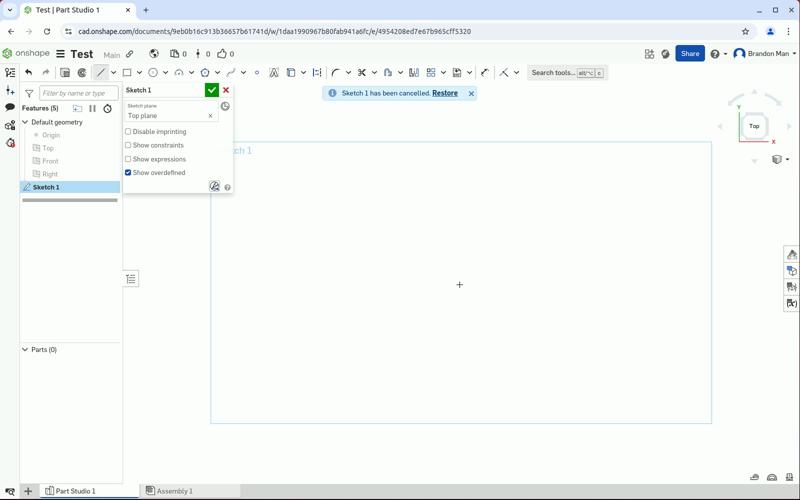
key_up(shift)
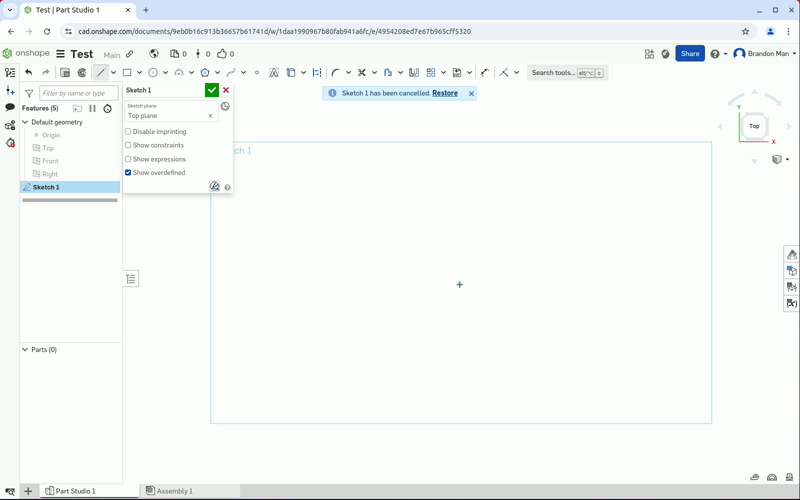
key_down(shift)
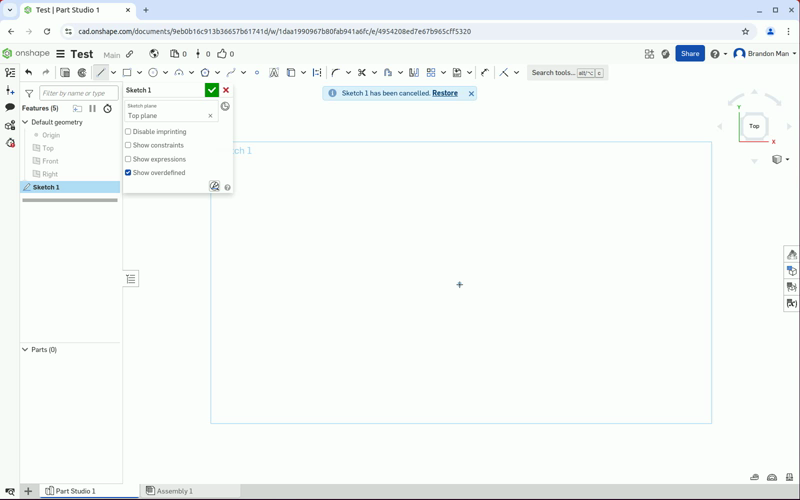
mouse_move(489, 284)
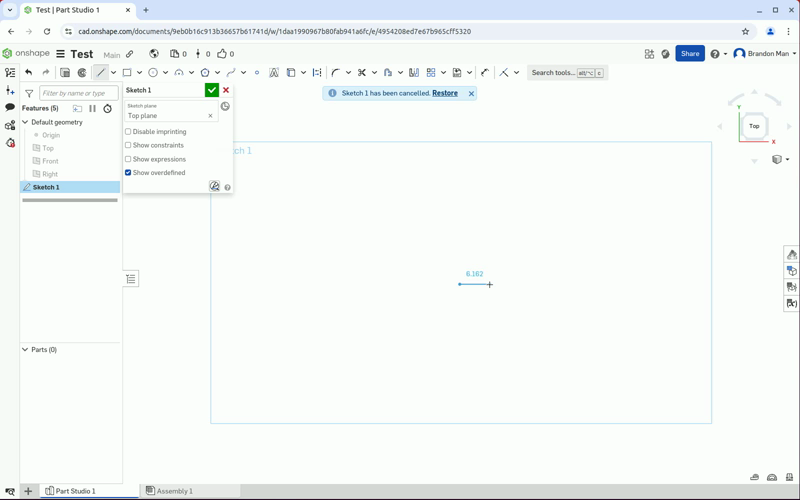
mouse_move(463, 284)
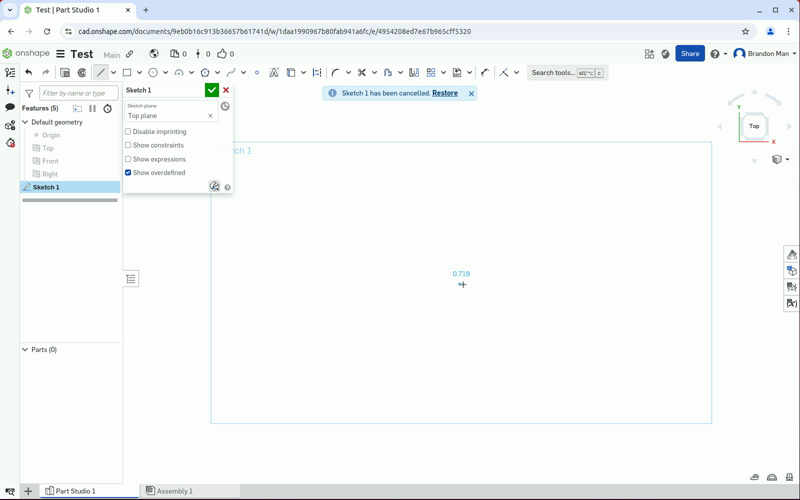
scroll(6)
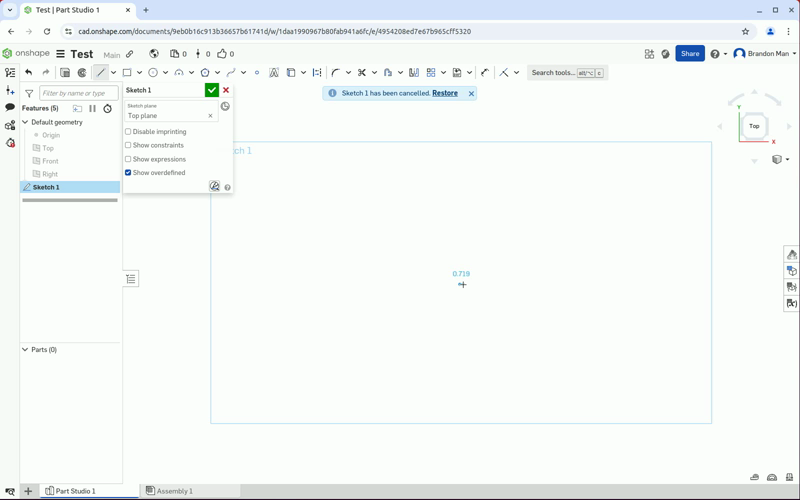
scroll(6)
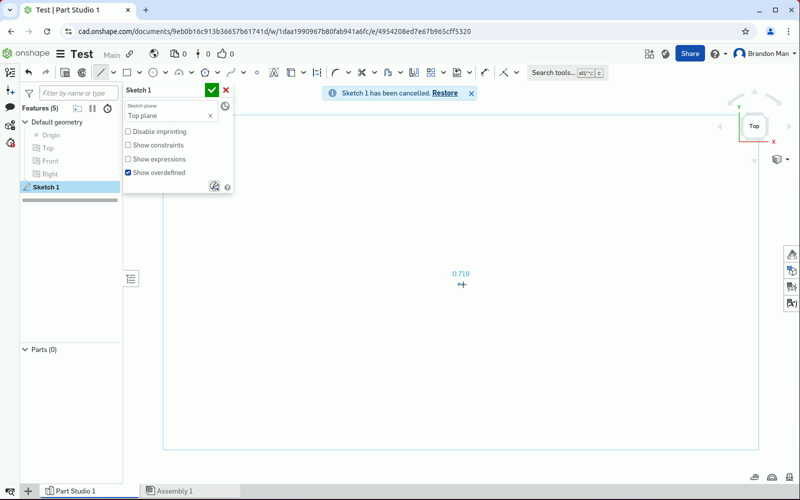
scroll(6)
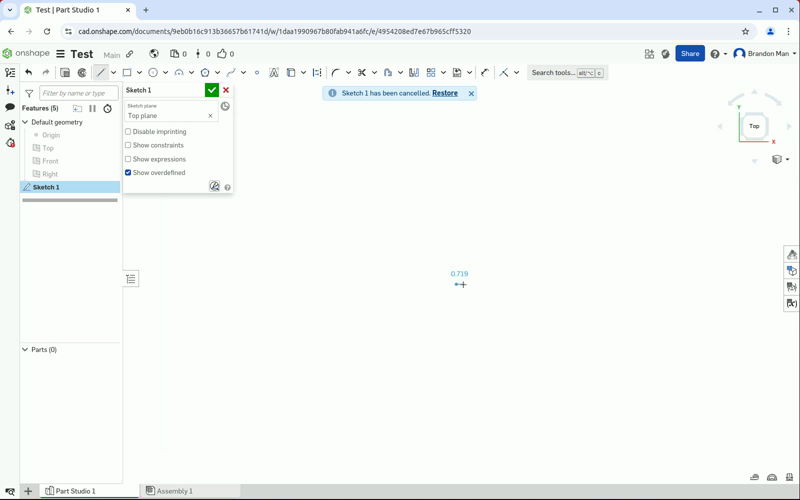
scroll(6)
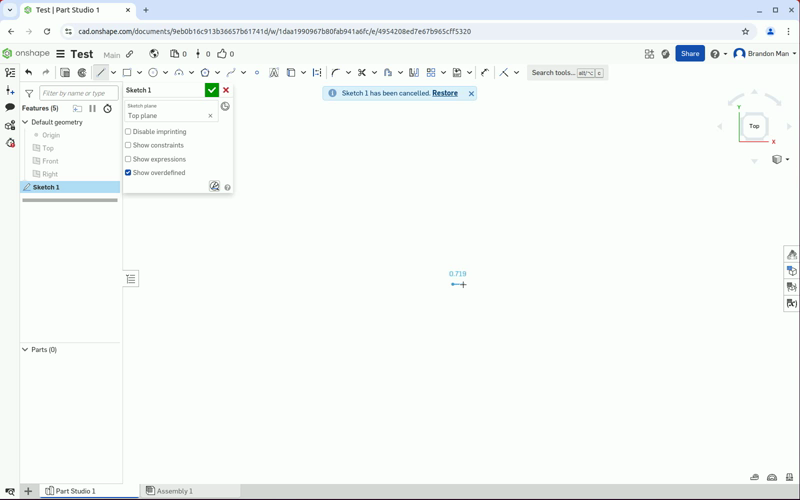
scroll(6)
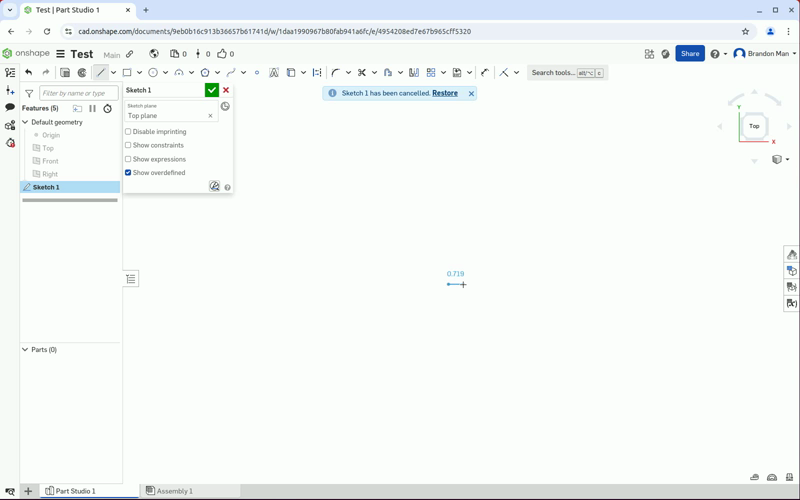
scroll(6)
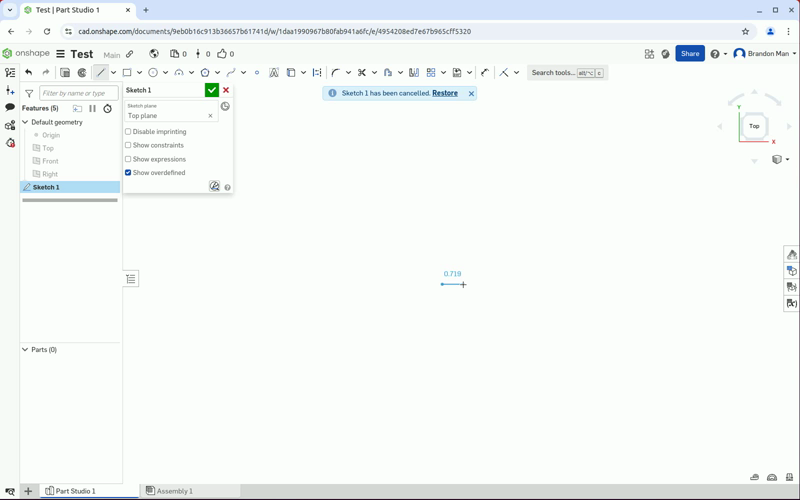
scroll(6)
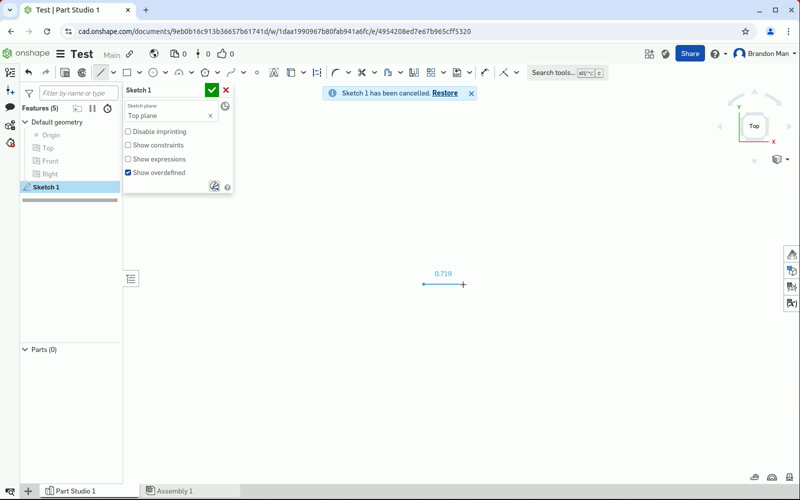
click(463, 284)
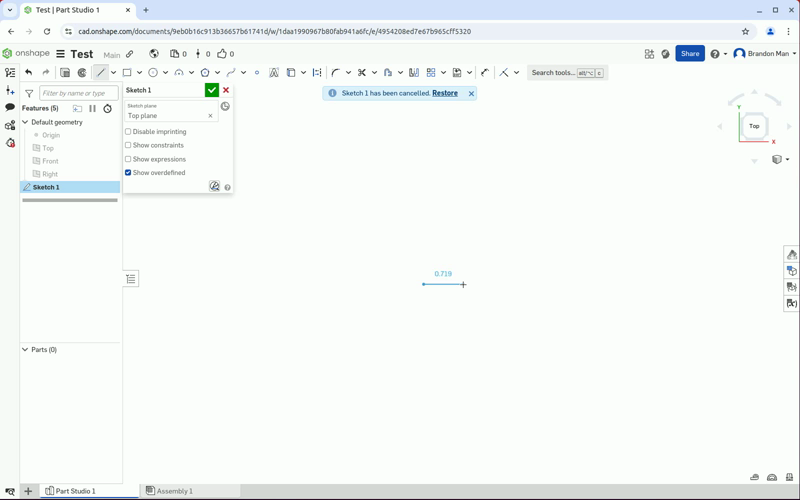
scroll(-6)
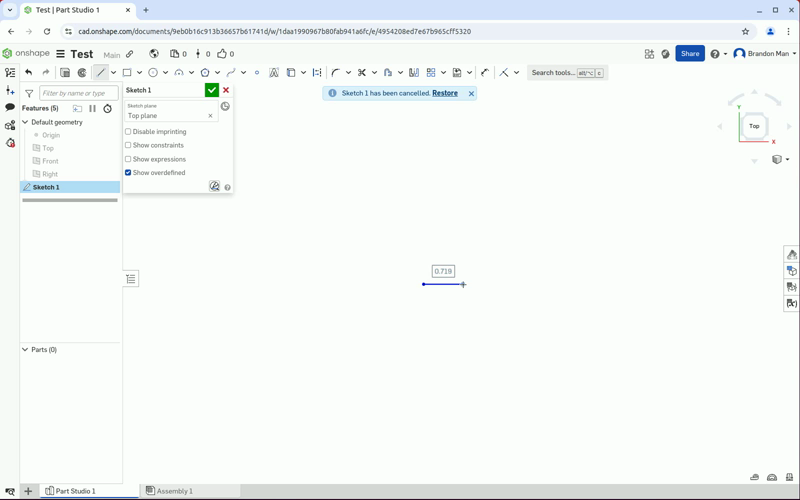
scroll(-6)
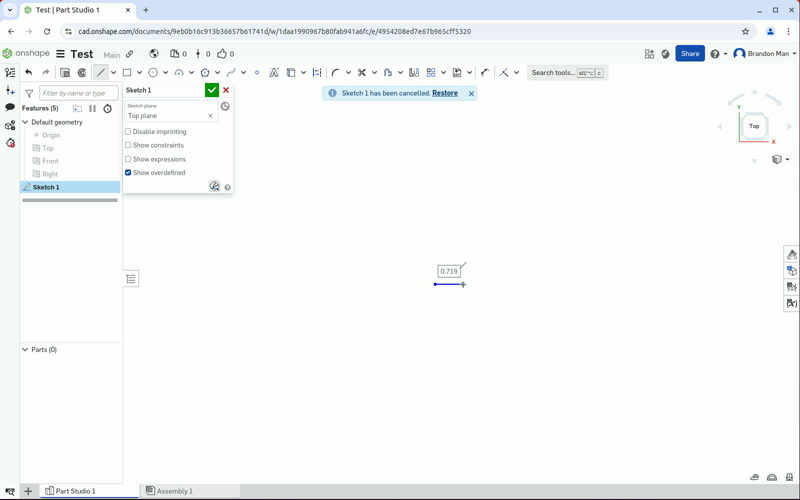
scroll(-6)
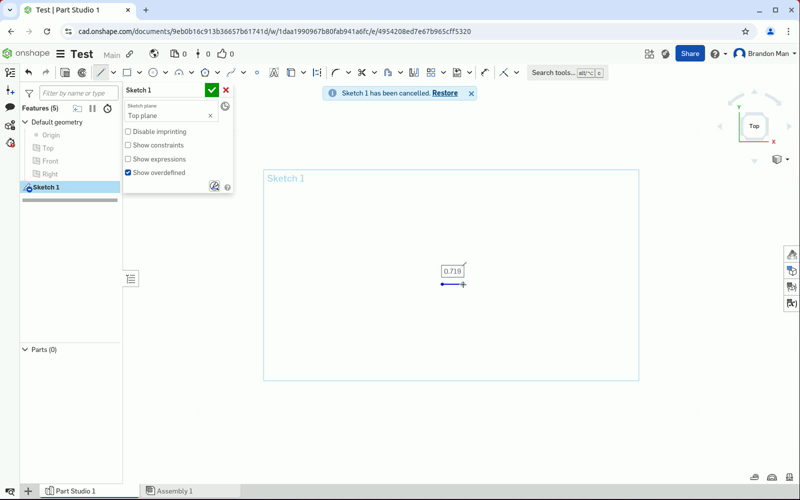
scroll(-6)
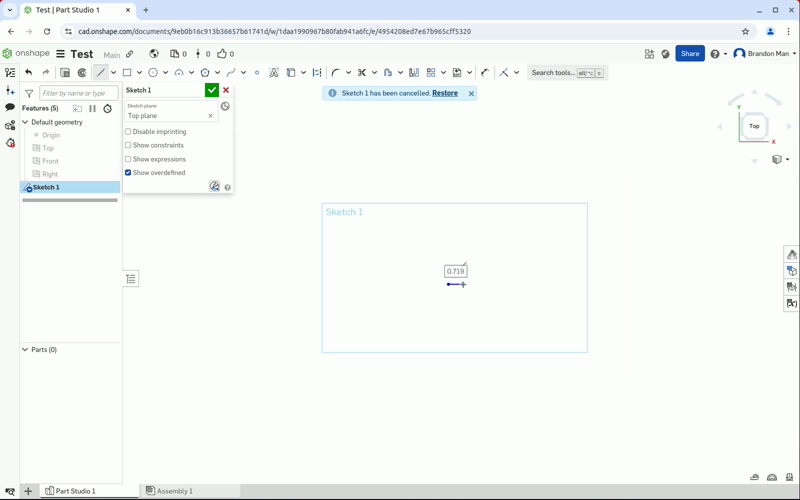
scroll(-6)
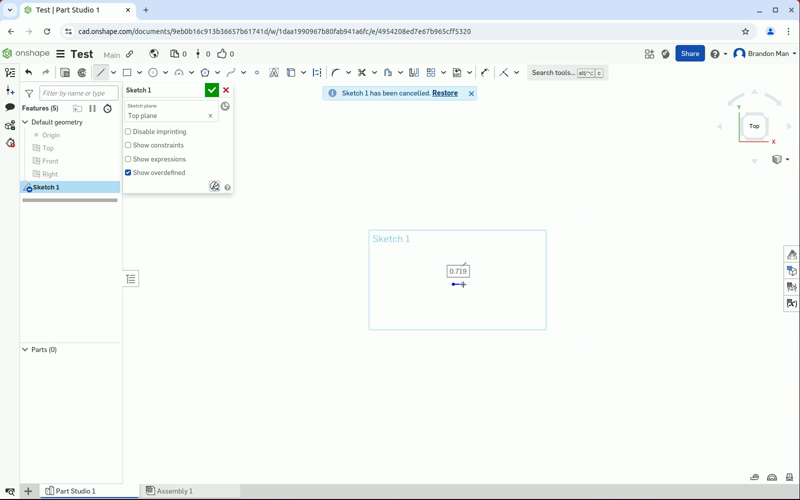
scroll(-6)
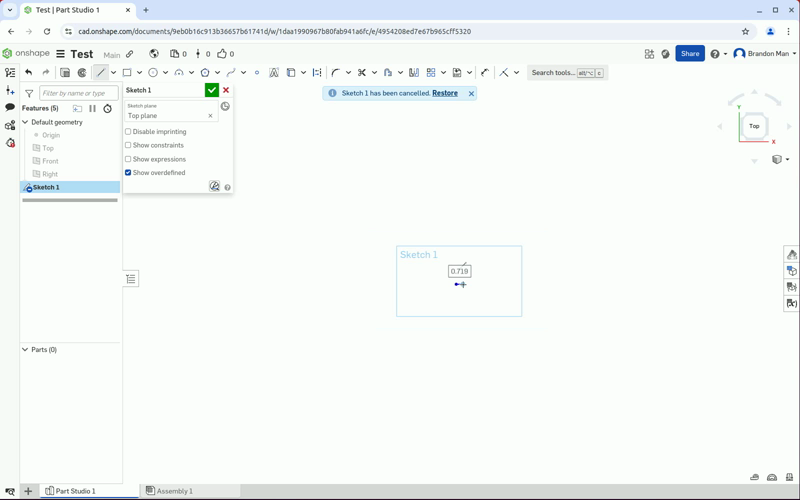
scroll(-6)
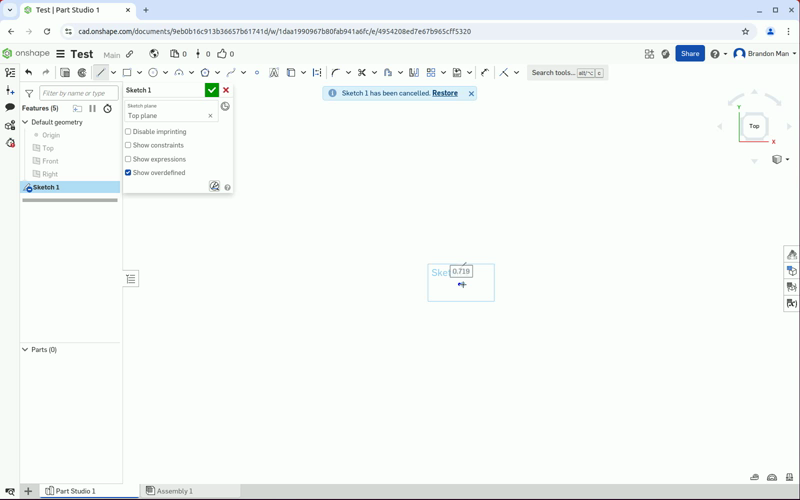
key_up(shift)
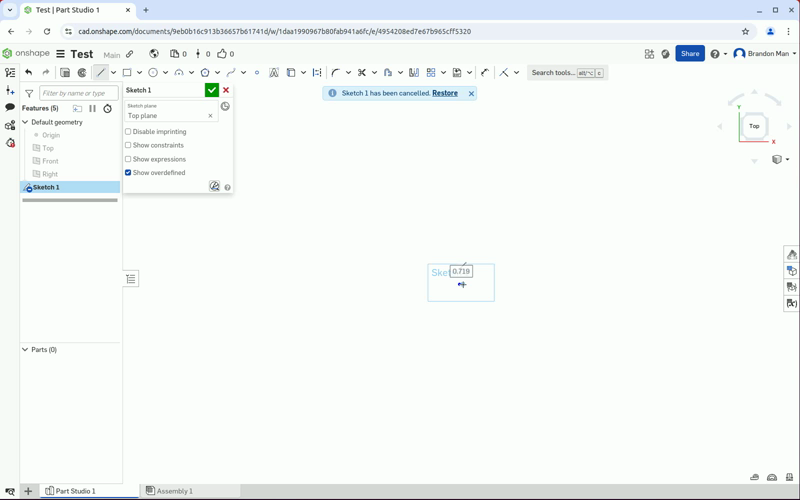
key_down(shift)
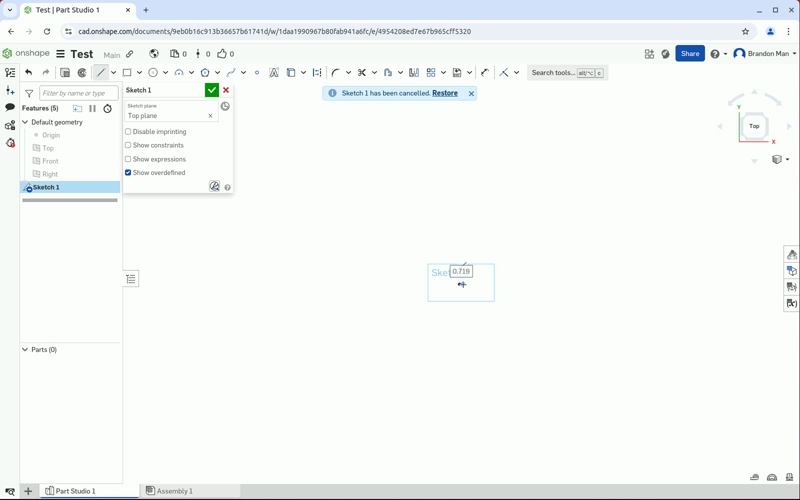
mouse_move(493, 284)
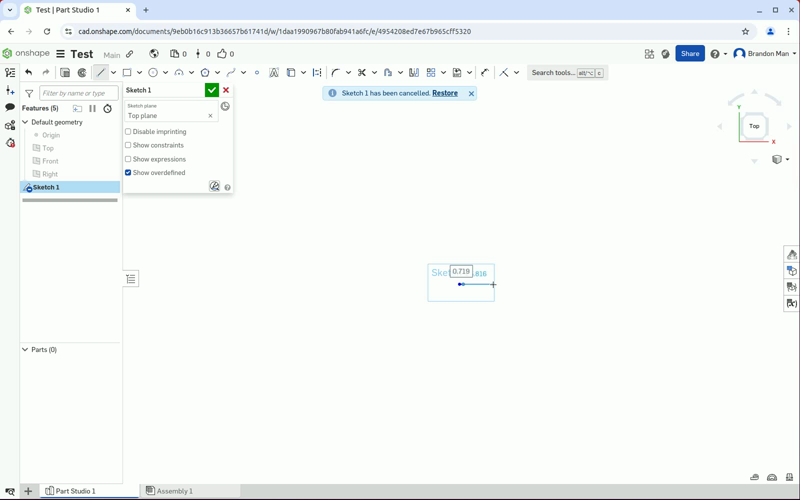
mouse_move(463, 280)
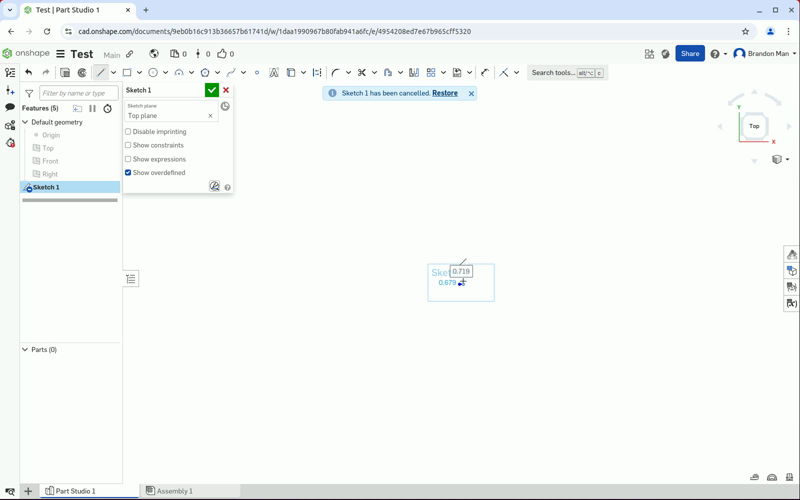
scroll(6)
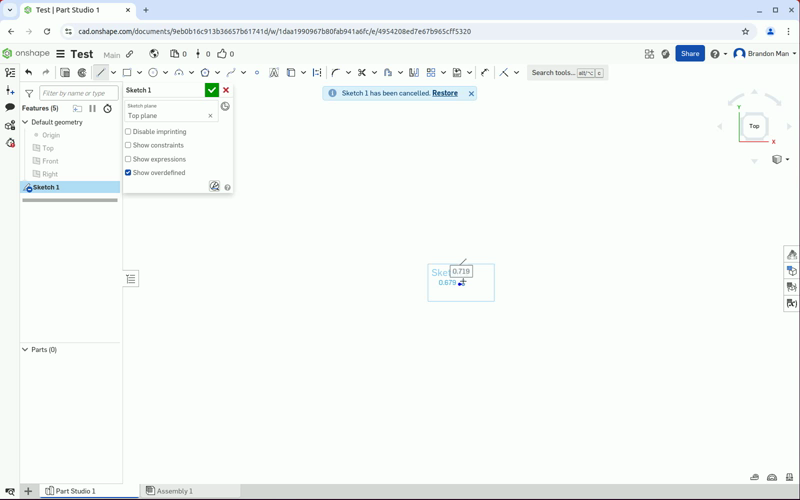
scroll(6)
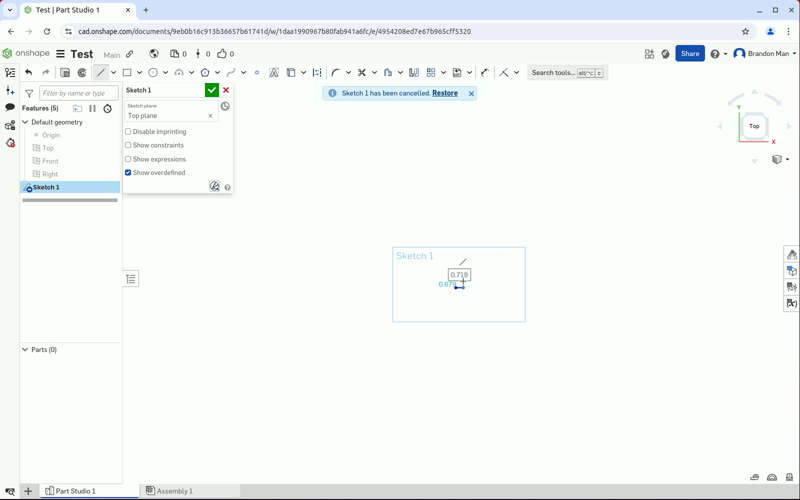
scroll(6)
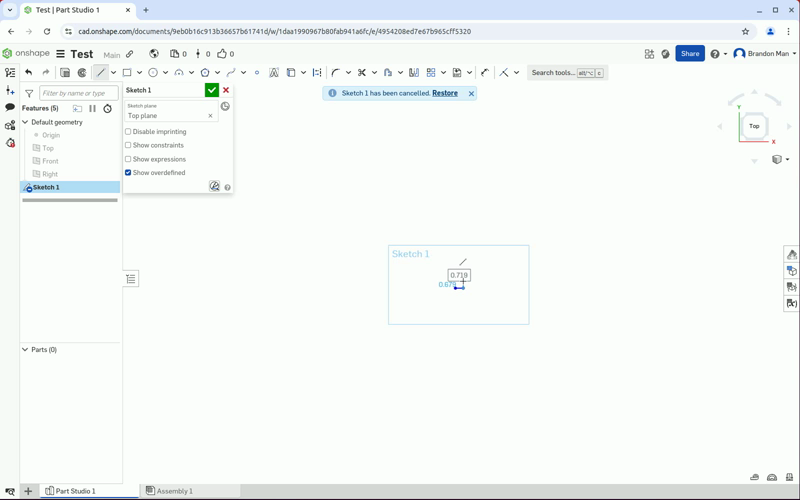
scroll(6)
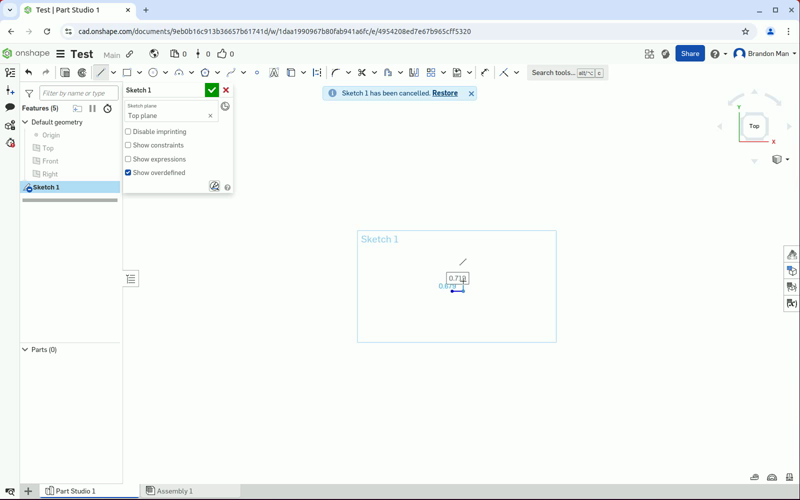
scroll(6)
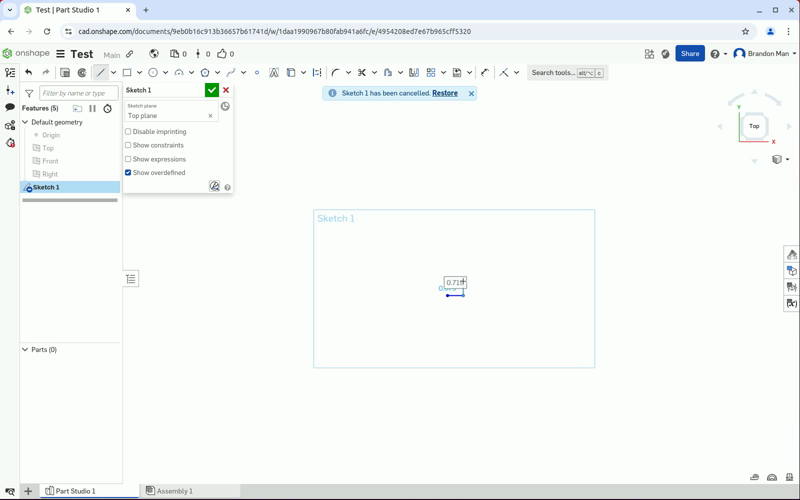
scroll(6)
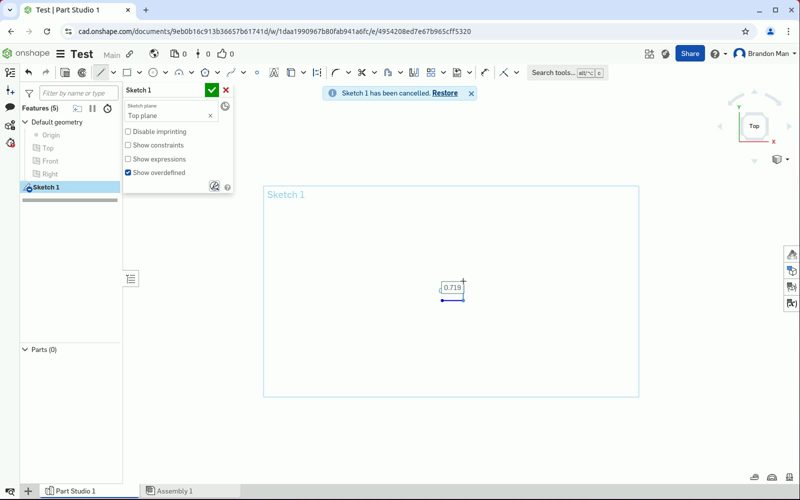
scroll(6)
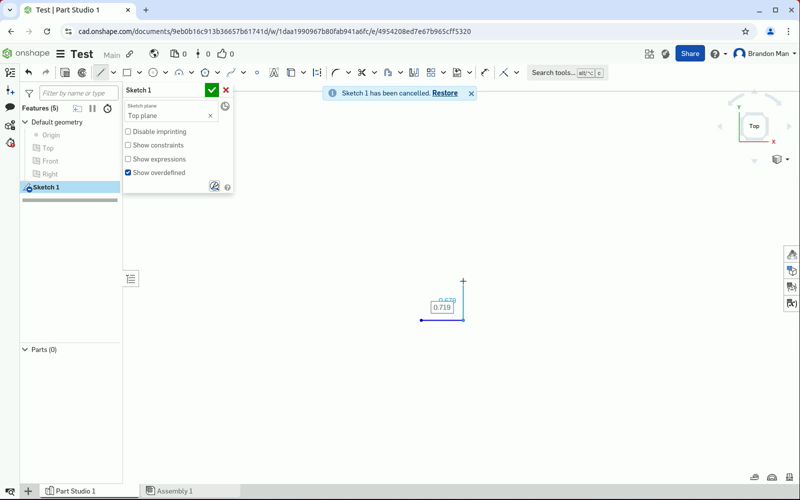
click(463, 280)
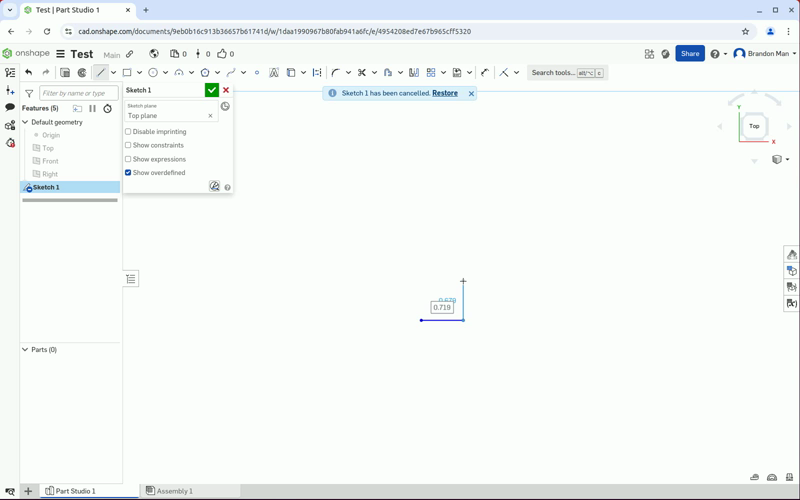
scroll(-6)
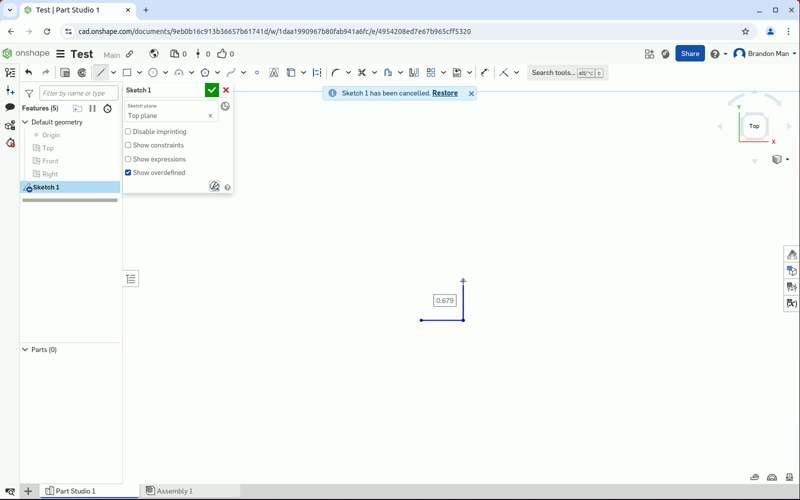
scroll(-6)
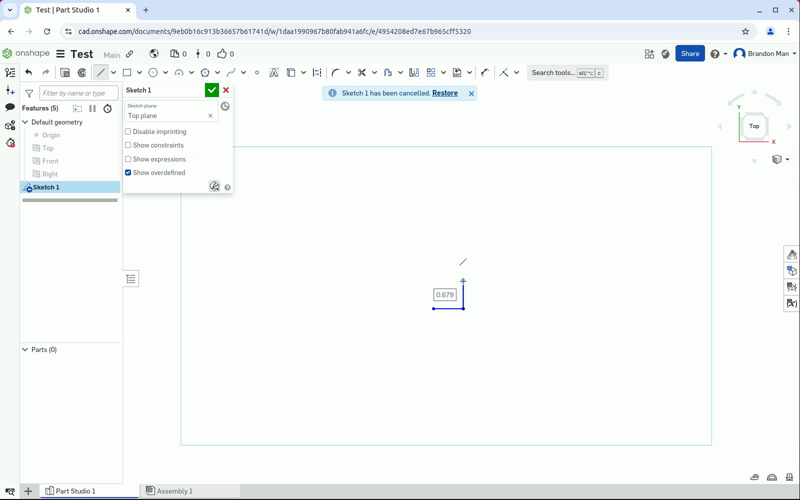
scroll(-6)
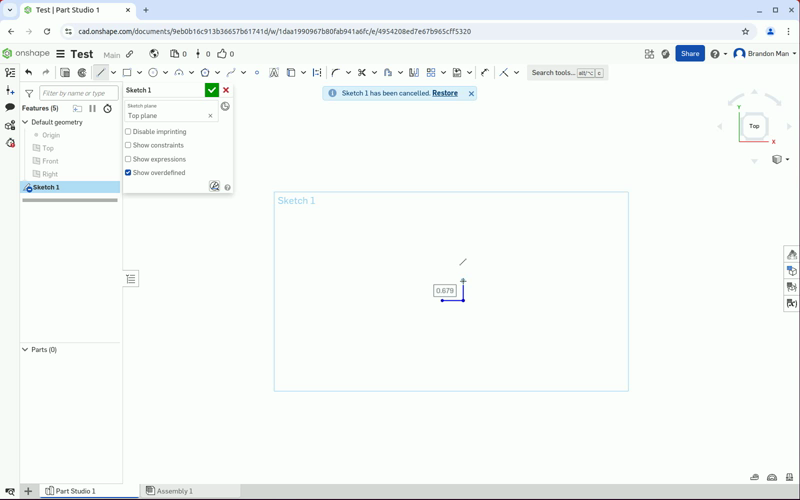
scroll(-6)
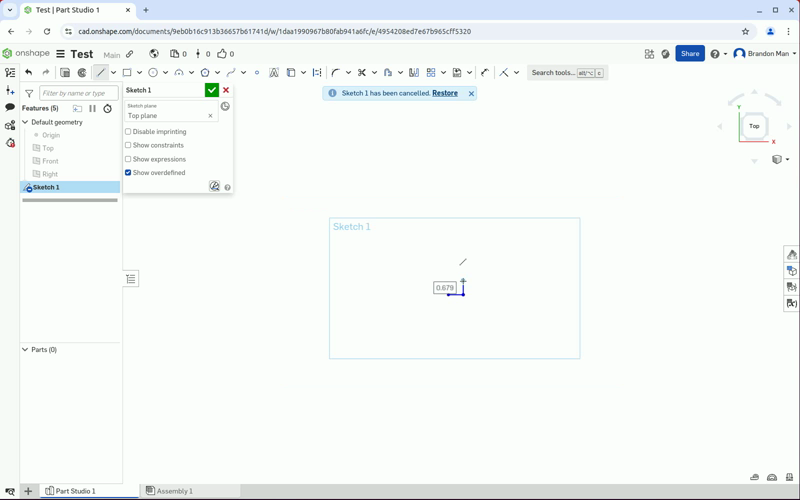
scroll(-6)
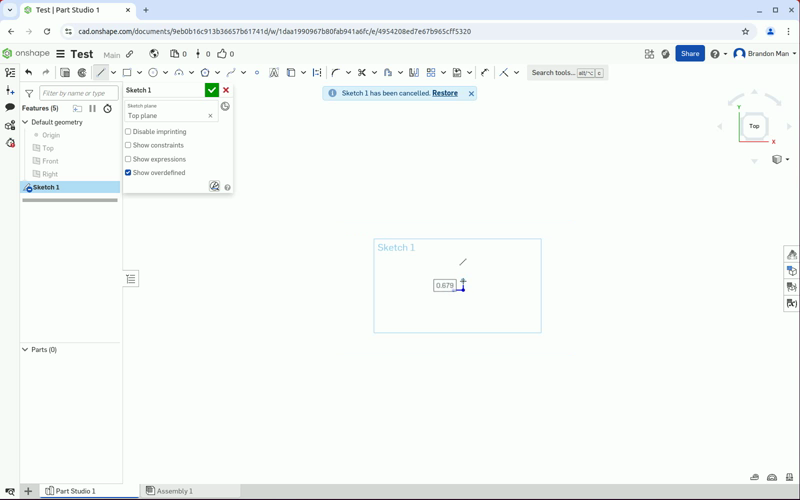
scroll(-6)
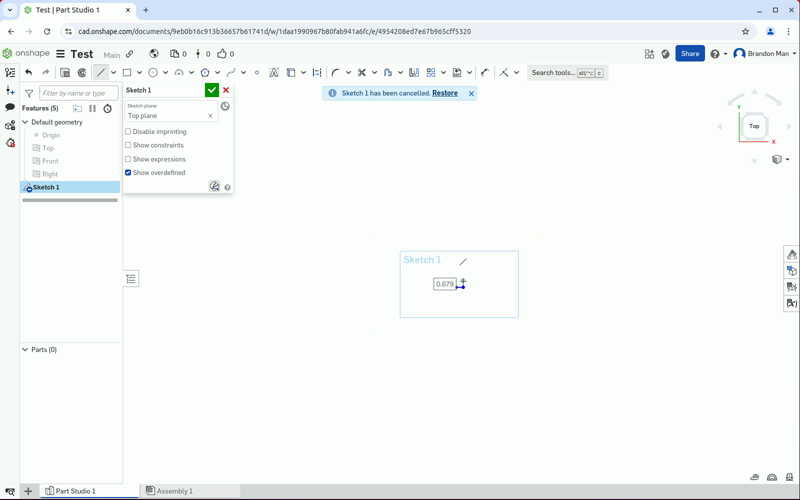
scroll(-6)
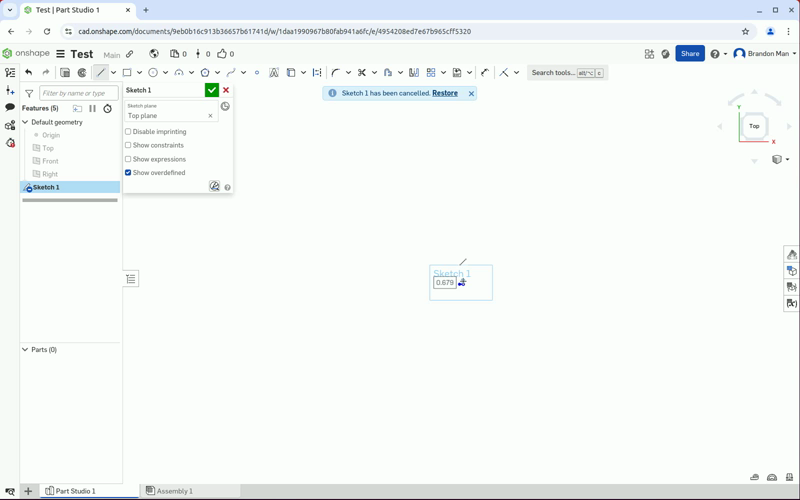
key_up(shift)
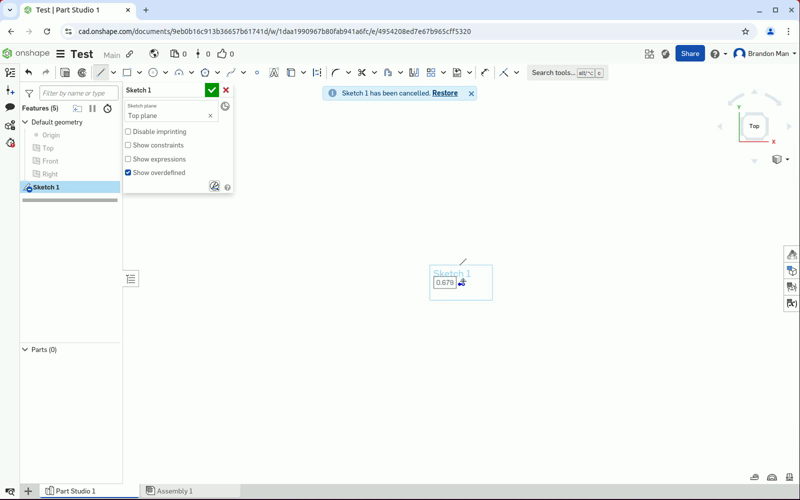
key_down(shift)
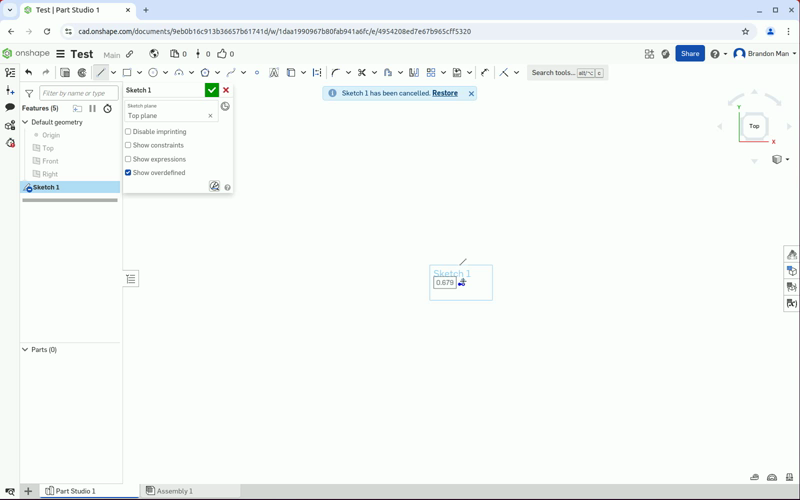
mouse_move(493, 280)
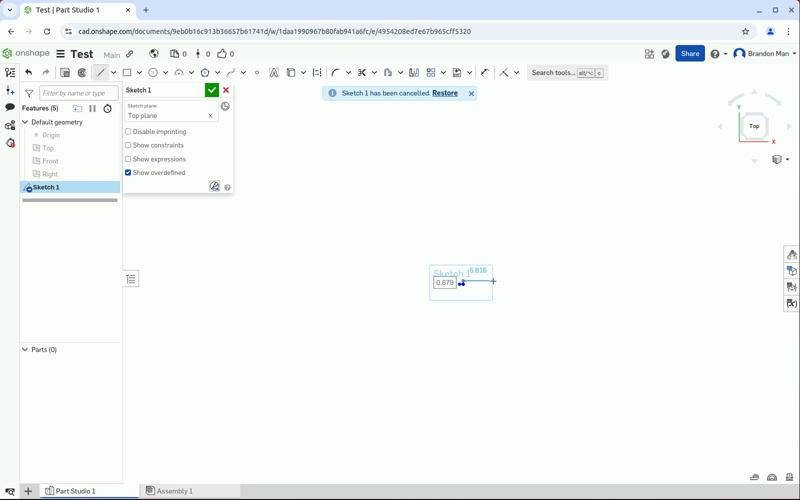
mouse_move(459, 280)
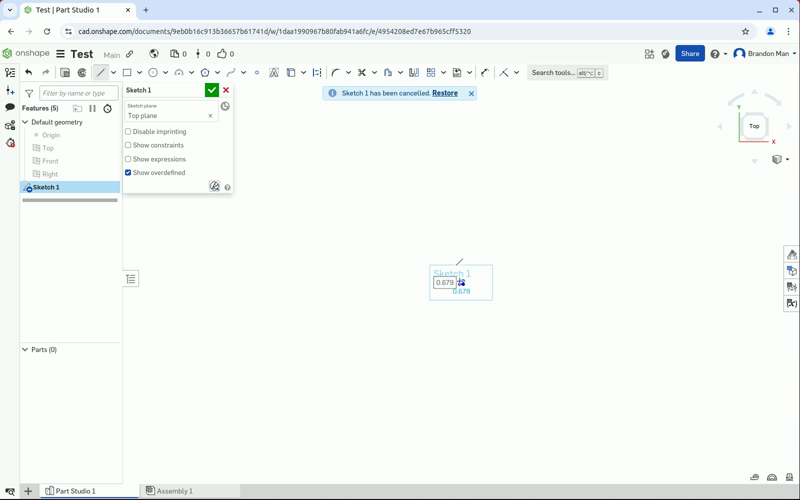
scroll(6)
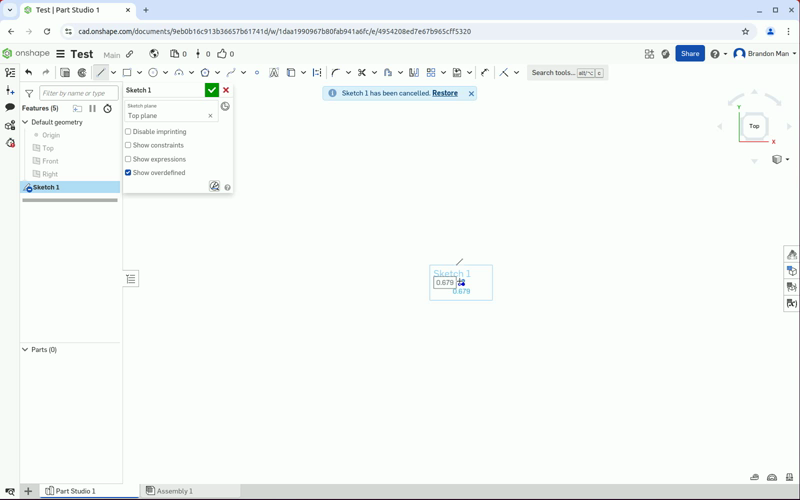
scroll(6)
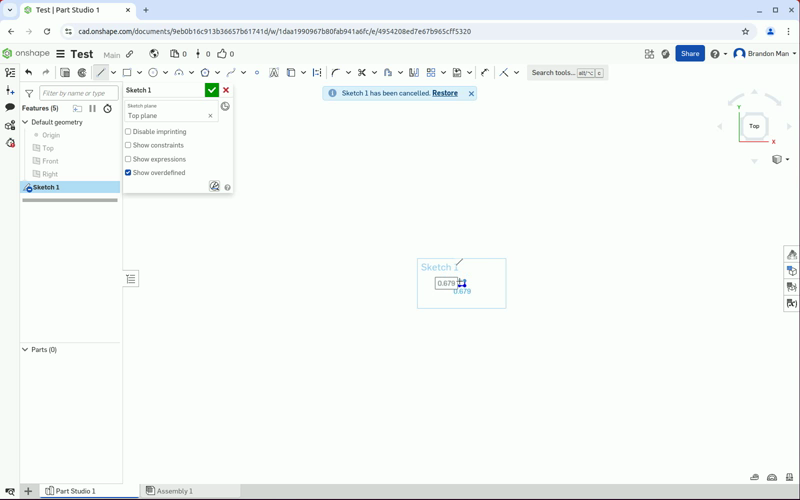
scroll(6)
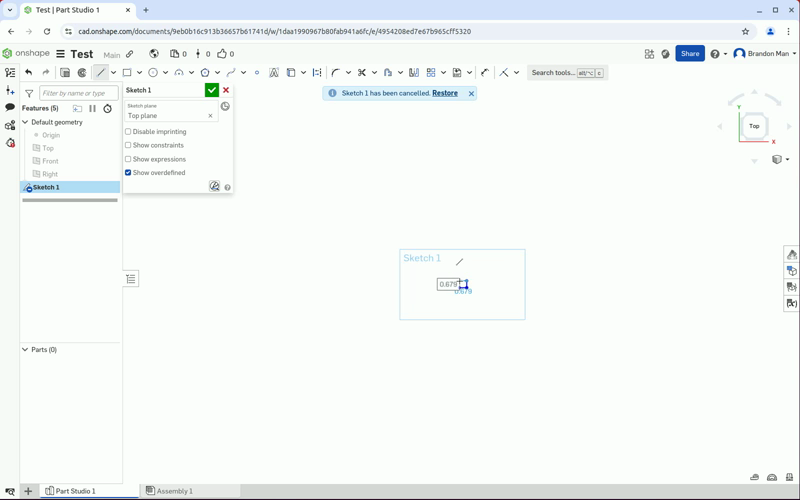
scroll(6)
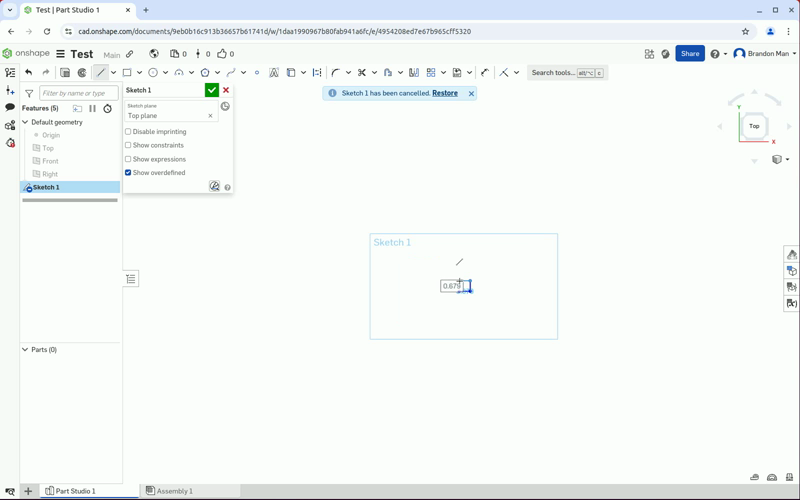
scroll(6)
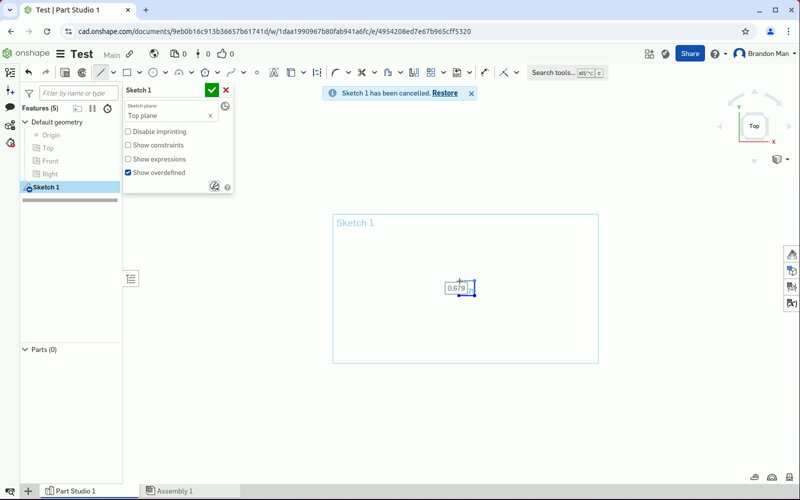
scroll(6)
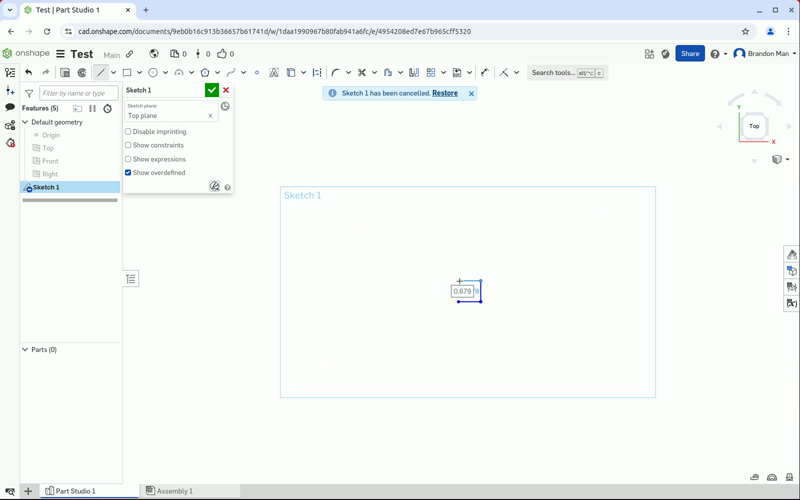
scroll(6)
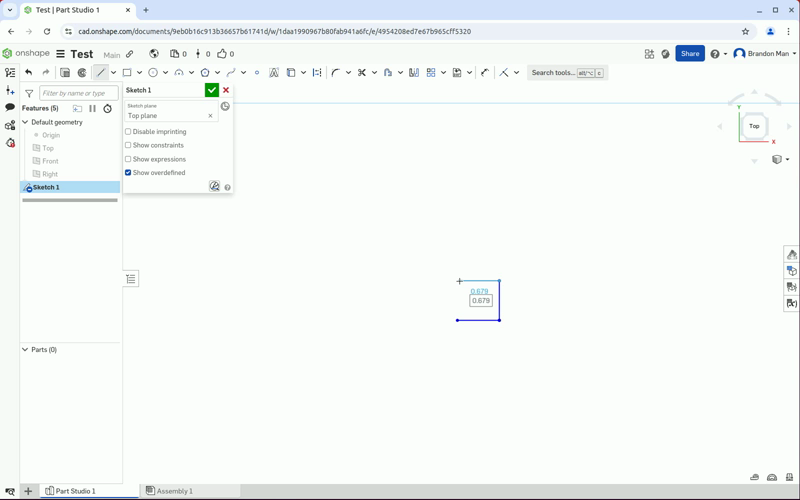
click(459, 280)
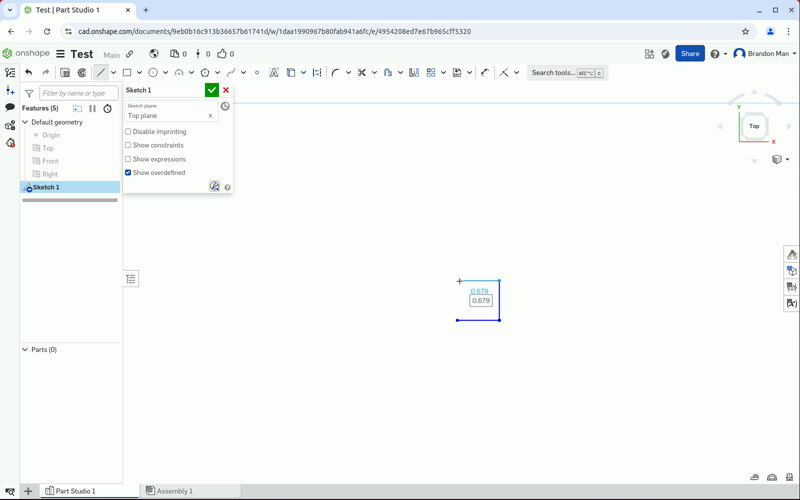
scroll(-6)
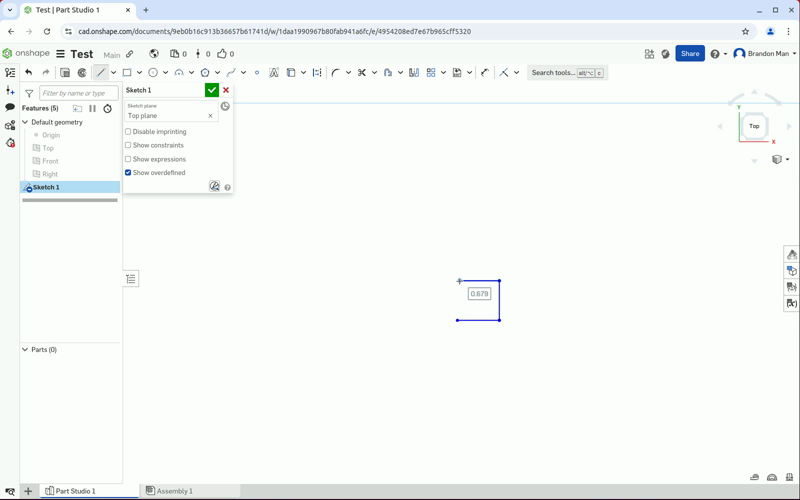
scroll(-6)
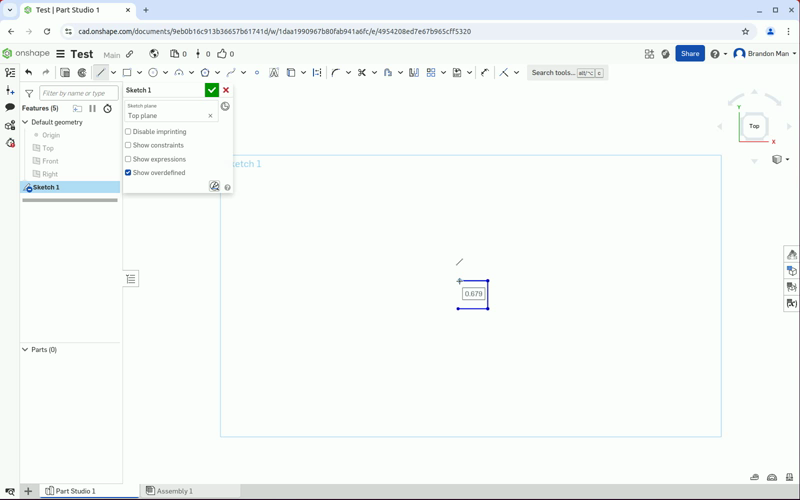
scroll(-6)
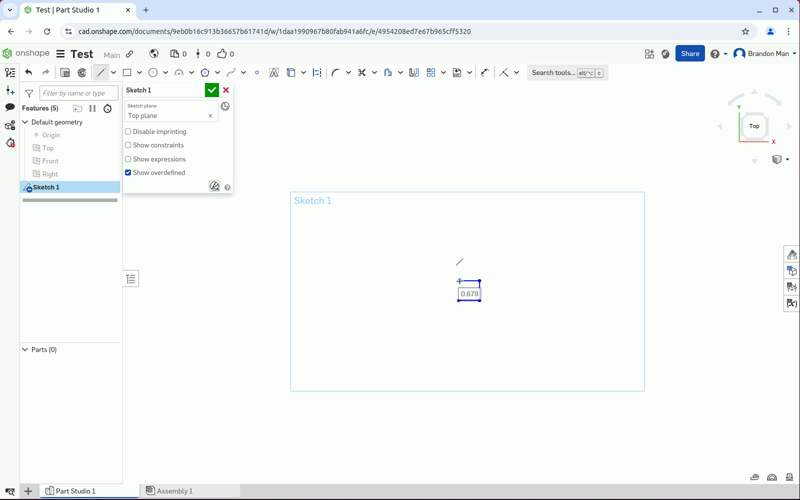
scroll(-6)
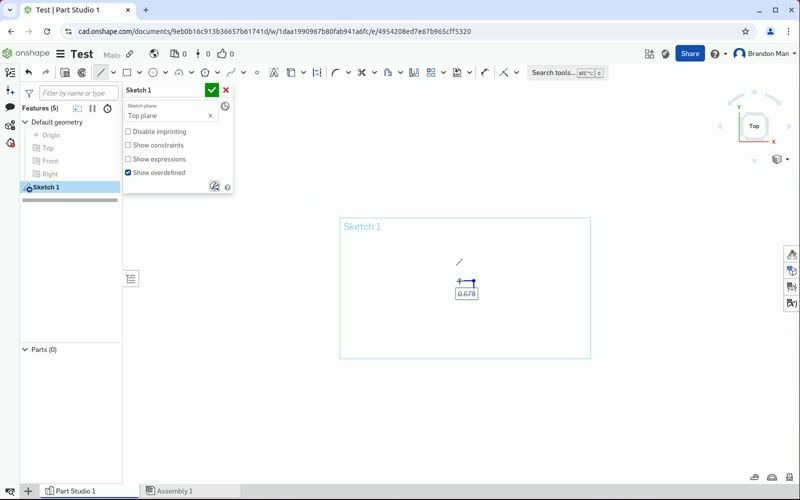
scroll(-6)
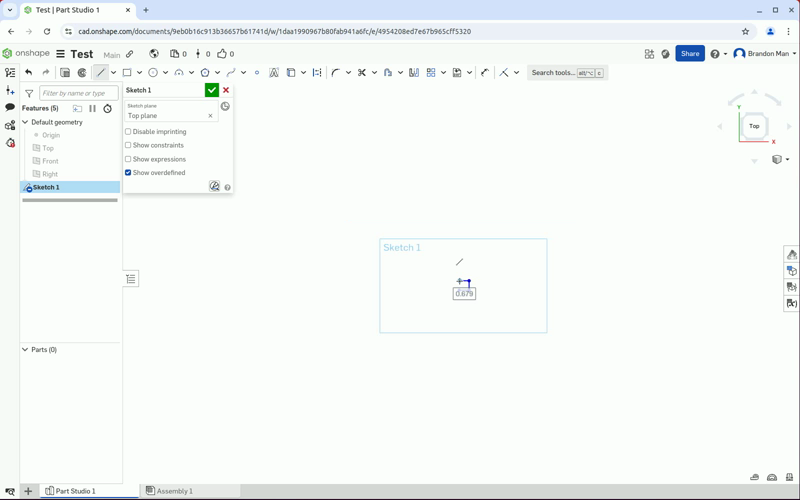
scroll(-6)
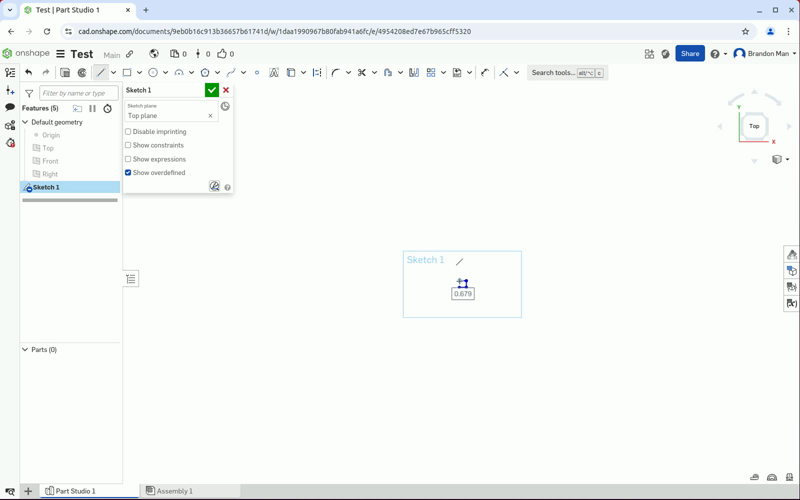
scroll(-6)
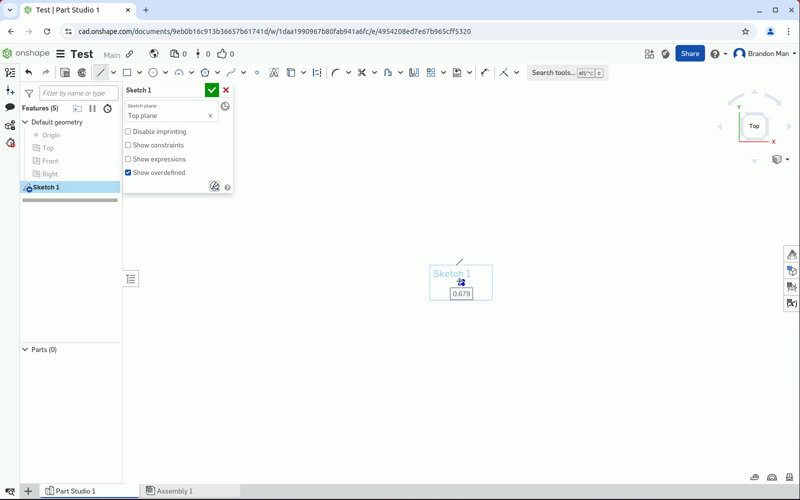
key_up(shift)
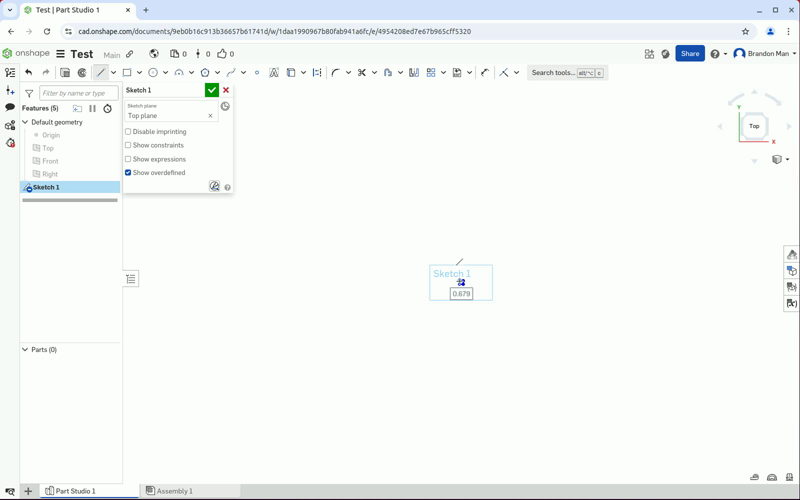
mouse_move(489, 280)
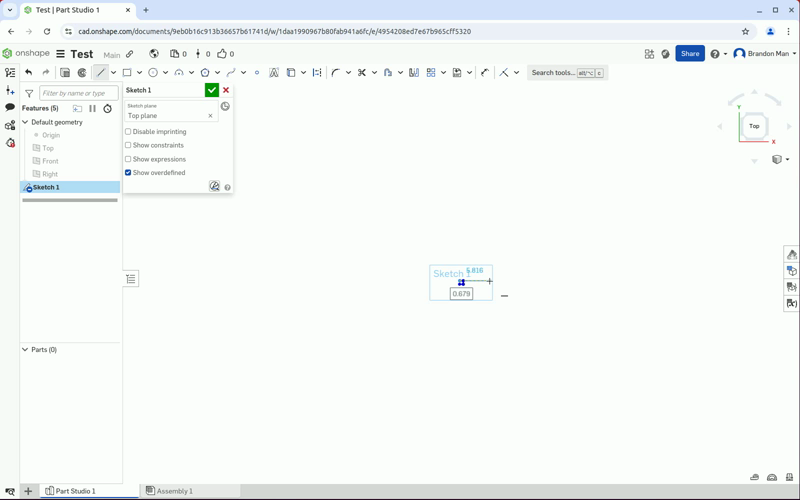
key_down(shift)
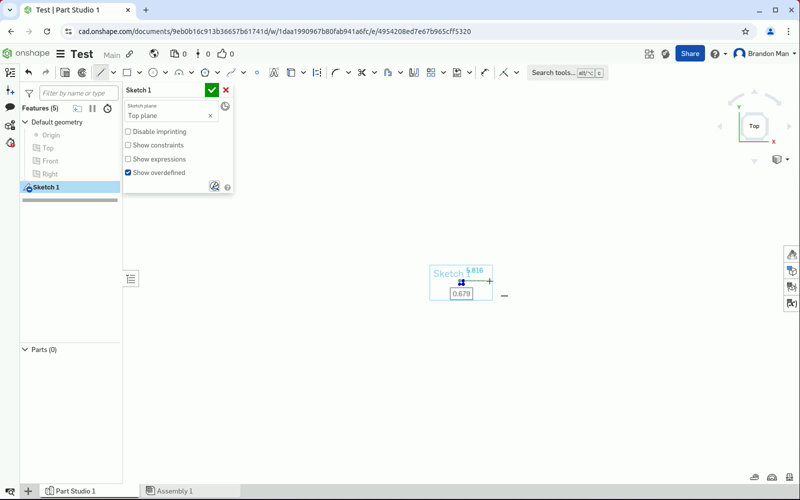
mouse_move(459, 284)
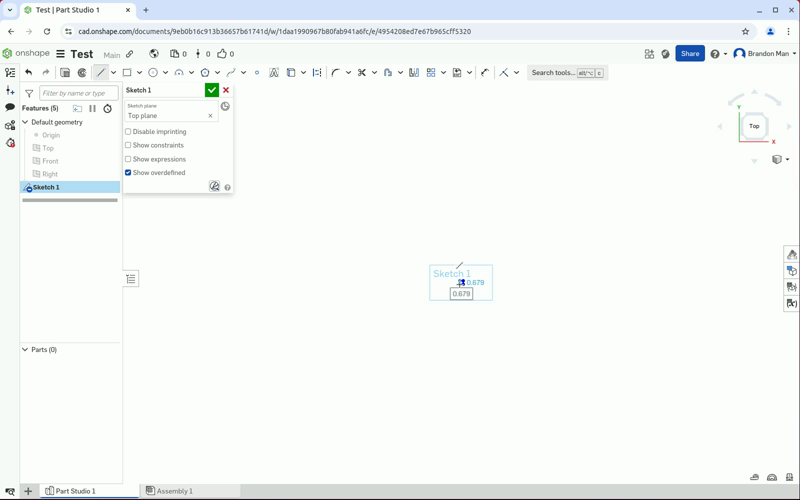
scroll(6)
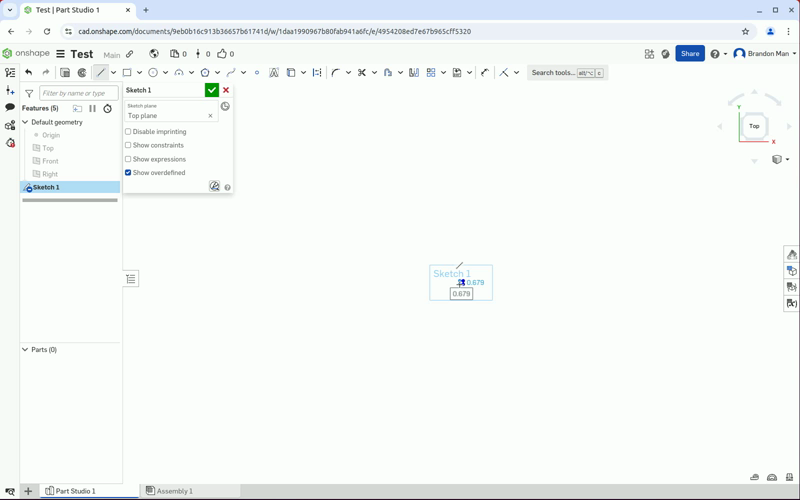
scroll(6)
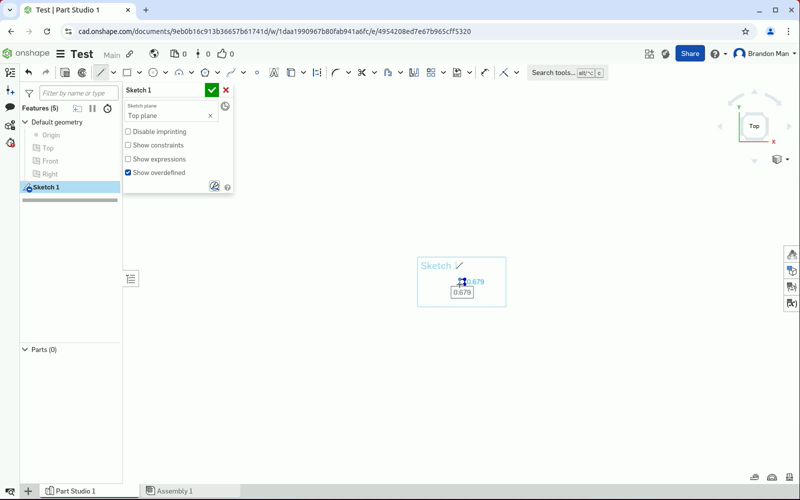
scroll(6)
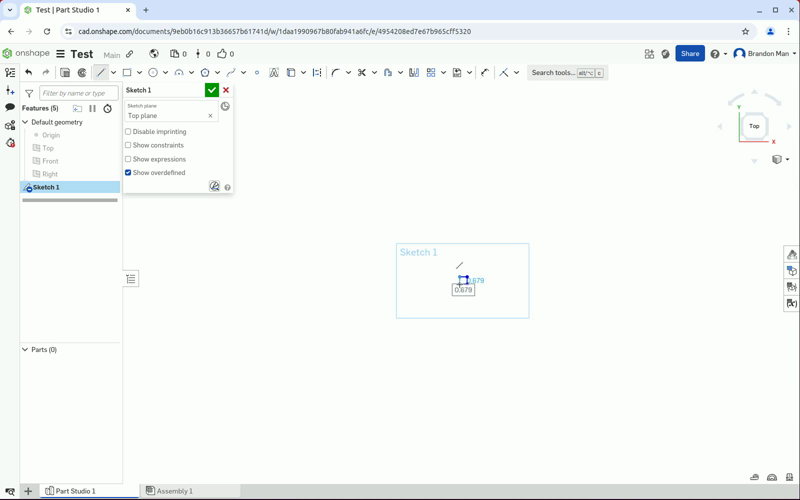
scroll(6)
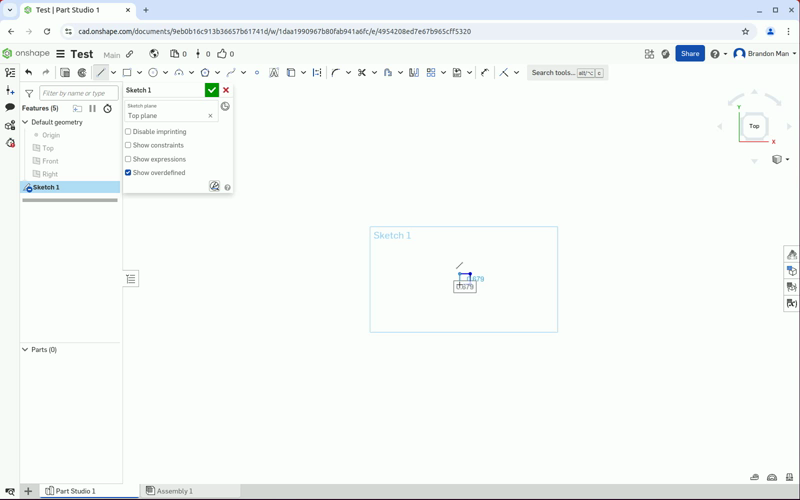
scroll(6)
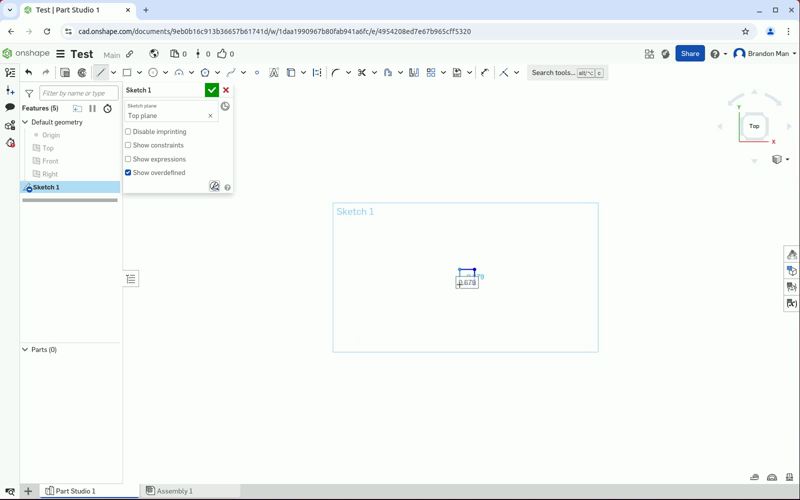
scroll(6)
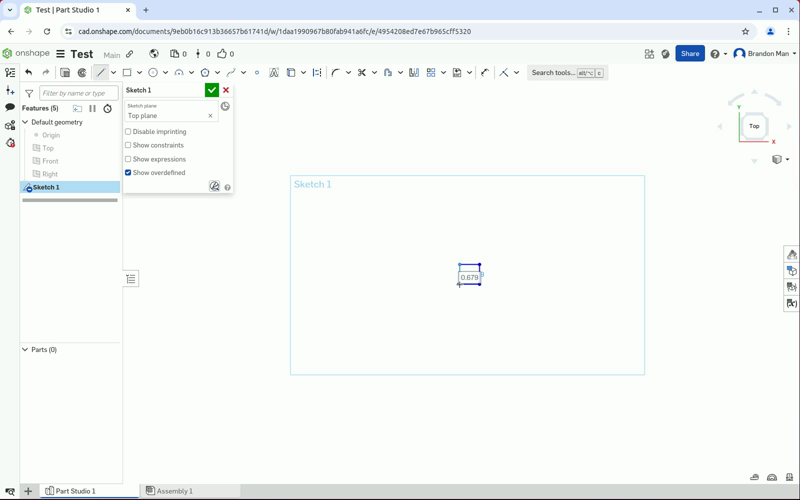
scroll(6)
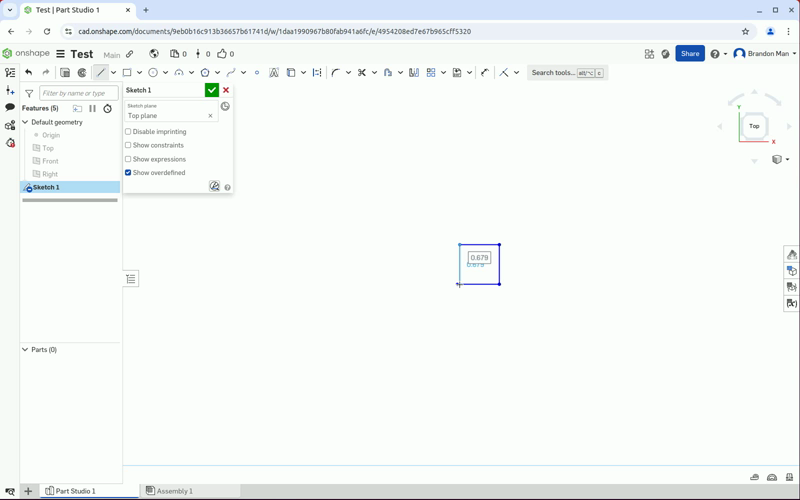
key_up(shift)
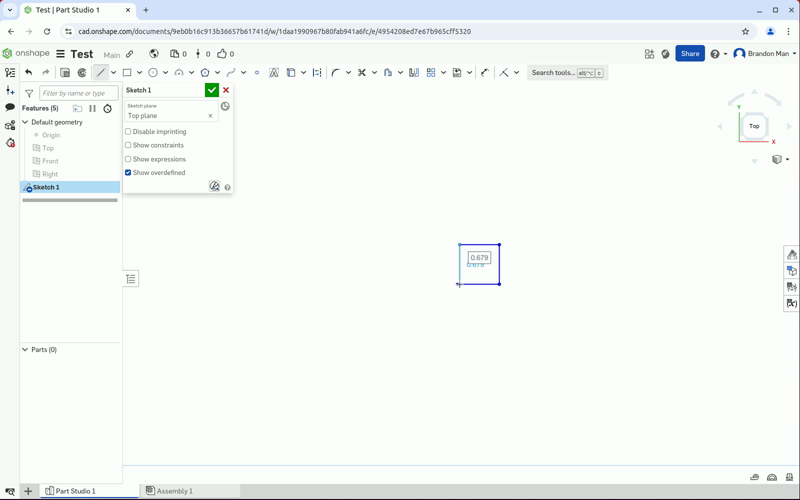
click(459, 284)
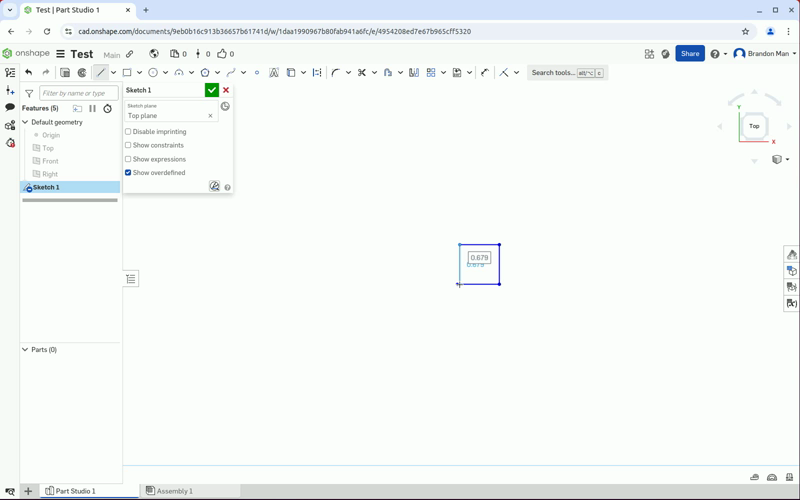
scroll(-6)
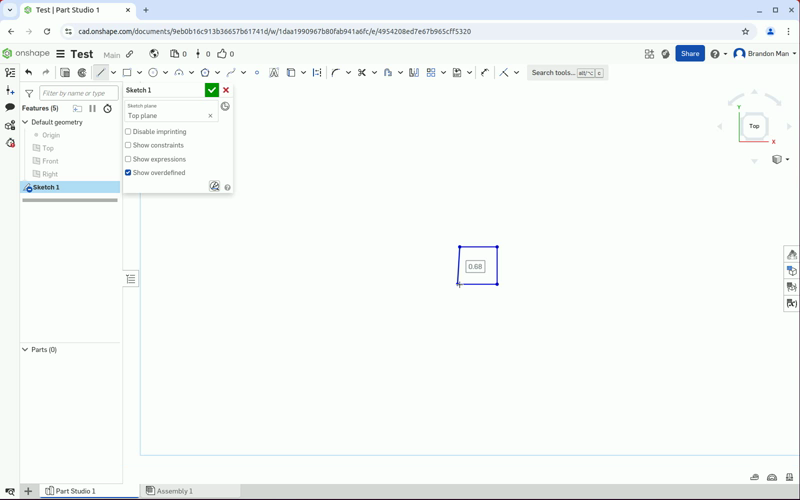
scroll(-6)
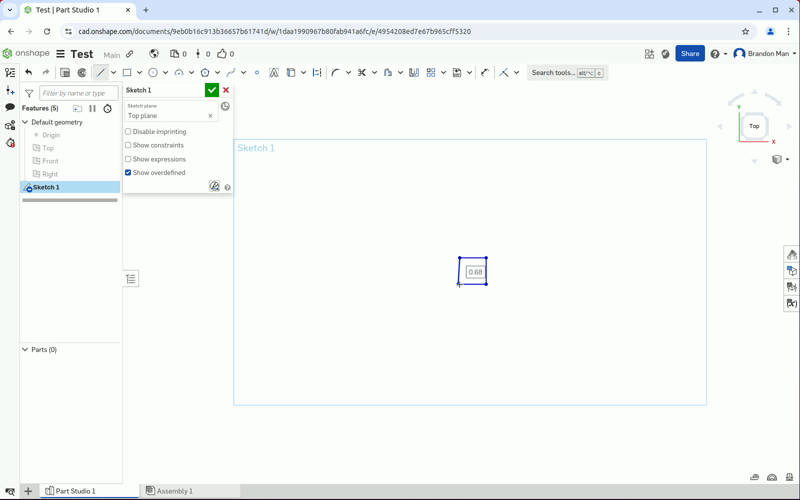
scroll(-6)
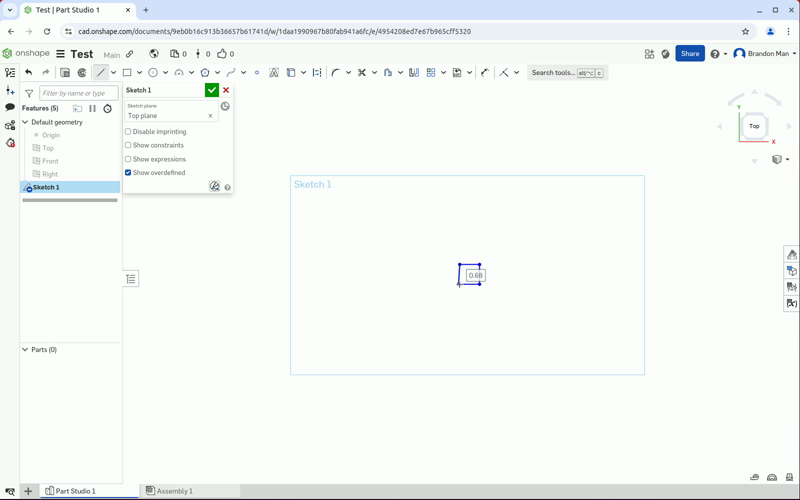
scroll(-6)
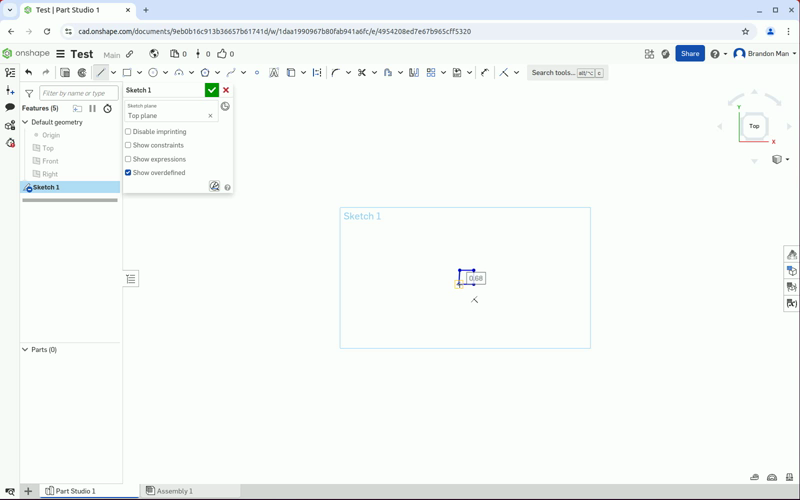
scroll(-6)
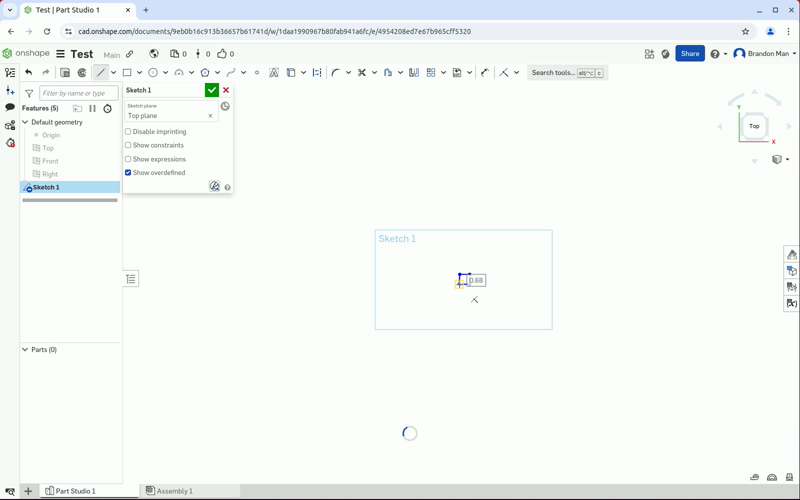
scroll(-6)
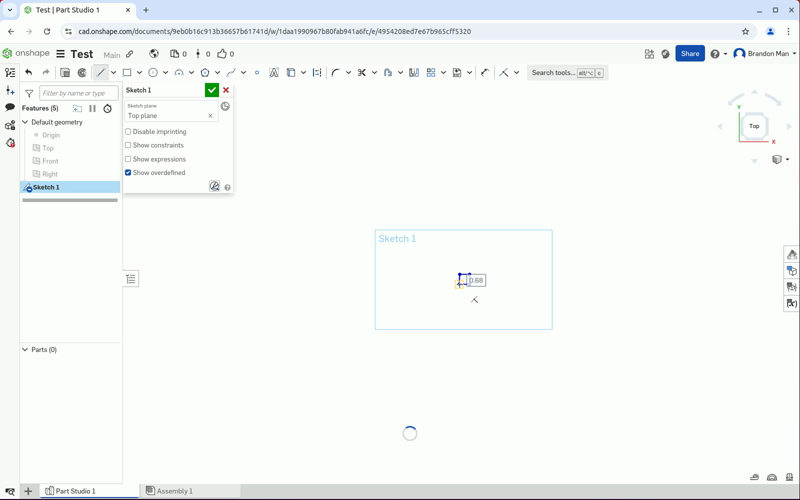
scroll(-6)
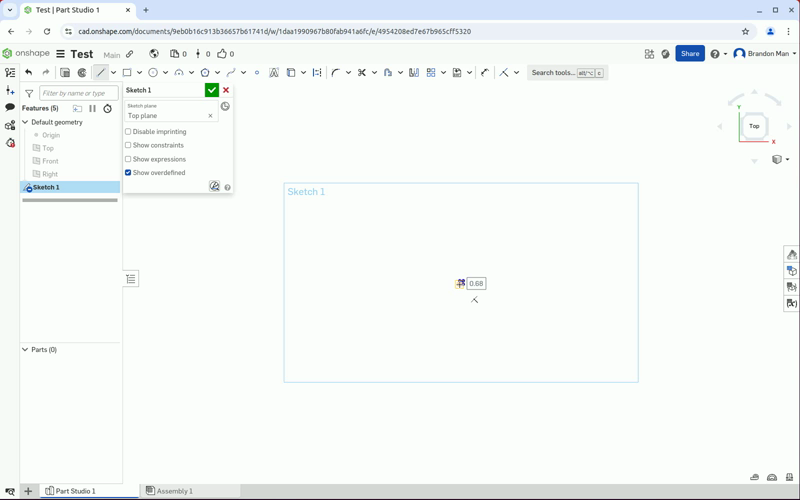
key(esc)
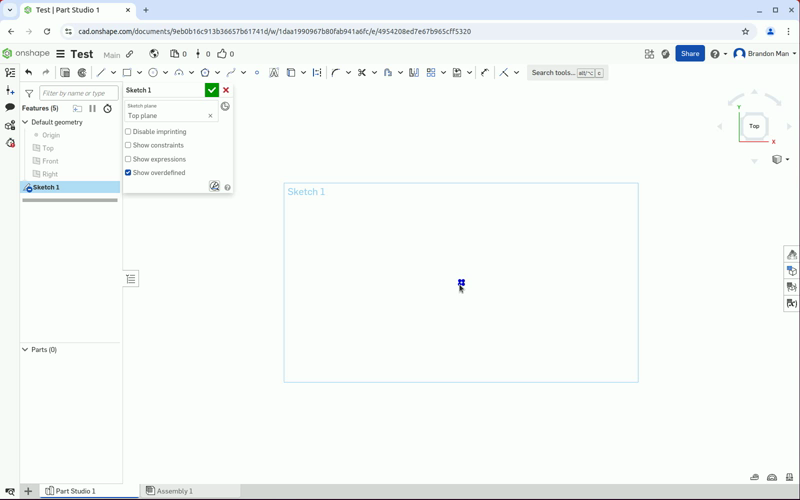
key(l)
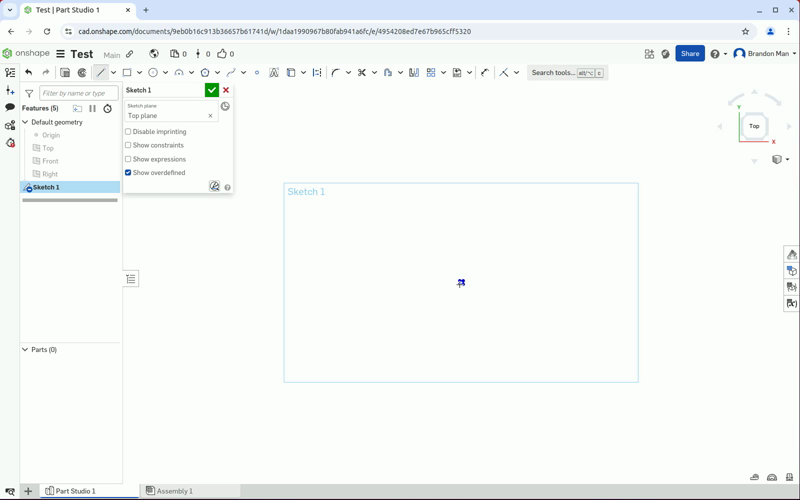
key_down(shift)
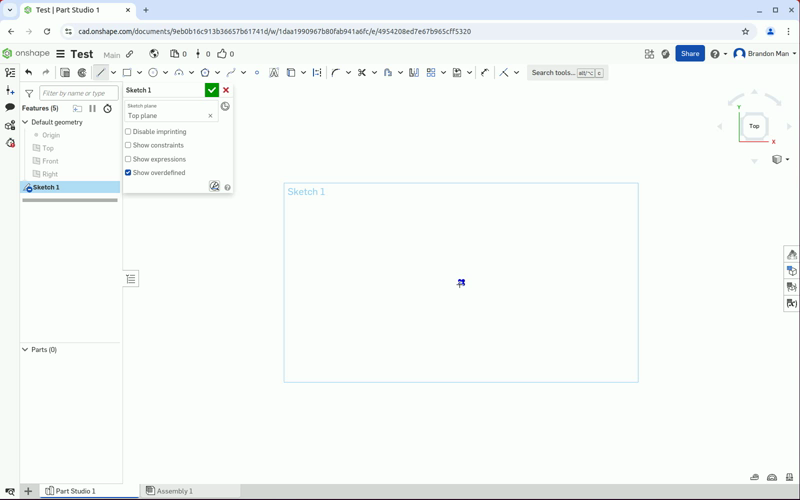
mouse_move(459, 283)
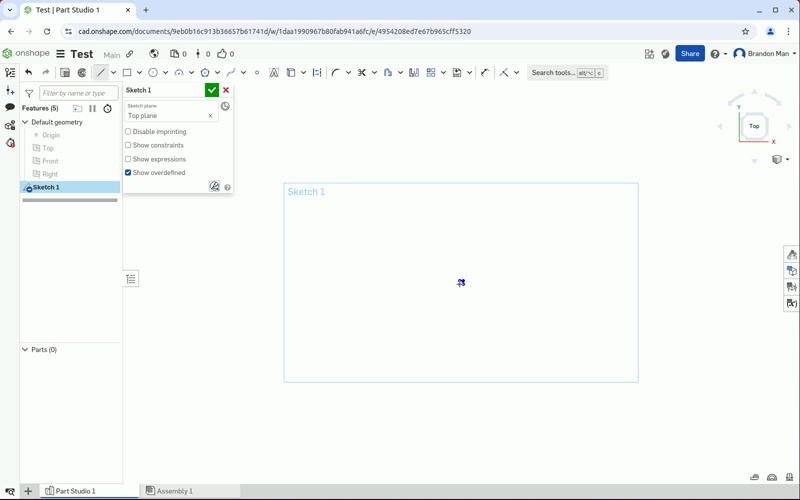
scroll(6)
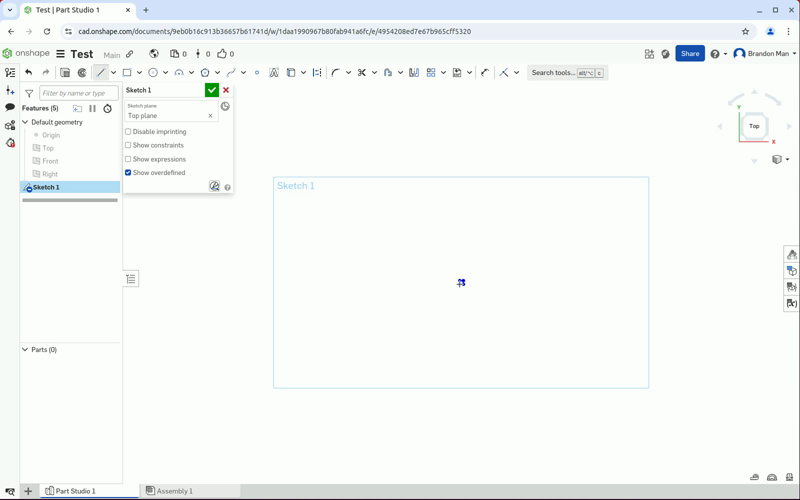
scroll(6)
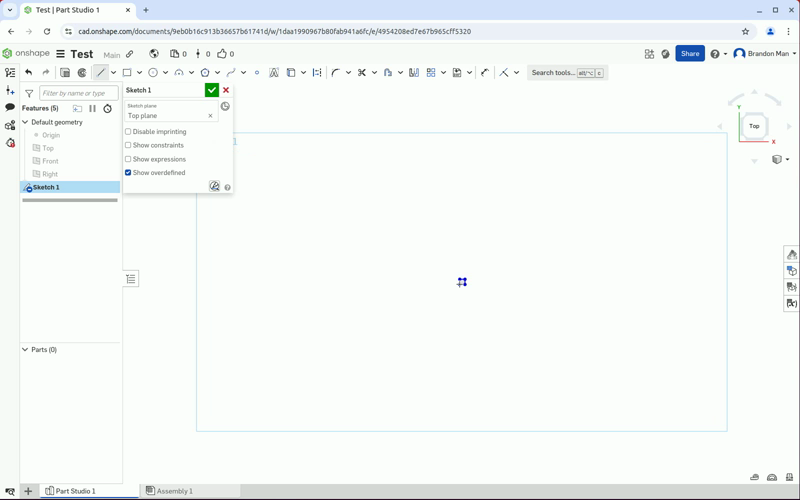
scroll(6)
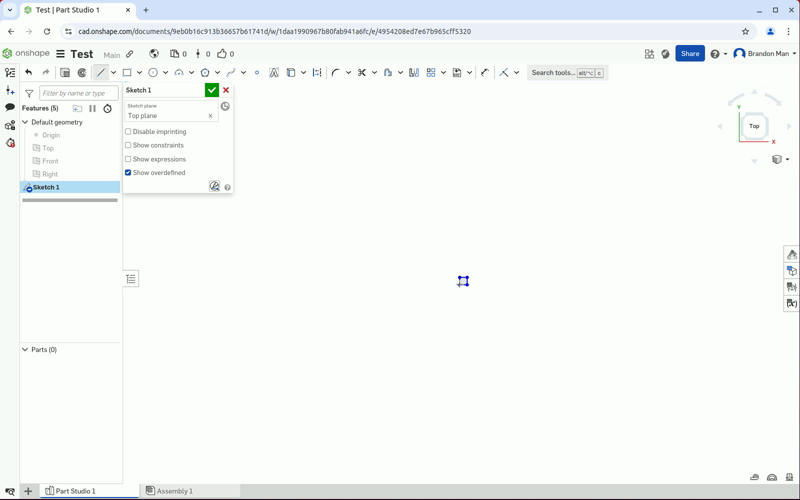
scroll(6)
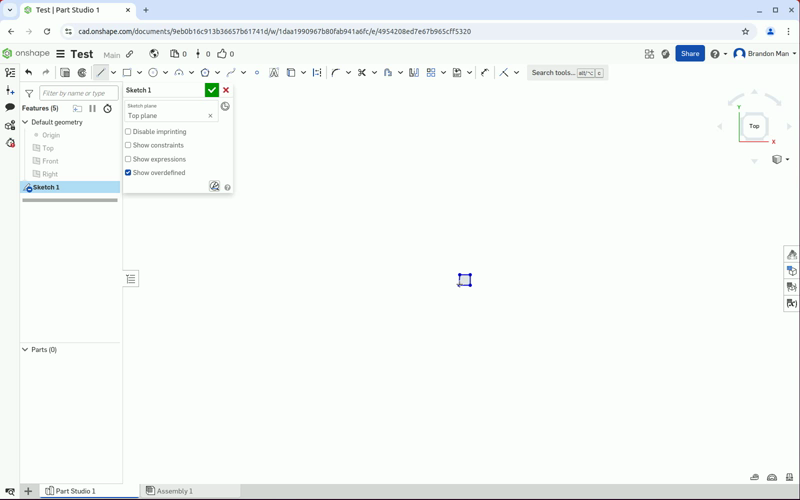
scroll(6)
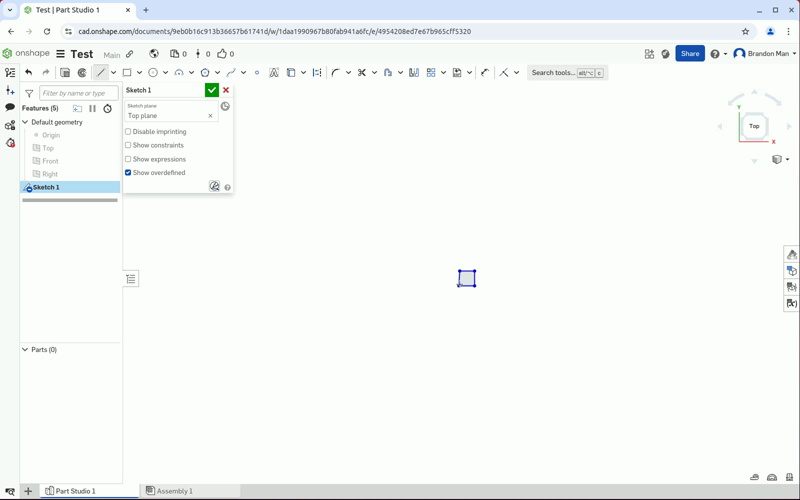
scroll(6)
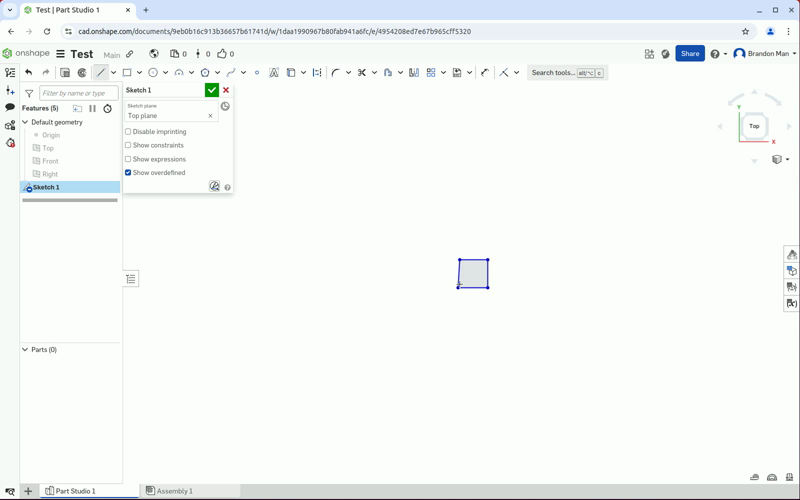
scroll(6)
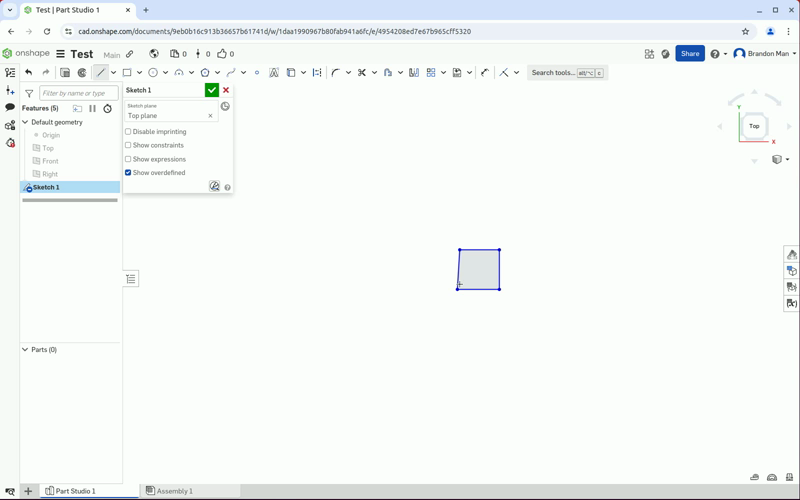
click(459, 283)
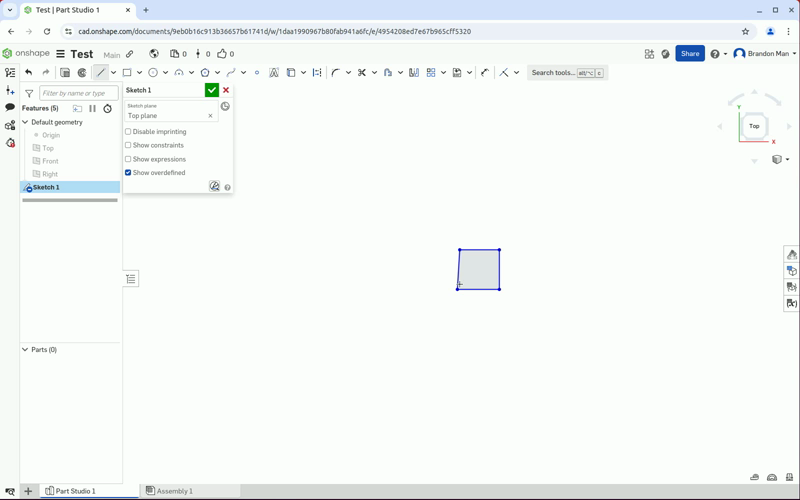
scroll(-6)
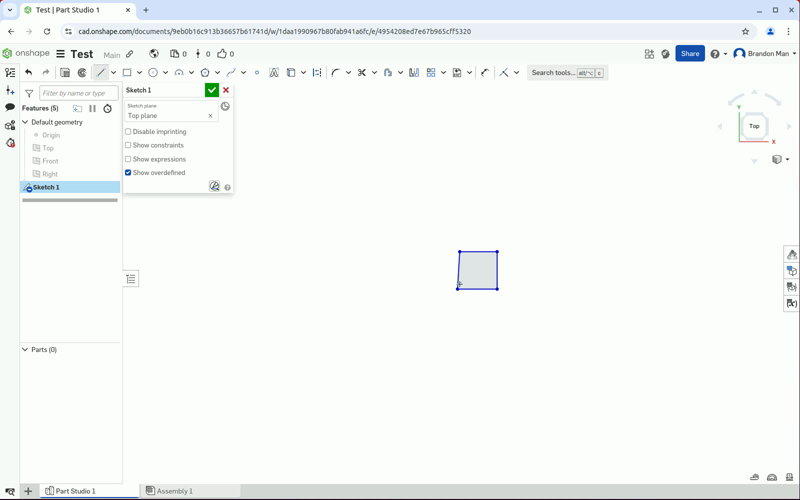
scroll(-6)
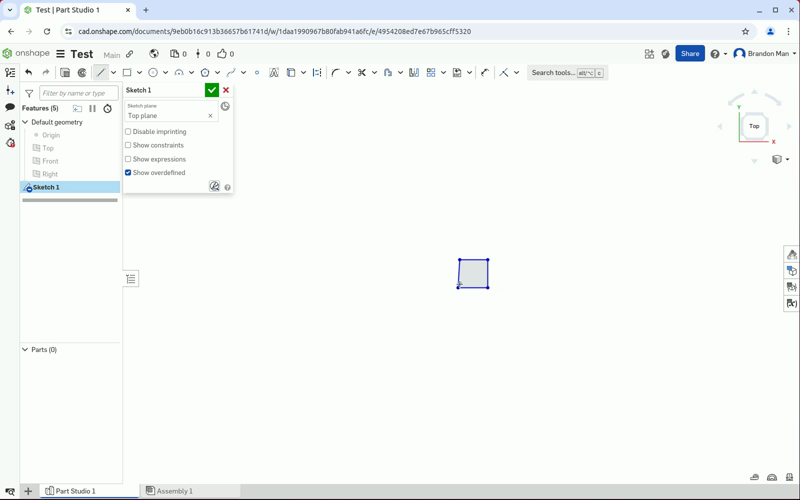
scroll(-6)
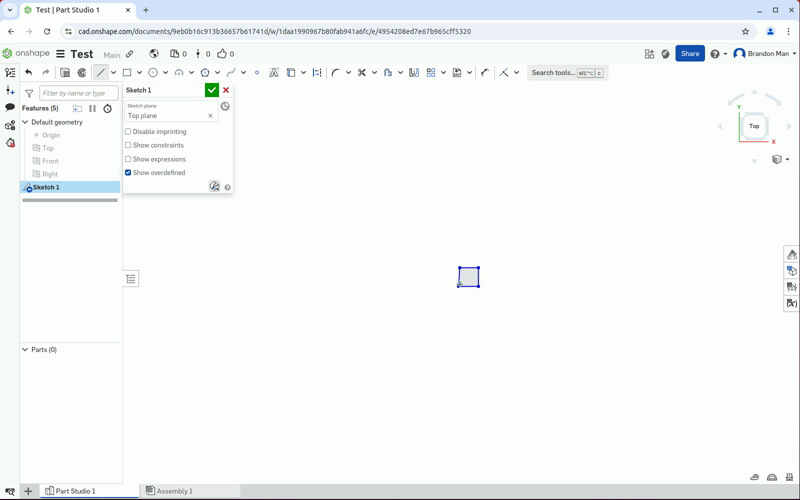
scroll(-6)
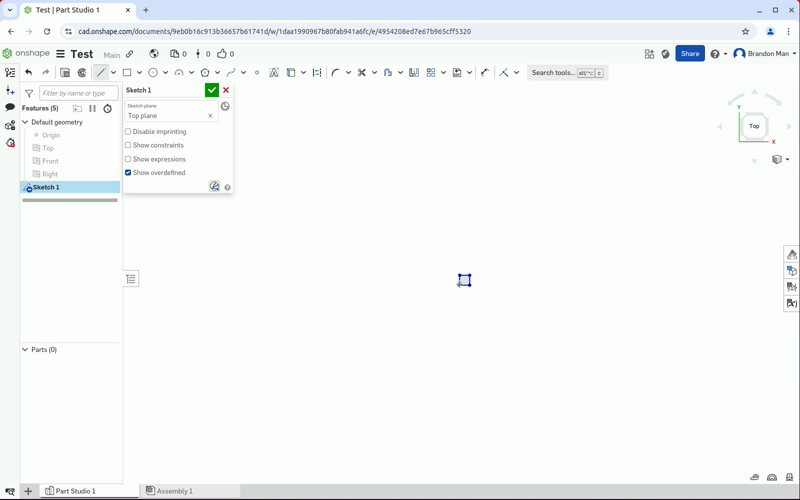
scroll(-6)
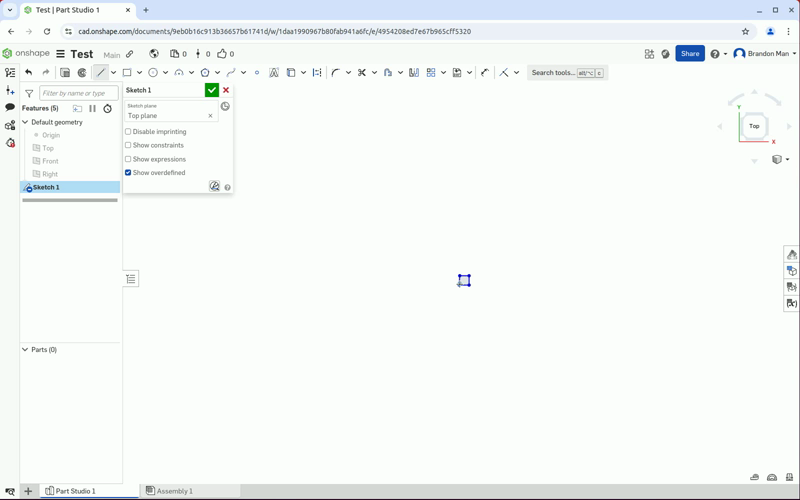
scroll(-6)
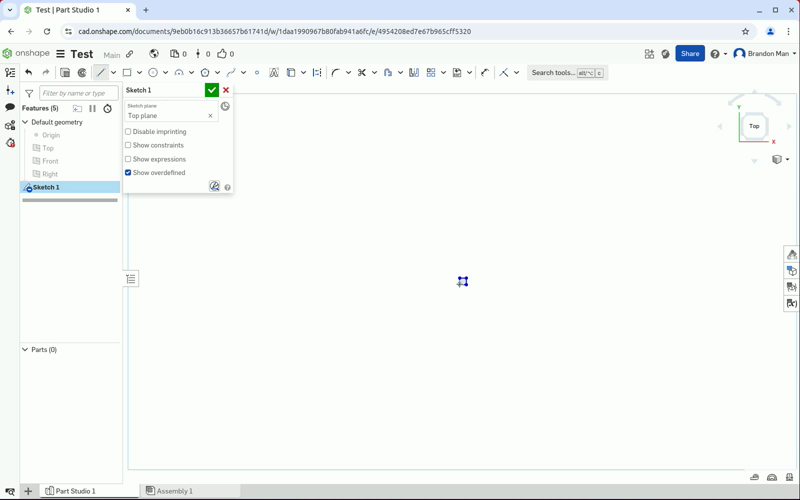
scroll(-6)
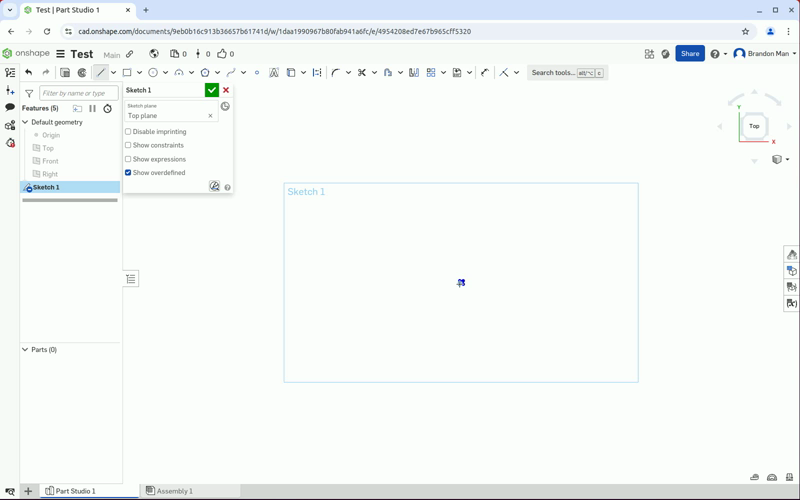
key_up(shift)
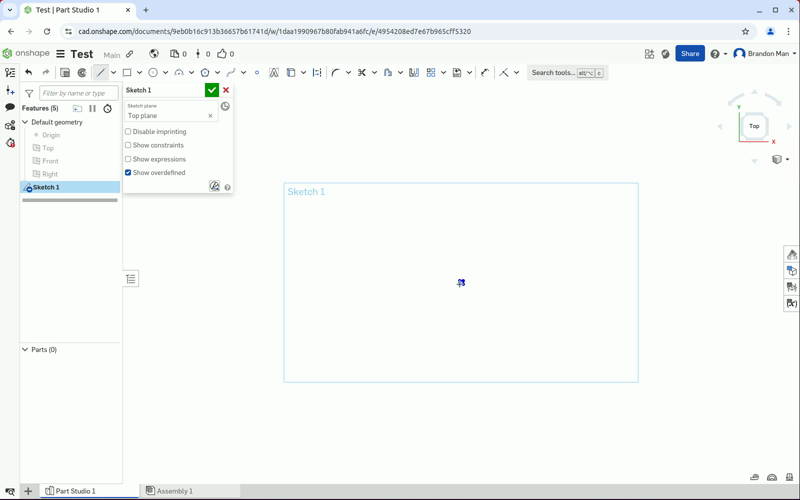
key_down(shift)
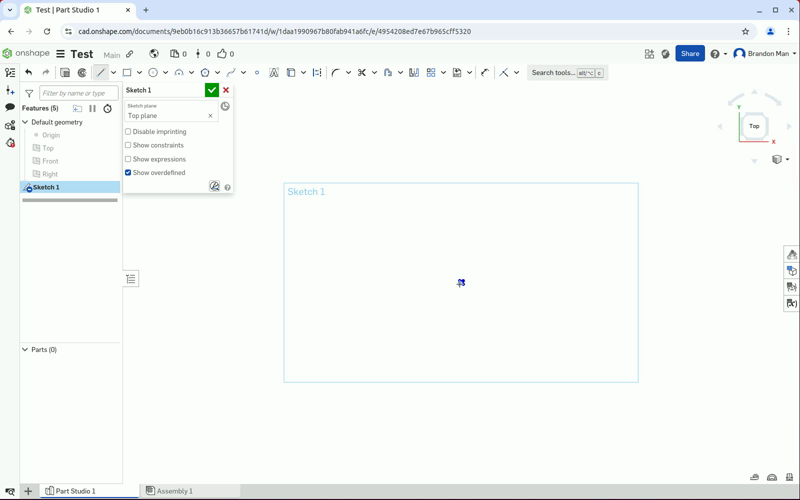
mouse_move(489, 283)
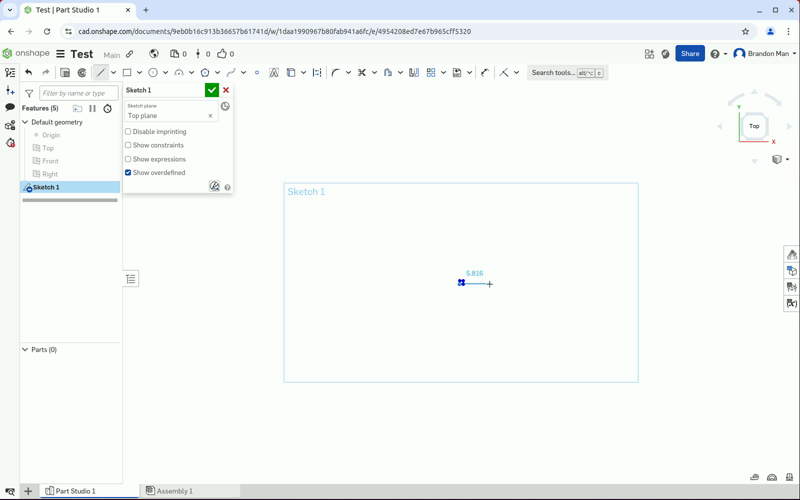
mouse_move(462, 283)
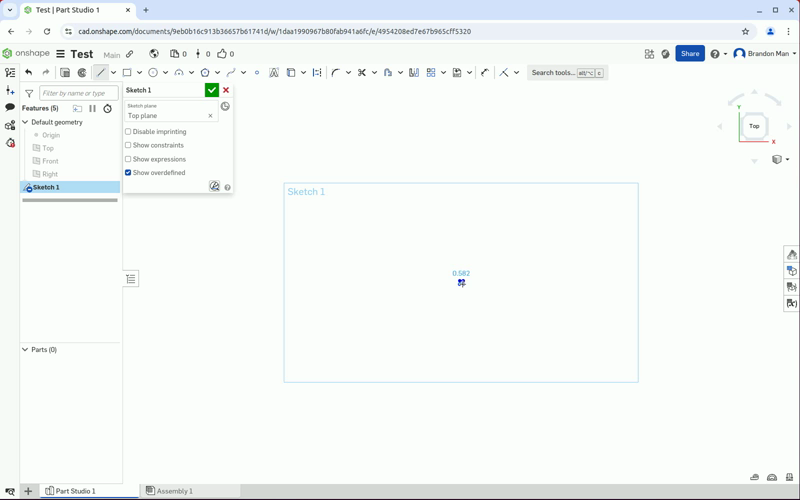
scroll(6)
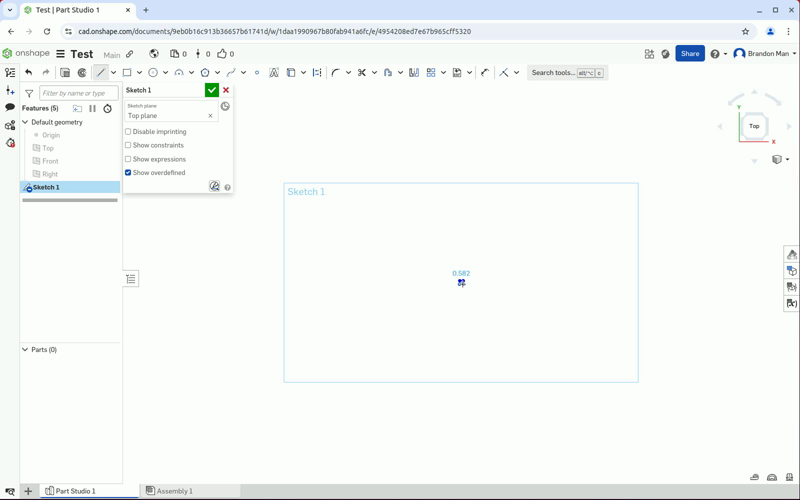
scroll(6)
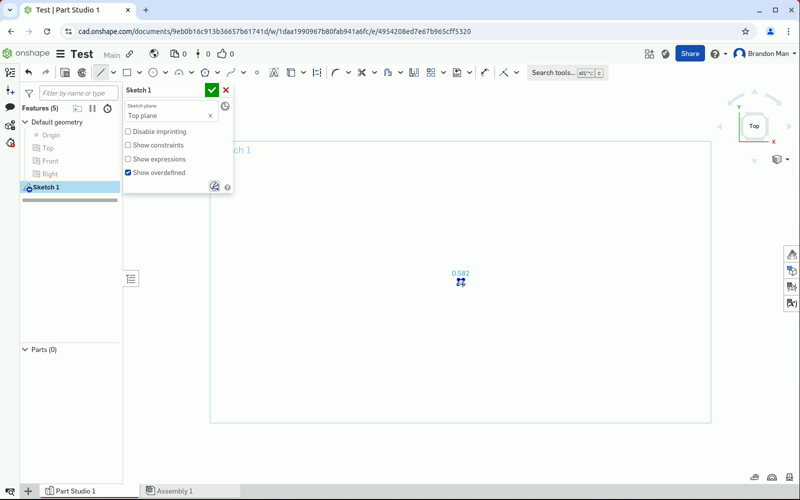
scroll(6)
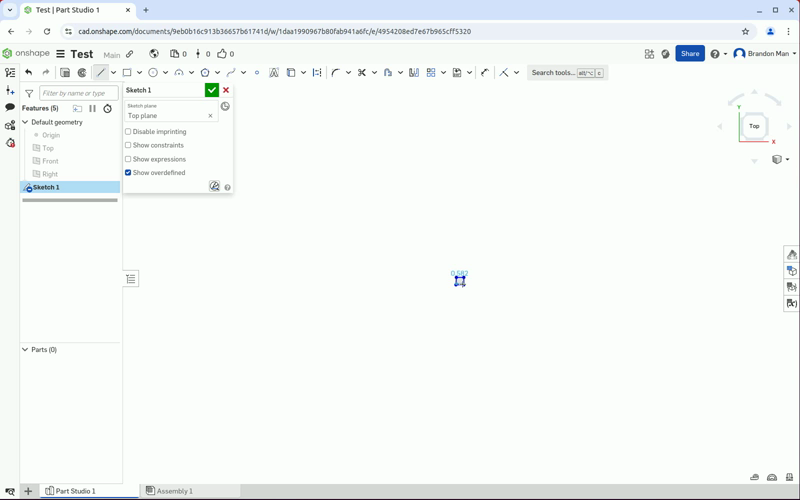
scroll(6)
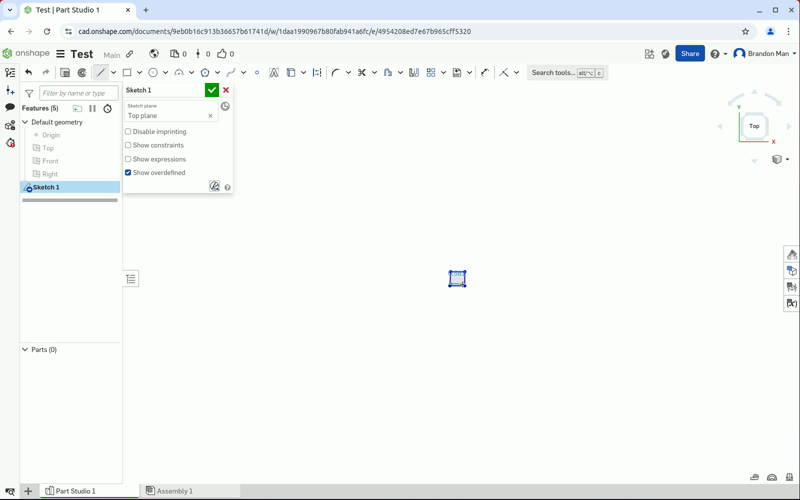
scroll(6)
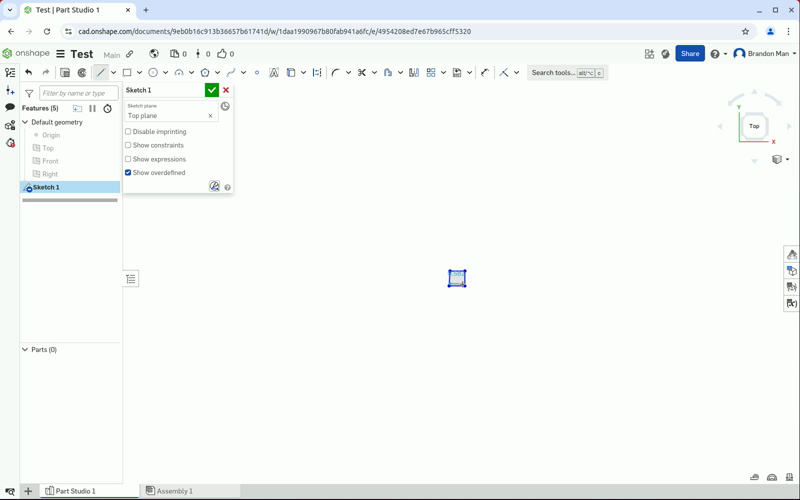
scroll(6)
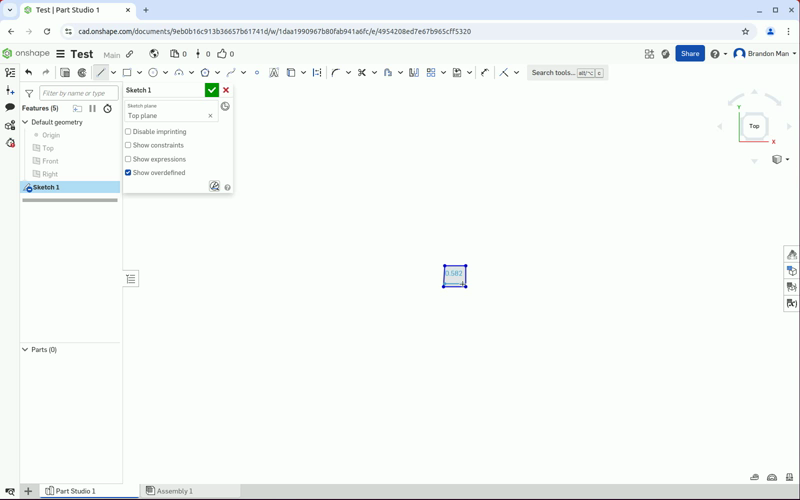
scroll(6)
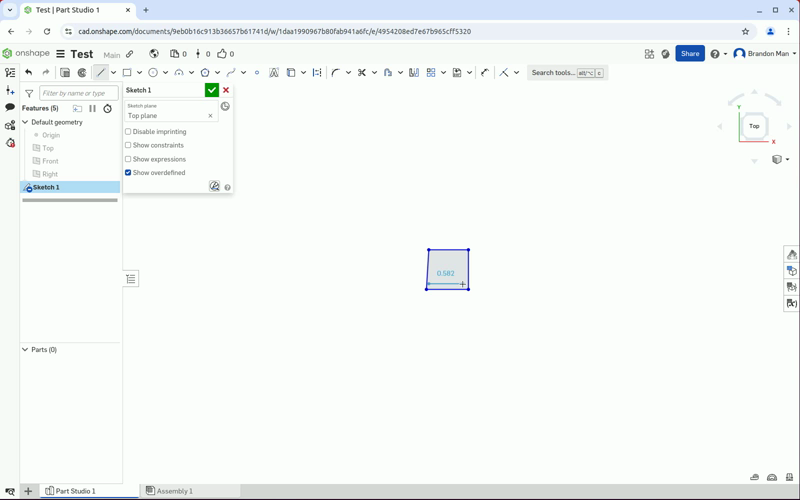
click(462, 283)
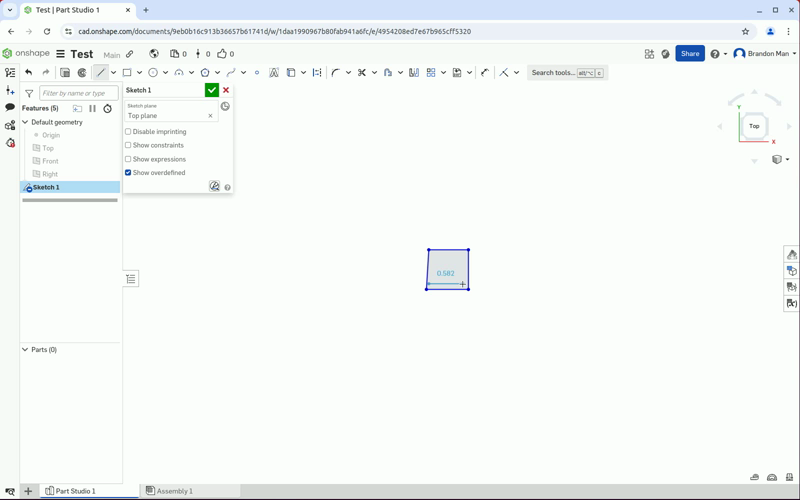
scroll(-6)
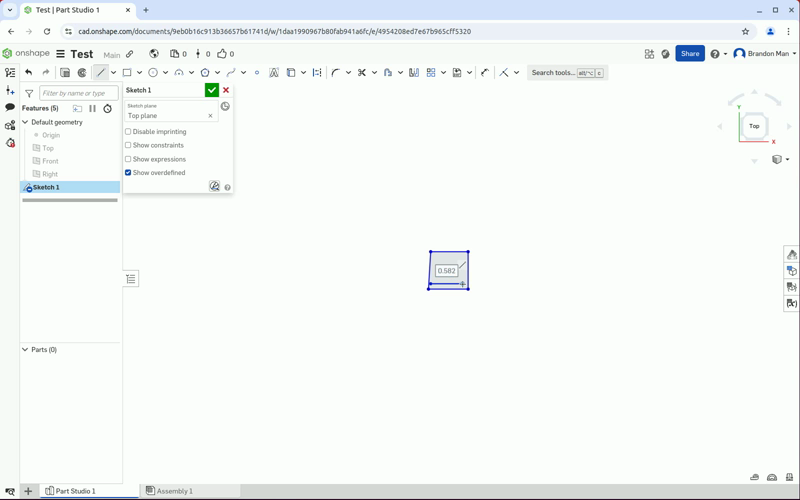
scroll(-6)
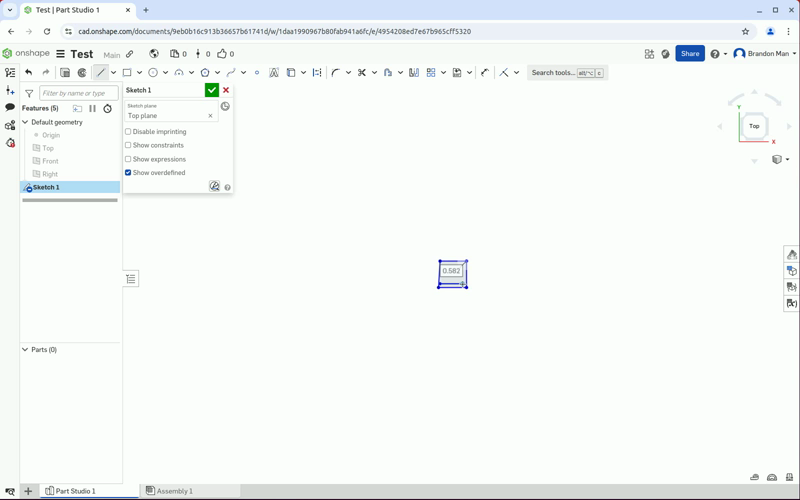
scroll(-6)
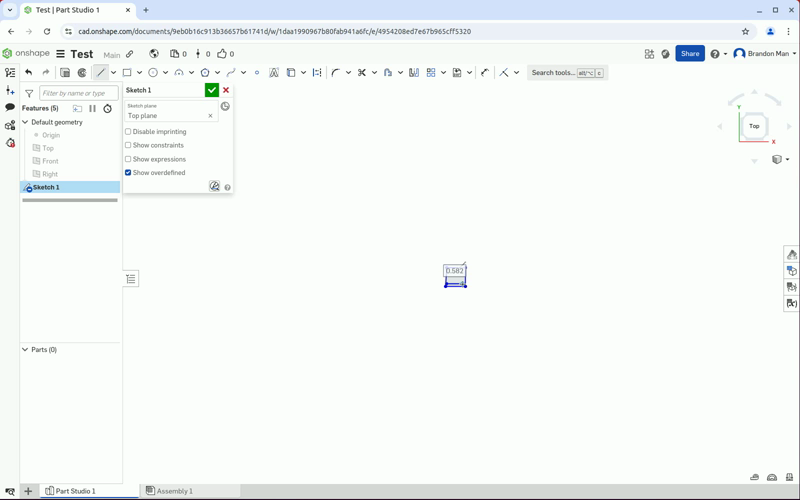
scroll(-6)
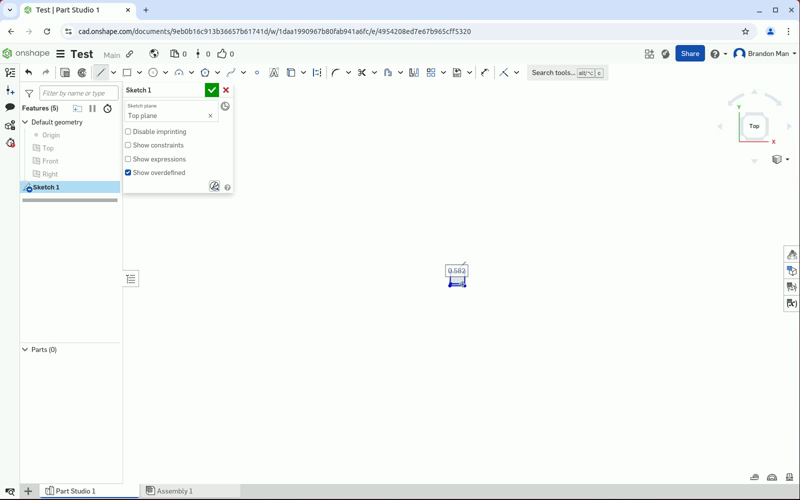
scroll(-6)
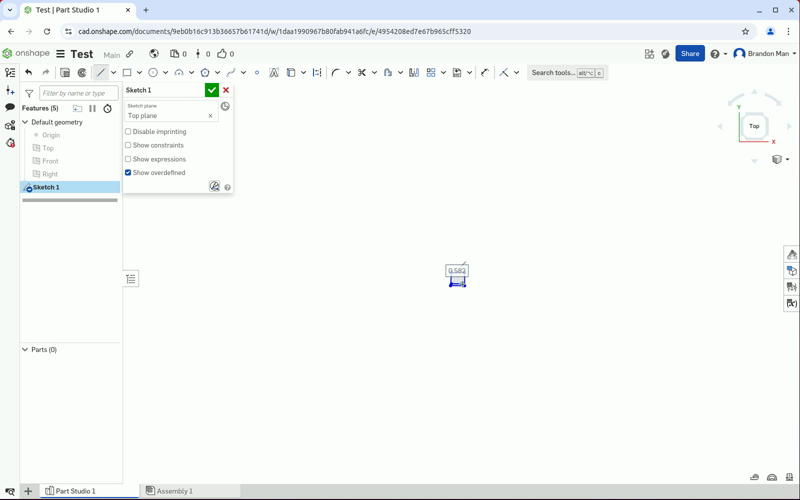
scroll(-6)
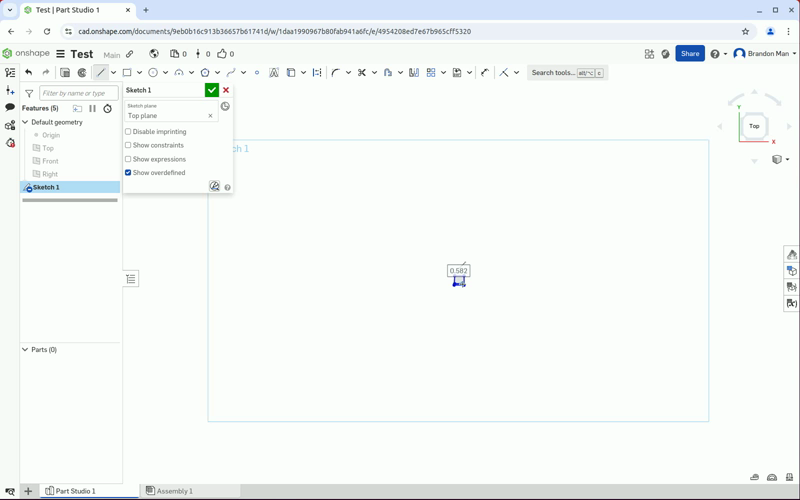
scroll(-6)
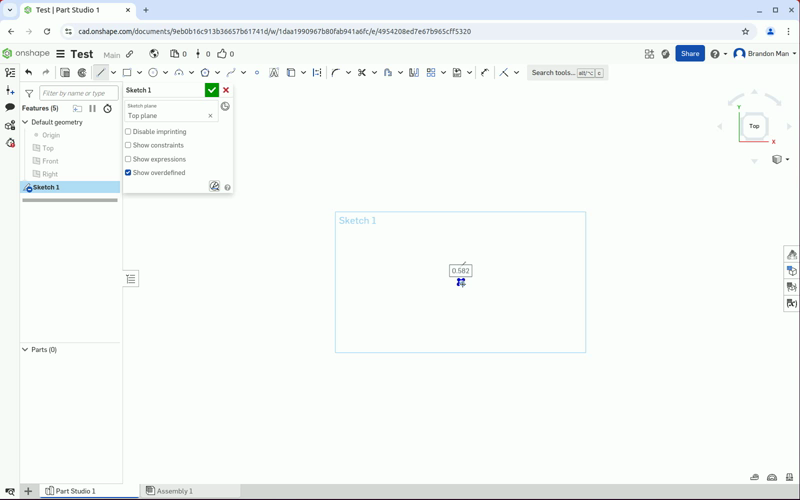
key_up(shift)
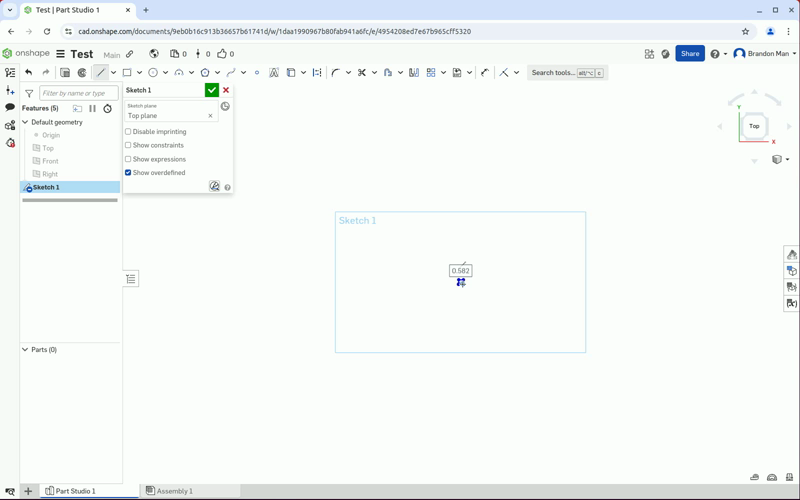
key_down(shift)
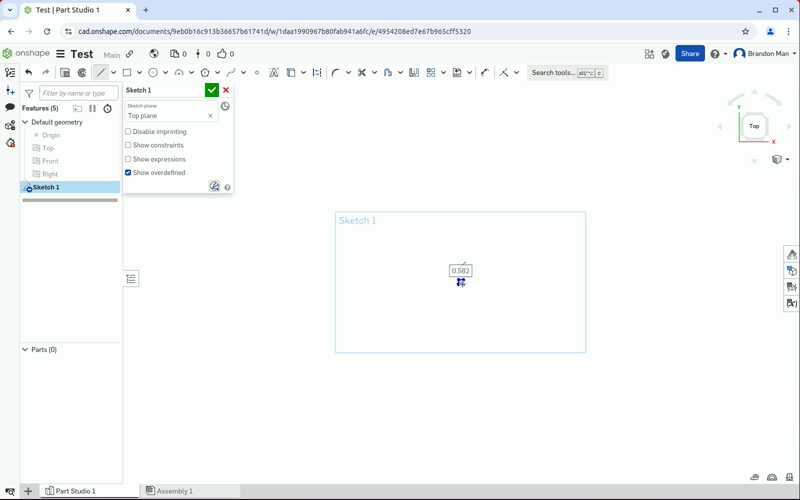
mouse_move(492, 283)
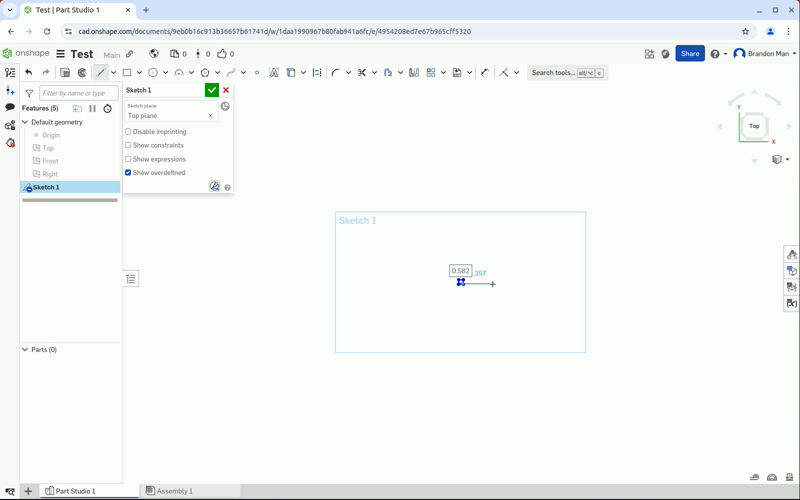
mouse_move(462, 280)
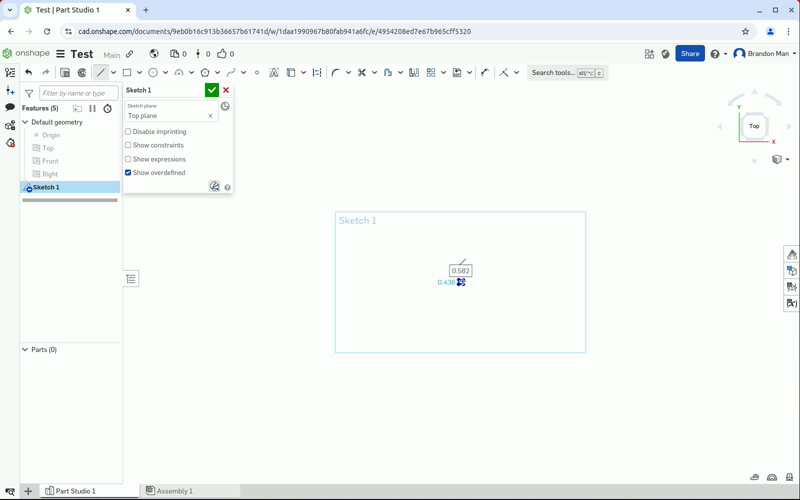
scroll(6)
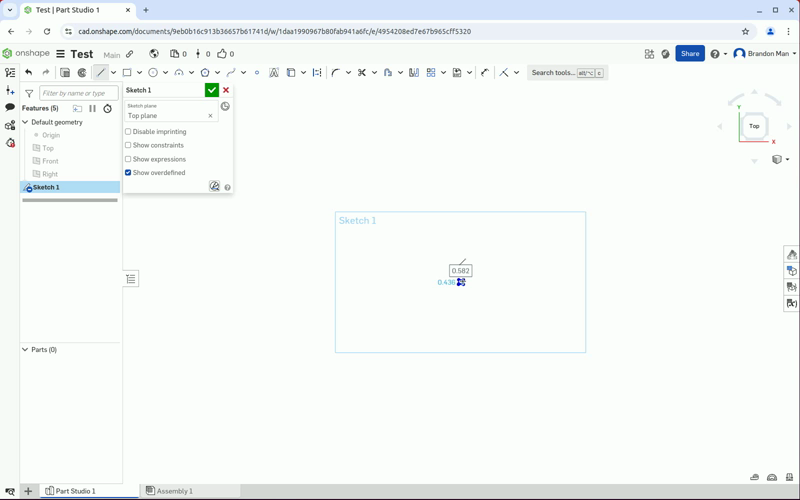
scroll(6)
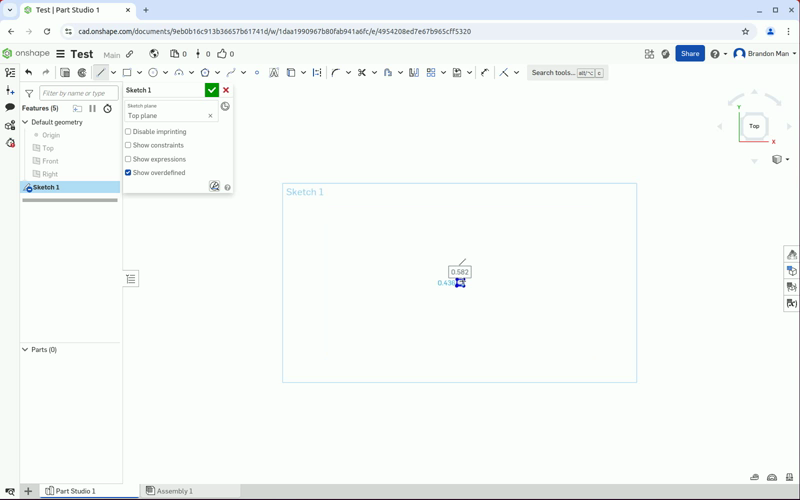
scroll(6)
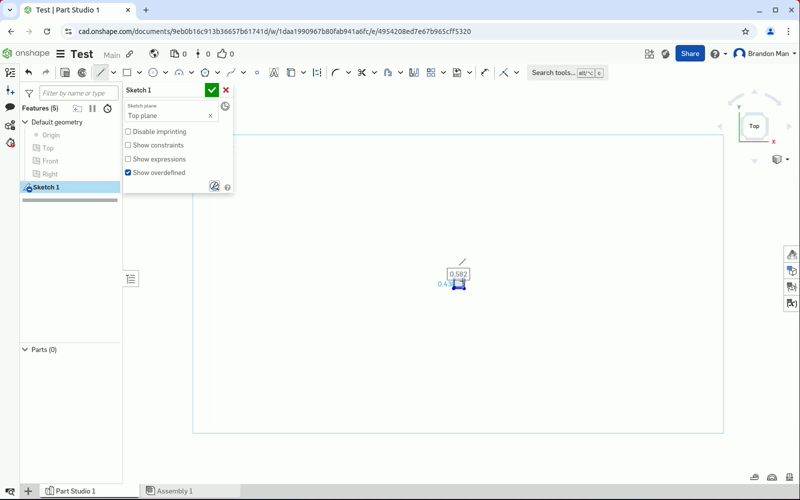
scroll(6)
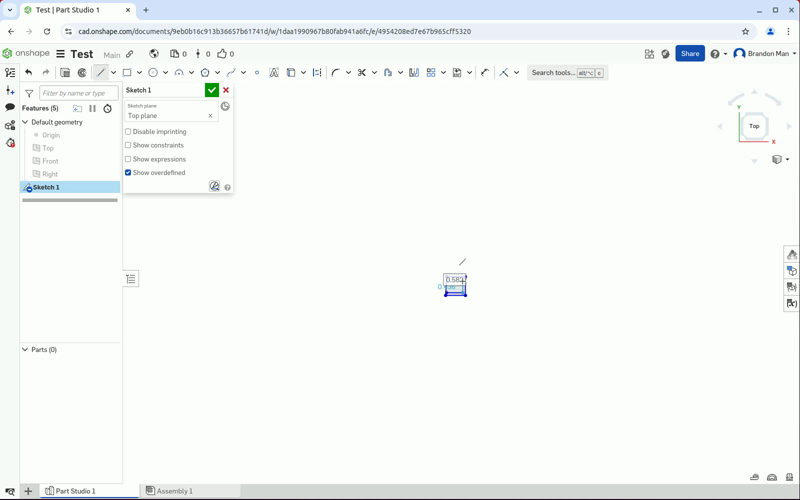
scroll(6)
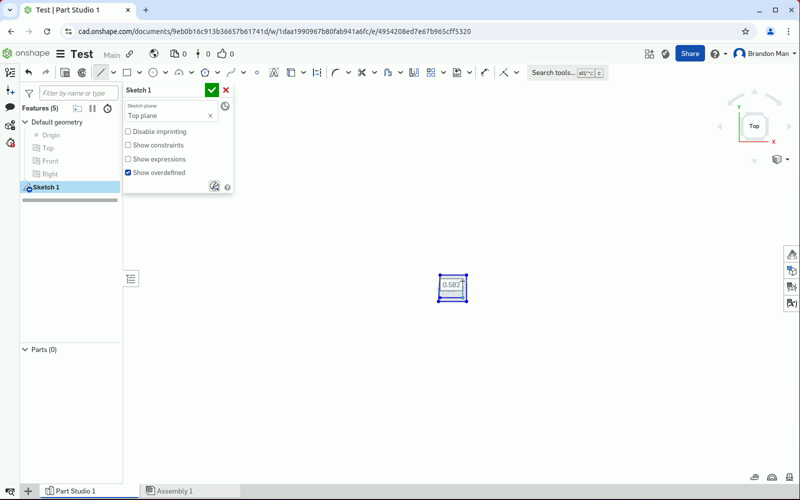
scroll(6)
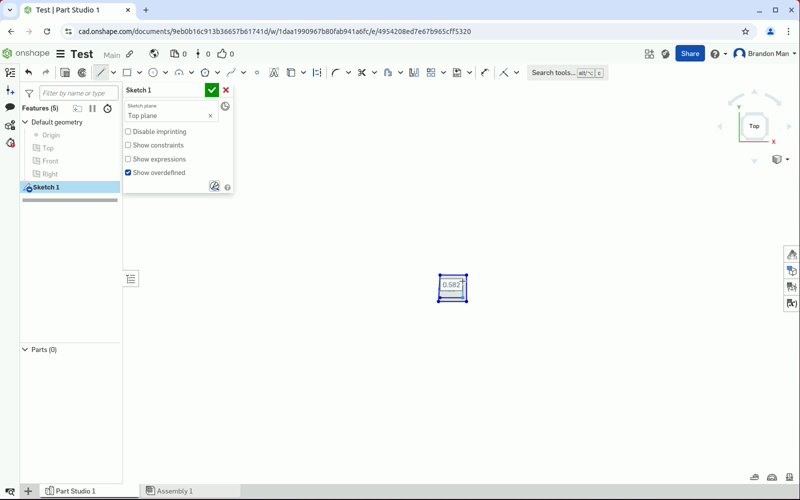
scroll(6)
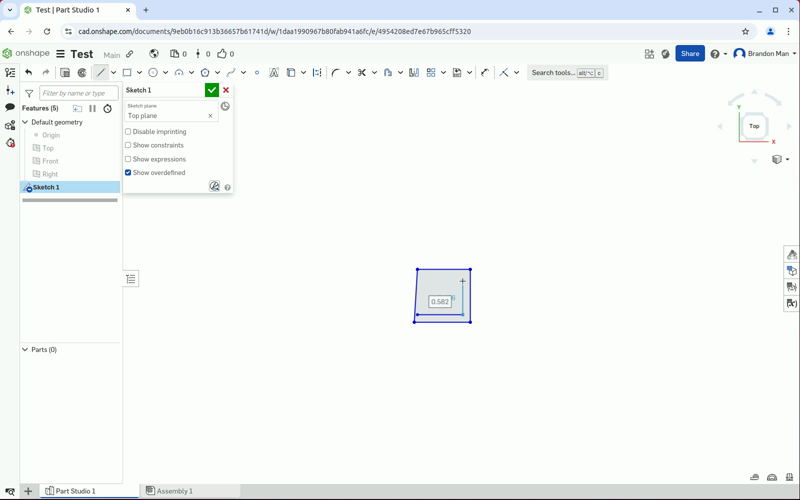
click(462, 280)
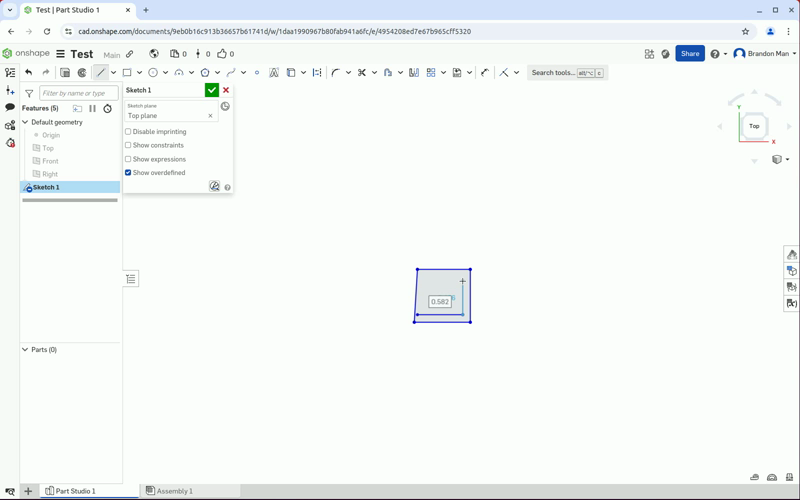
scroll(-6)
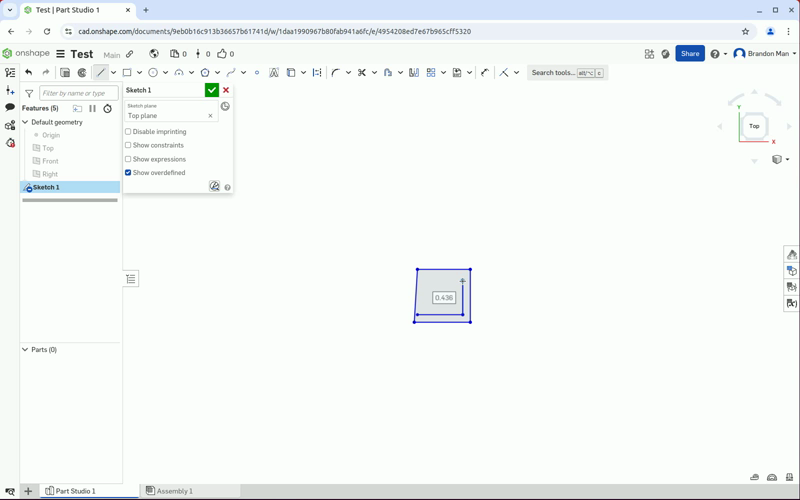
scroll(-6)
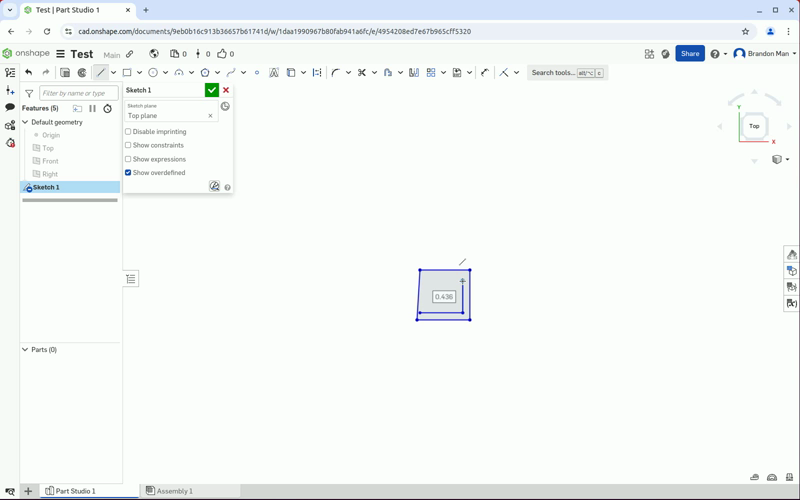
scroll(-6)
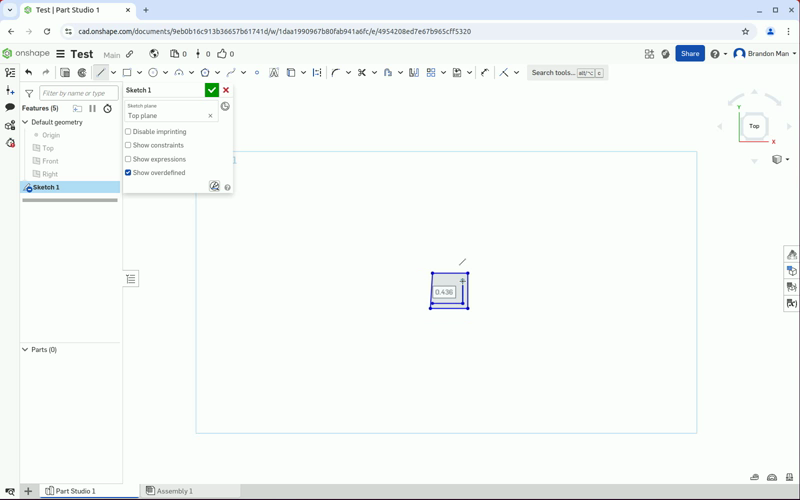
scroll(-6)
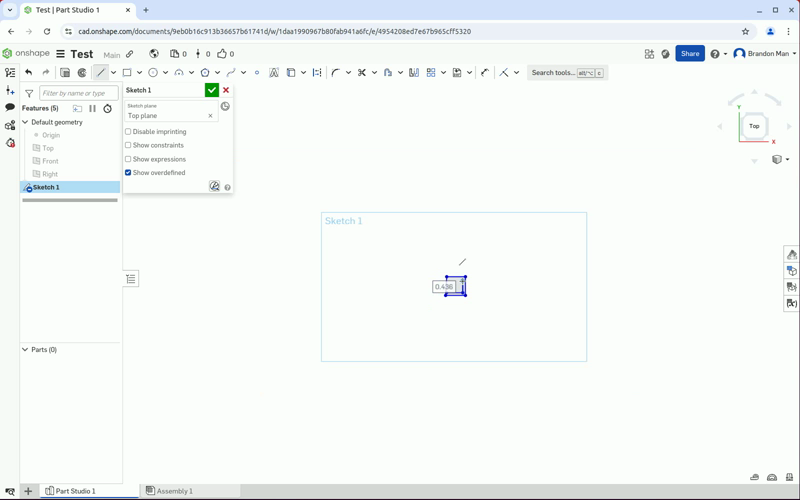
scroll(-6)
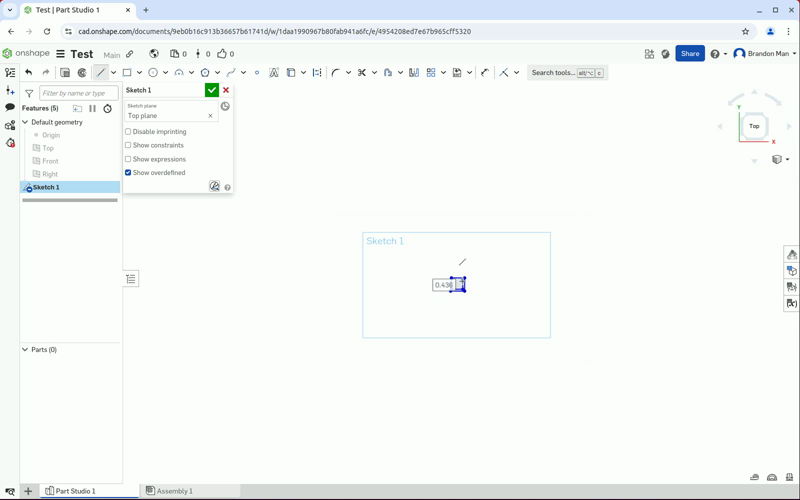
scroll(-6)
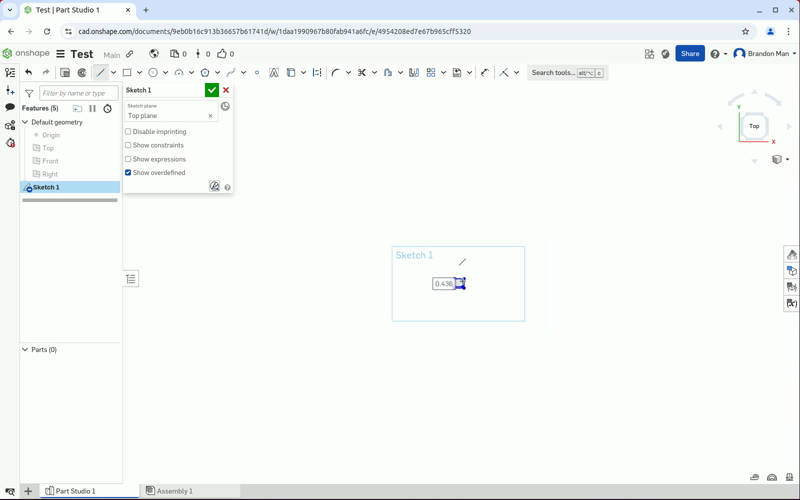
scroll(-6)
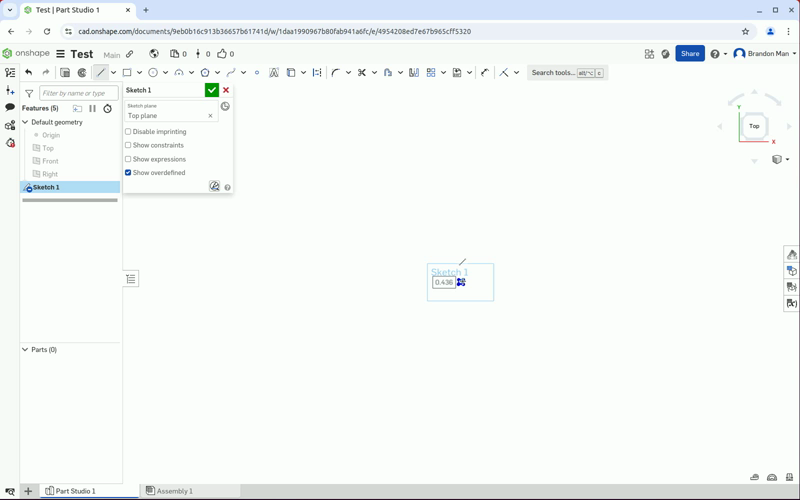
key_up(shift)
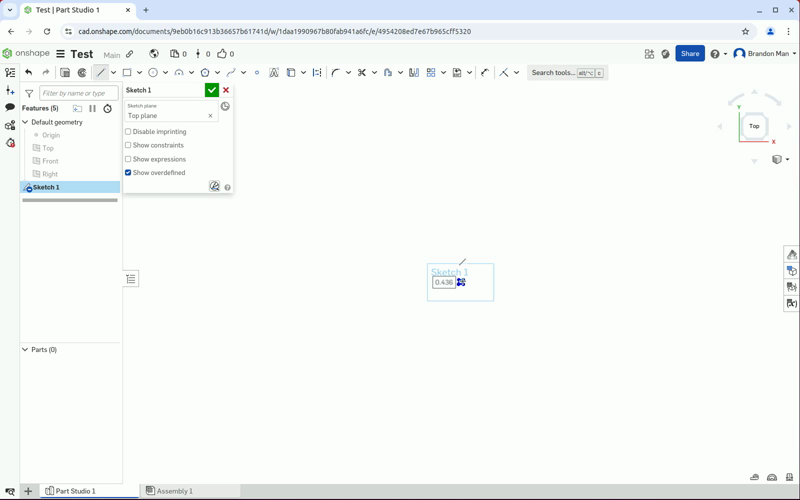
key_down(shift)
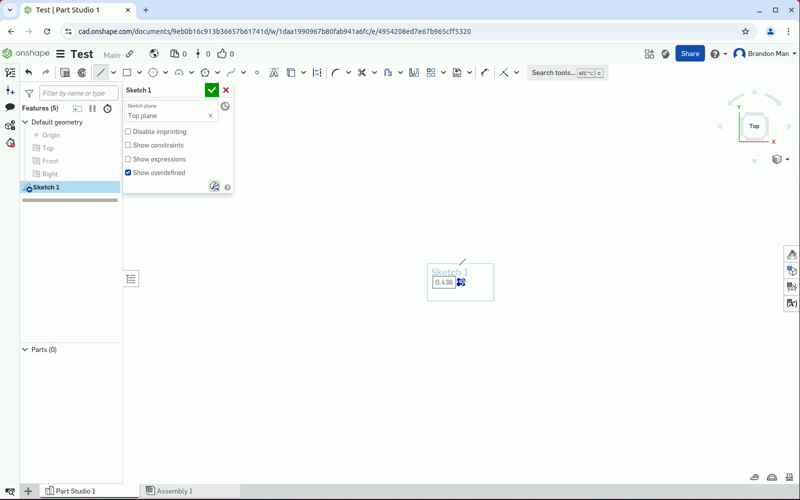
mouse_move(492, 280)
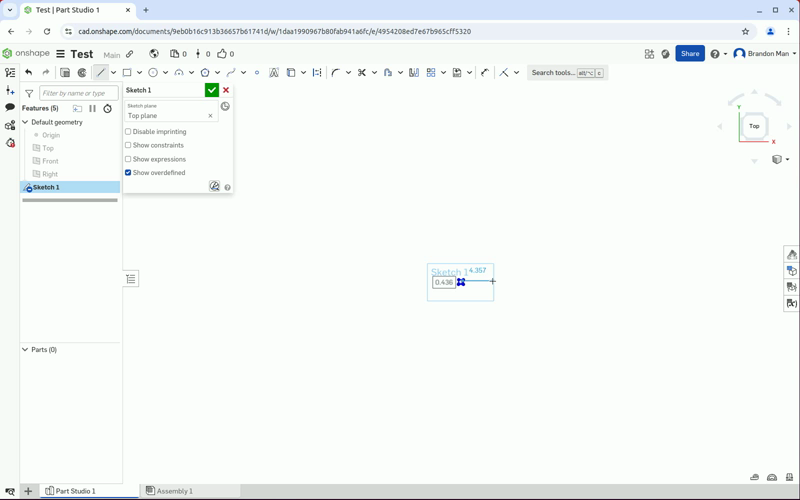
mouse_move(459, 280)
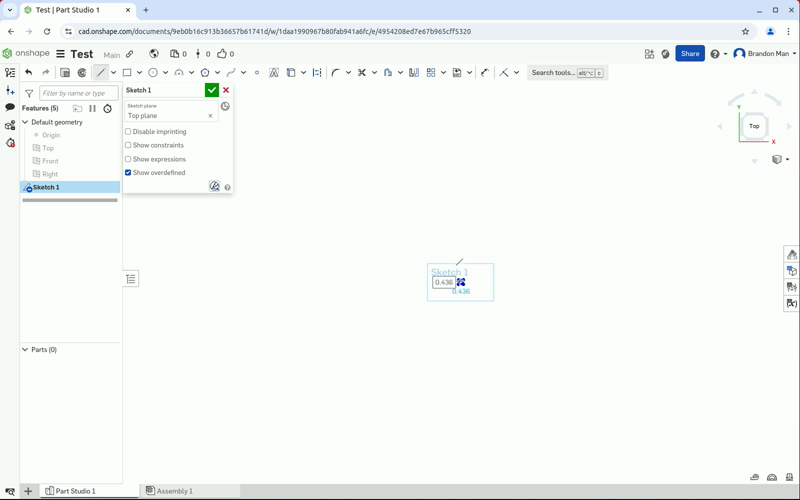
scroll(6)
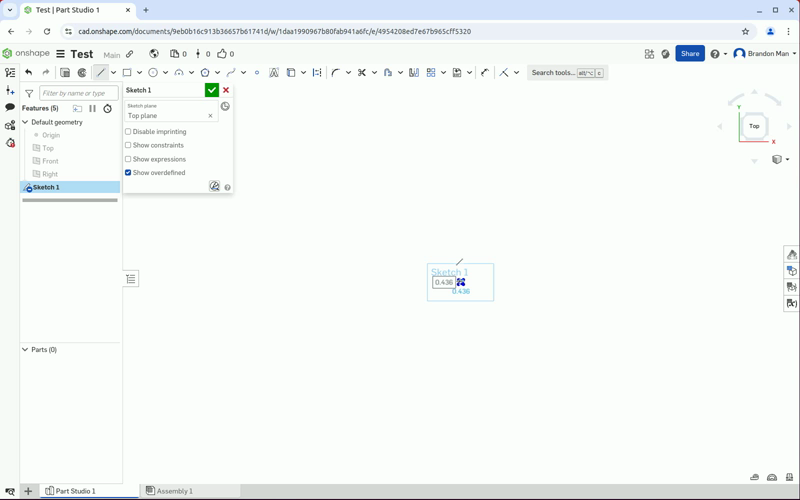
scroll(6)
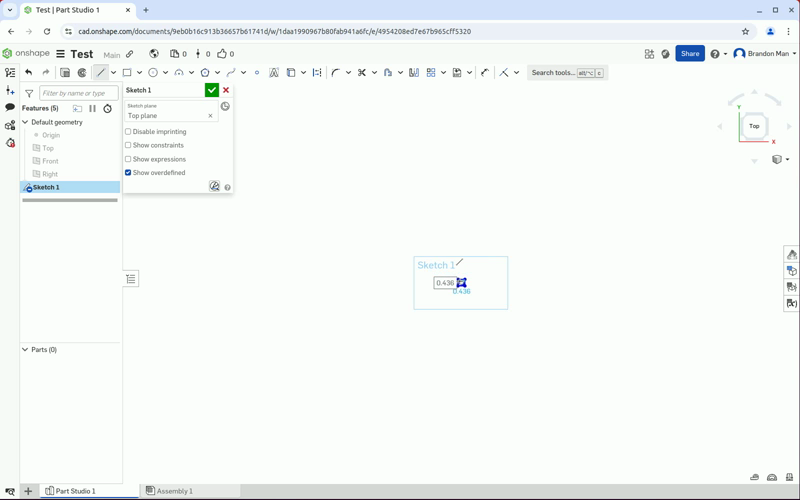
scroll(6)
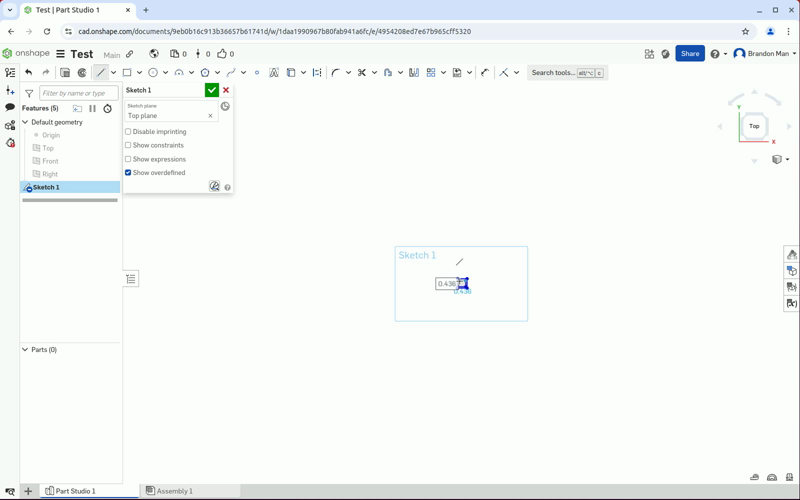
scroll(6)
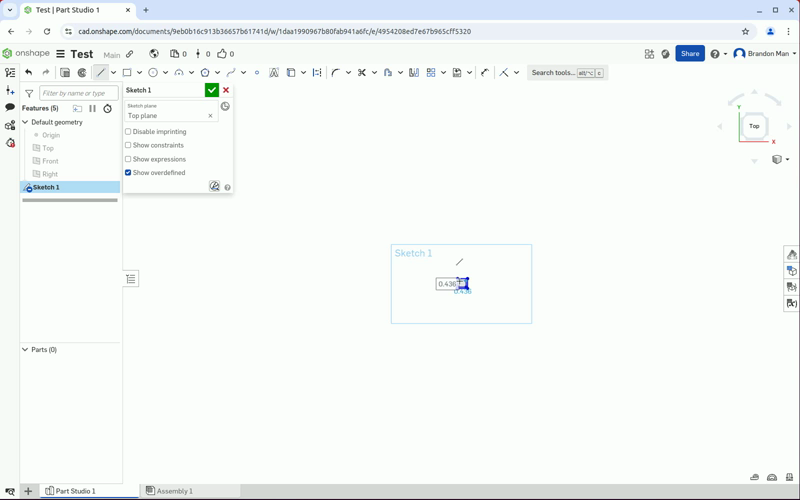
scroll(6)
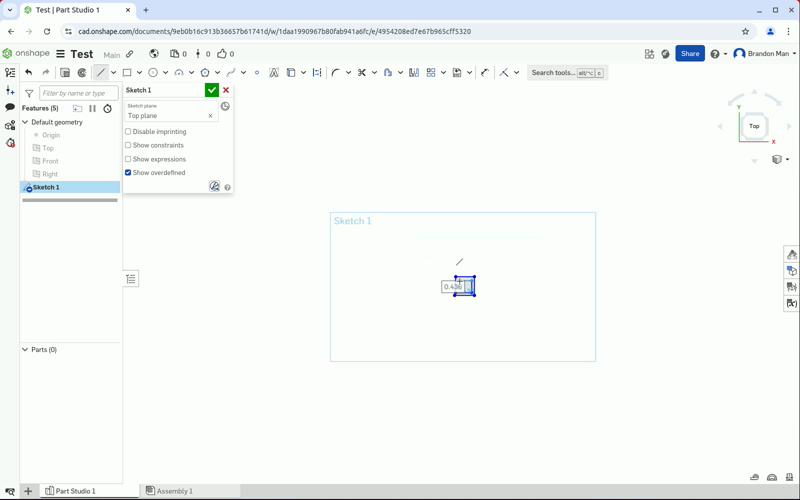
scroll(6)
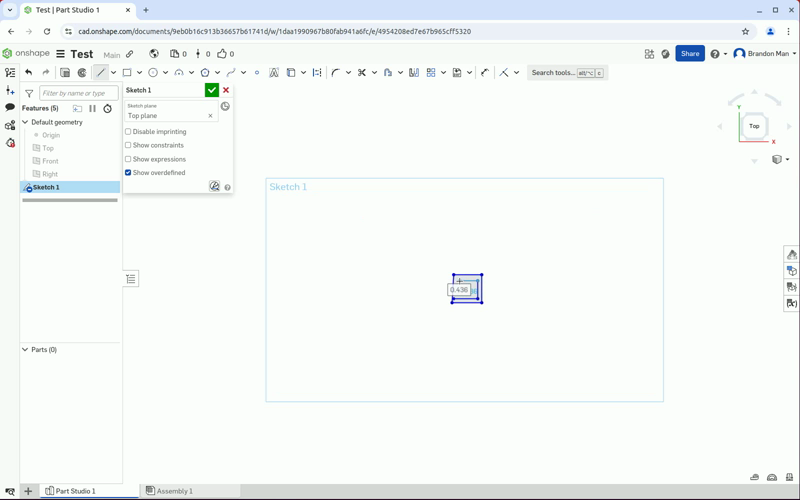
scroll(6)
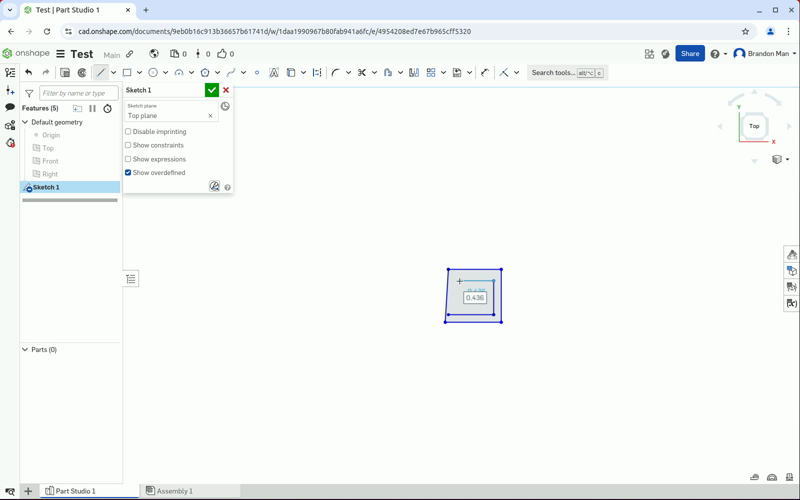
click(459, 280)
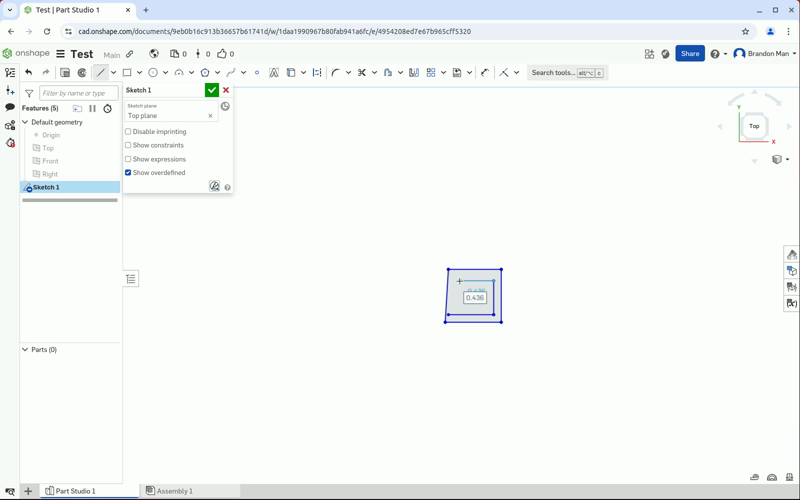
scroll(-6)
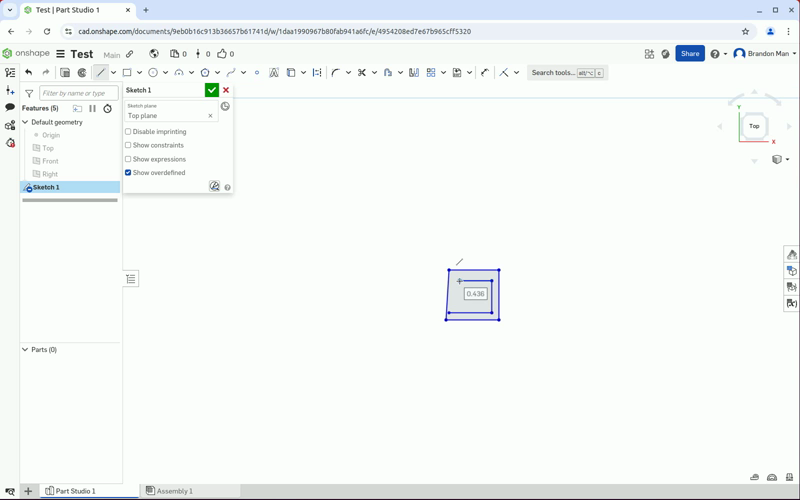
scroll(-6)
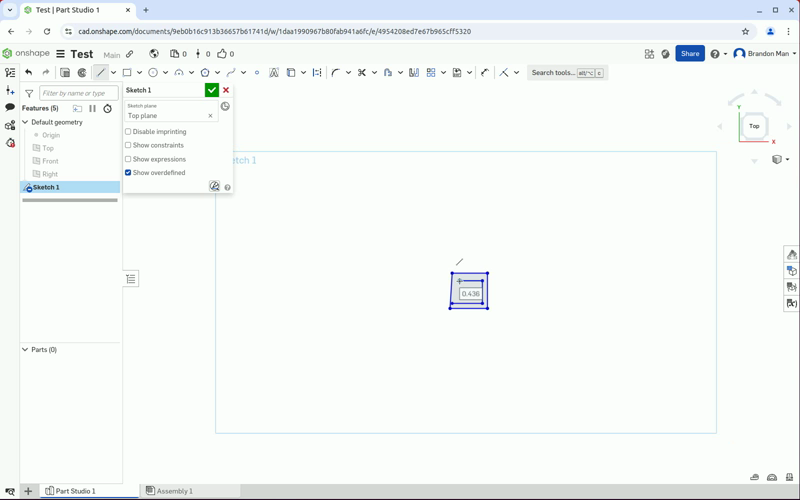
scroll(-6)
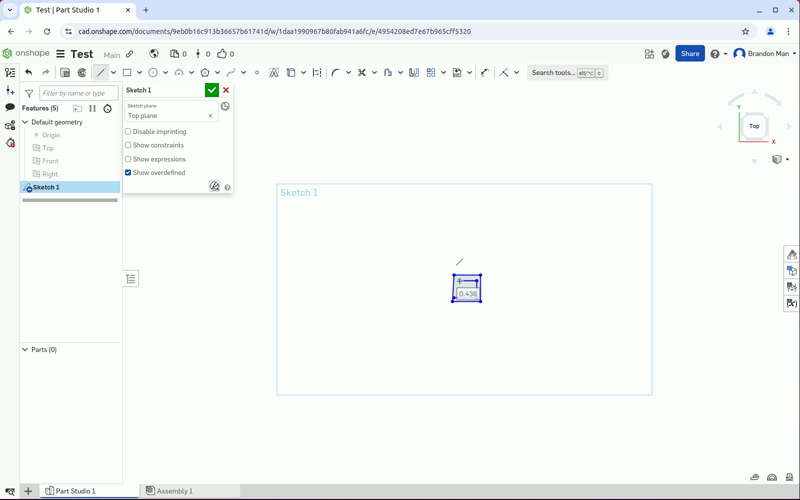
scroll(-6)
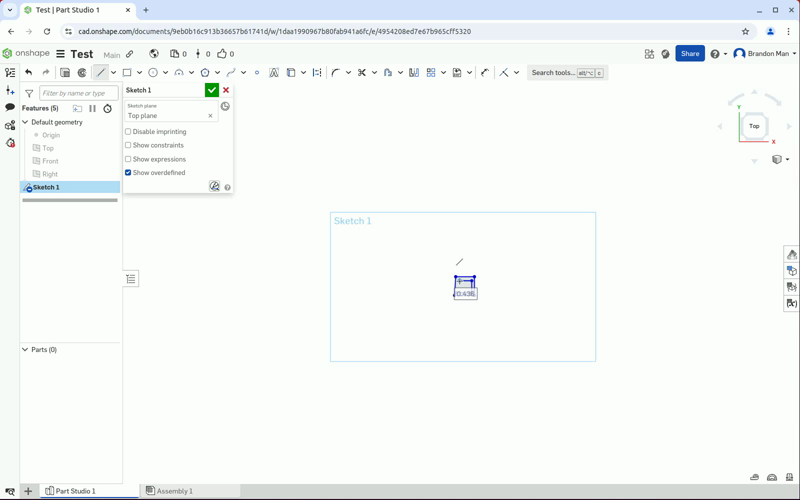
scroll(-6)
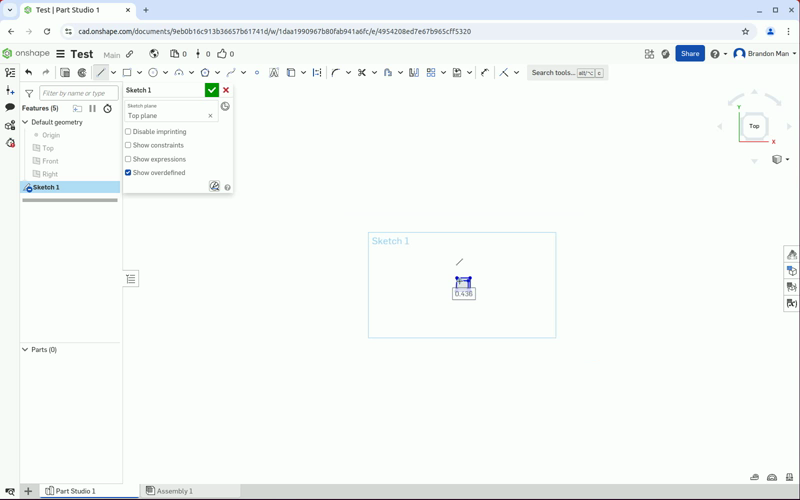
scroll(-6)
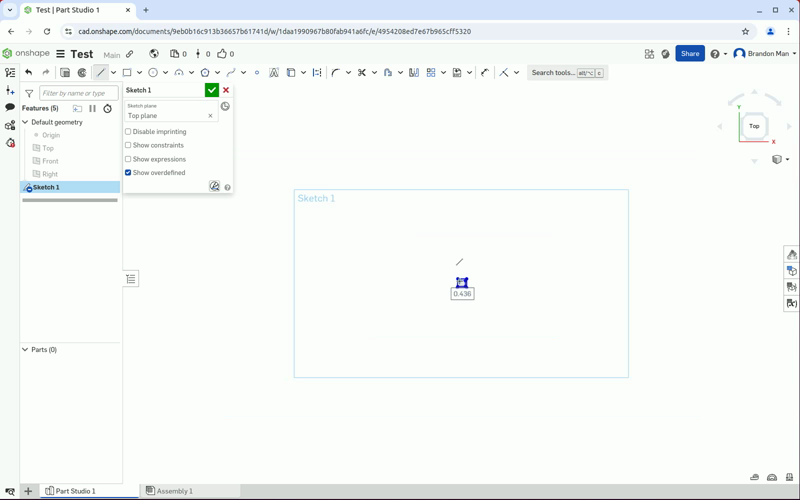
scroll(-6)
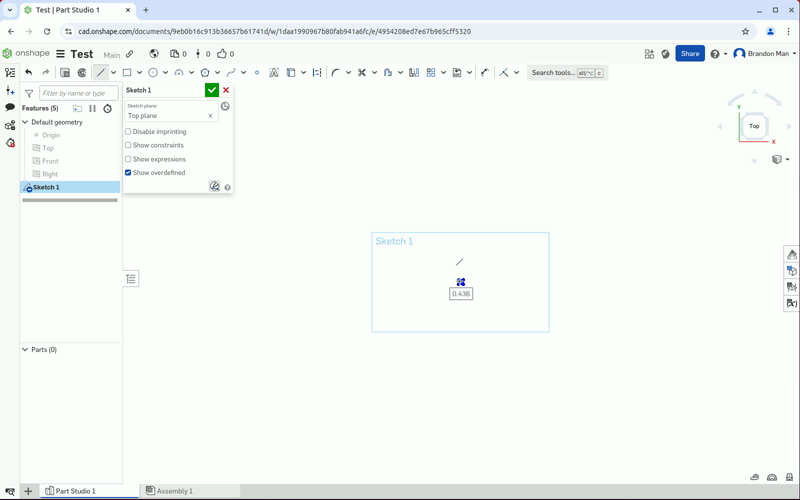
key_up(shift)
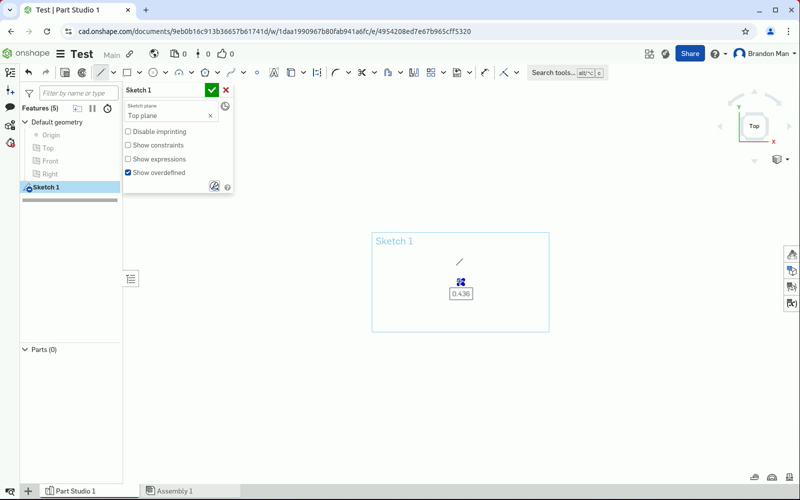
mouse_move(489, 280)
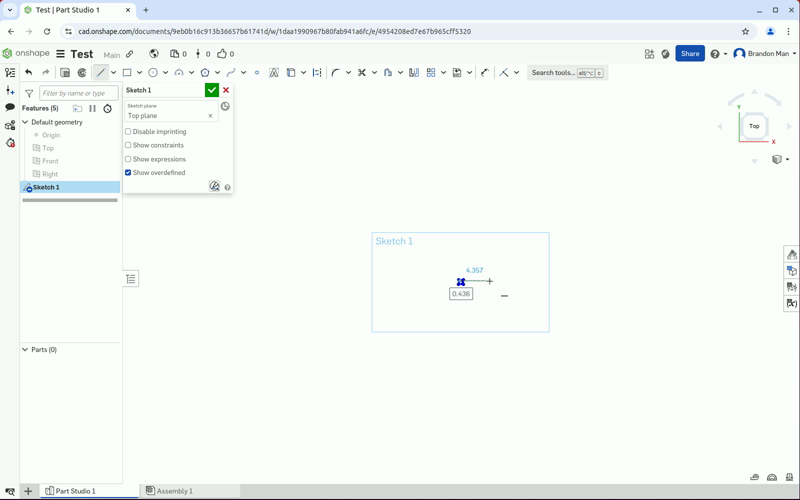
key_down(shift)
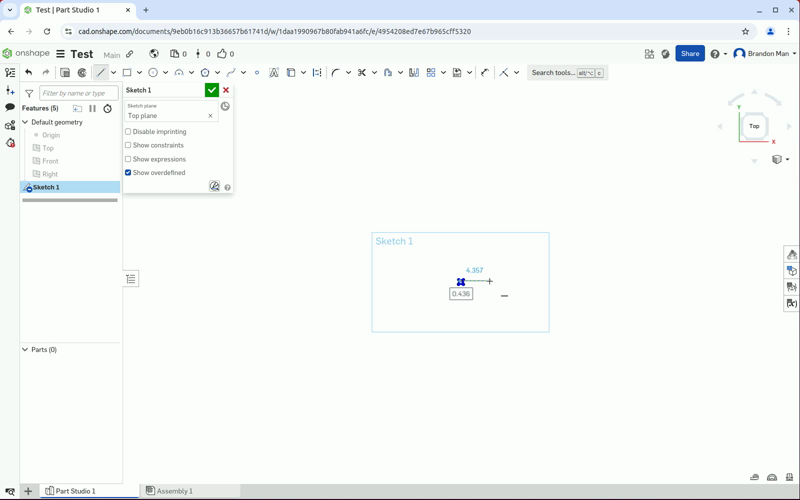
mouse_move(459, 283)
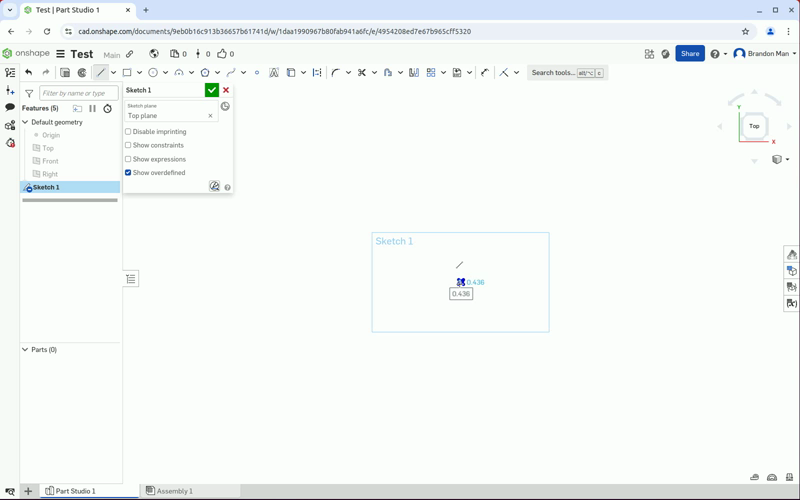
scroll(6)
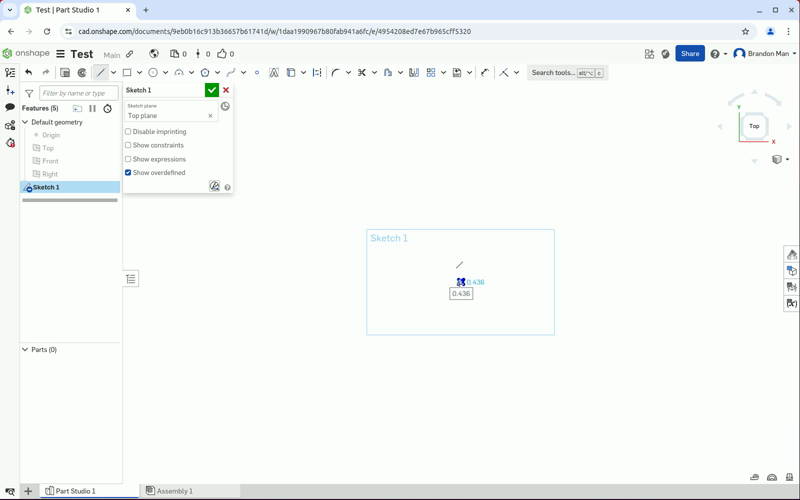
scroll(6)
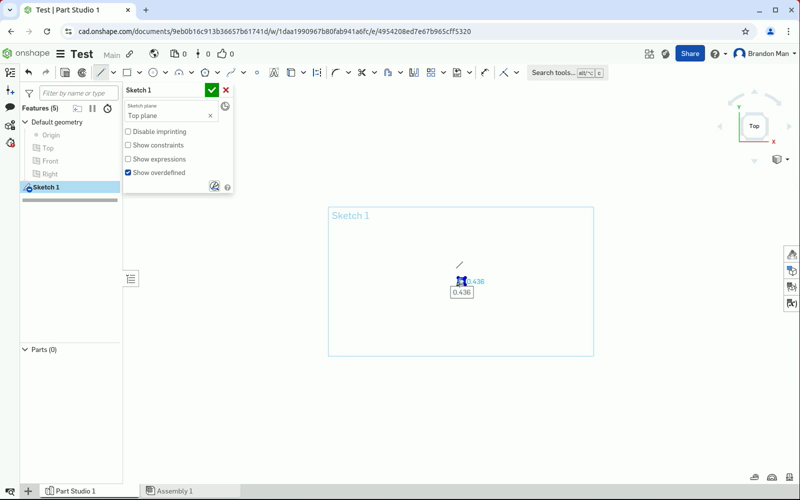
scroll(6)
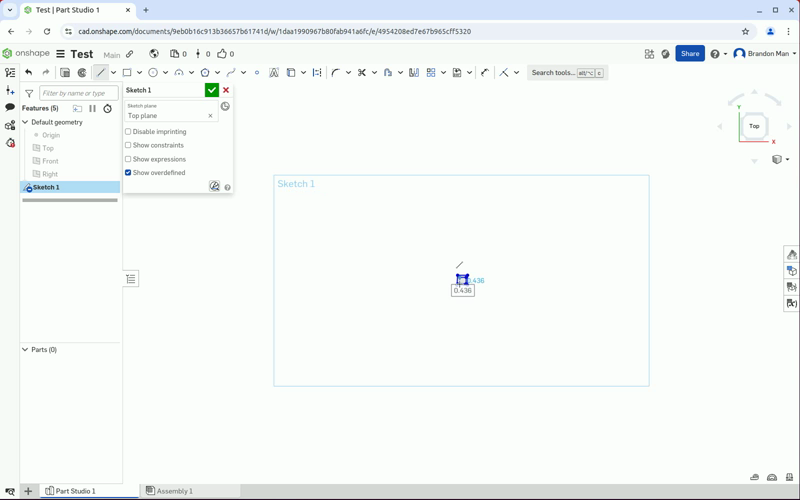
scroll(6)
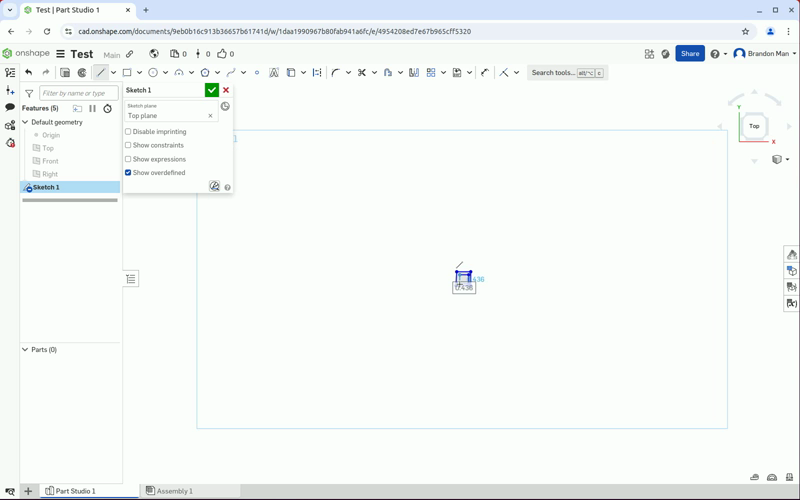
scroll(6)
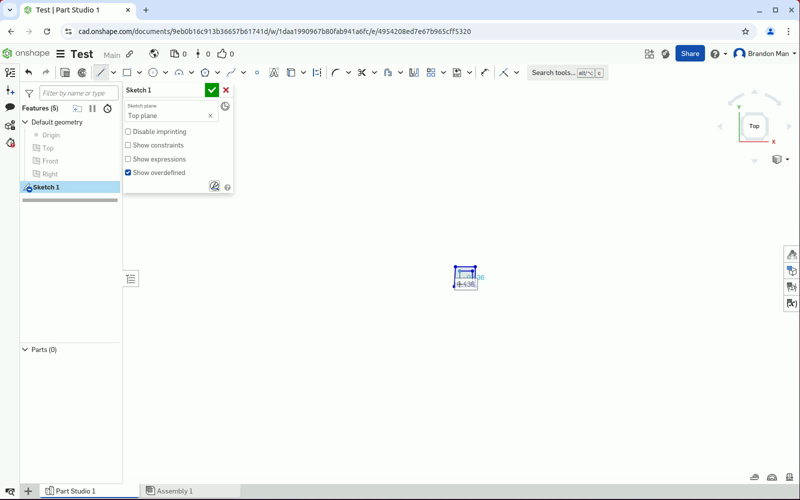
scroll(6)
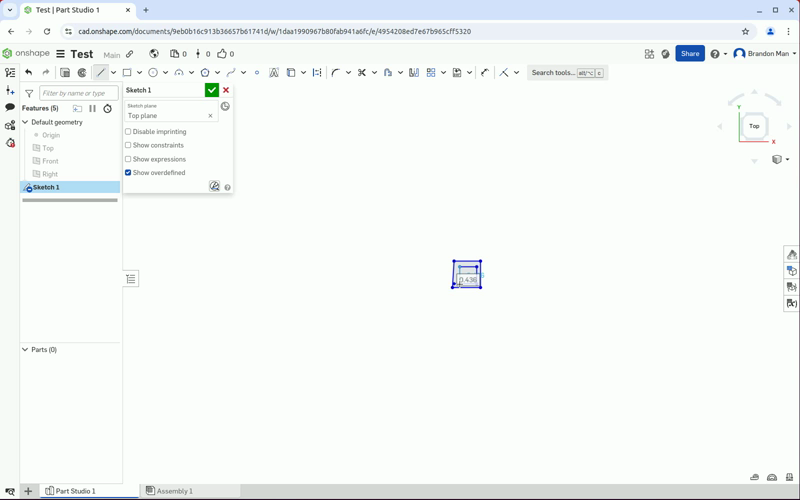
scroll(6)
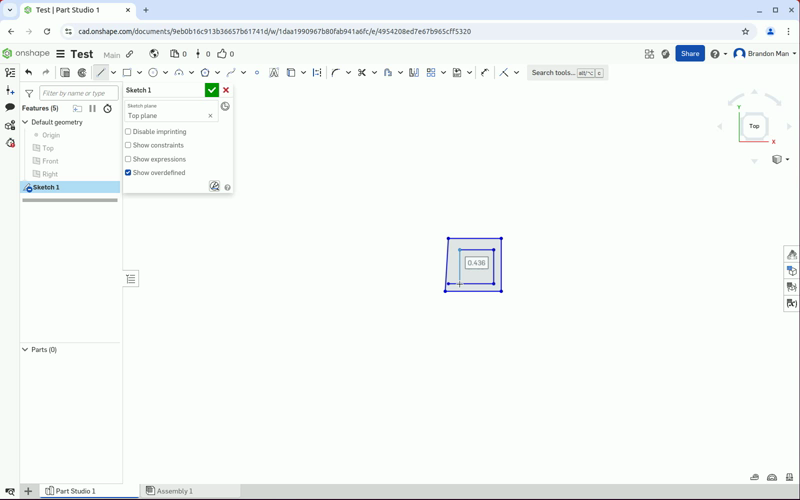
key_up(shift)
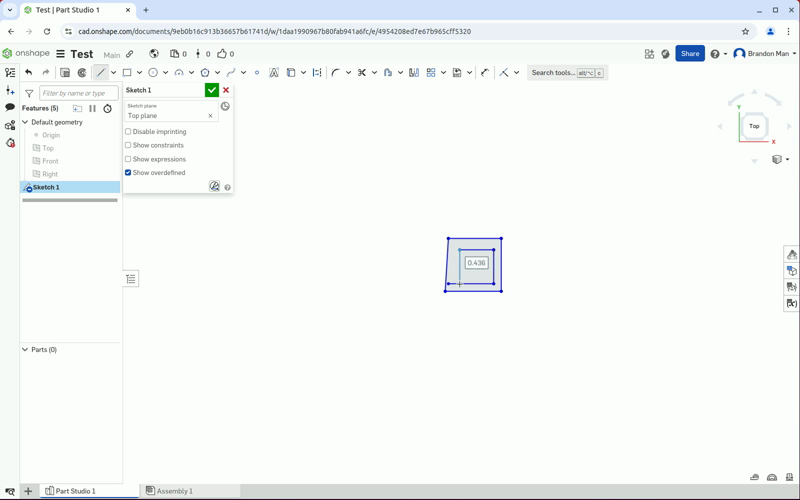
click(459, 283)
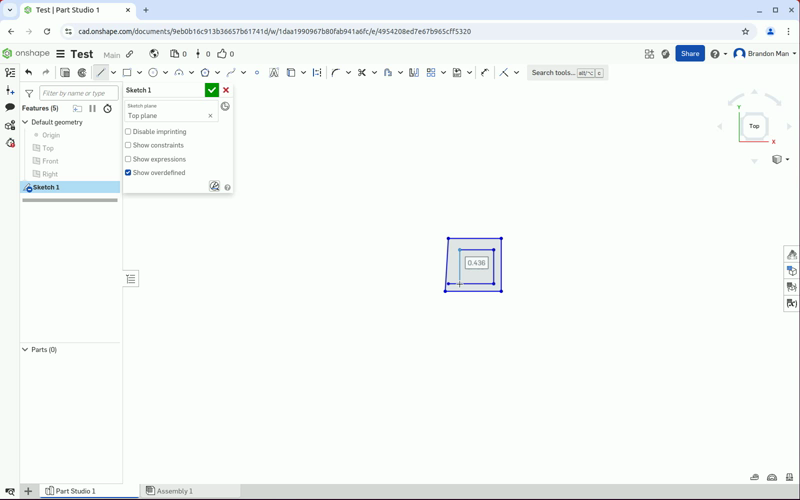
scroll(-6)
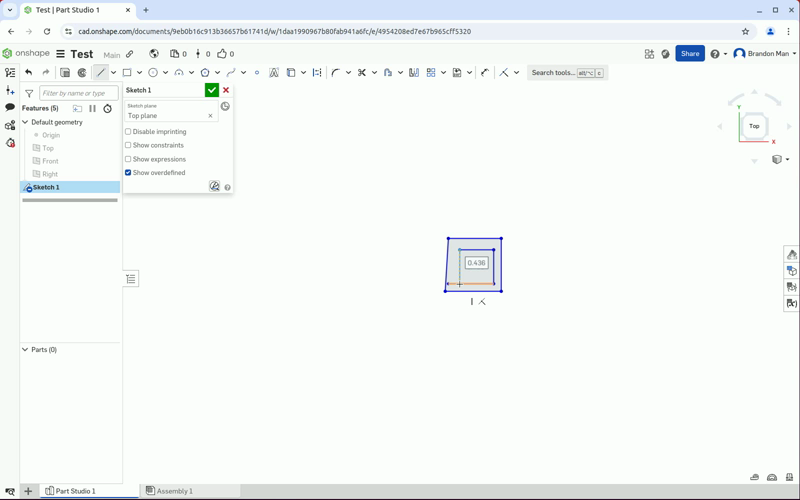
scroll(-6)
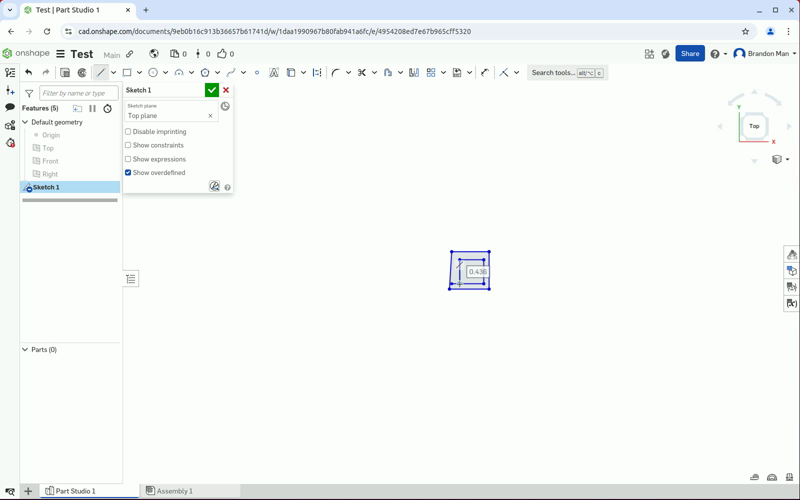
scroll(-6)
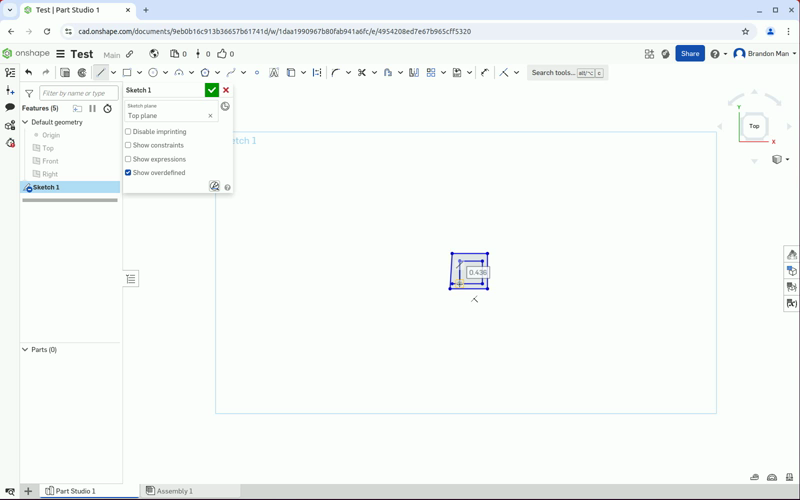
scroll(-6)
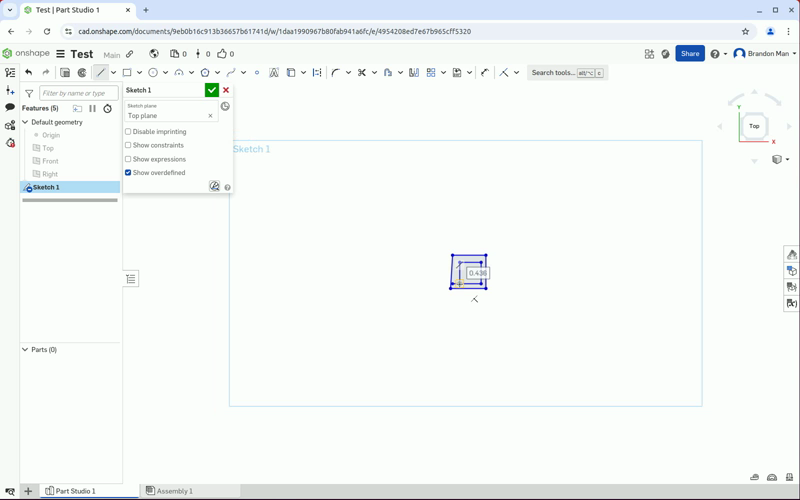
scroll(-6)
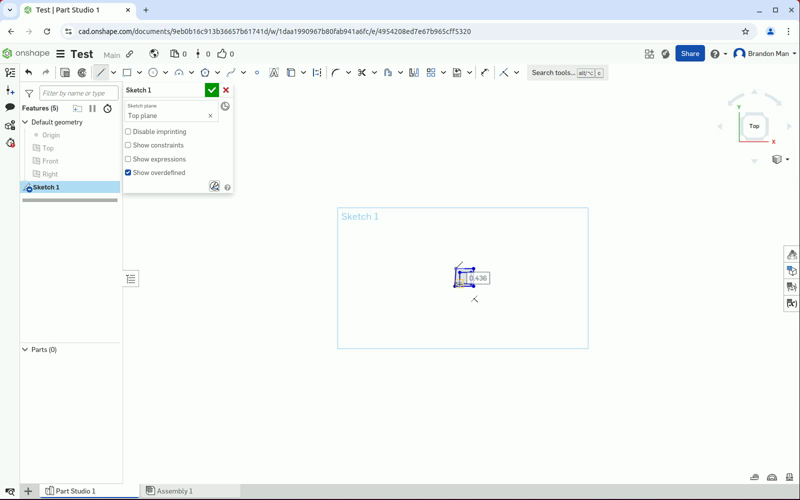
scroll(-6)
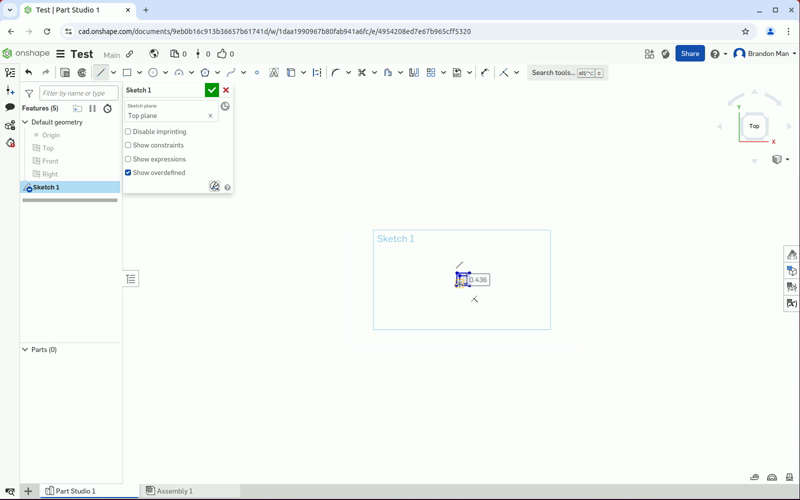
scroll(-6)
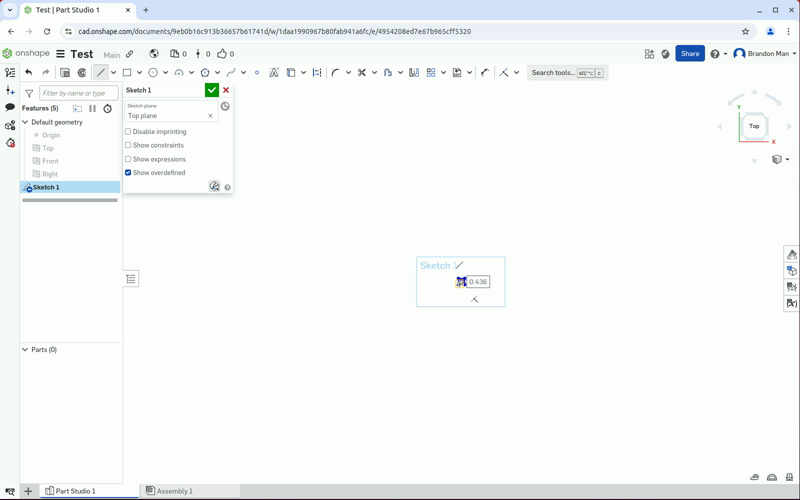
key(esc)
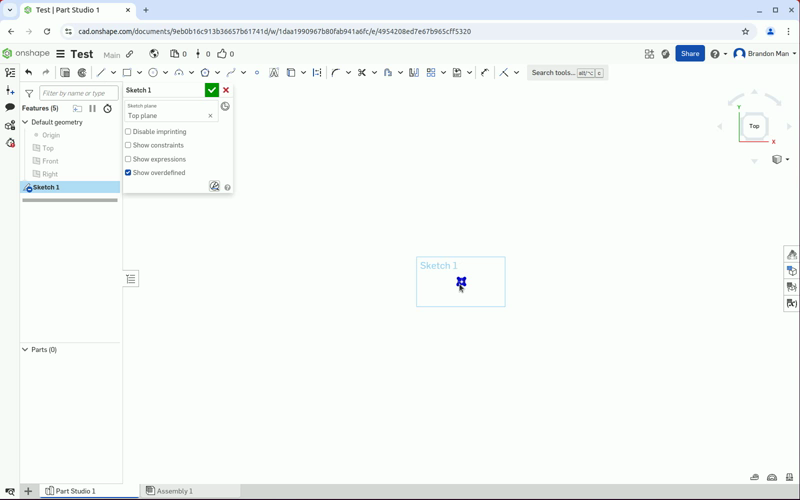
mouse_move(463, 283)
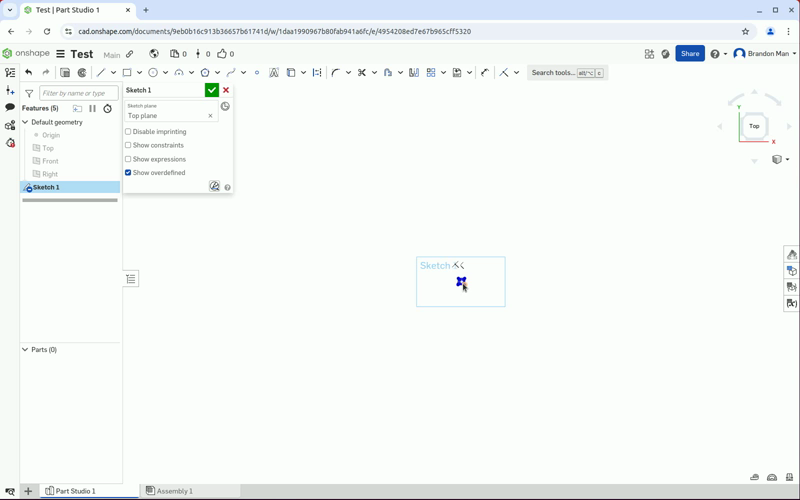
scroll(6)
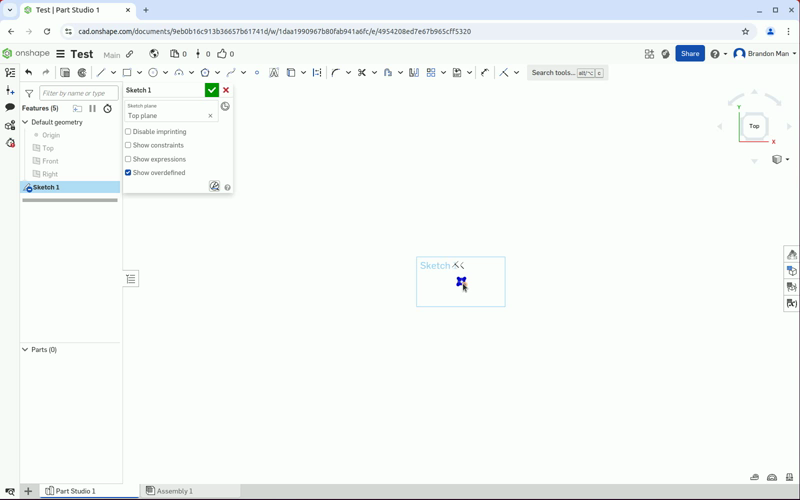
scroll(6)
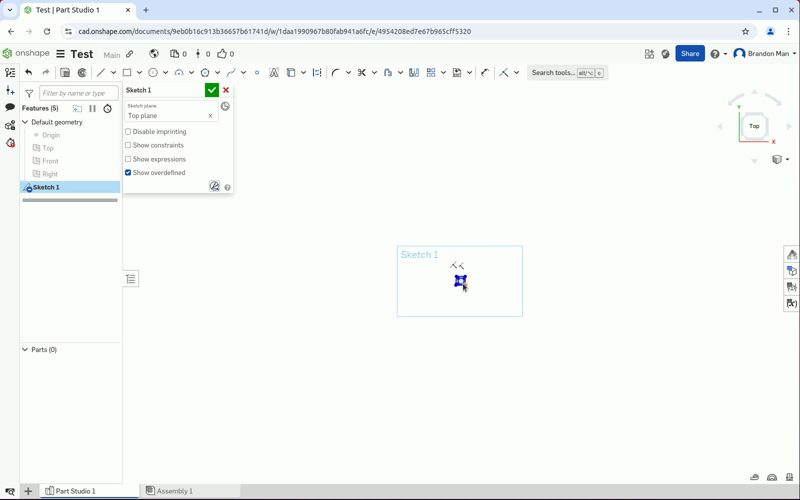
scroll(6)
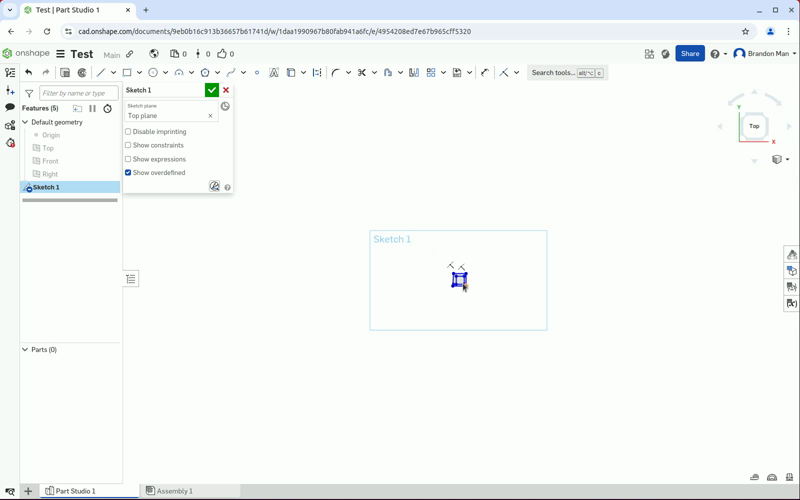
scroll(6)
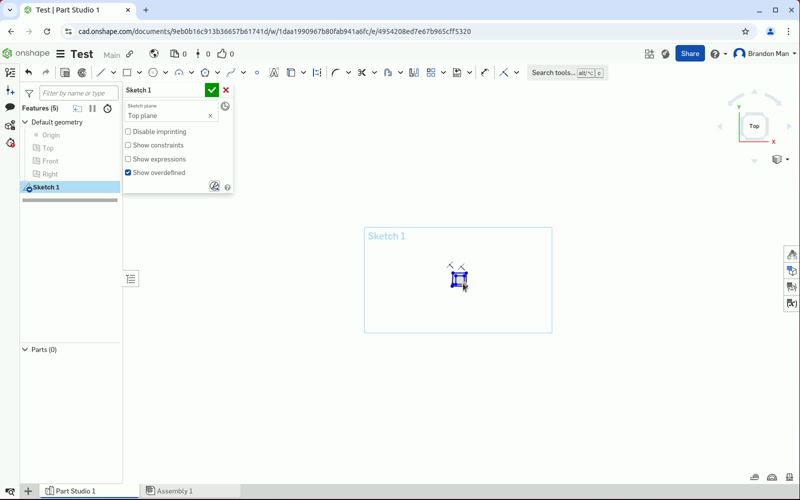
scroll(6)
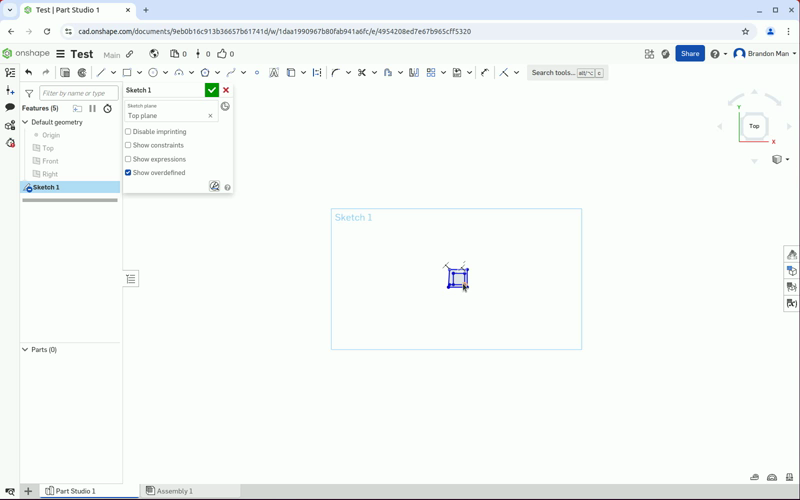
scroll(6)
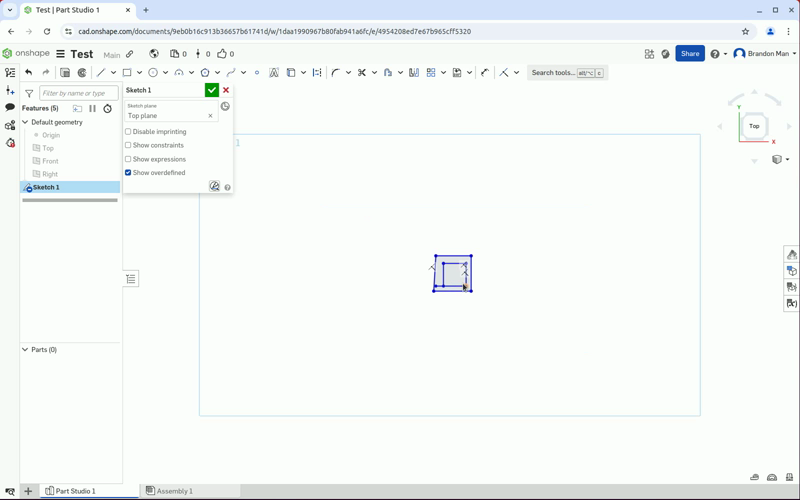
scroll(6)
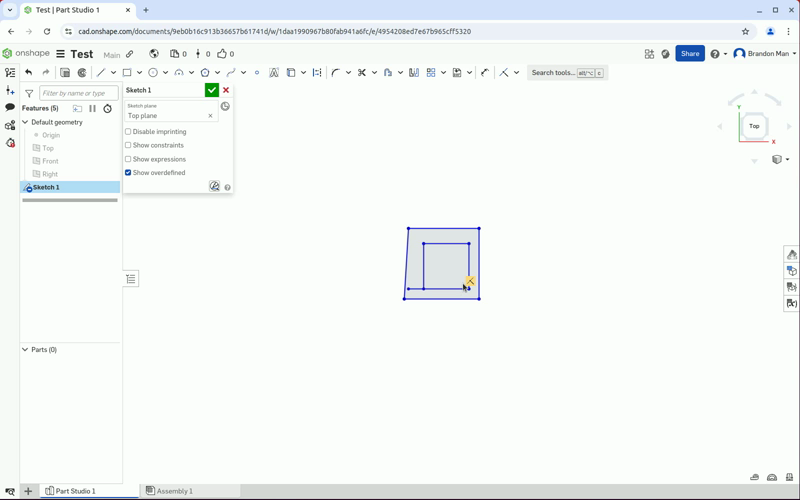
click(463, 283)
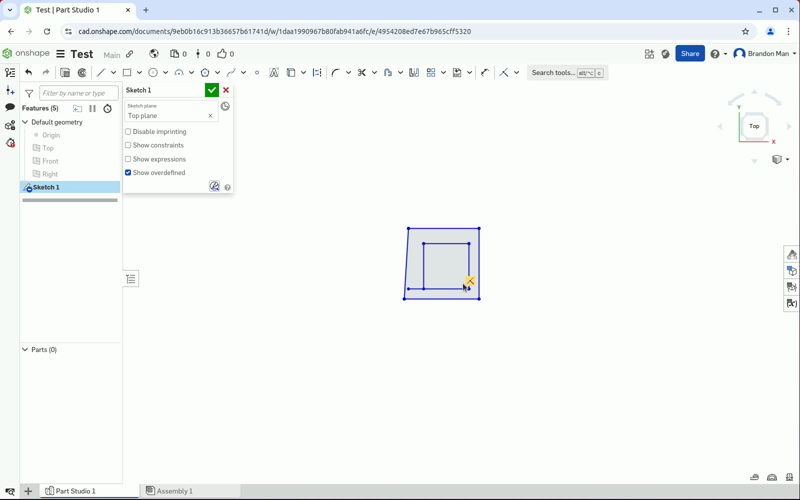
scroll(-6)
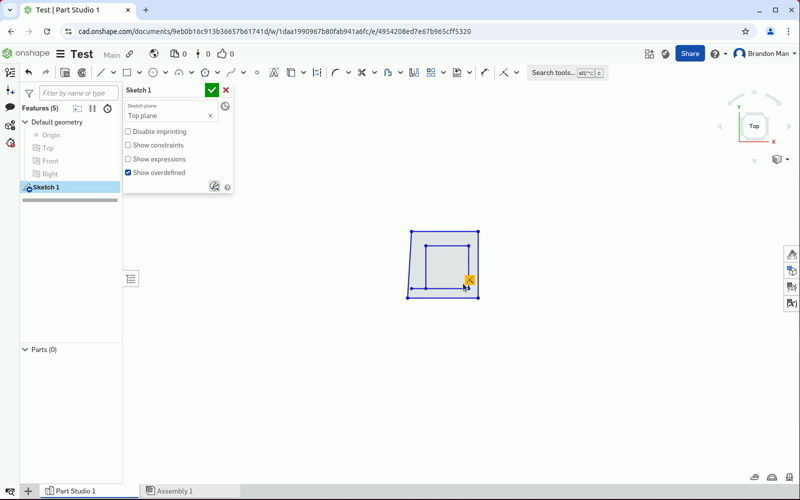
scroll(-6)
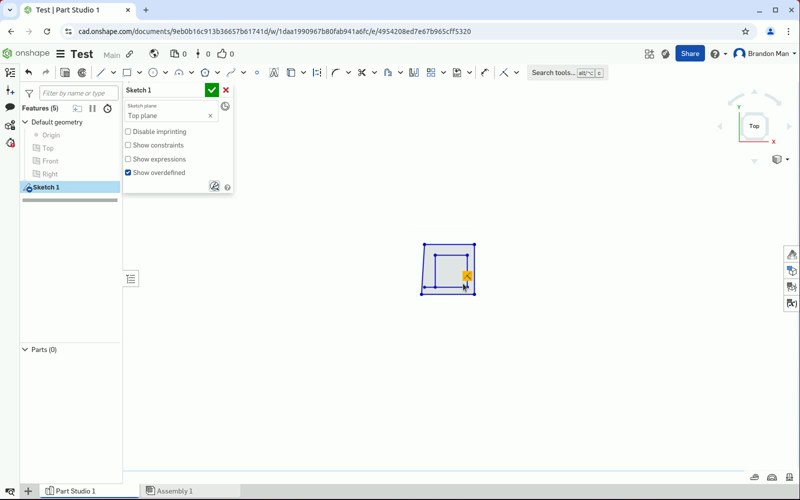
scroll(-6)
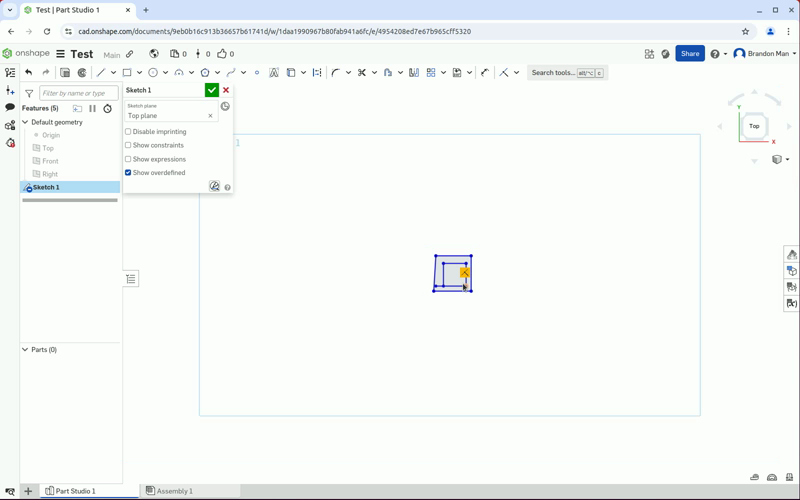
scroll(-6)
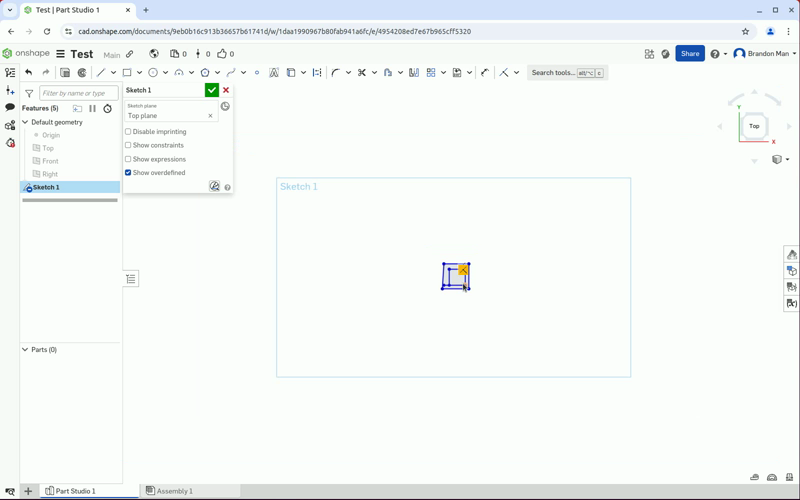
scroll(-6)
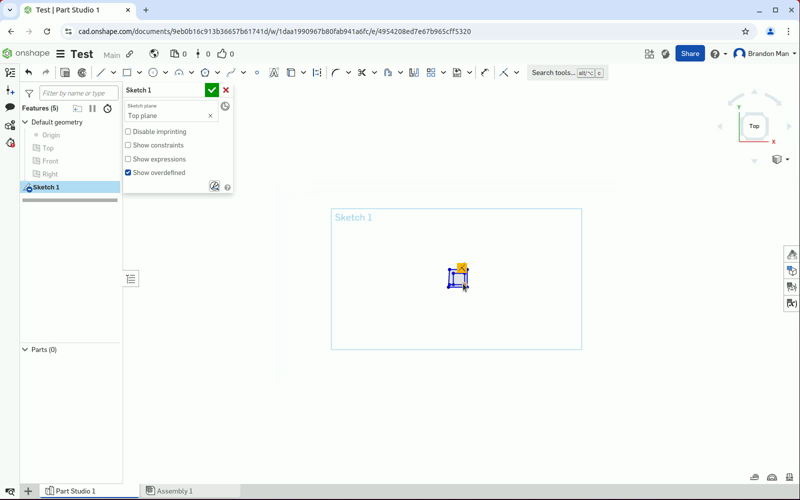
scroll(-6)
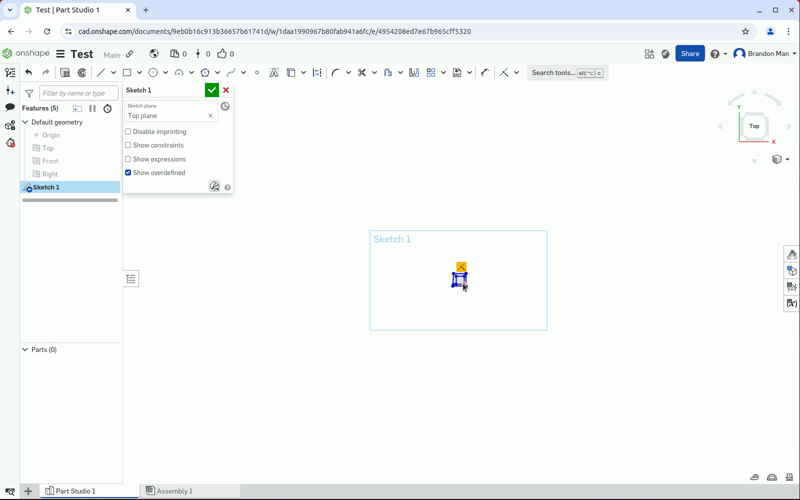
scroll(-6)
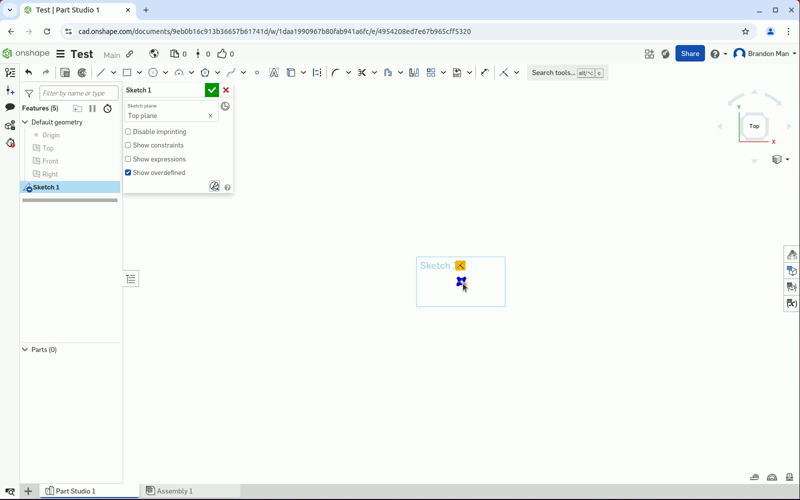
mouse_move(73, 352)
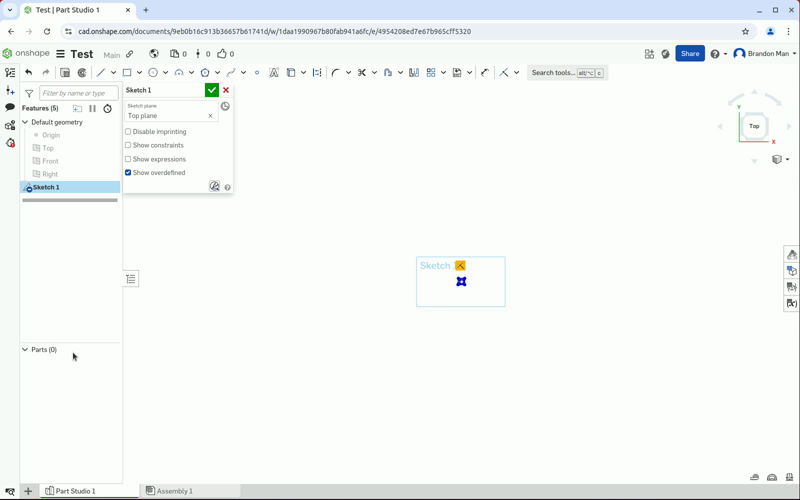
key(shift+y)
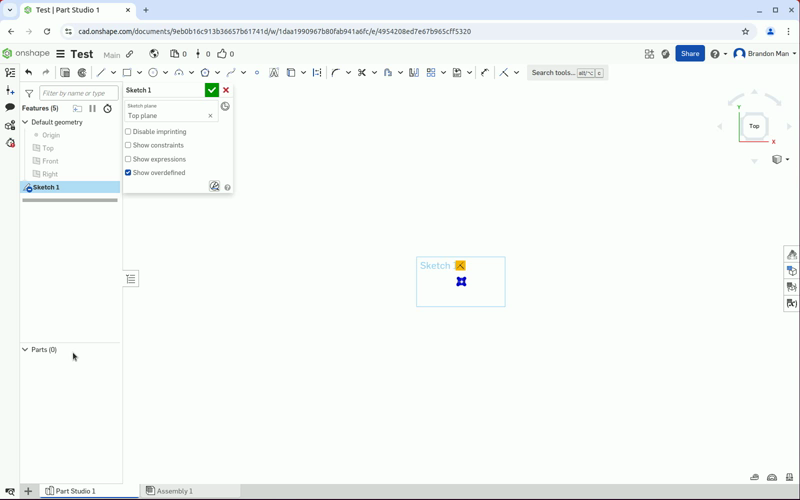
key(shift+e)
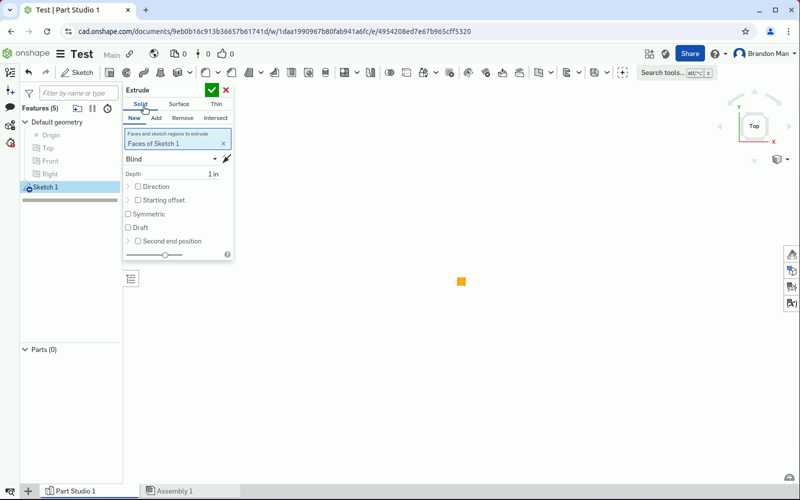
mouse_move(143, 106)
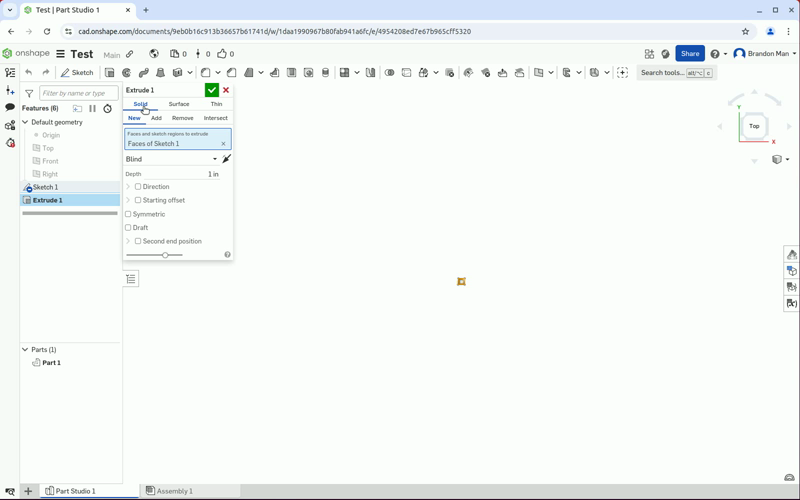
click(143, 106)
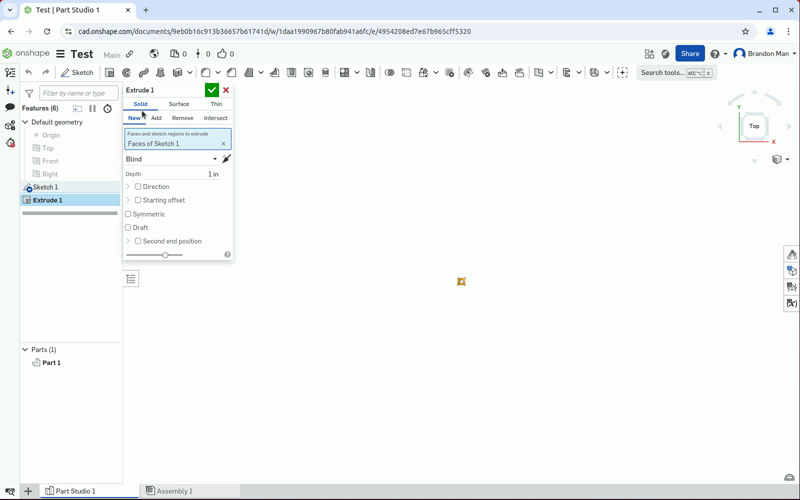
mouse_move(137, 120)
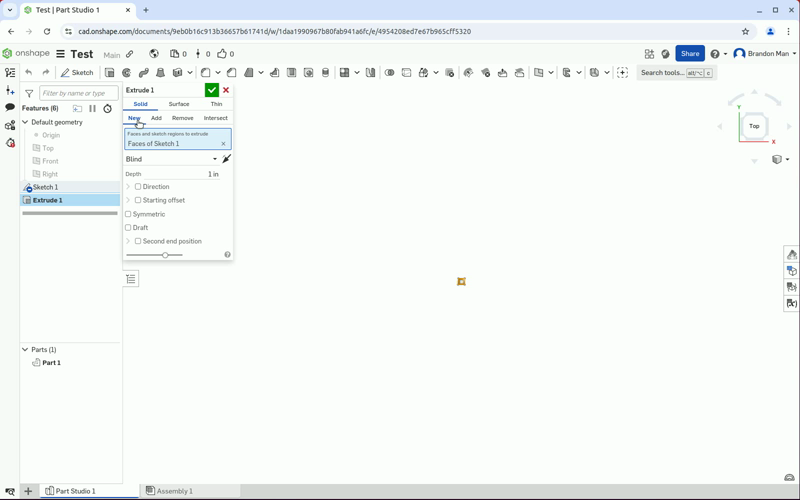
click(137, 120)
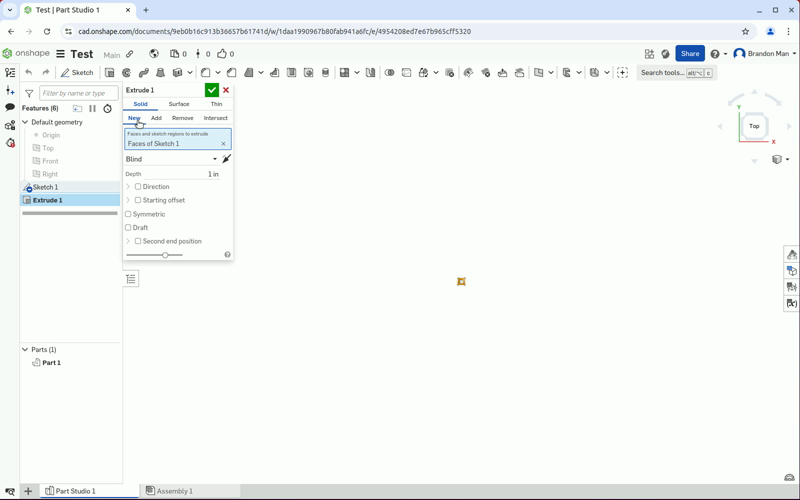
key(tab, 4)
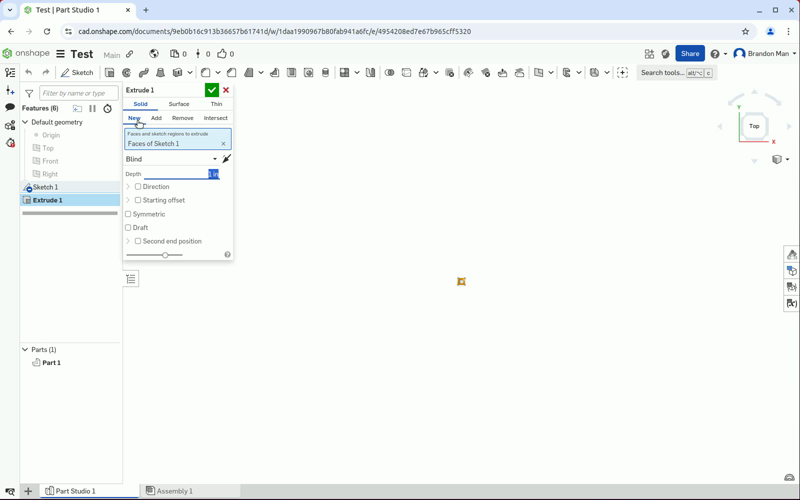
text(17.813)
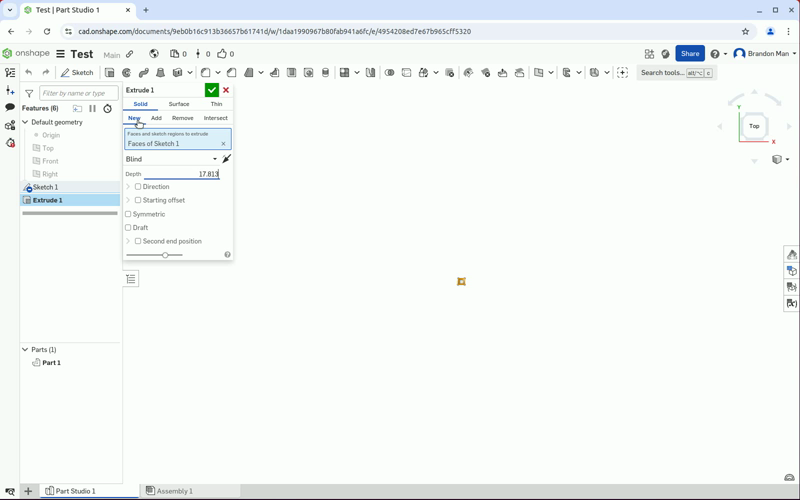
key(enter)
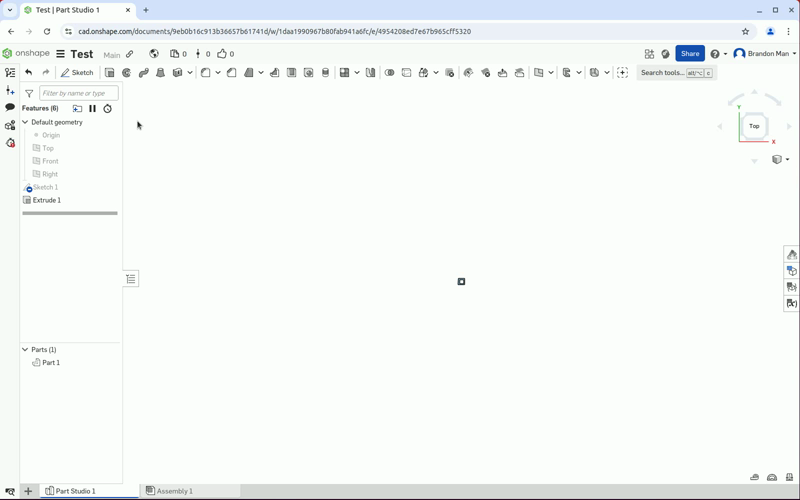
key(shift+h)
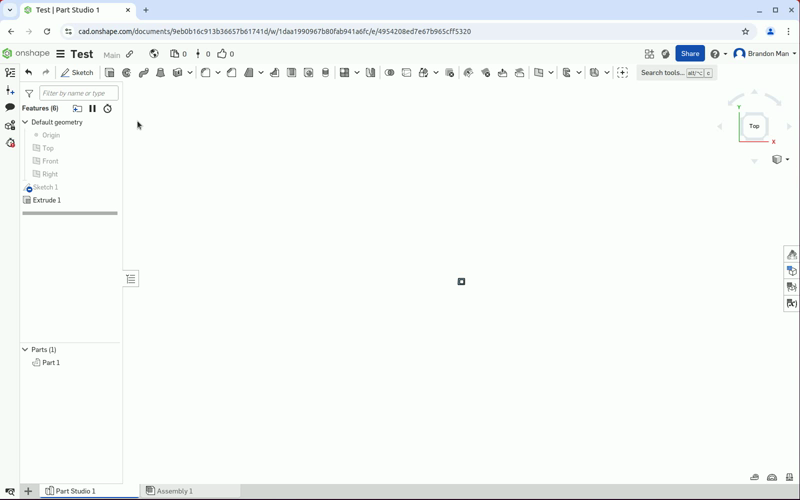
key(shift+h)
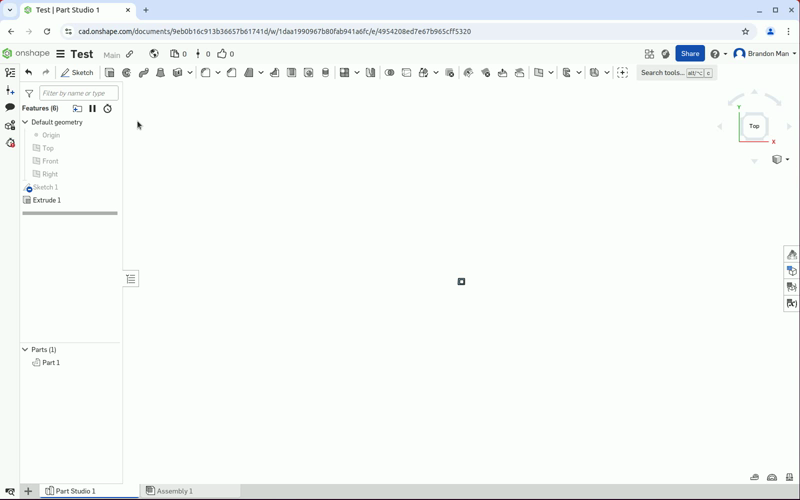
mouse_move(73, 189)
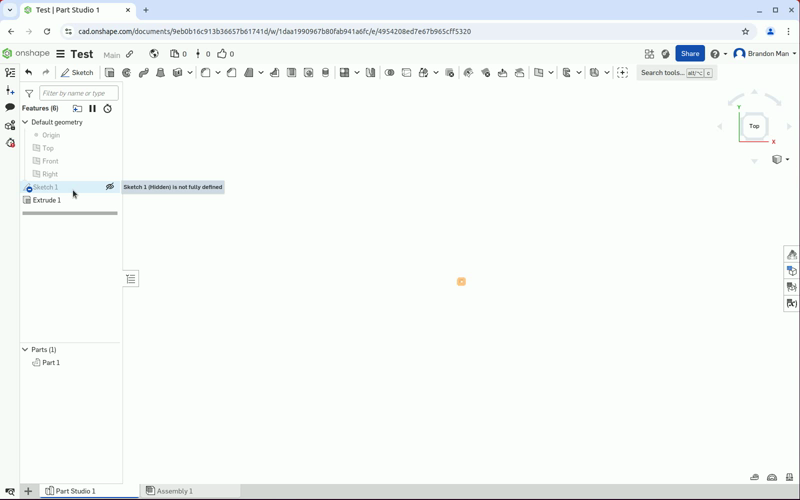
click(73, 189)
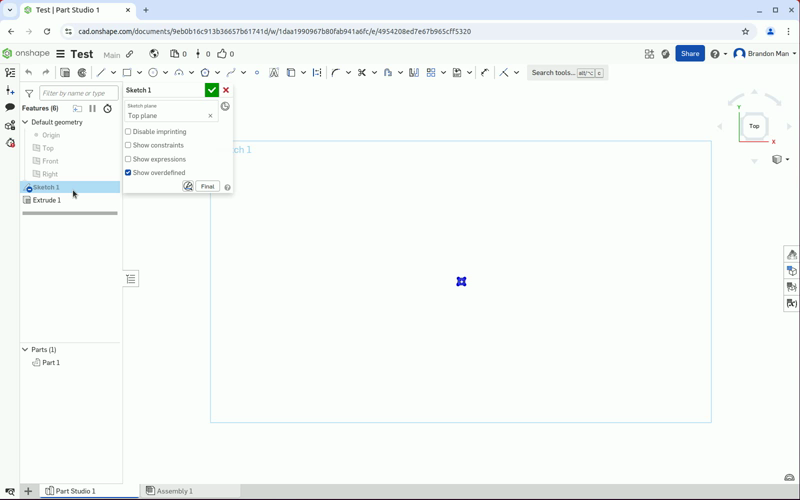
mouse_move(229, 92)
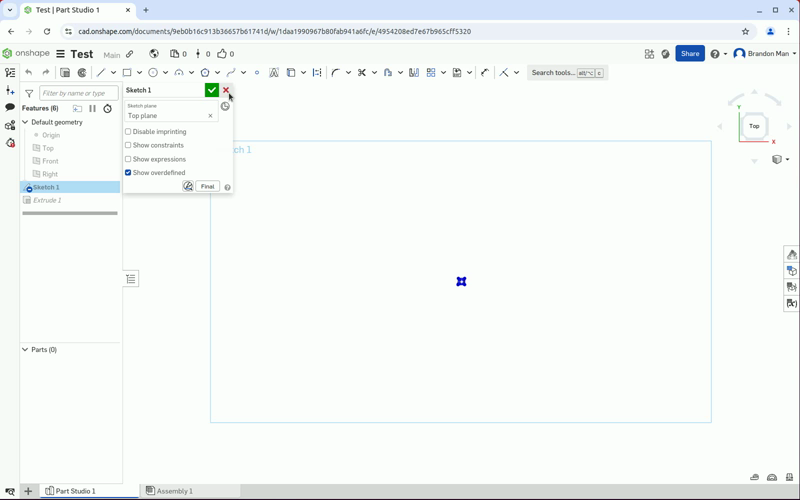
click(229, 92)
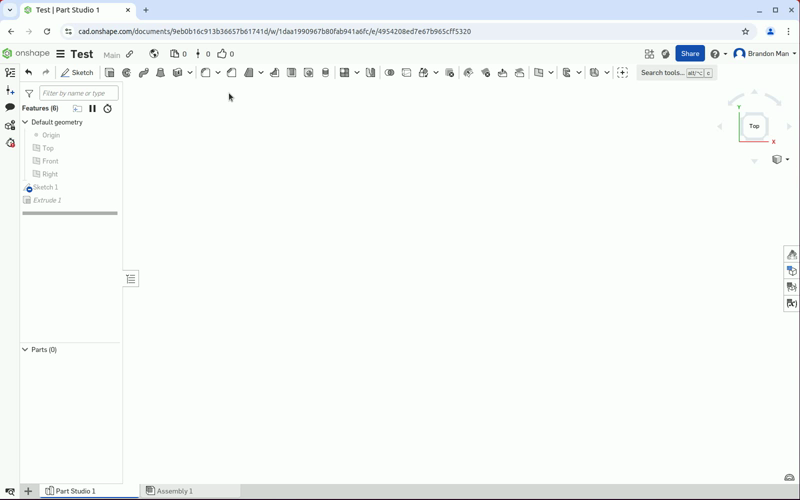
mouse_move(73, 352)
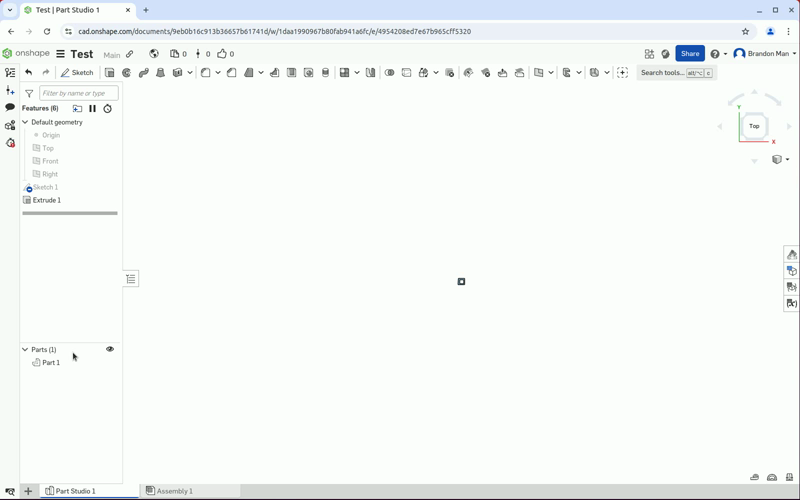
key(y)
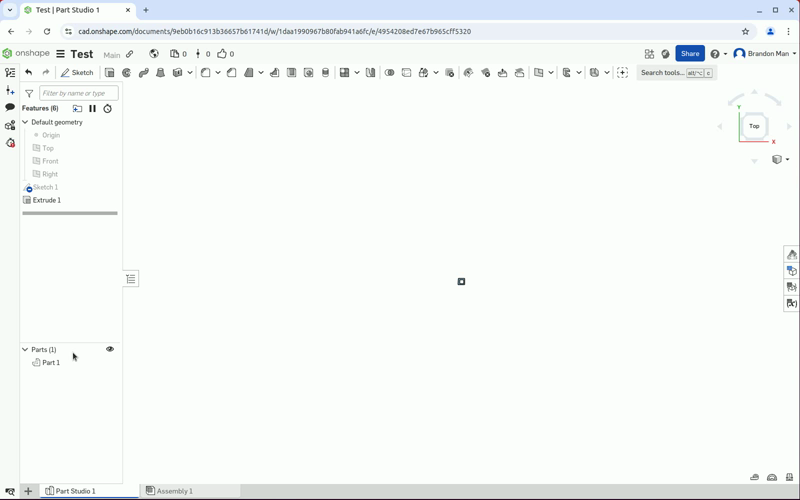
key(shift+p)
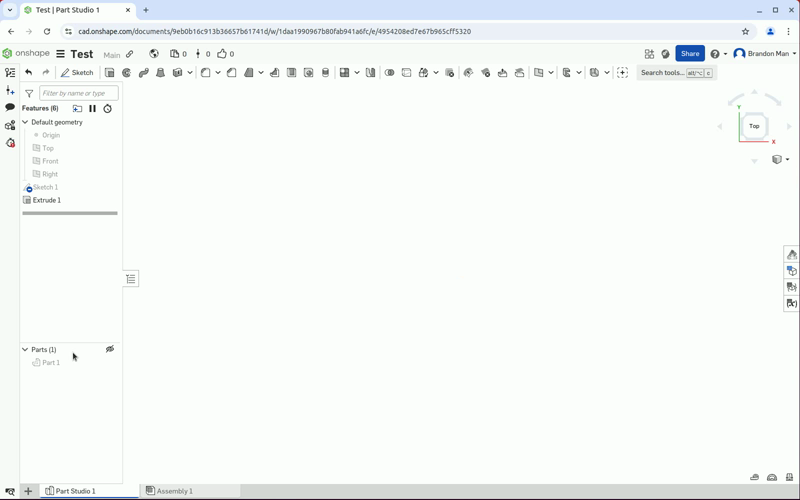
key(space)
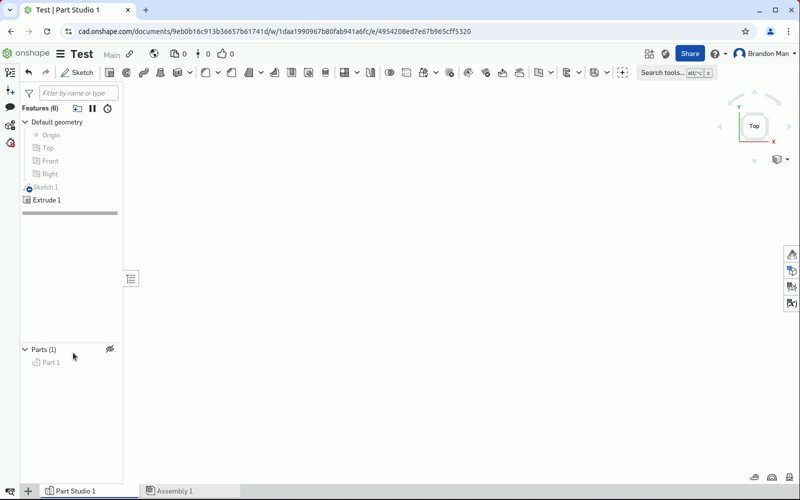
key_down(shift)
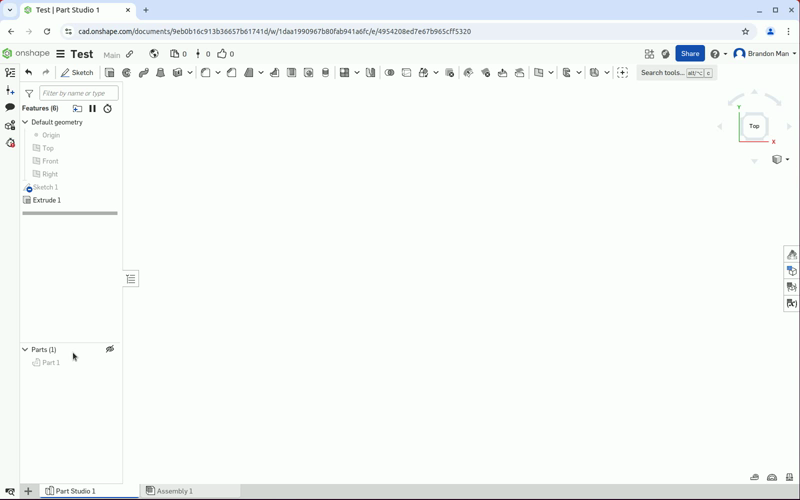
key(up)
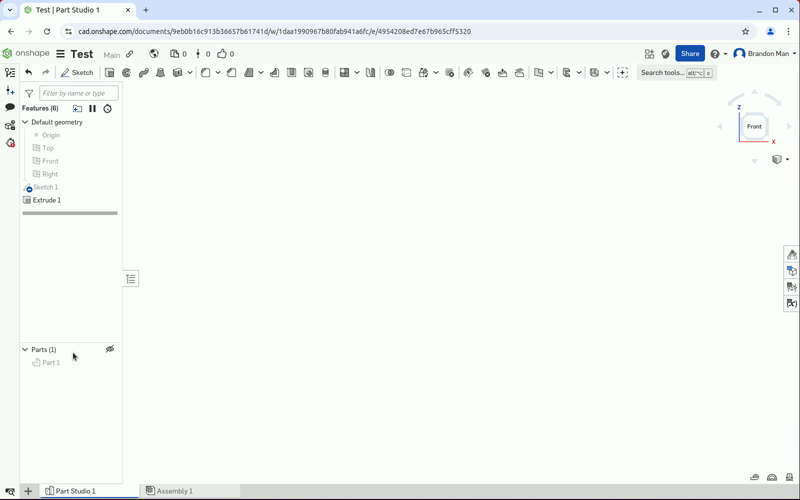
key_up(shift)
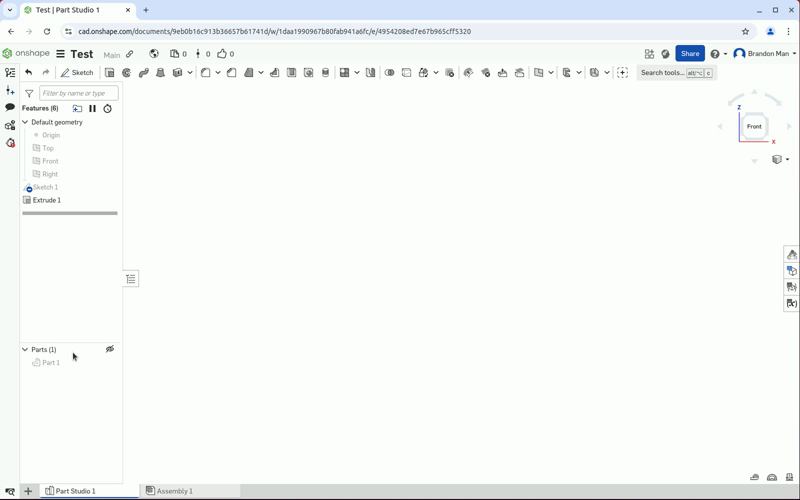
key(space)
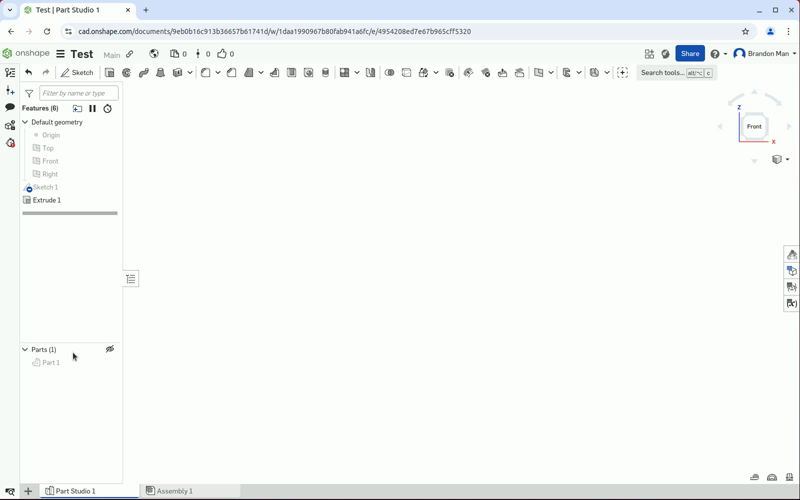
key_down(shift)
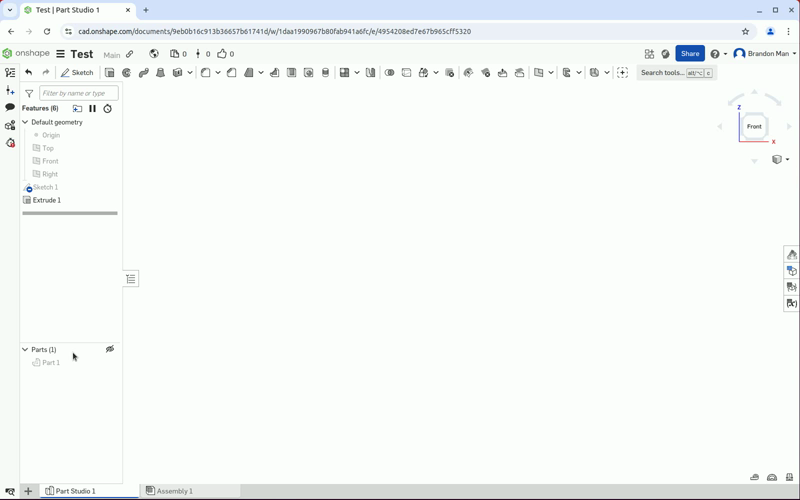
key(left)
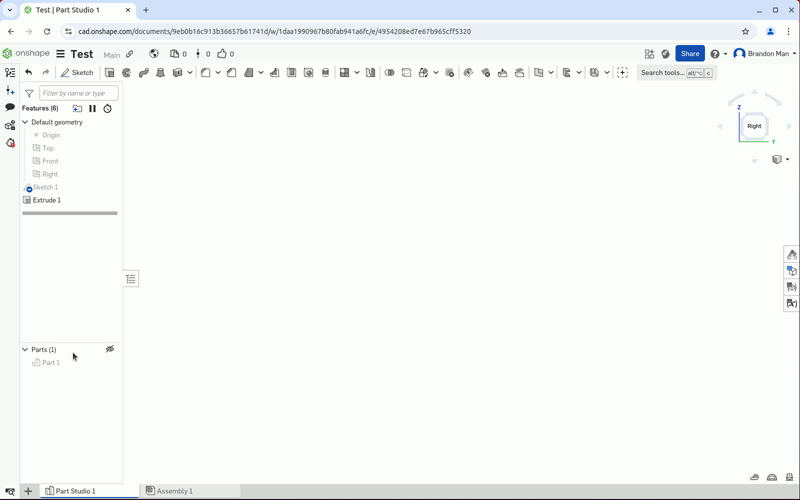
key_up(shift)
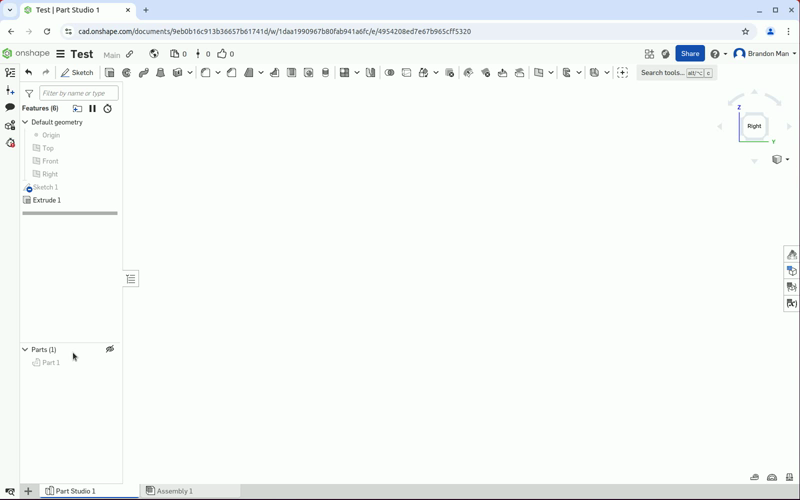
mouse_move(73, 352)
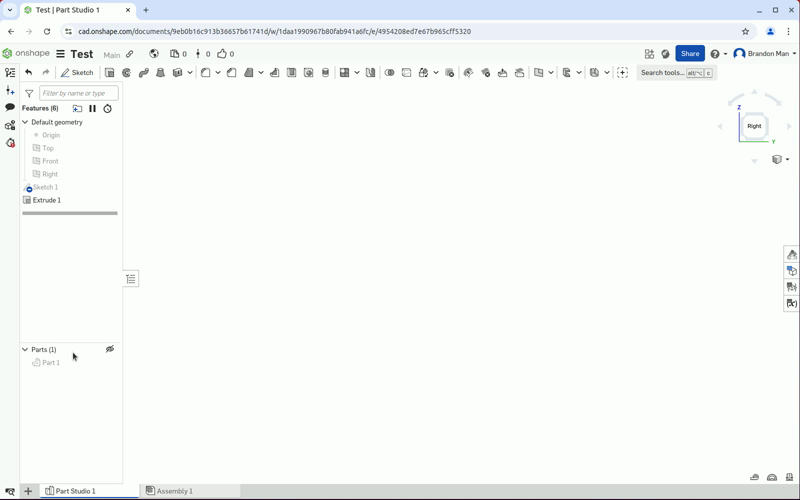
key(shift+y)
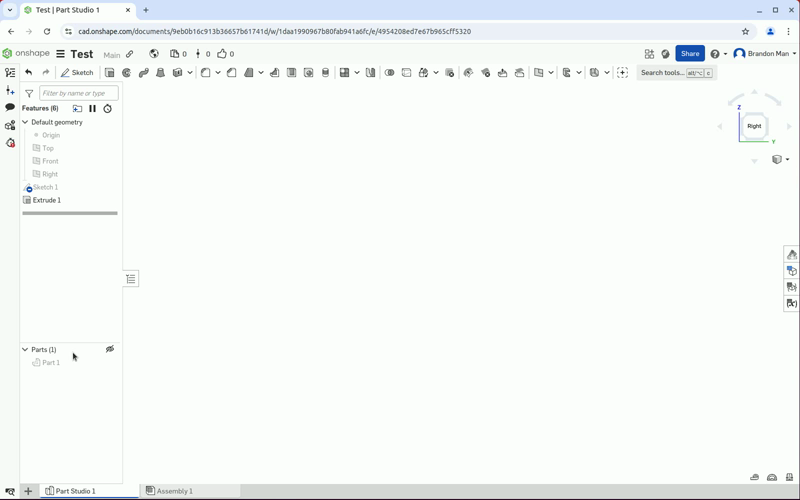
key(shift+s)
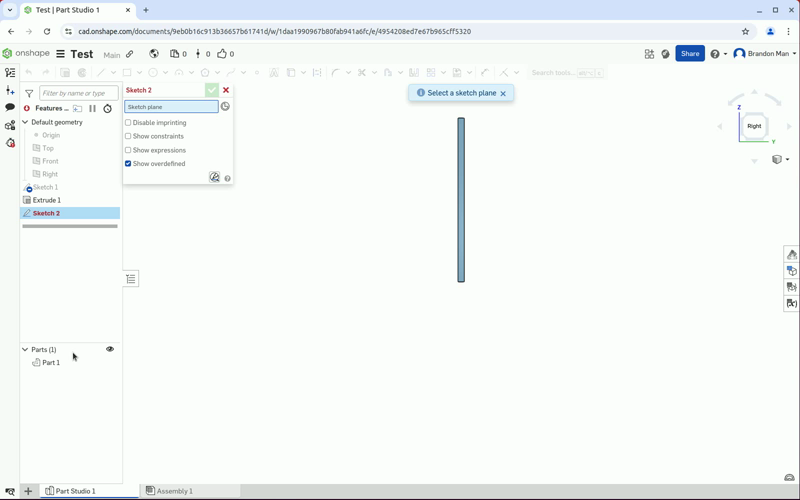
mouse_move(73, 176)
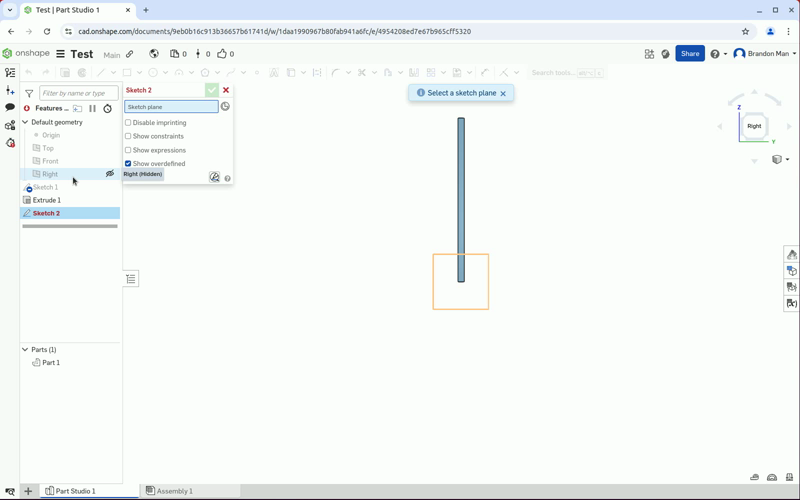
click(73, 176)
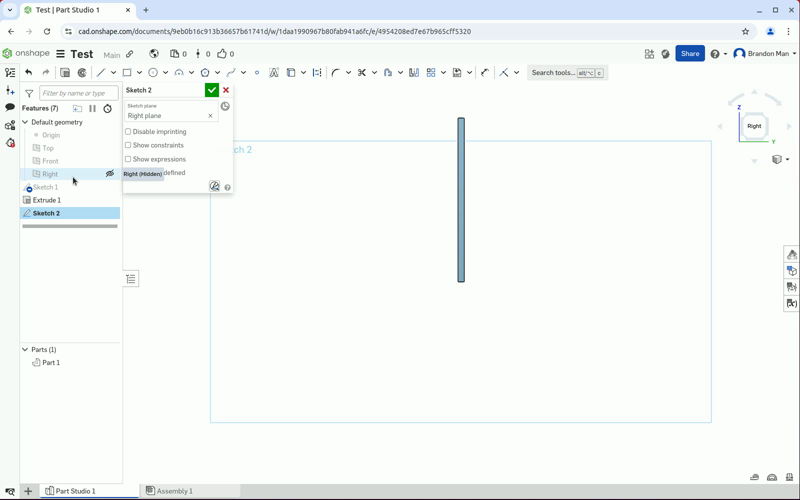
mouse_move(73, 352)
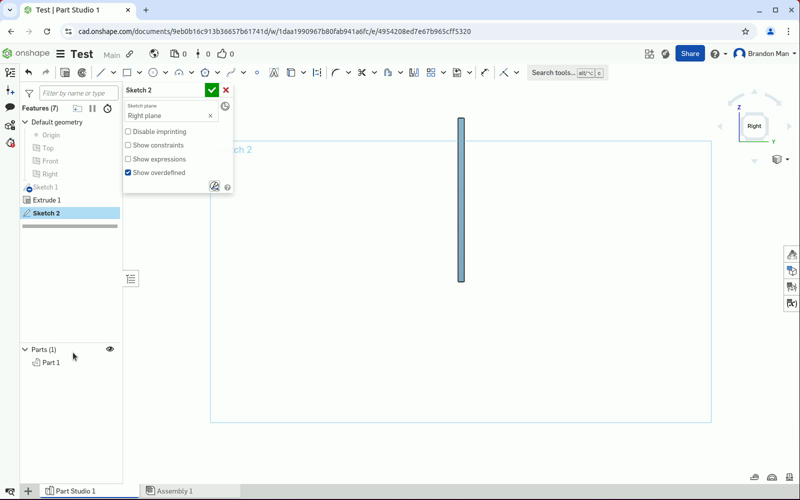
key(y)
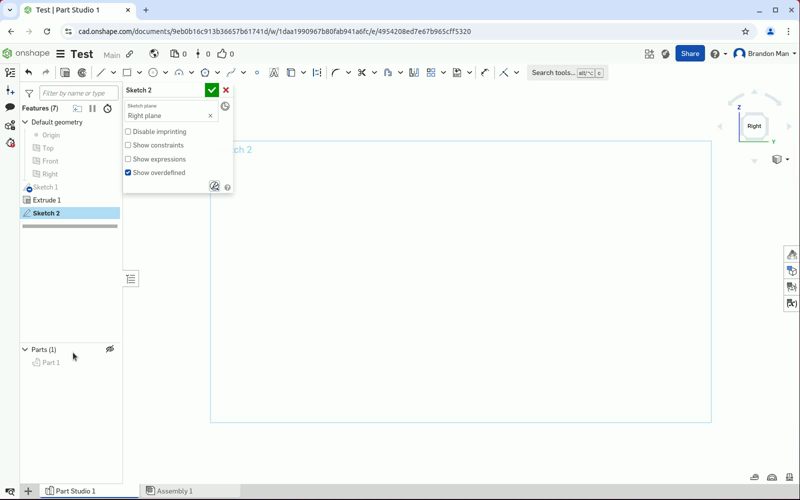
key(l)
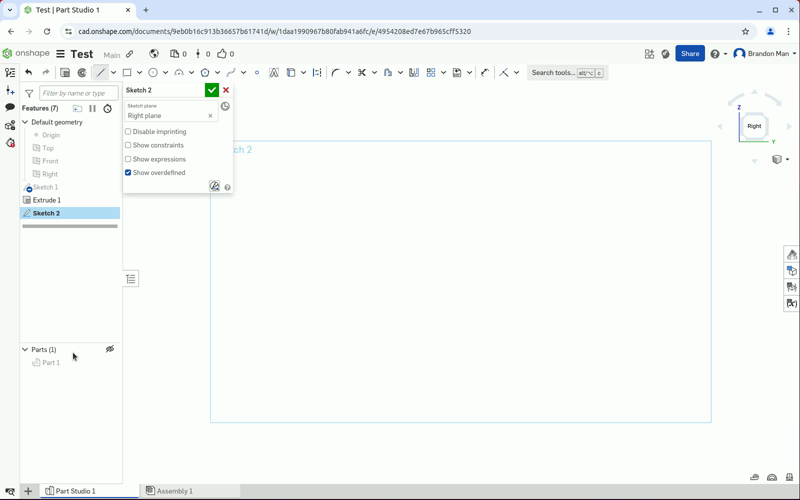
key_down(shift)
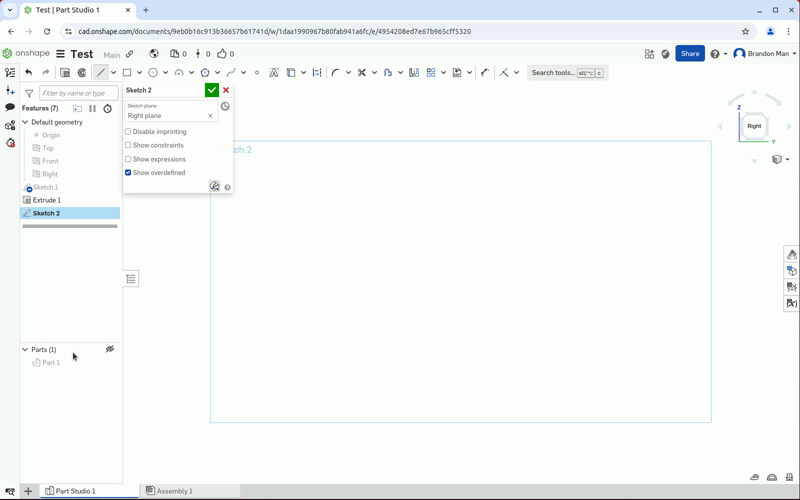
mouse_move(477, 259)
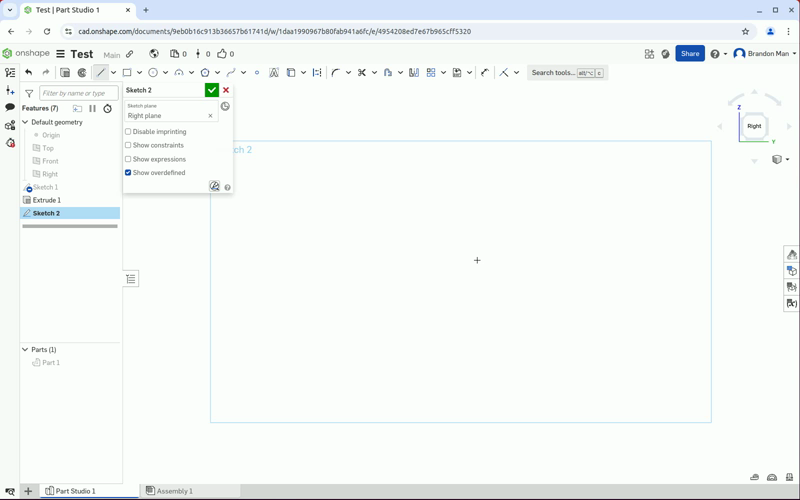
click(477, 259)
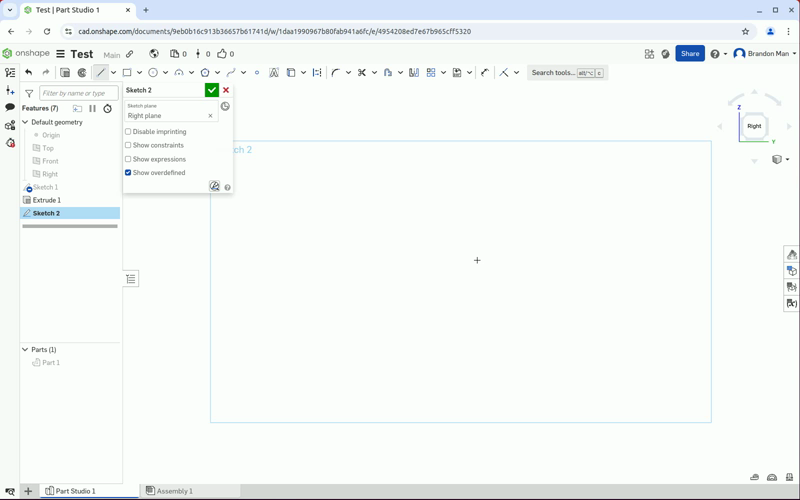
key_up(shift)
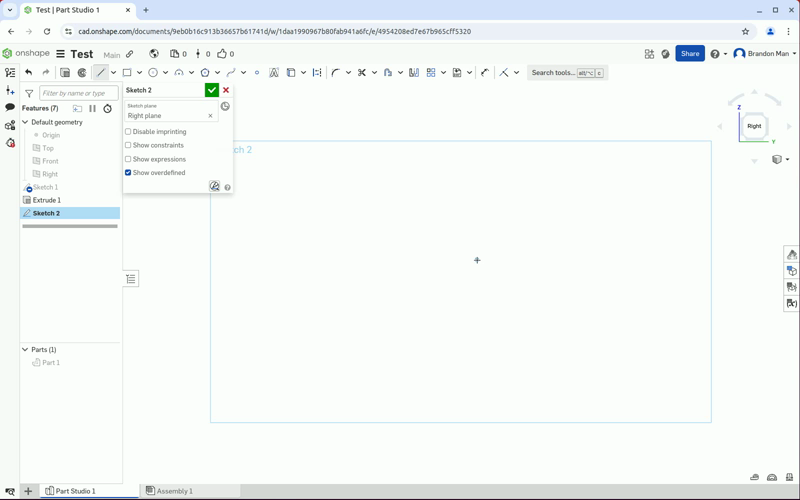
key_down(shift)
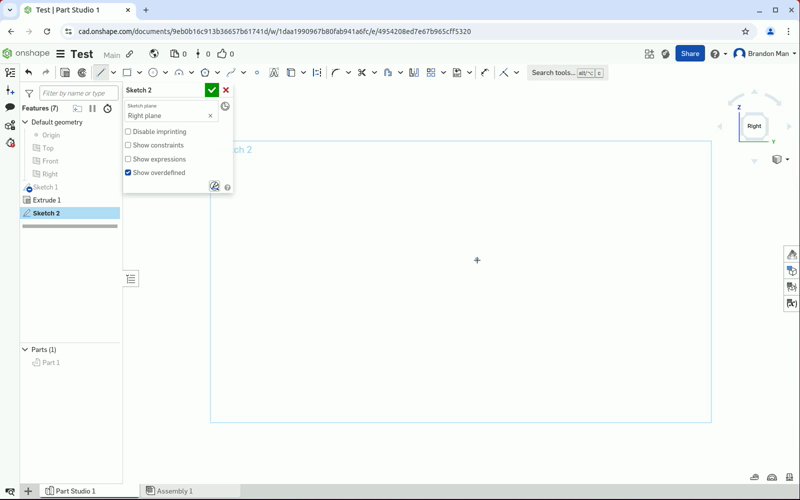
mouse_move(507, 259)
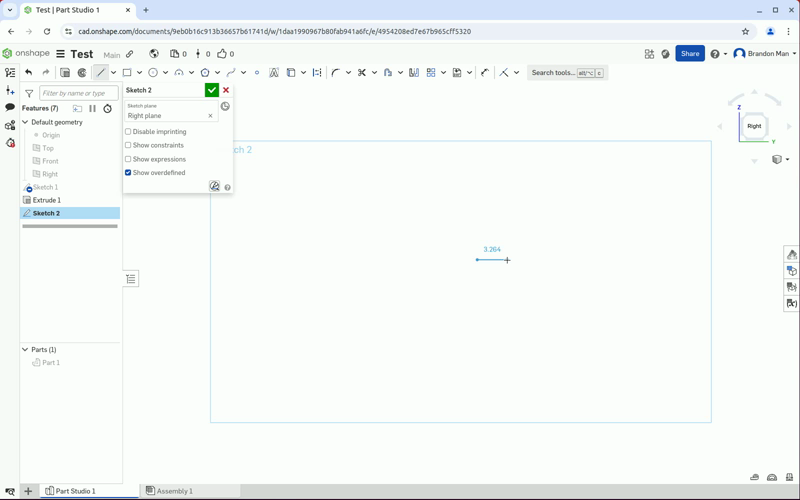
mouse_move(480, 259)
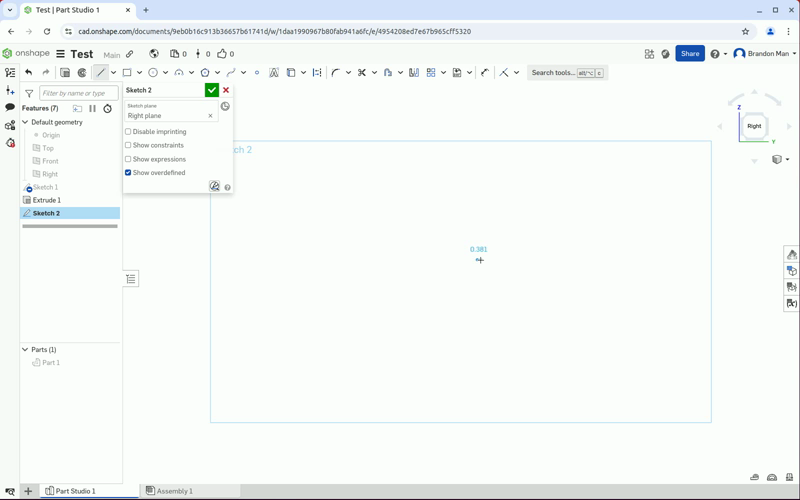
scroll(6)
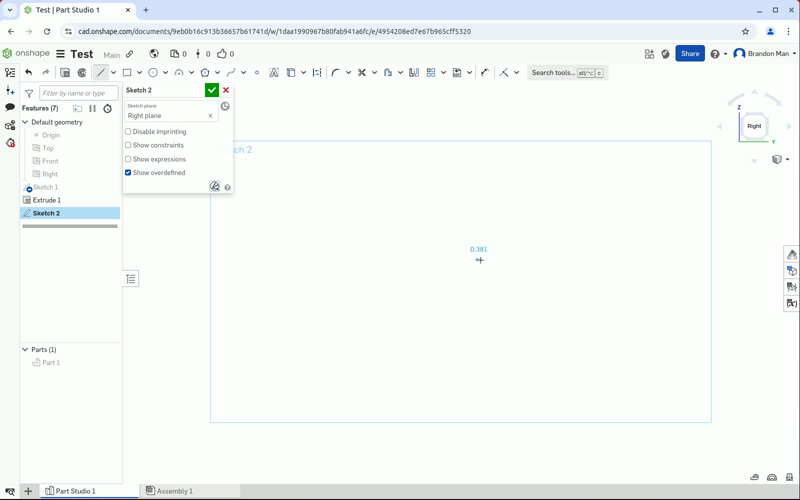
scroll(6)
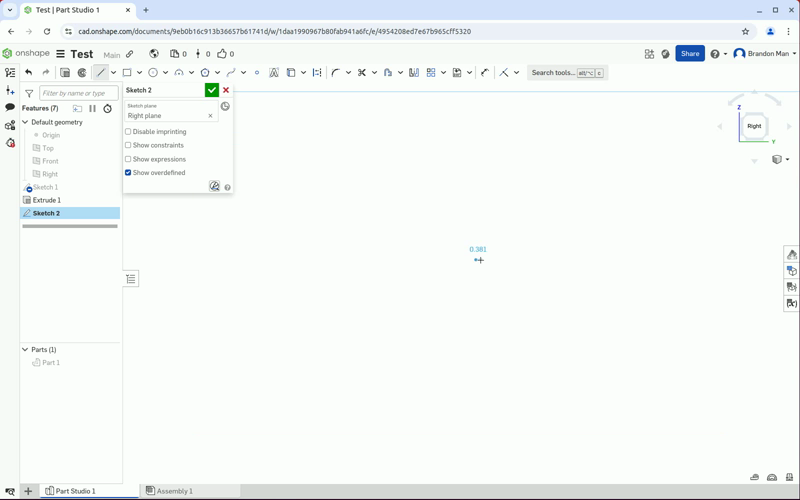
scroll(6)
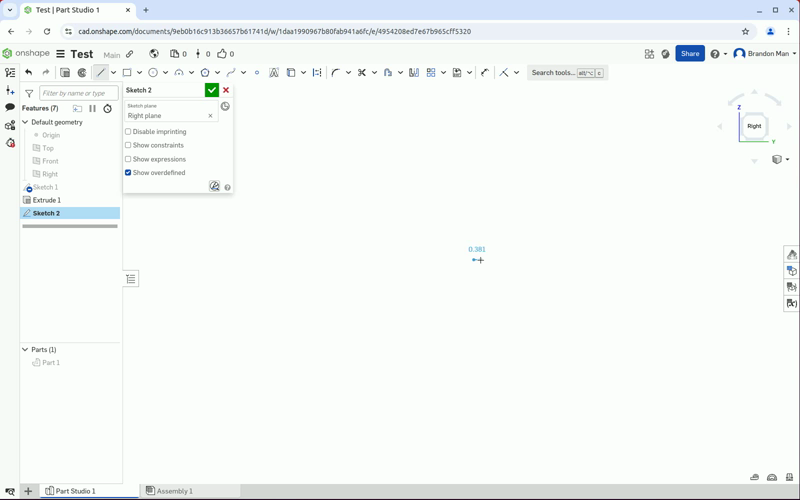
scroll(6)
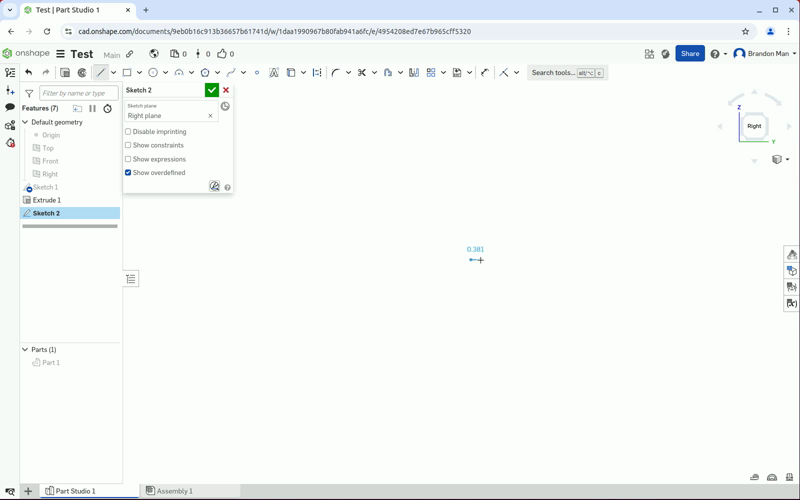
scroll(6)
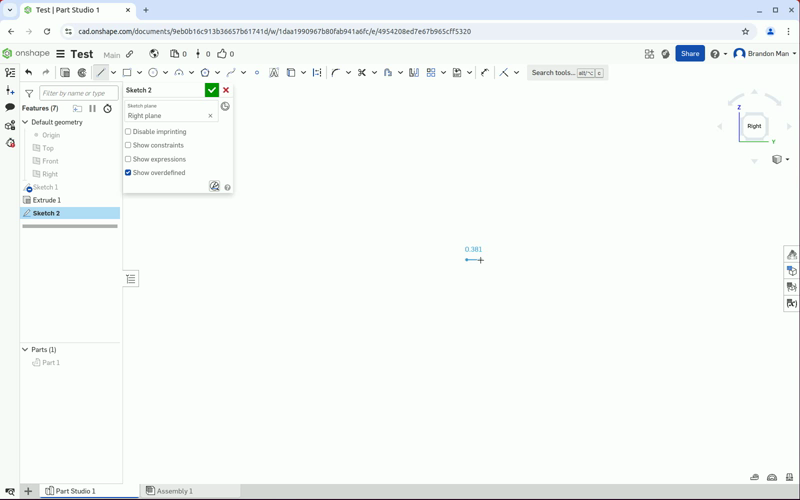
scroll(6)
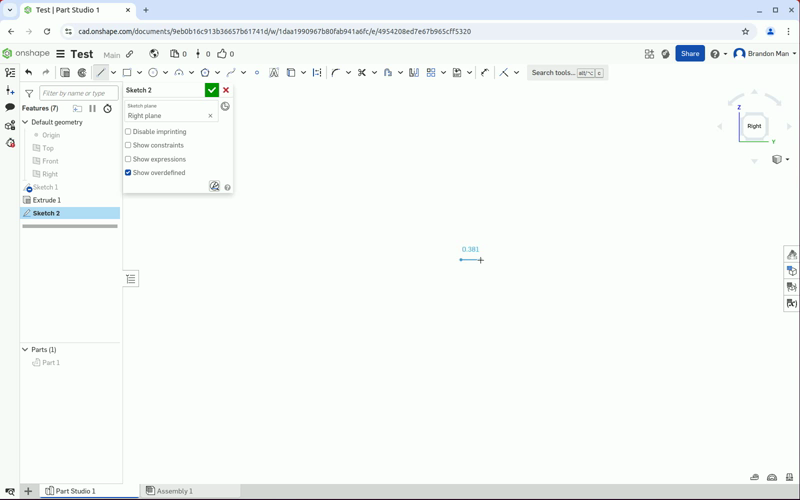
scroll(6)
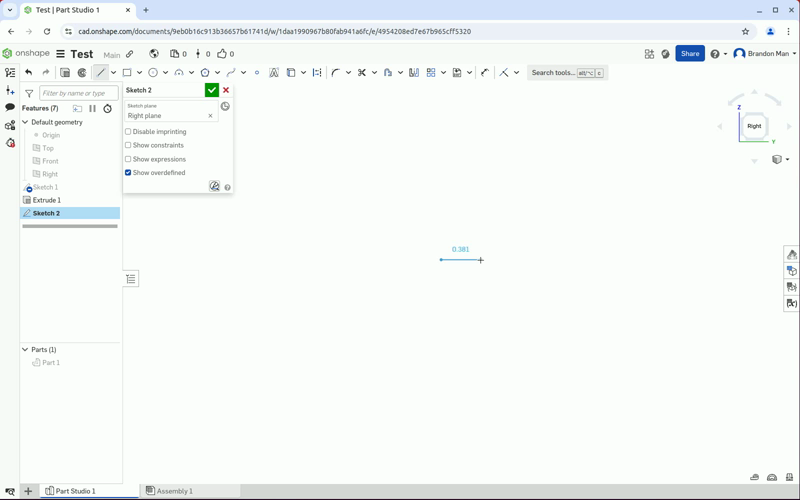
click(480, 259)
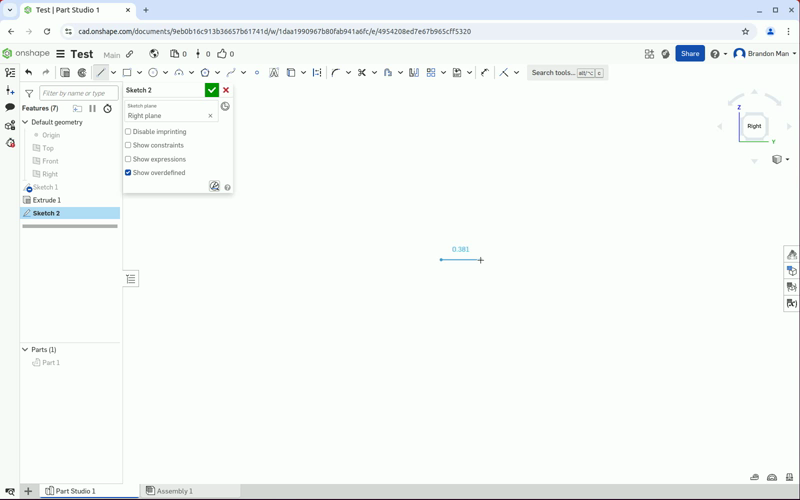
scroll(-6)
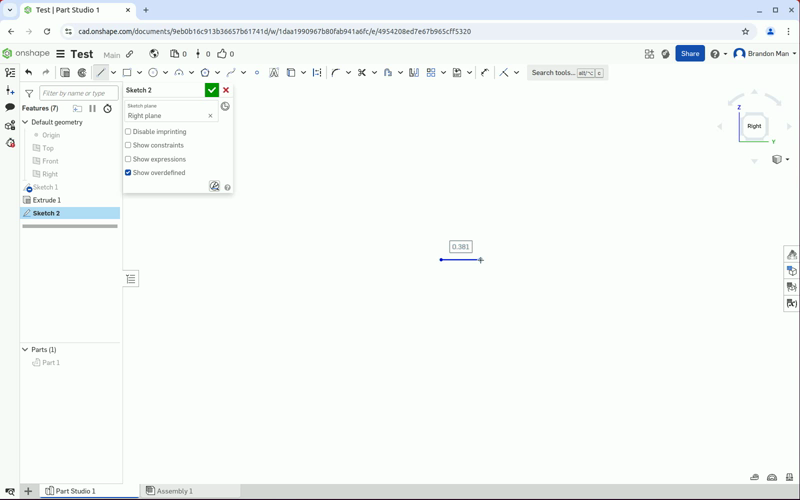
scroll(-6)
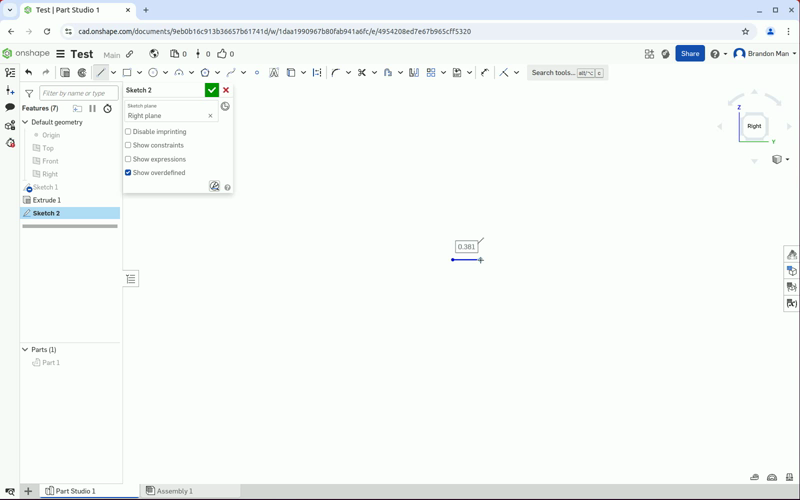
scroll(-6)
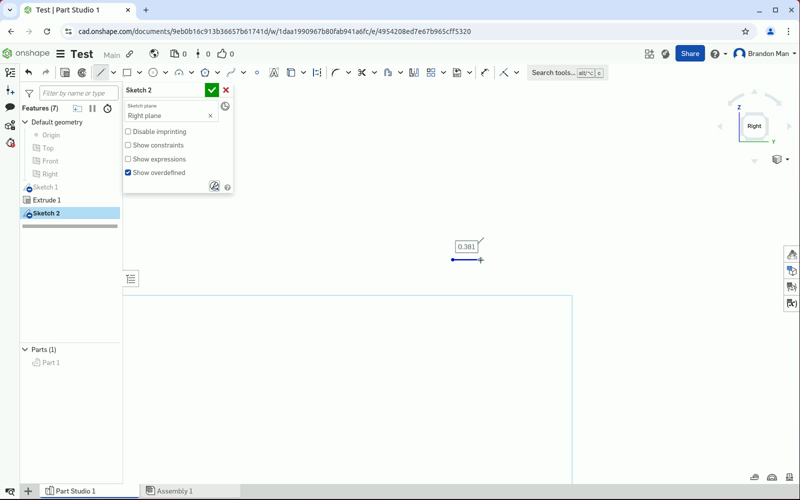
scroll(-6)
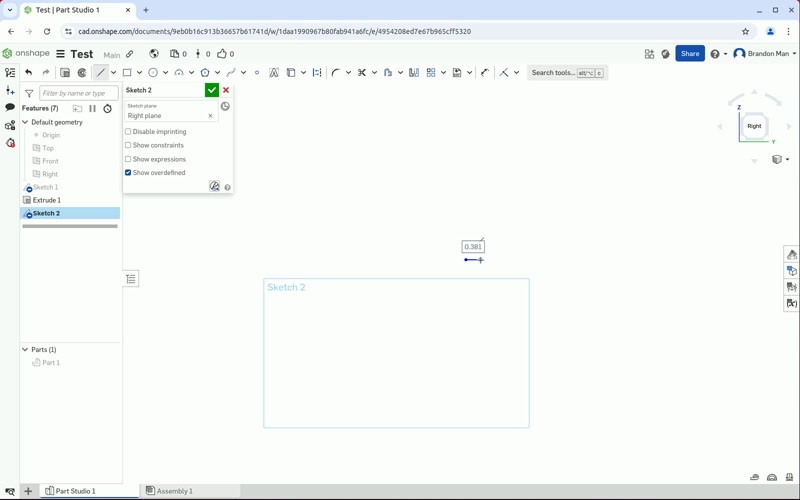
scroll(-6)
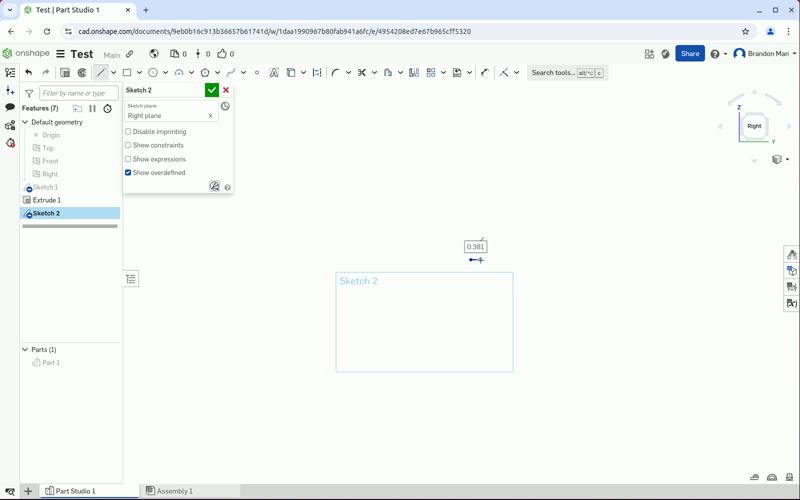
scroll(-6)
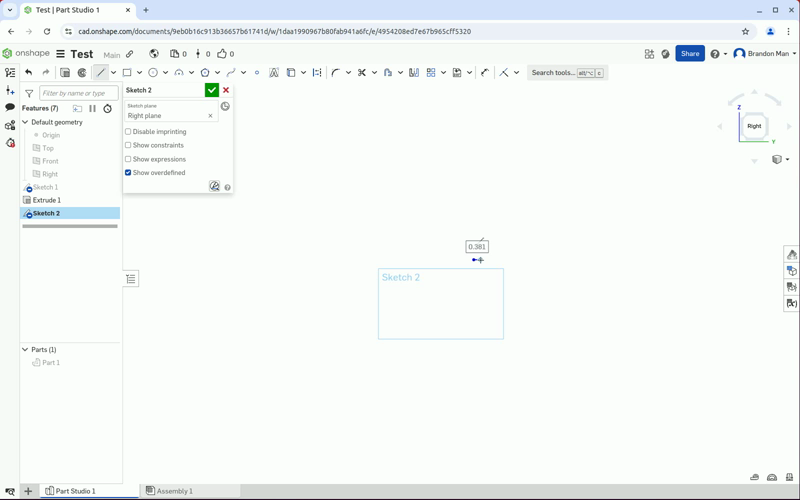
scroll(-6)
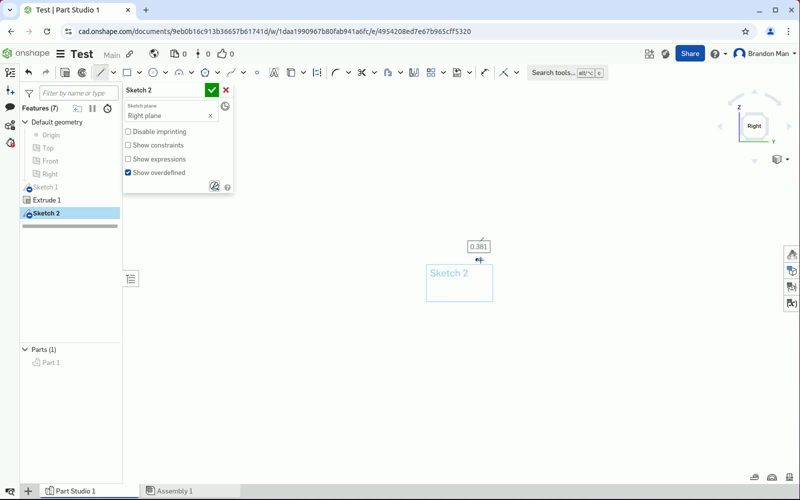
key_up(shift)
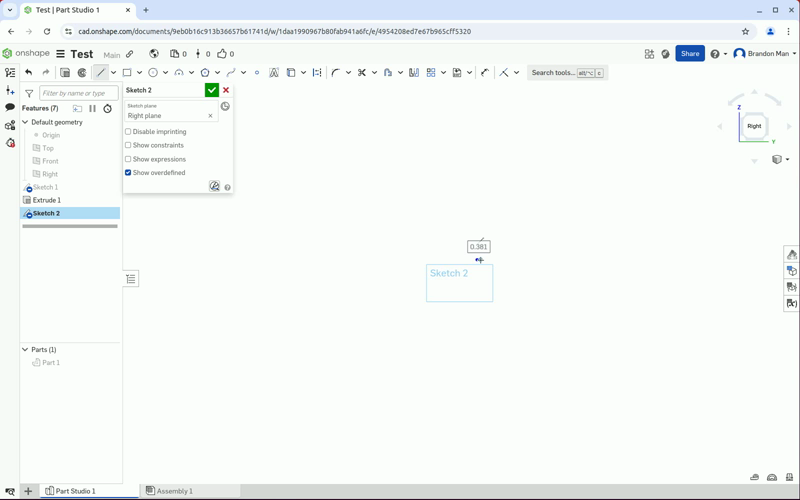
key_down(shift)
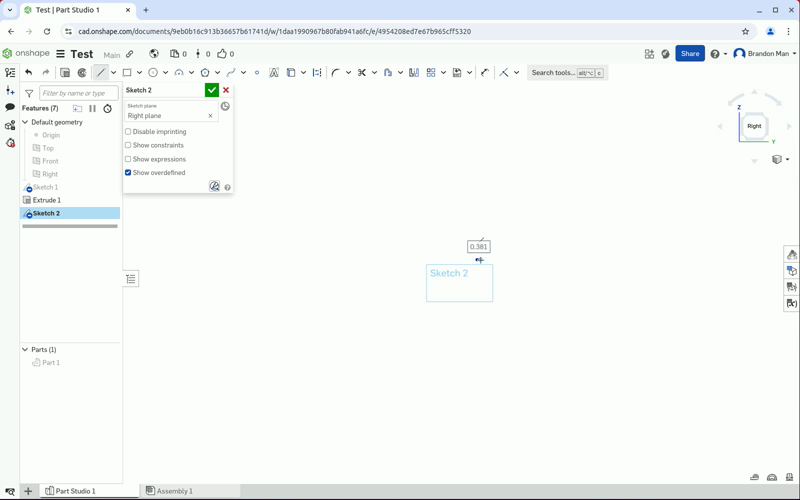
mouse_move(510, 259)
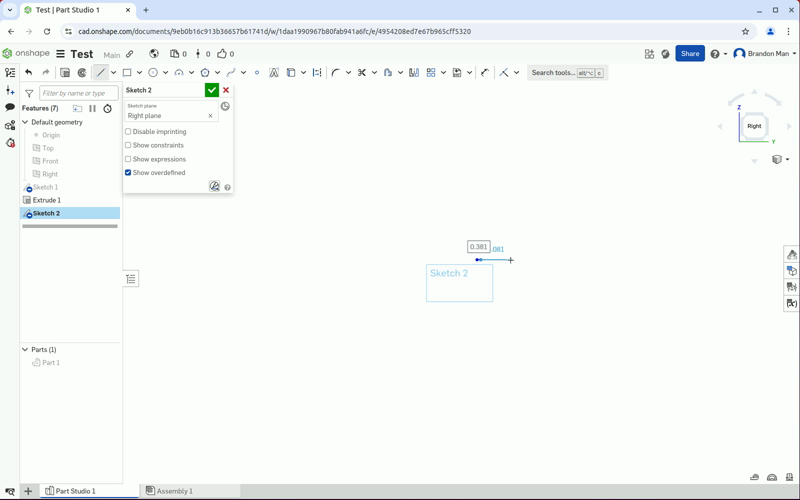
mouse_move(480, 255)
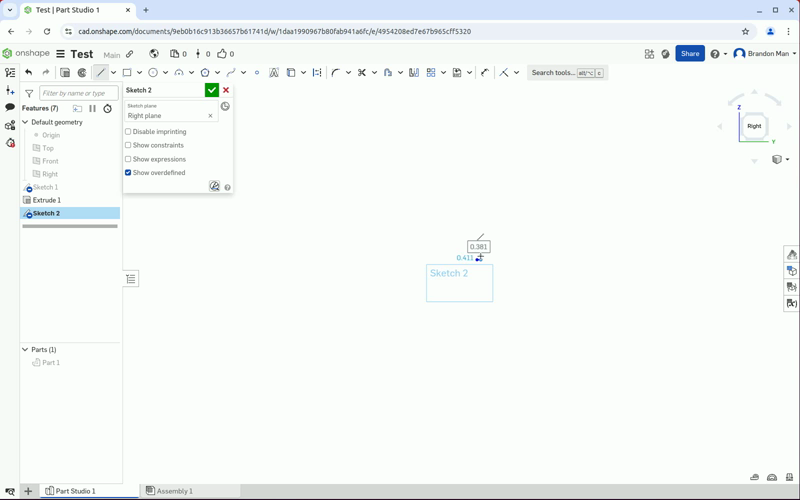
scroll(6)
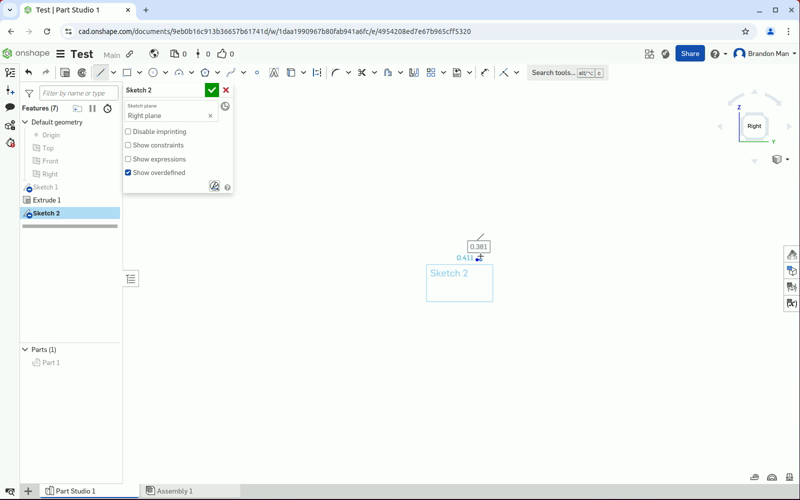
scroll(6)
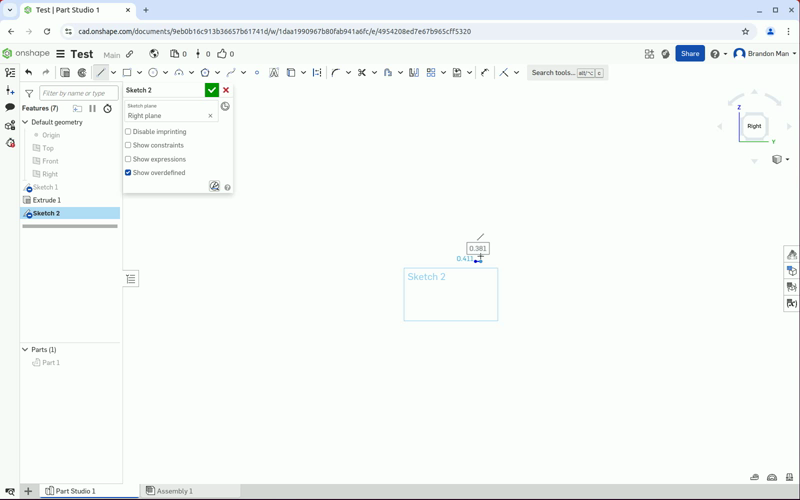
scroll(6)
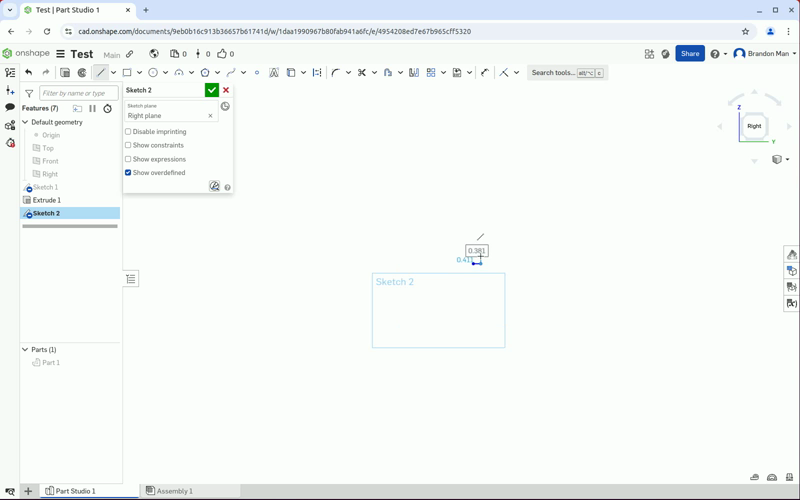
scroll(6)
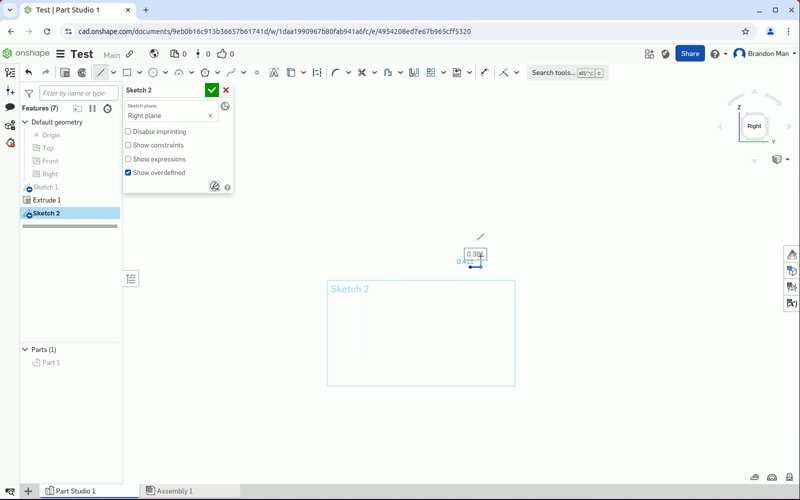
scroll(6)
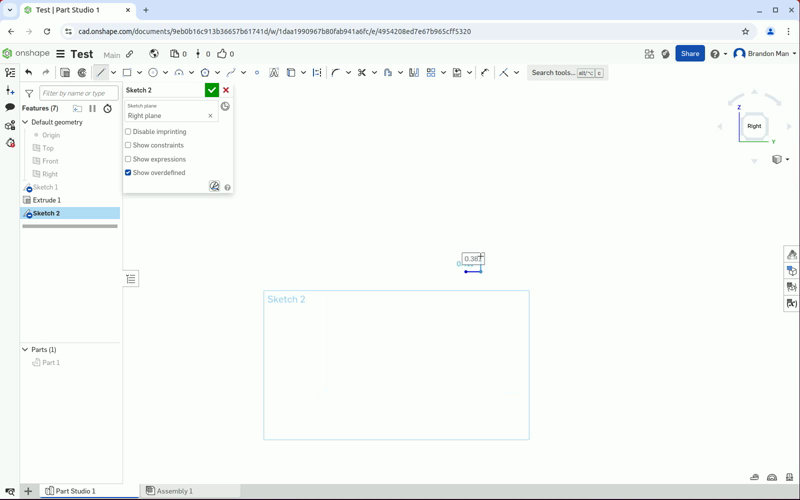
scroll(6)
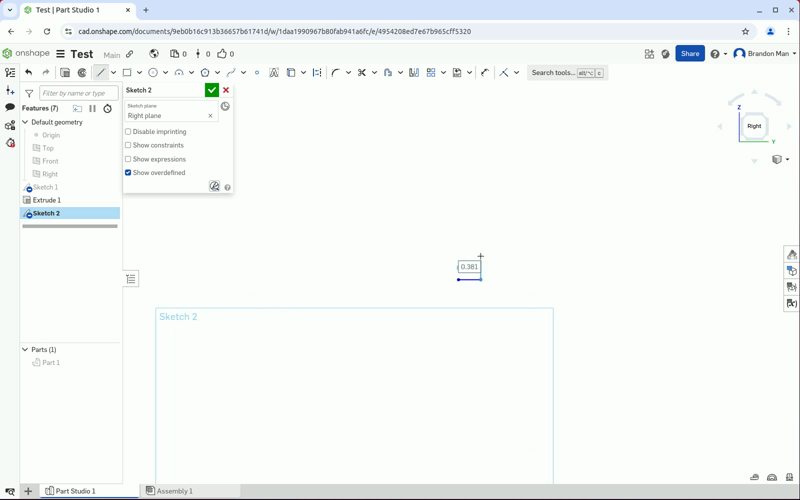
scroll(6)
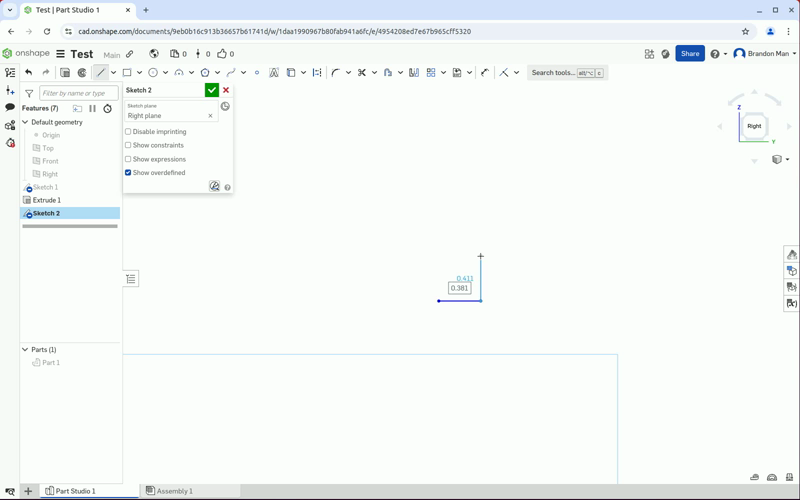
click(480, 255)
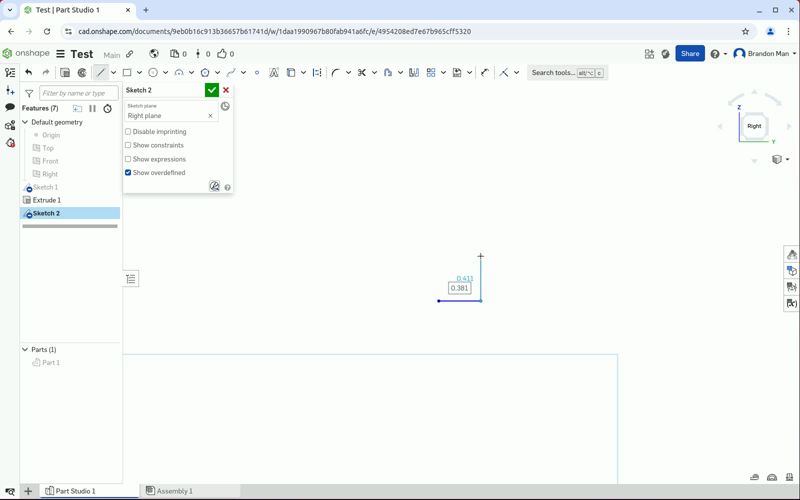
scroll(-6)
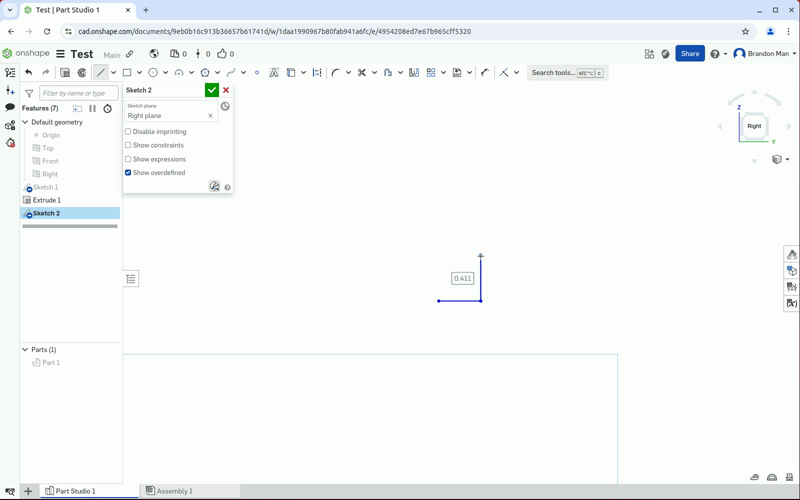
scroll(-6)
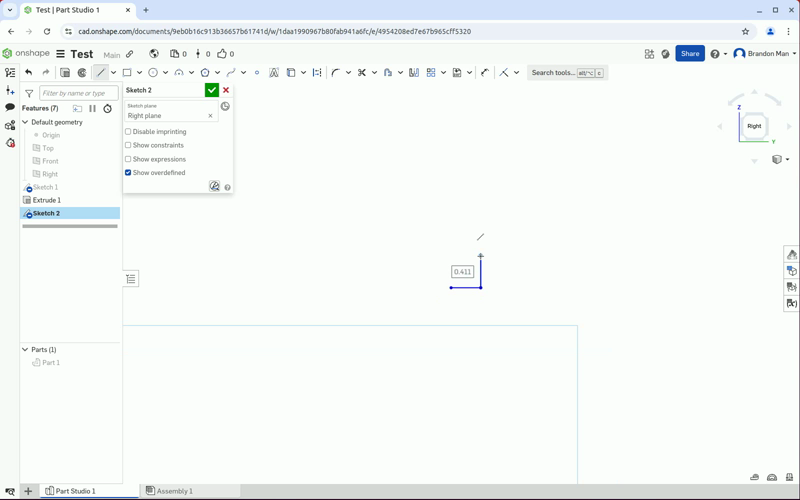
scroll(-6)
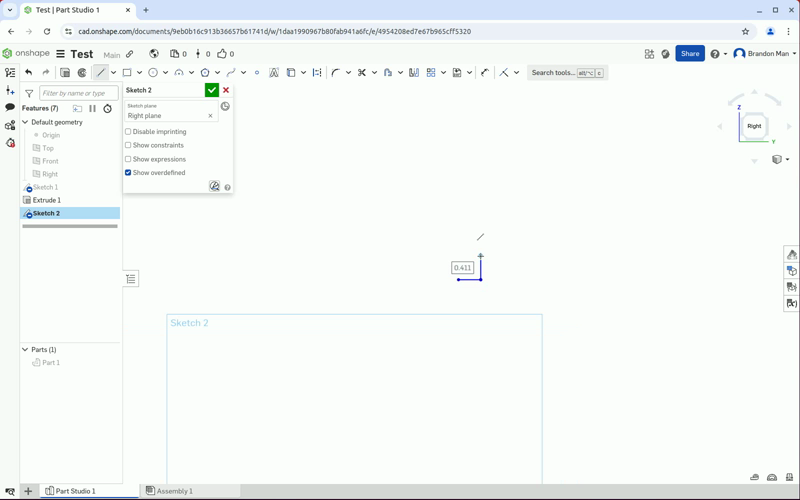
scroll(-6)
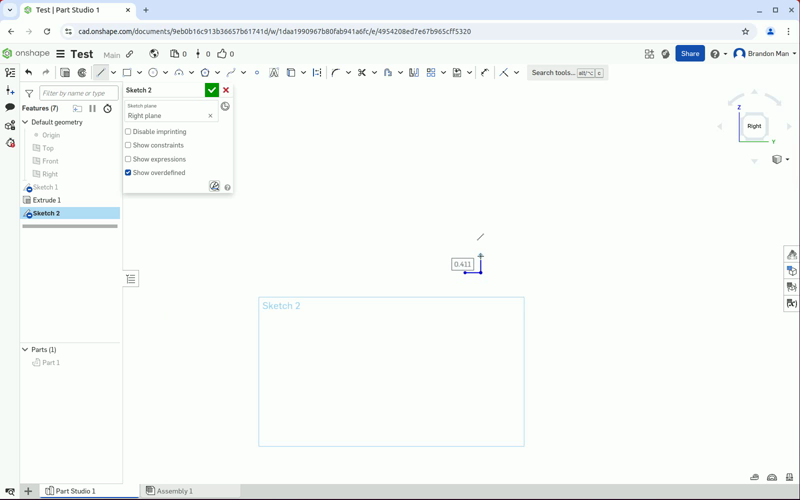
scroll(-6)
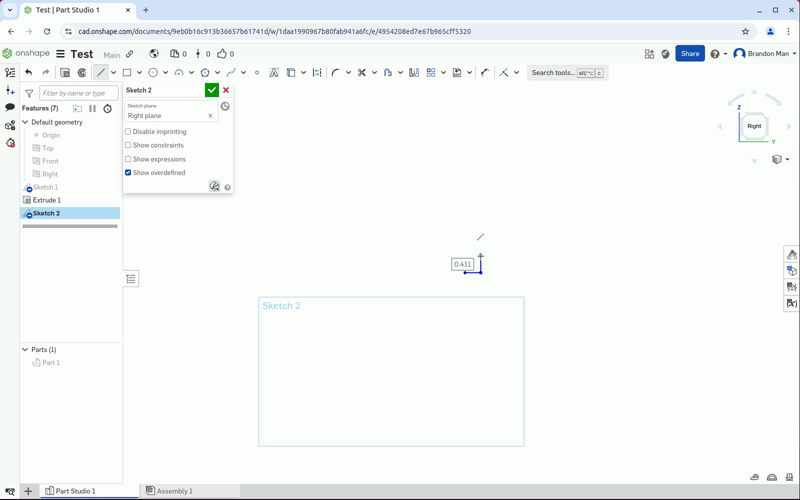
scroll(-6)
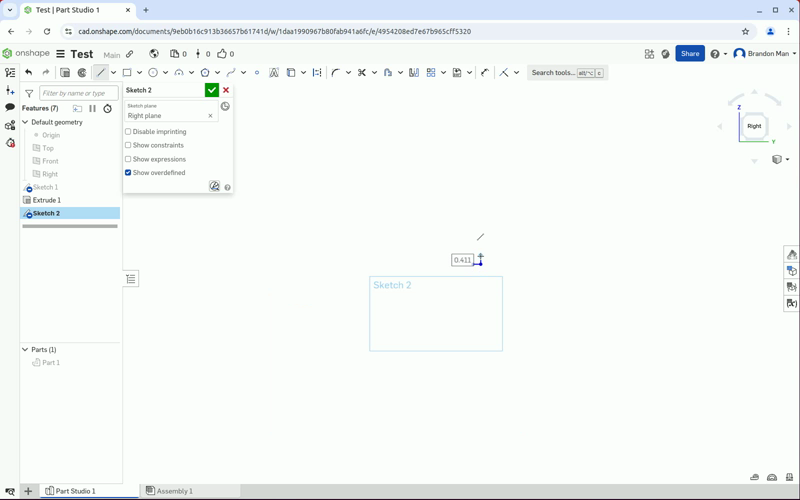
scroll(-6)
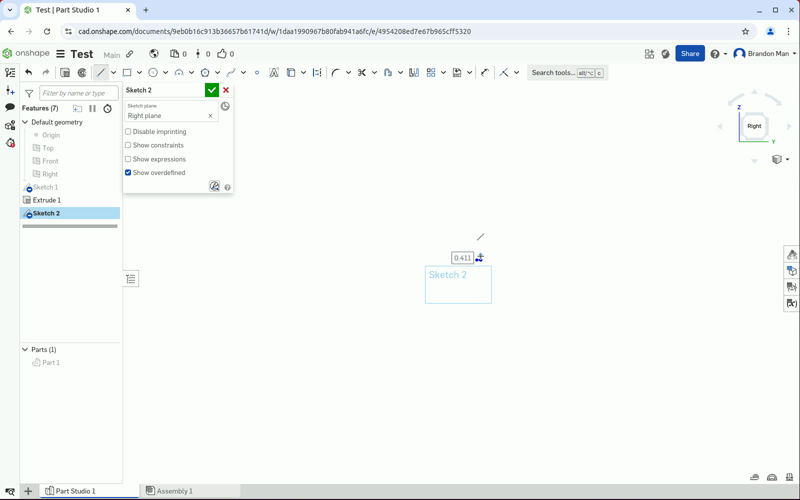
key_up(shift)
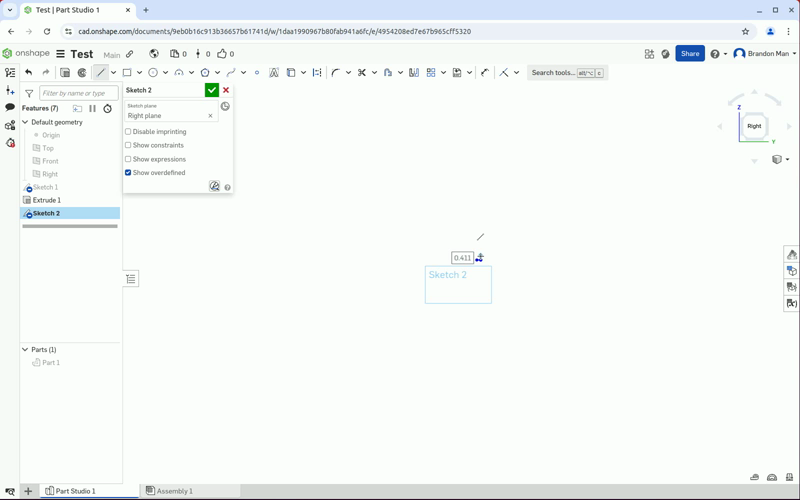
key_down(shift)
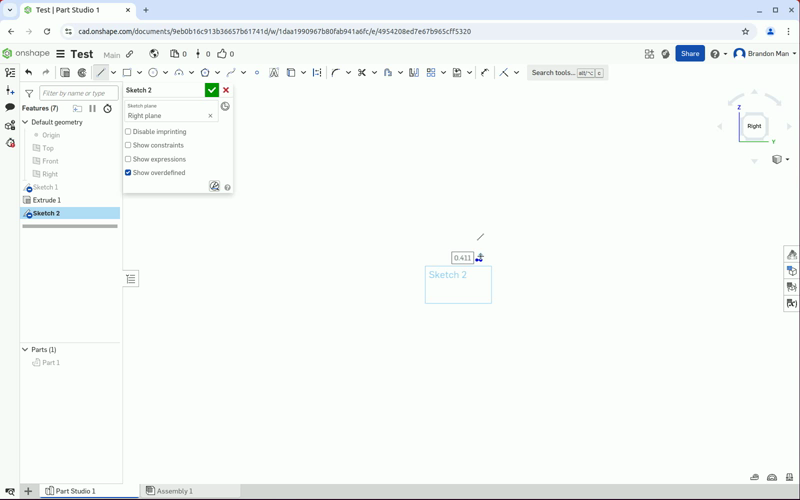
mouse_move(510, 255)
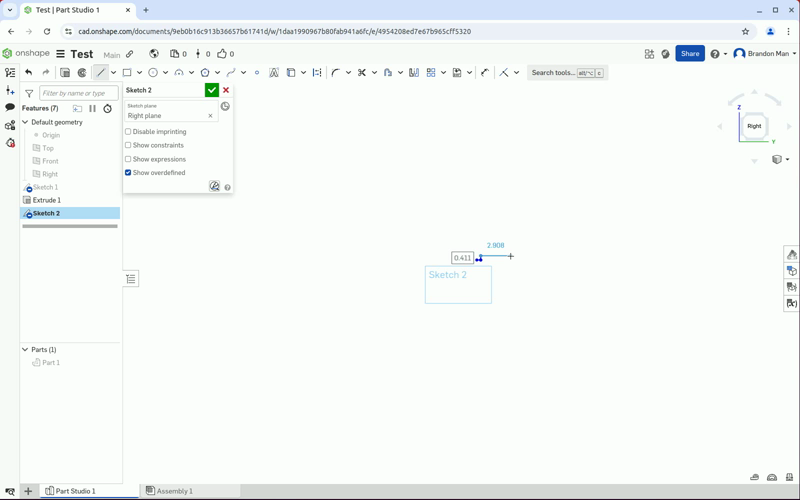
mouse_move(477, 255)
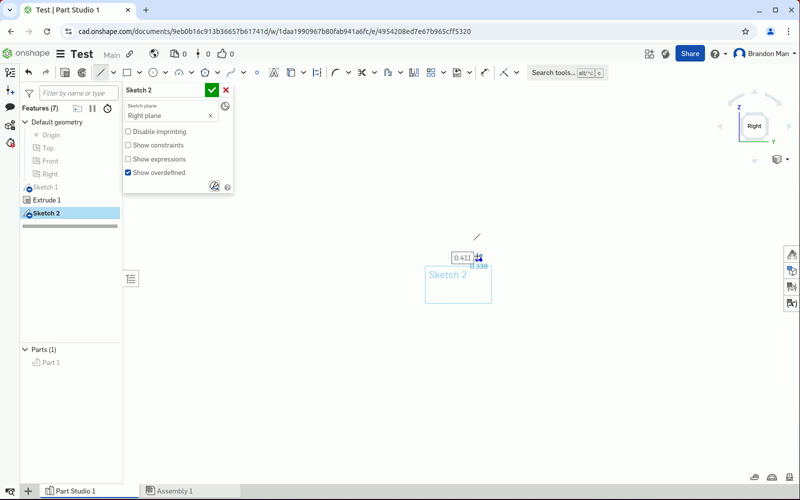
scroll(6)
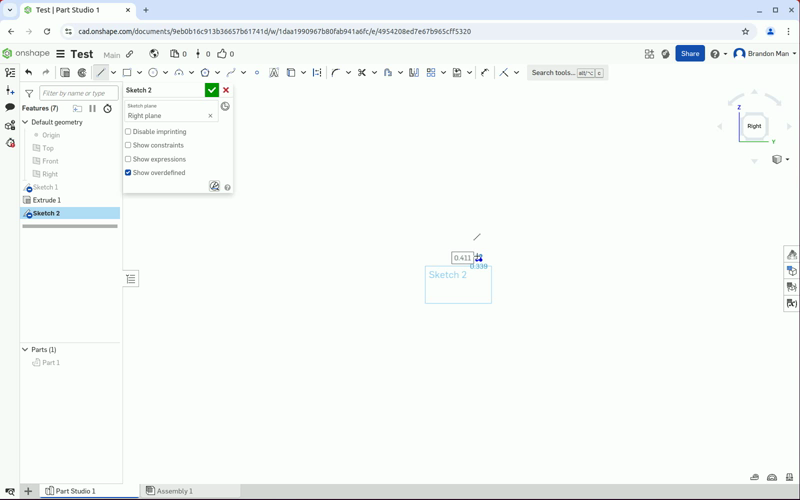
scroll(6)
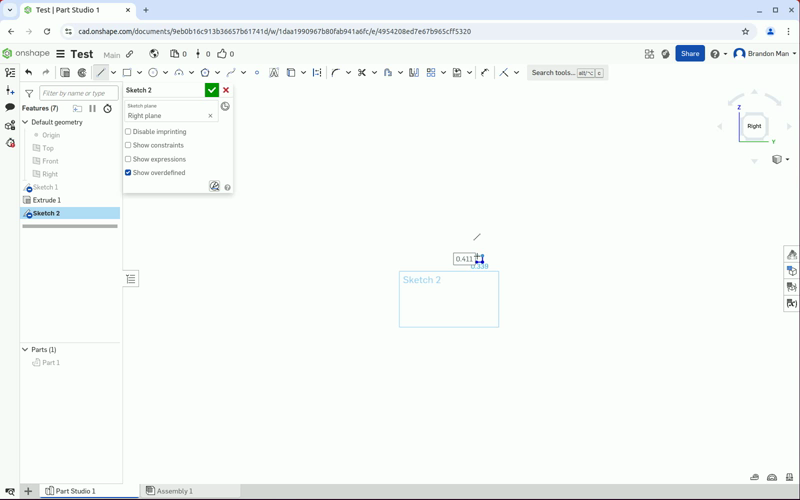
scroll(6)
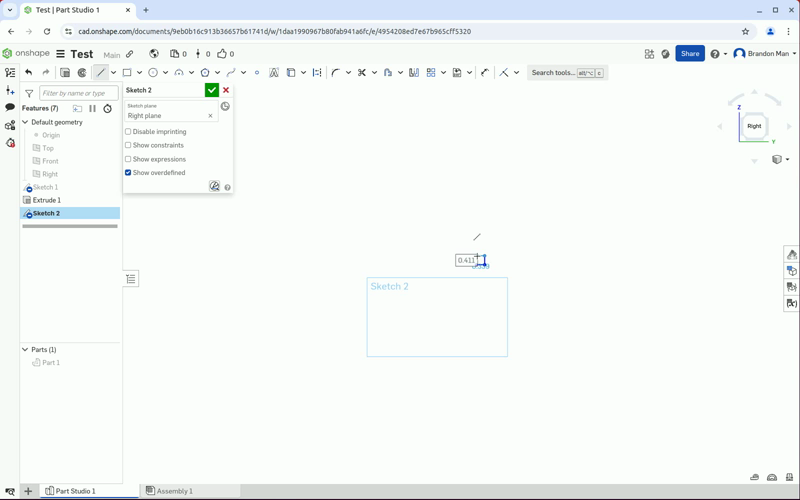
scroll(6)
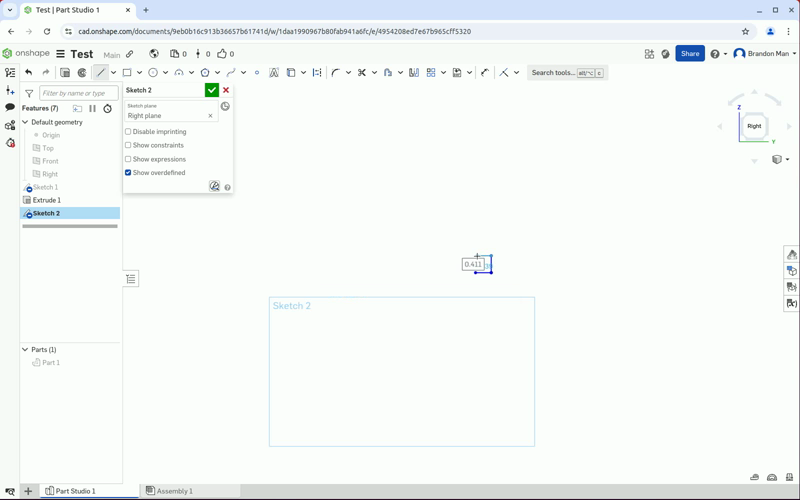
scroll(6)
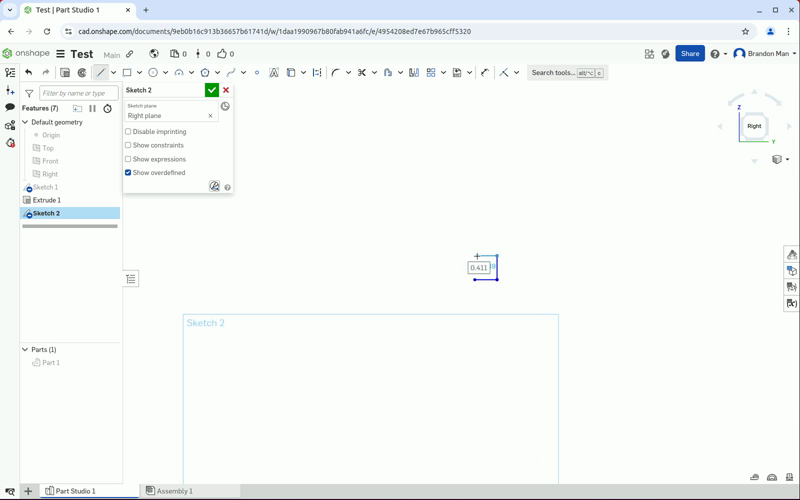
scroll(6)
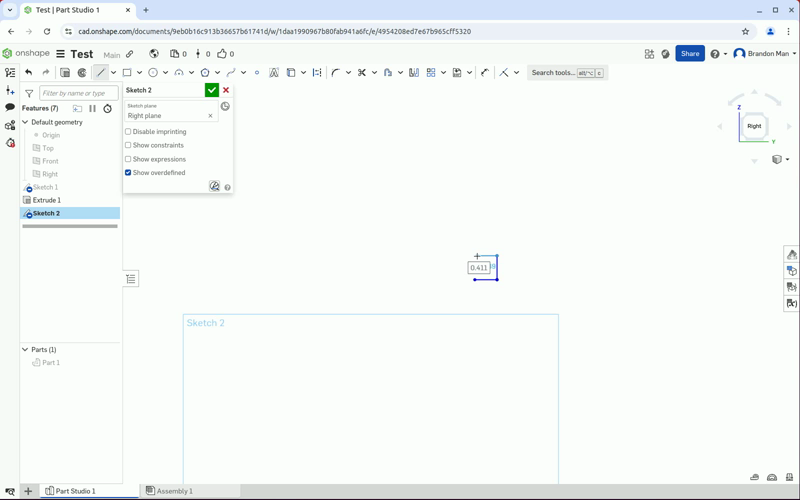
scroll(6)
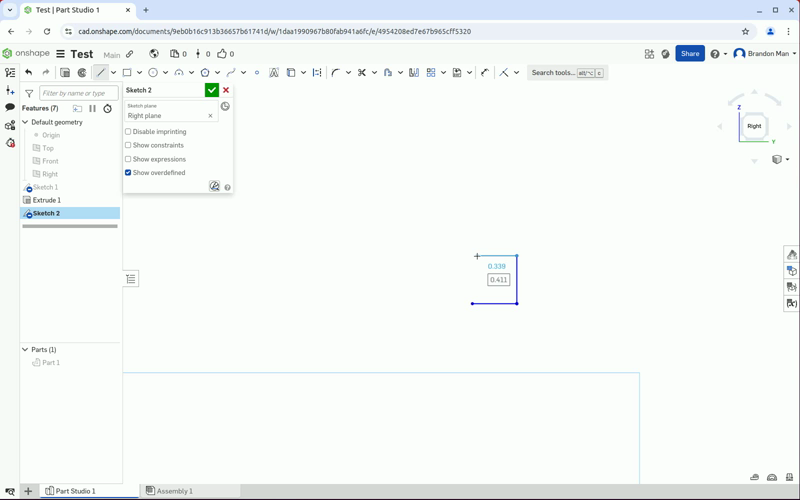
click(477, 255)
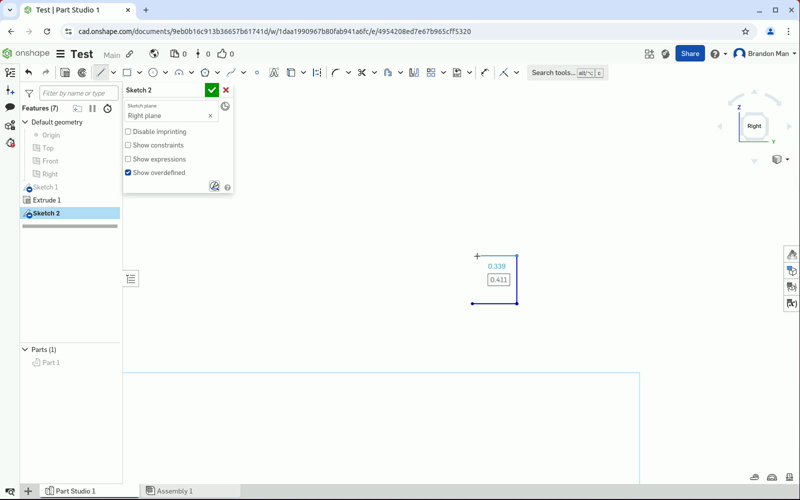
scroll(-6)
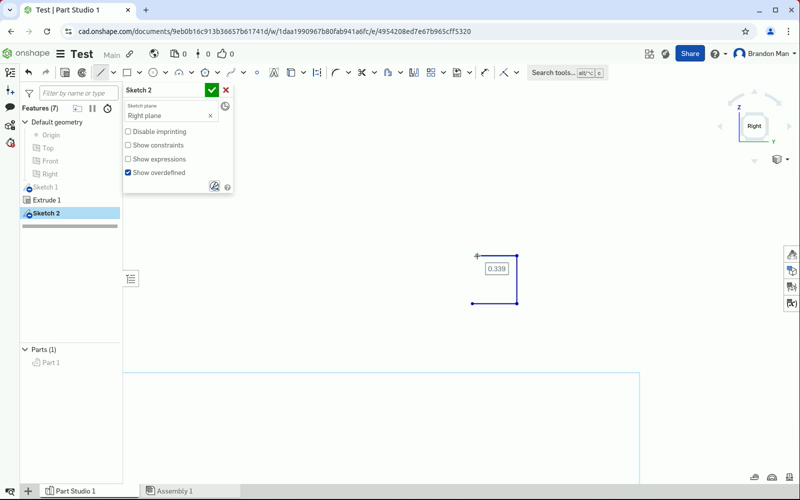
scroll(-6)
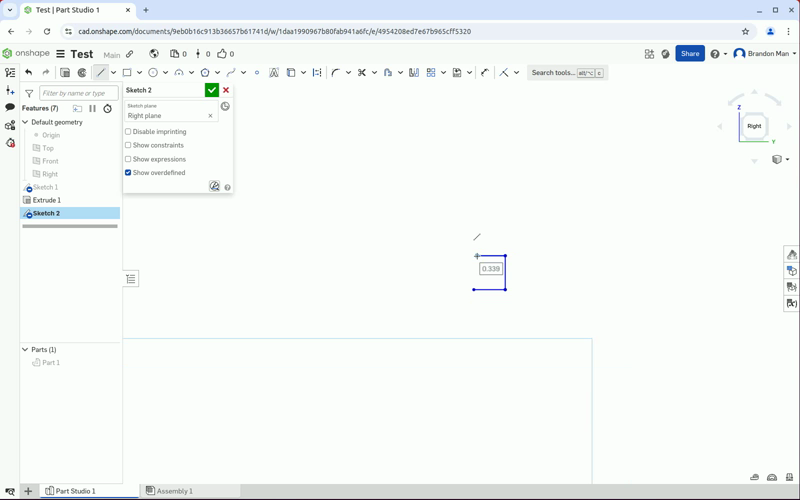
scroll(-6)
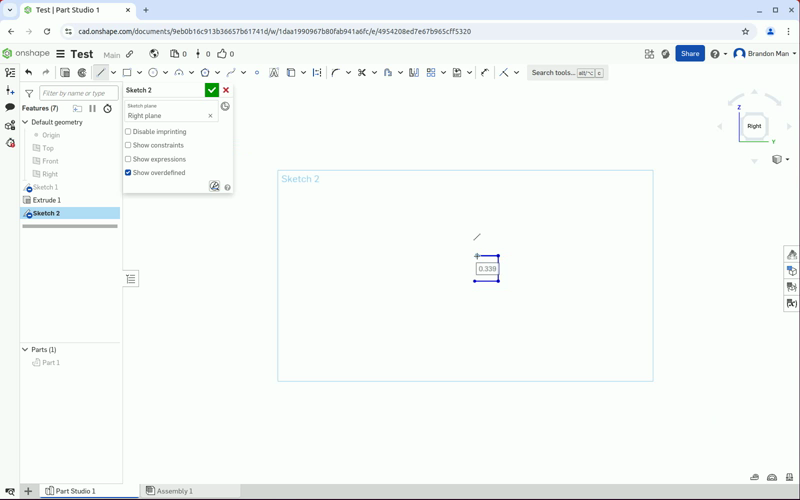
scroll(-6)
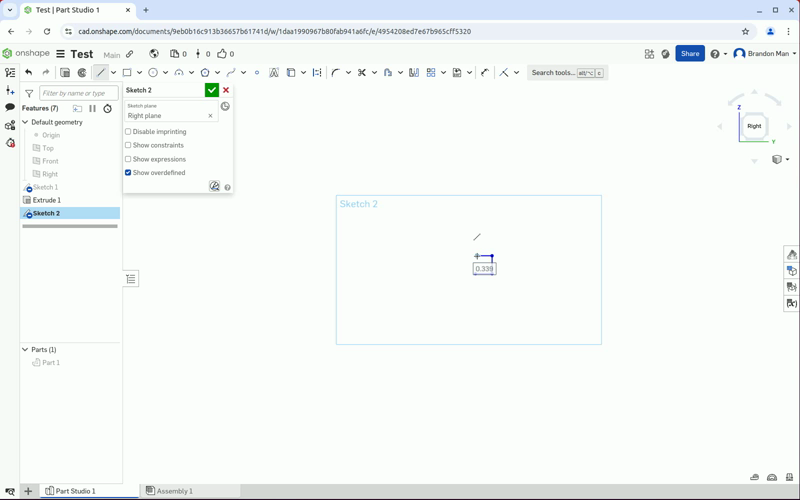
scroll(-6)
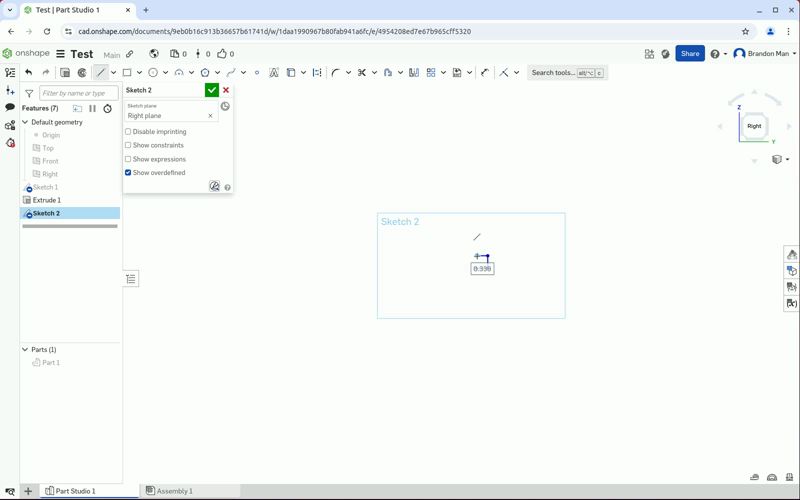
scroll(-6)
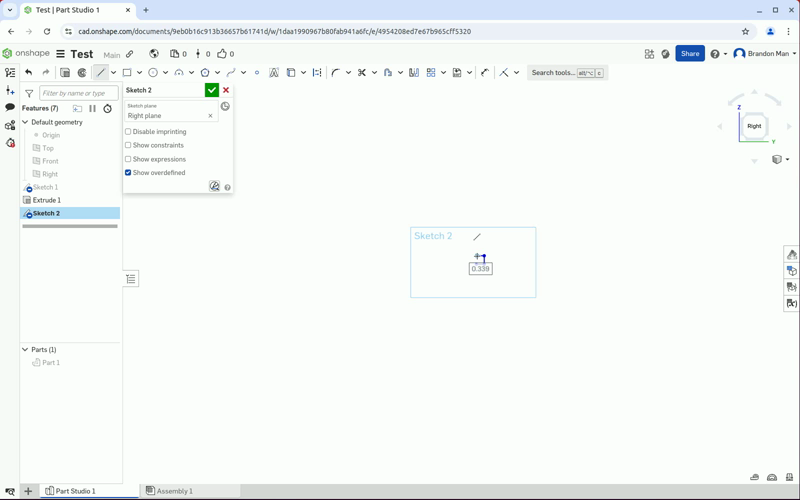
scroll(-6)
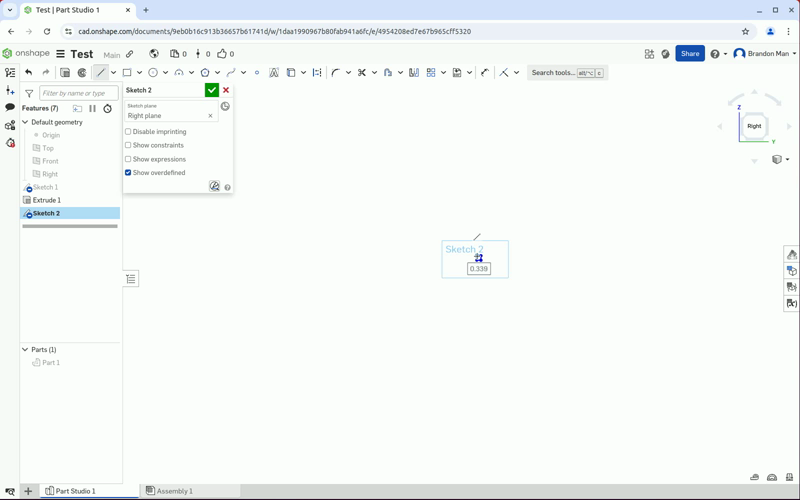
key_up(shift)
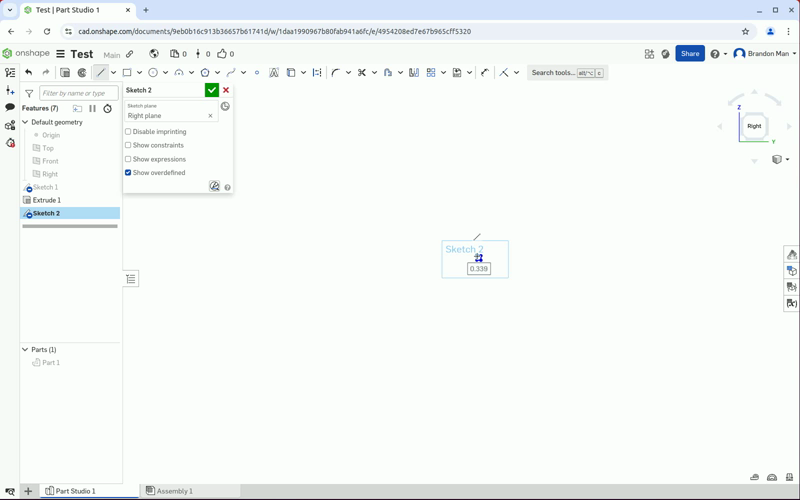
mouse_move(507, 255)
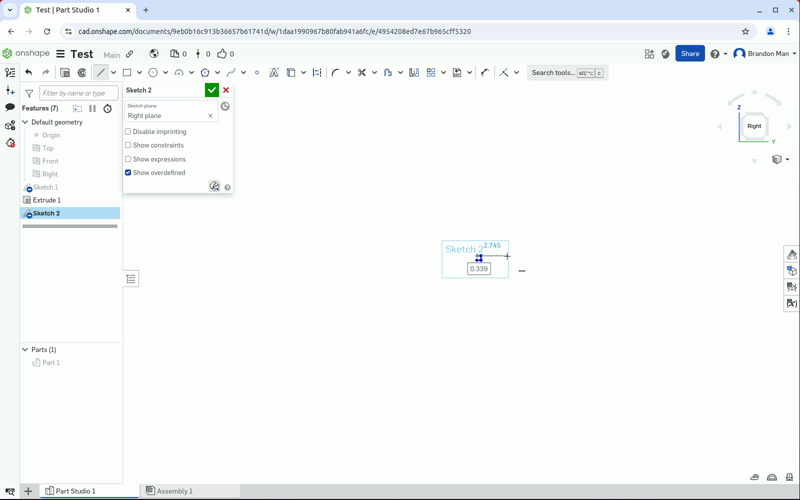
key_down(shift)
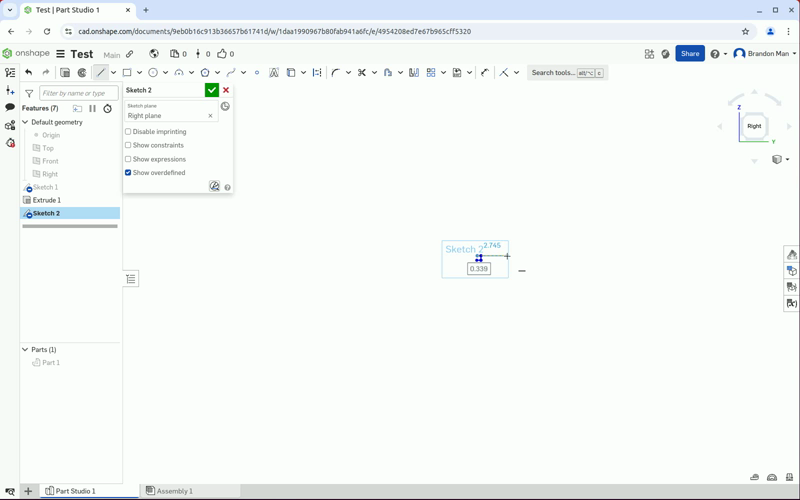
mouse_move(477, 259)
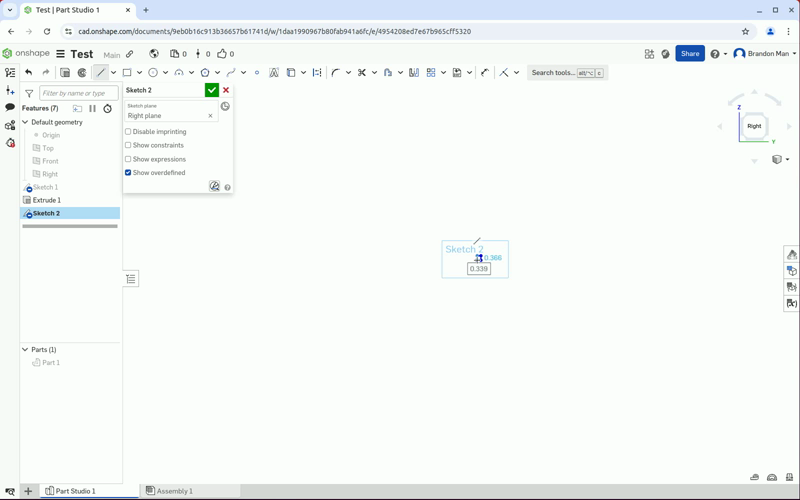
scroll(6)
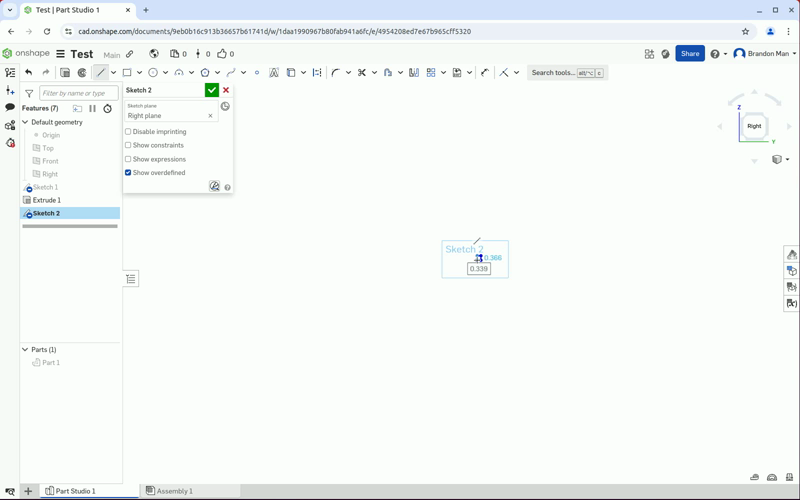
scroll(6)
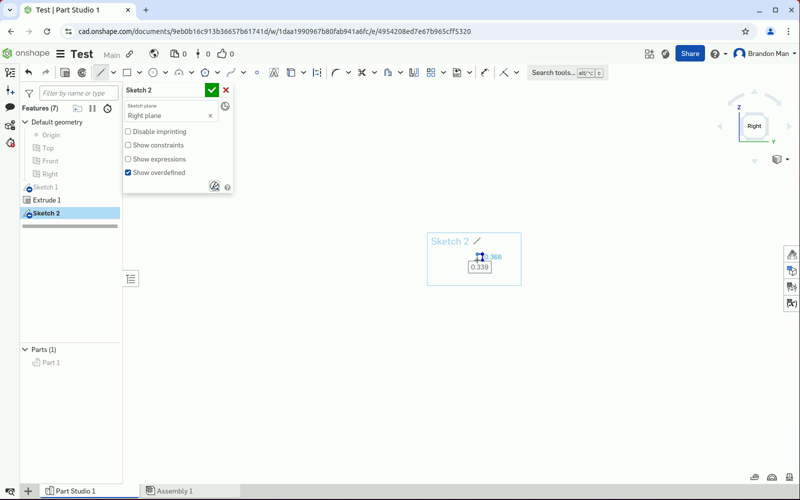
scroll(6)
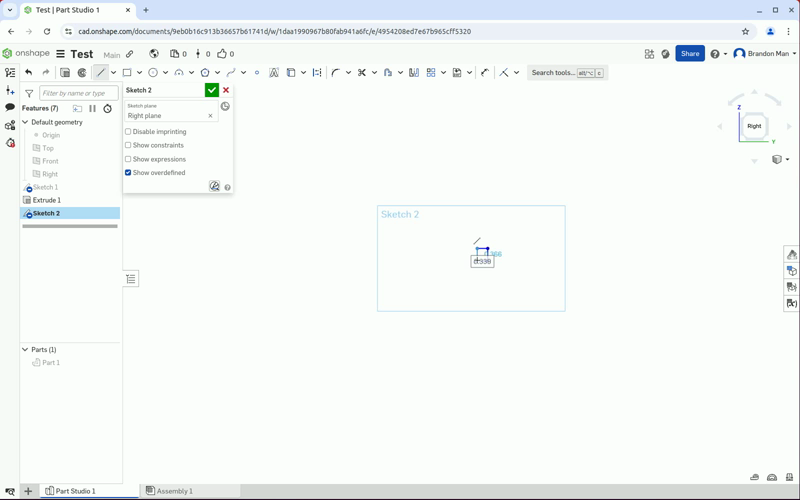
scroll(6)
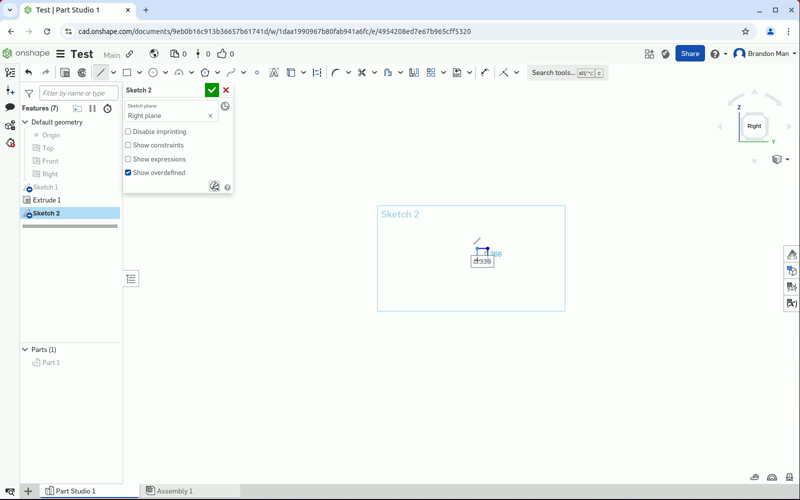
scroll(6)
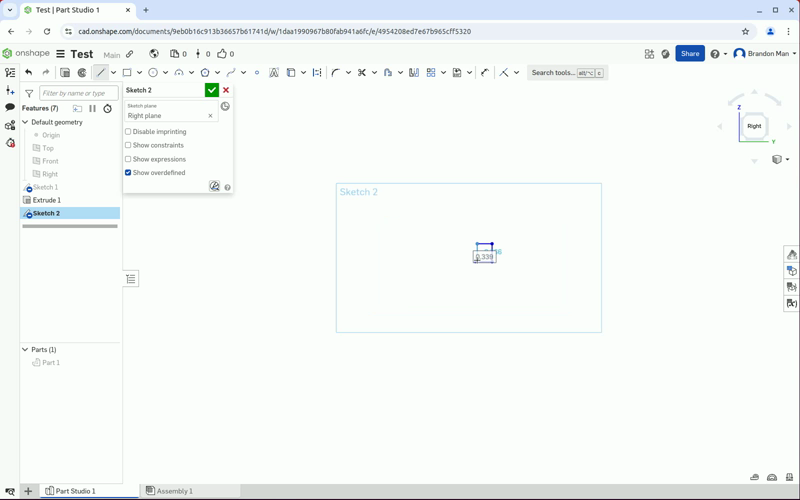
scroll(6)
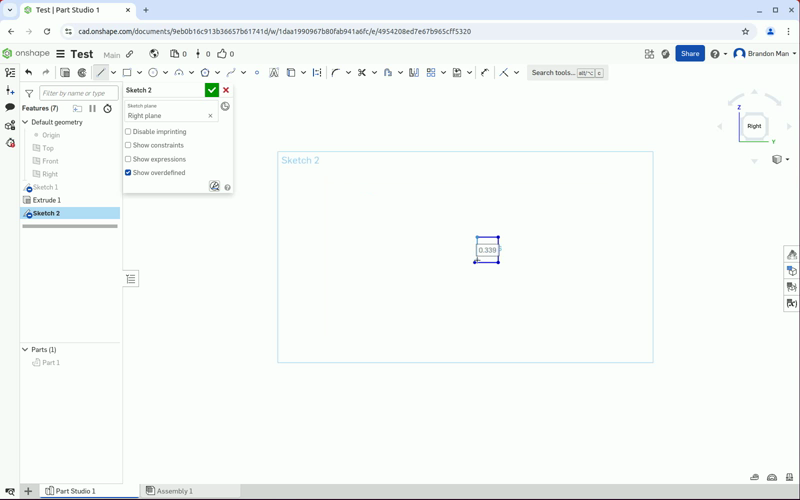
scroll(6)
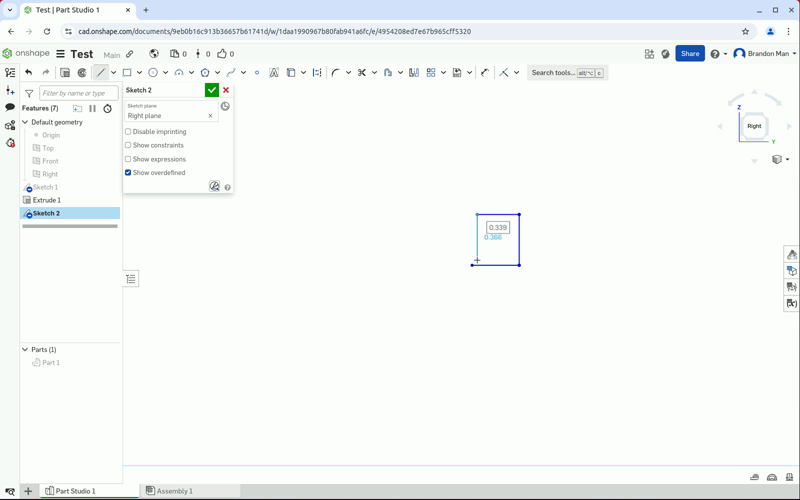
key_up(shift)
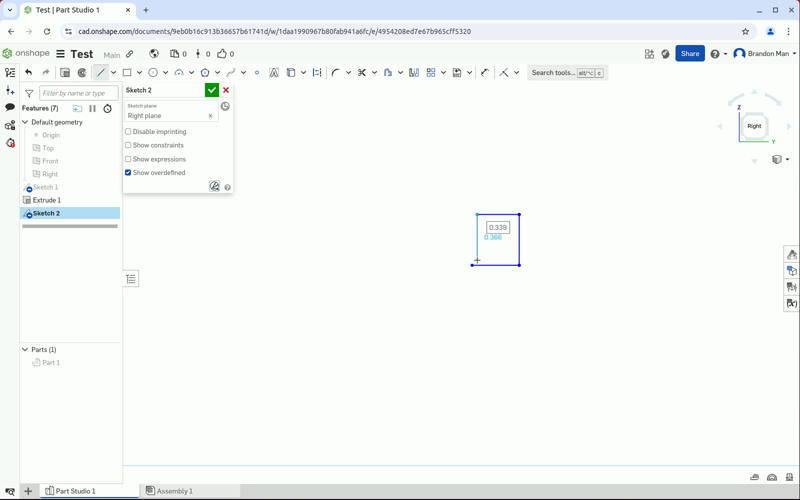
click(477, 259)
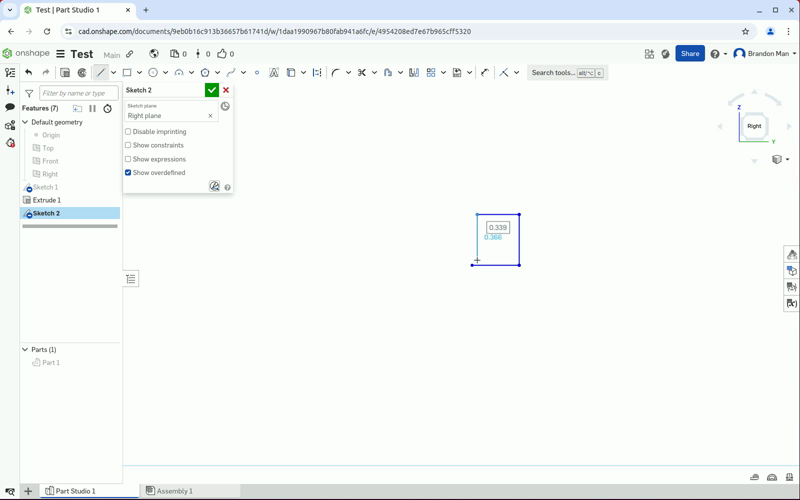
scroll(-6)
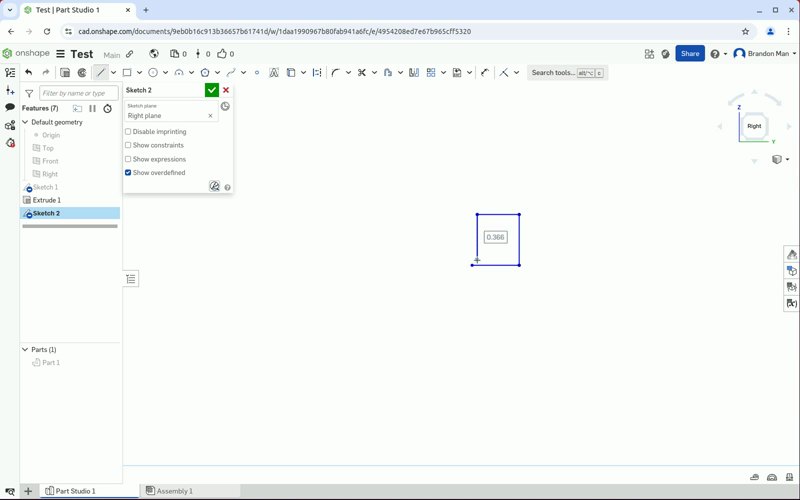
scroll(-6)
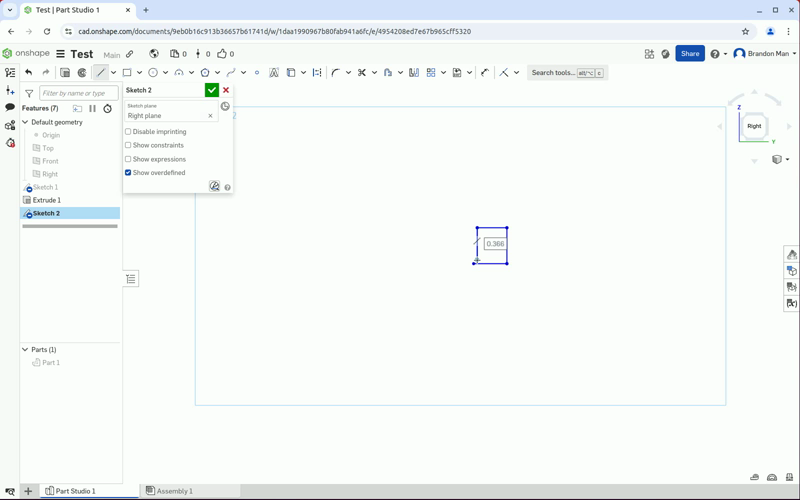
scroll(-6)
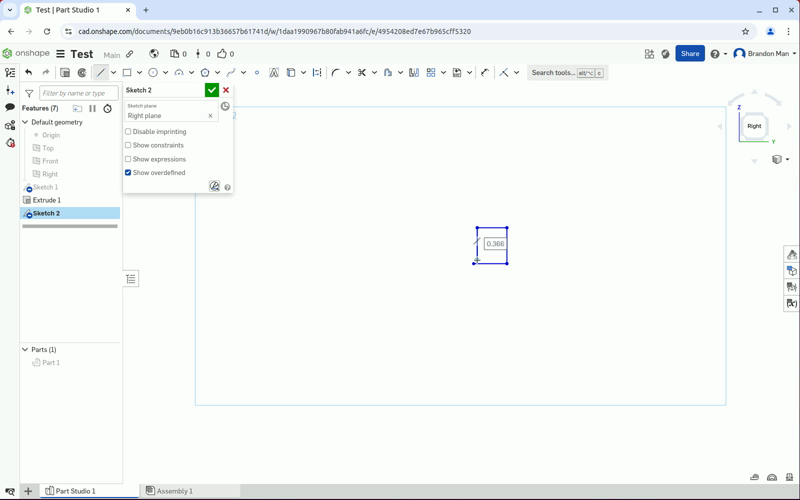
scroll(-6)
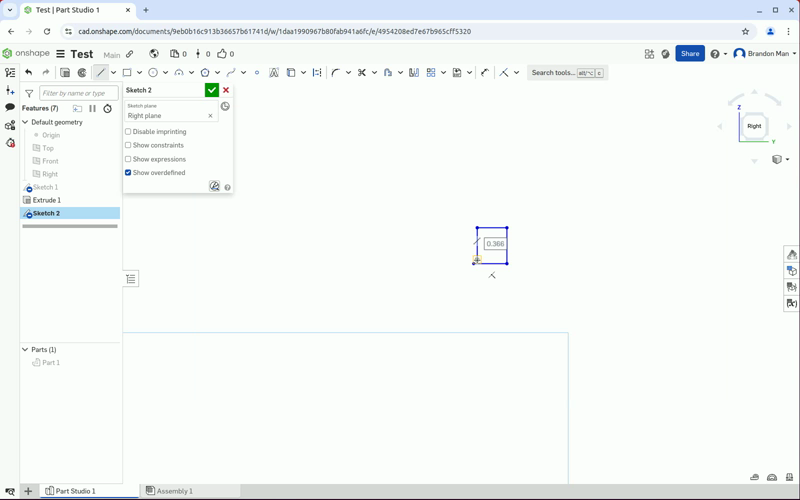
scroll(-6)
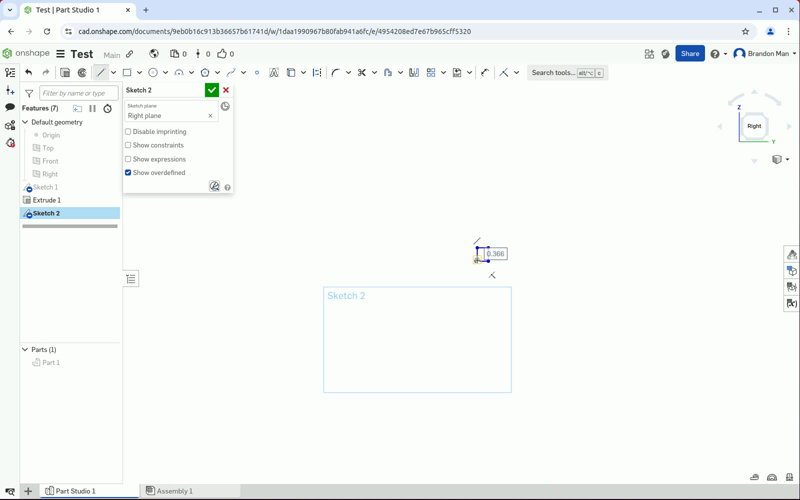
scroll(-6)
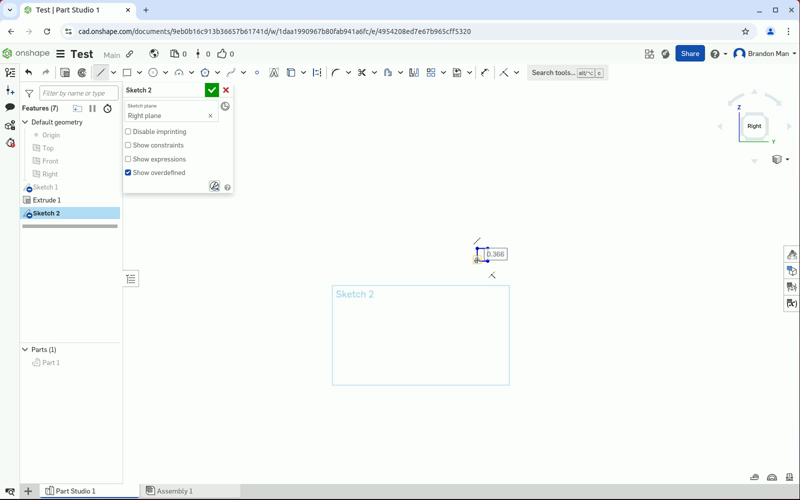
scroll(-6)
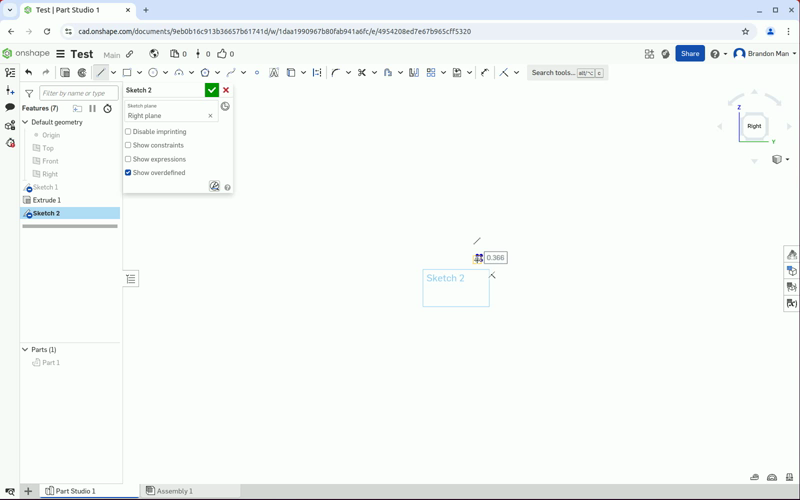
key(esc)
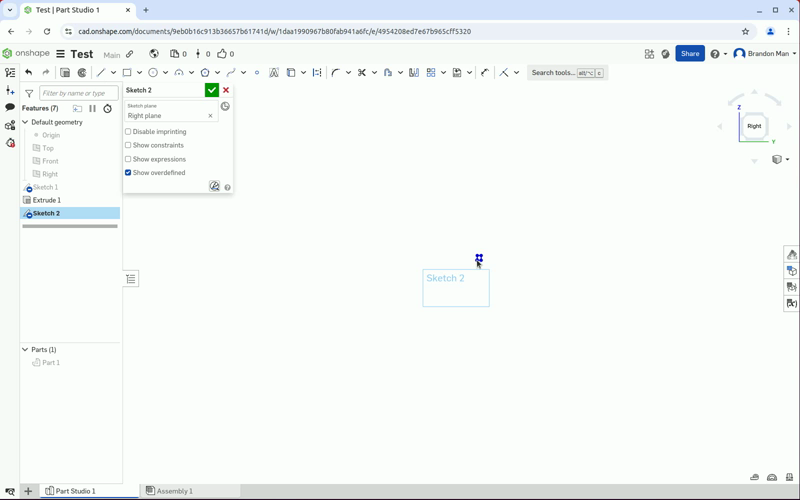
key(l)
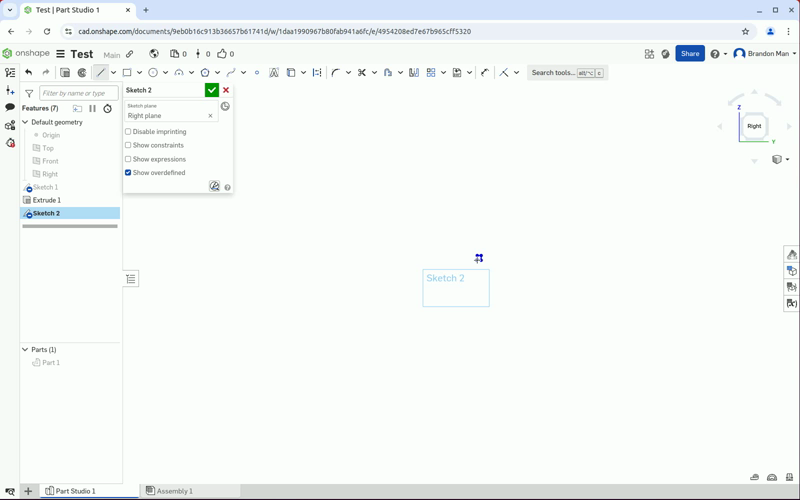
key_down(shift)
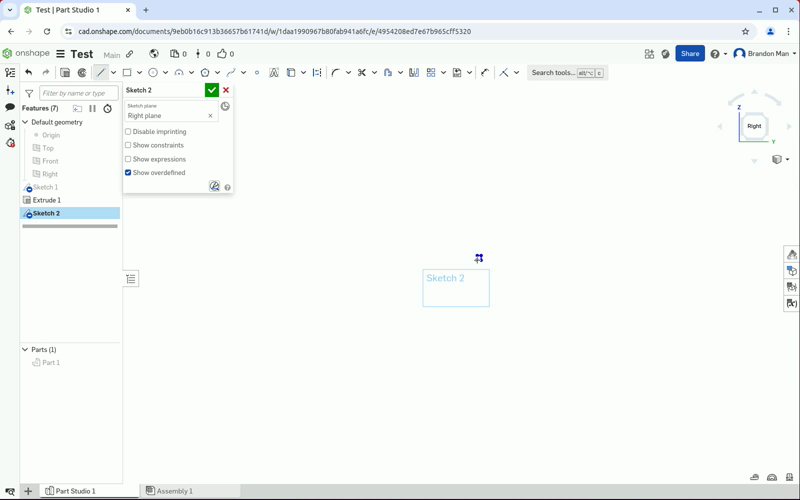
mouse_move(477, 259)
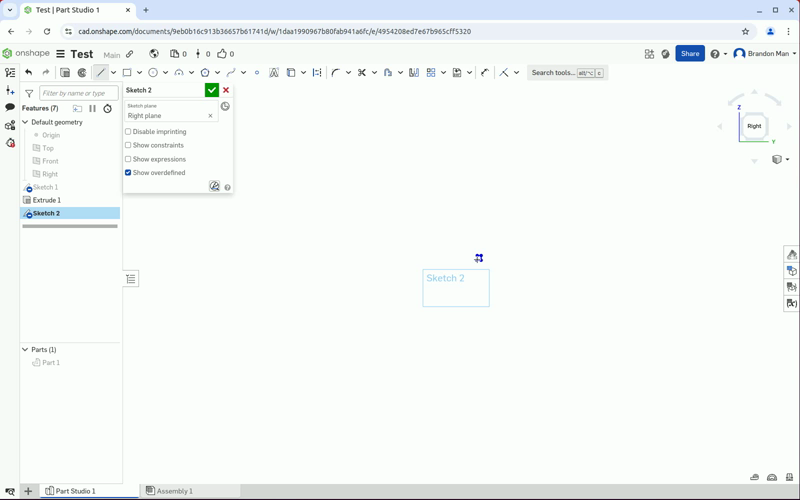
scroll(6)
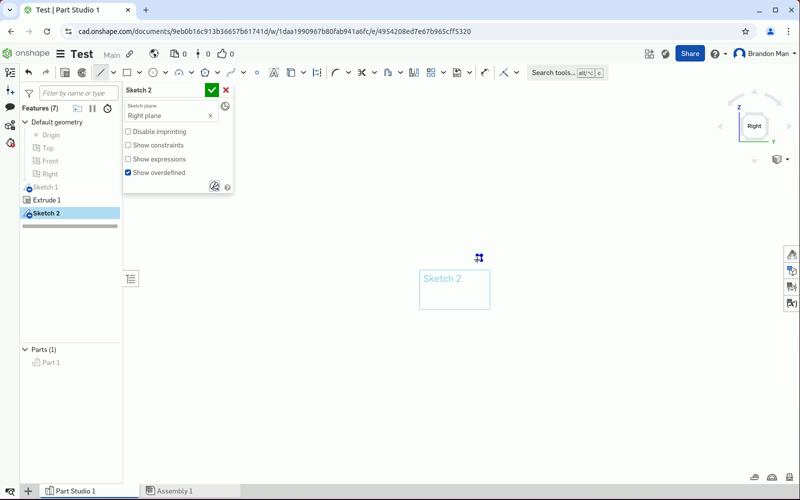
scroll(6)
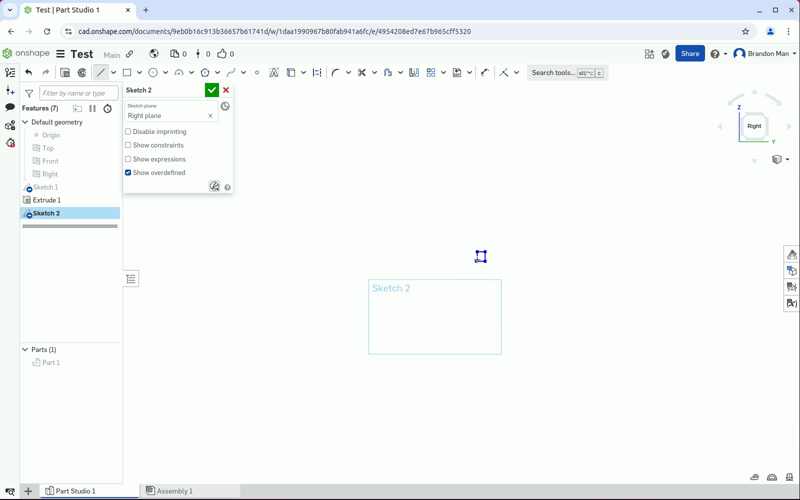
scroll(6)
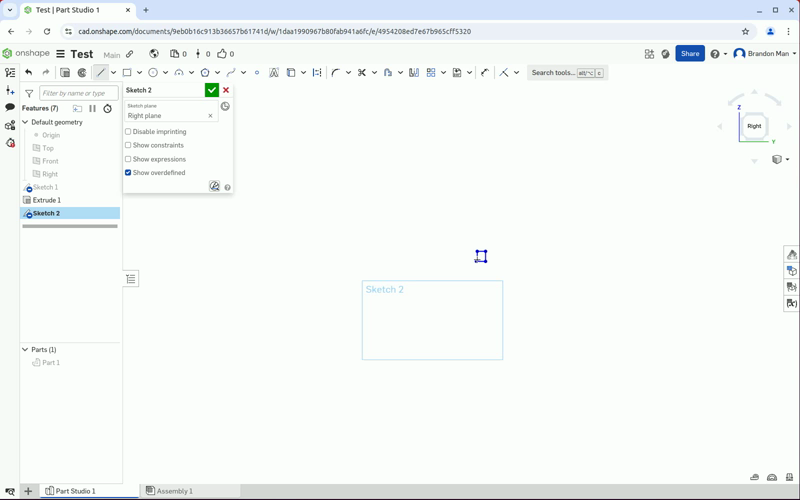
scroll(6)
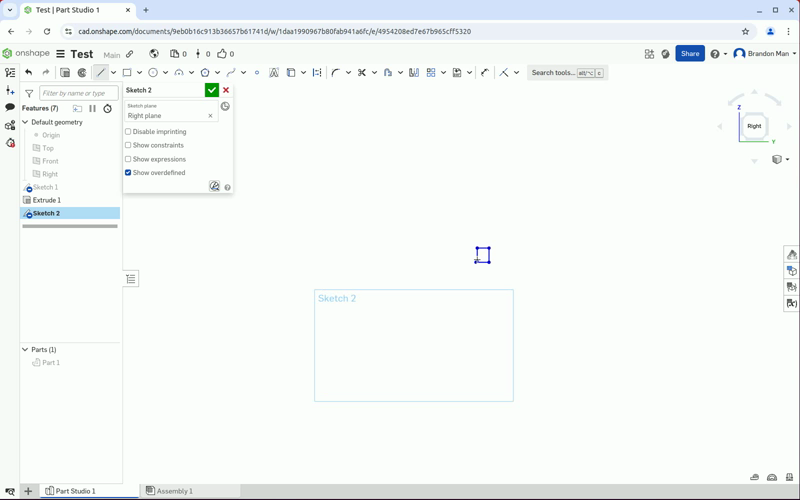
scroll(6)
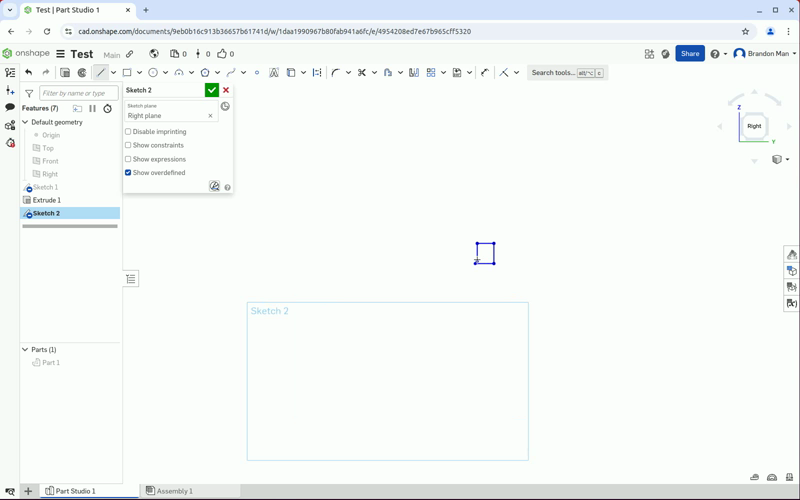
scroll(6)
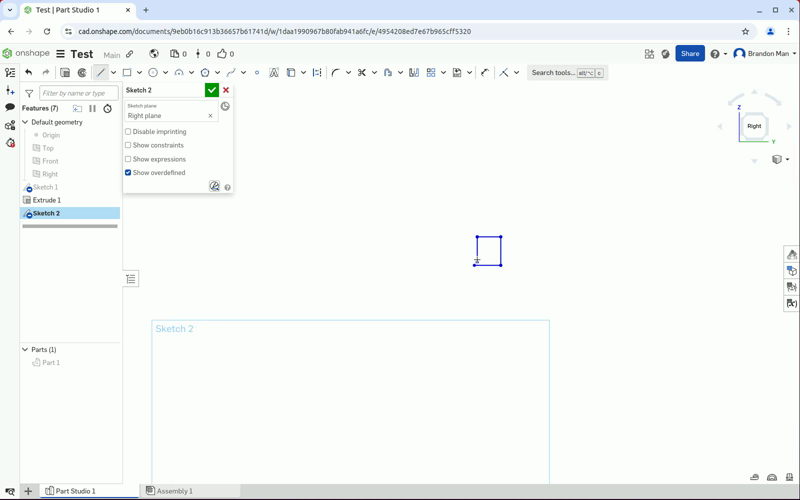
scroll(6)
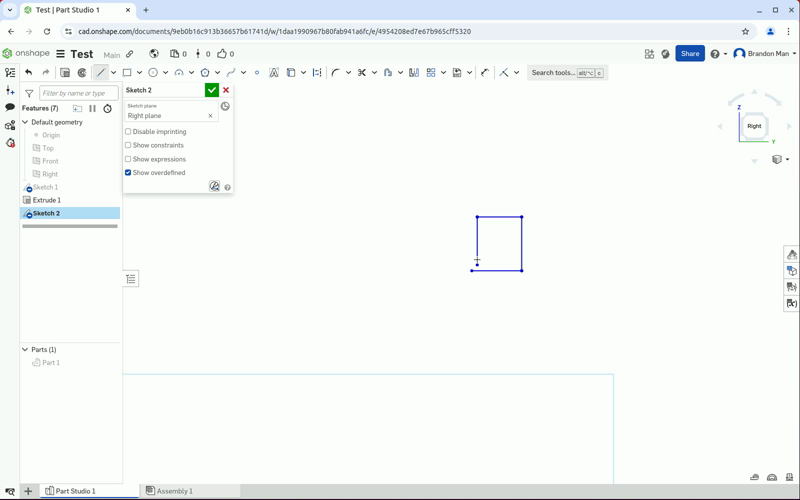
click(477, 259)
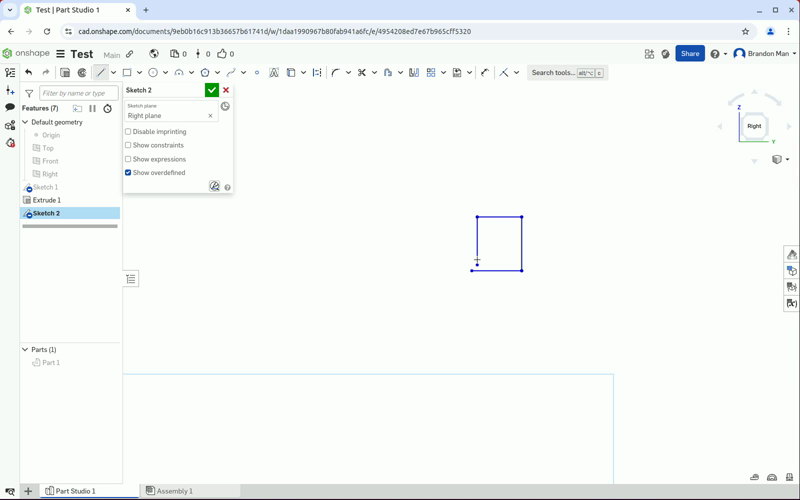
scroll(-6)
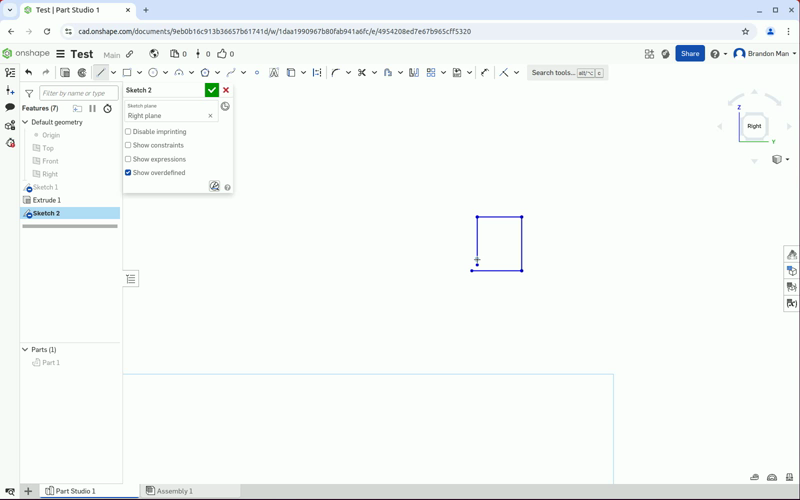
scroll(-6)
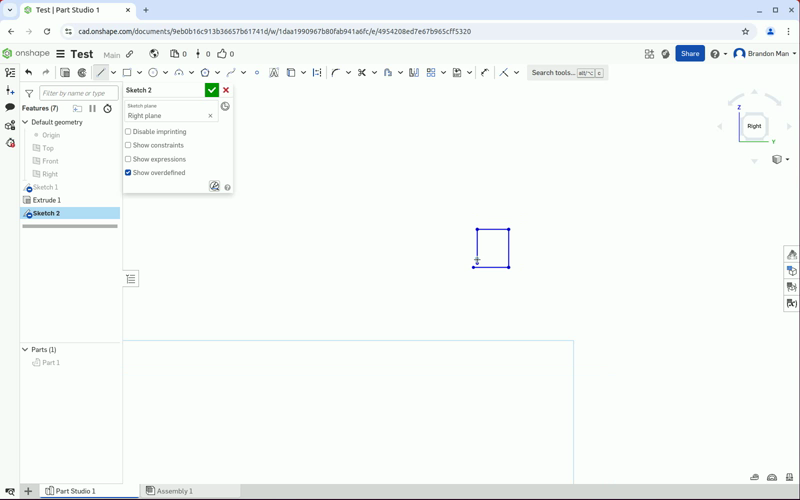
scroll(-6)
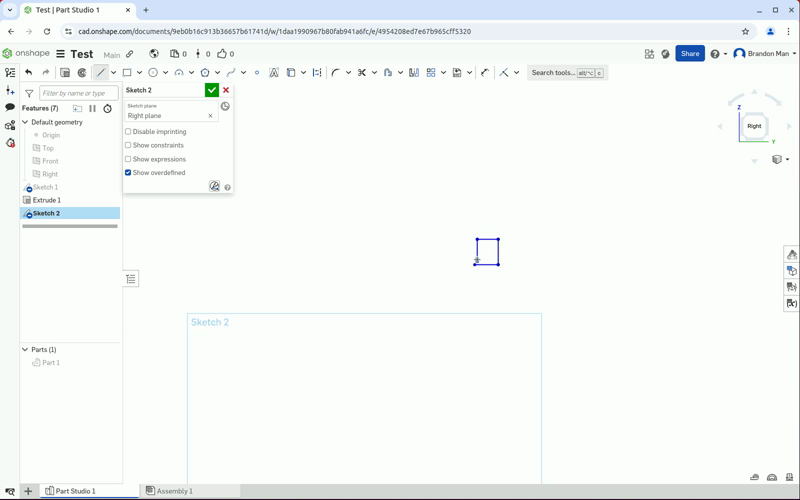
scroll(-6)
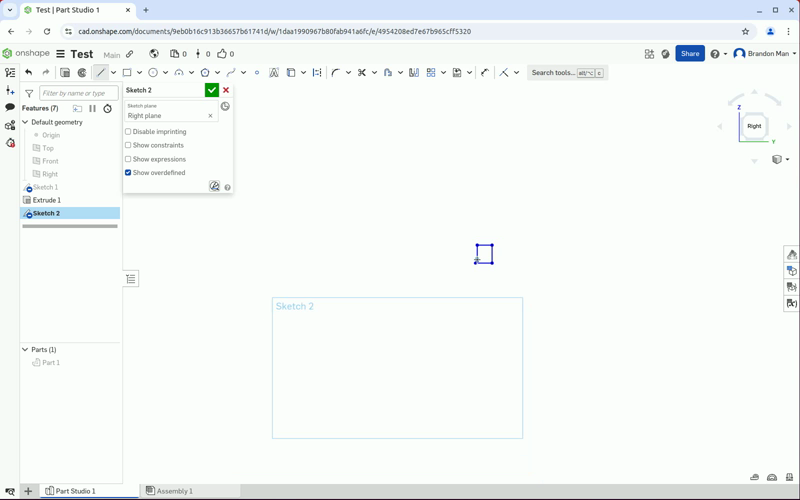
scroll(-6)
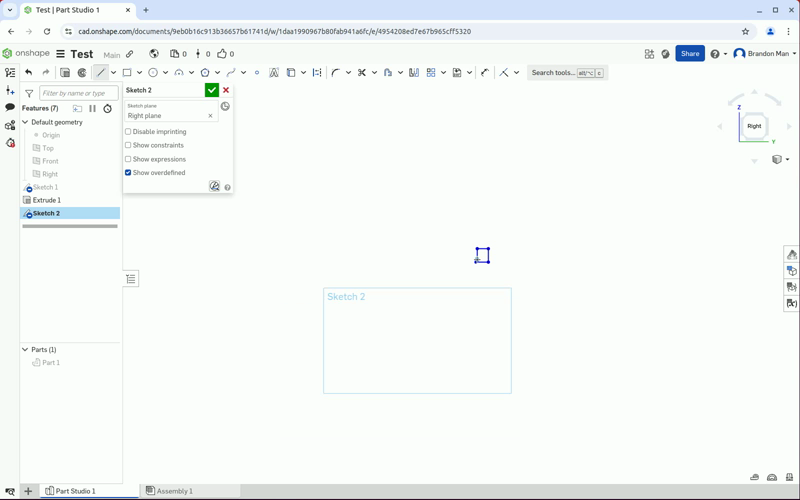
scroll(-6)
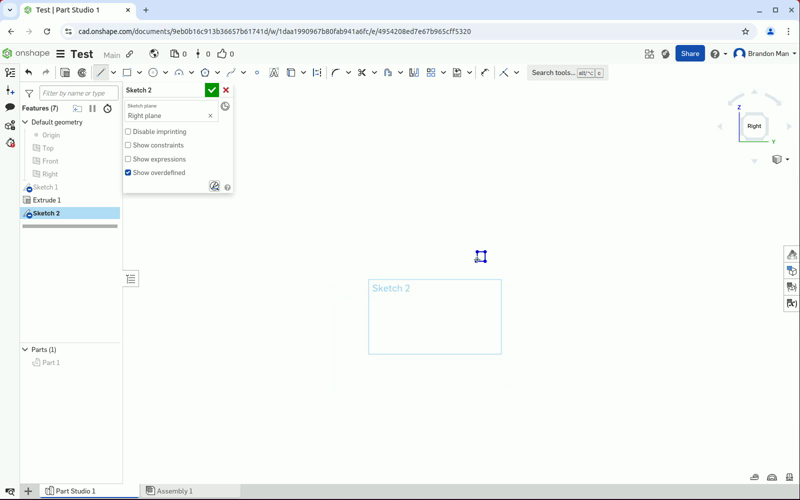
scroll(-6)
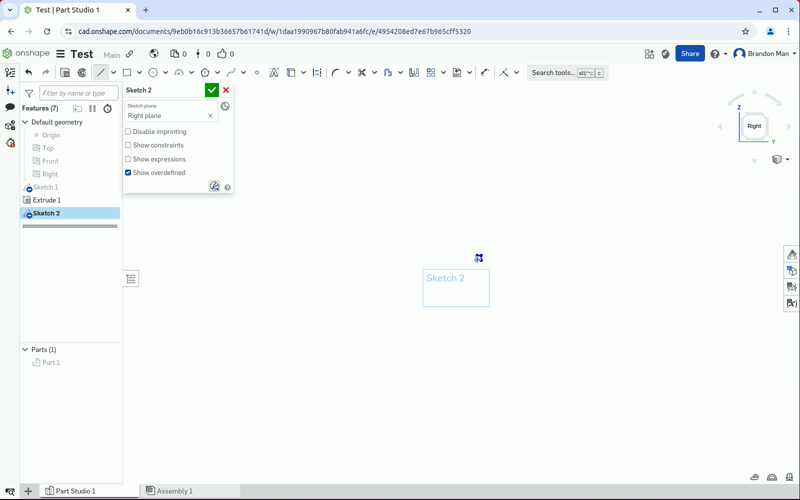
key_up(shift)
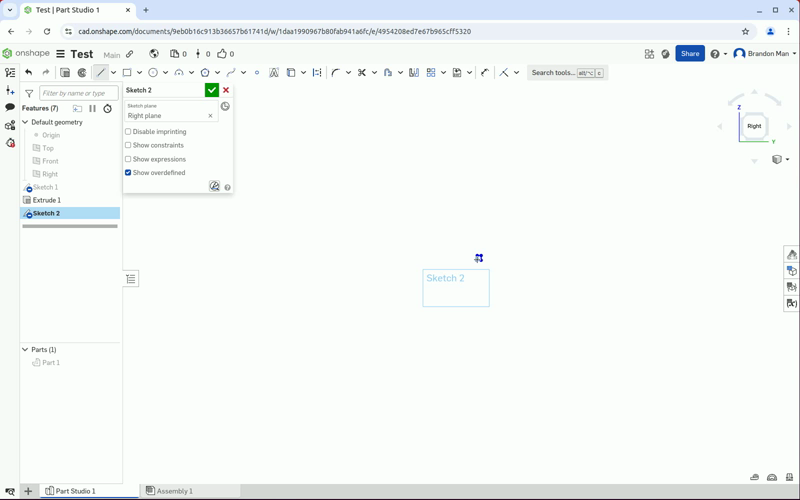
key_down(shift)
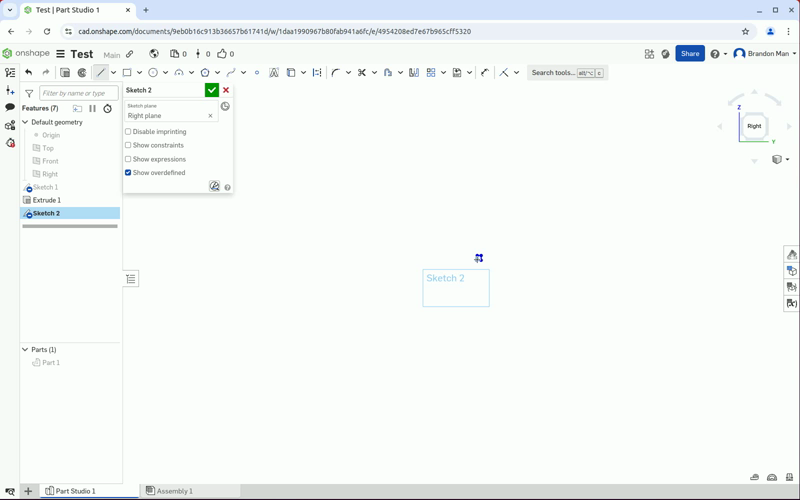
mouse_move(507, 259)
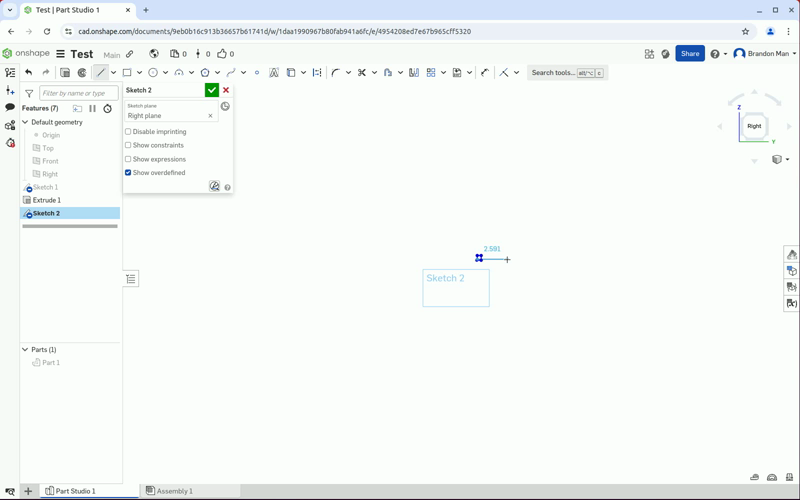
mouse_move(480, 259)
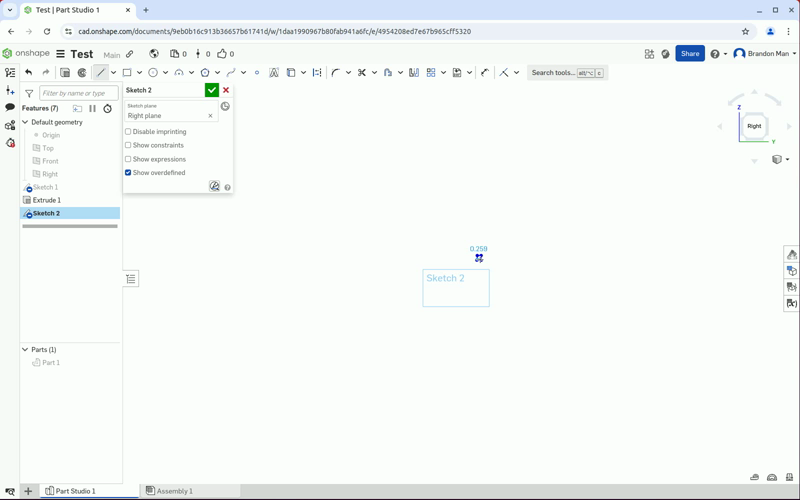
scroll(6)
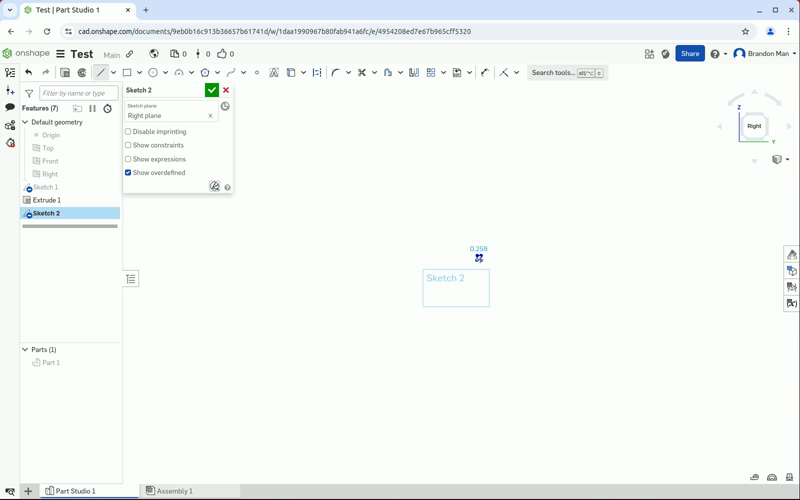
scroll(6)
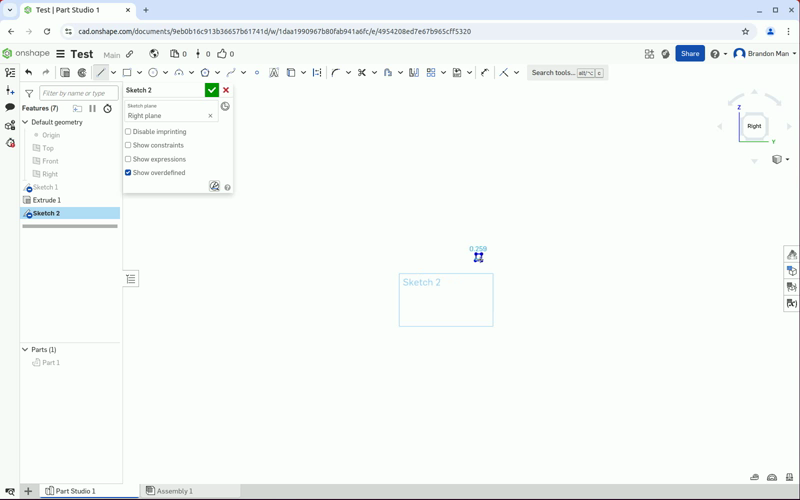
scroll(6)
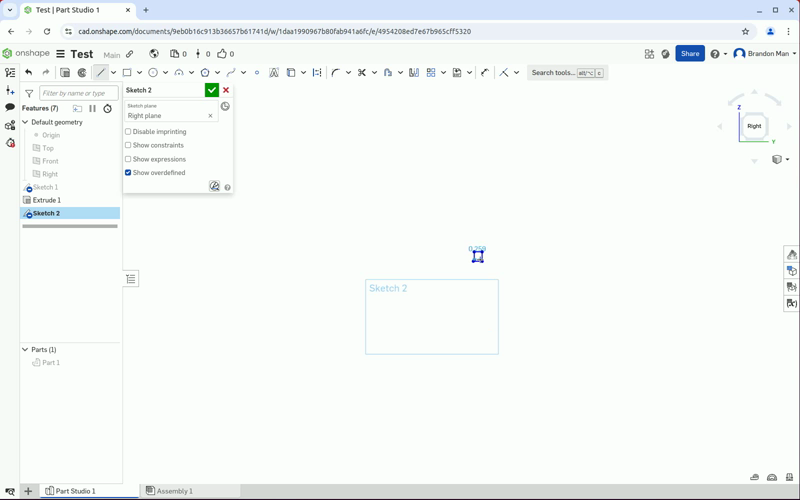
scroll(6)
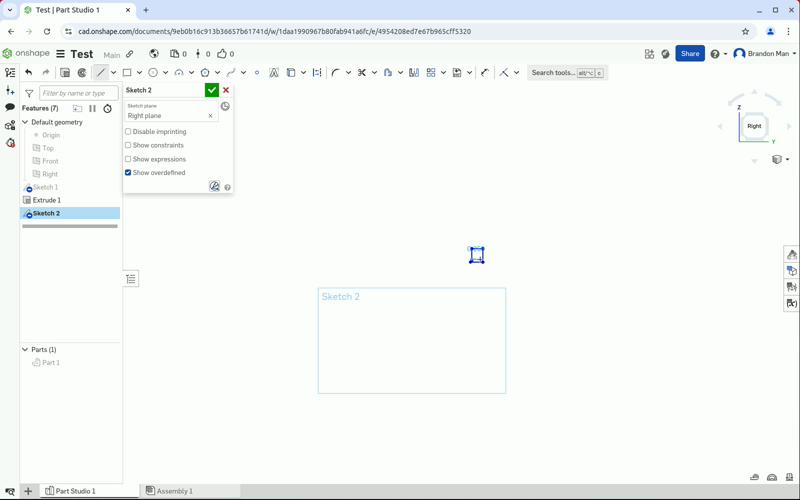
scroll(6)
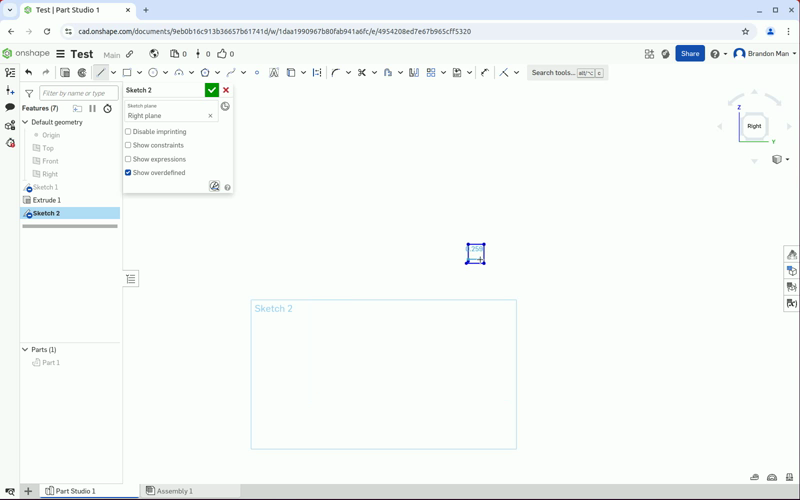
scroll(6)
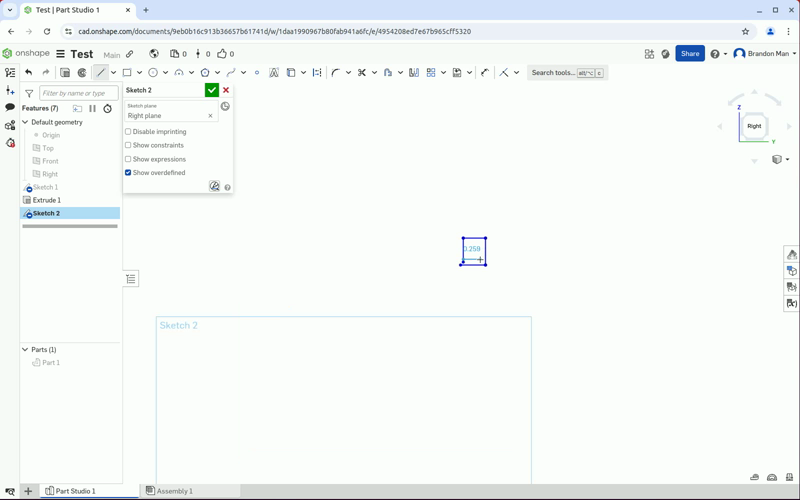
scroll(6)
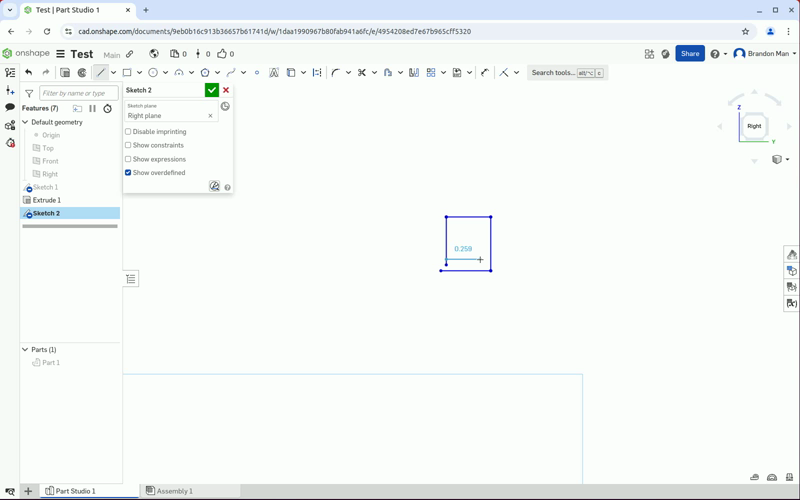
click(480, 259)
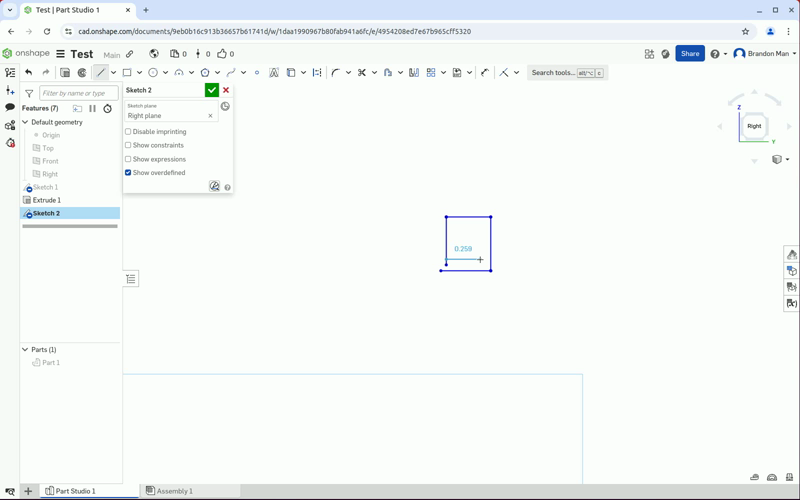
scroll(-6)
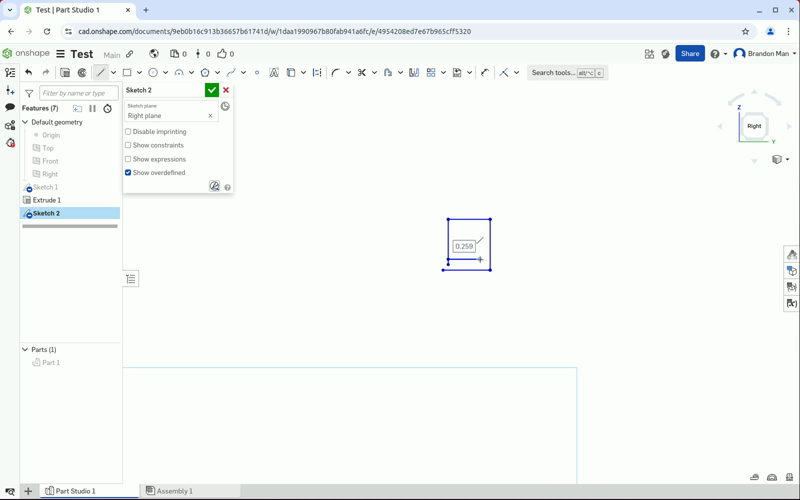
scroll(-6)
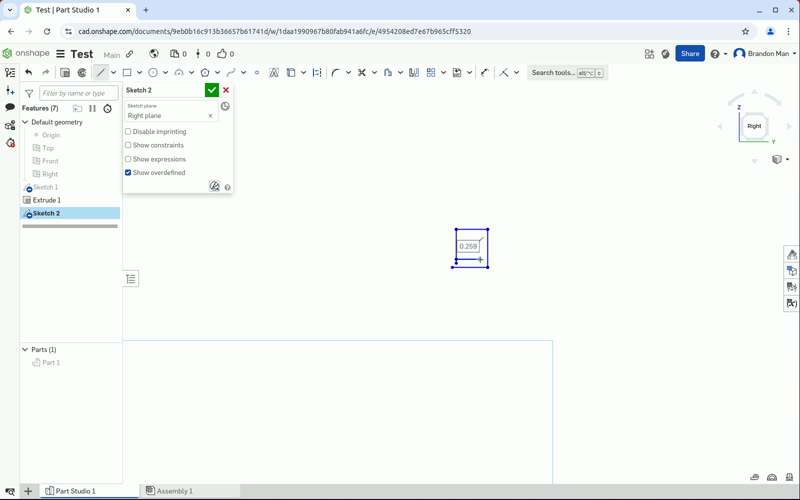
scroll(-6)
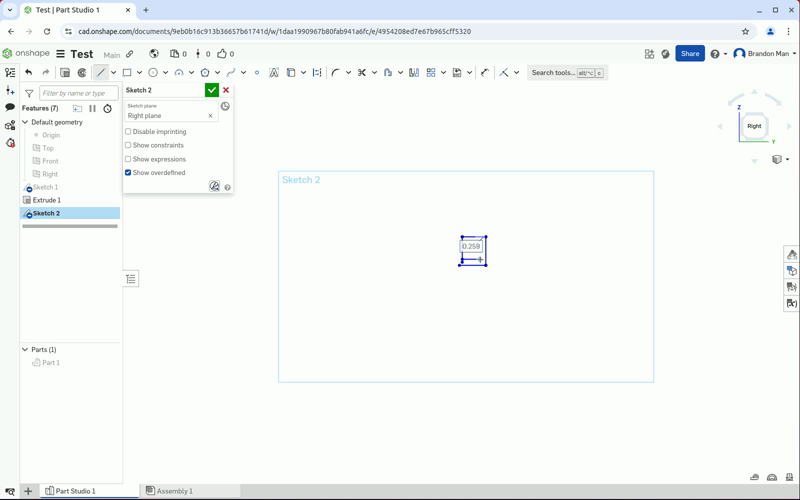
scroll(-6)
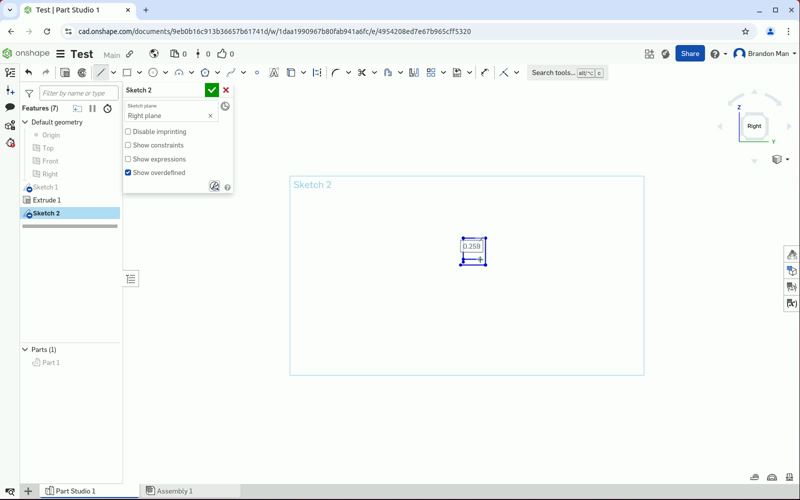
scroll(-6)
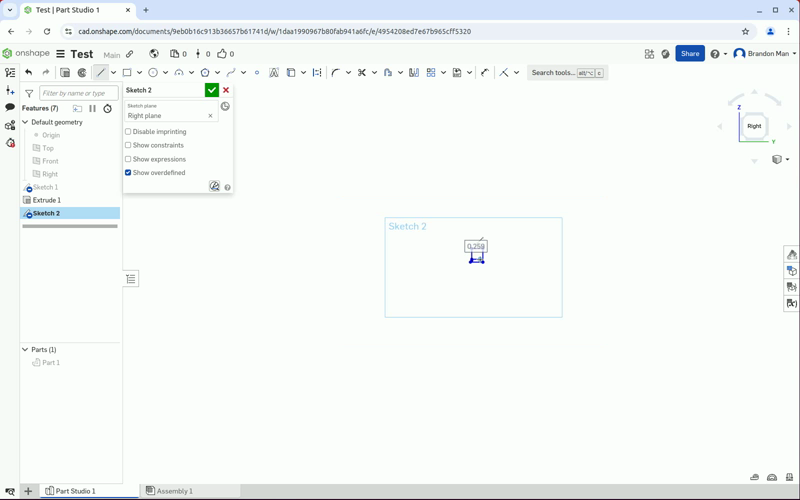
scroll(-6)
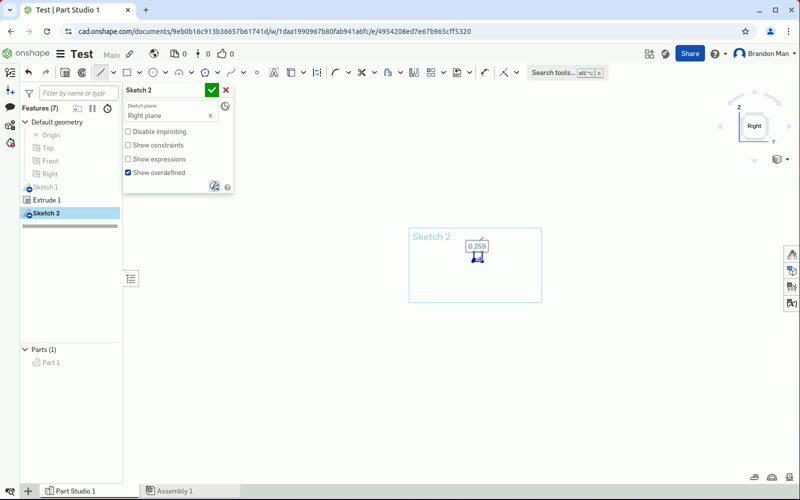
scroll(-6)
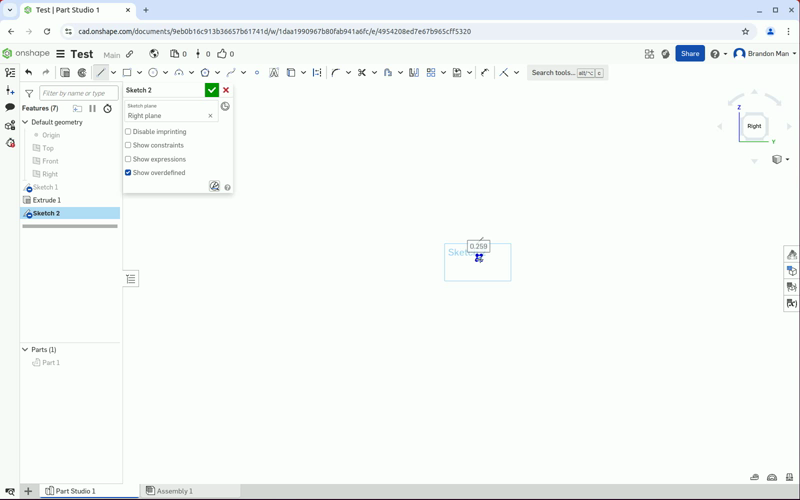
key_up(shift)
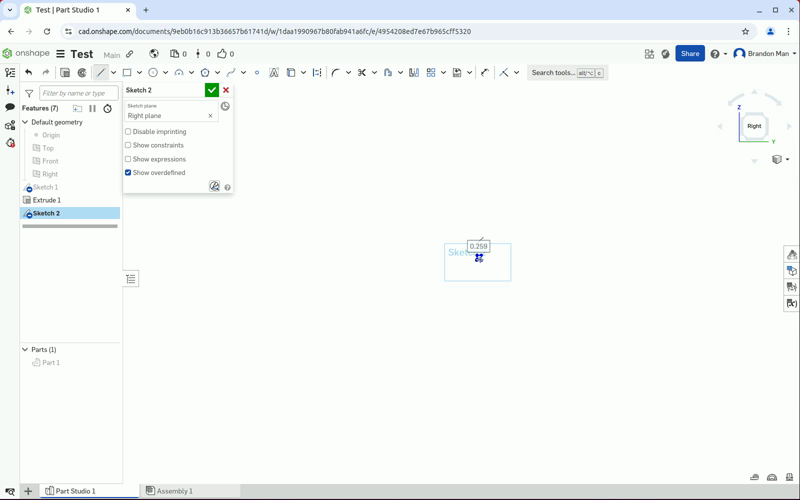
key_down(shift)
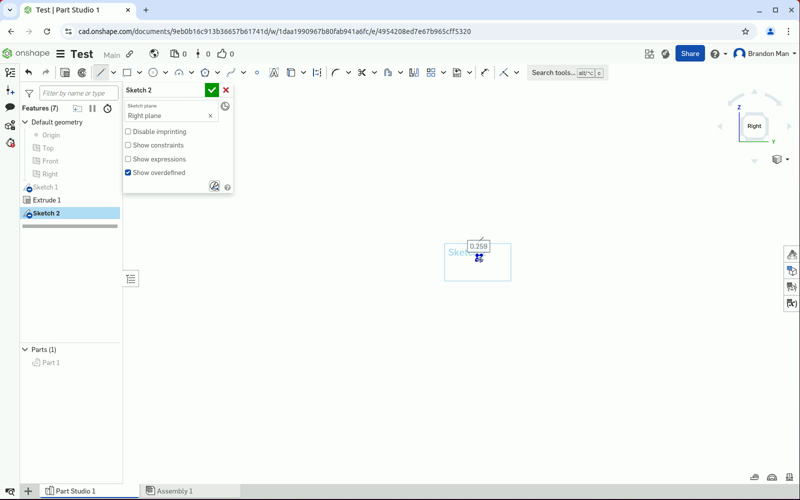
mouse_move(510, 259)
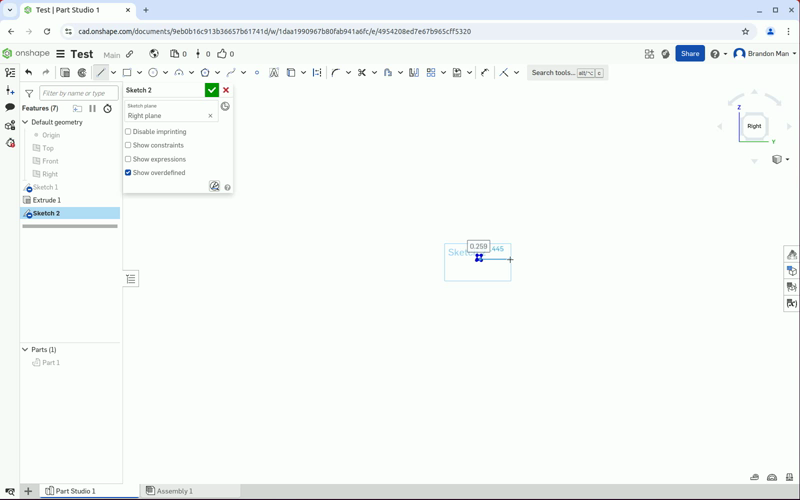
mouse_move(480, 256)
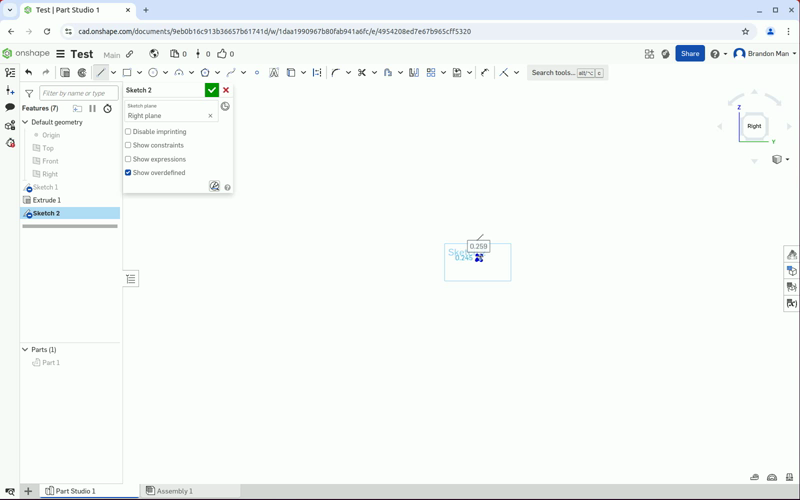
scroll(6)
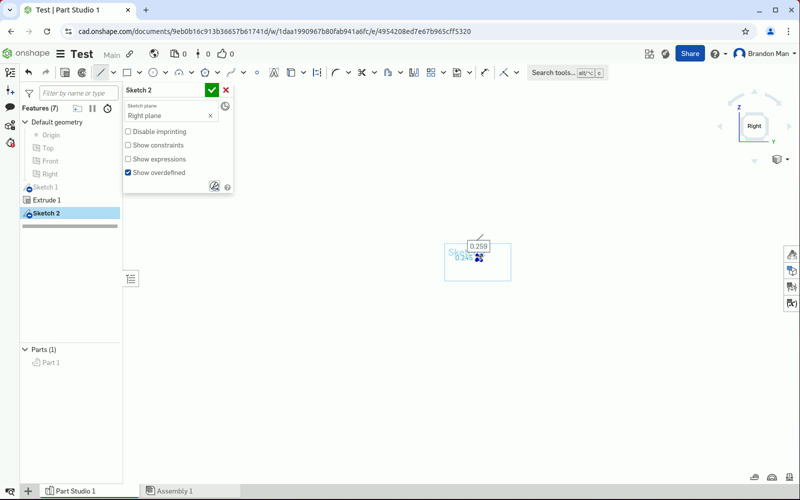
scroll(6)
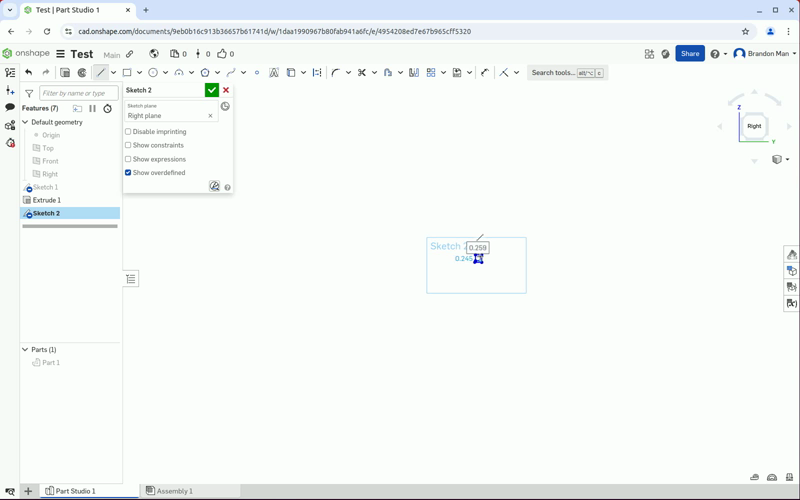
scroll(6)
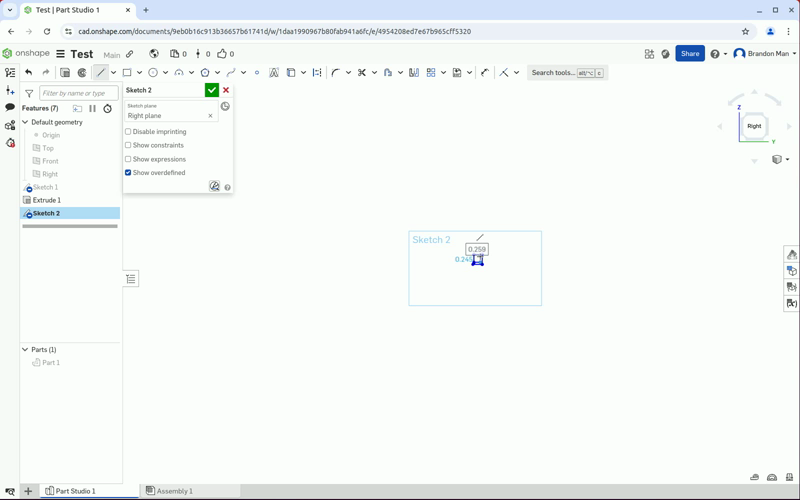
scroll(6)
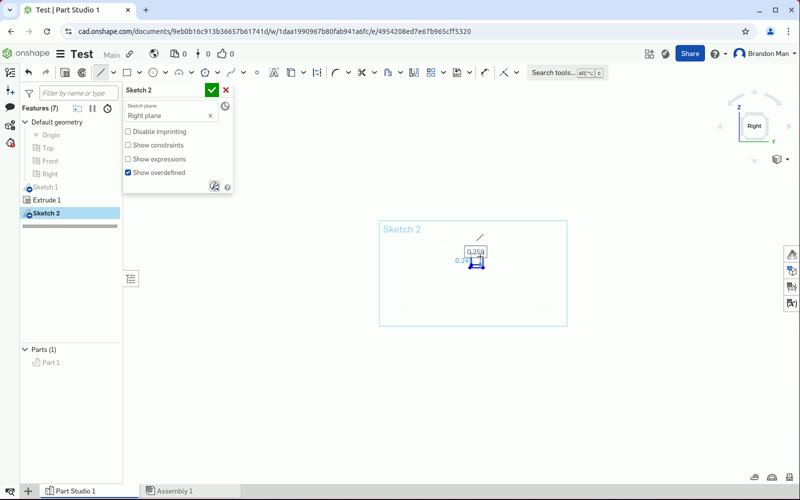
scroll(6)
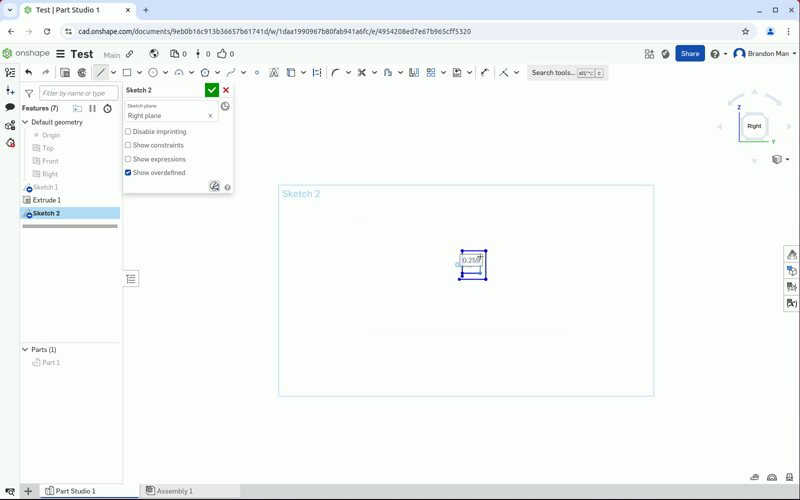
scroll(6)
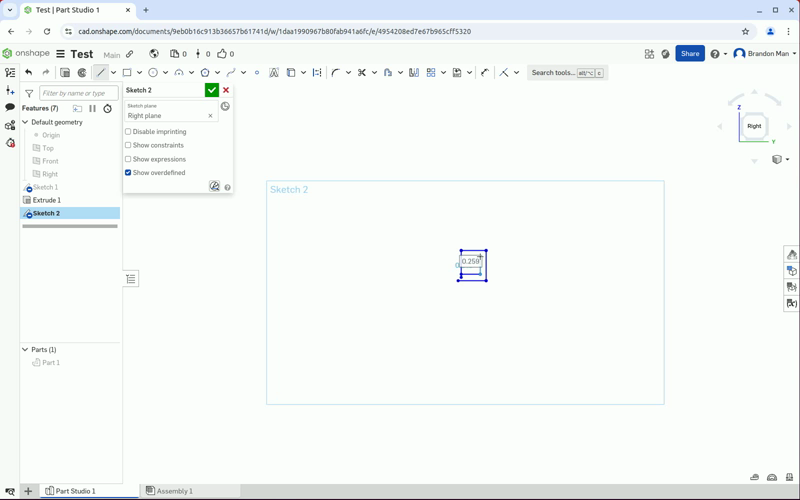
scroll(6)
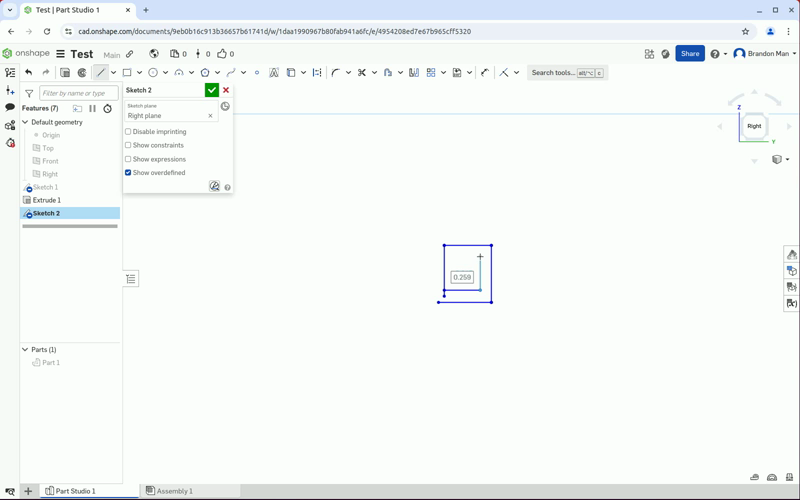
click(480, 256)
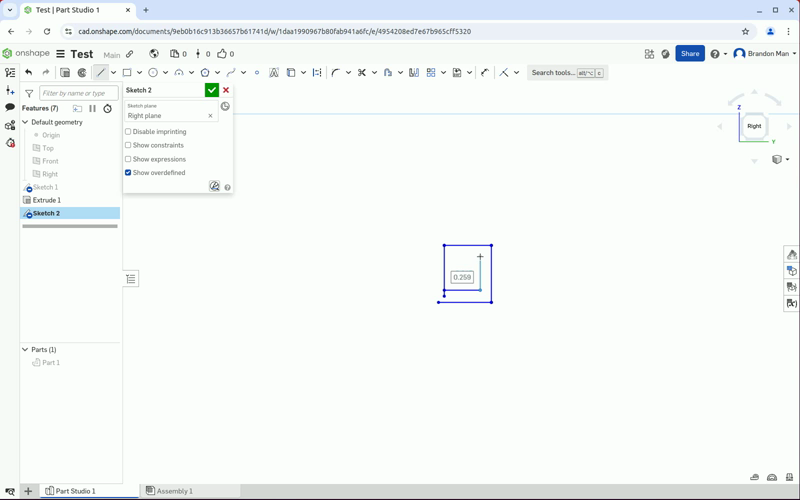
scroll(-6)
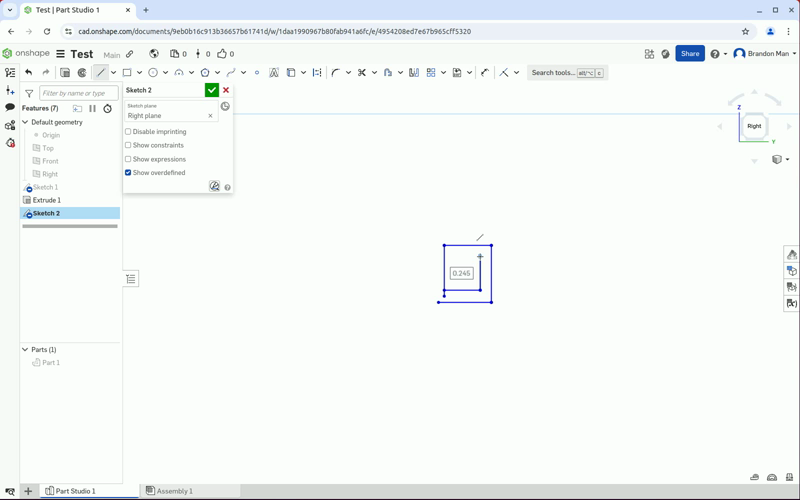
scroll(-6)
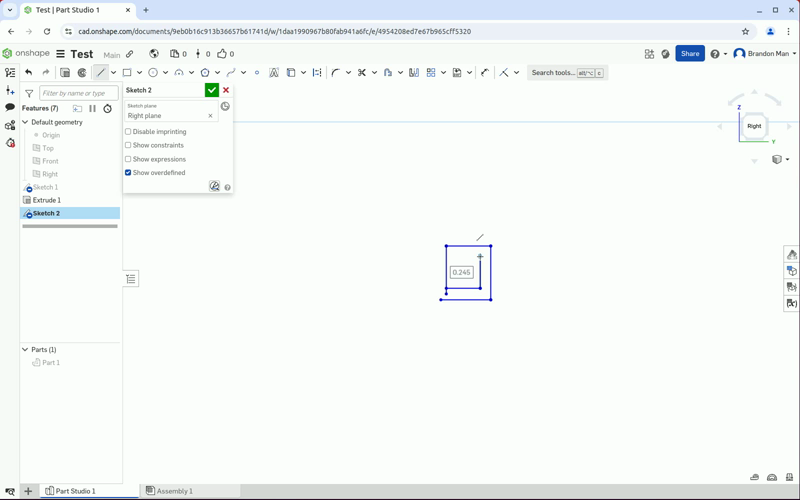
scroll(-6)
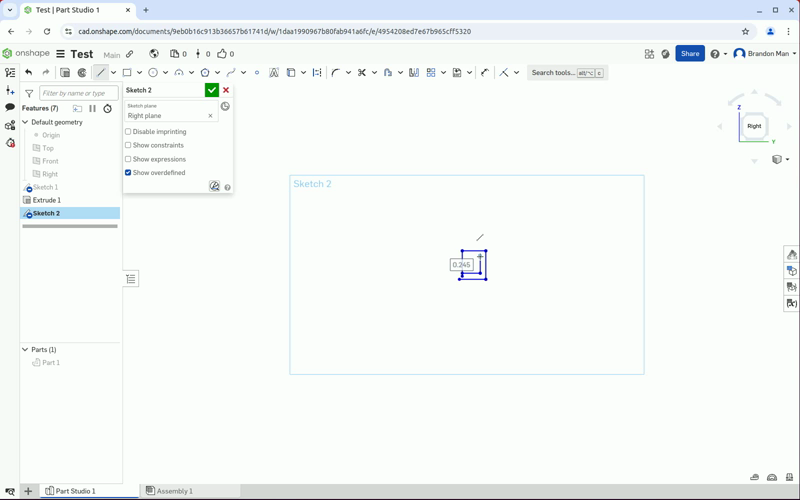
scroll(-6)
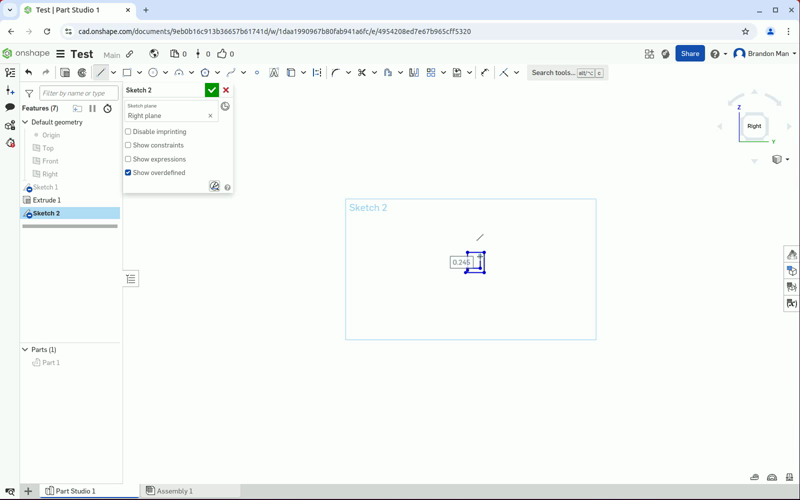
scroll(-6)
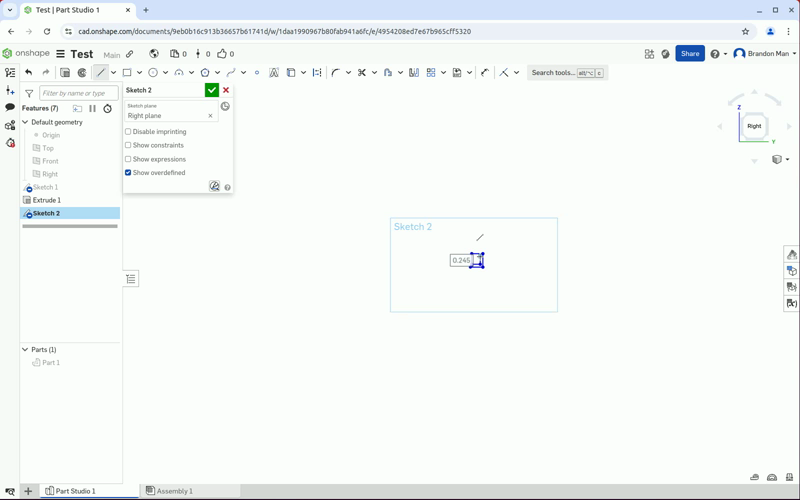
scroll(-6)
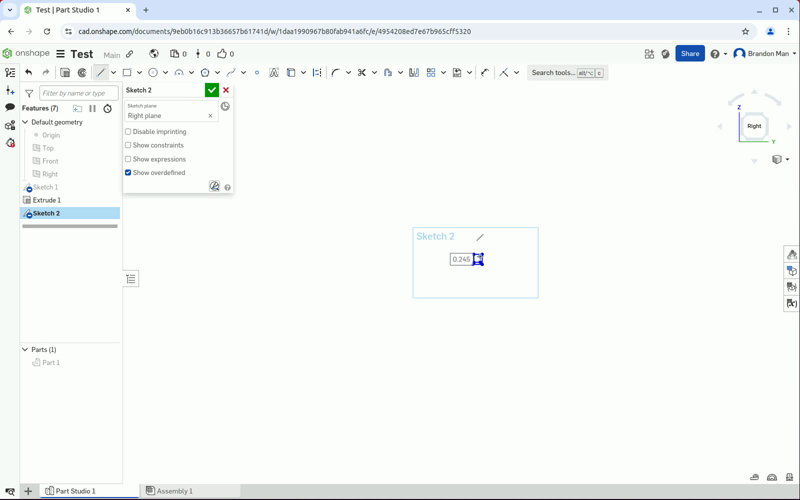
scroll(-6)
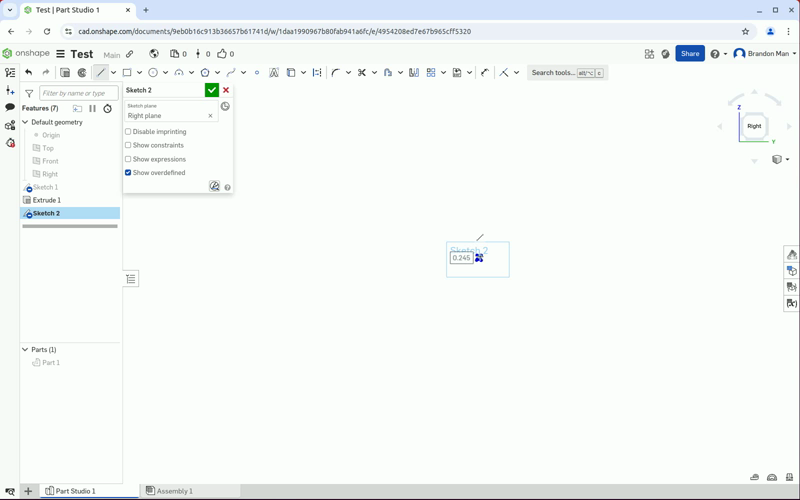
key_up(shift)
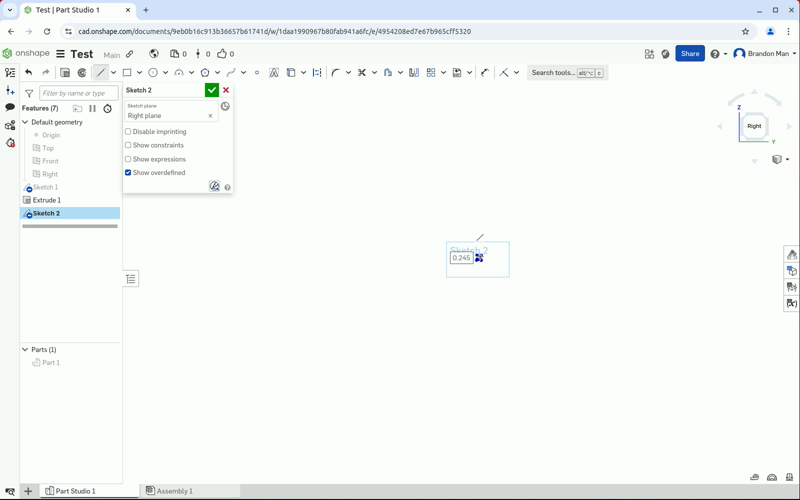
key_down(shift)
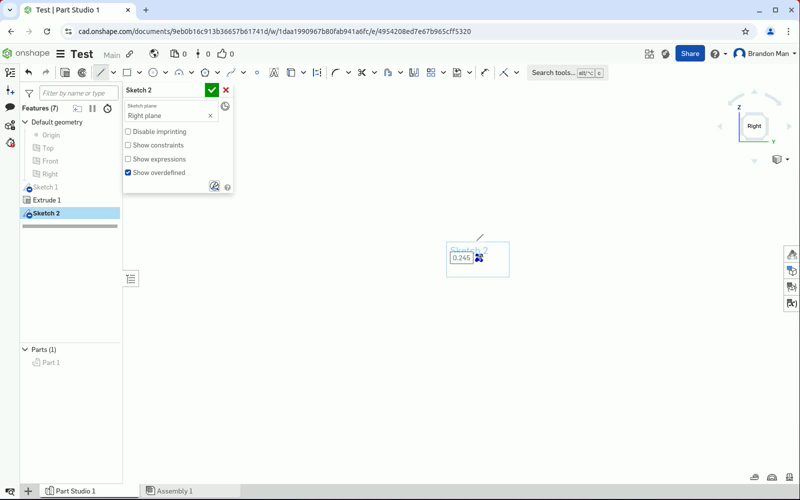
mouse_move(510, 256)
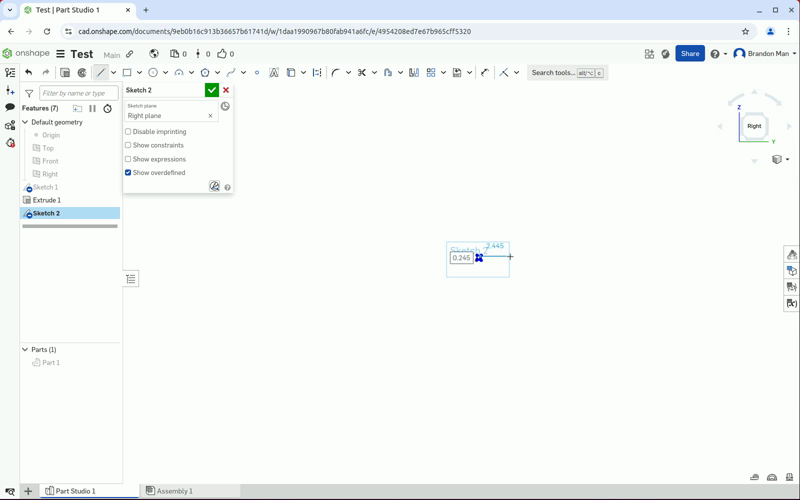
mouse_move(477, 256)
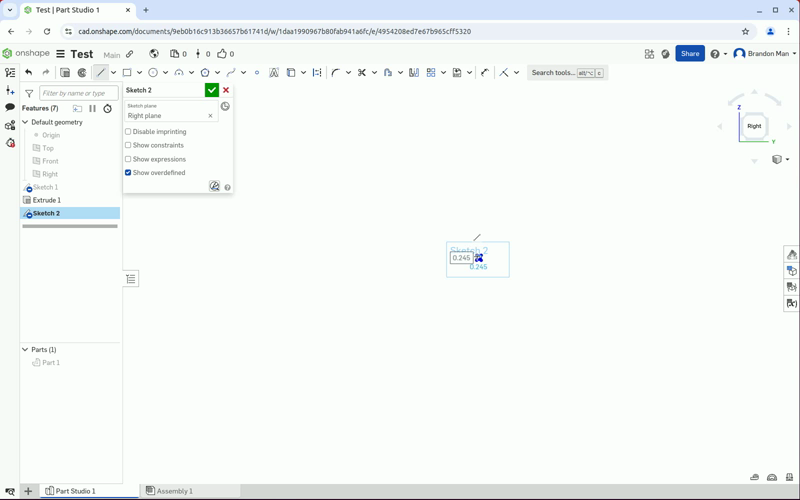
scroll(6)
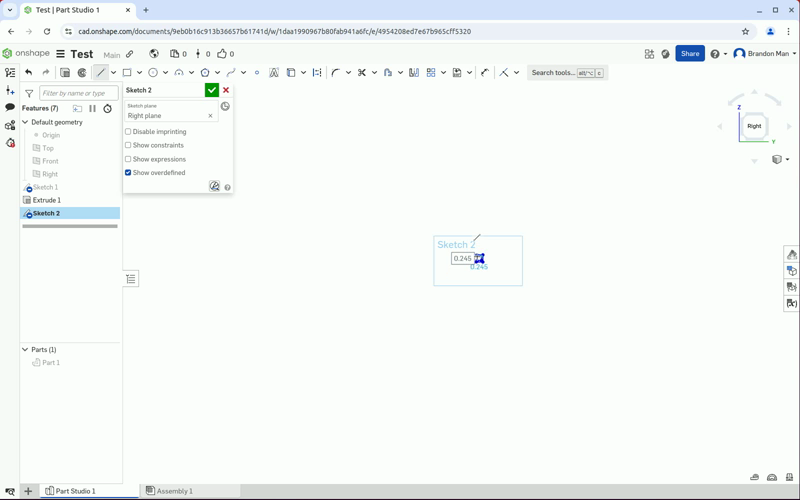
scroll(6)
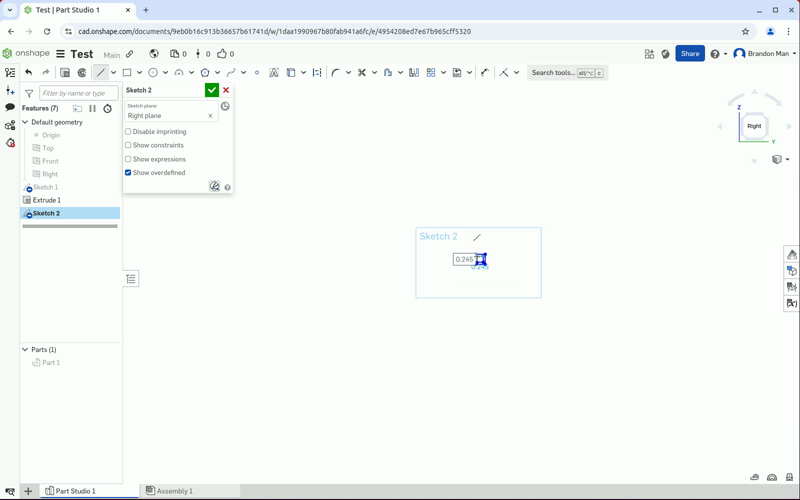
scroll(6)
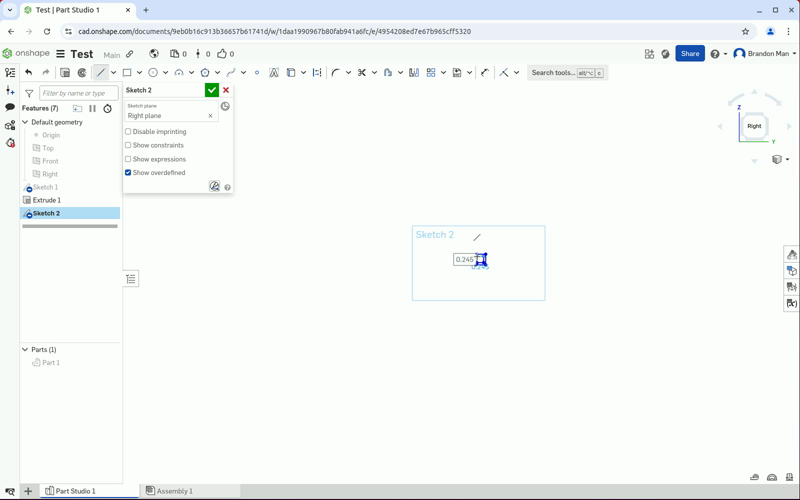
scroll(6)
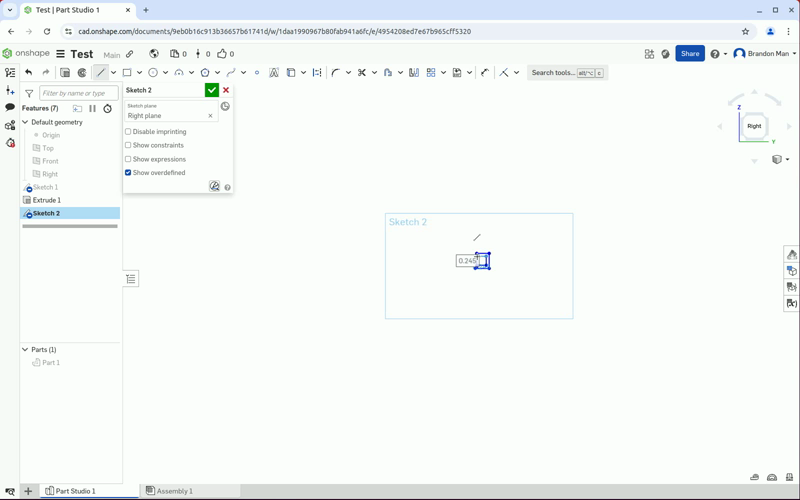
scroll(6)
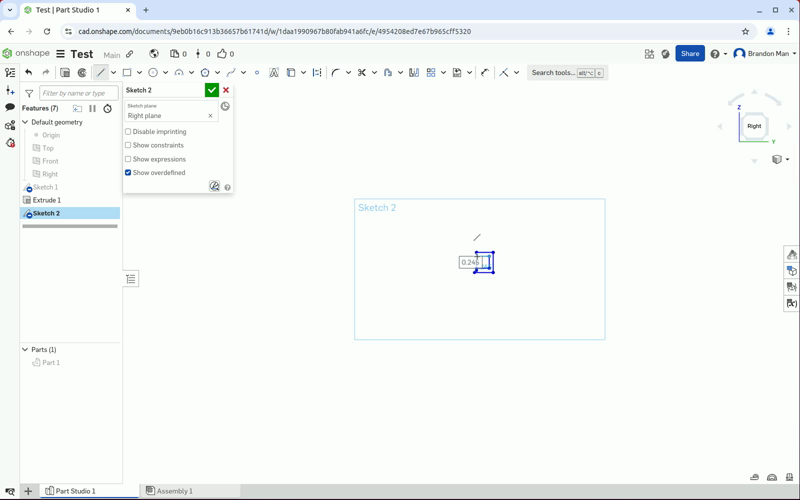
scroll(6)
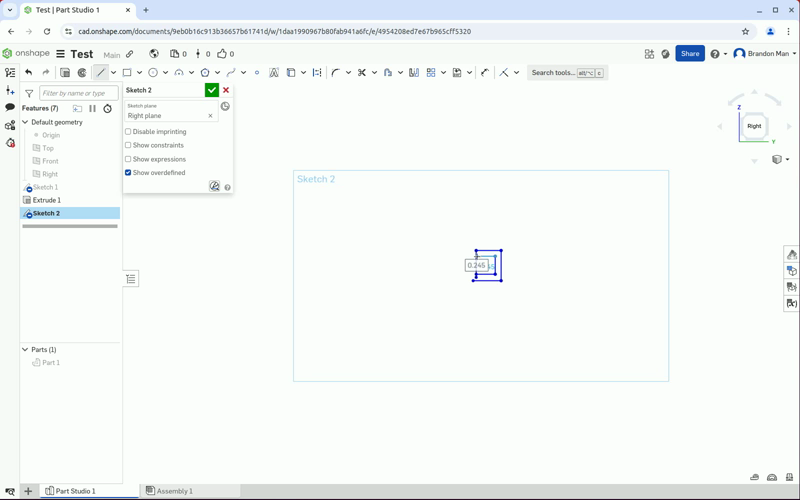
scroll(6)
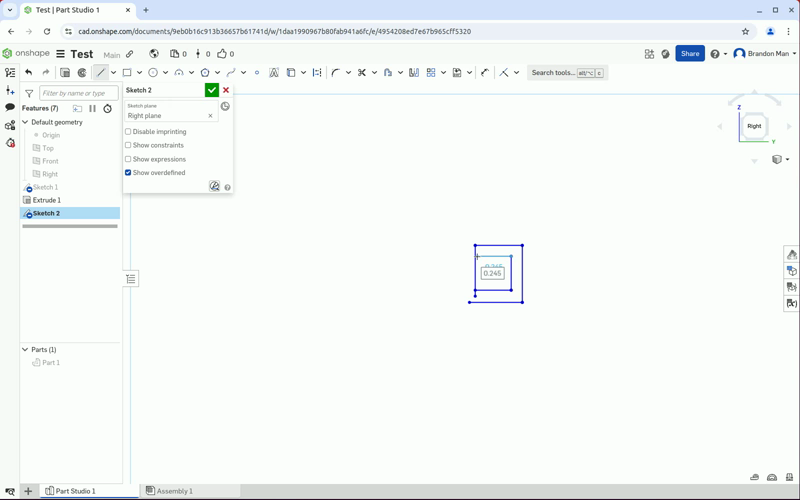
click(477, 256)
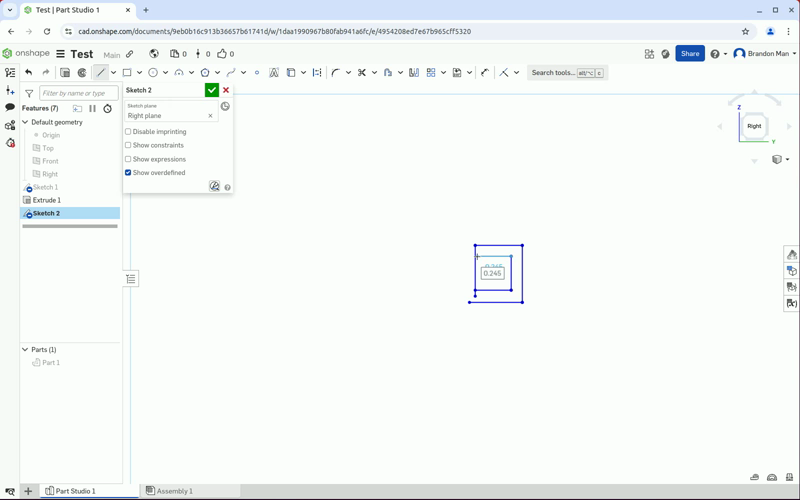
scroll(-6)
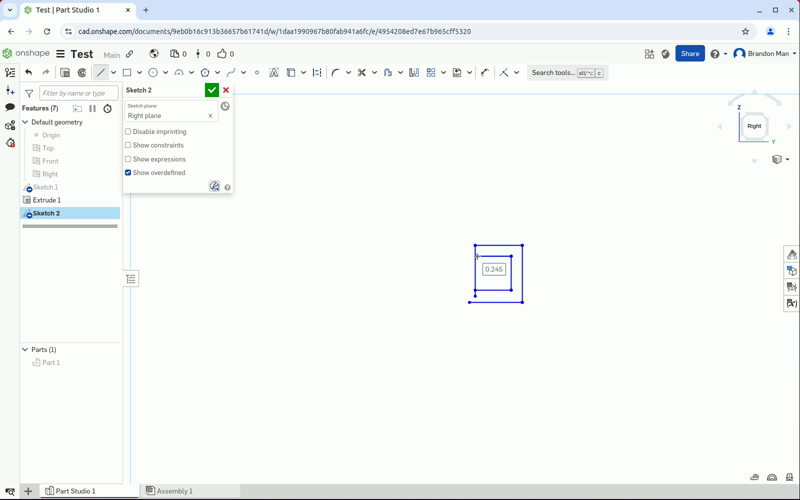
scroll(-6)
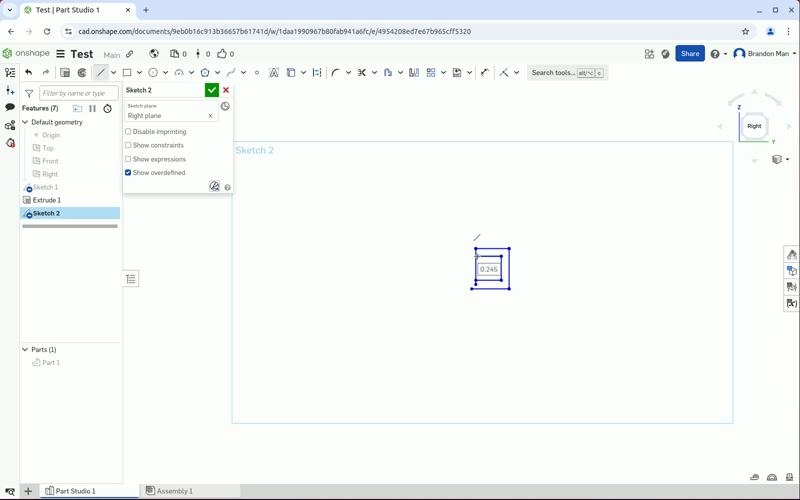
scroll(-6)
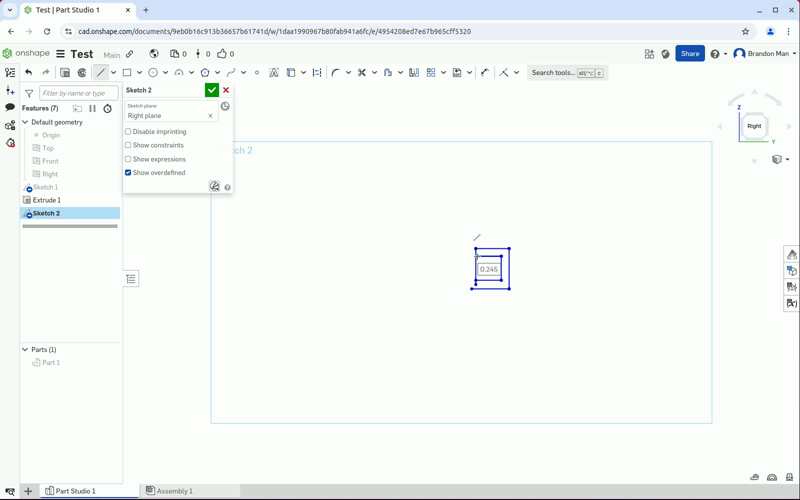
scroll(-6)
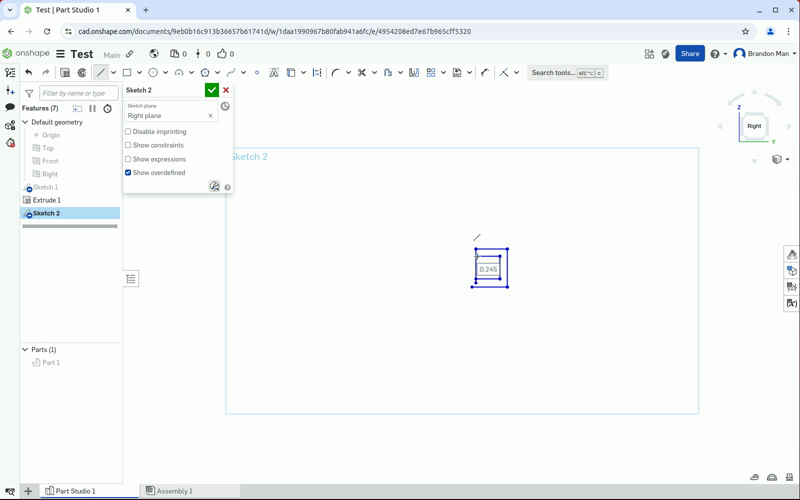
scroll(-6)
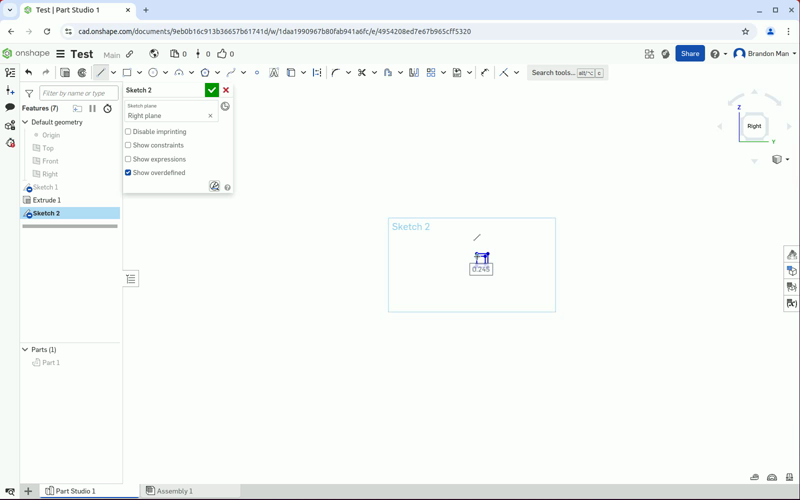
scroll(-6)
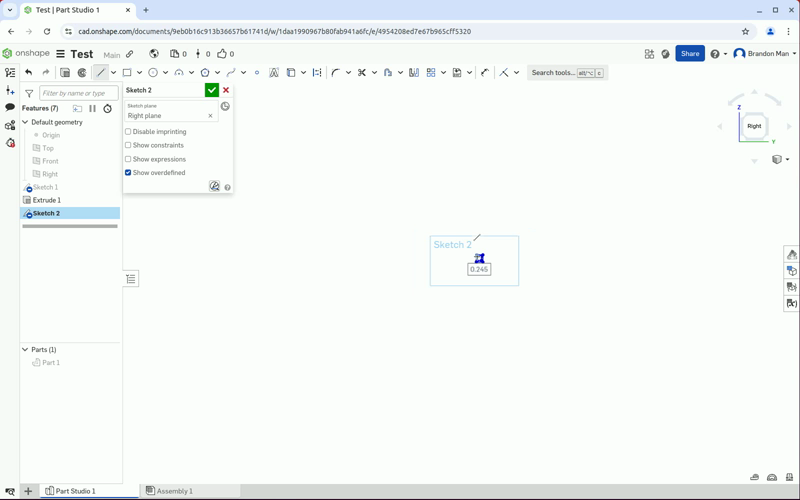
scroll(-6)
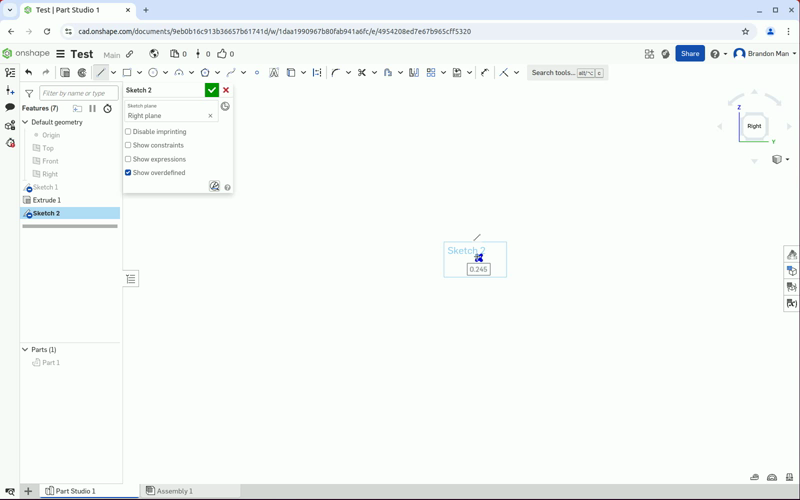
key_up(shift)
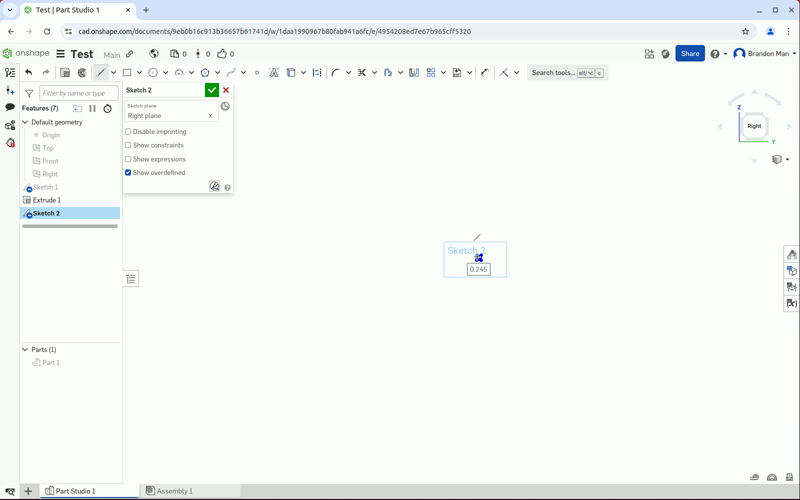
mouse_move(507, 256)
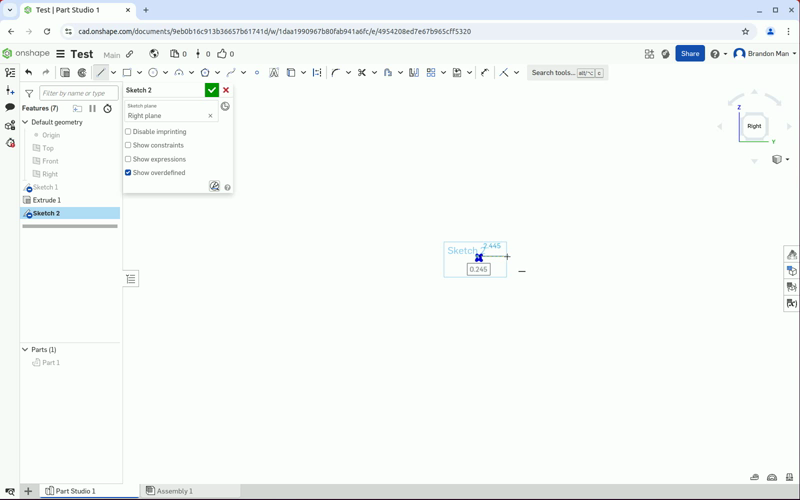
key_down(shift)
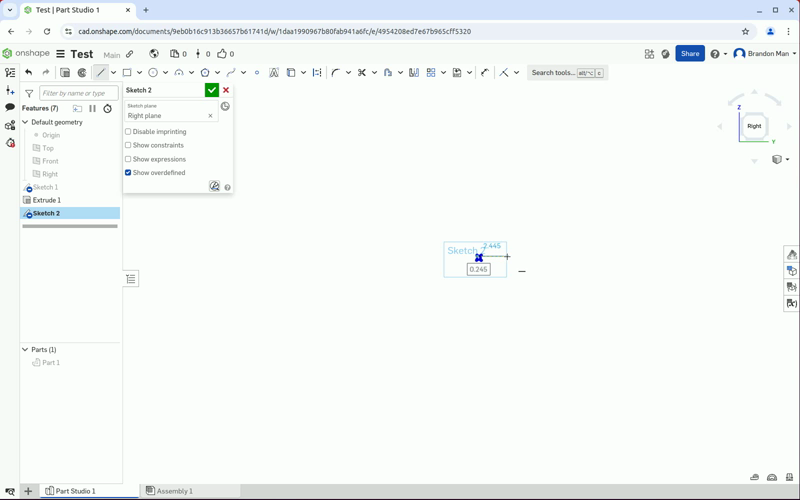
mouse_move(477, 259)
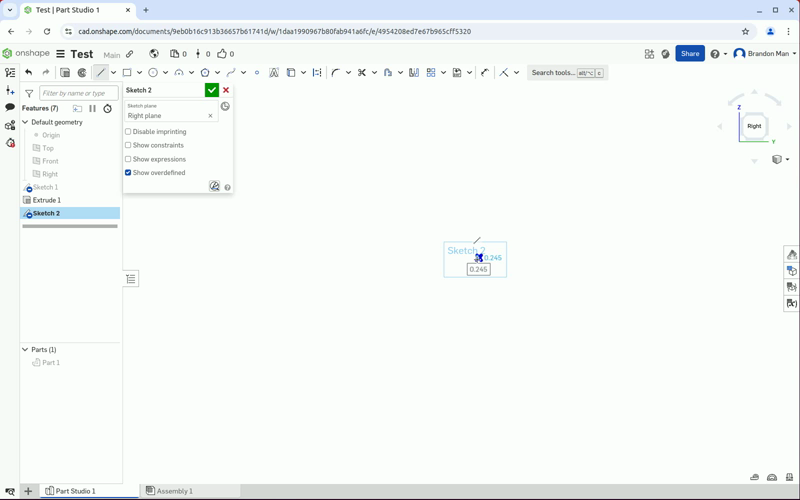
scroll(6)
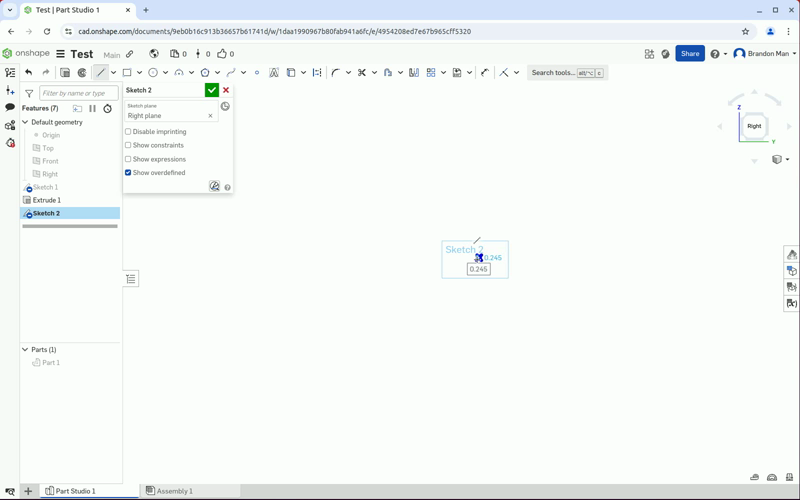
scroll(6)
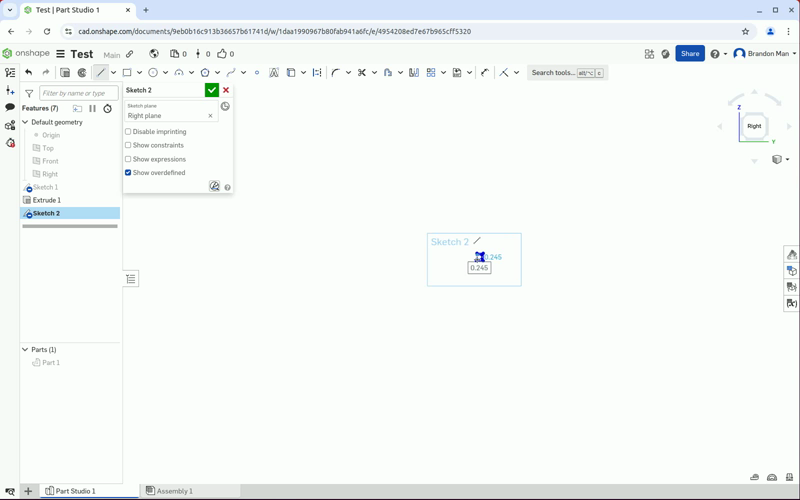
scroll(6)
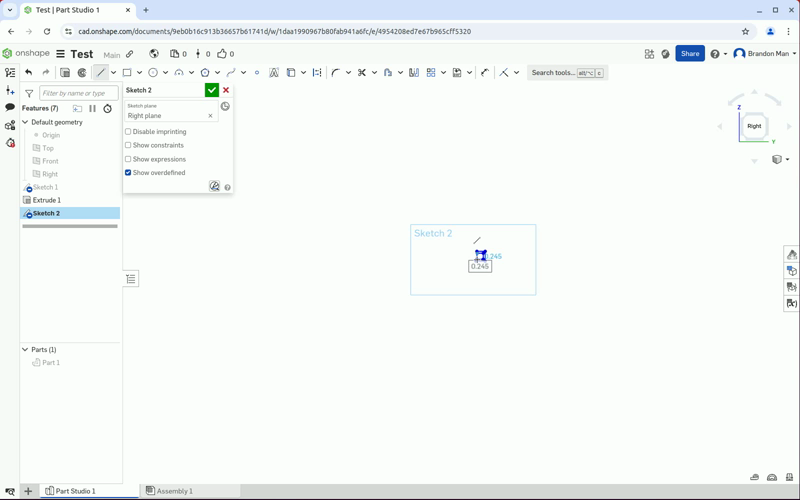
scroll(6)
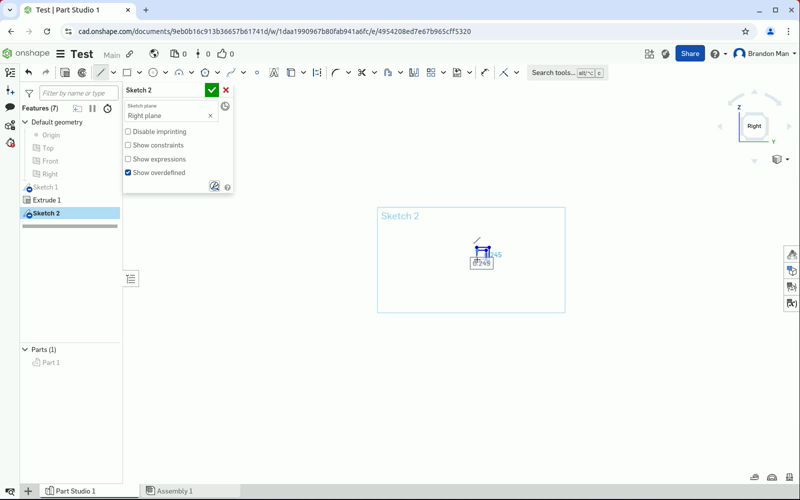
scroll(6)
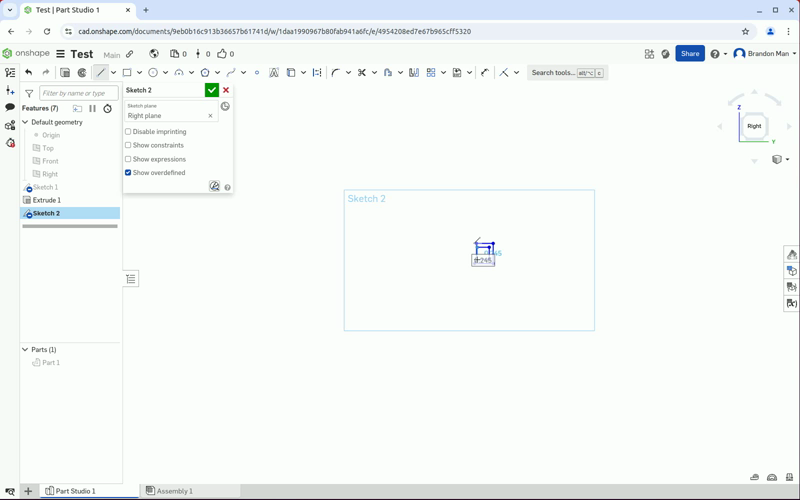
scroll(6)
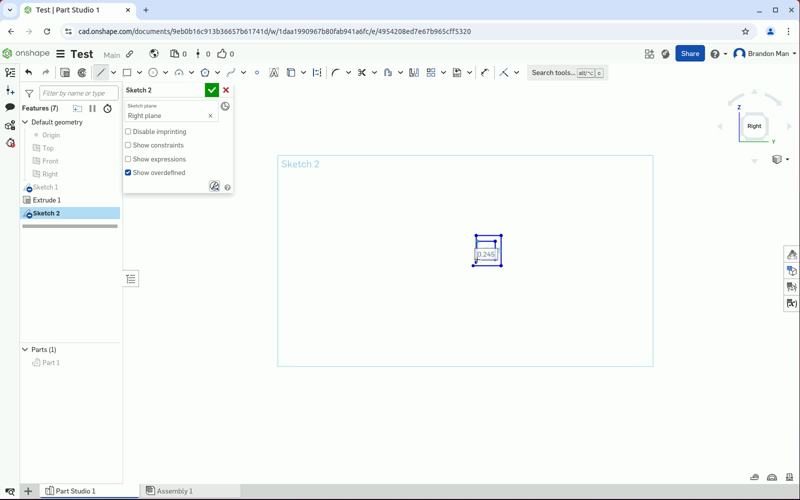
scroll(6)
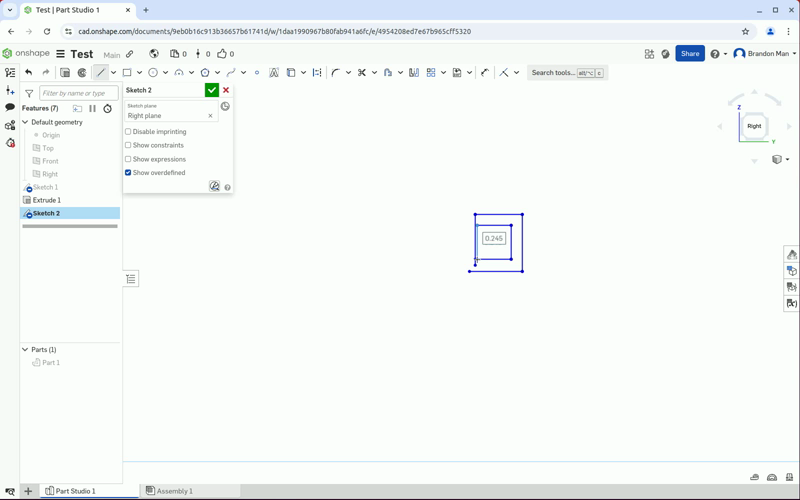
key_up(shift)
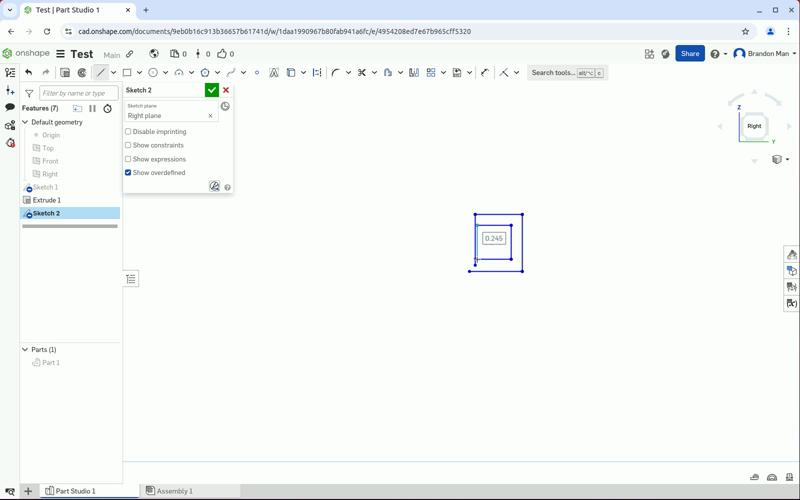
click(477, 259)
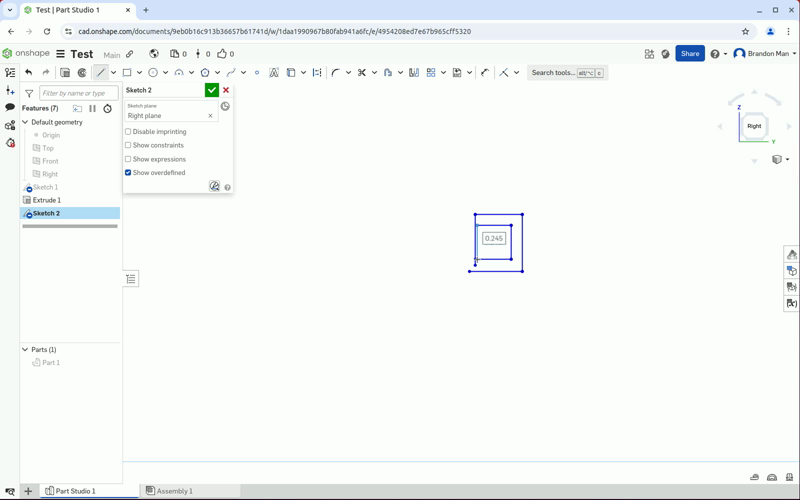
scroll(-6)
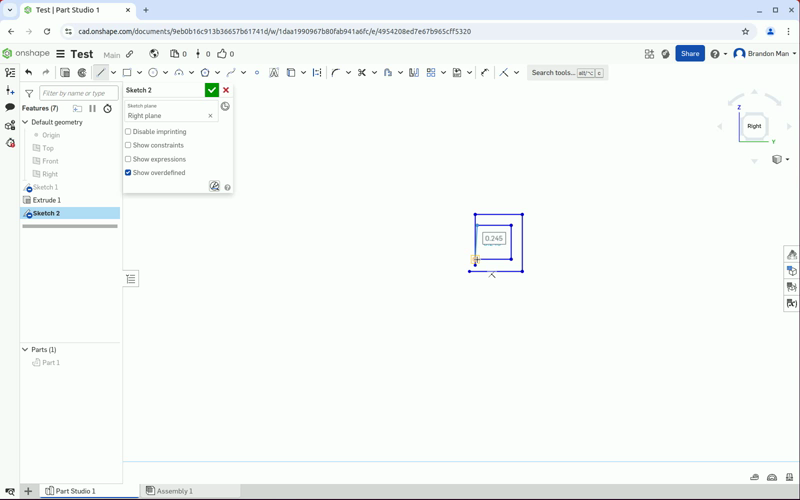
scroll(-6)
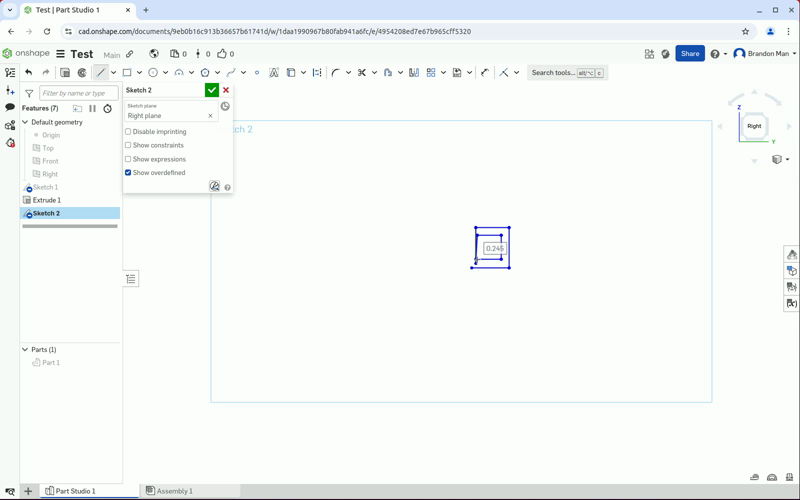
scroll(-6)
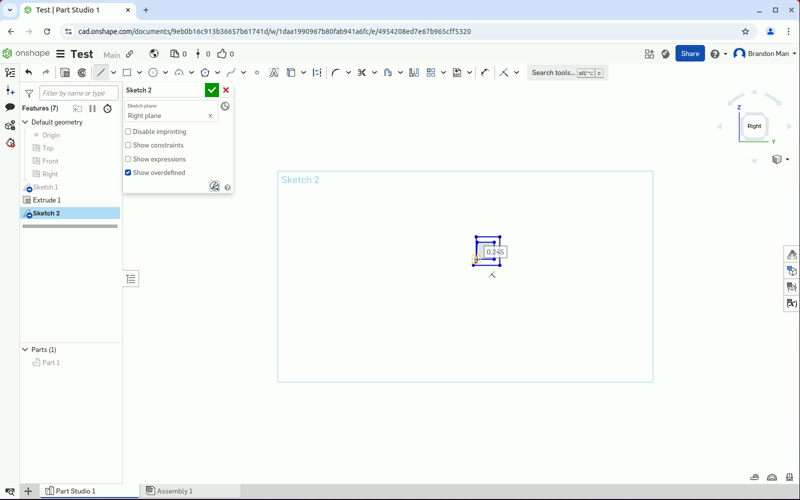
scroll(-6)
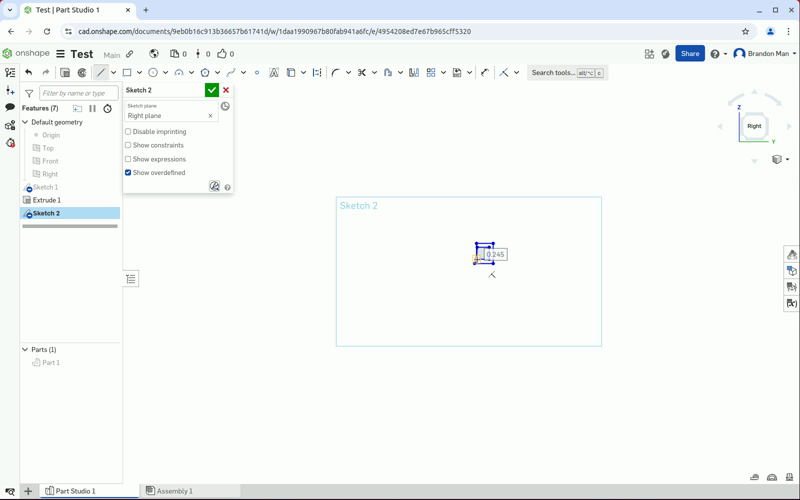
scroll(-6)
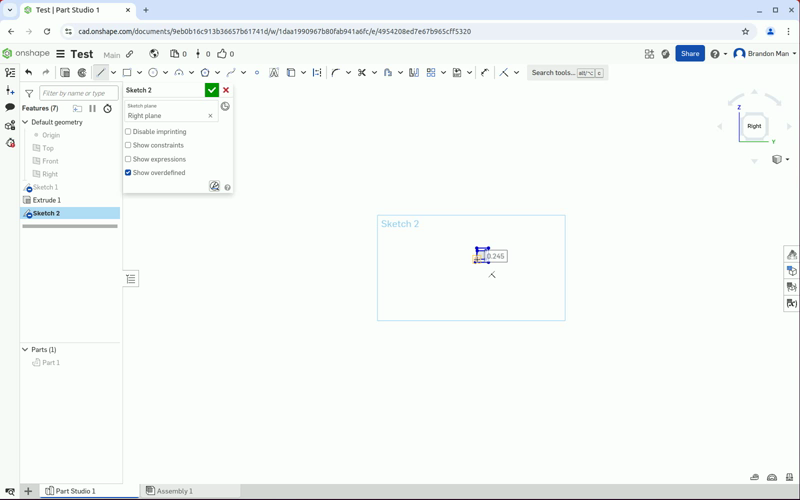
scroll(-6)
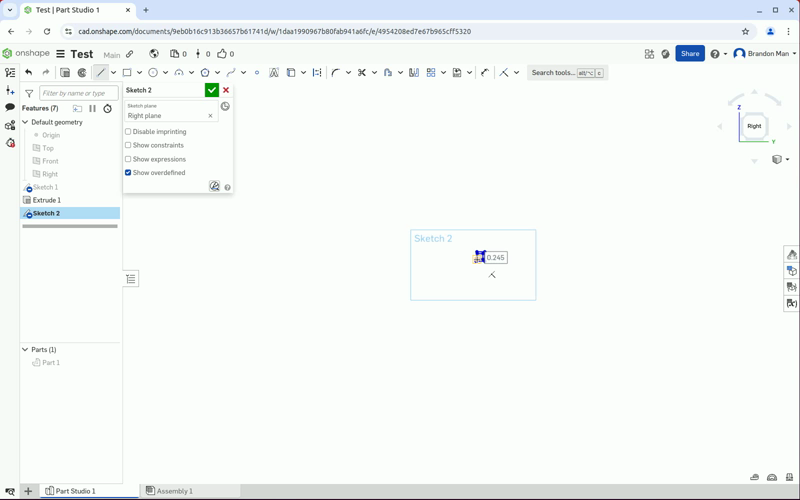
scroll(-6)
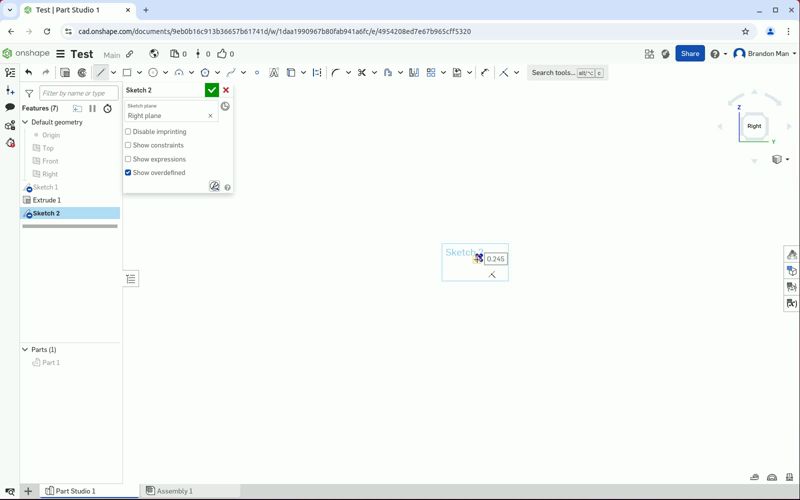
key(esc)
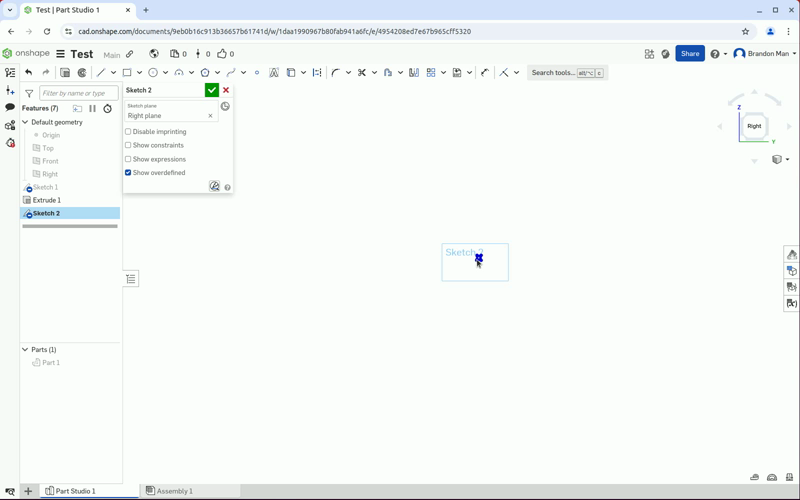
mouse_move(477, 256)
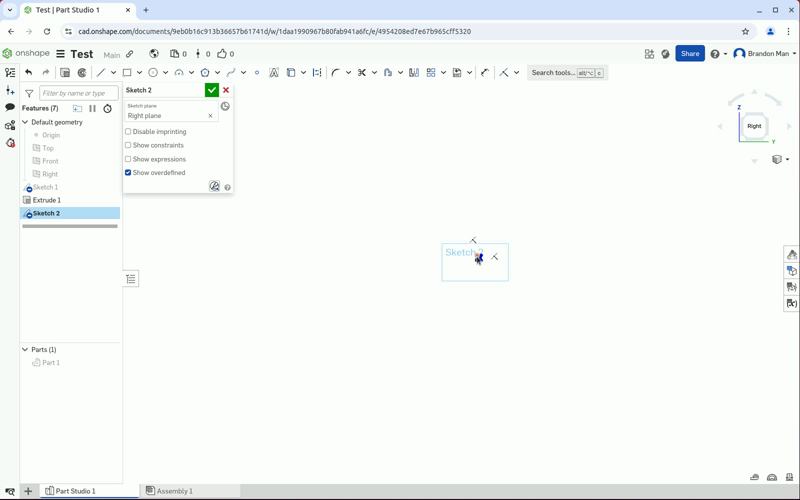
scroll(6)
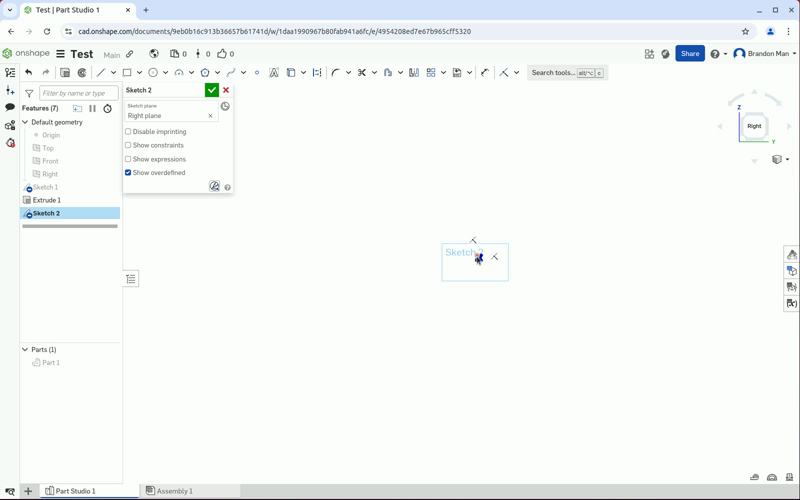
scroll(6)
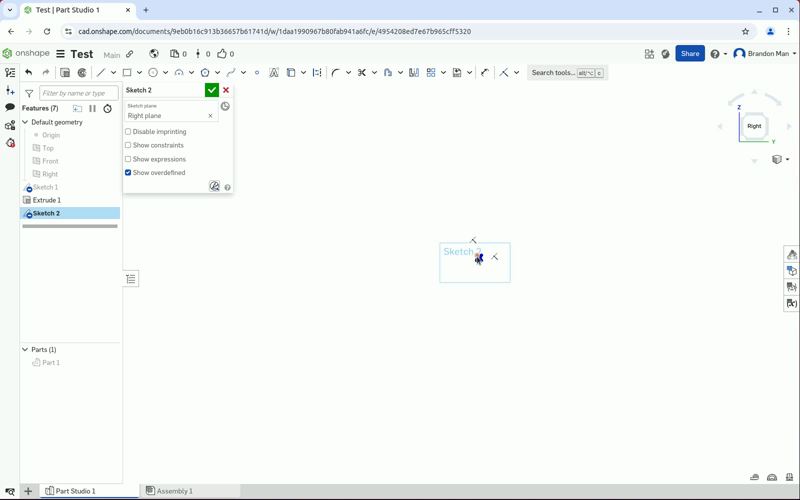
scroll(6)
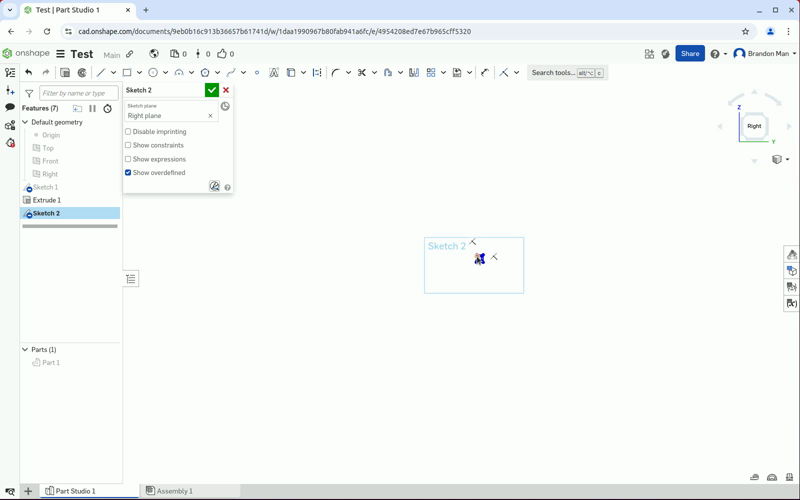
scroll(6)
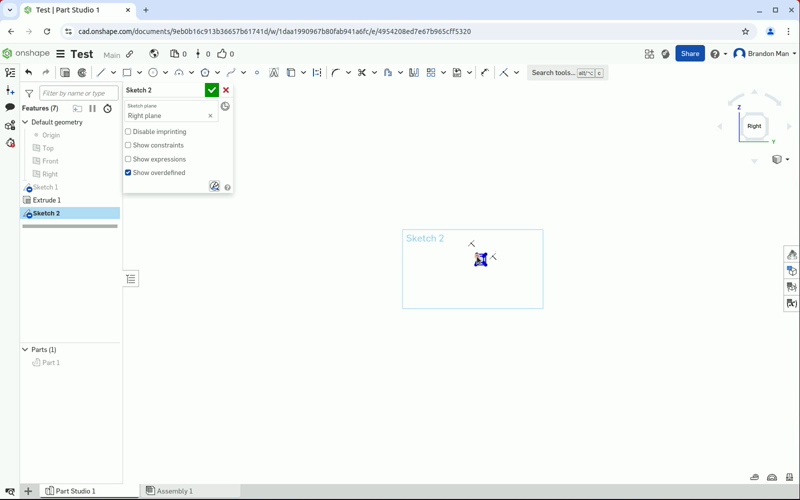
scroll(6)
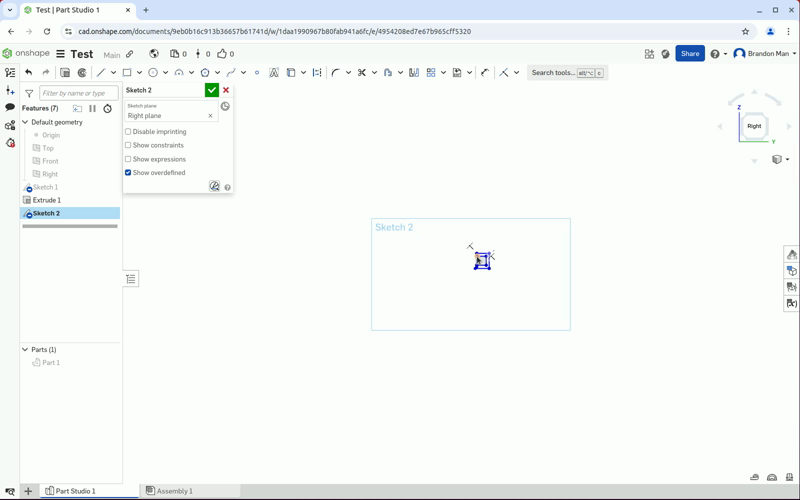
scroll(6)
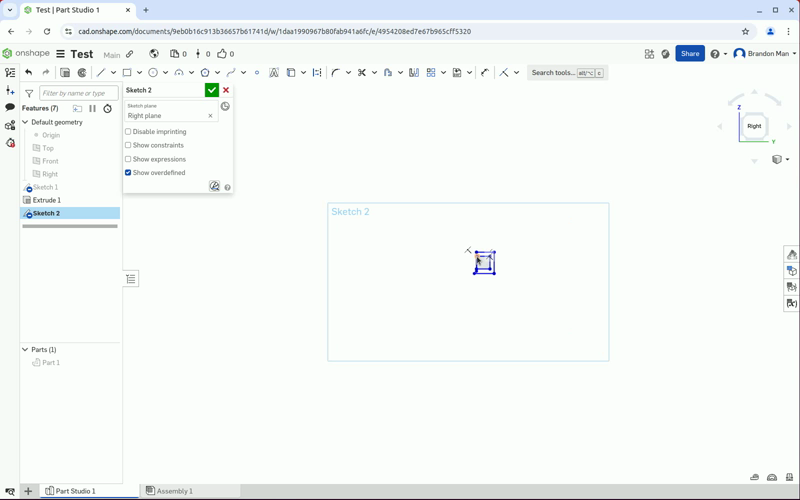
scroll(6)
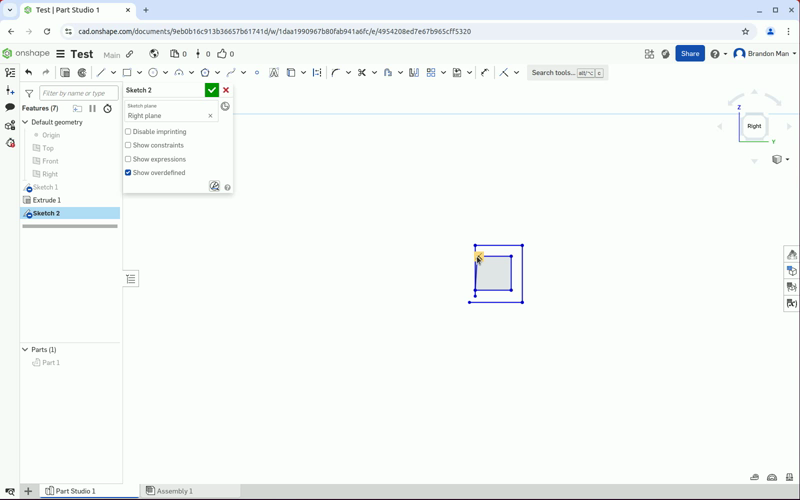
click(477, 256)
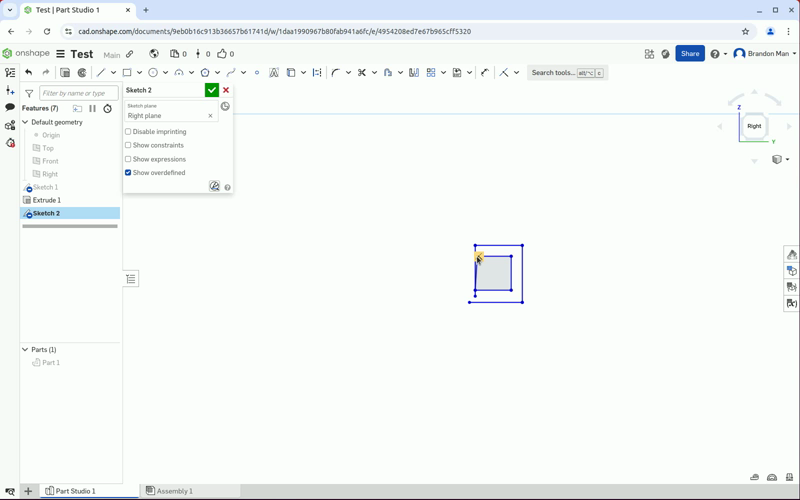
scroll(-6)
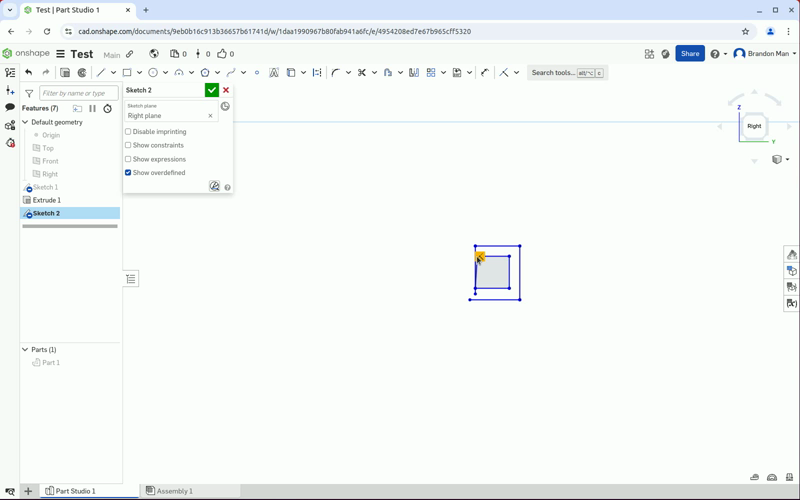
scroll(-6)
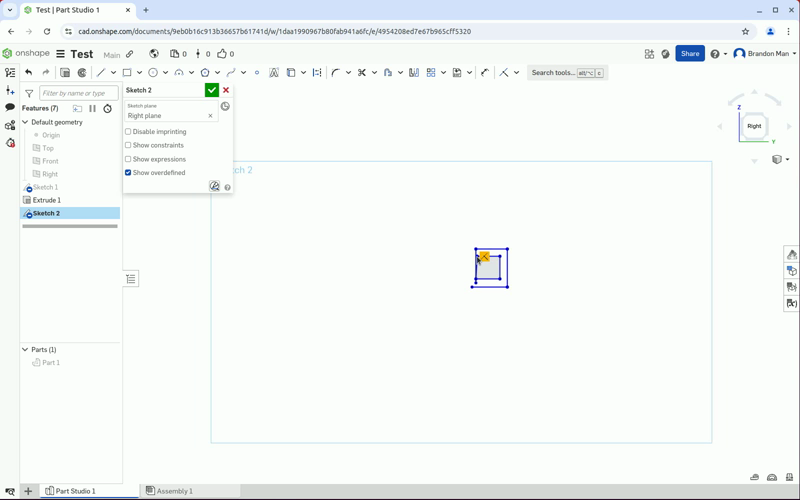
scroll(-6)
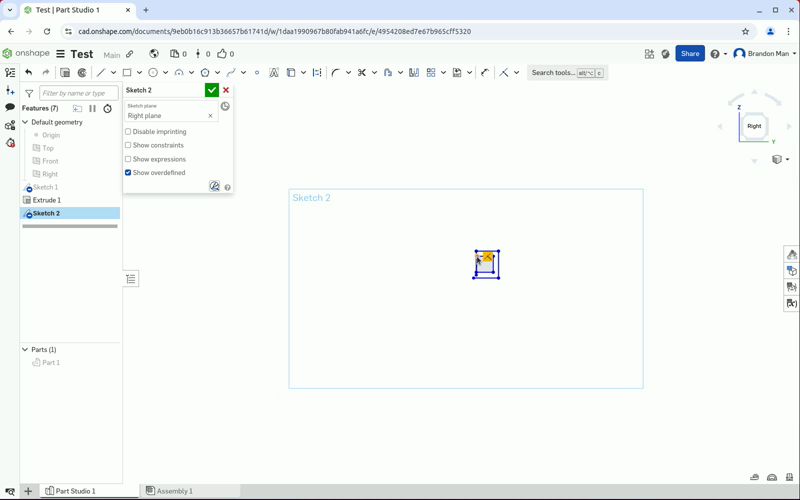
scroll(-6)
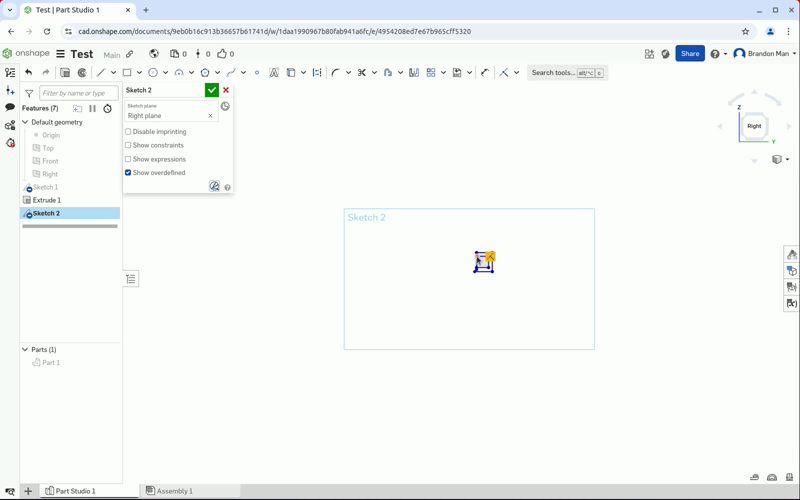
scroll(-6)
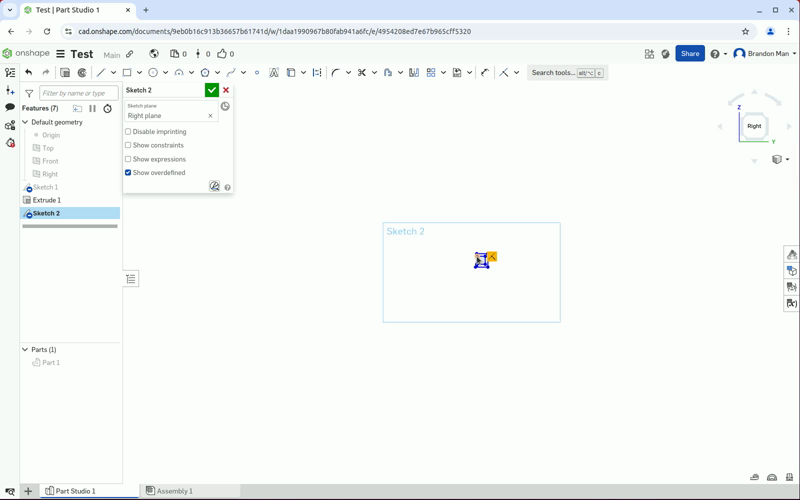
scroll(-6)
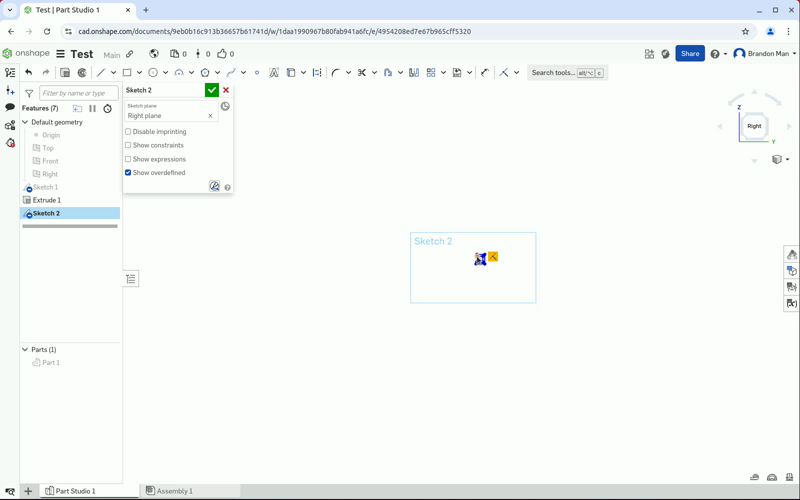
scroll(-6)
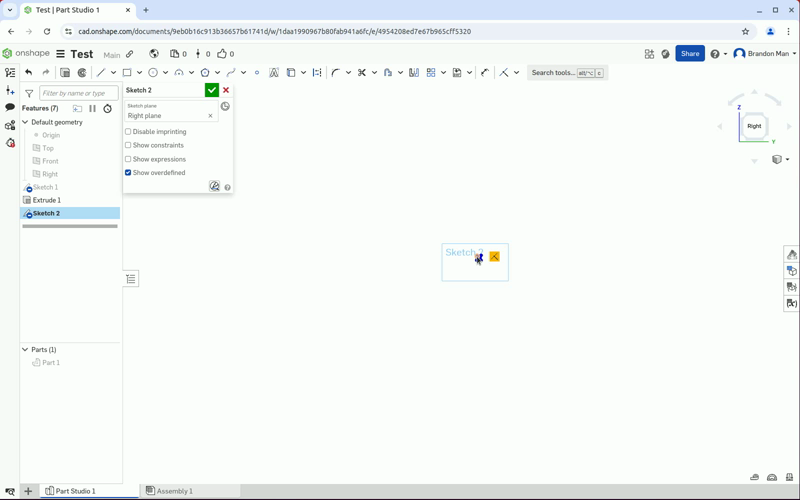
mouse_move(73, 352)
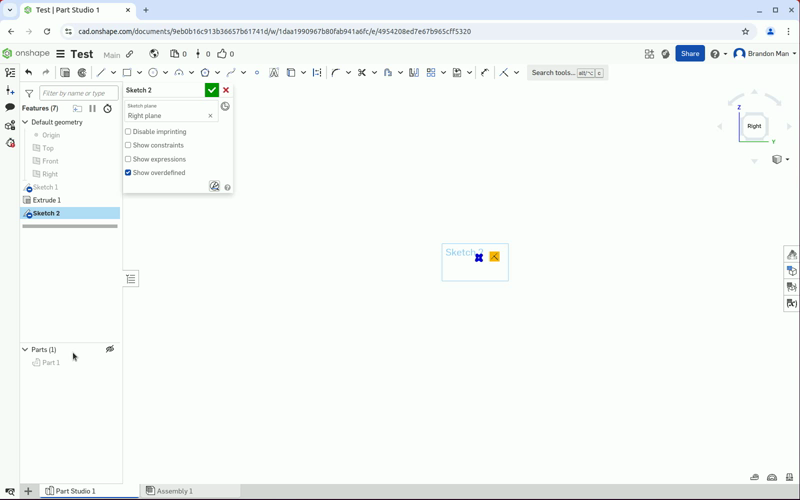
key(shift+y)
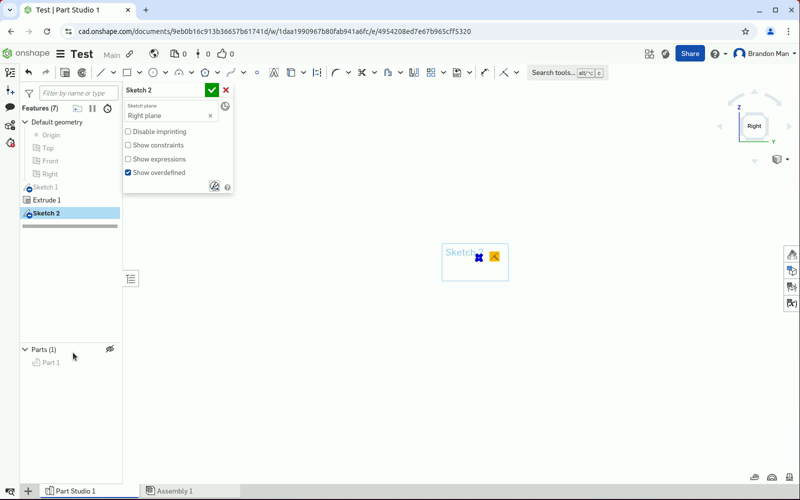
key(shift+e)
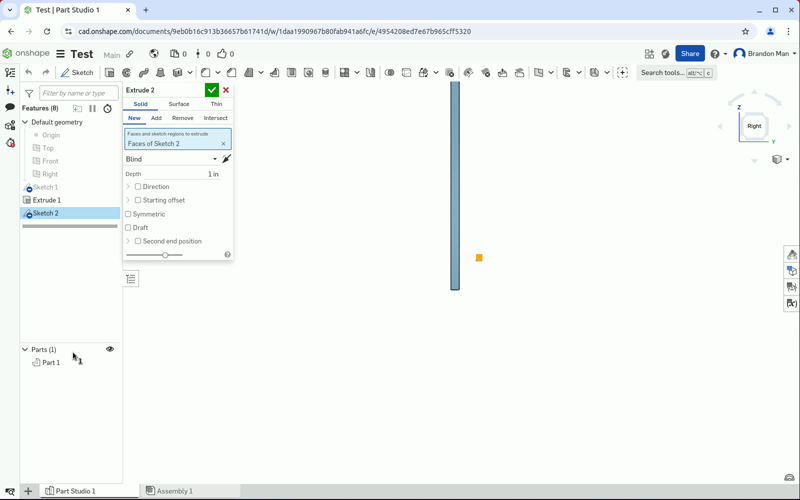
mouse_move(143, 106)
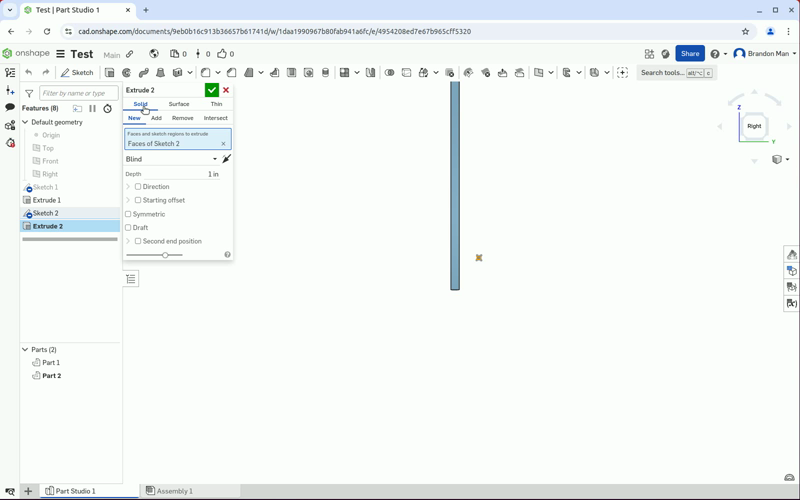
click(143, 106)
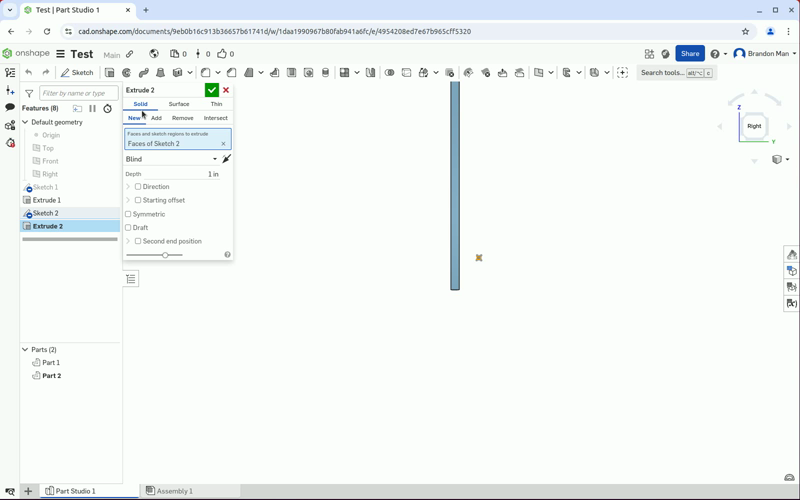
mouse_move(137, 120)
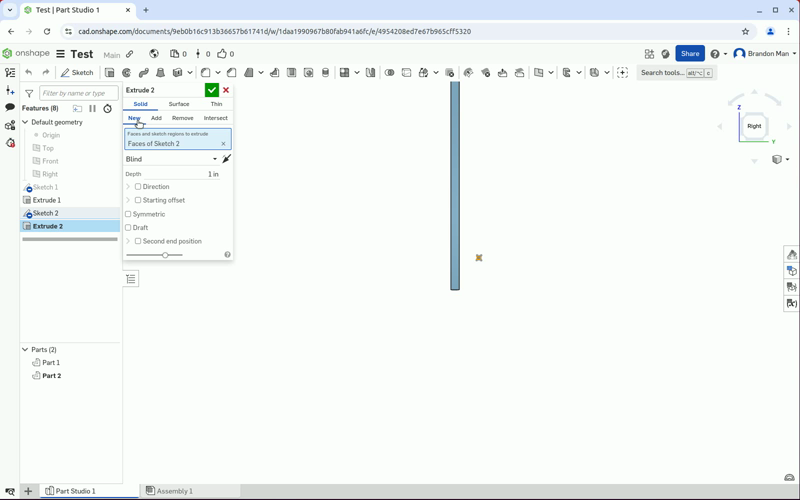
click(137, 120)
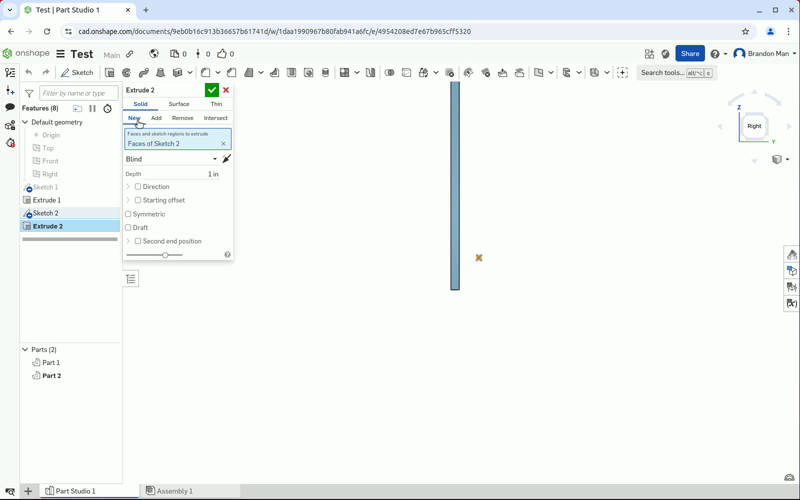
key(tab, 4)
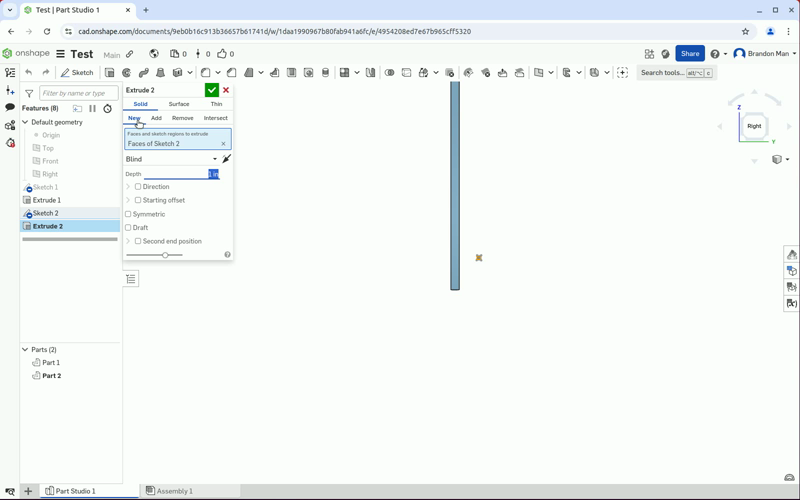
text(23.108)
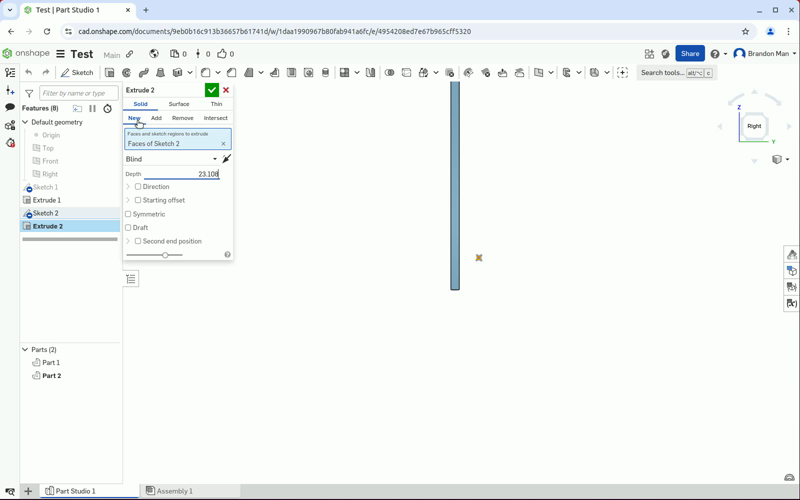
key(enter)
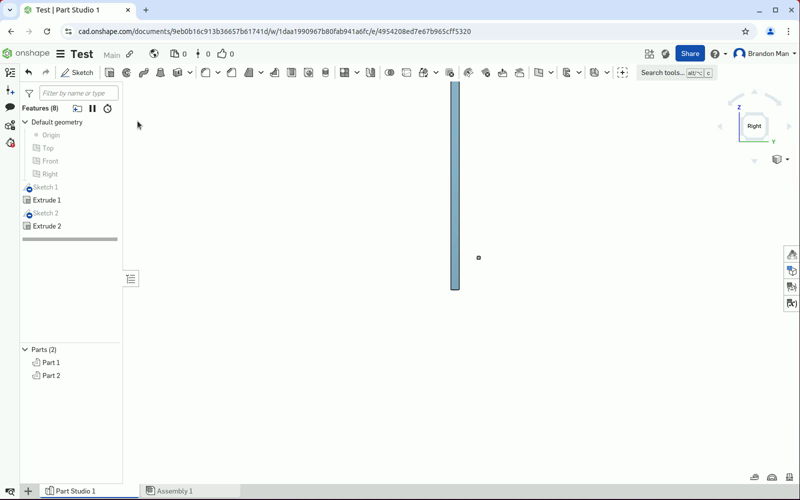
key(shift+h)
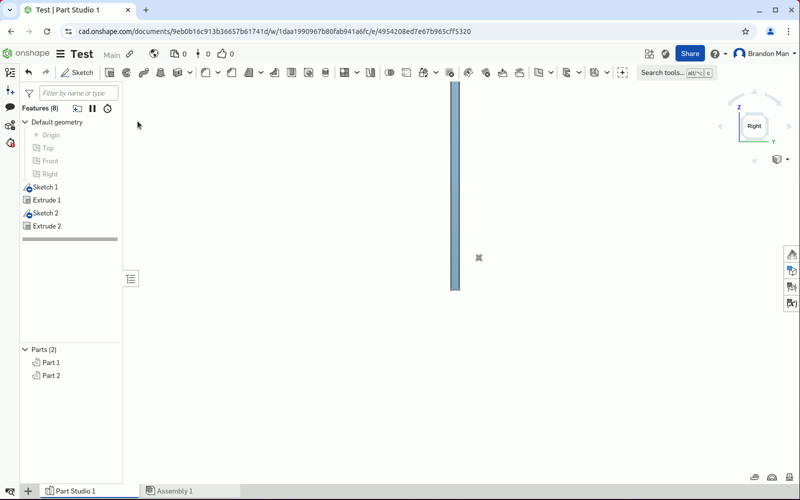
key(shift+h)
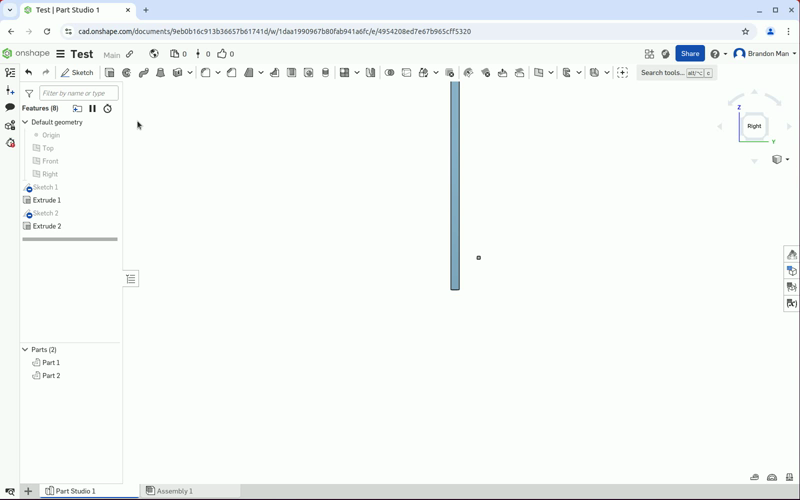
mouse_move(73, 189)
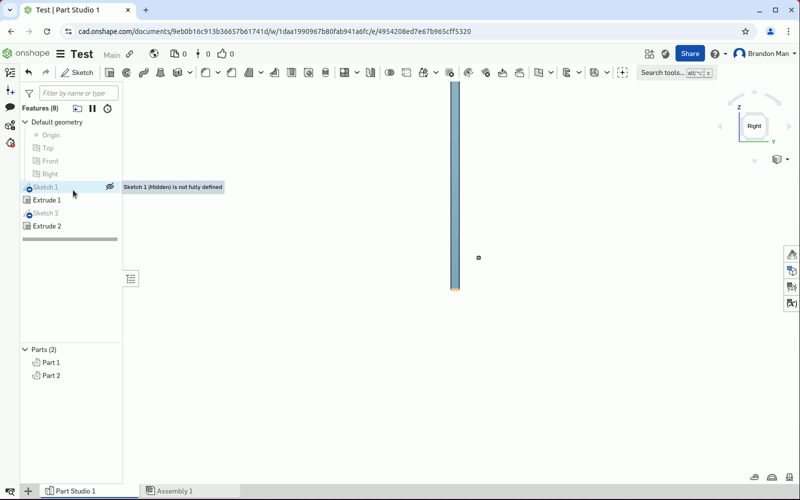
click(73, 189)
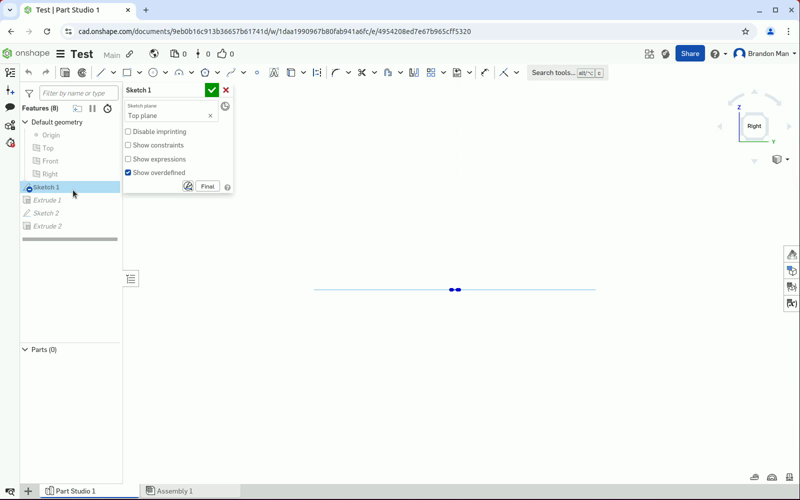
mouse_move(229, 92)
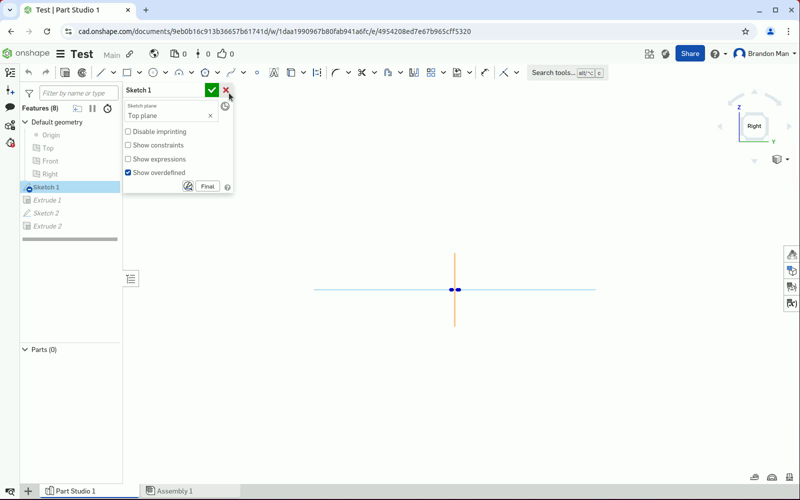
click(229, 92)
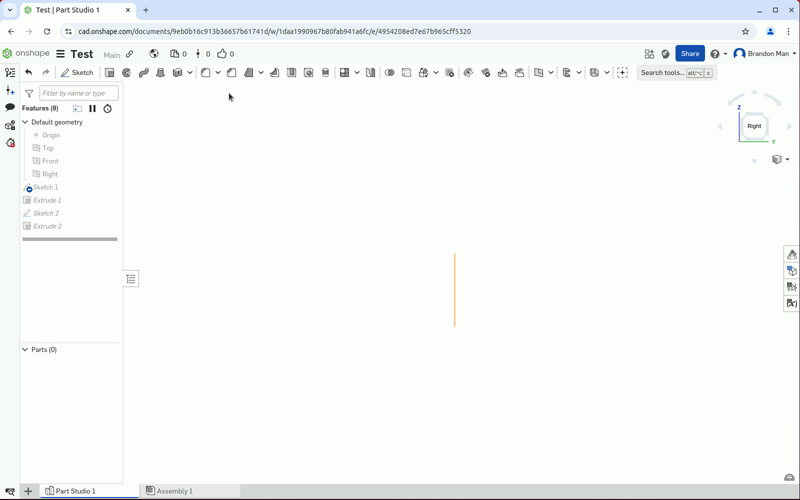
mouse_move(73, 352)
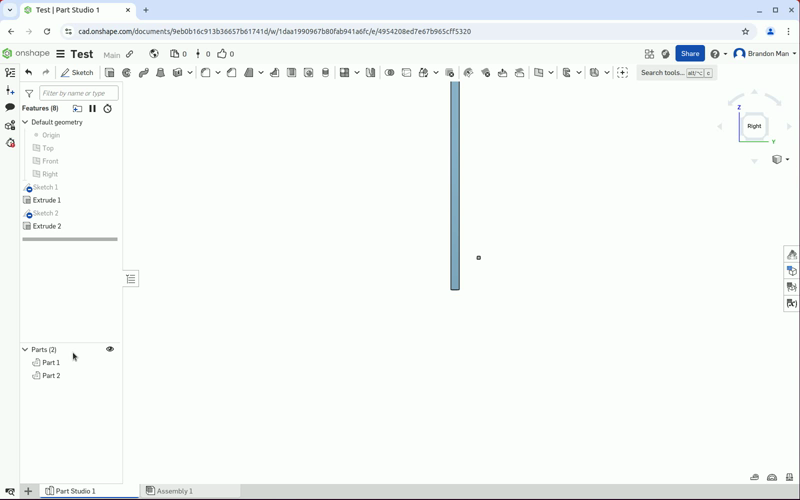
key(y)
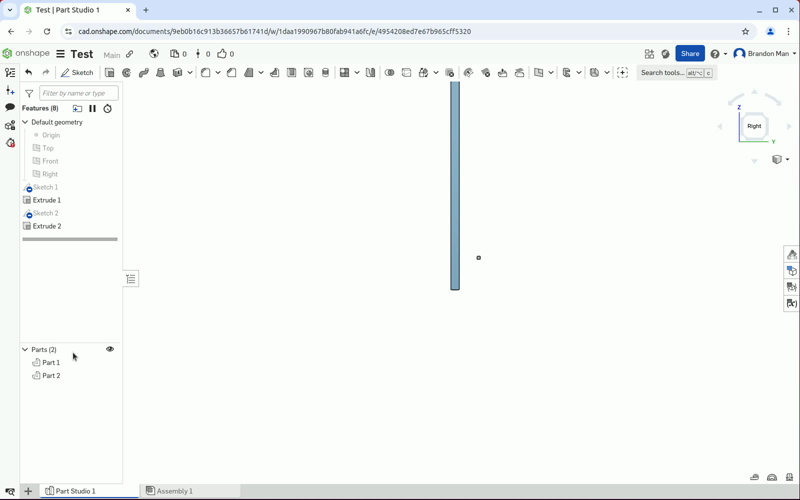
key(shift+p)
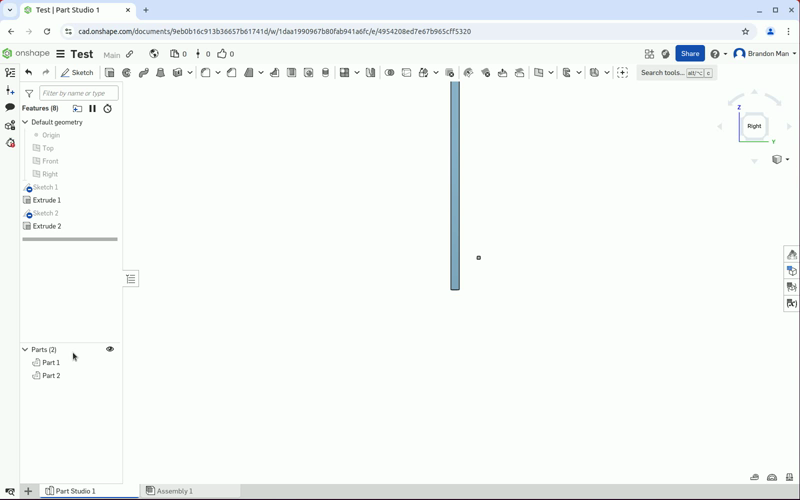
key(space)
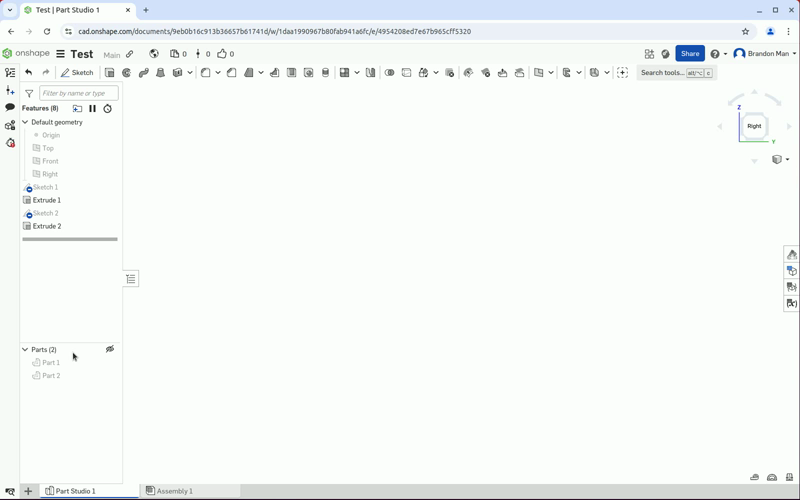
key_down(shift)
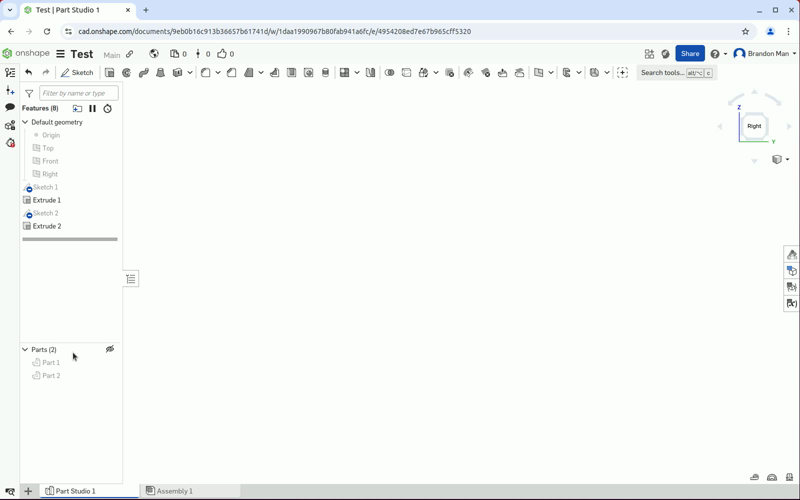
key(right)
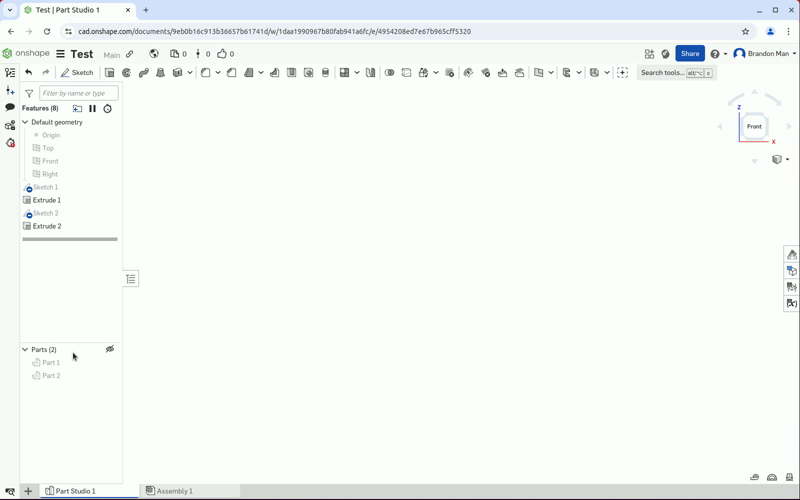
key_up(shift)
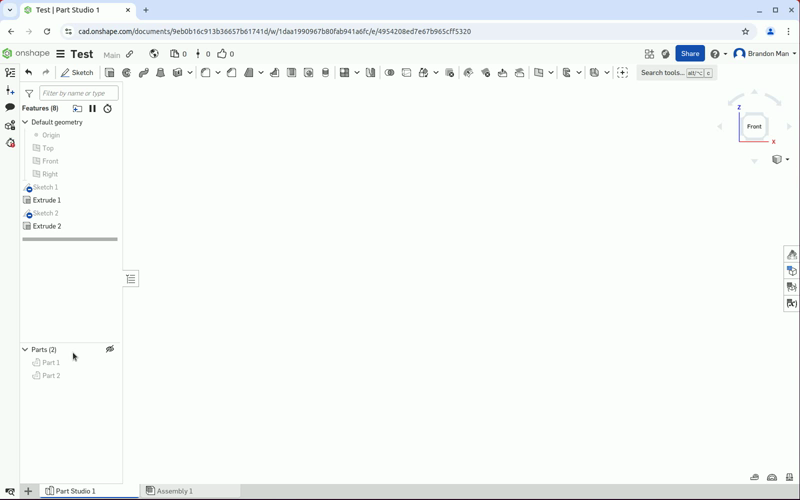
mouse_move(73, 352)
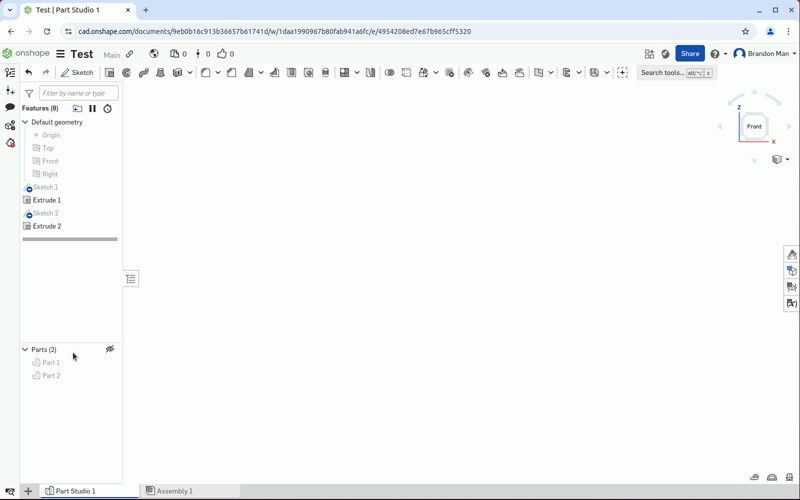
key(shift+y)
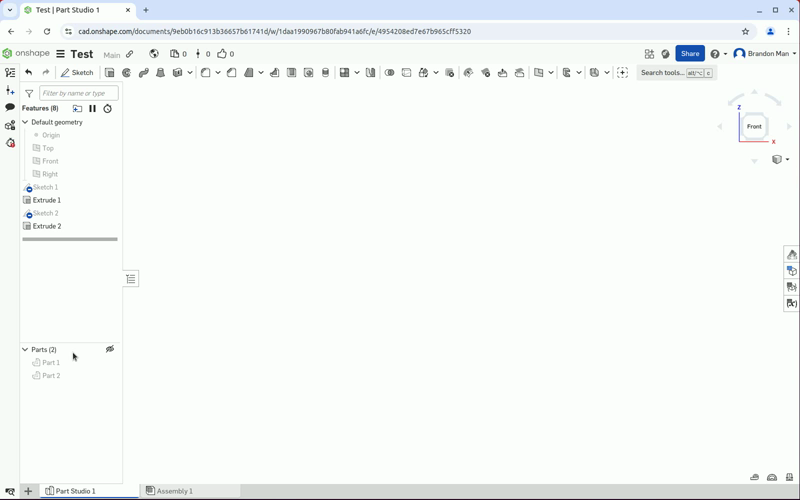
key(shift+s)
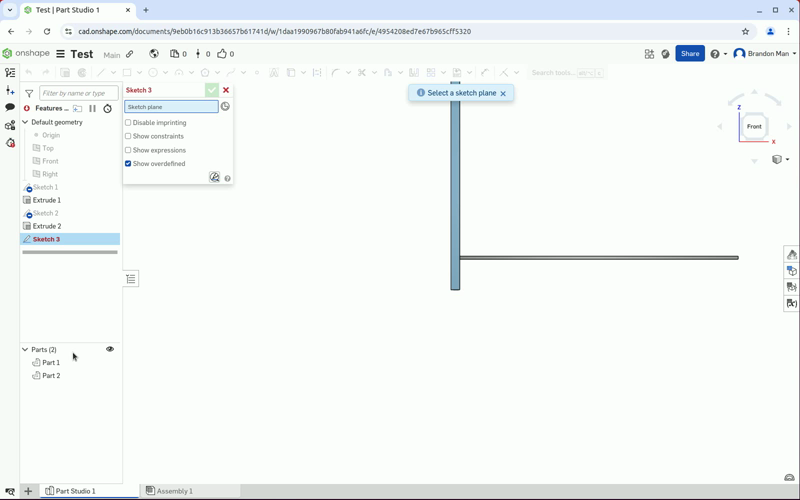
mouse_move(73, 163)
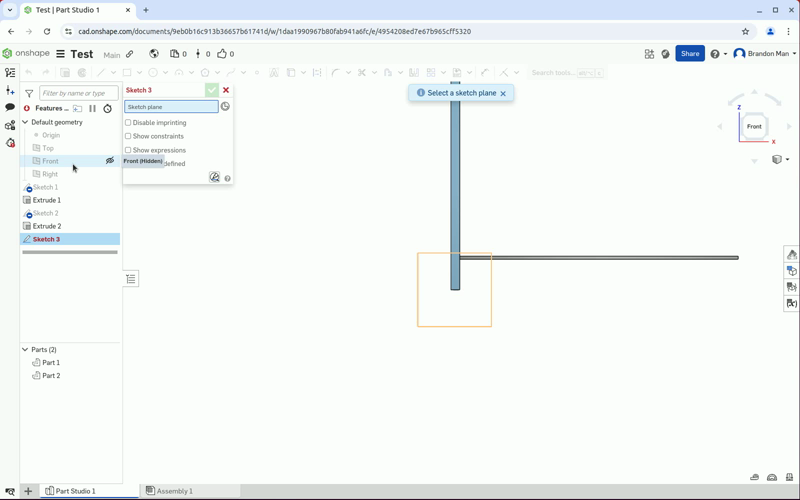
click(73, 163)
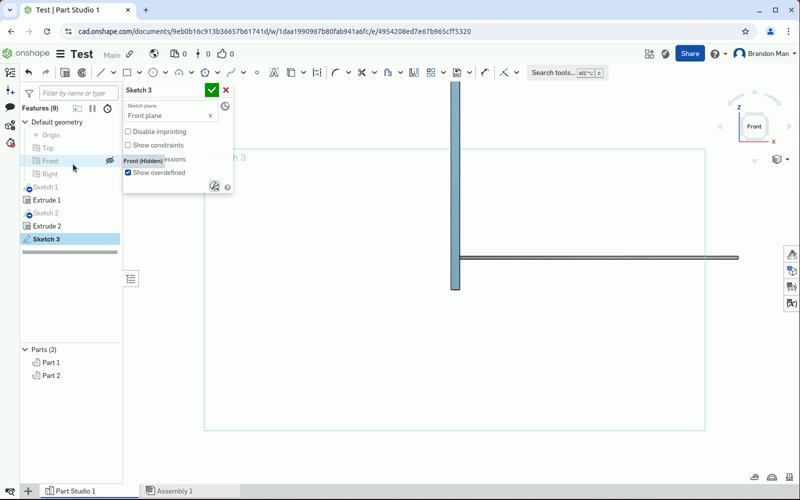
mouse_move(73, 352)
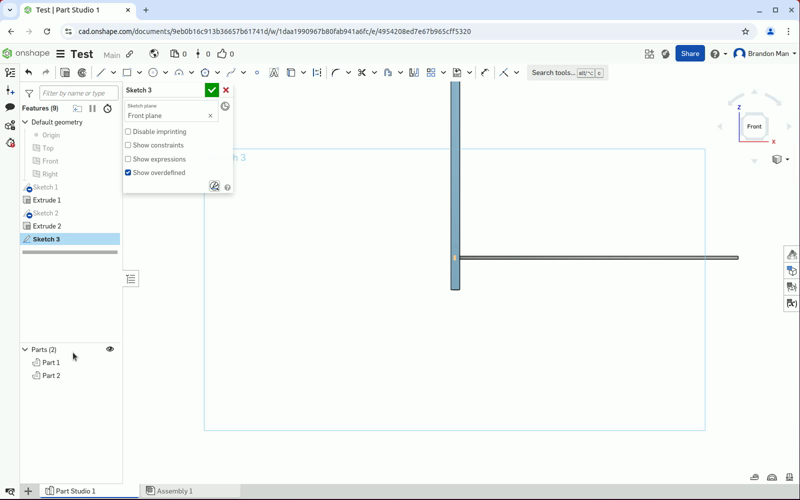
key(y)
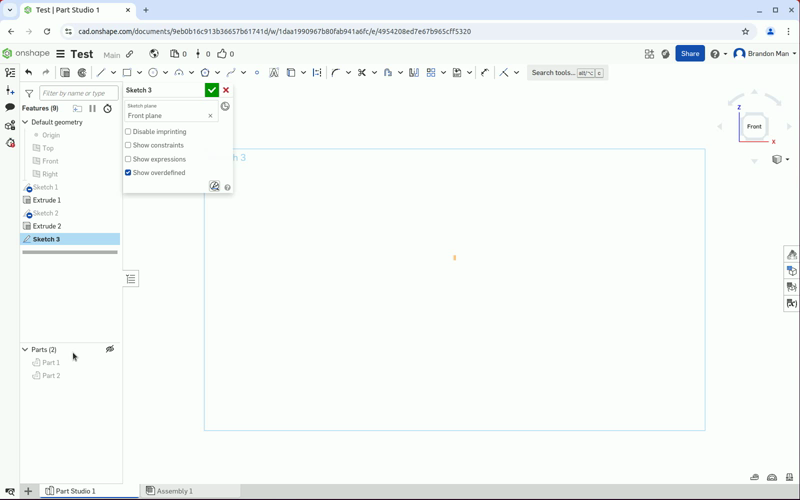
key(l)
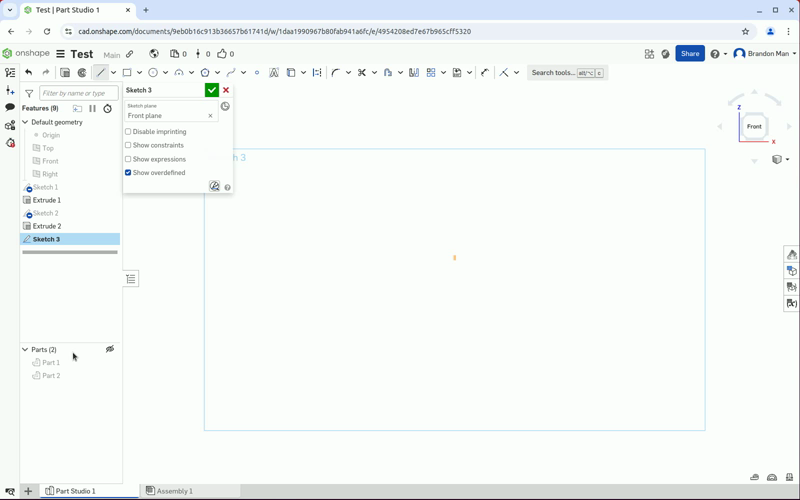
key_down(shift)
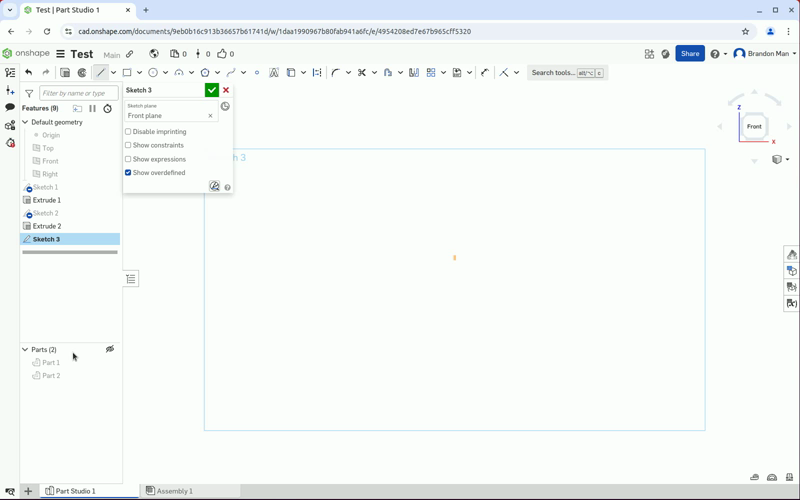
mouse_move(460, 299)
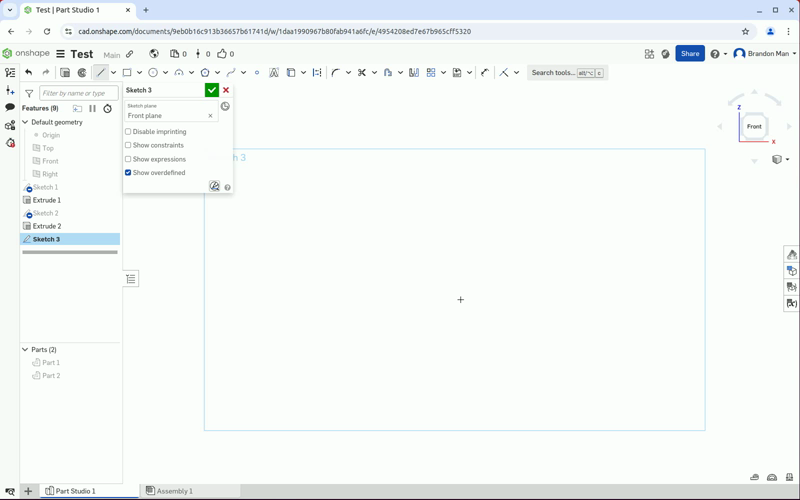
click(460, 299)
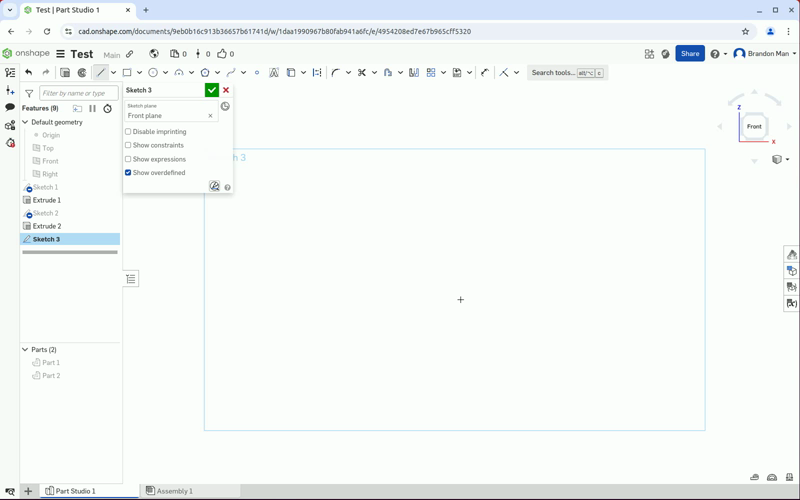
key_up(shift)
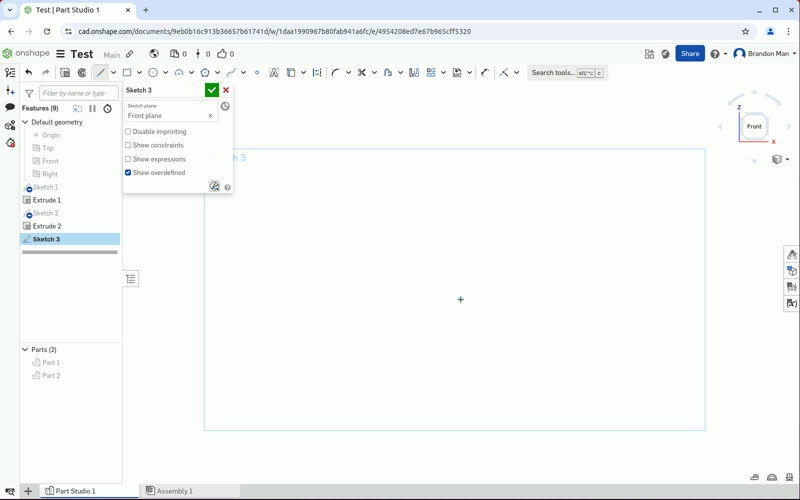
key_down(shift)
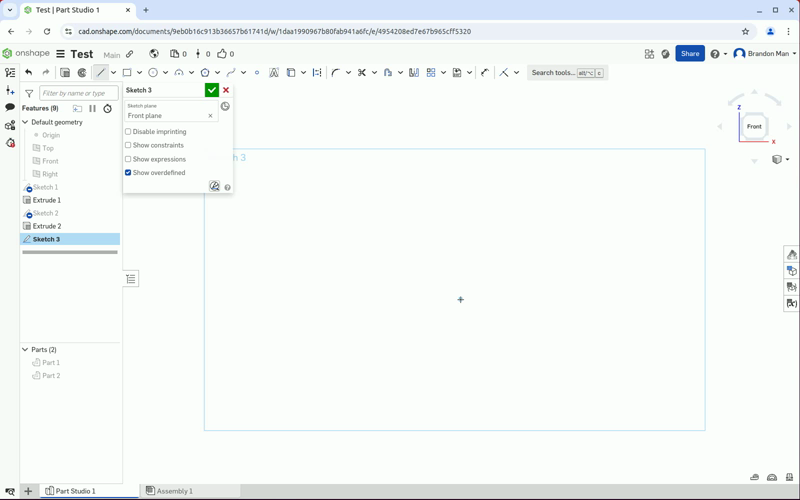
mouse_move(490, 299)
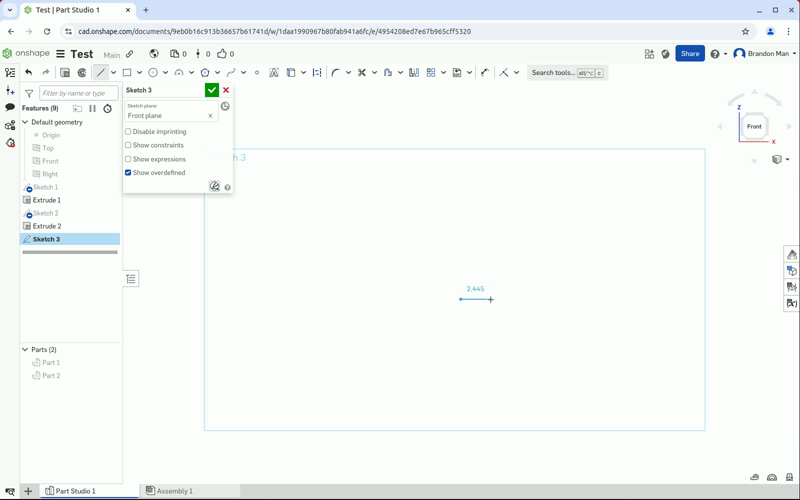
mouse_move(464, 299)
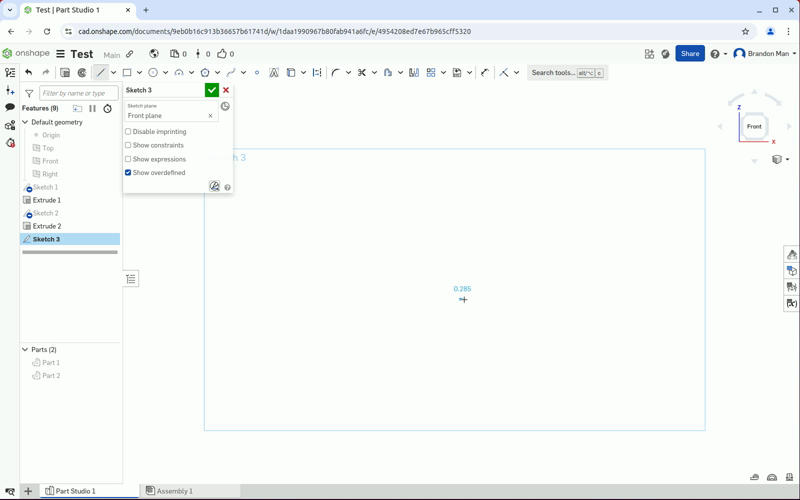
scroll(6)
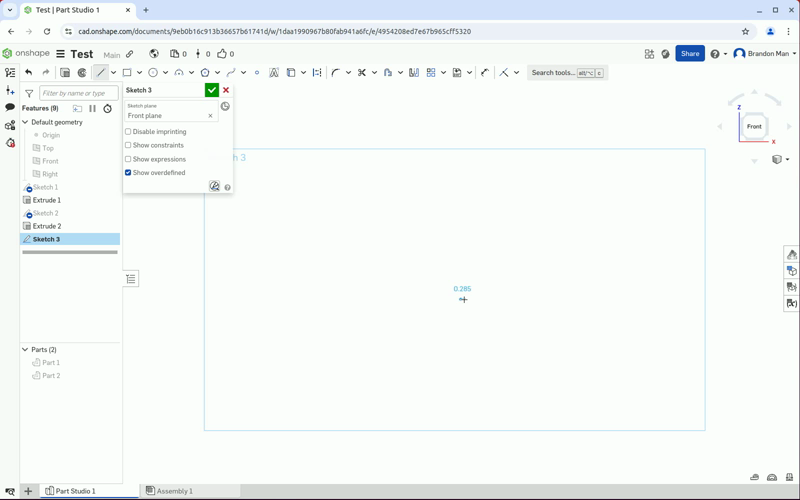
scroll(6)
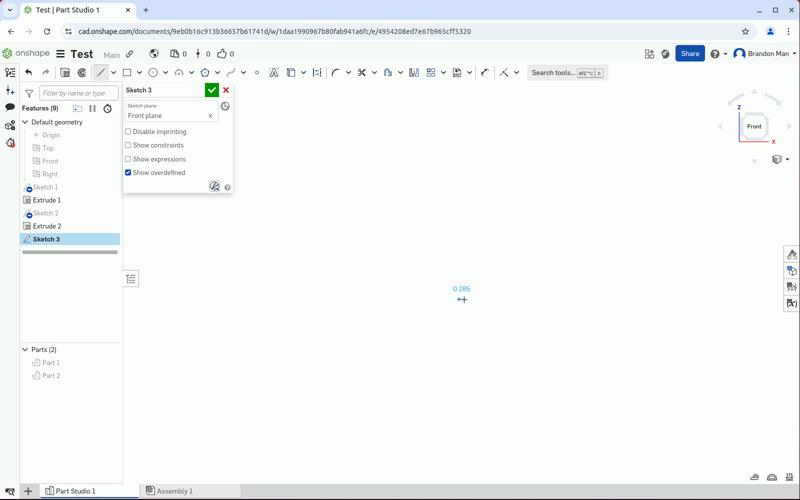
scroll(6)
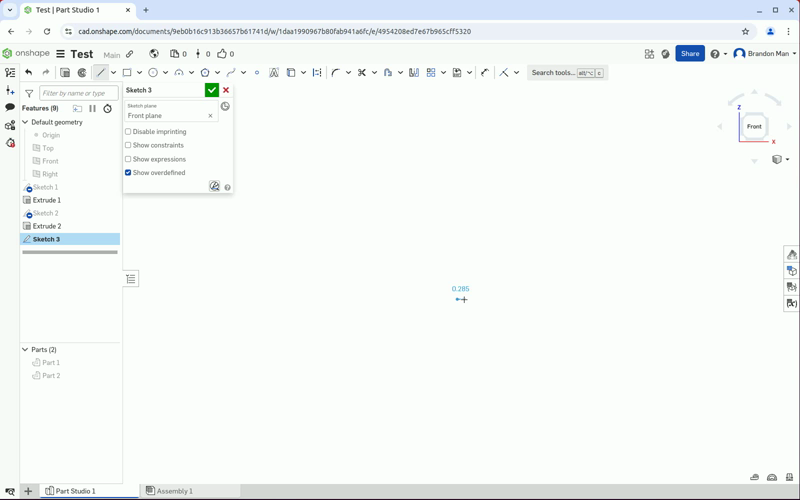
scroll(6)
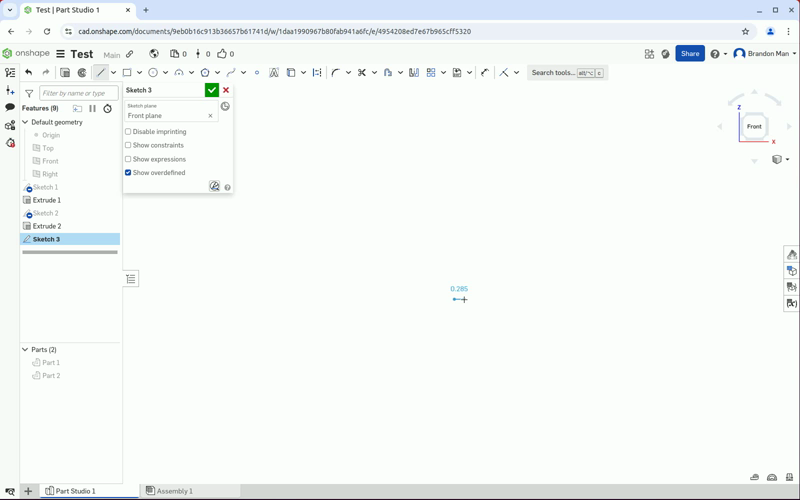
scroll(6)
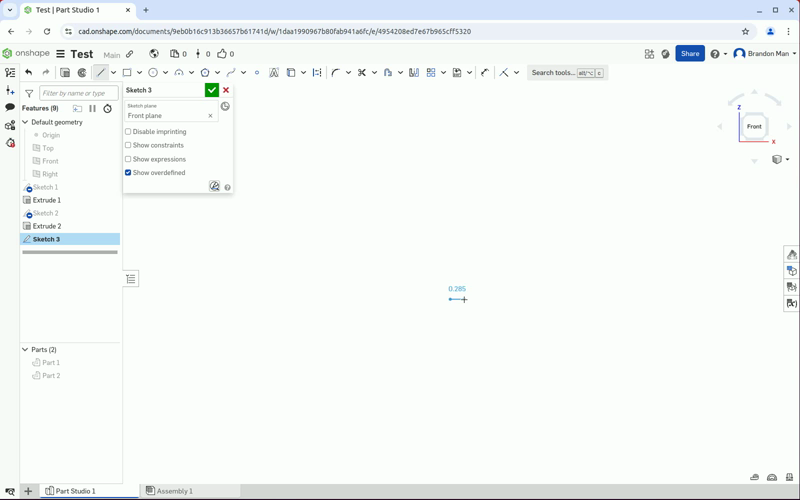
scroll(6)
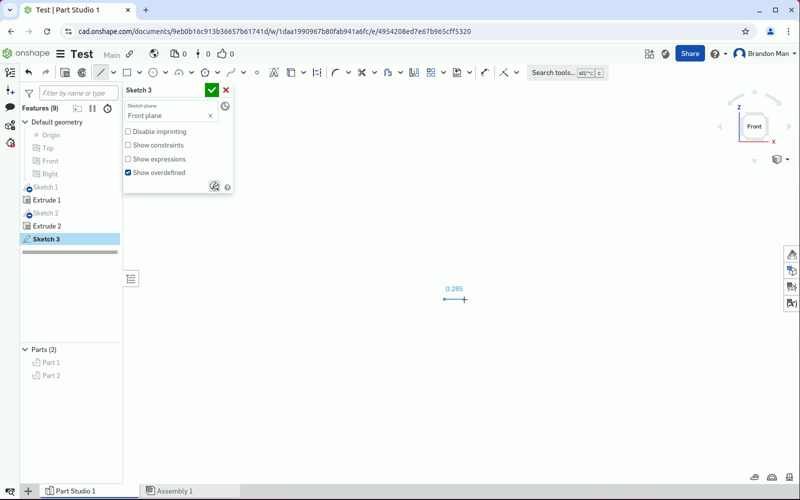
scroll(6)
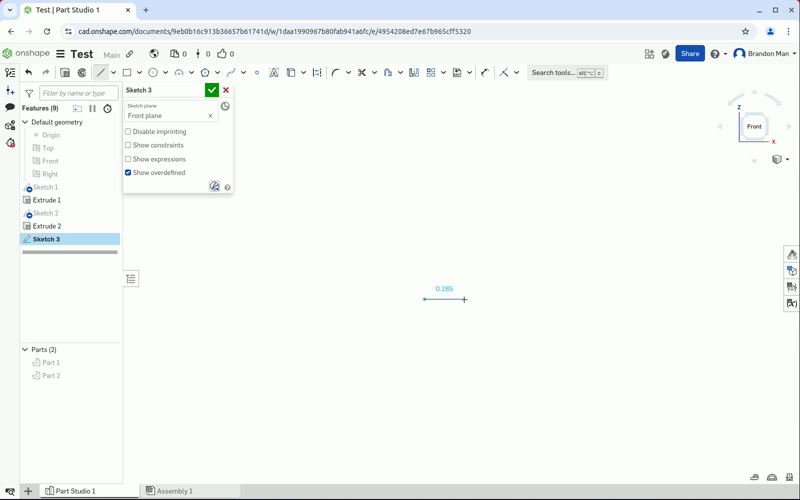
click(464, 299)
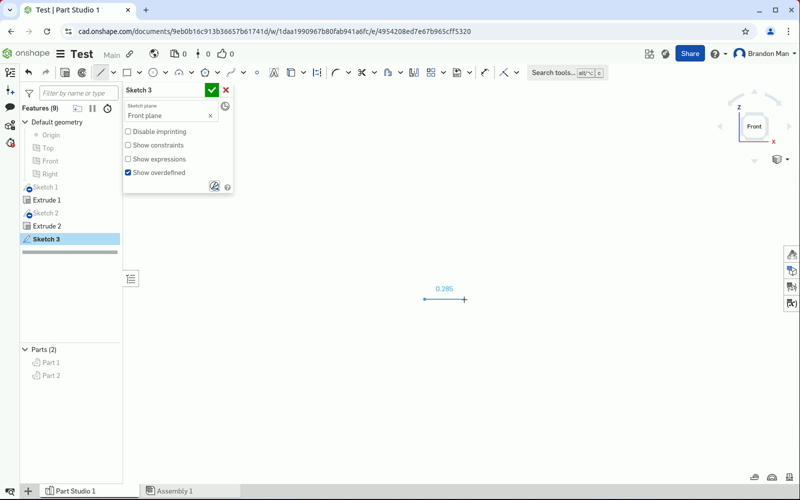
scroll(-6)
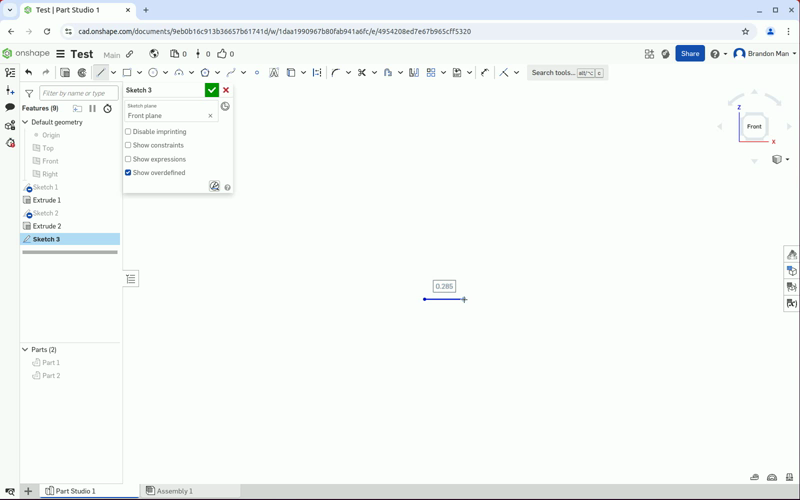
scroll(-6)
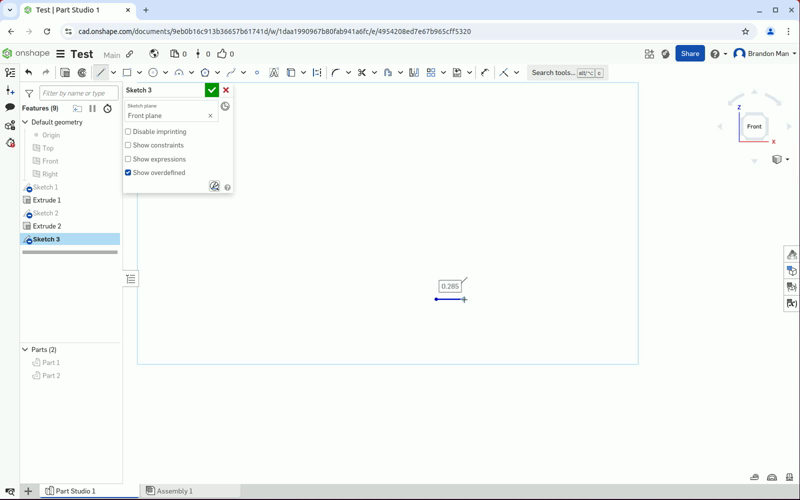
scroll(-6)
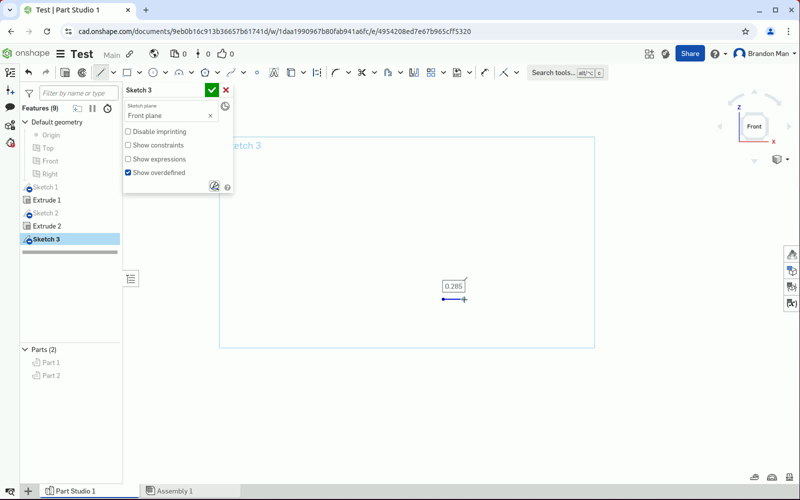
scroll(-6)
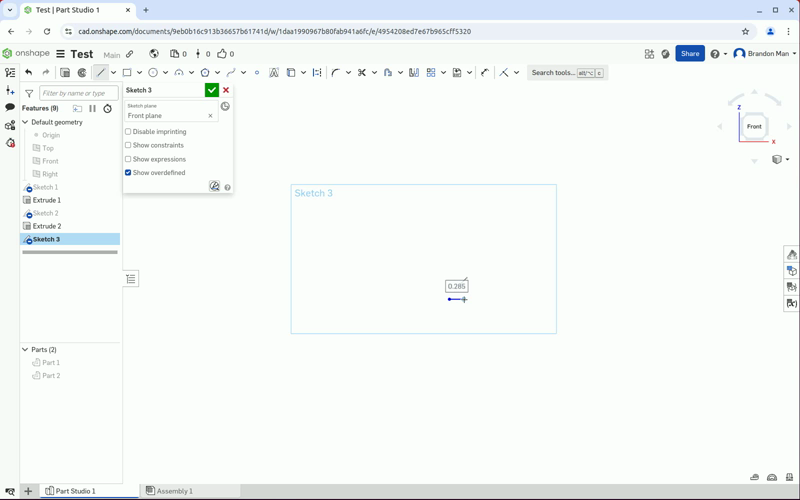
scroll(-6)
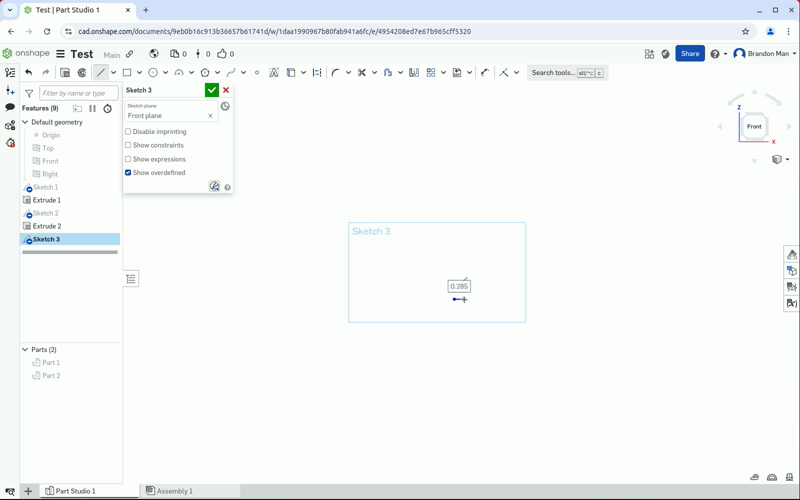
scroll(-6)
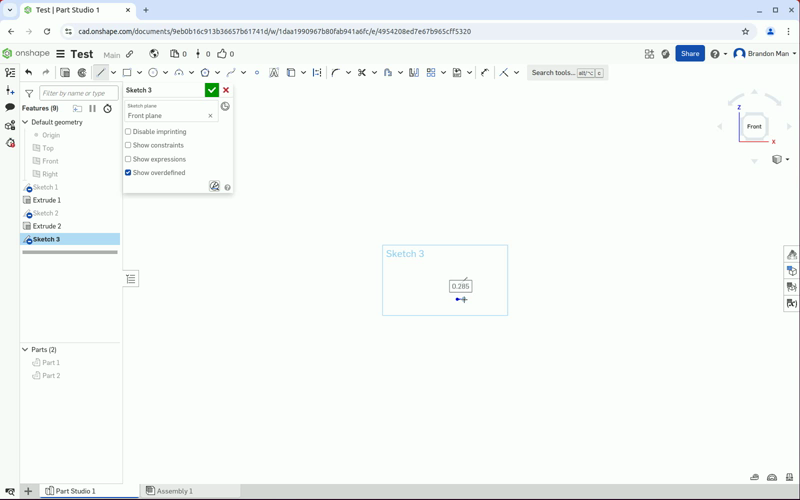
scroll(-6)
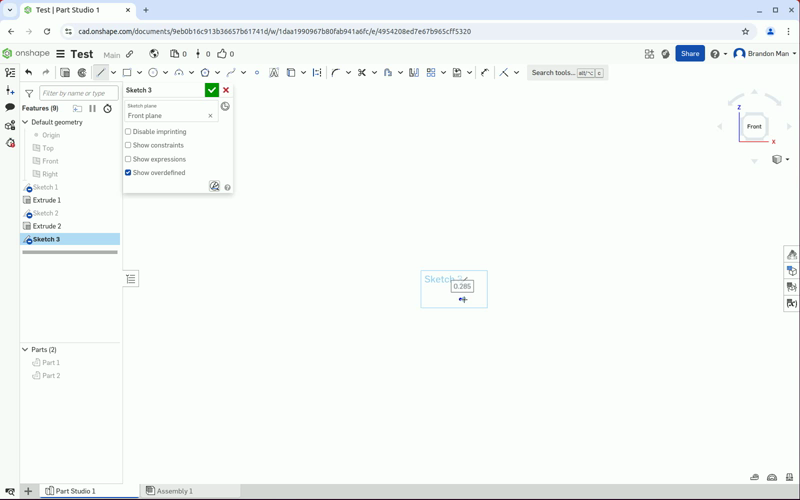
key_up(shift)
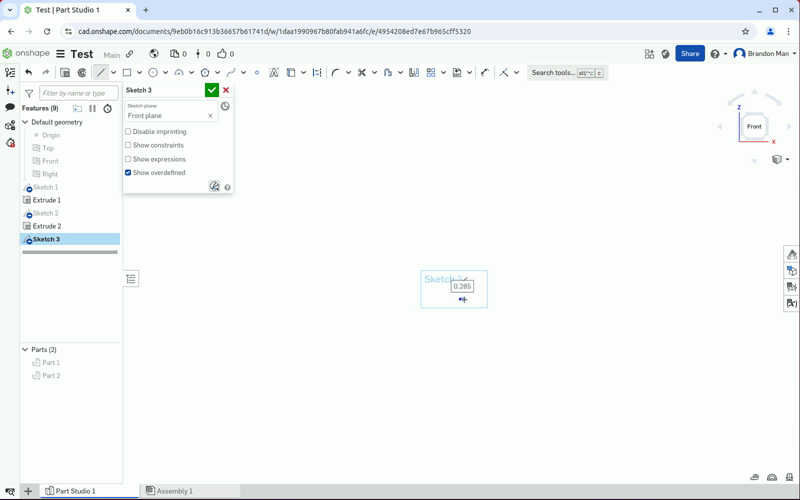
key_down(shift)
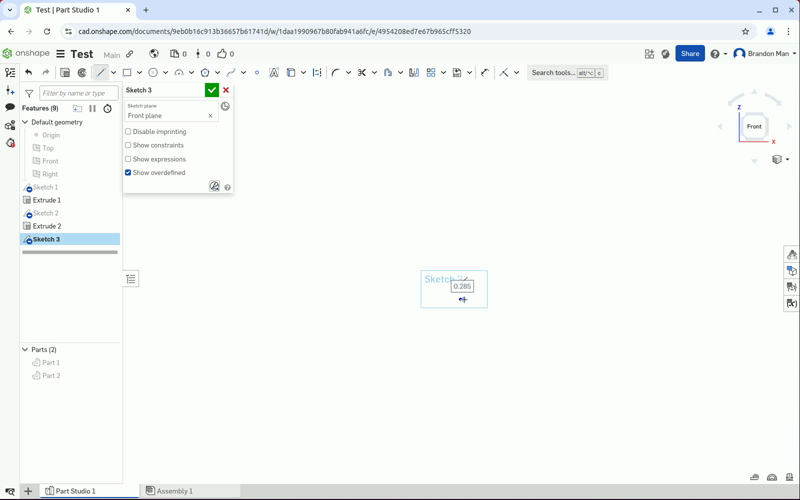
mouse_move(494, 299)
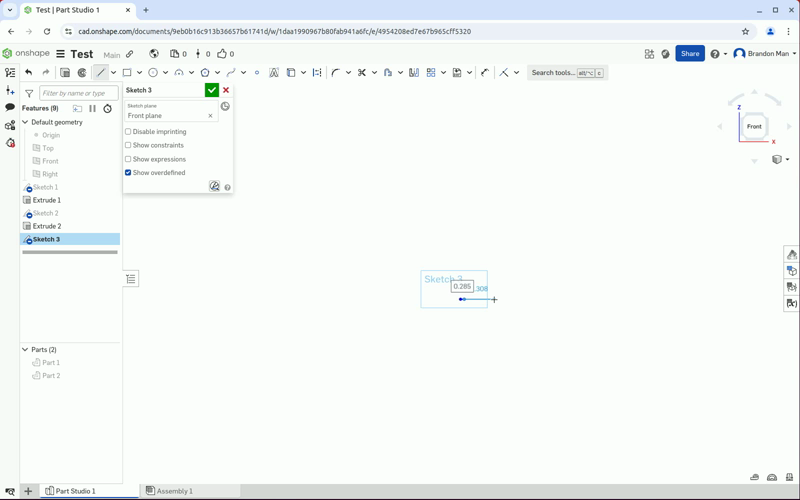
mouse_move(464, 295)
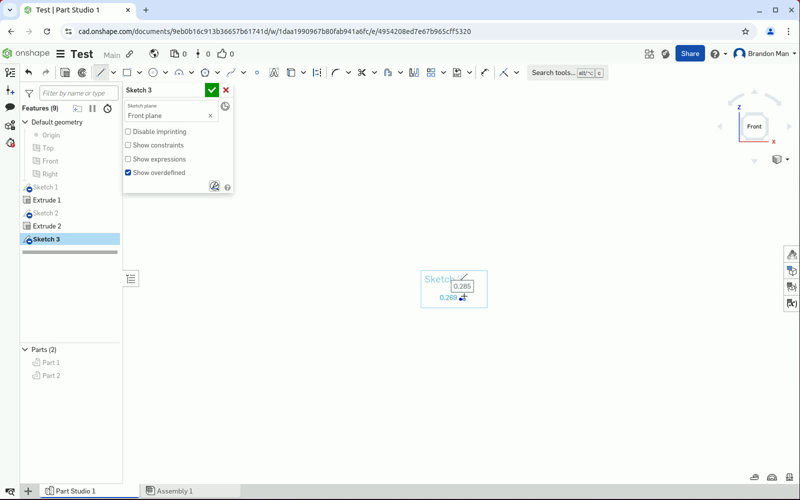
scroll(6)
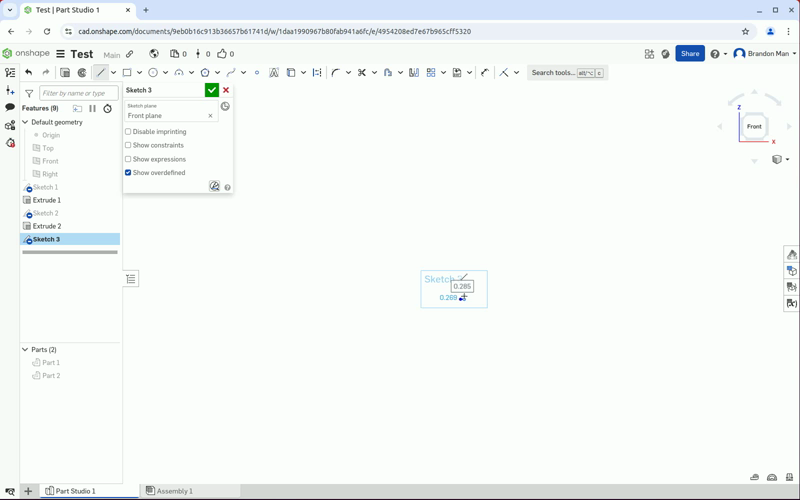
scroll(6)
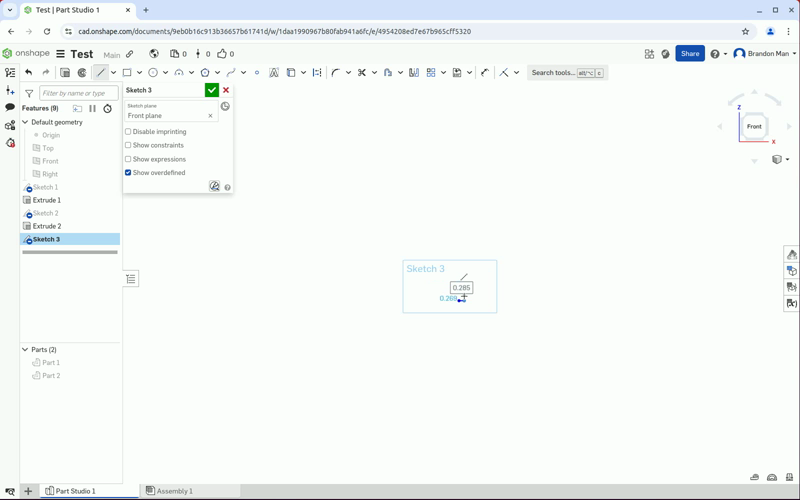
scroll(6)
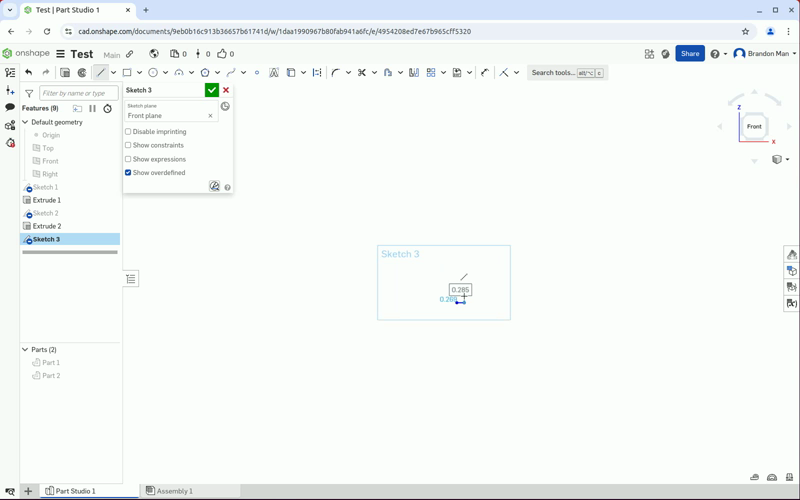
scroll(6)
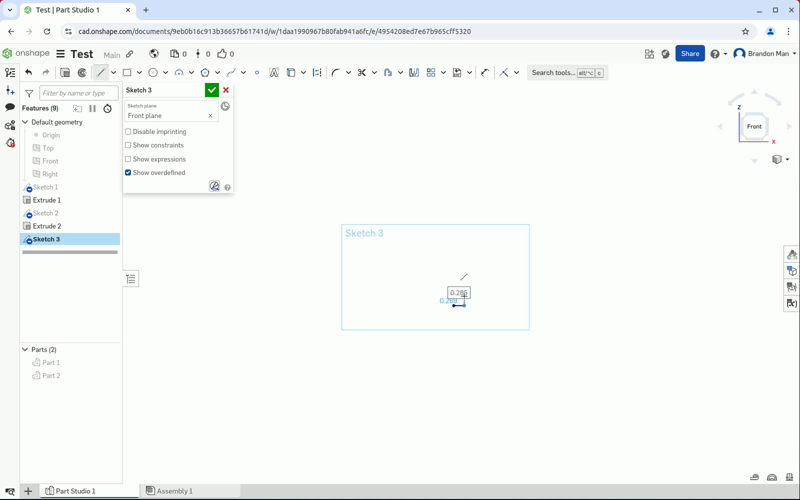
scroll(6)
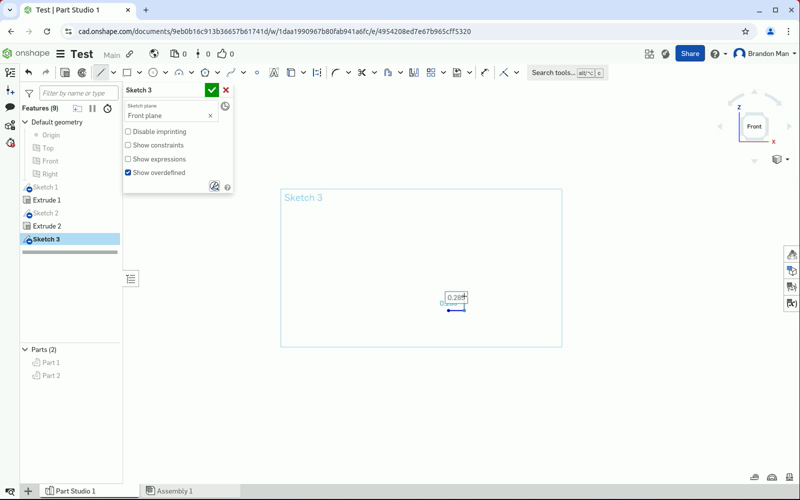
scroll(6)
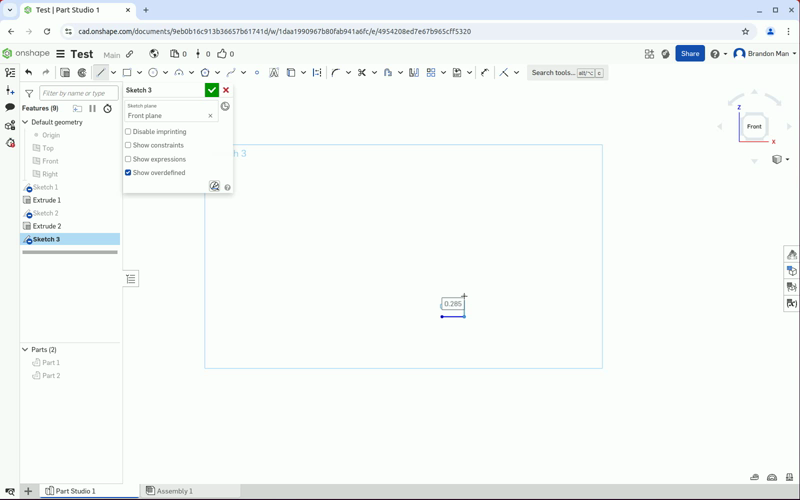
scroll(6)
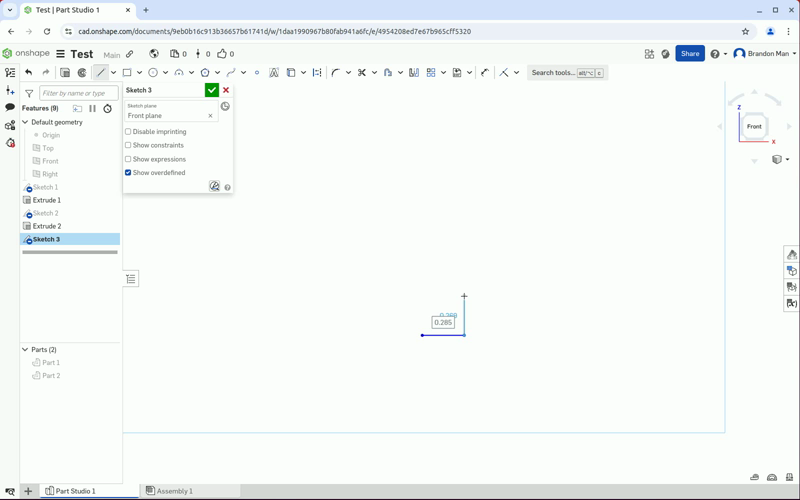
click(464, 295)
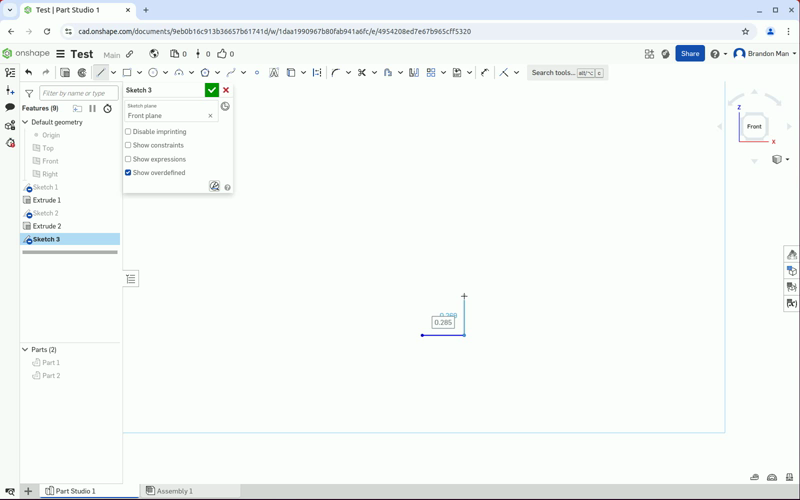
scroll(-6)
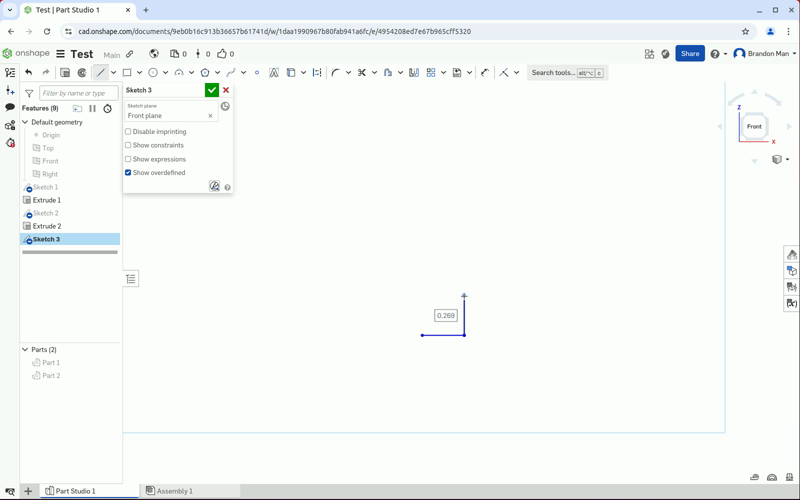
scroll(-6)
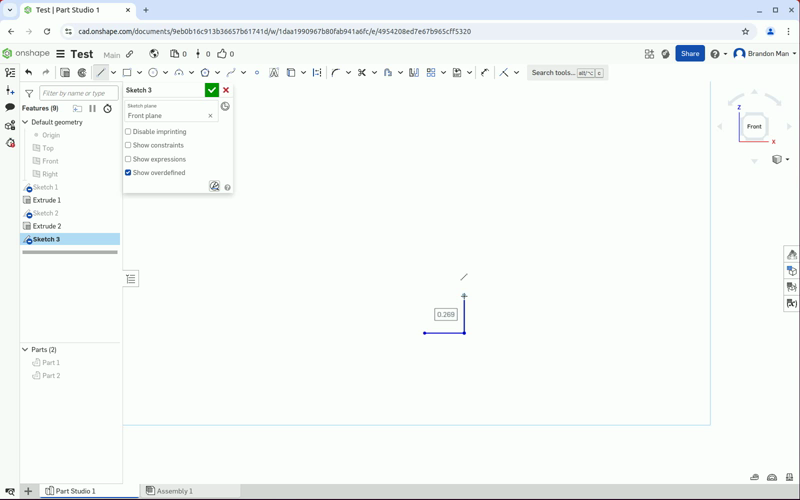
scroll(-6)
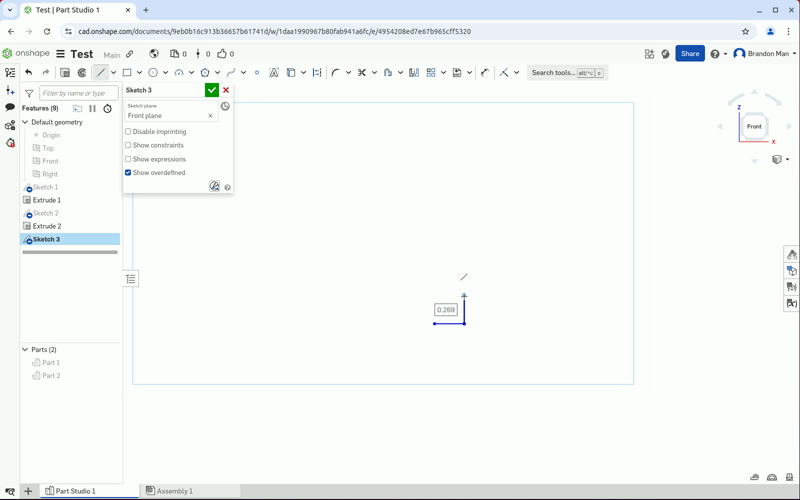
scroll(-6)
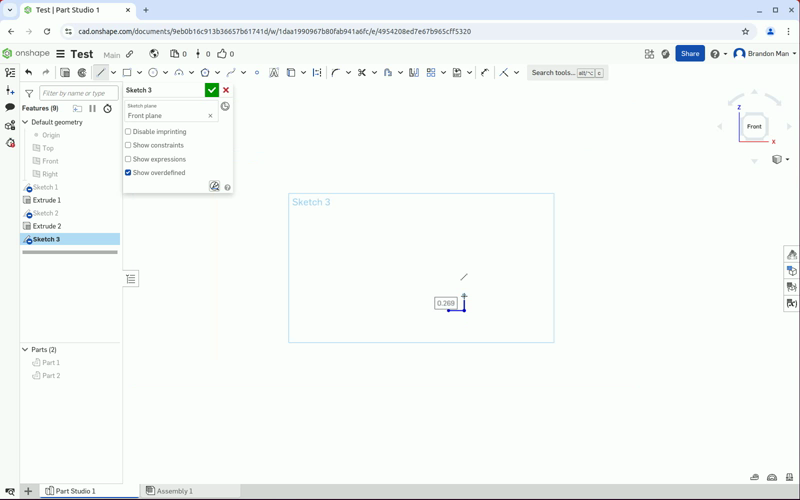
scroll(-6)
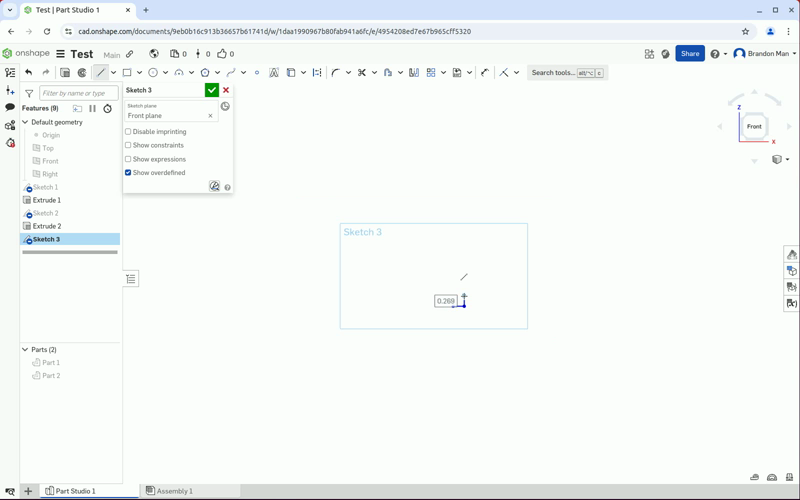
scroll(-6)
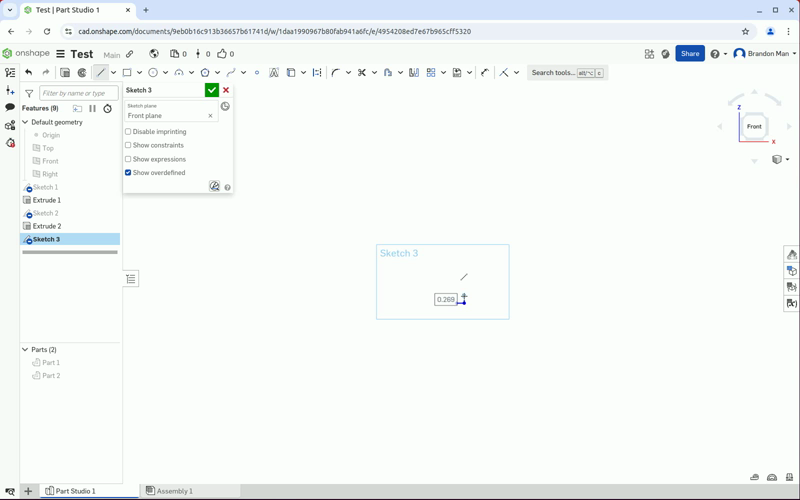
scroll(-6)
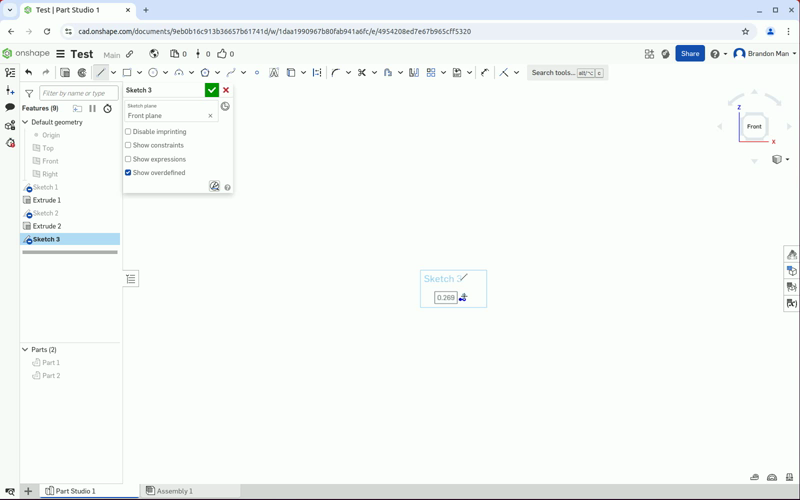
key_up(shift)
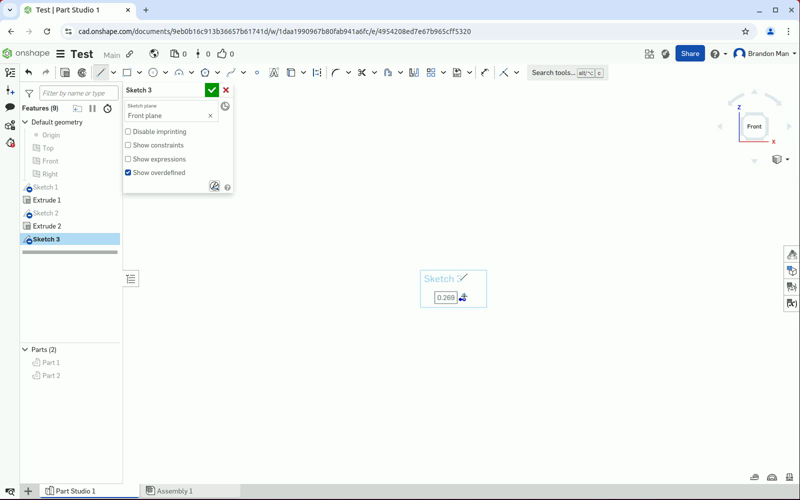
key_down(shift)
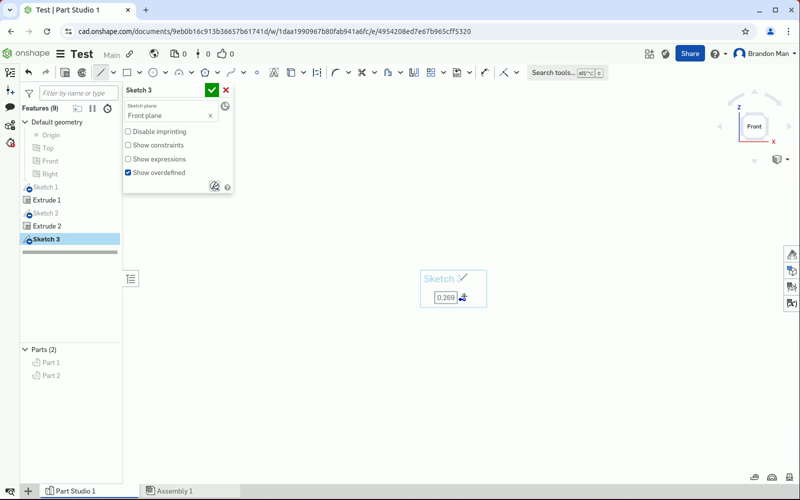
mouse_move(494, 295)
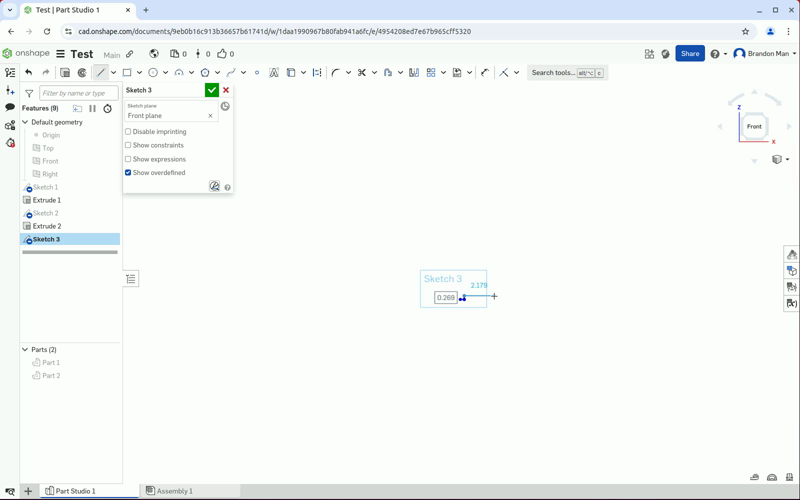
mouse_move(460, 295)
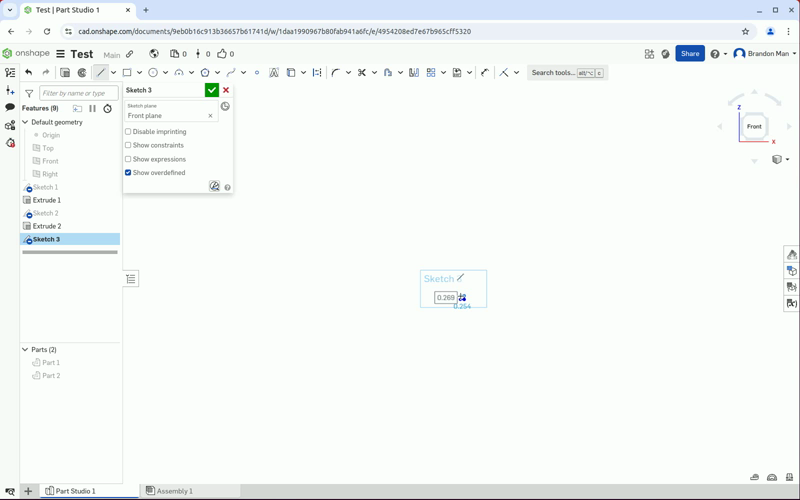
scroll(6)
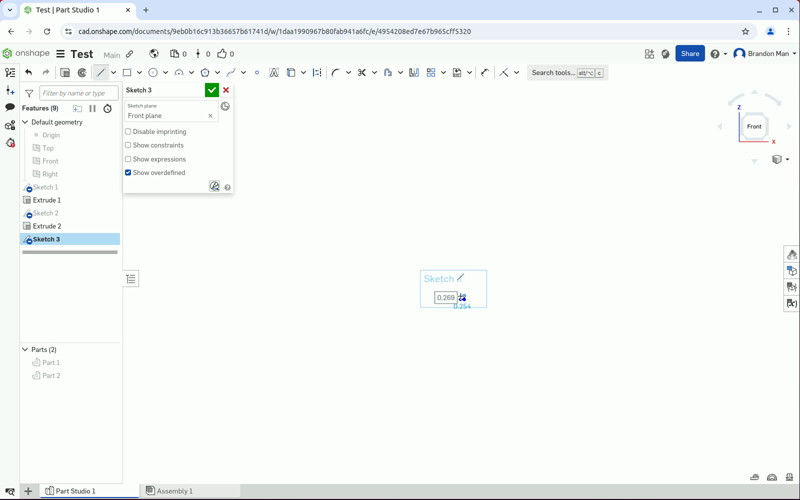
scroll(6)
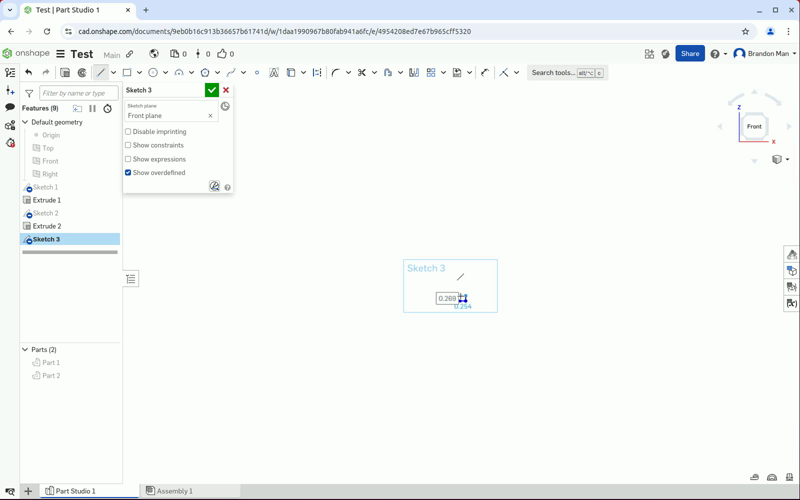
scroll(6)
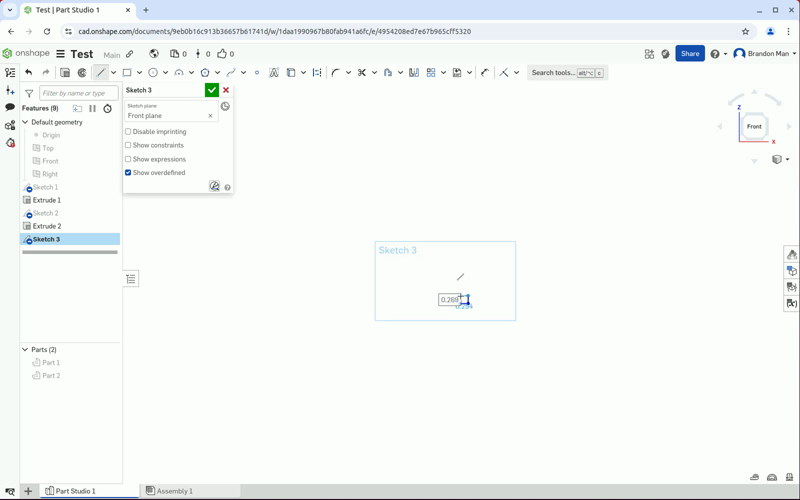
scroll(6)
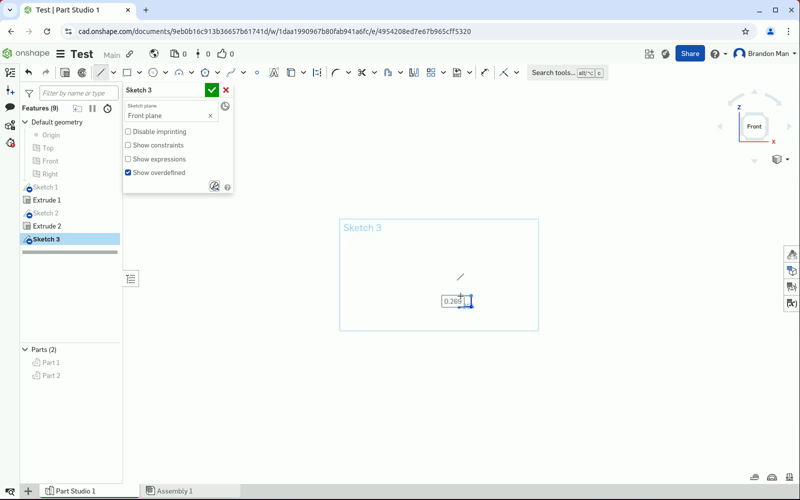
scroll(6)
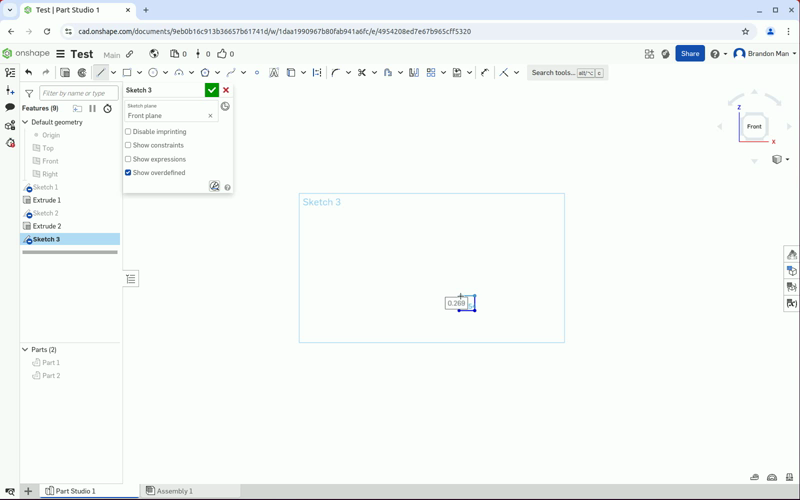
scroll(6)
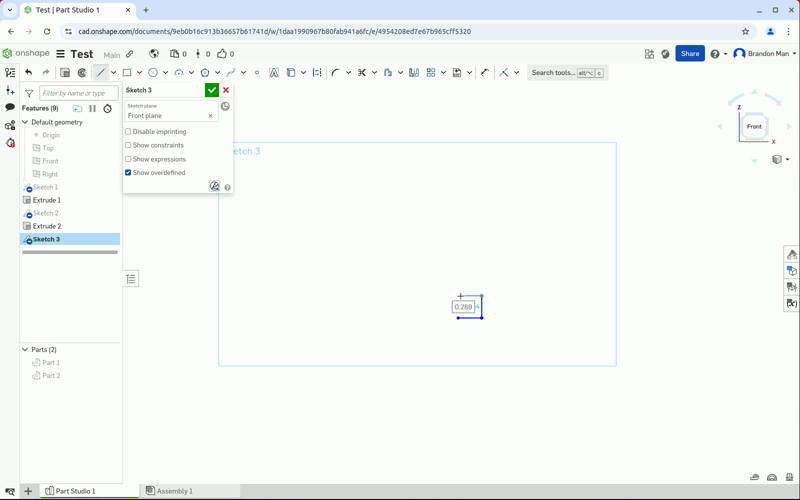
scroll(6)
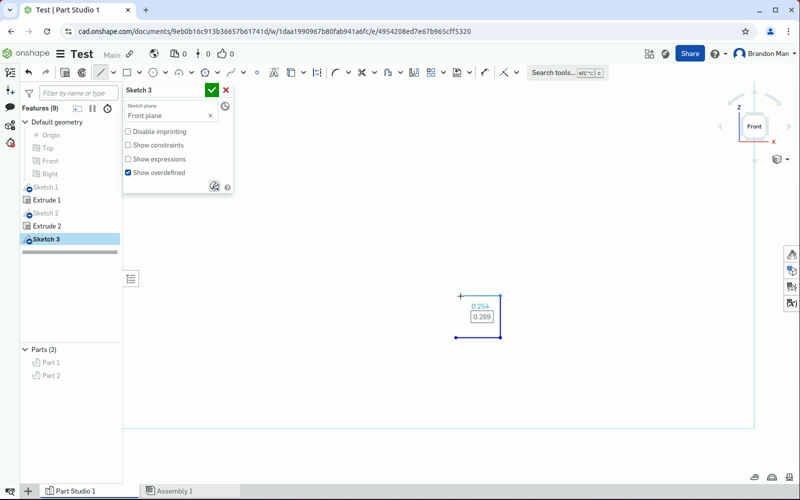
click(460, 295)
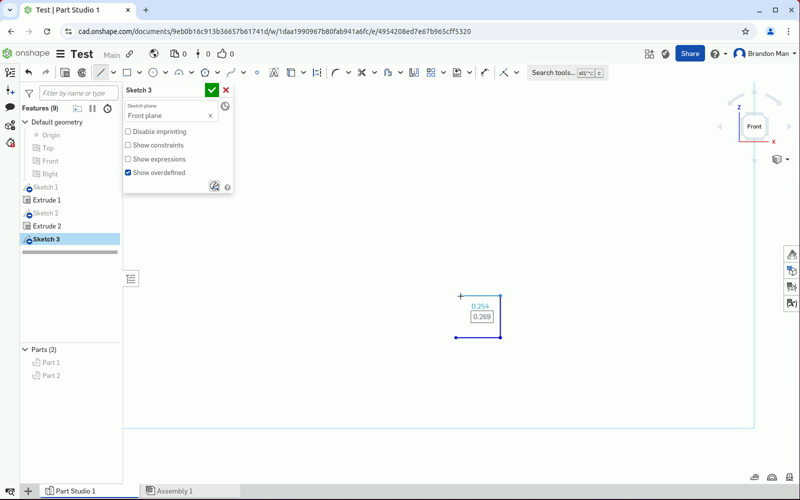
scroll(-6)
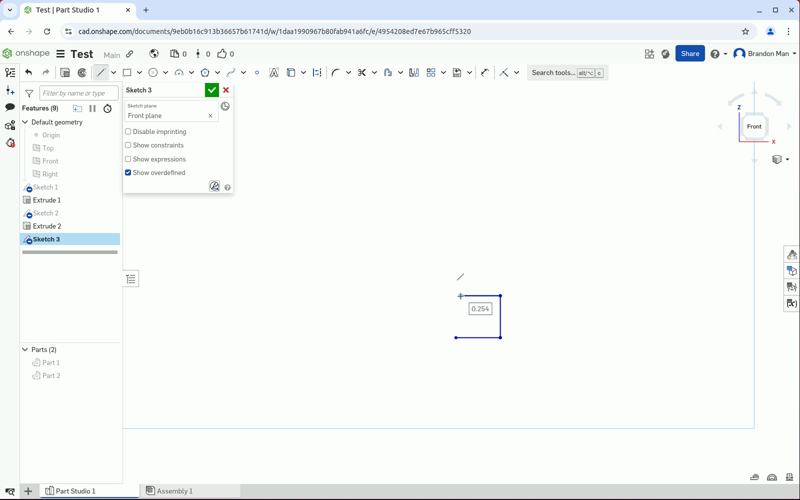
scroll(-6)
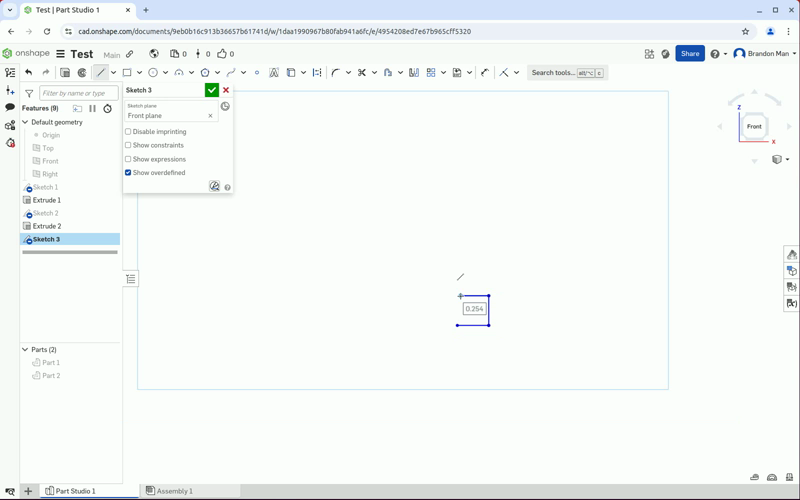
scroll(-6)
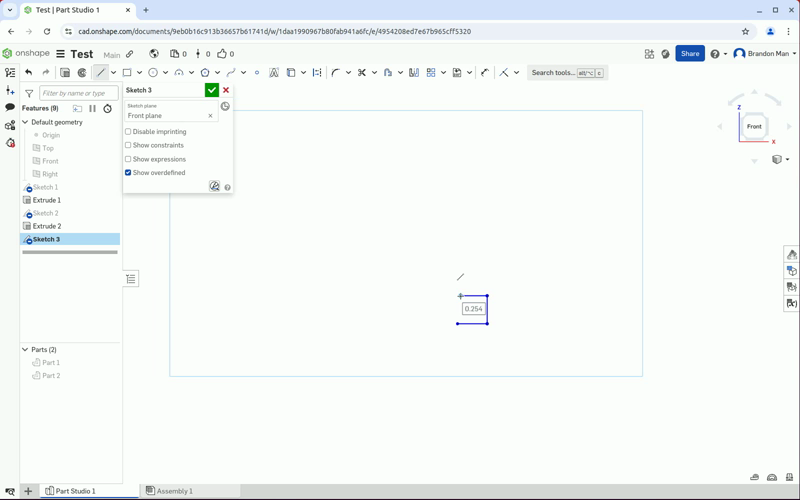
scroll(-6)
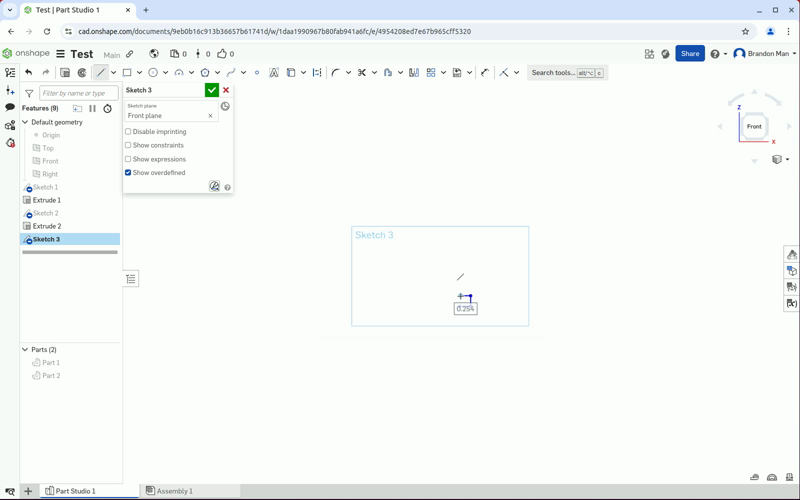
scroll(-6)
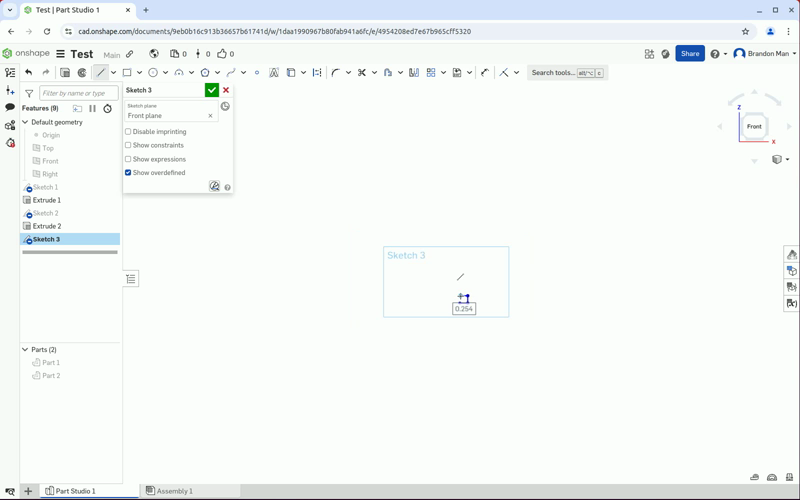
scroll(-6)
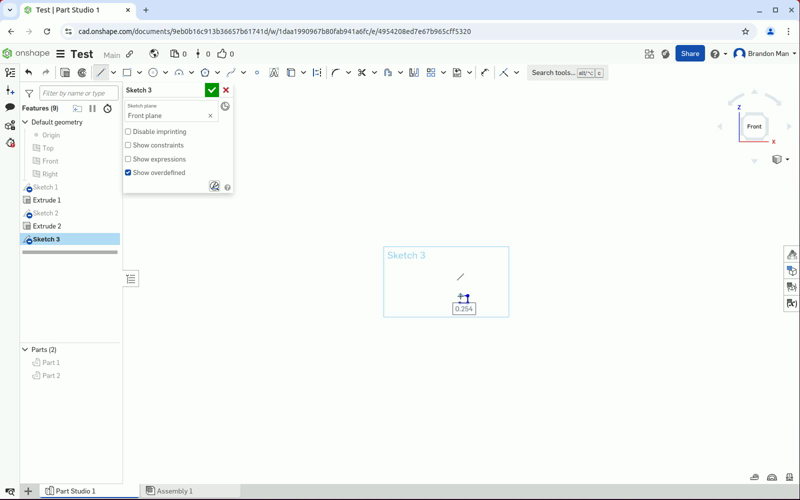
scroll(-6)
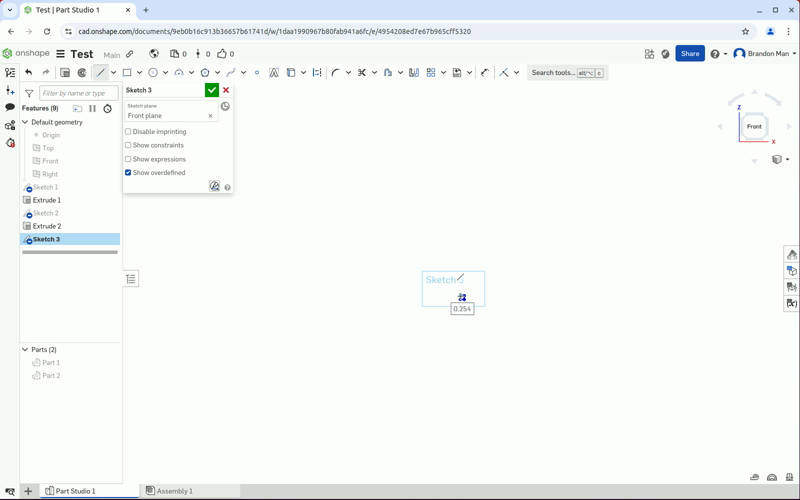
key_up(shift)
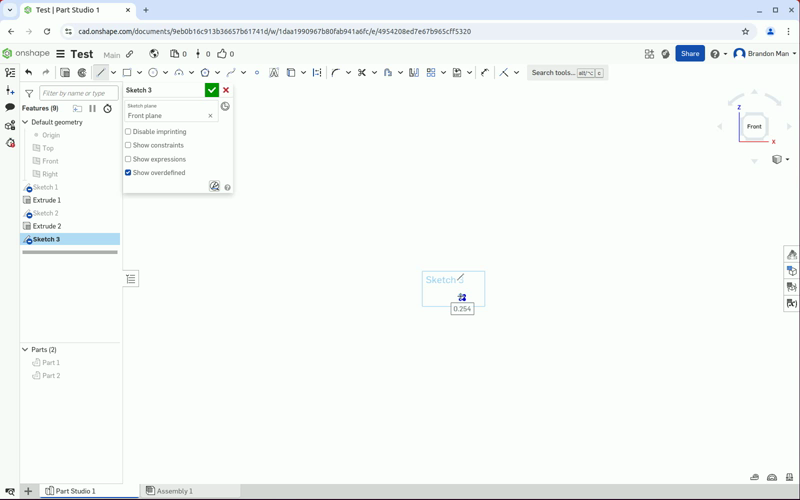
mouse_move(490, 295)
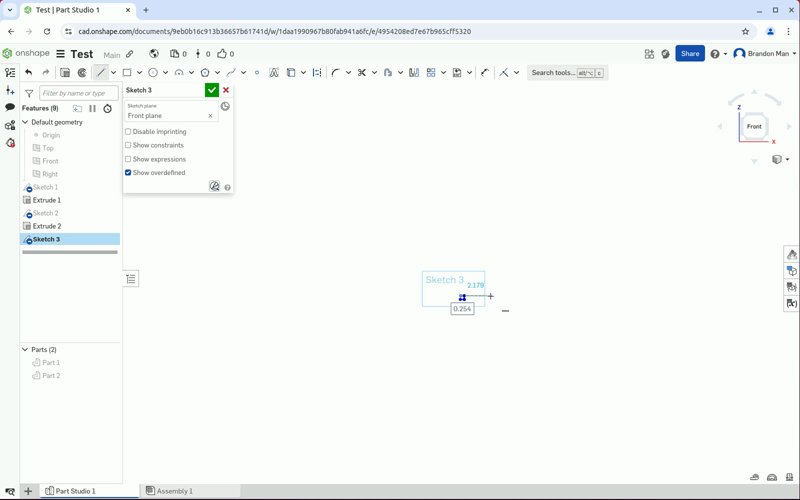
key_down(shift)
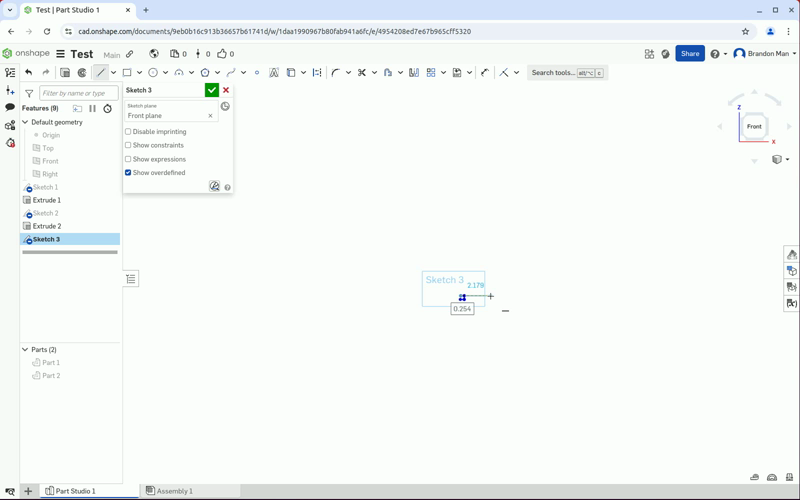
mouse_move(460, 299)
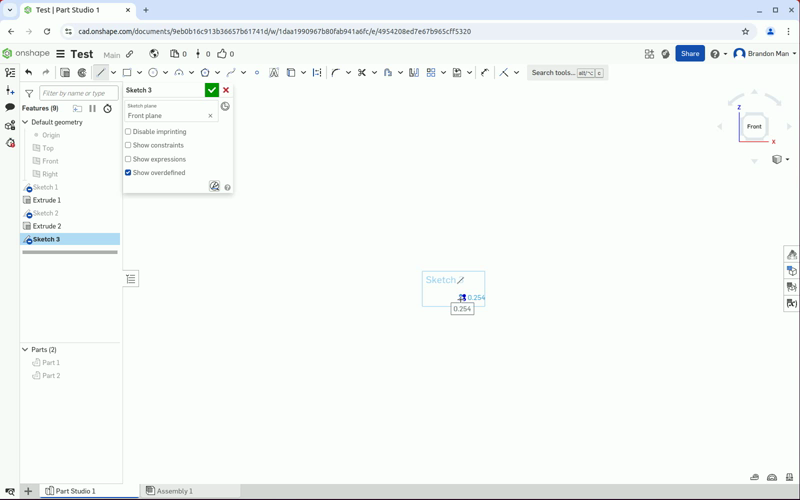
scroll(6)
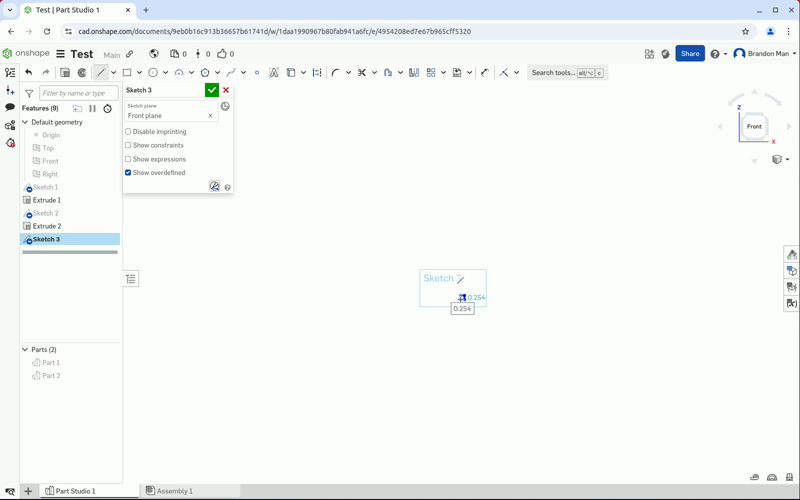
scroll(6)
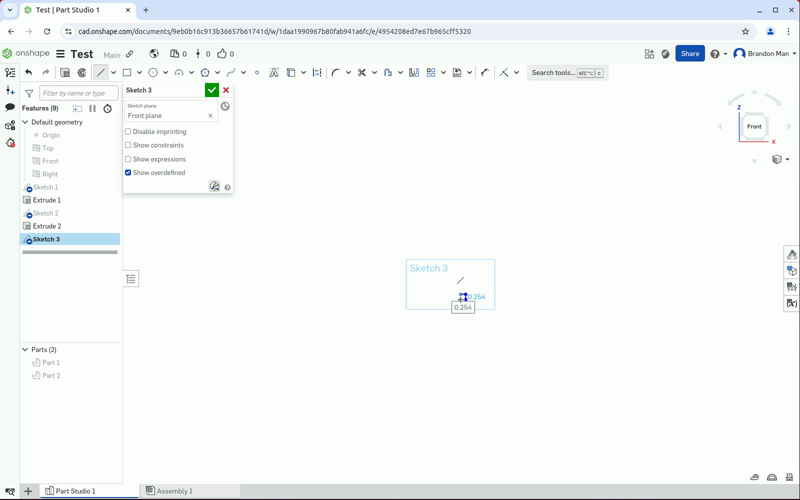
scroll(6)
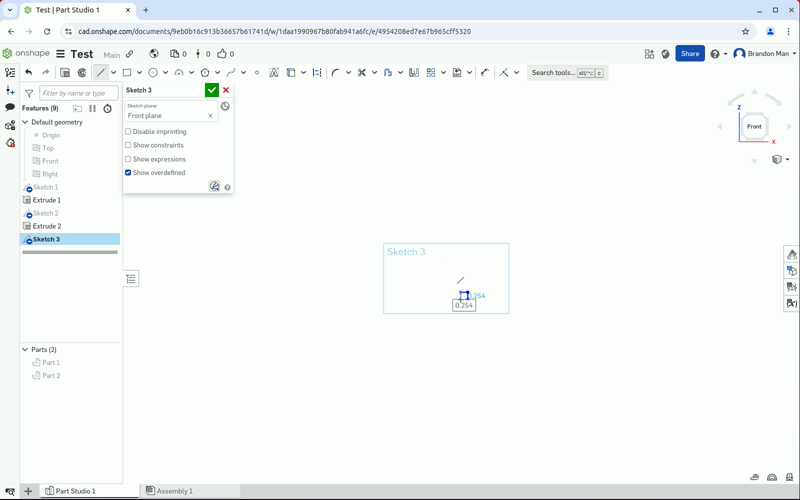
scroll(6)
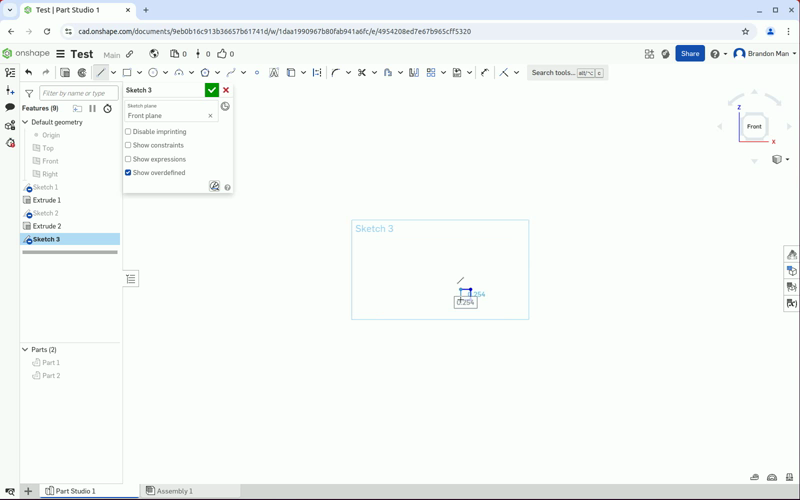
scroll(6)
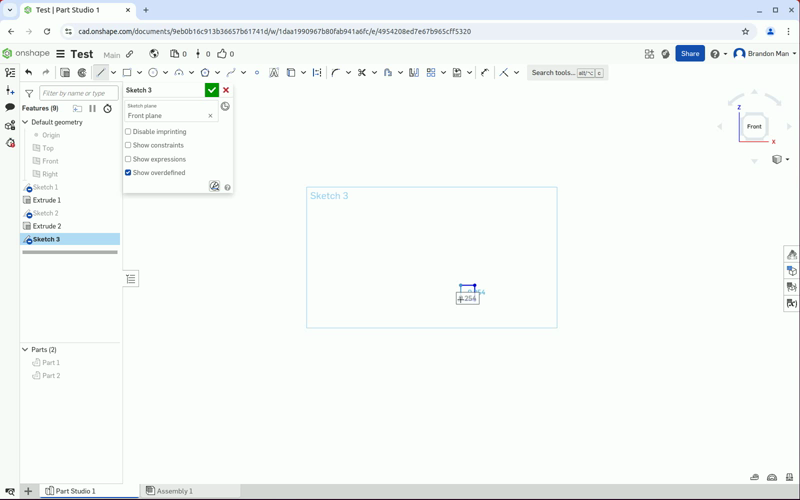
scroll(6)
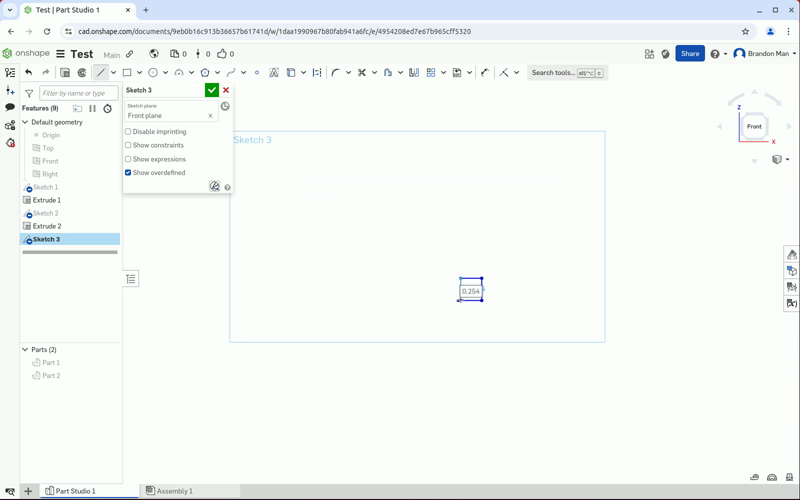
scroll(6)
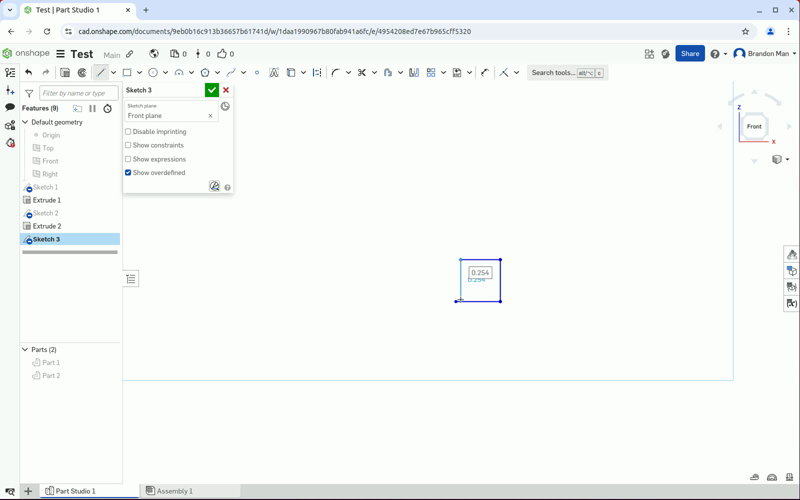
key_up(shift)
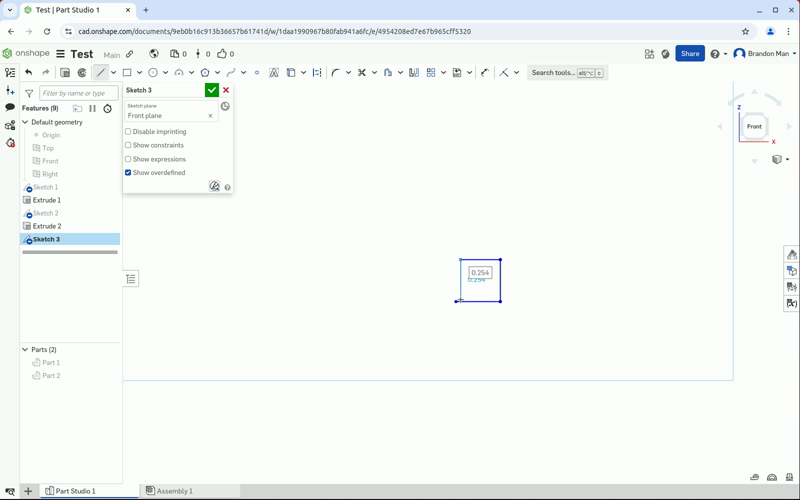
click(460, 299)
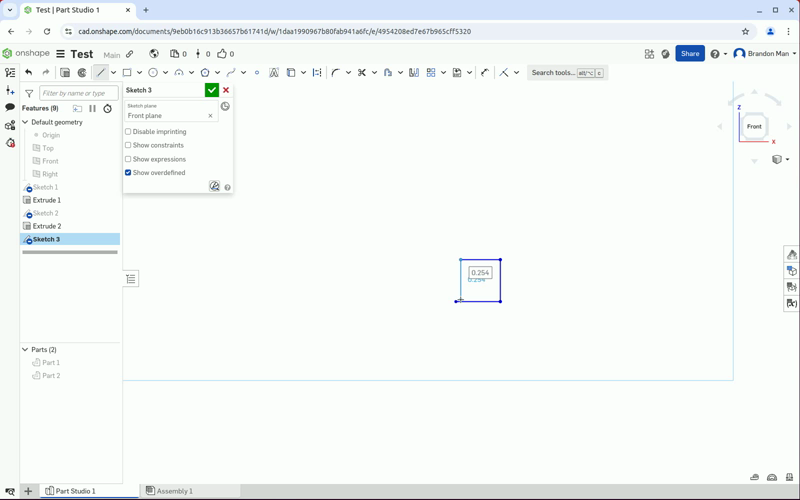
scroll(-6)
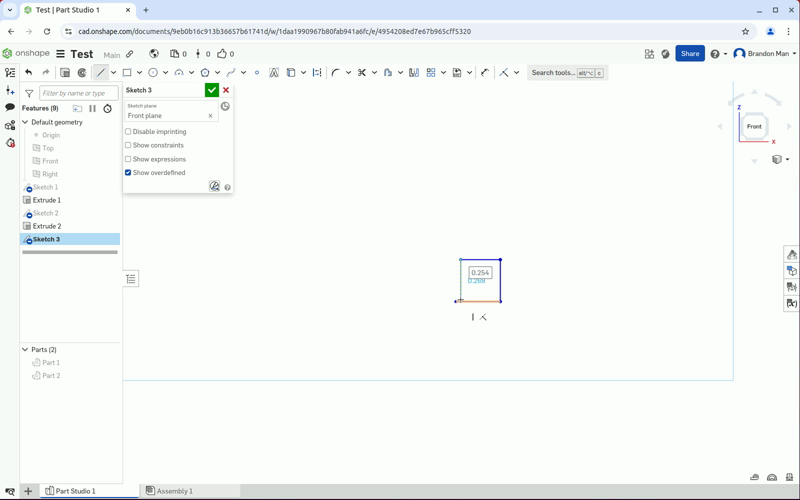
scroll(-6)
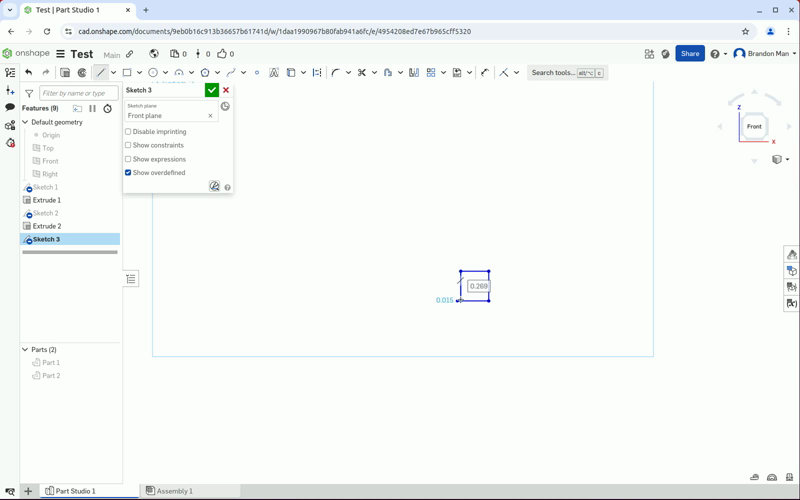
scroll(-6)
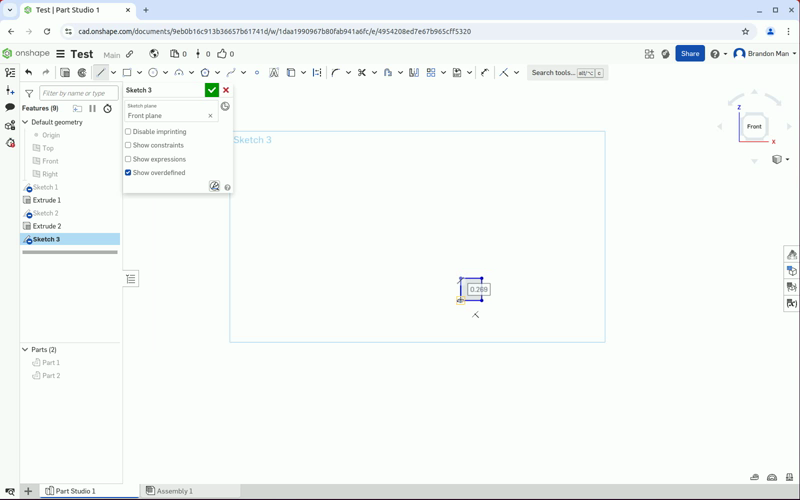
scroll(-6)
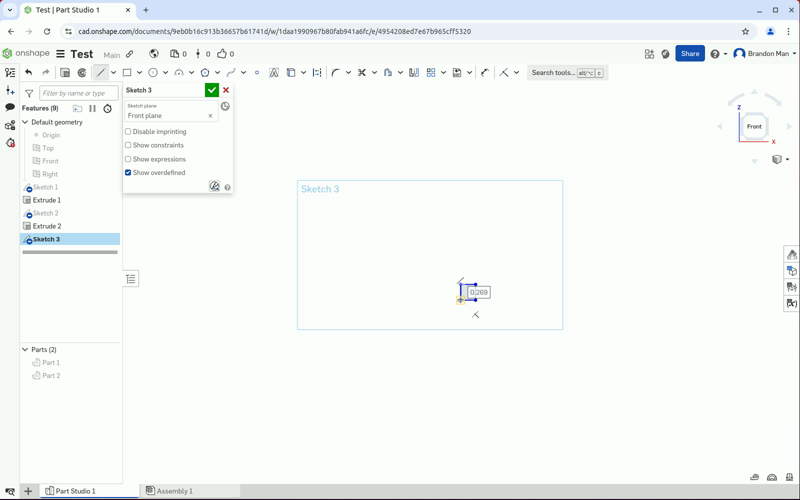
scroll(-6)
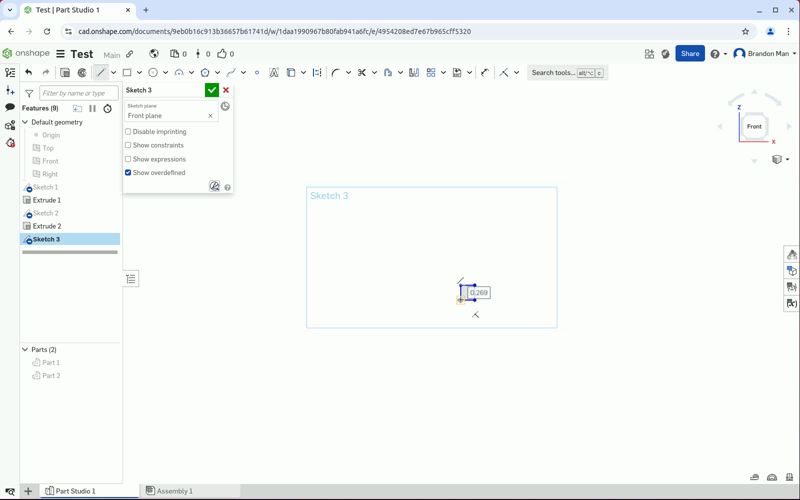
scroll(-6)
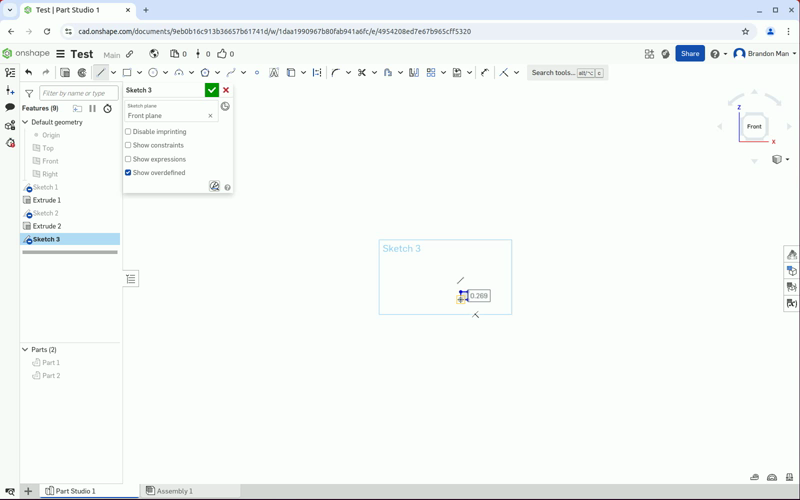
scroll(-6)
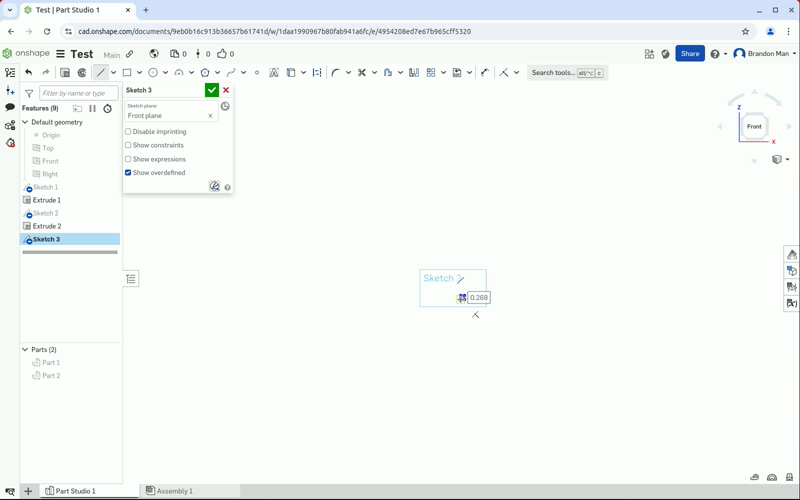
key(esc)
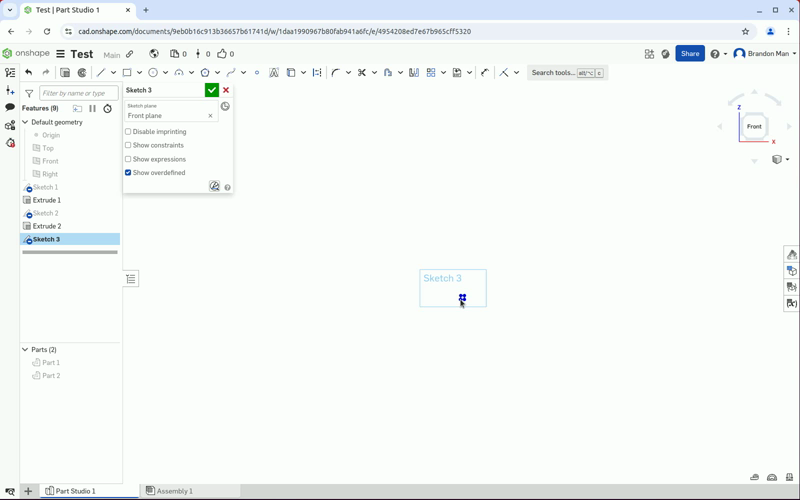
key(l)
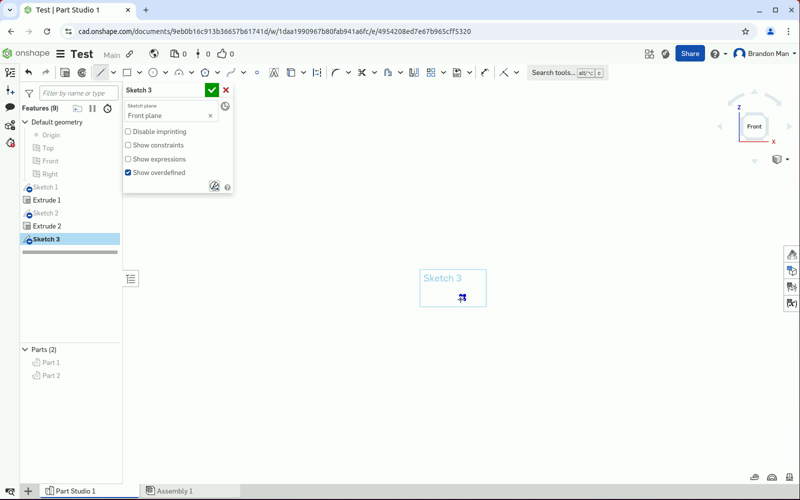
key_down(shift)
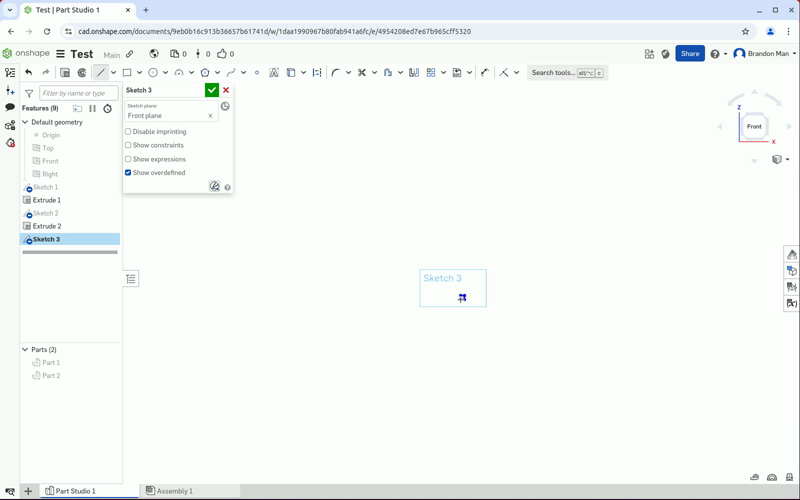
mouse_move(461, 299)
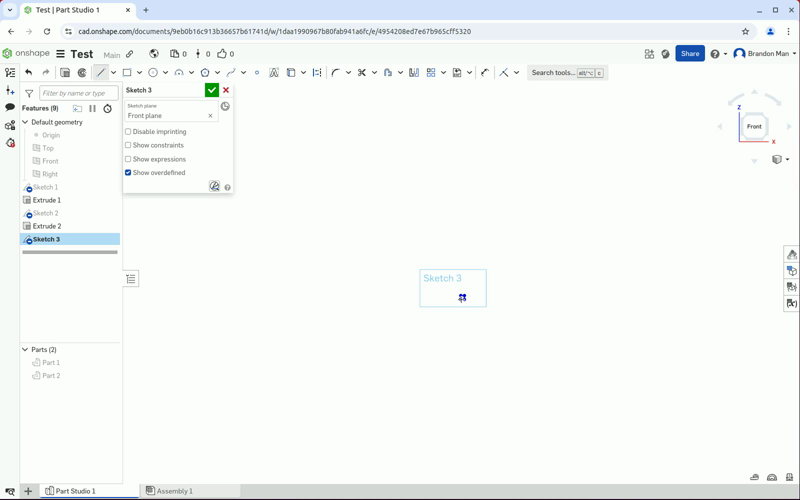
scroll(6)
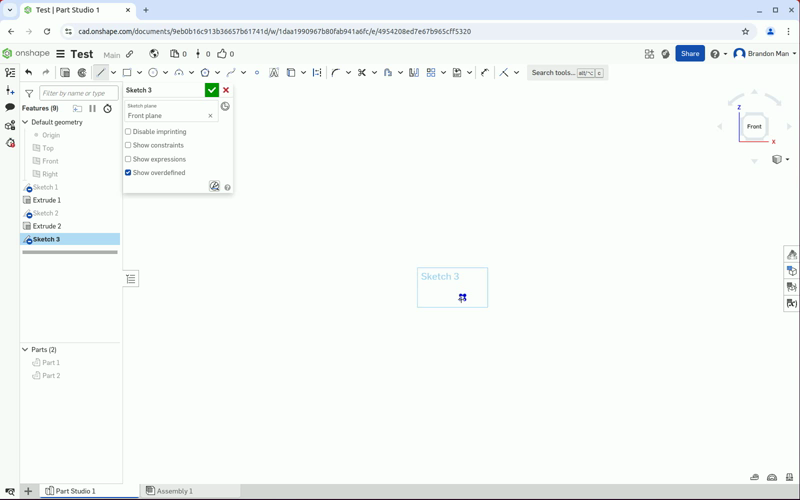
scroll(6)
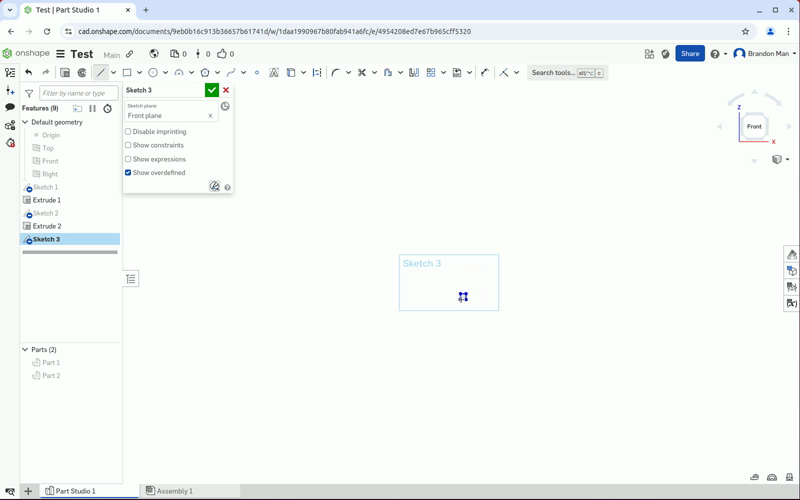
scroll(6)
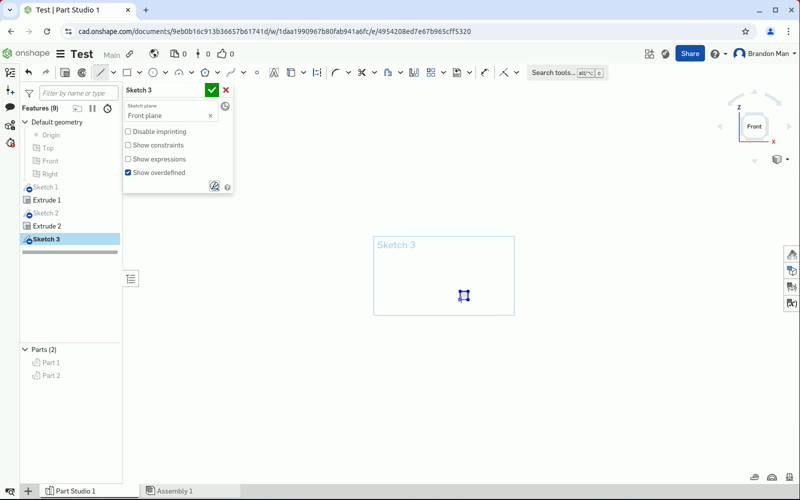
scroll(6)
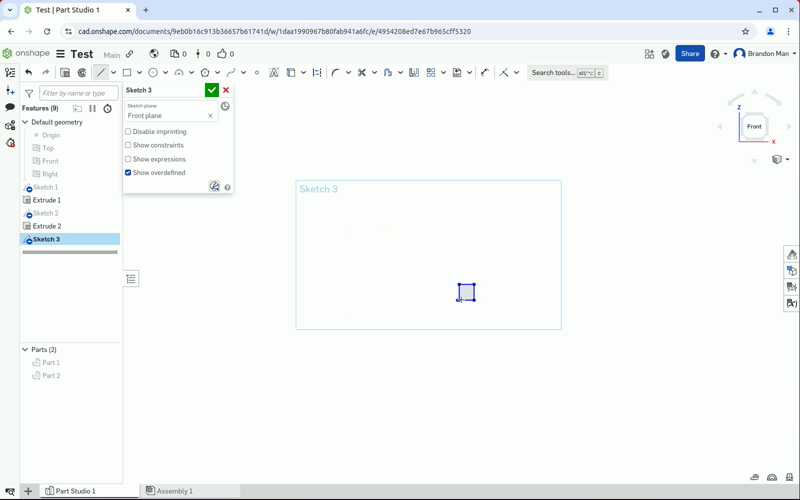
scroll(6)
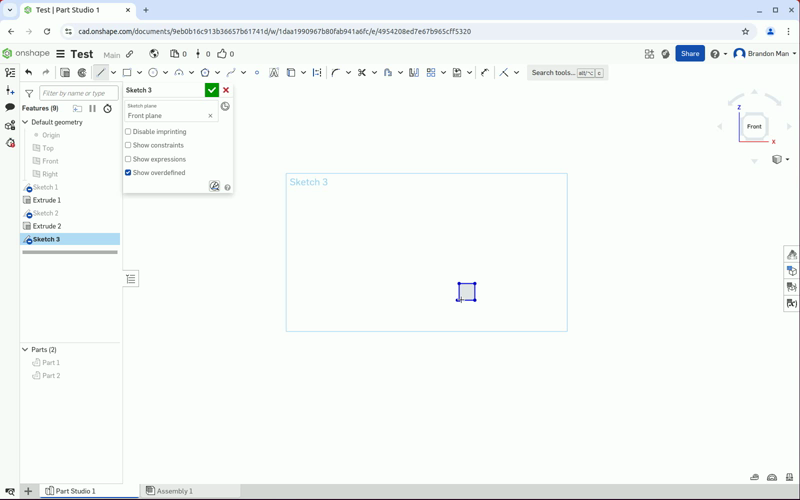
scroll(6)
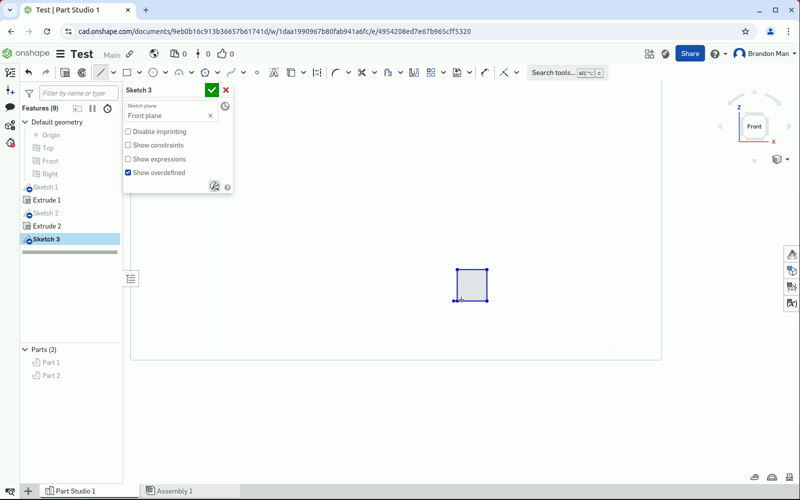
scroll(6)
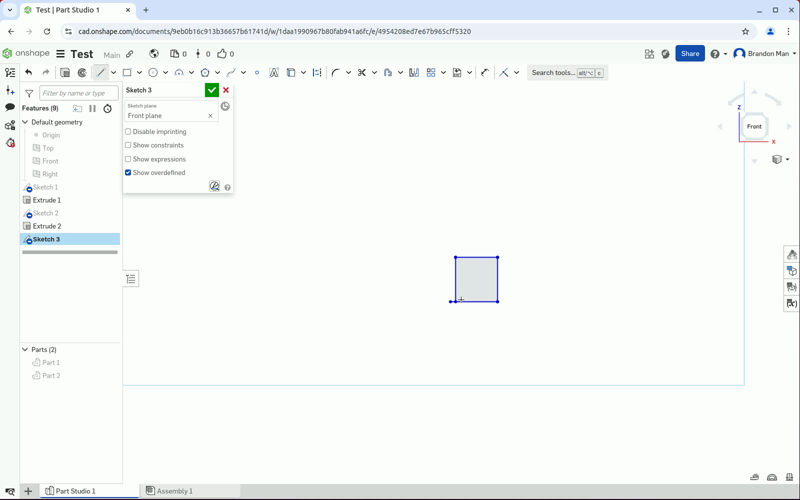
click(461, 299)
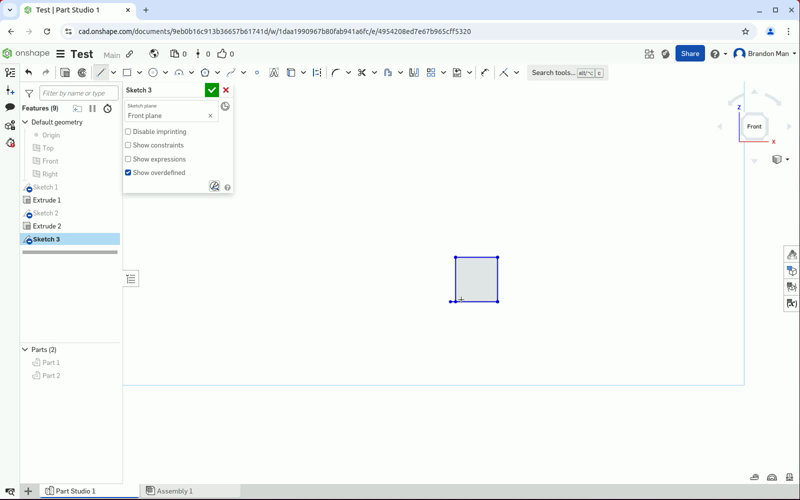
scroll(-6)
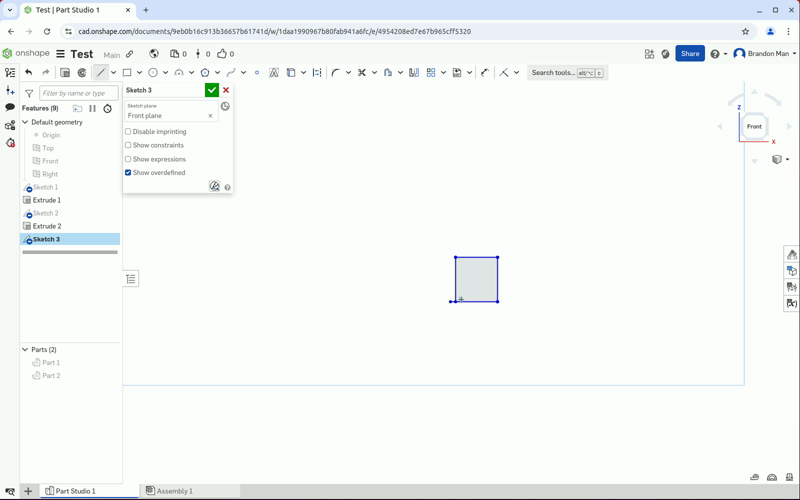
scroll(-6)
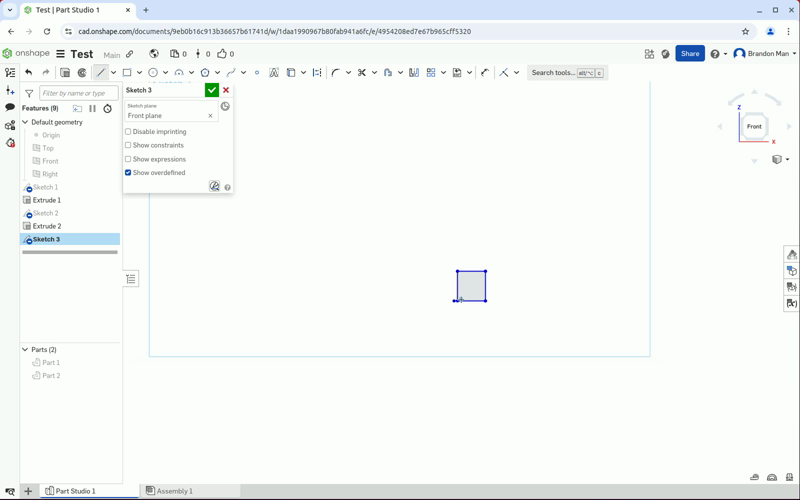
scroll(-6)
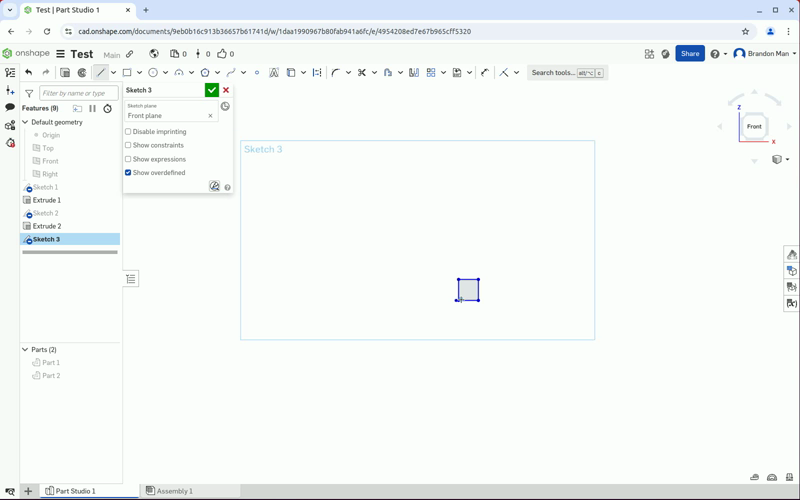
scroll(-6)
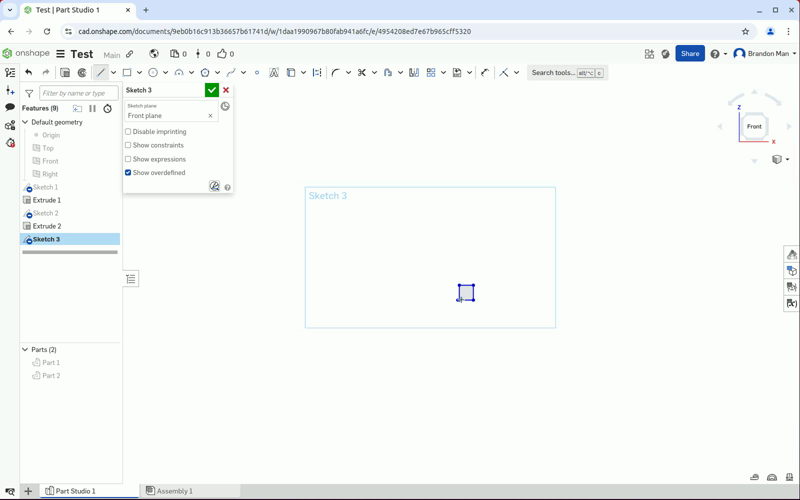
scroll(-6)
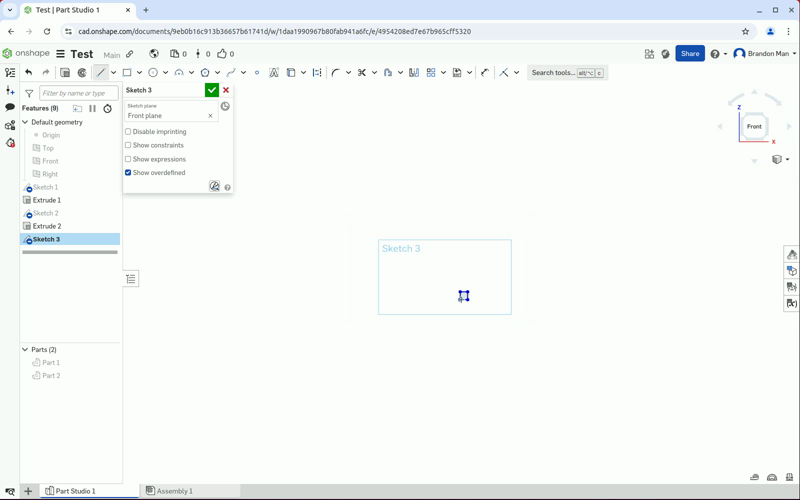
scroll(-6)
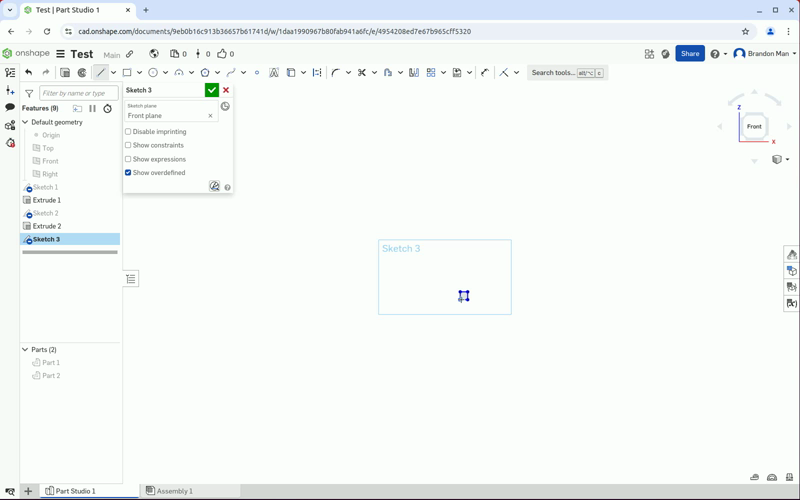
scroll(-6)
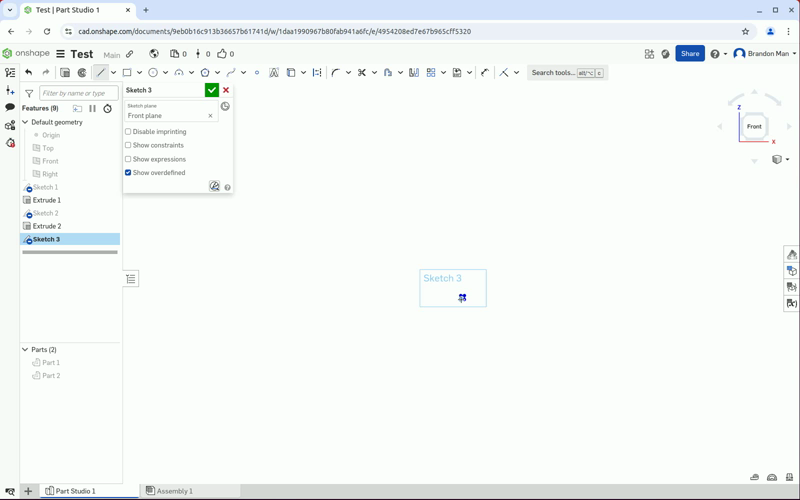
key_up(shift)
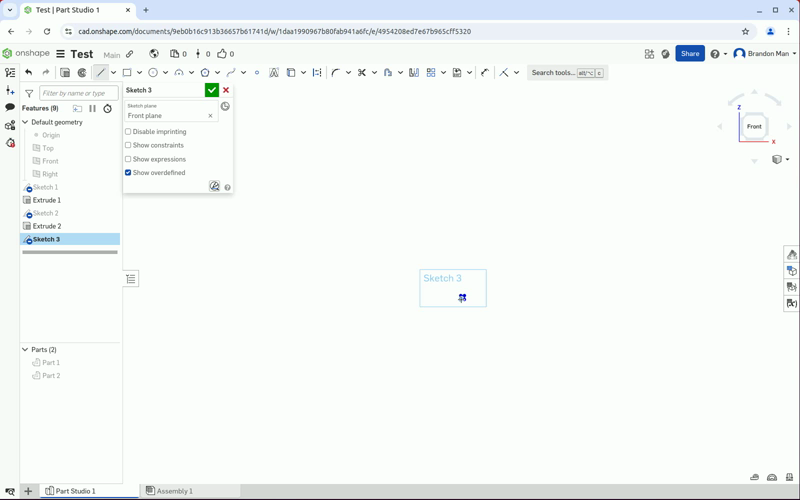
key_down(shift)
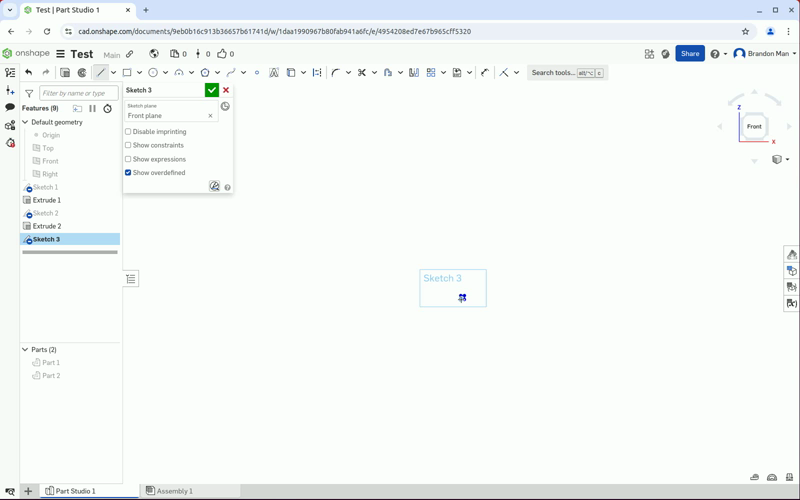
mouse_move(491, 299)
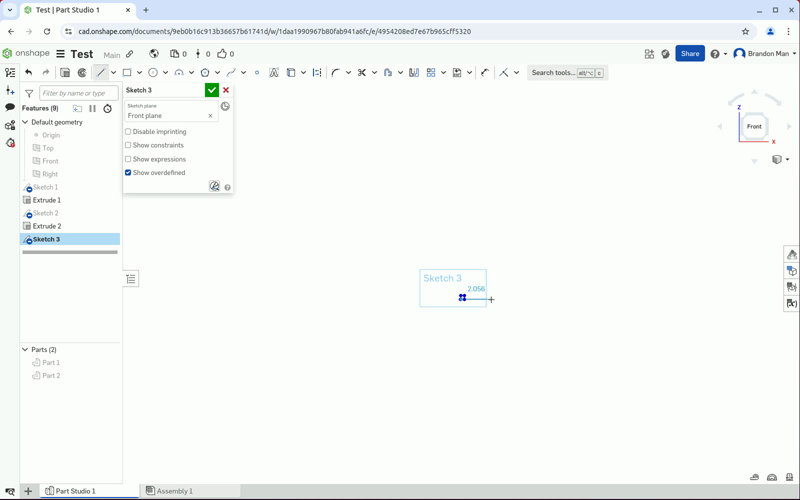
mouse_move(464, 299)
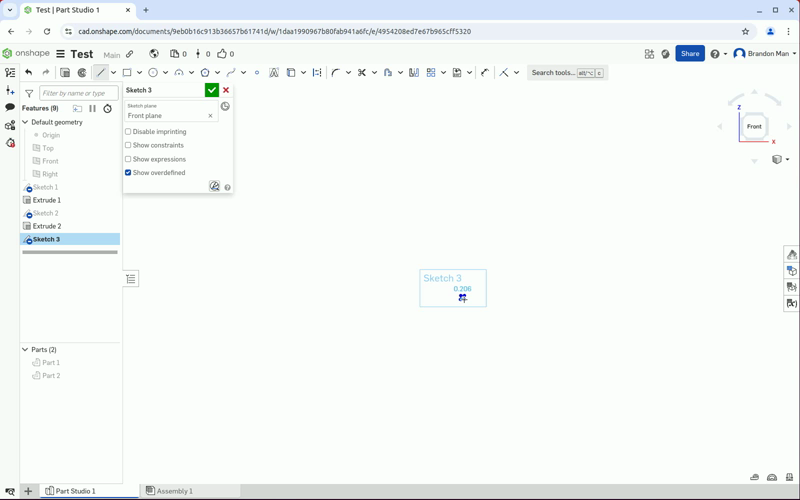
scroll(6)
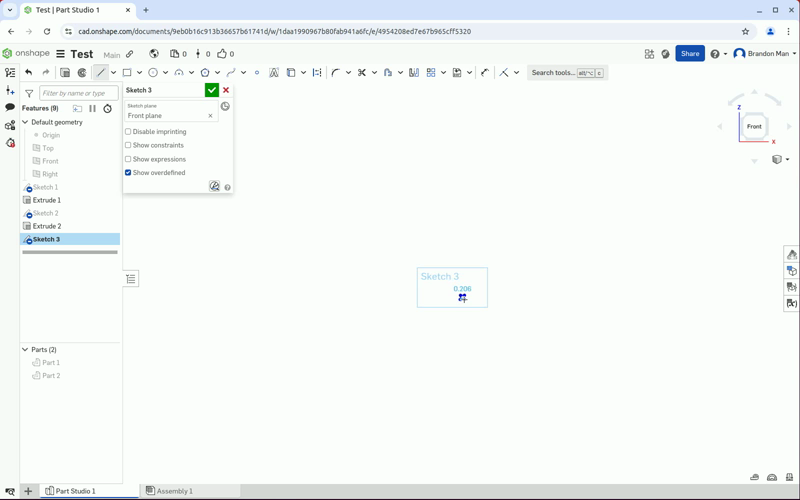
scroll(6)
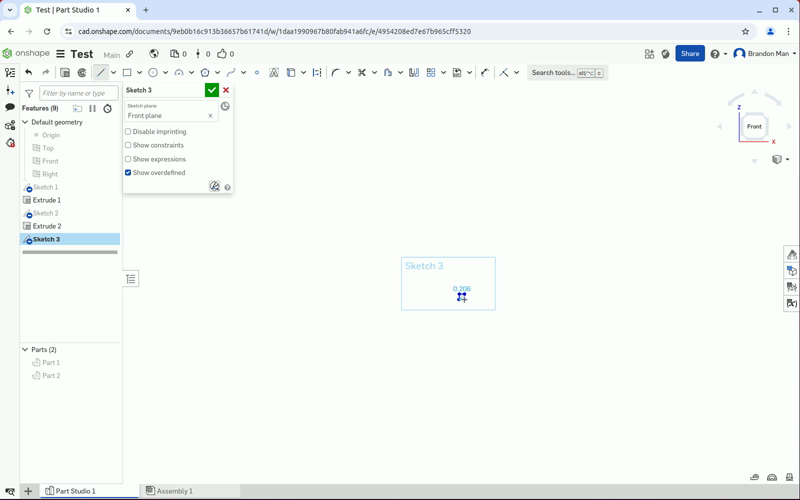
scroll(6)
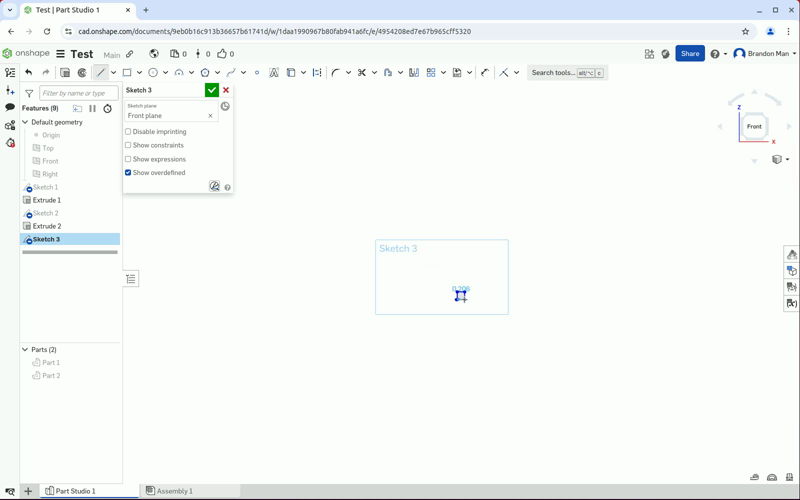
scroll(6)
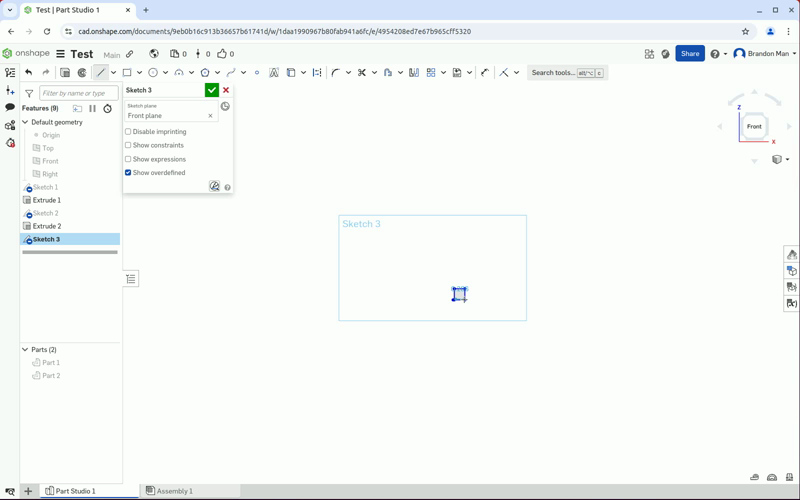
scroll(6)
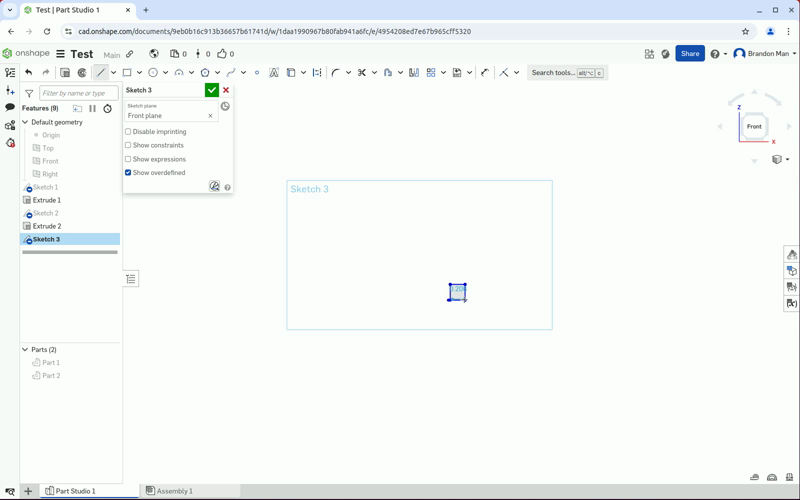
scroll(6)
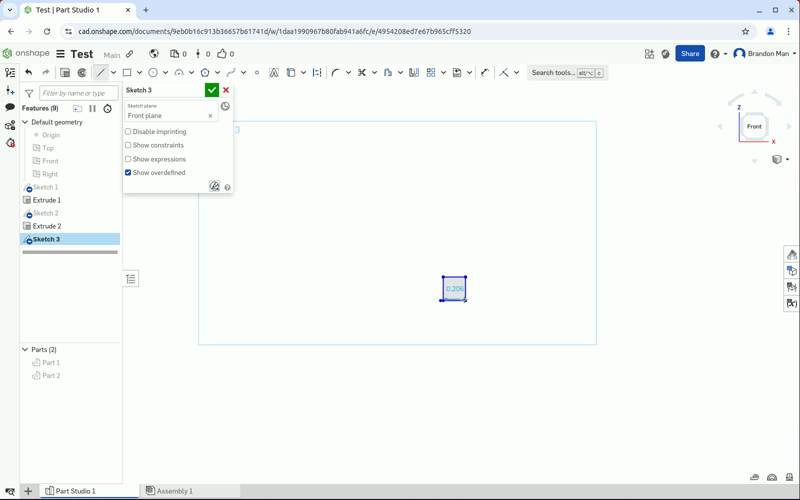
scroll(6)
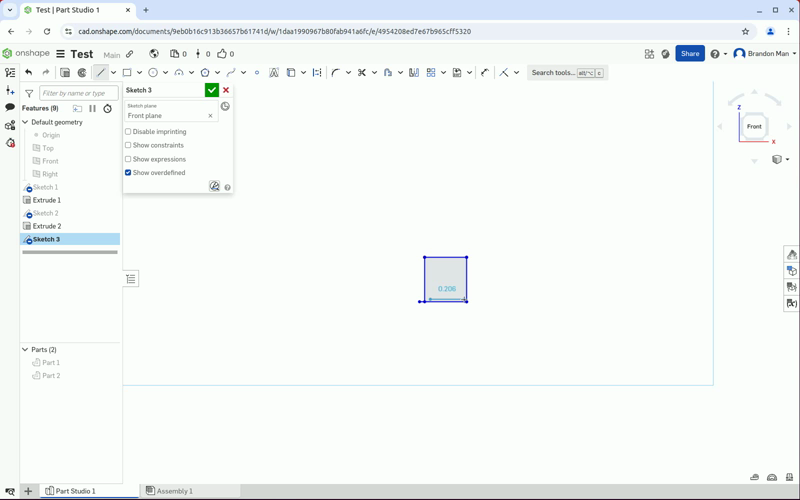
click(464, 299)
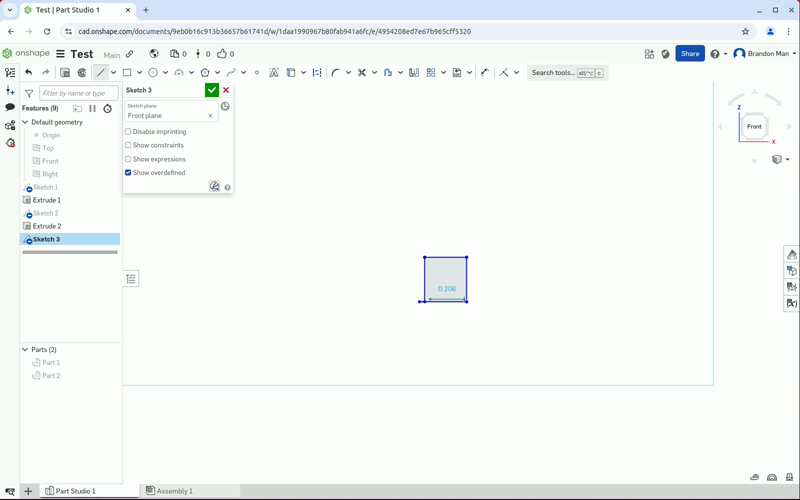
scroll(-6)
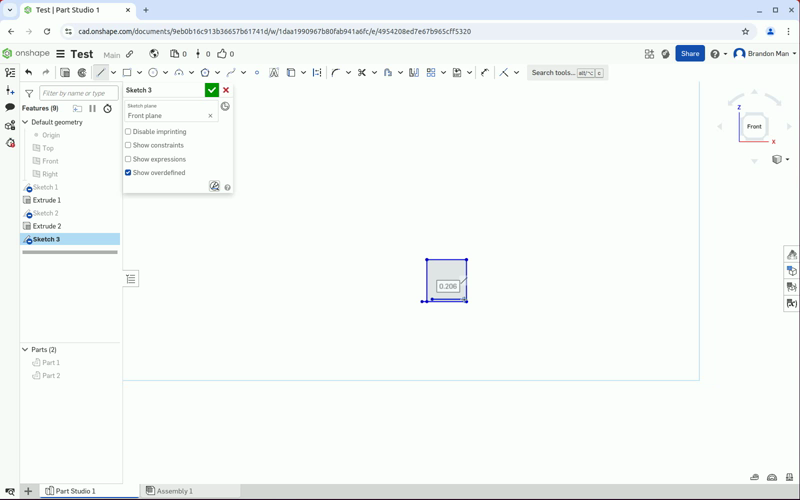
scroll(-6)
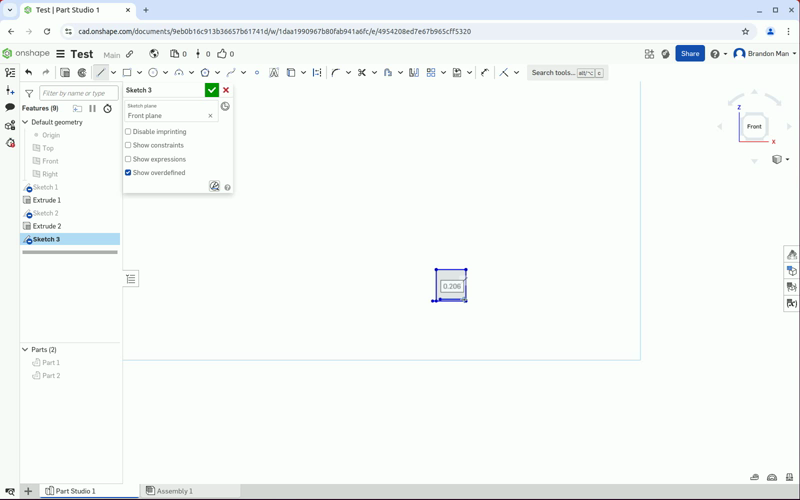
scroll(-6)
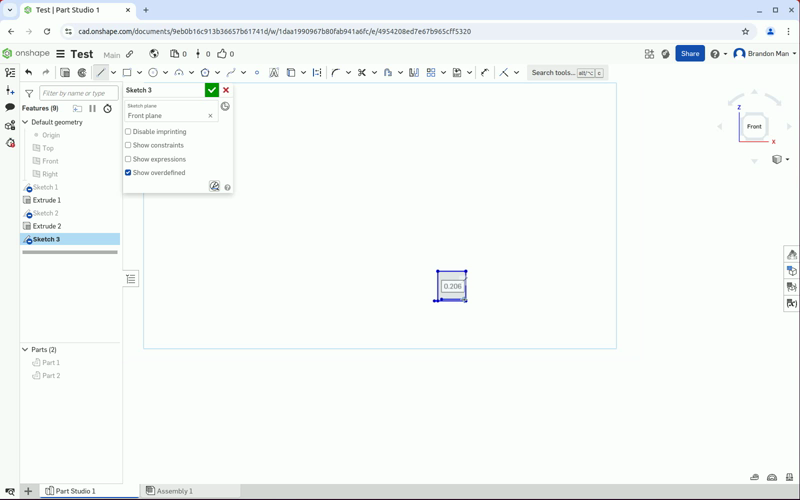
scroll(-6)
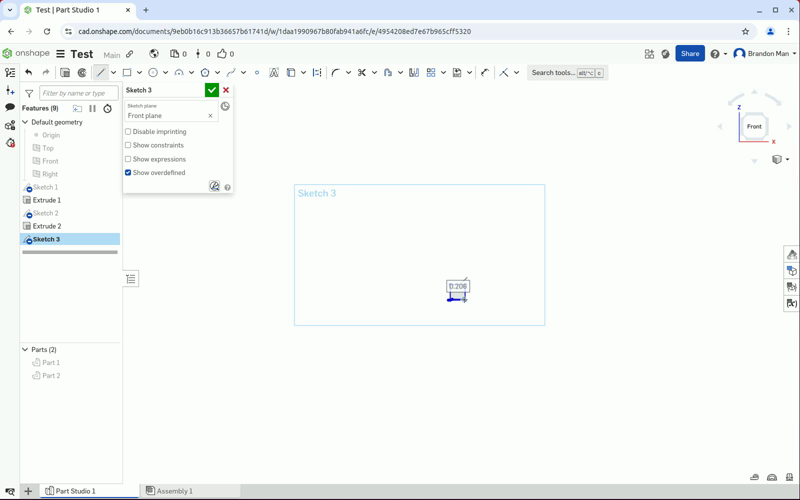
scroll(-6)
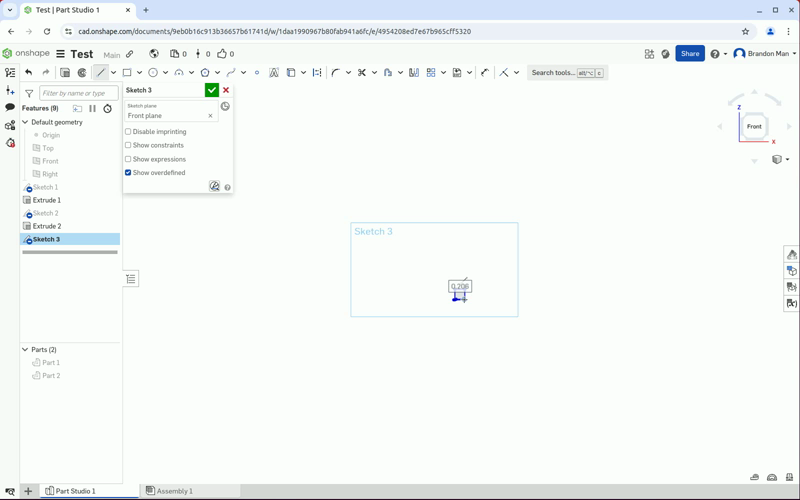
scroll(-6)
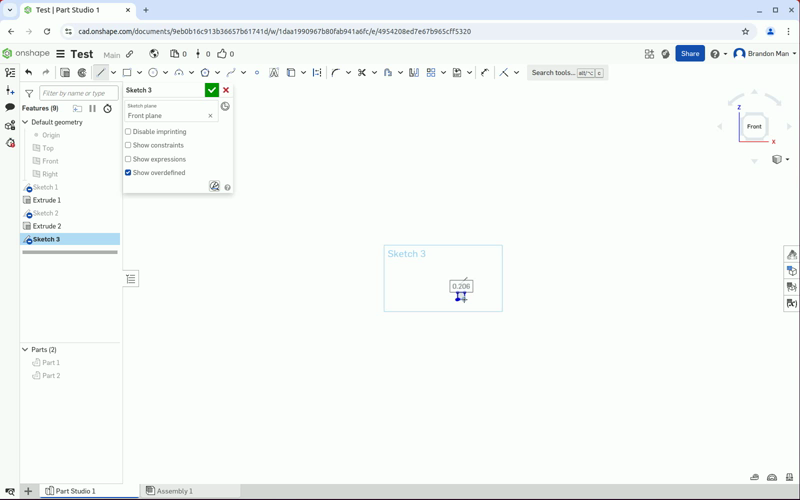
scroll(-6)
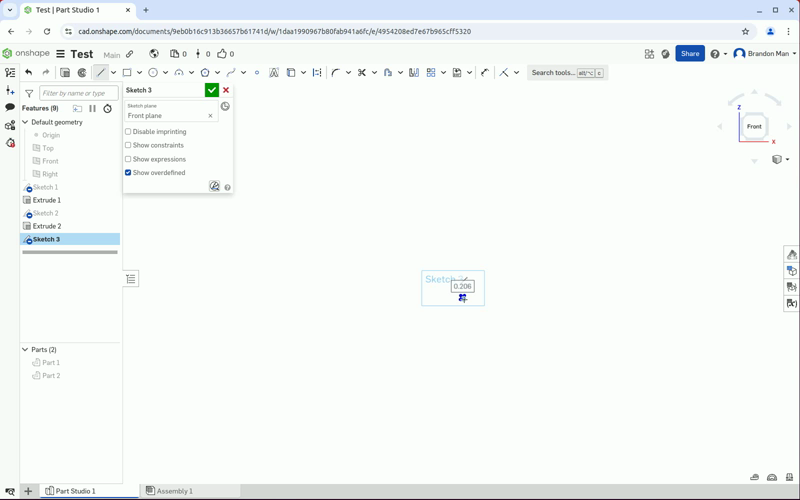
key_up(shift)
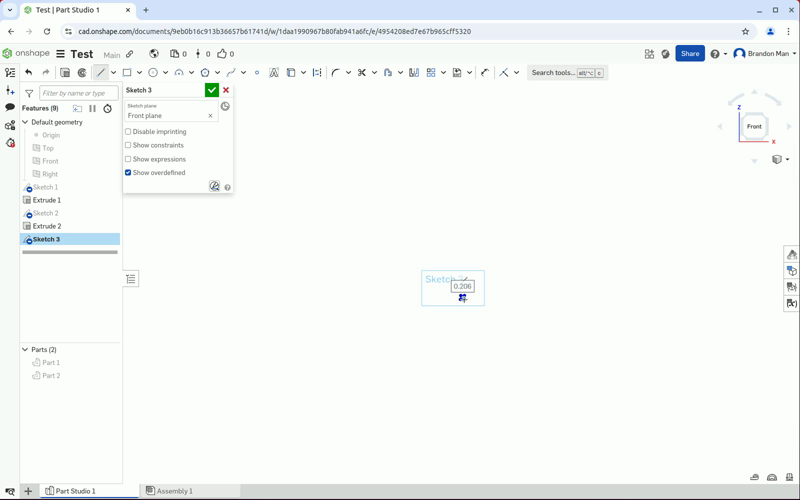
key_down(shift)
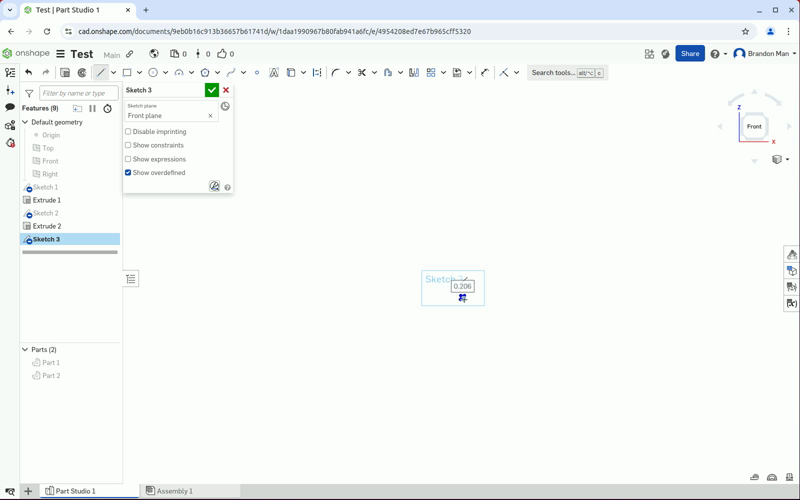
mouse_move(494, 299)
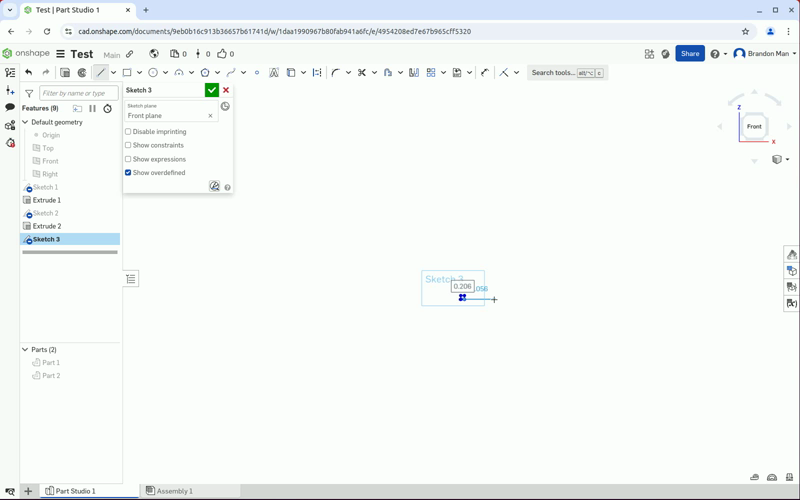
mouse_move(464, 296)
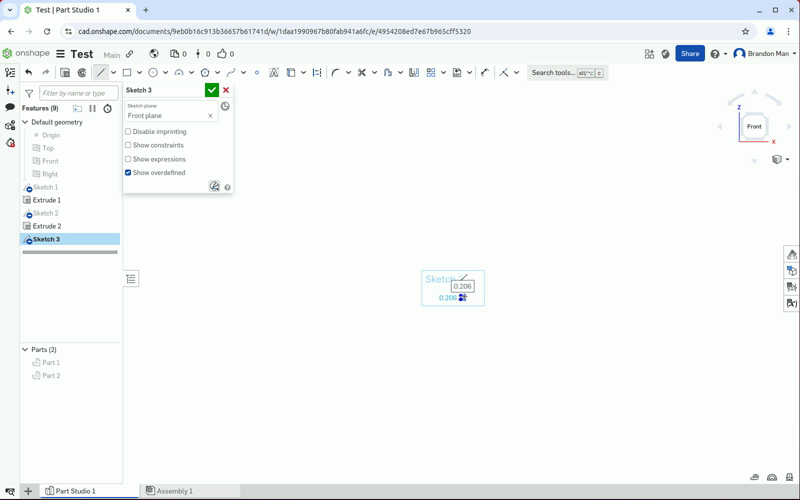
scroll(6)
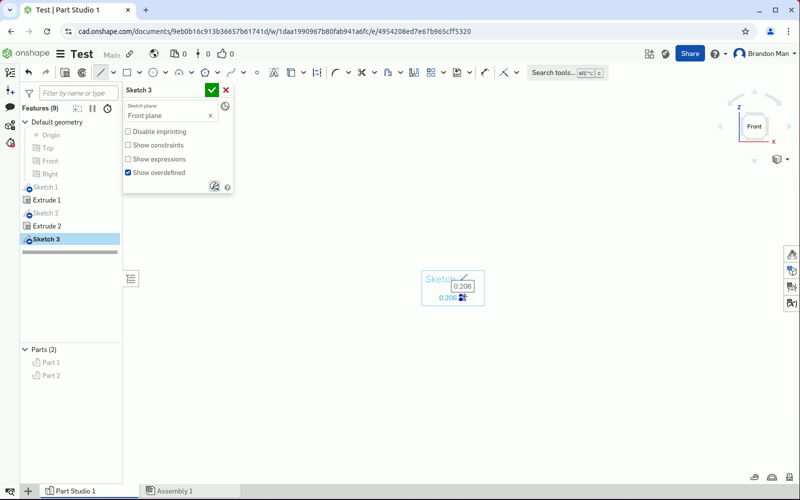
scroll(6)
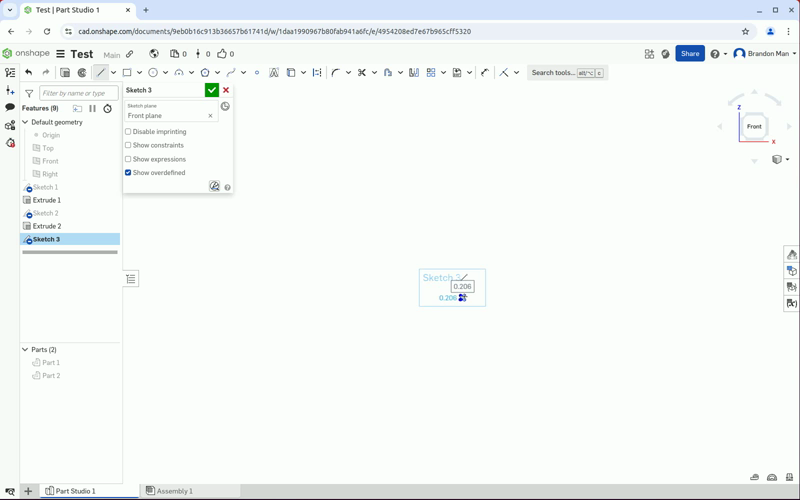
scroll(6)
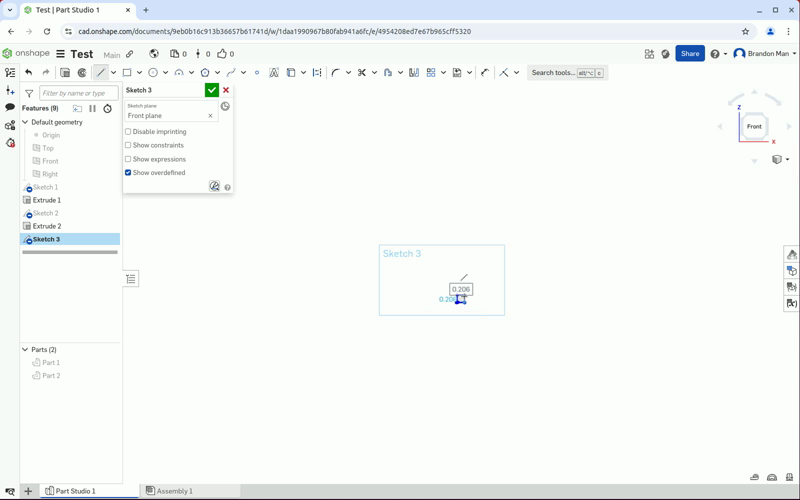
scroll(6)
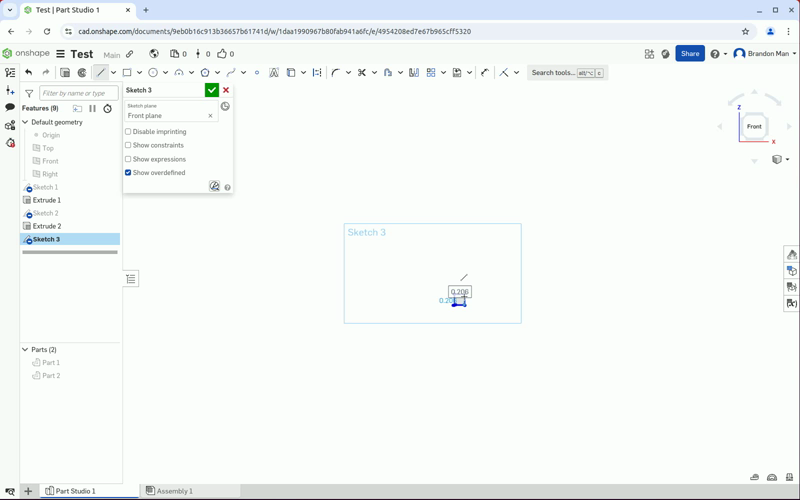
scroll(6)
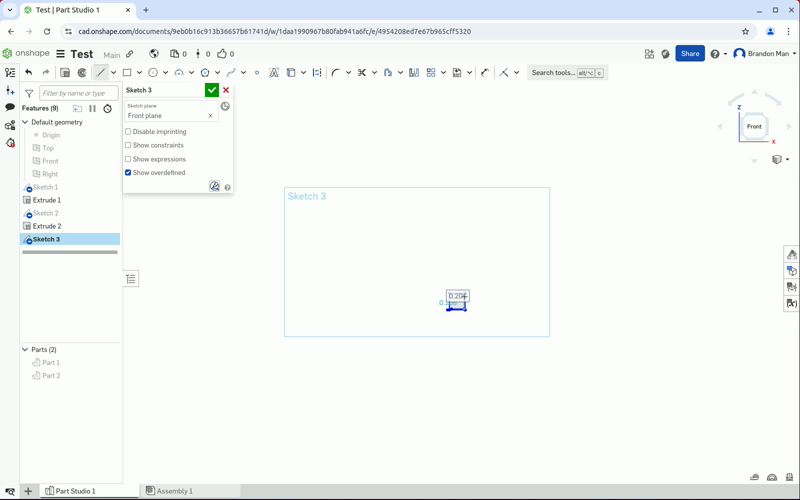
scroll(6)
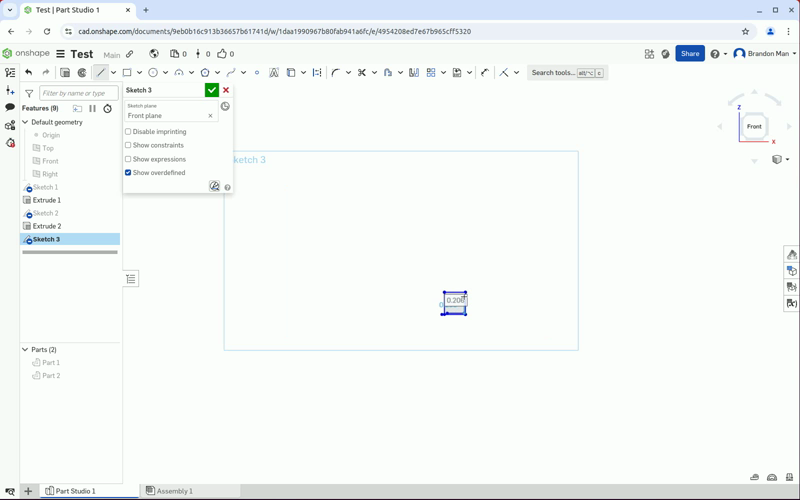
scroll(6)
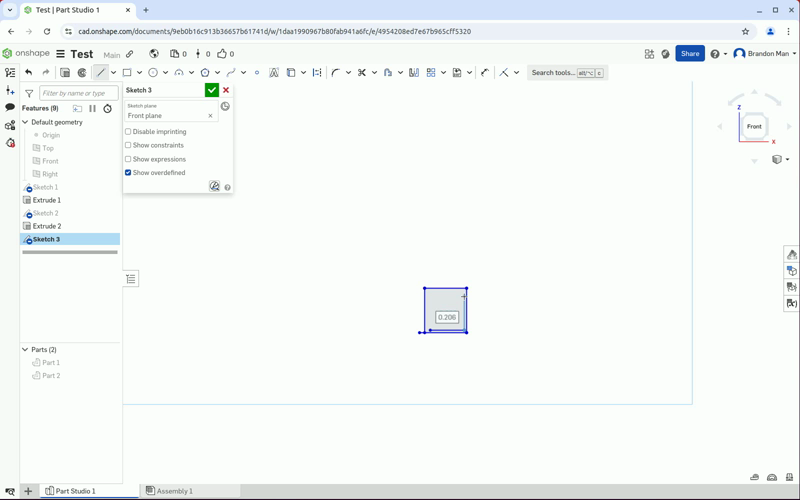
click(464, 296)
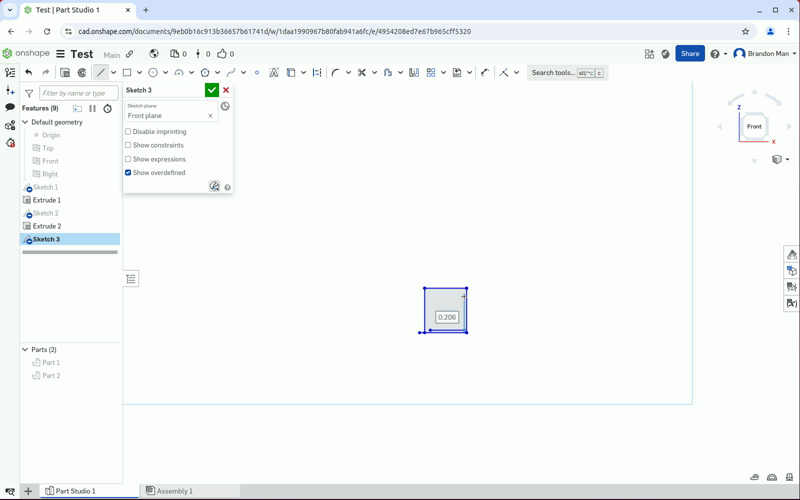
scroll(-6)
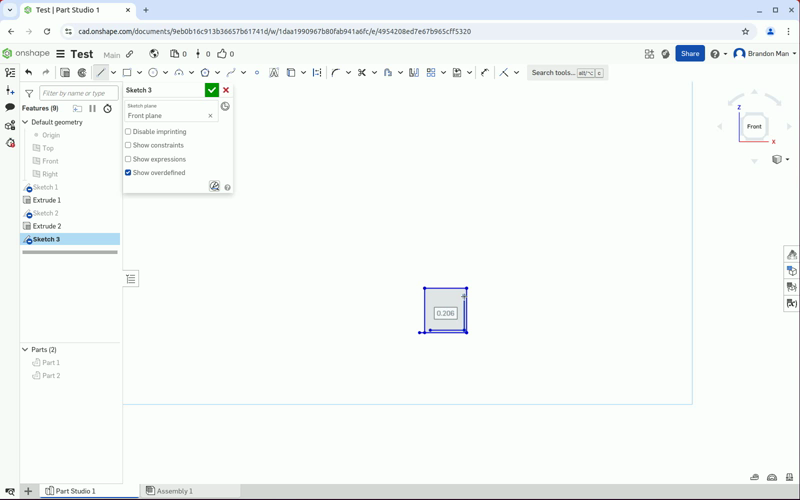
scroll(-6)
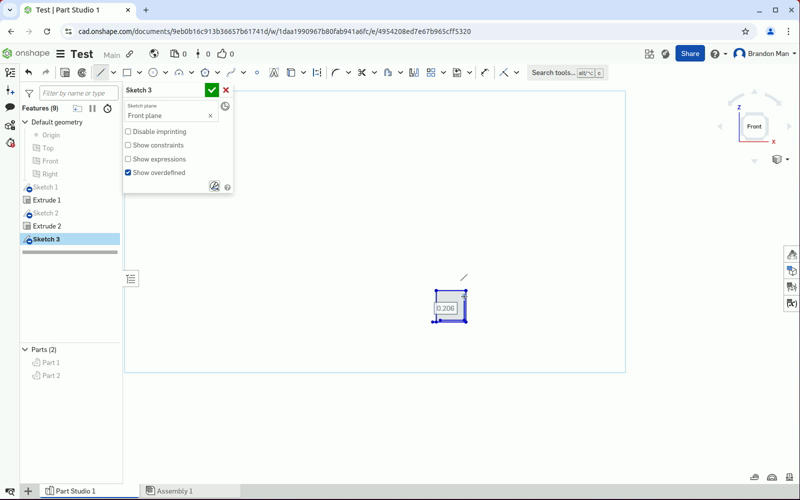
scroll(-6)
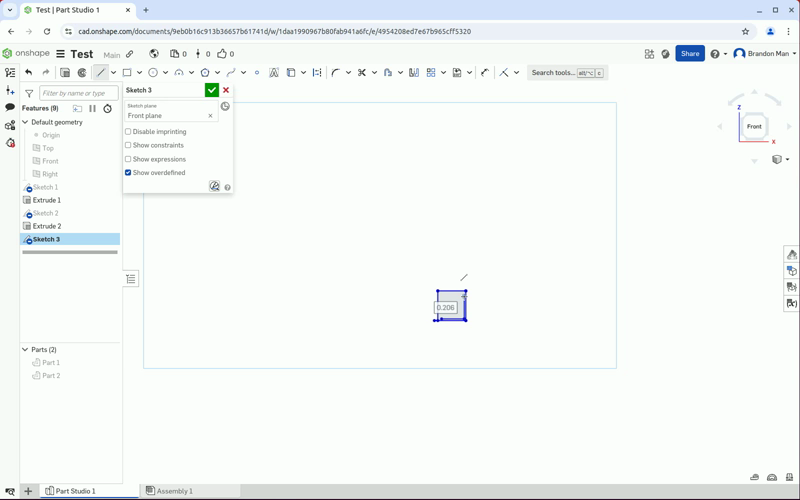
scroll(-6)
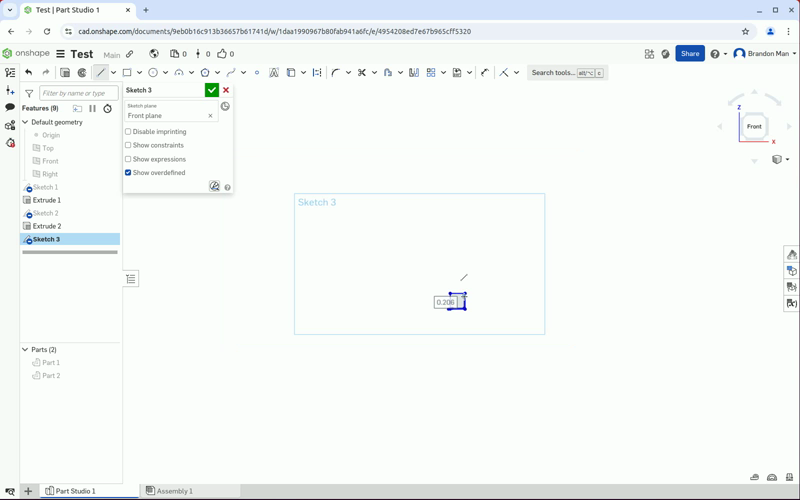
scroll(-6)
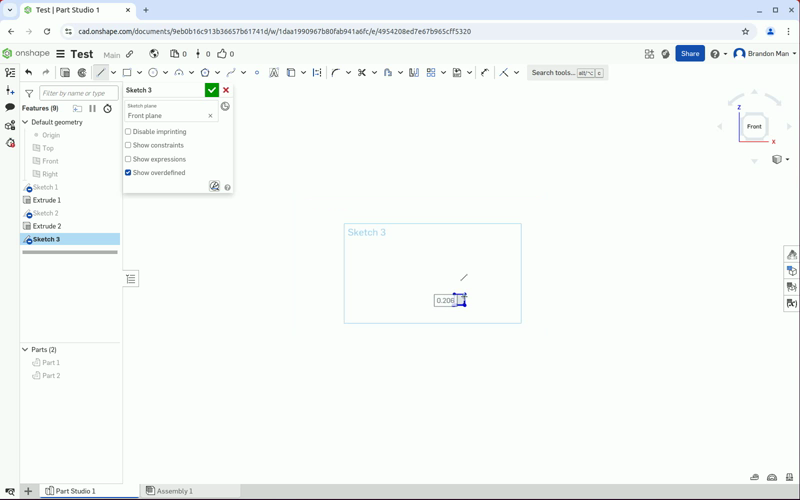
scroll(-6)
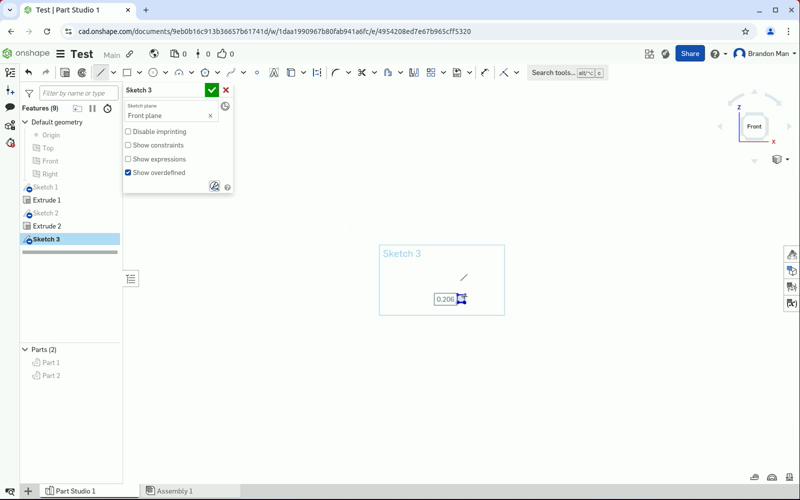
scroll(-6)
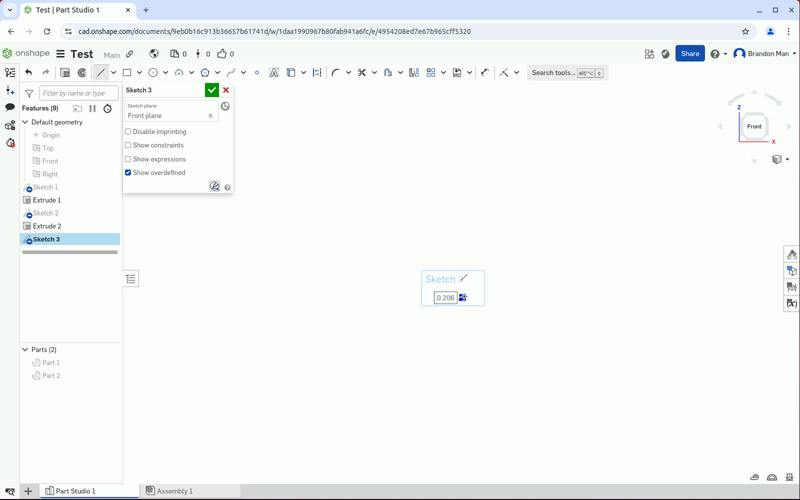
key_up(shift)
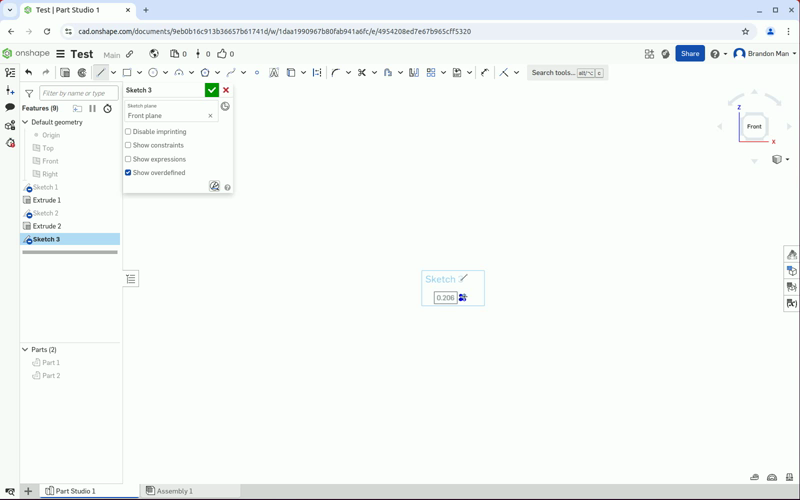
key_down(shift)
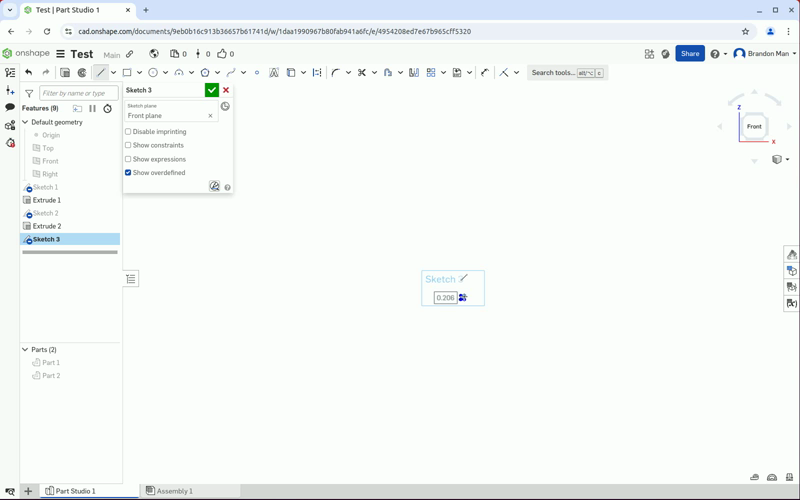
mouse_move(494, 296)
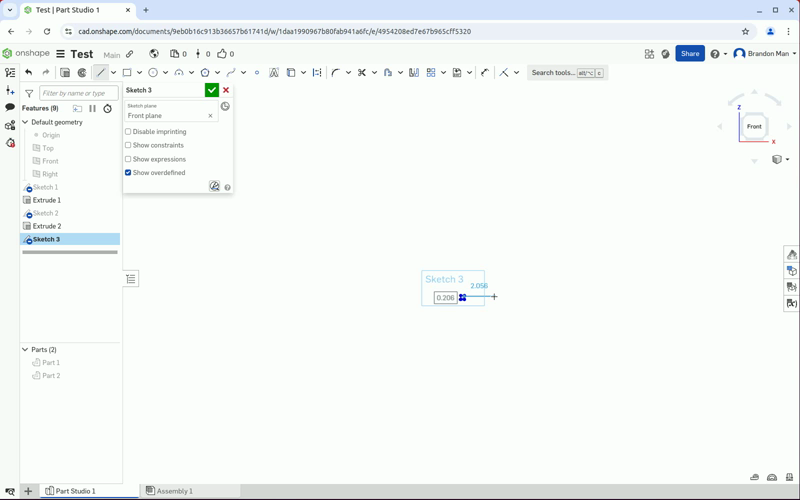
mouse_move(461, 296)
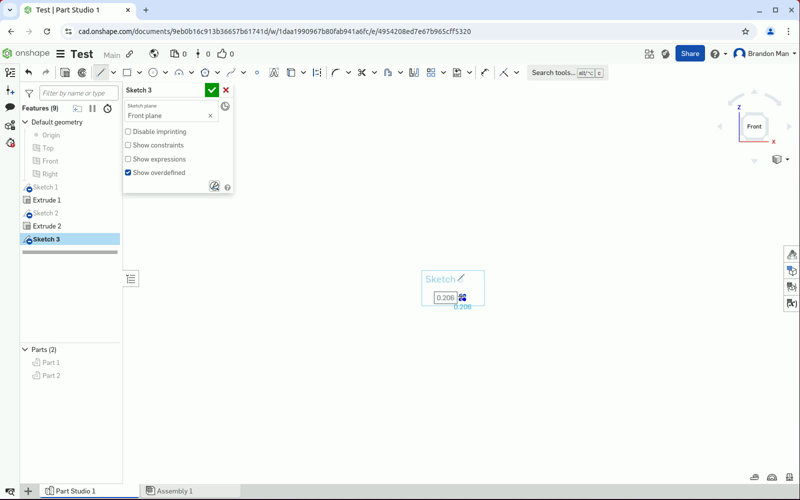
scroll(6)
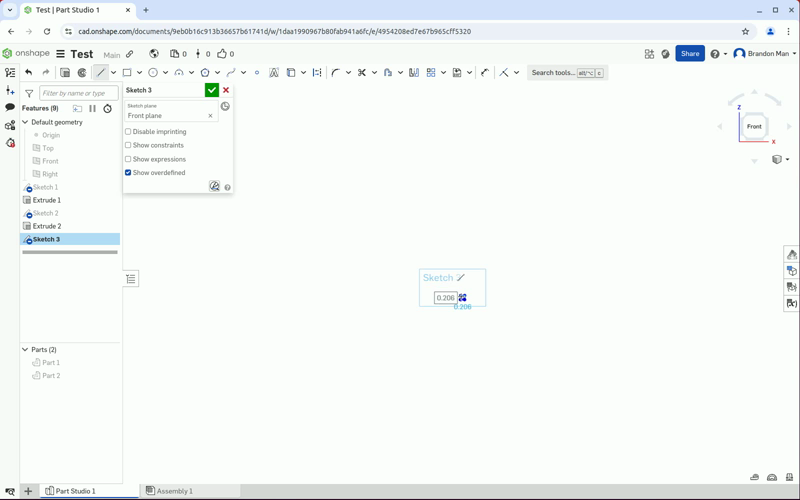
scroll(6)
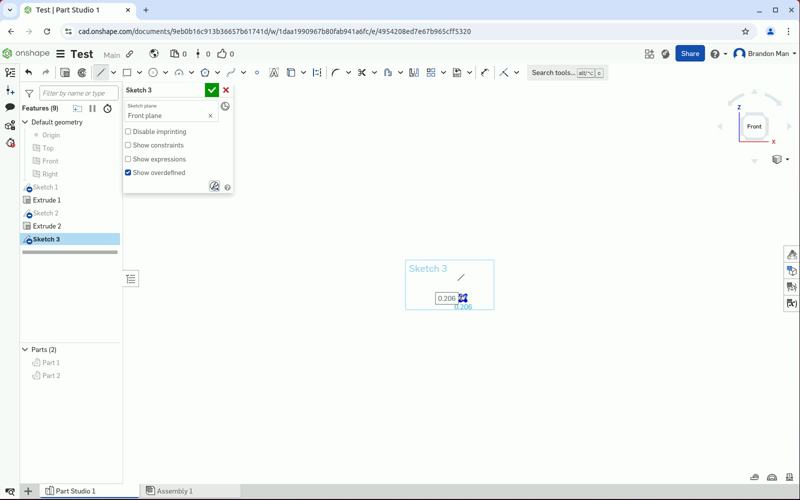
scroll(6)
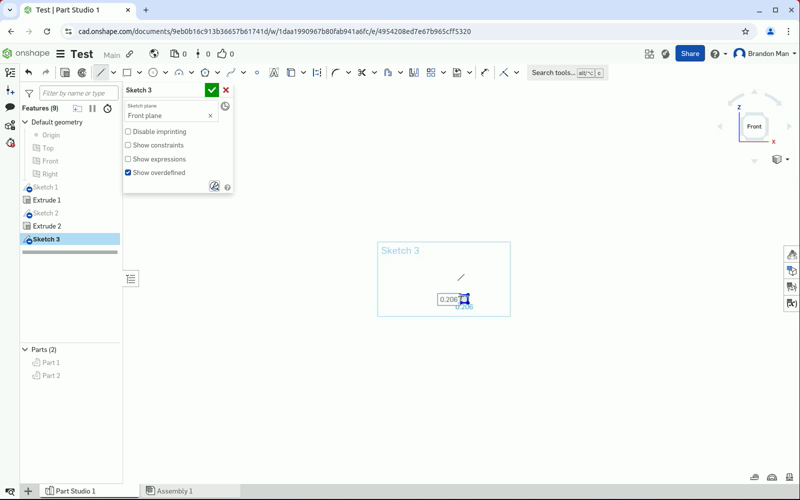
scroll(6)
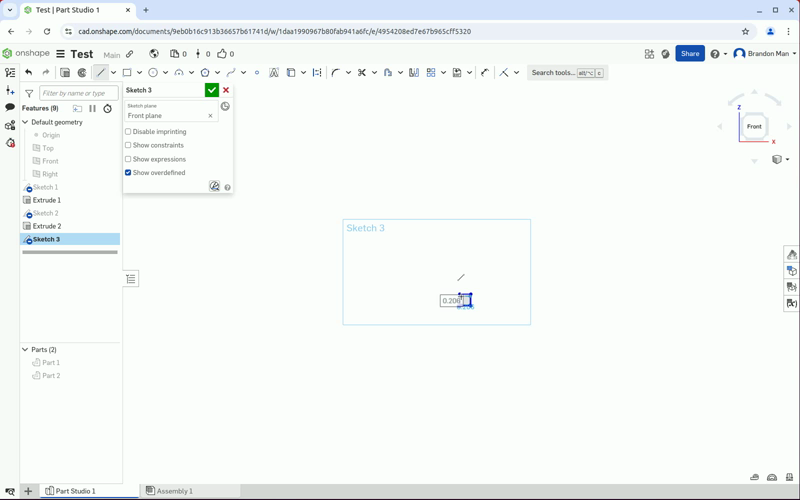
scroll(6)
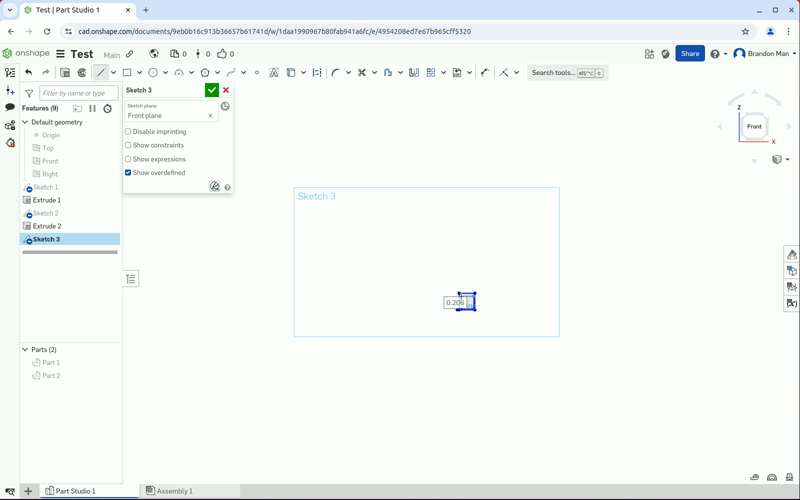
scroll(6)
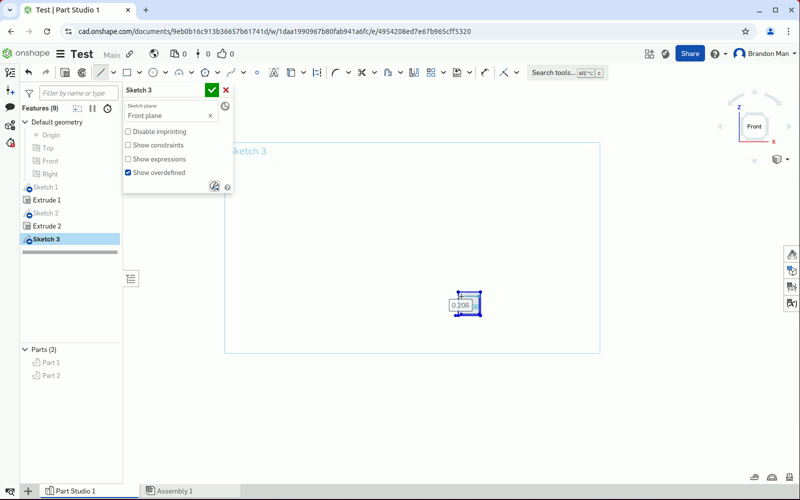
scroll(6)
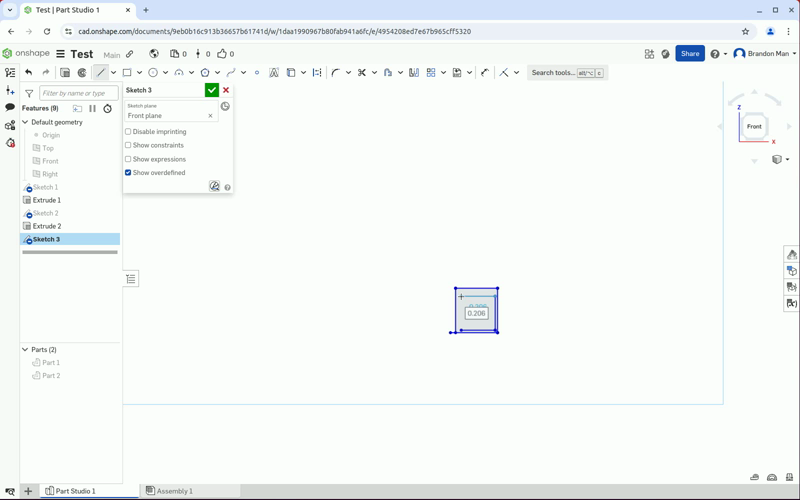
click(461, 296)
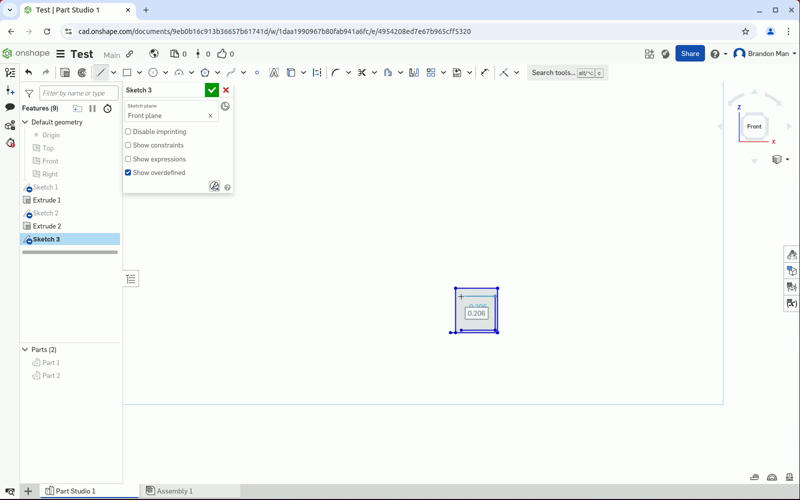
scroll(-6)
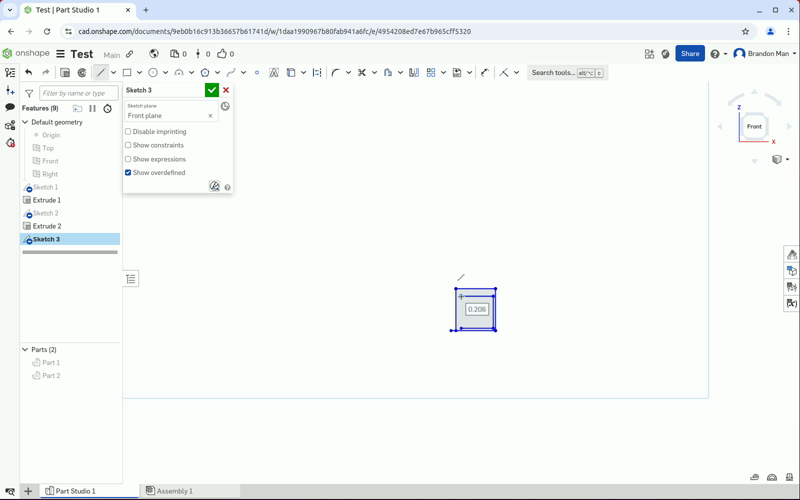
scroll(-6)
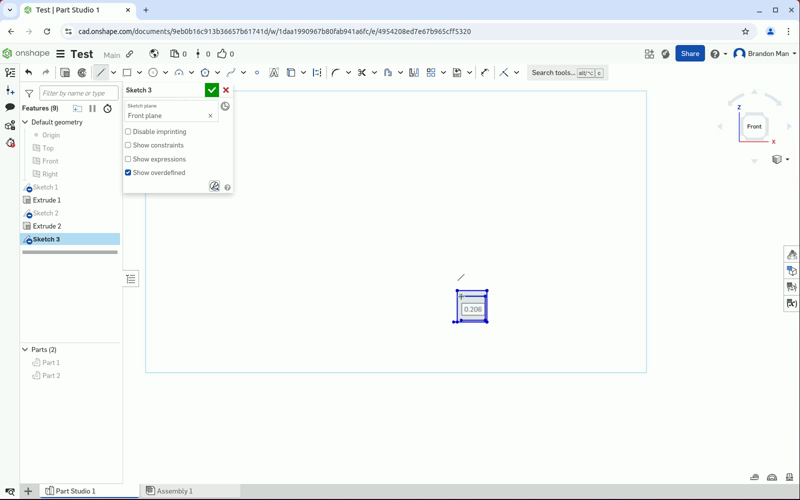
scroll(-6)
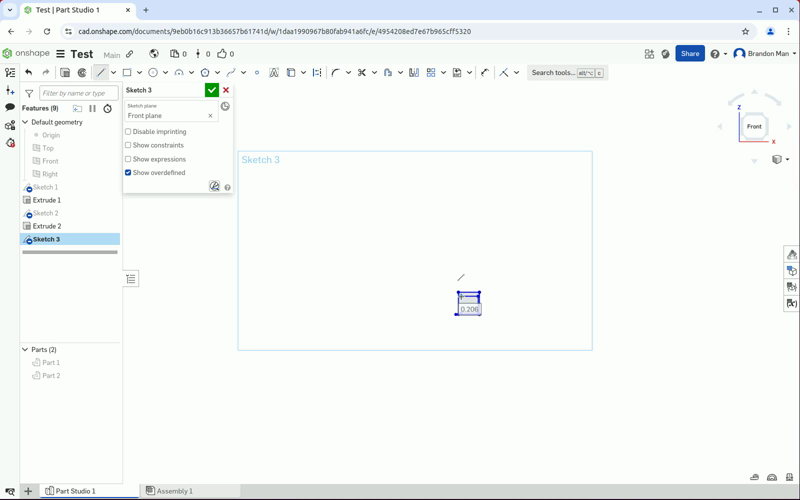
scroll(-6)
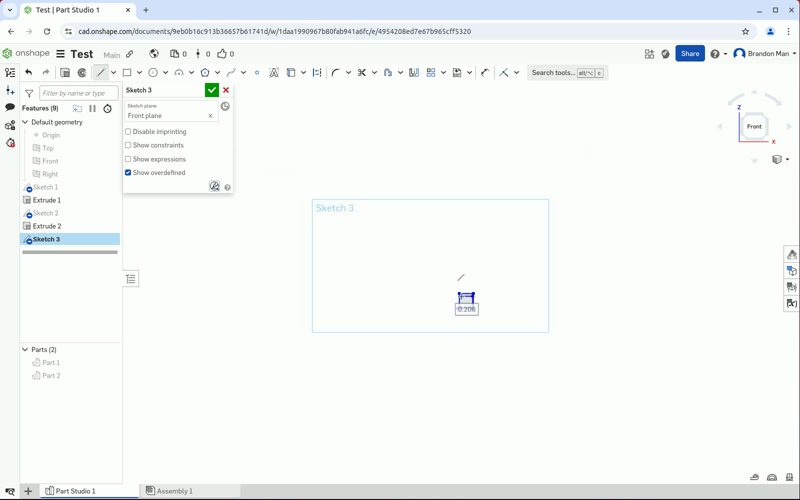
scroll(-6)
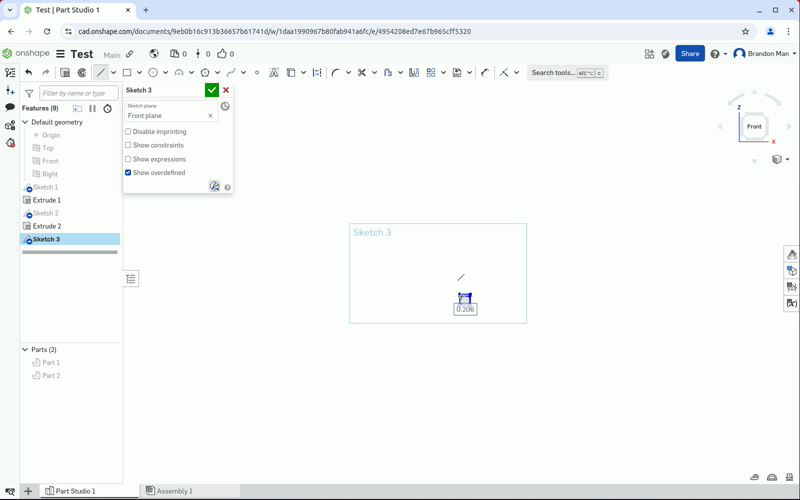
scroll(-6)
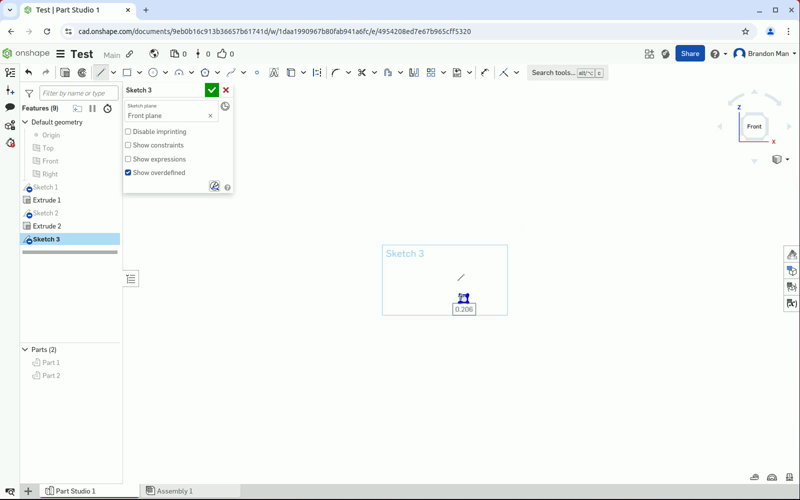
scroll(-6)
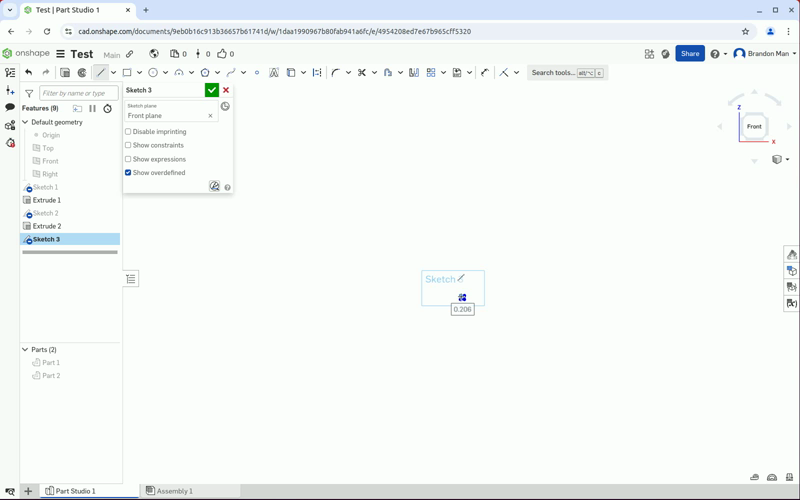
key_up(shift)
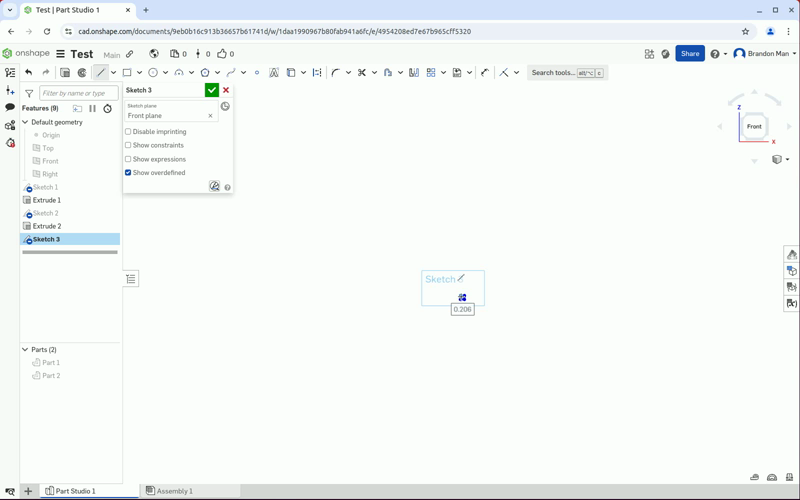
mouse_move(491, 296)
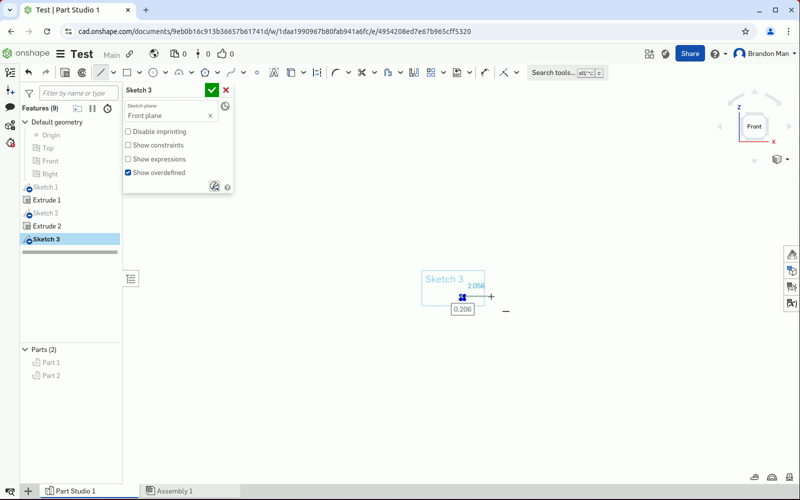
key_down(shift)
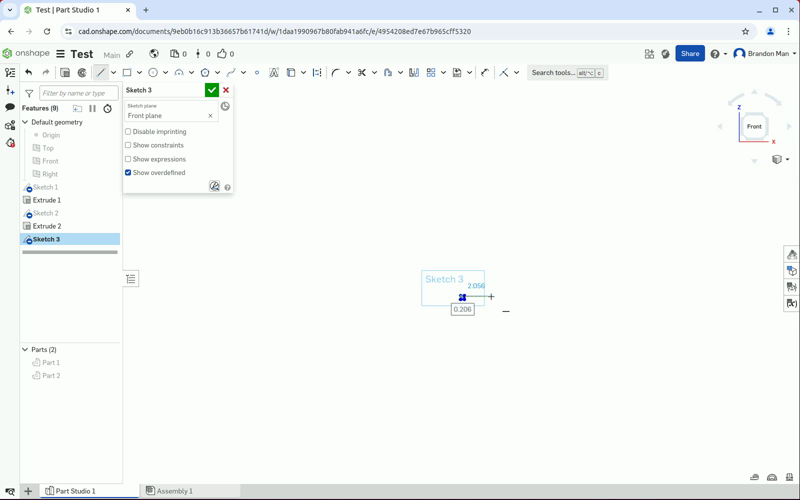
mouse_move(461, 299)
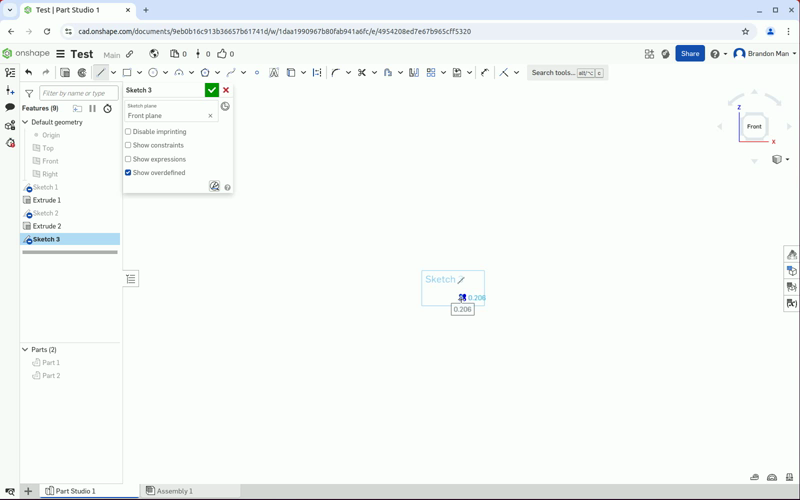
scroll(6)
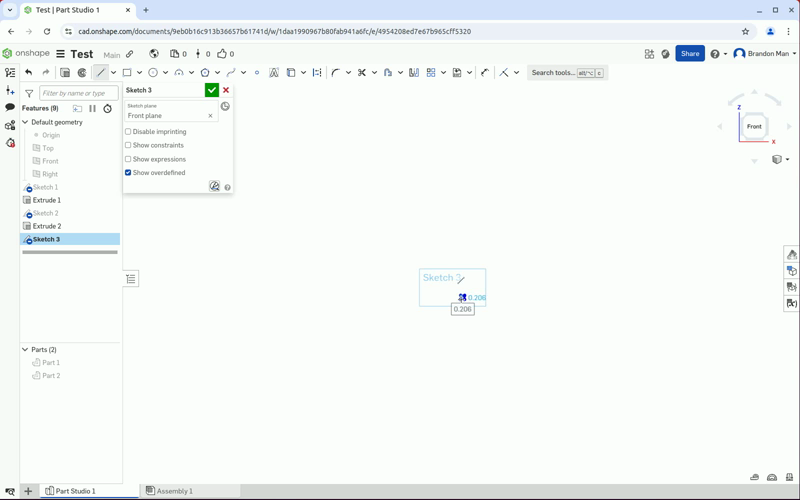
scroll(6)
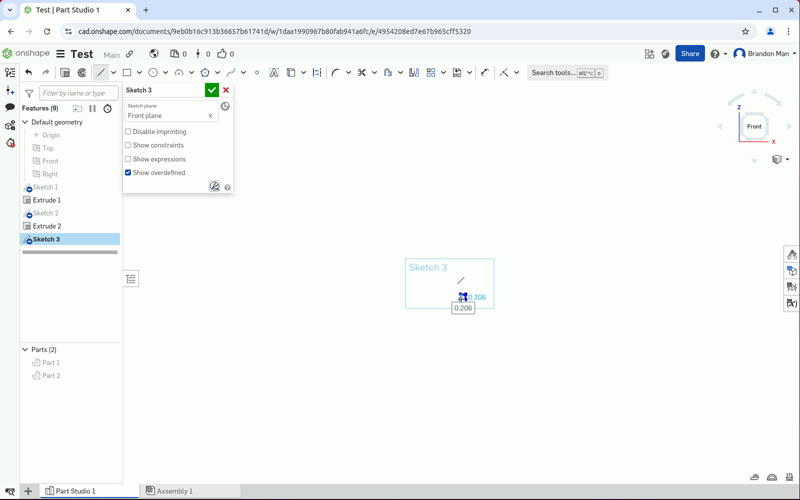
scroll(6)
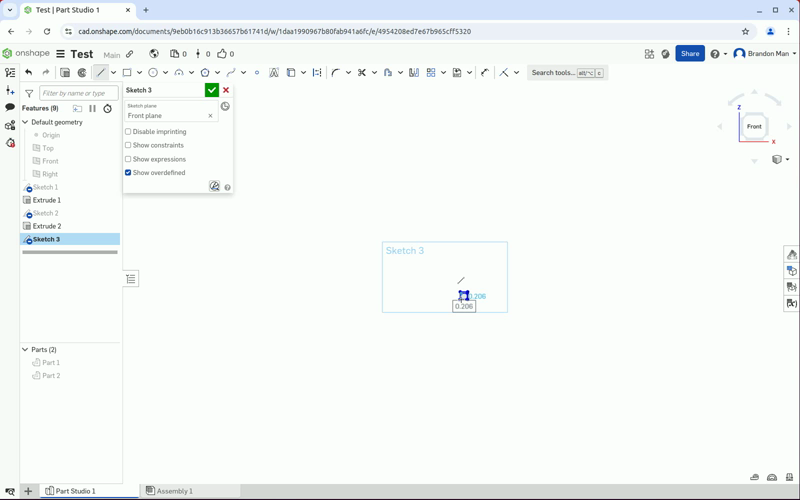
scroll(6)
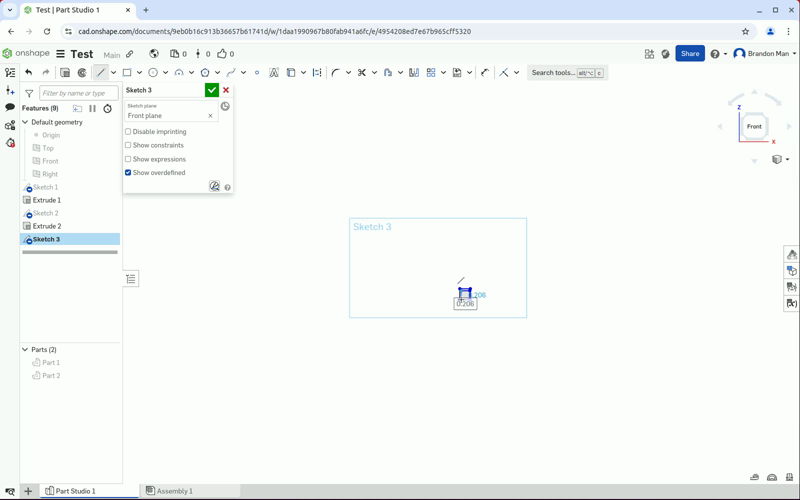
scroll(6)
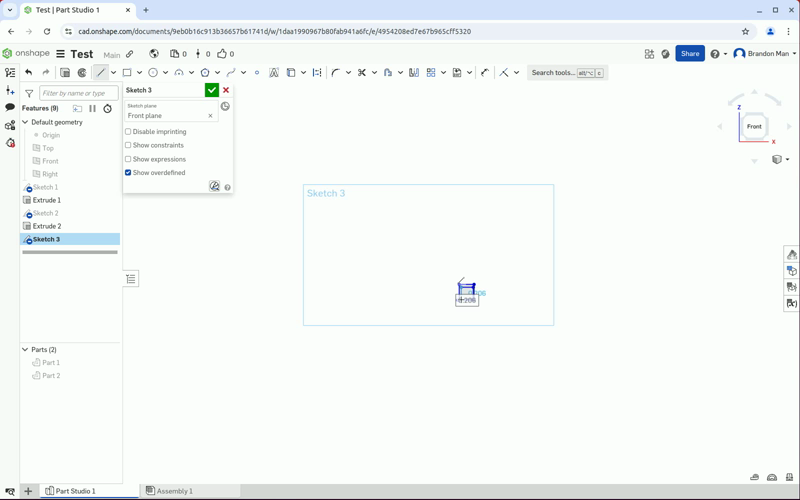
scroll(6)
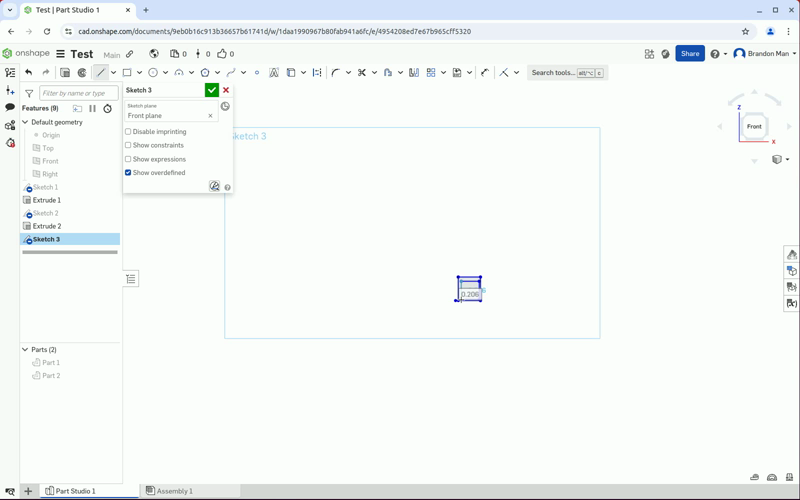
scroll(6)
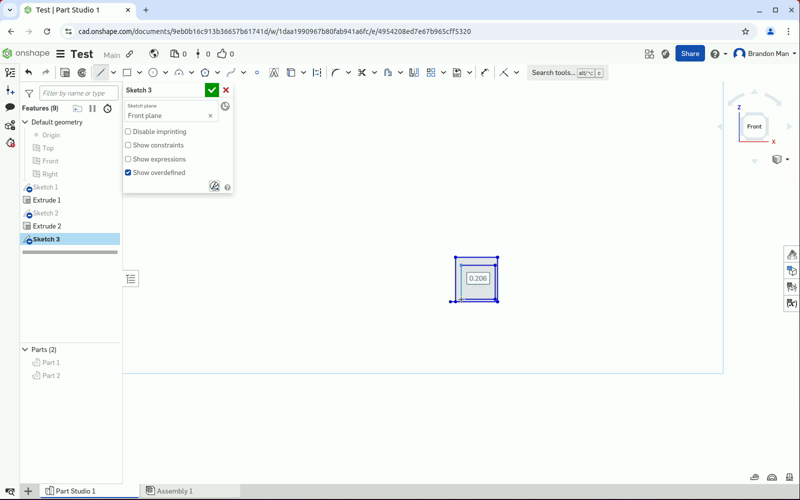
key_up(shift)
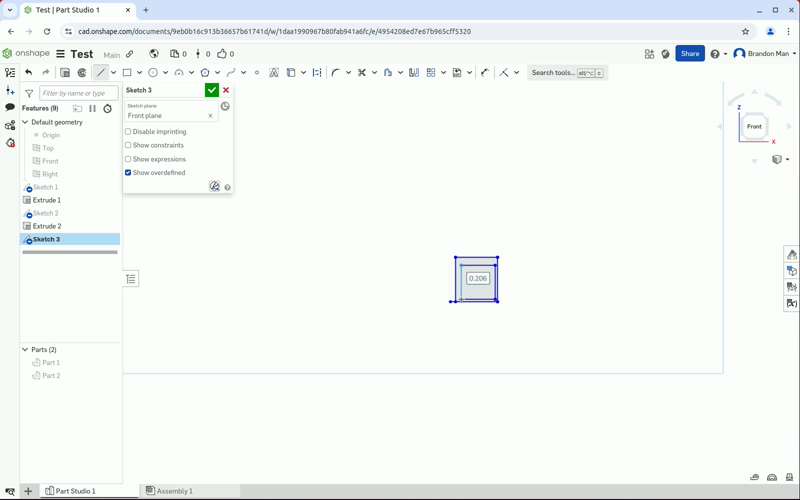
click(461, 299)
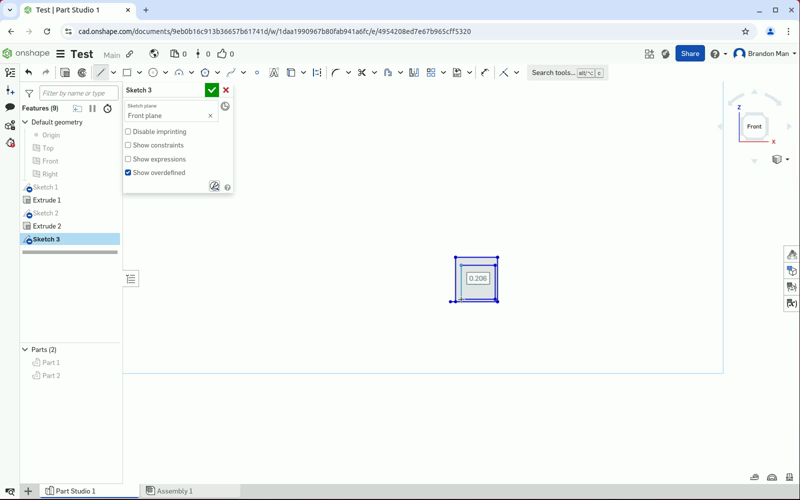
scroll(-6)
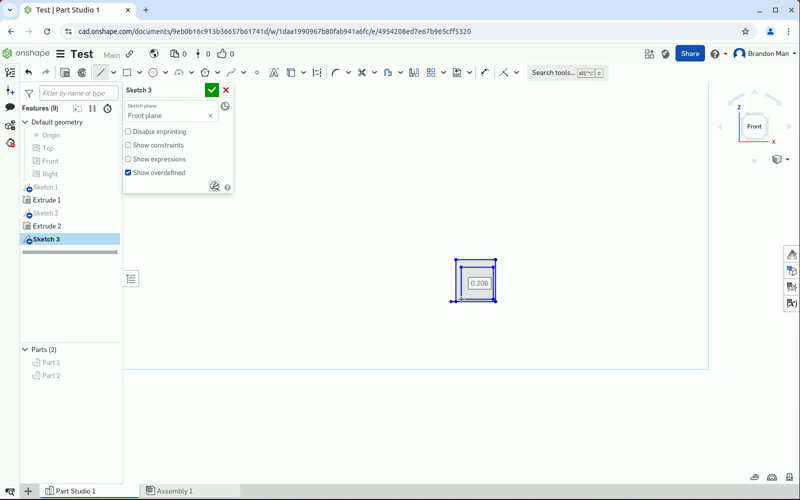
scroll(-6)
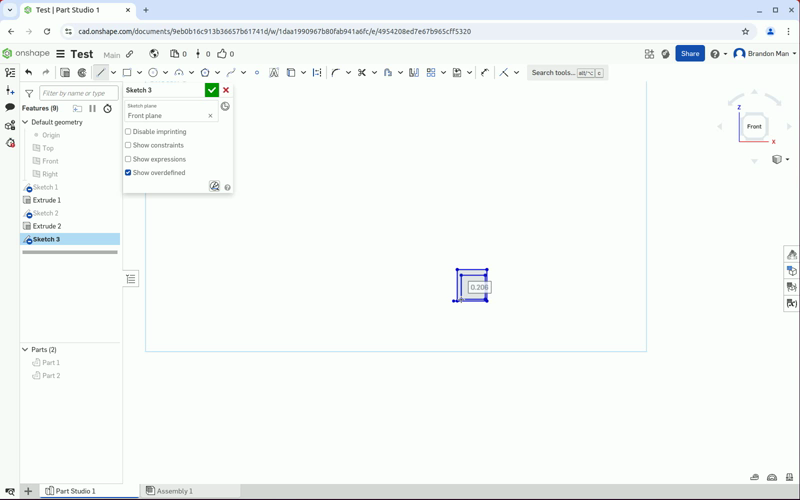
scroll(-6)
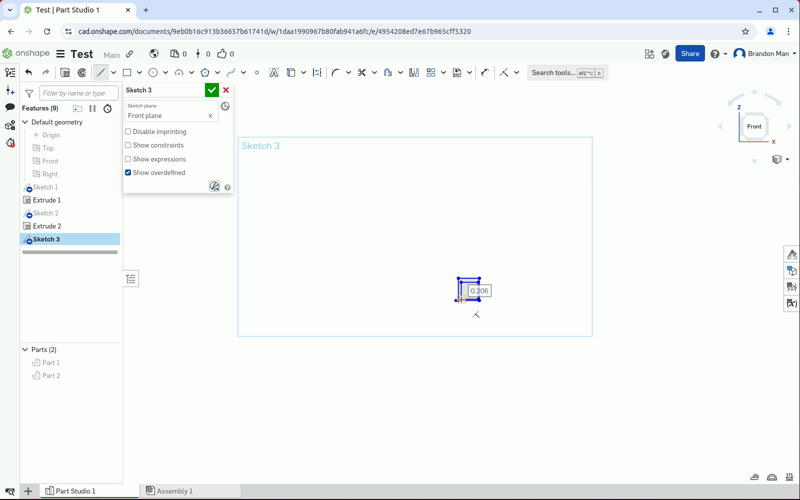
scroll(-6)
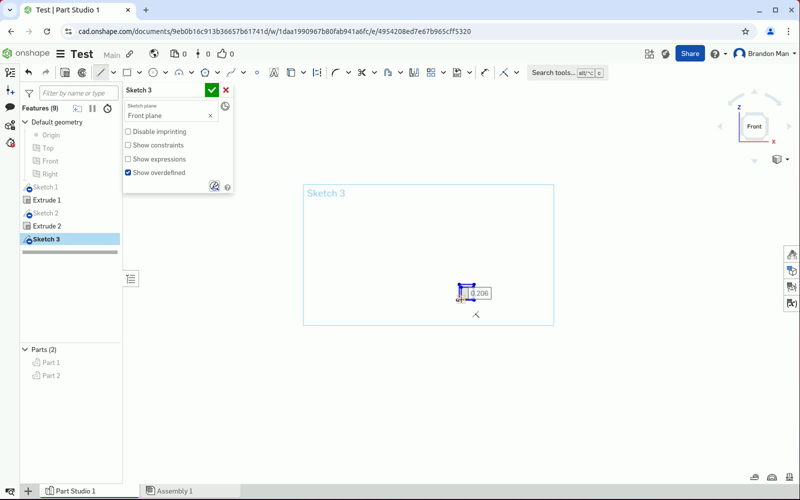
scroll(-6)
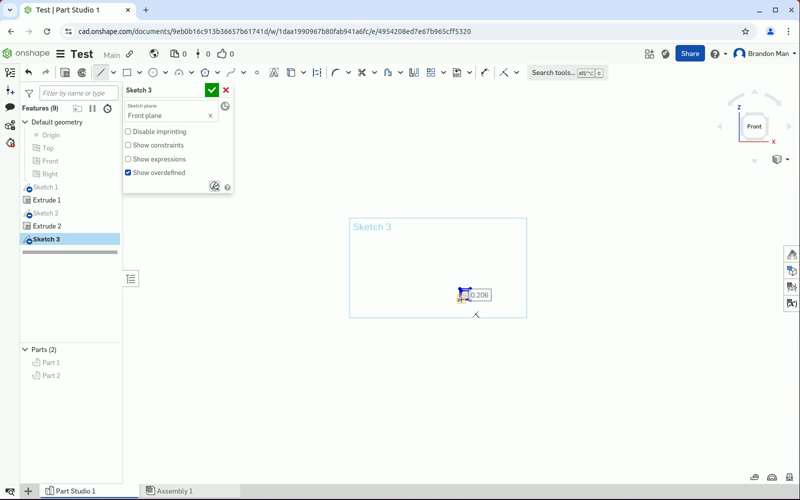
scroll(-6)
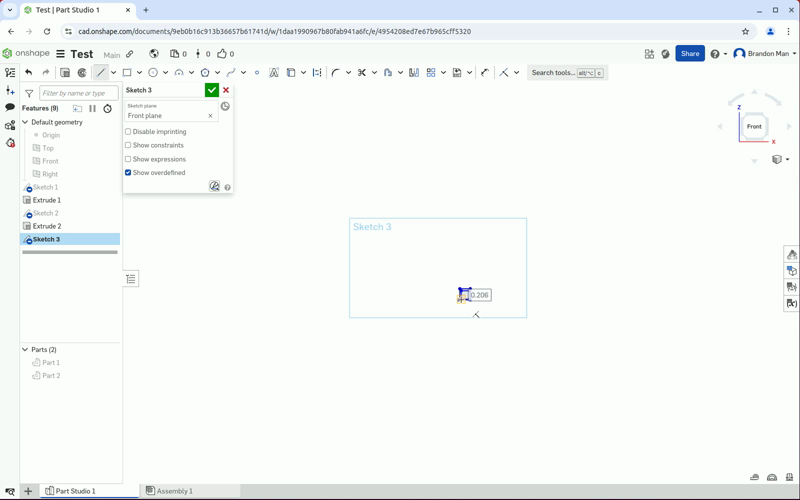
scroll(-6)
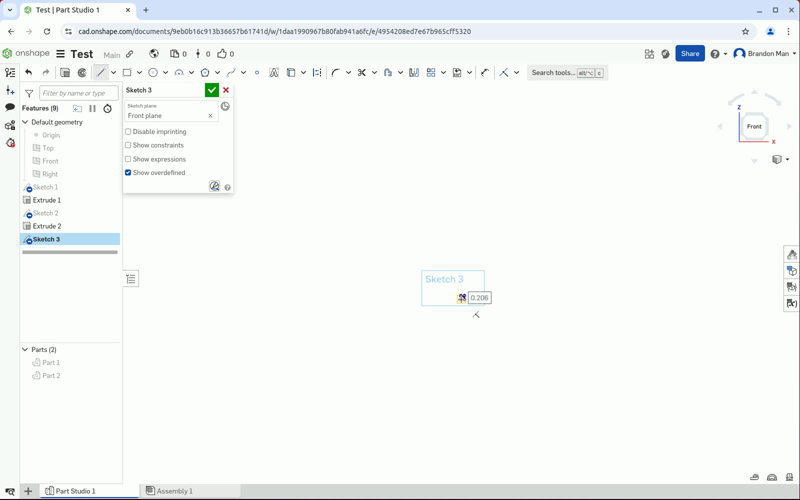
key(esc)
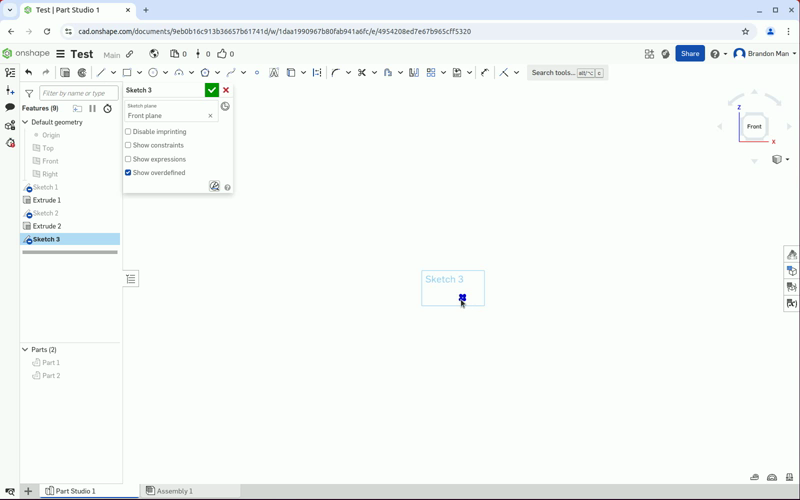
mouse_move(461, 296)
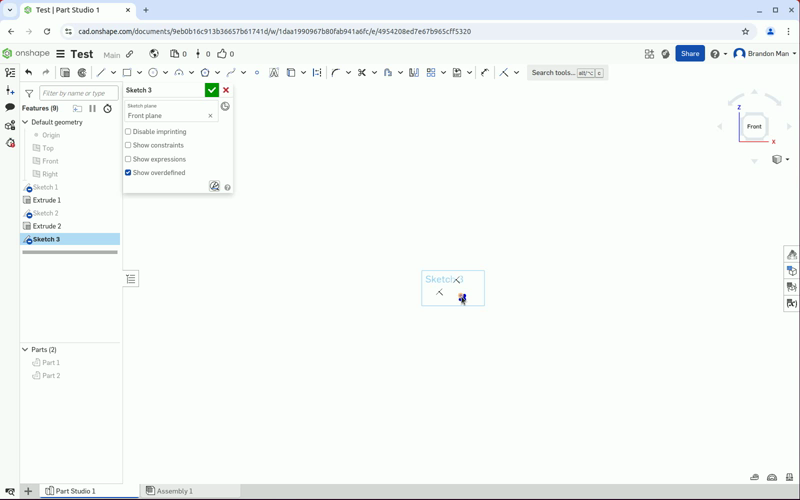
scroll(6)
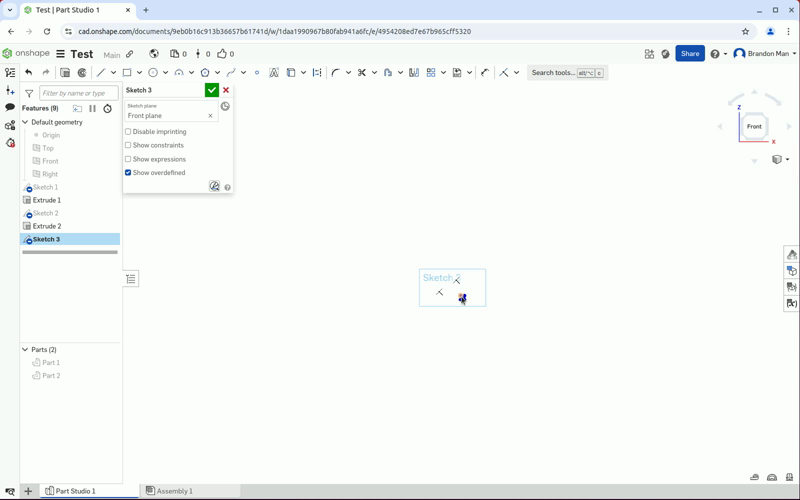
scroll(6)
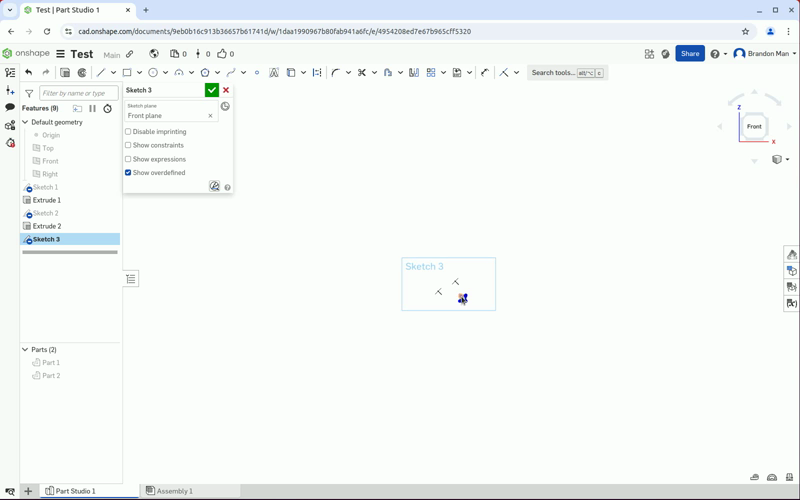
scroll(6)
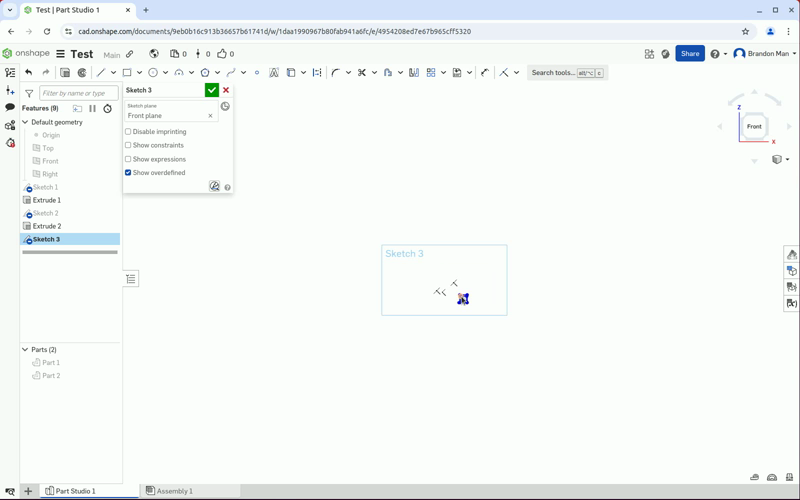
scroll(6)
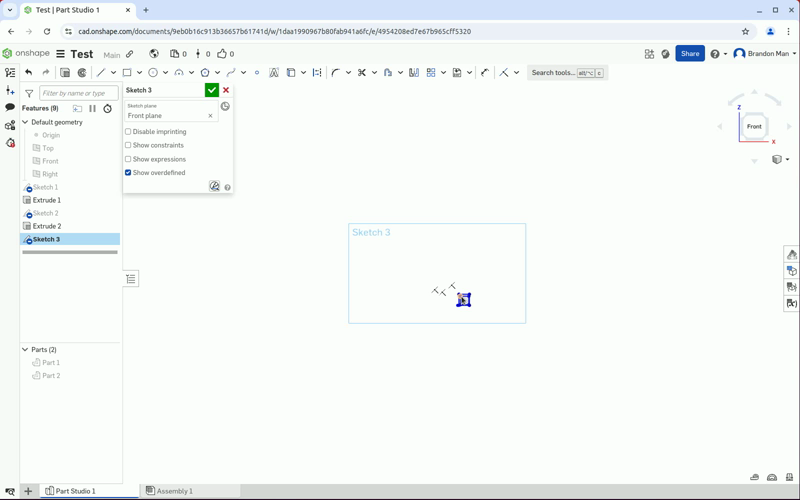
scroll(6)
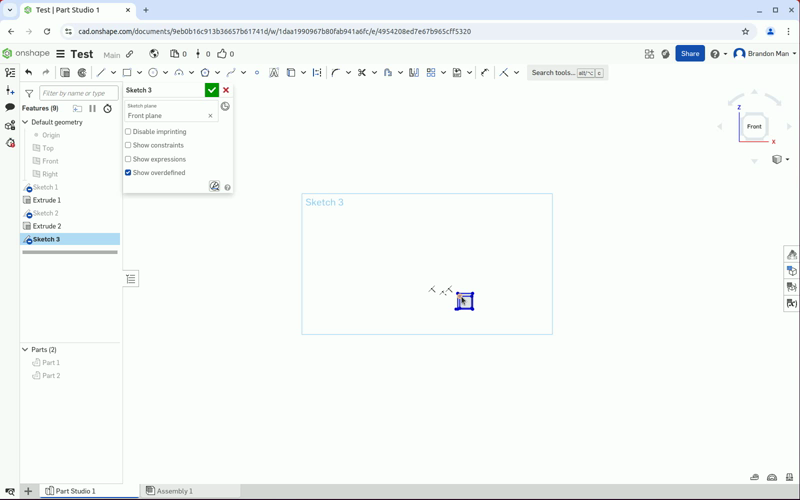
scroll(6)
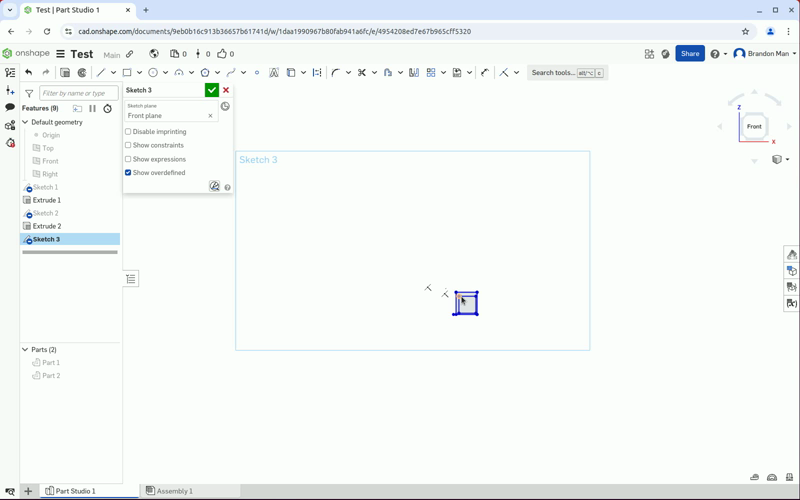
scroll(6)
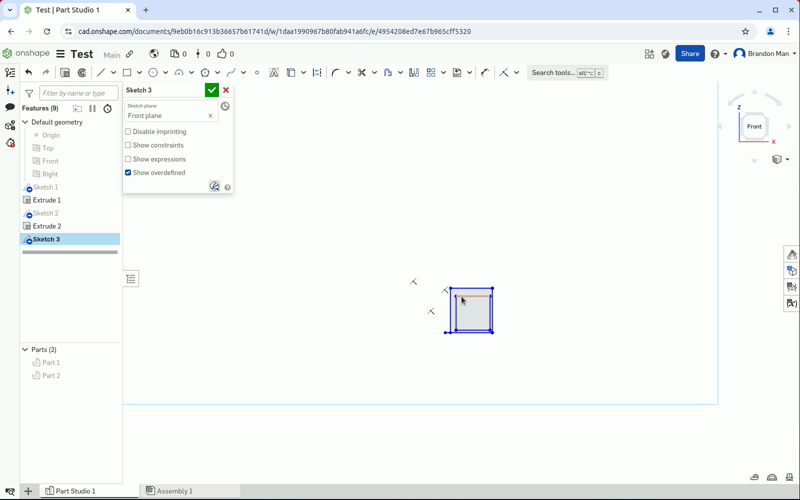
click(461, 296)
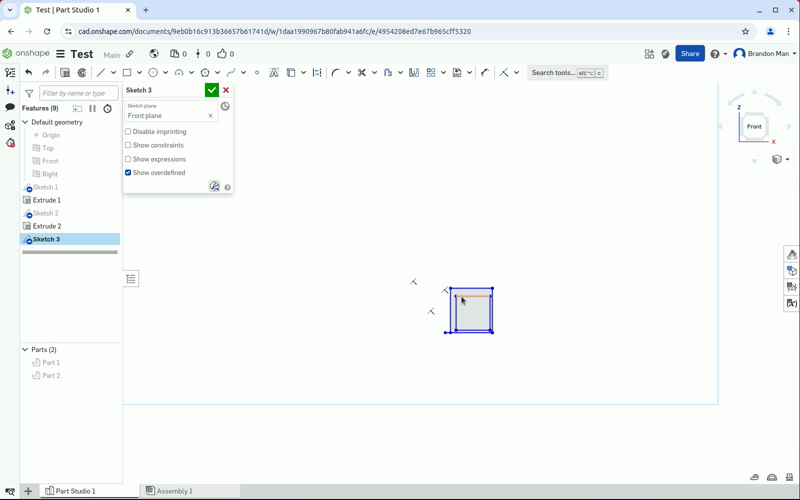
scroll(-6)
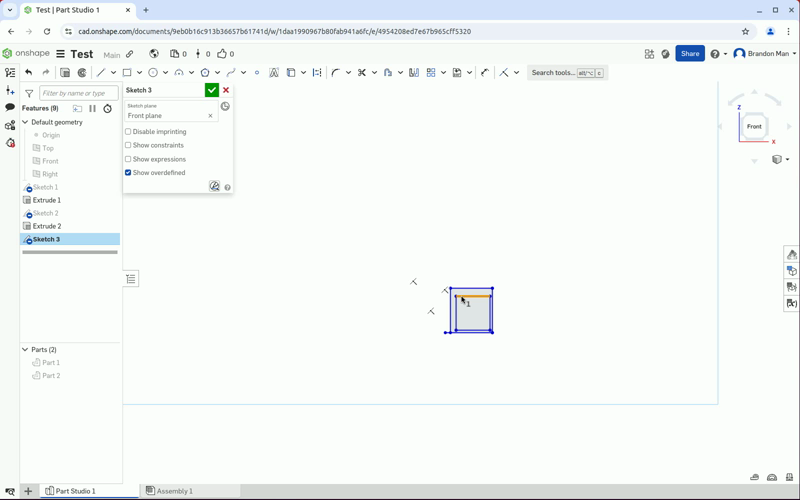
scroll(-6)
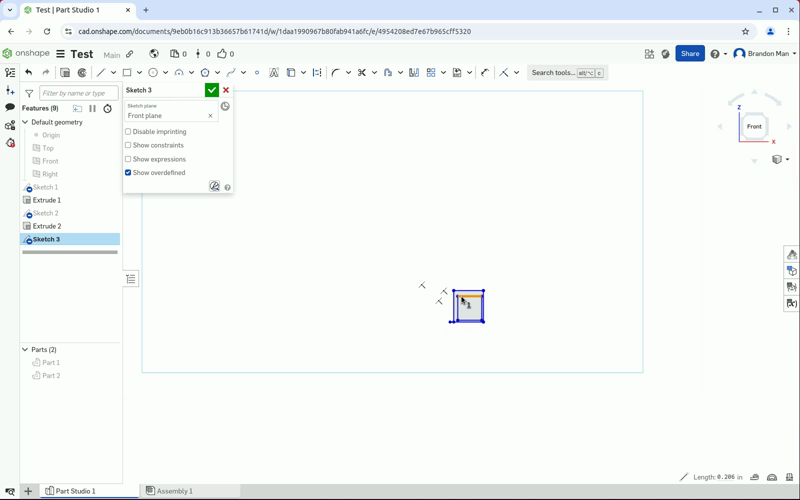
scroll(-6)
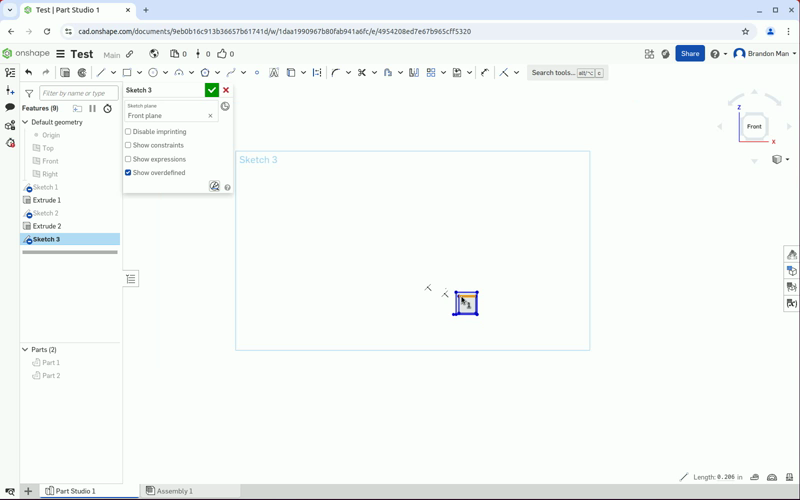
scroll(-6)
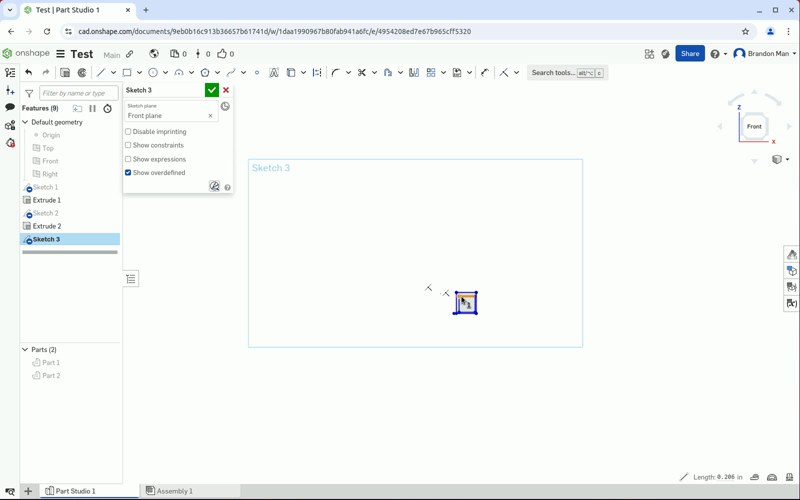
scroll(-6)
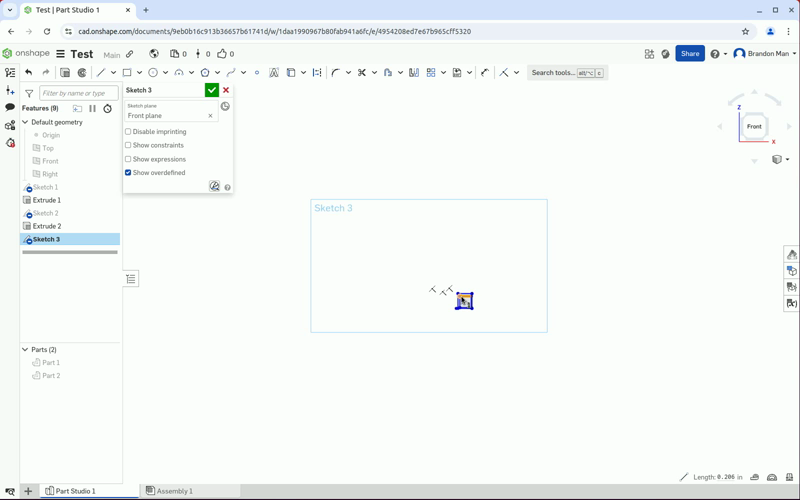
scroll(-6)
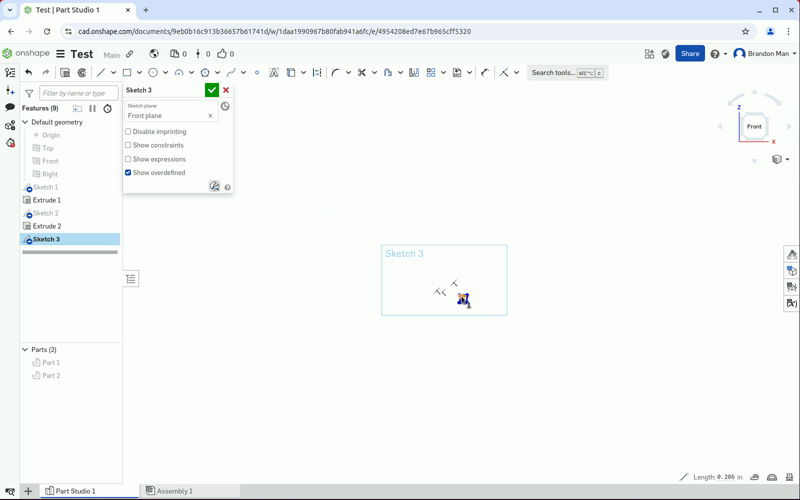
scroll(-6)
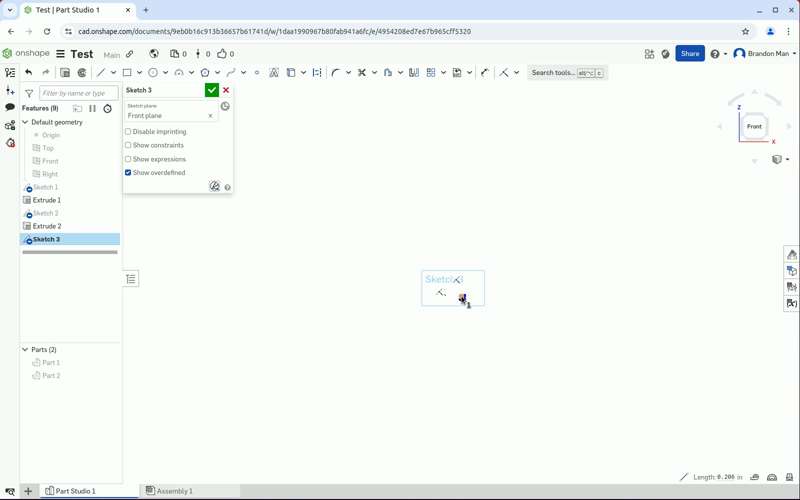
mouse_move(73, 352)
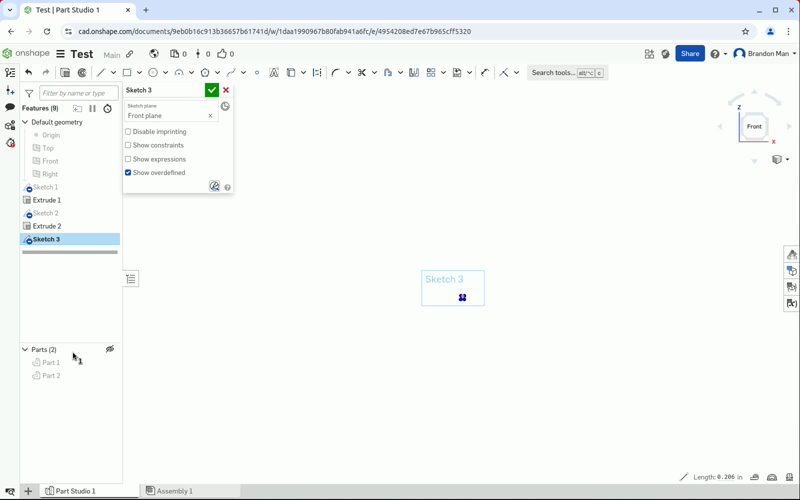
key(shift+y)
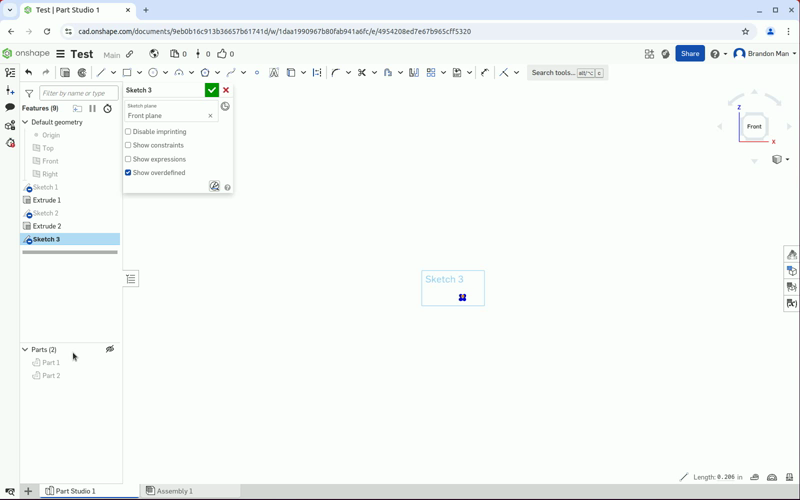
key(shift+e)
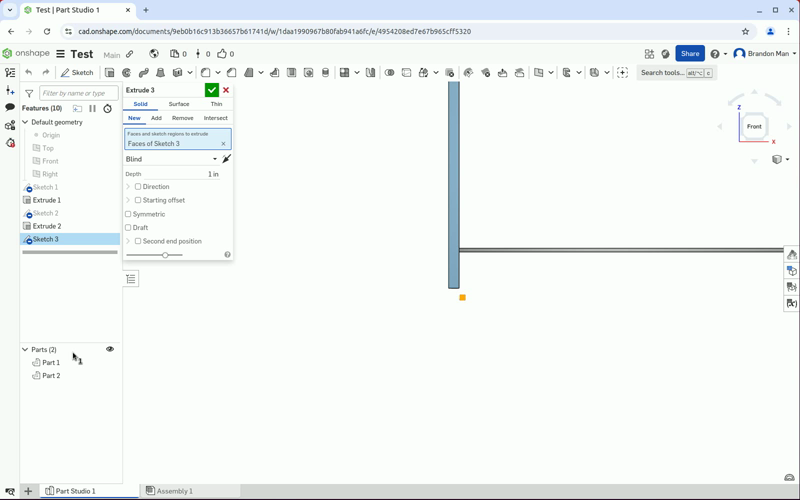
mouse_move(143, 106)
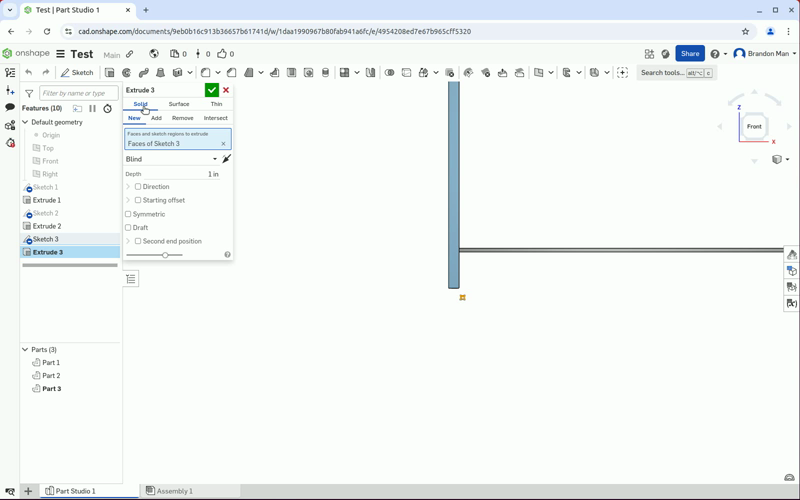
click(143, 106)
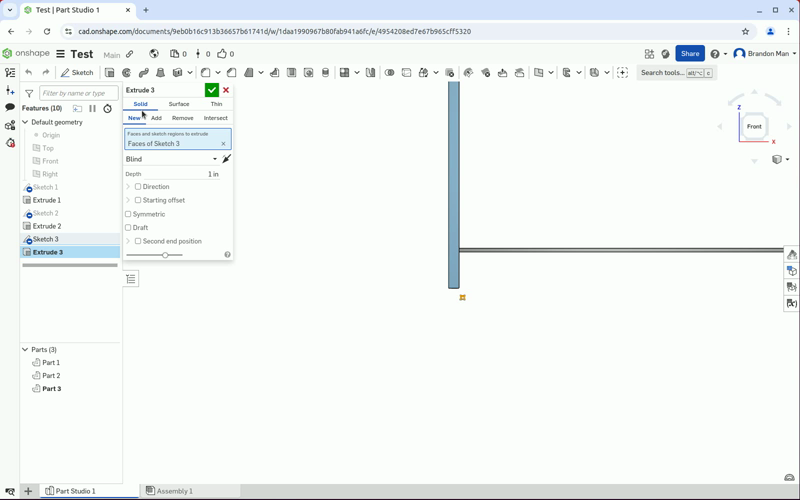
mouse_move(137, 120)
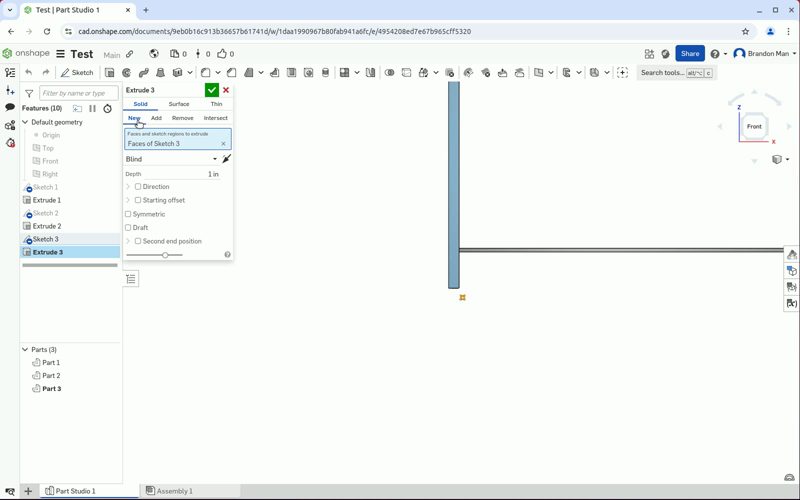
click(137, 120)
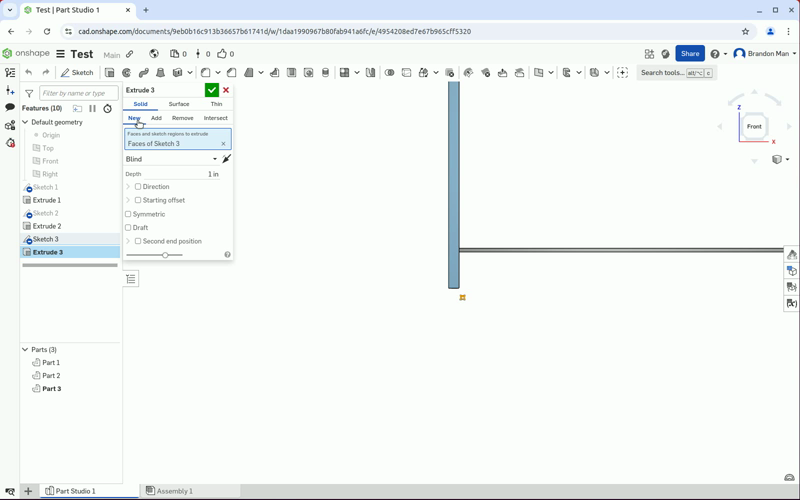
key(tab, 4)
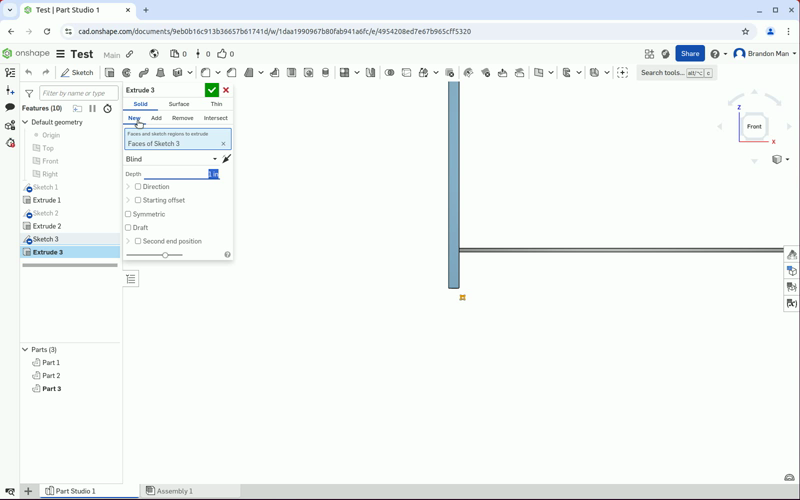
text(11.313)
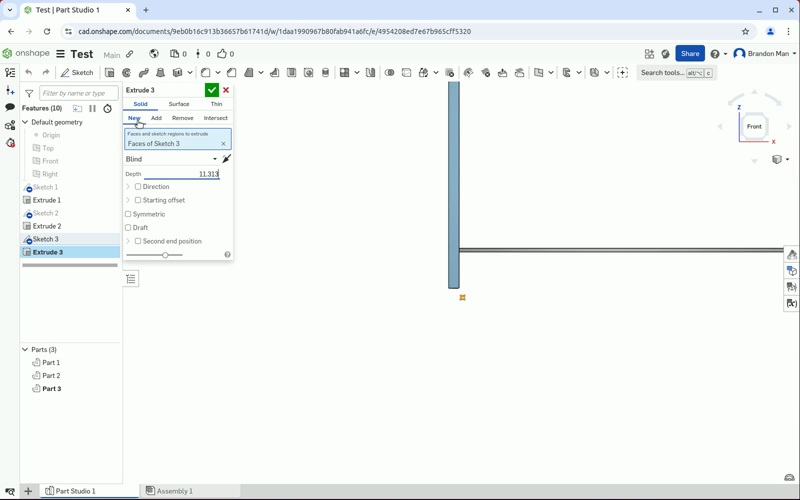
key(enter)
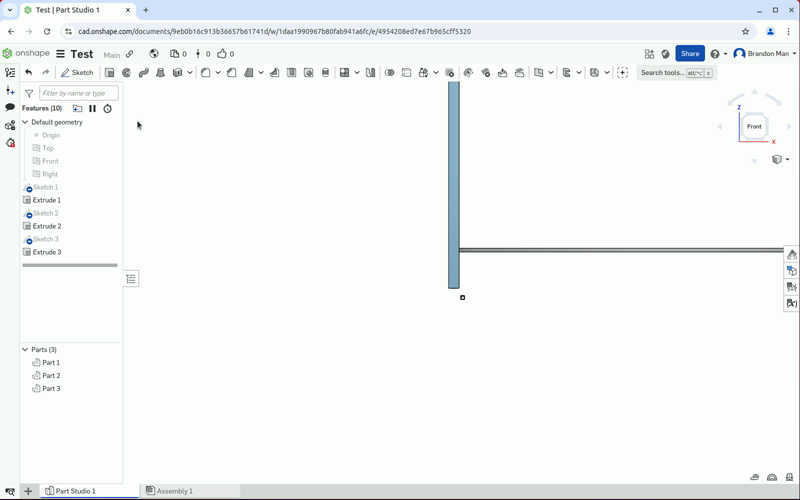
key(shift+h)
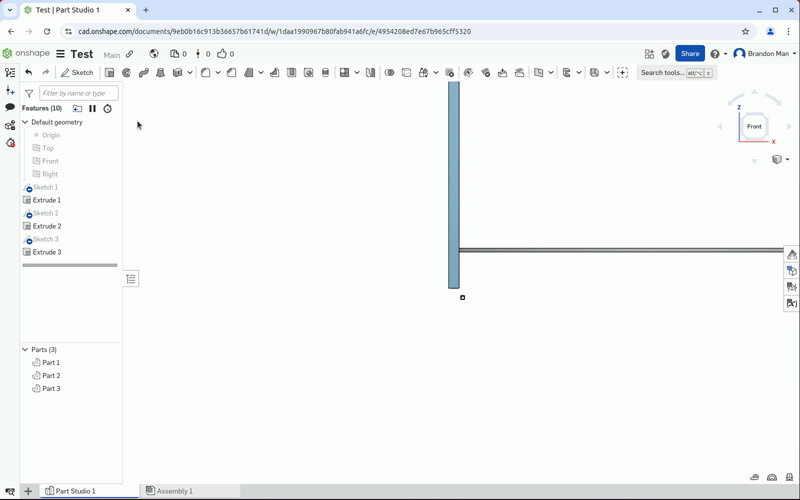
key(shift+h)
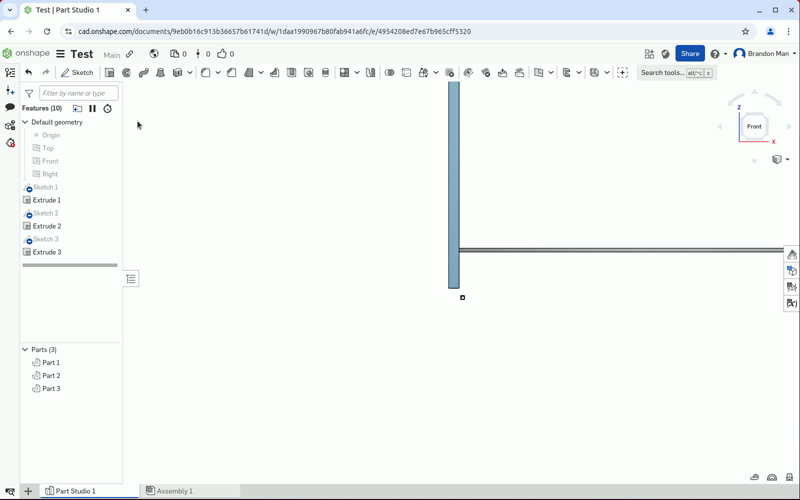
mouse_move(73, 189)
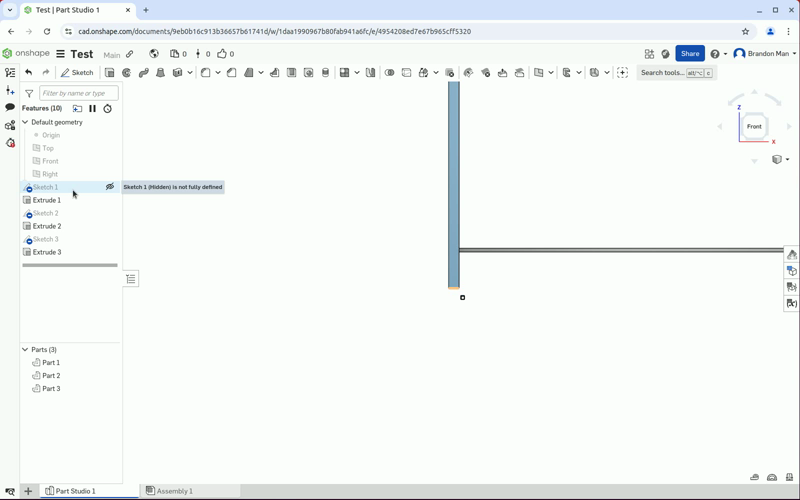
click(73, 189)
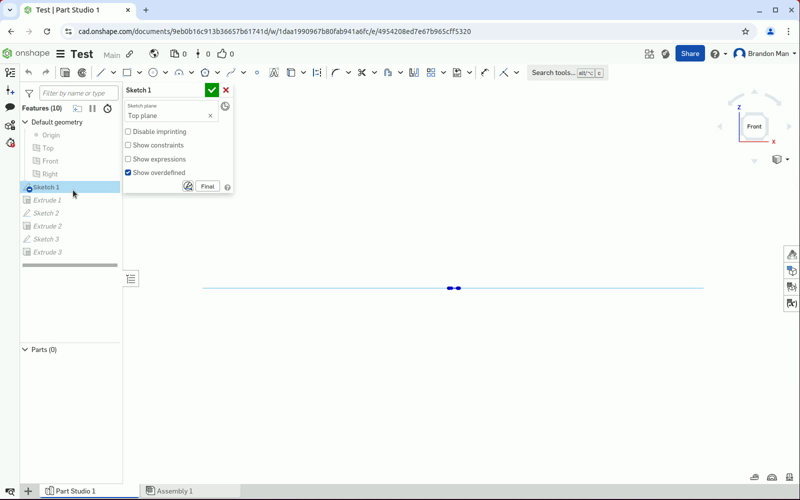
mouse_move(229, 92)
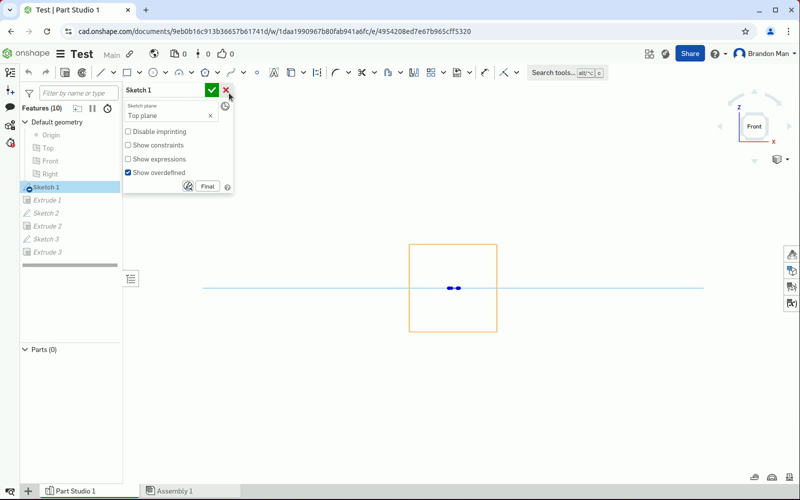
click(229, 92)
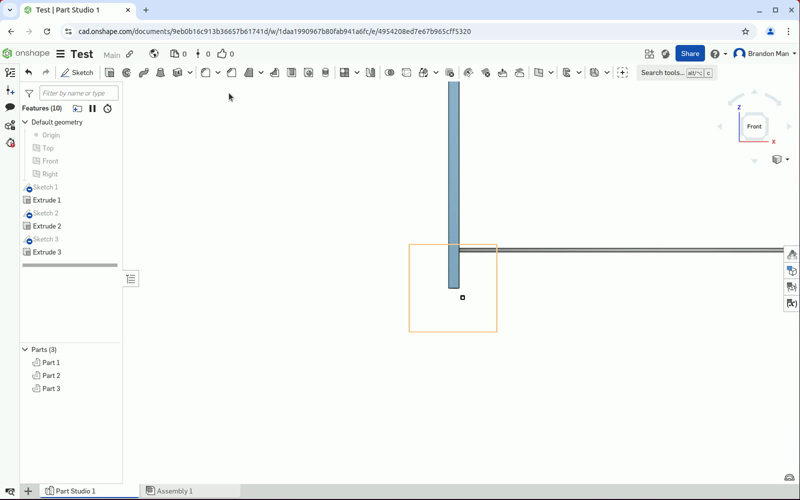
mouse_move(73, 352)
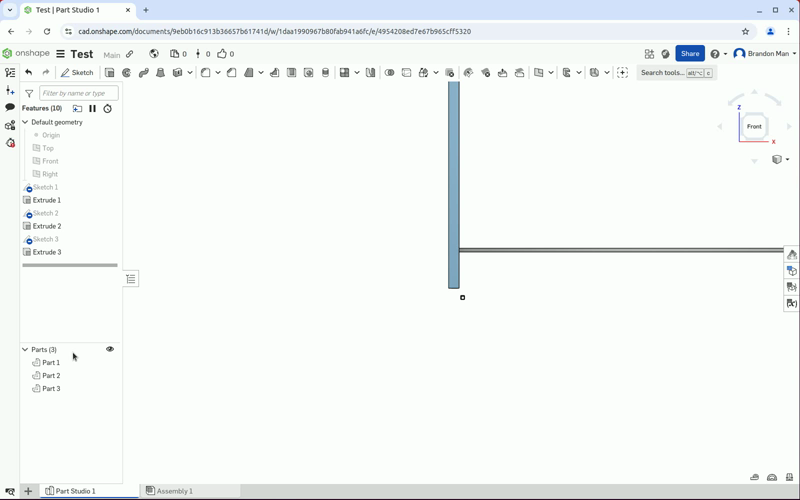
key(y)
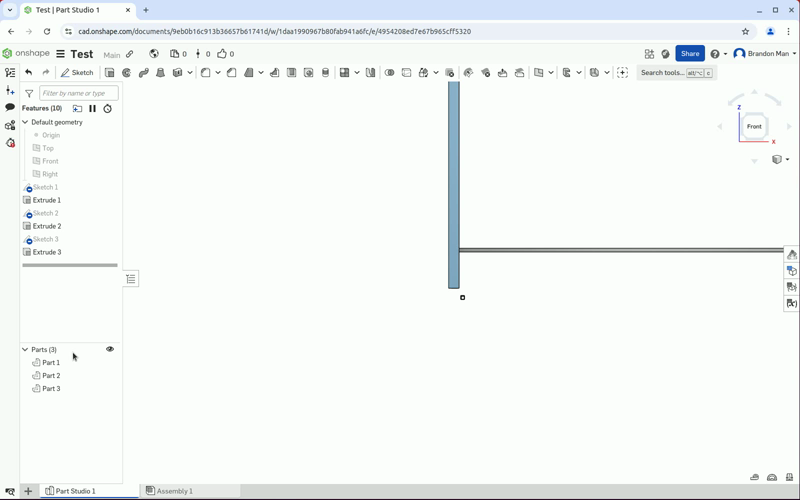
key(shift+p)
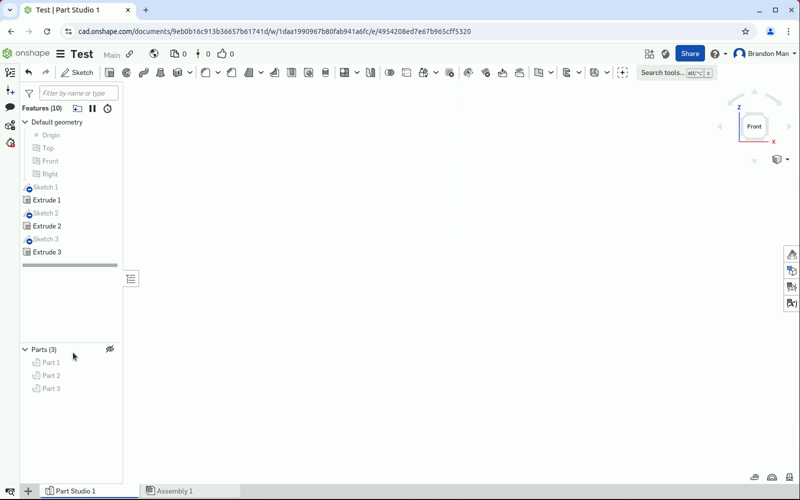
key(space)
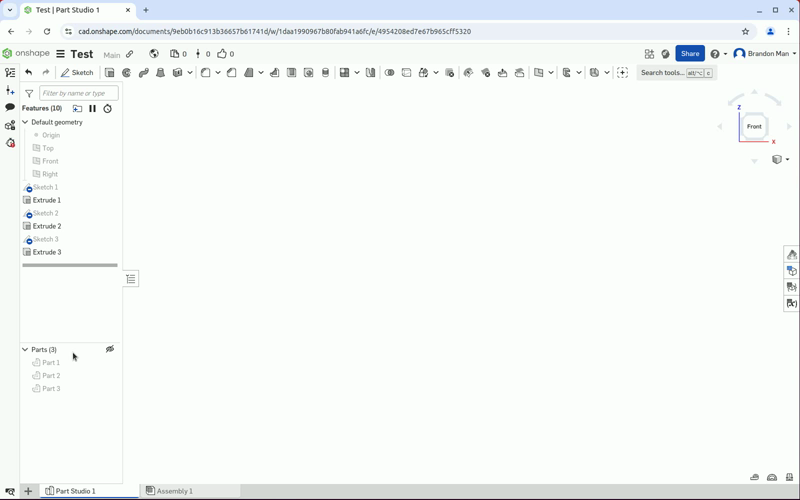
key_down(shift)
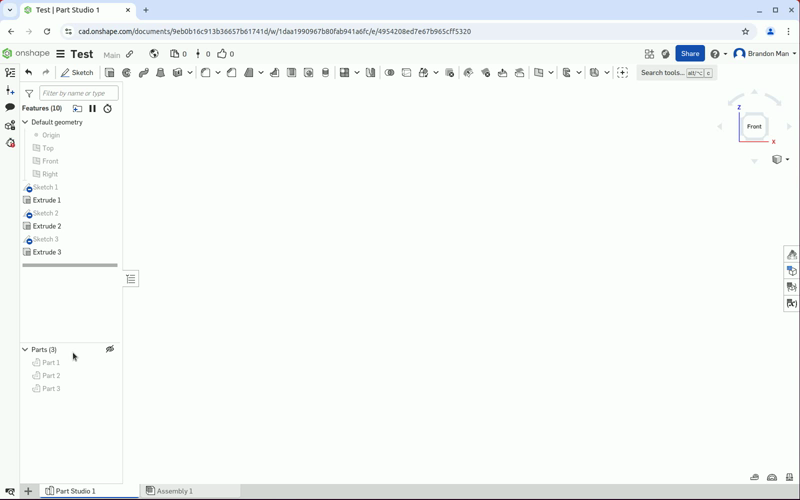
key(left)
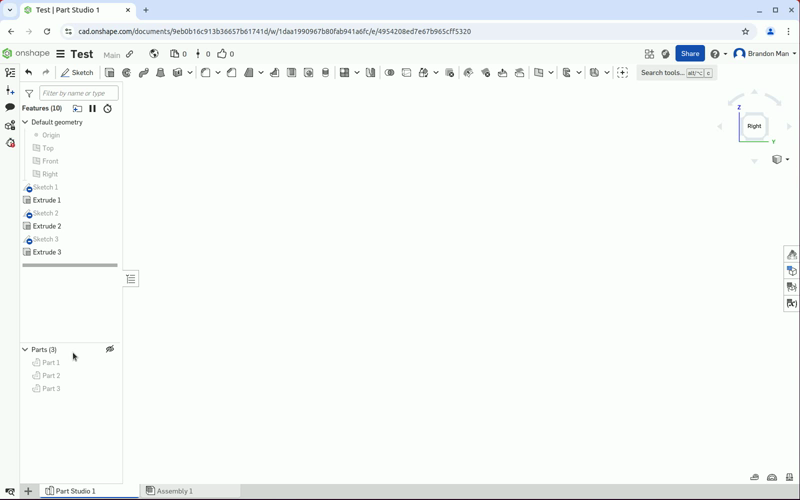
key_up(shift)
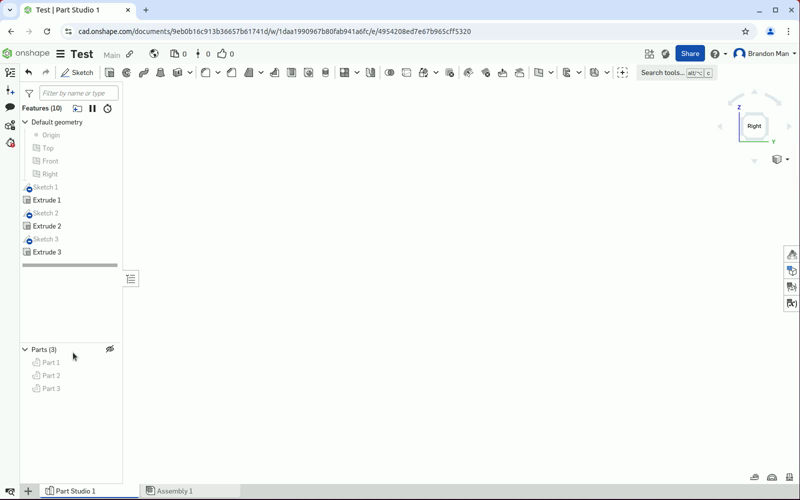
mouse_move(73, 352)
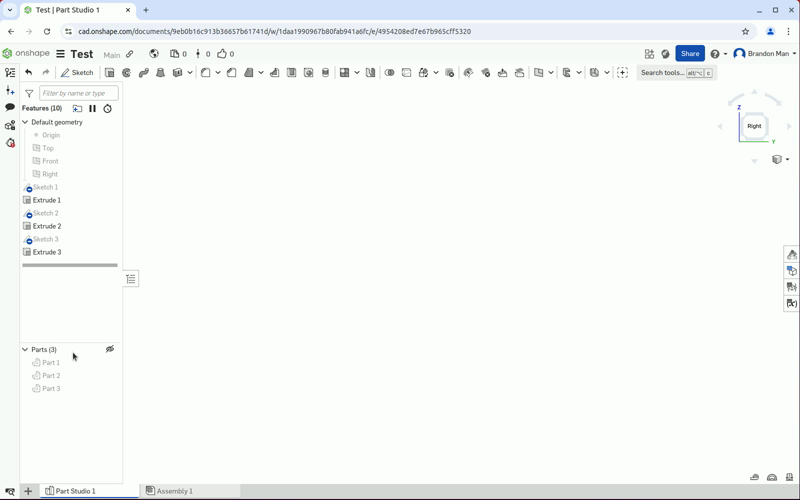
key(shift+y)
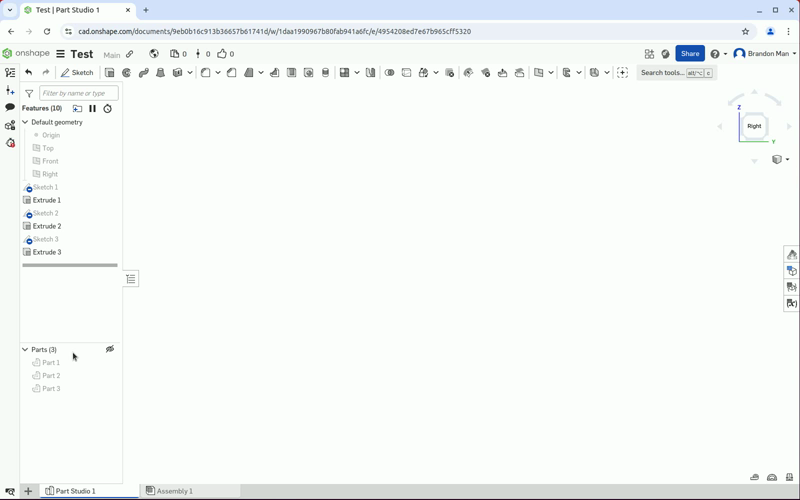
key(shift+s)
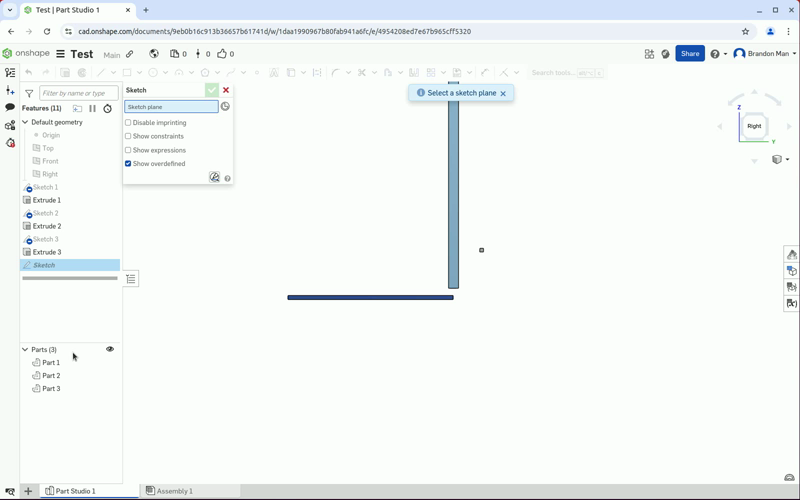
mouse_move(73, 176)
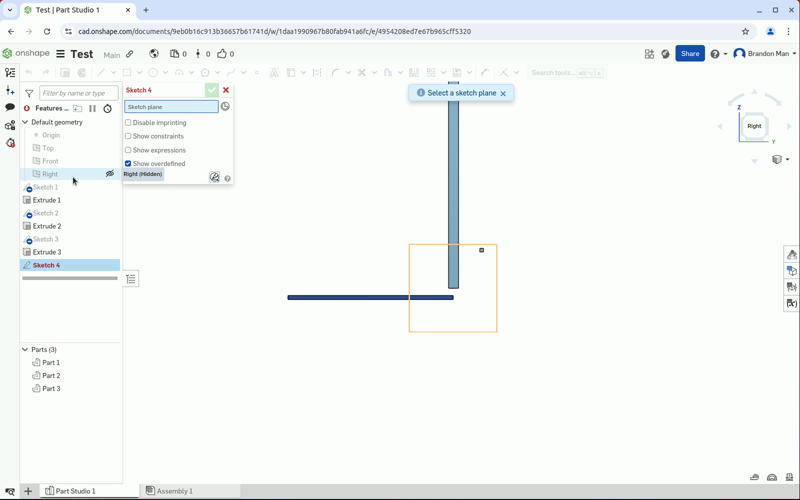
click(73, 176)
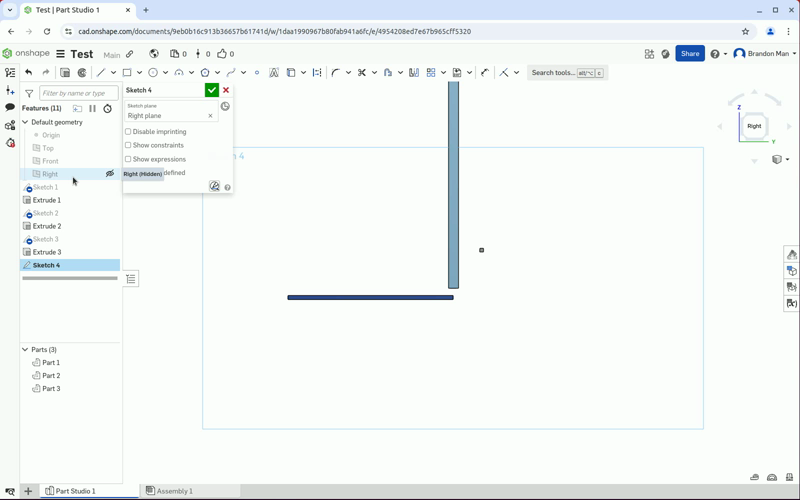
mouse_move(73, 352)
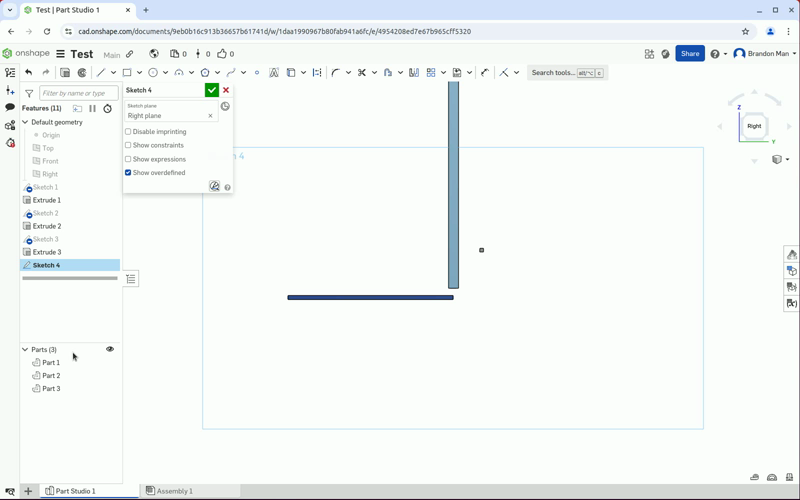
key(y)
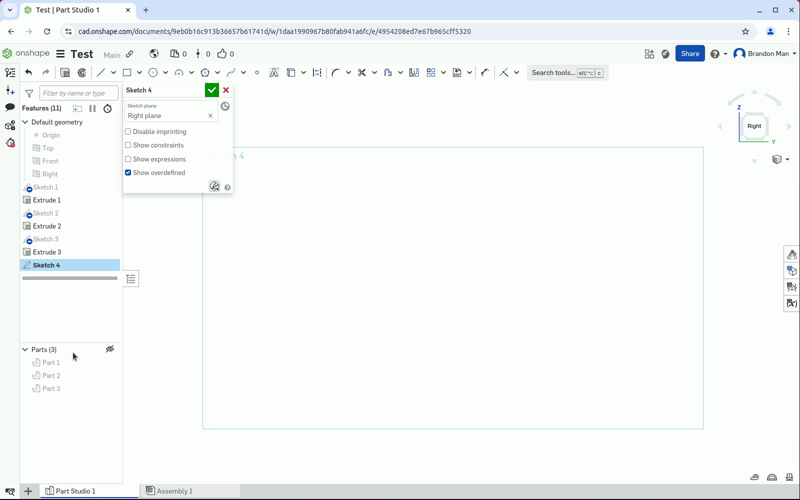
key(l)
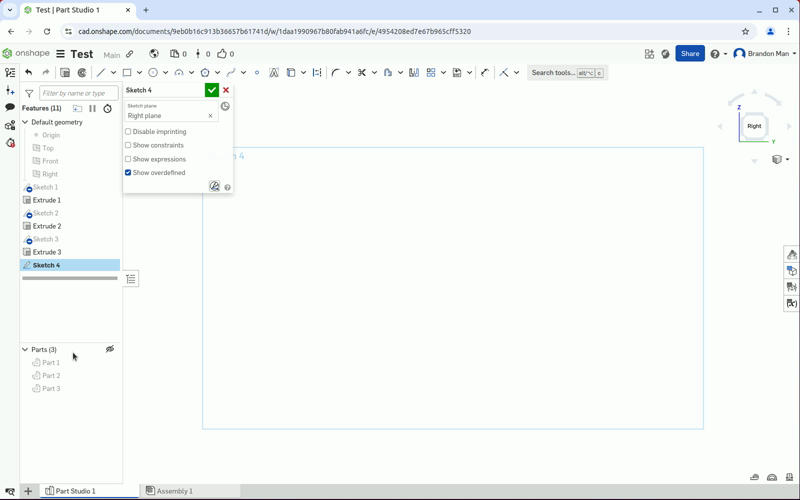
key_down(shift)
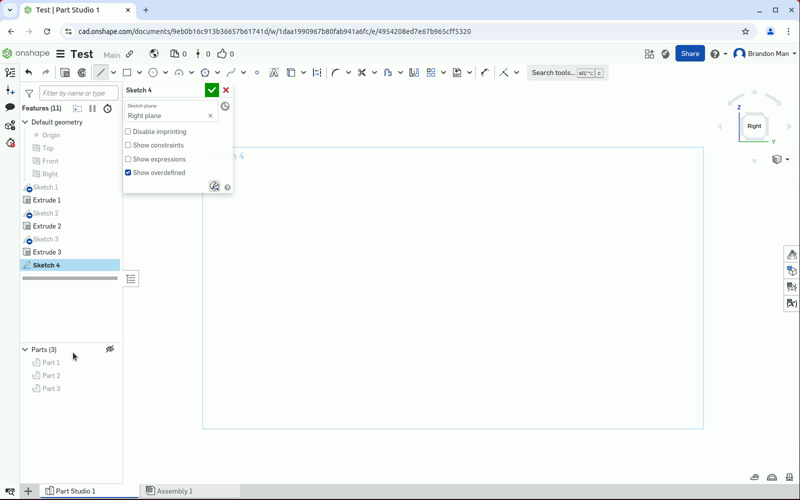
mouse_move(502, 308)
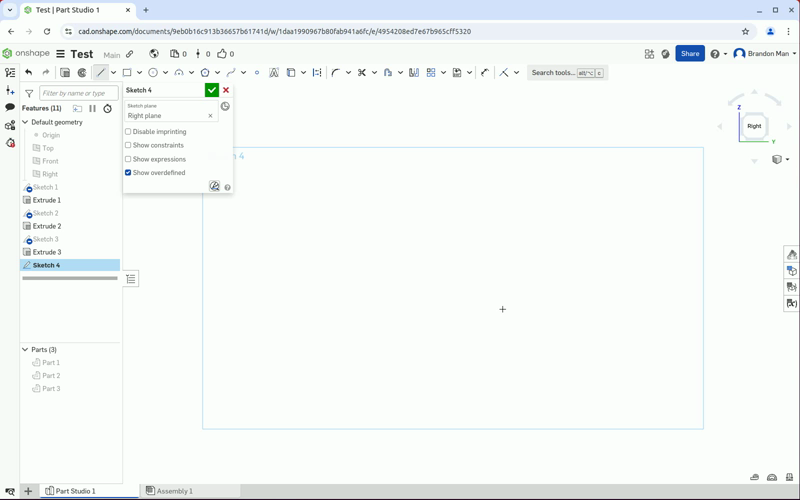
click(502, 308)
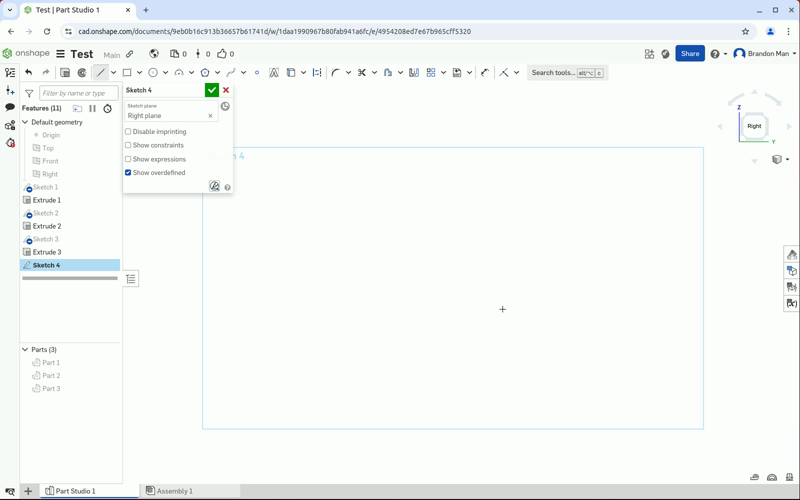
key_up(shift)
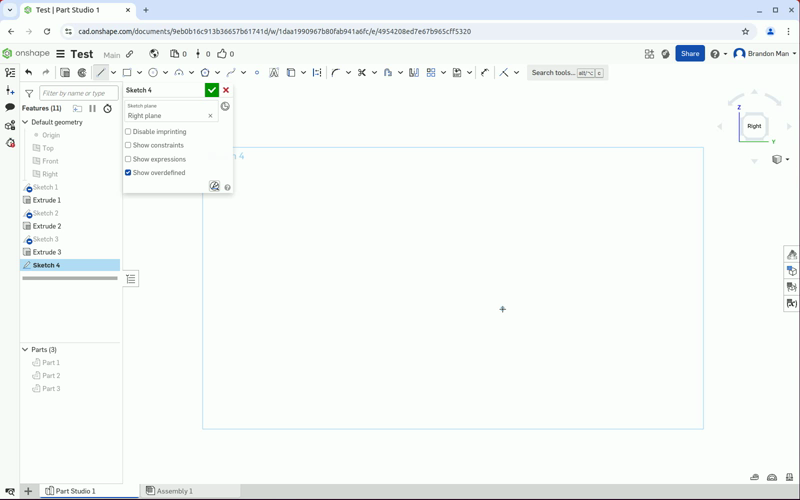
key_down(shift)
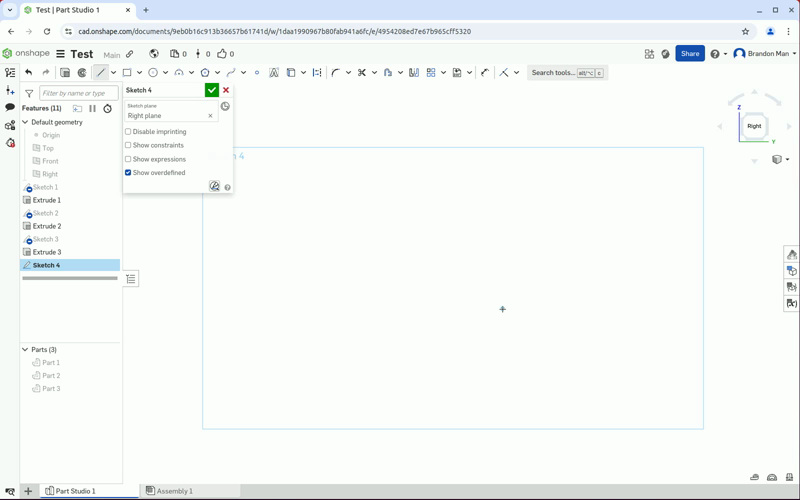
mouse_move(532, 308)
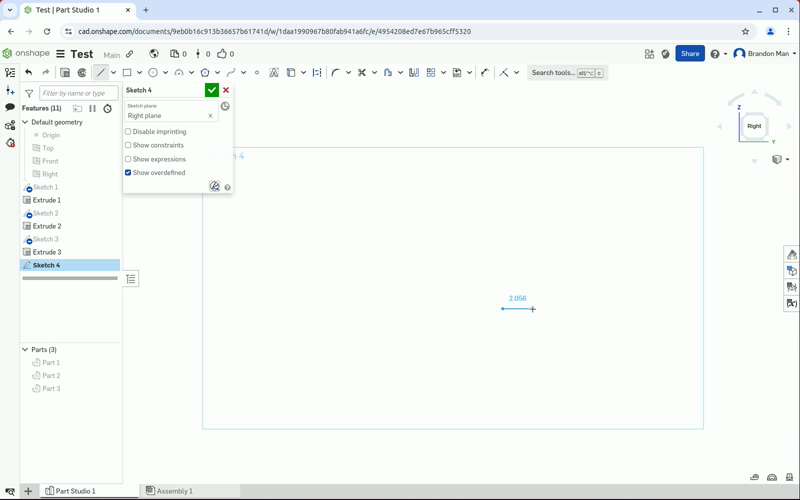
mouse_move(506, 308)
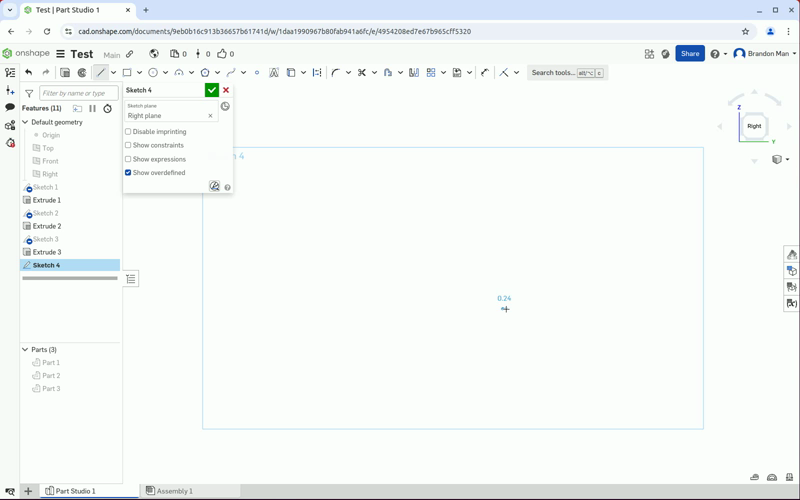
scroll(6)
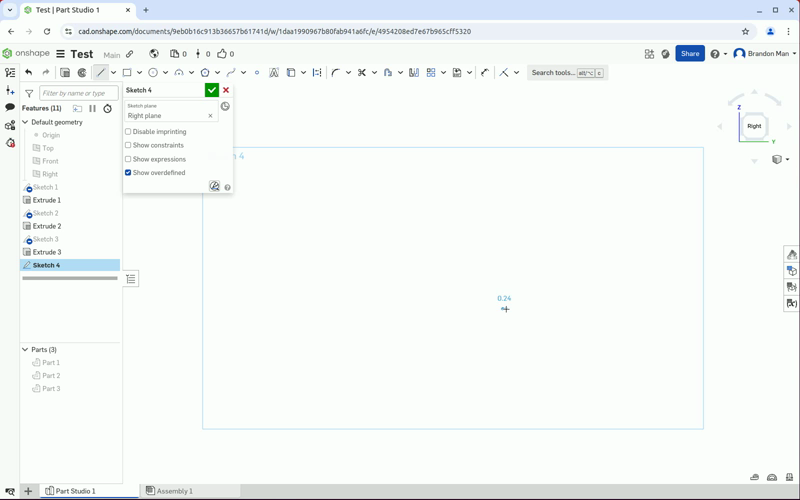
scroll(6)
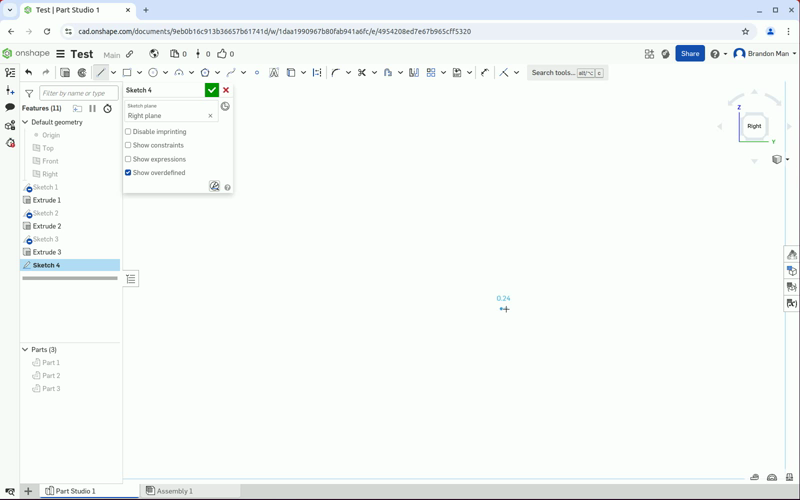
scroll(6)
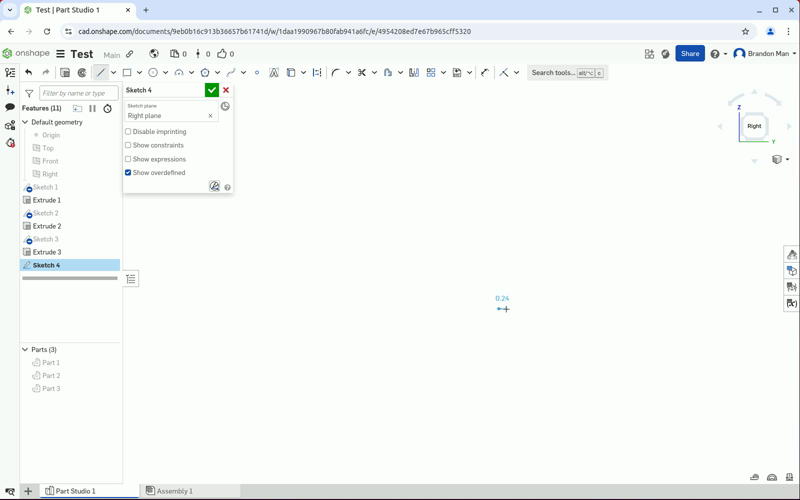
scroll(6)
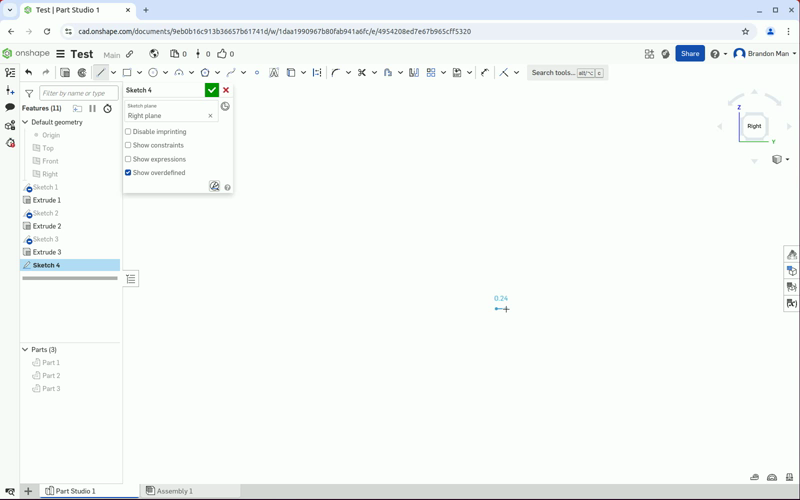
scroll(6)
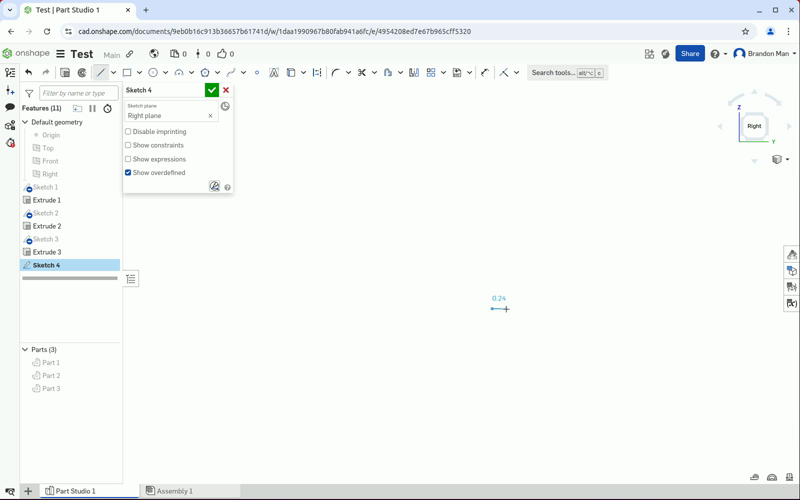
scroll(6)
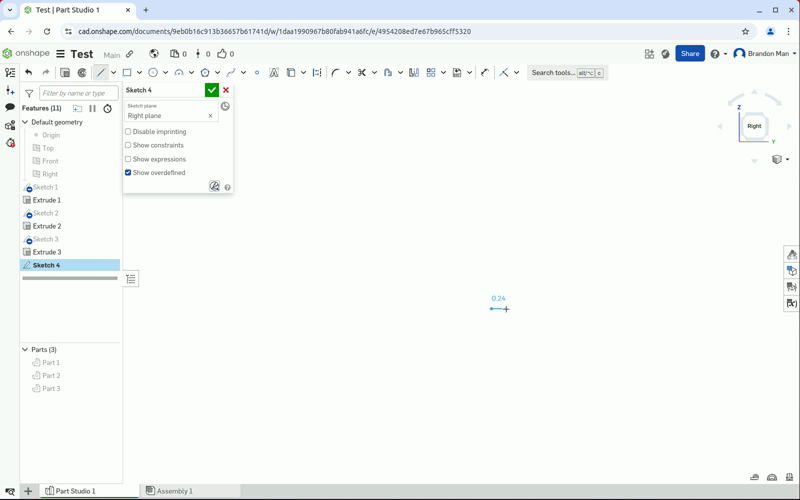
scroll(6)
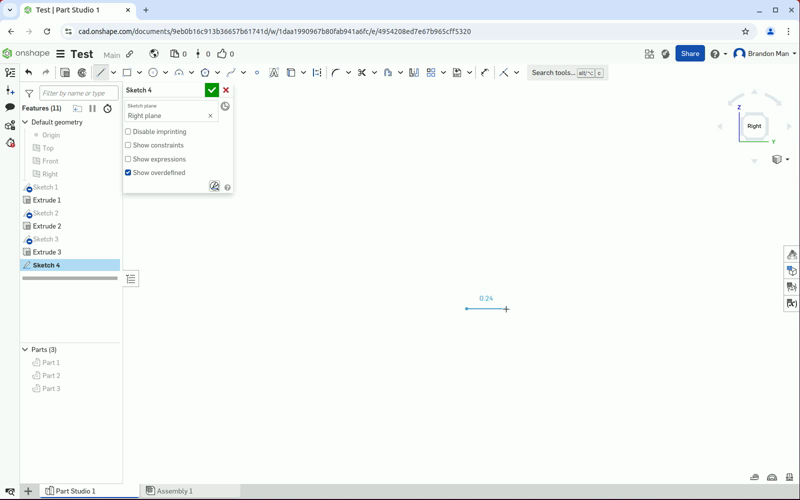
click(506, 308)
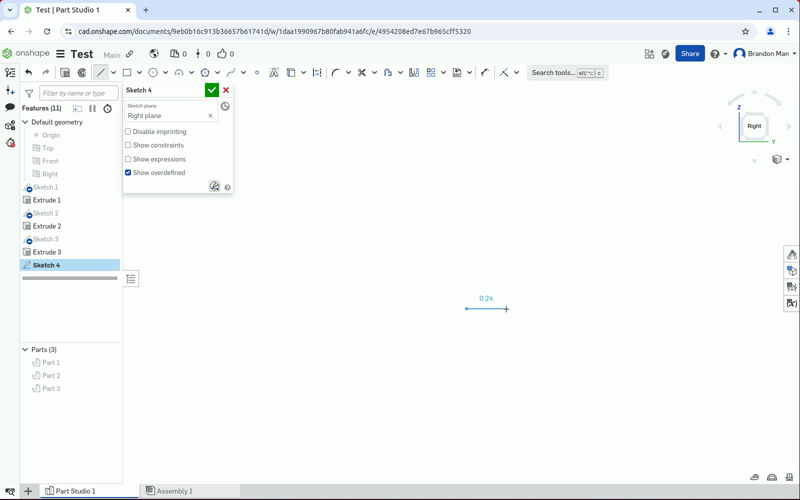
scroll(-6)
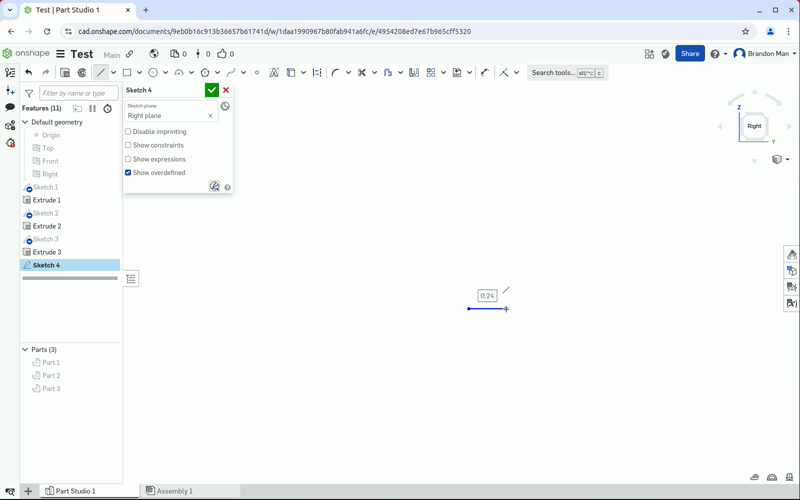
scroll(-6)
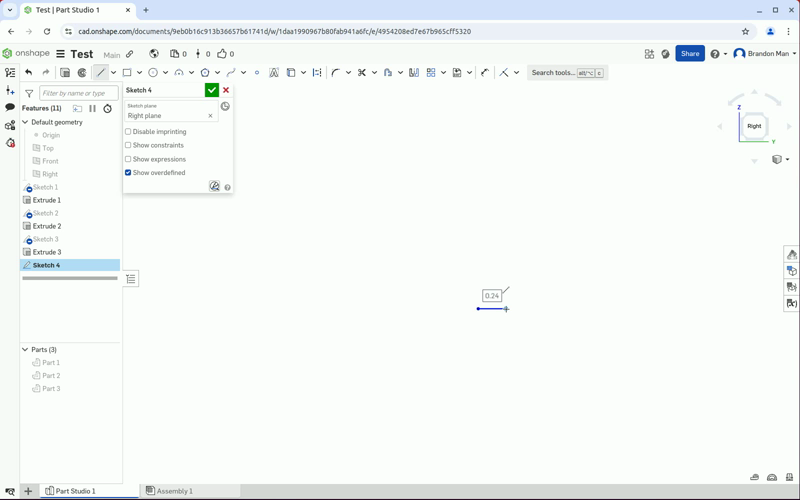
scroll(-6)
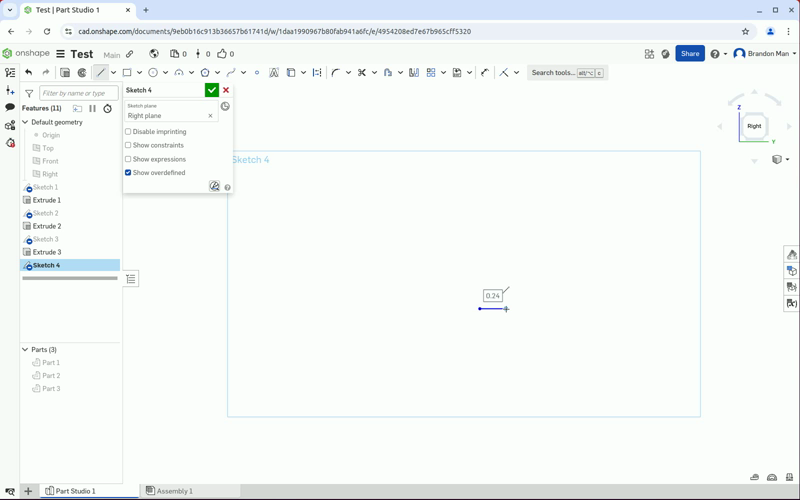
scroll(-6)
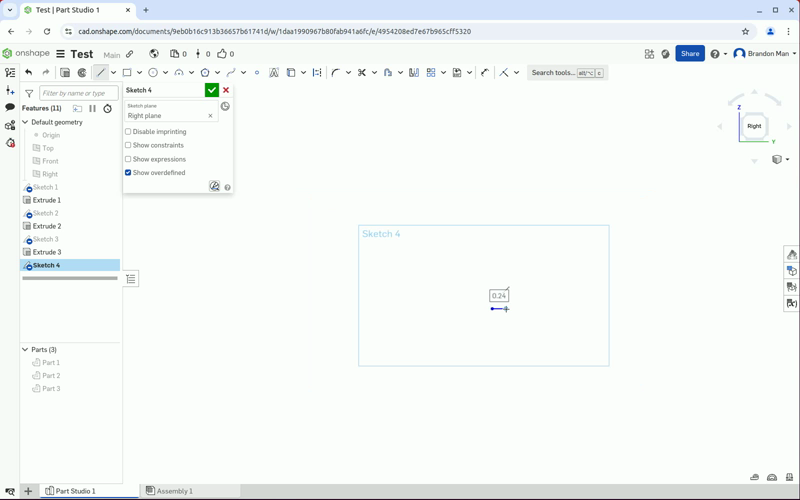
scroll(-6)
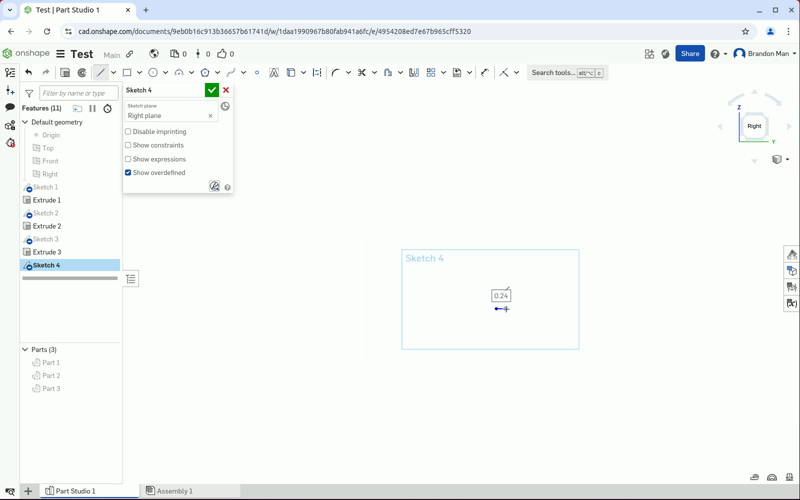
scroll(-6)
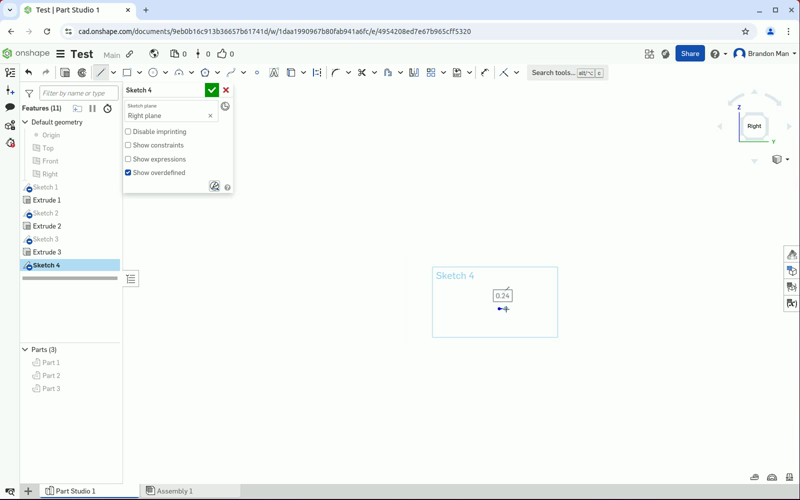
scroll(-6)
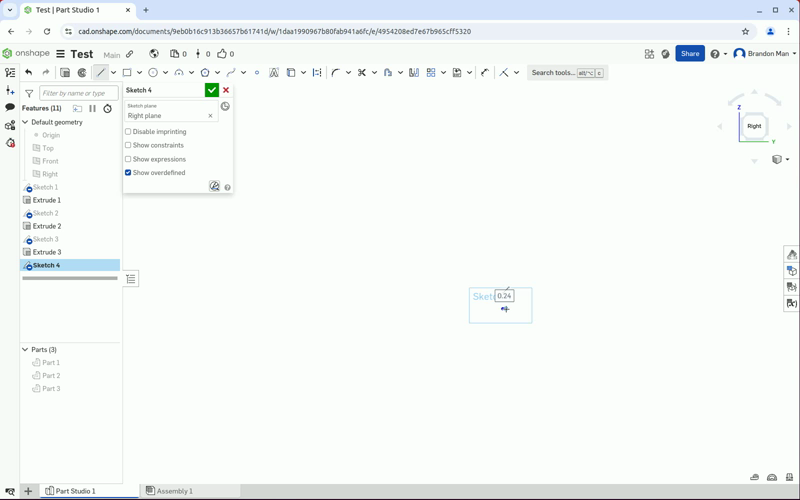
key_up(shift)
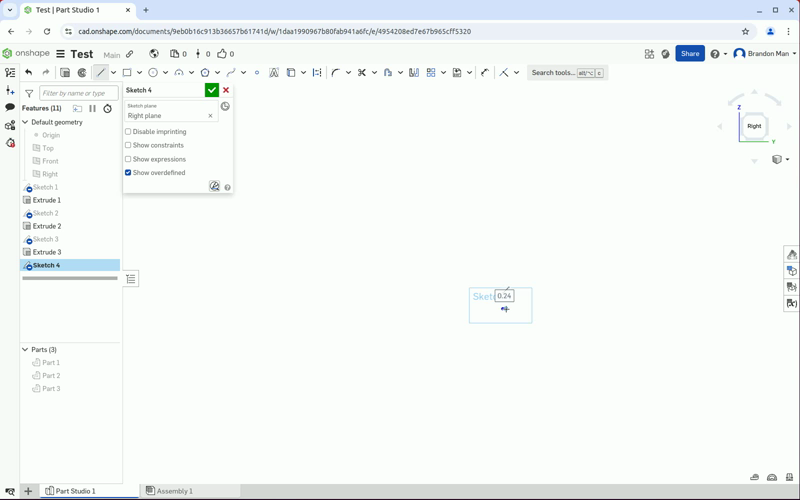
key_down(shift)
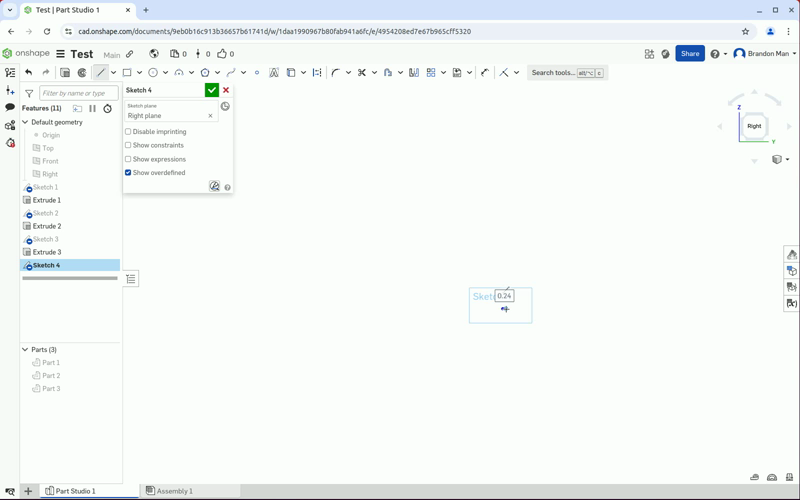
mouse_move(536, 308)
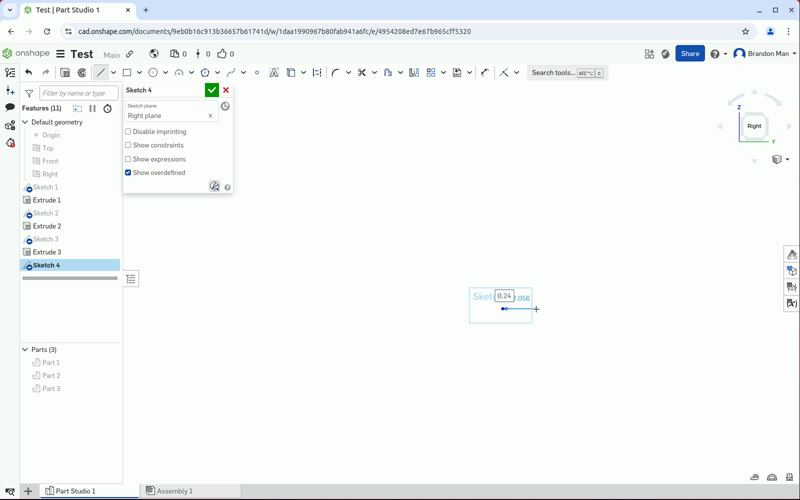
mouse_move(506, 305)
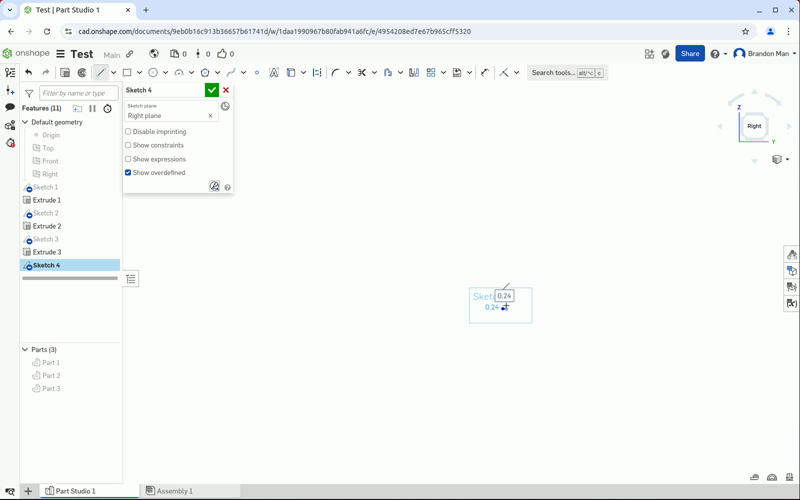
scroll(6)
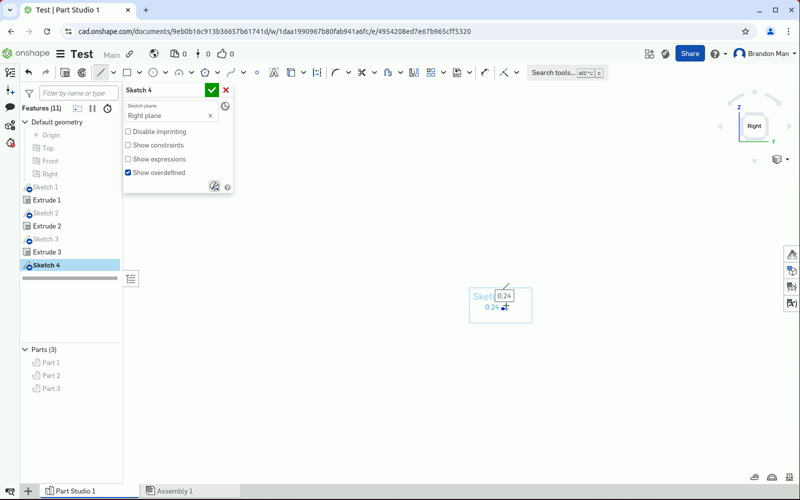
scroll(6)
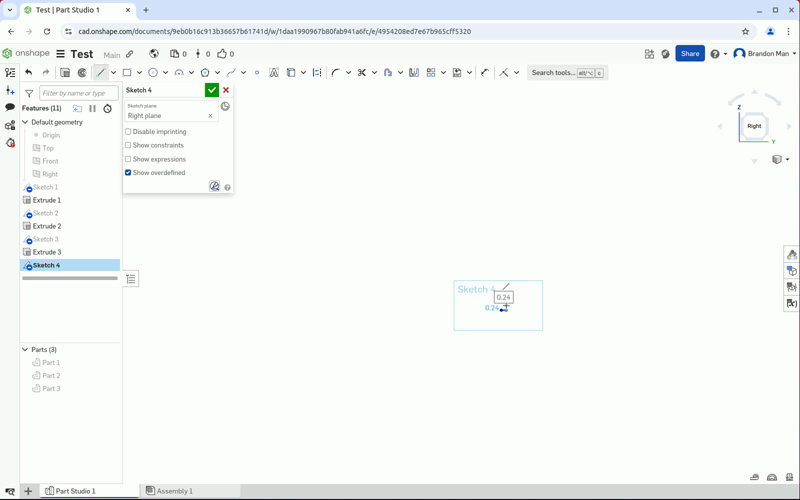
scroll(6)
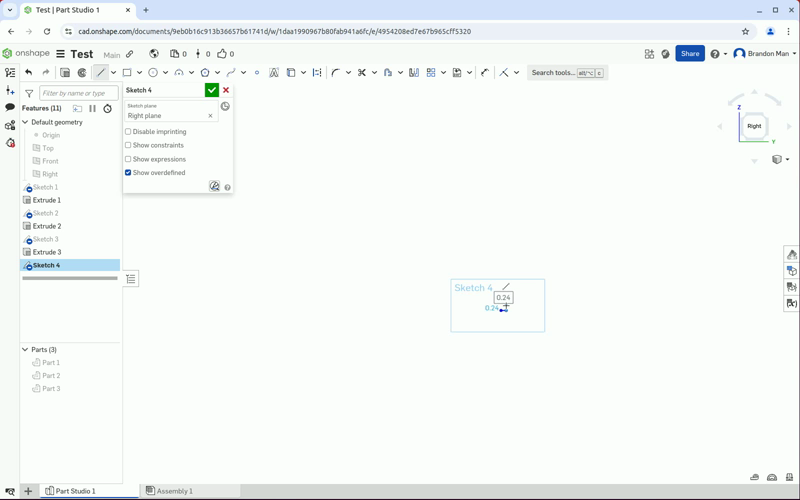
scroll(6)
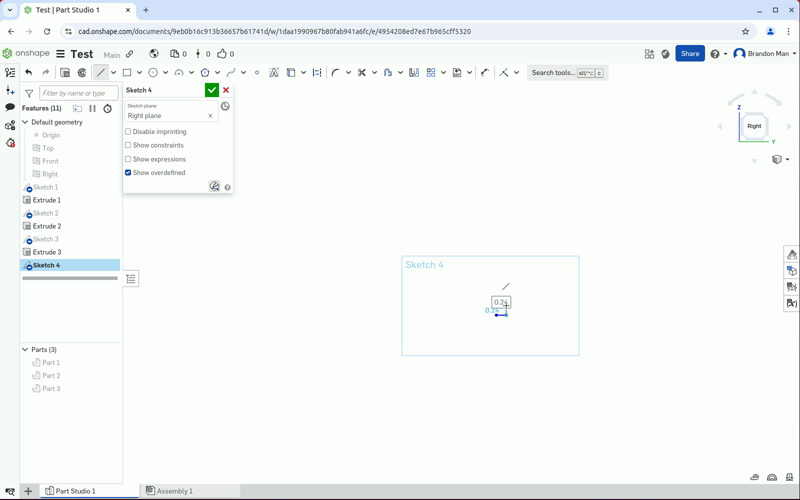
scroll(6)
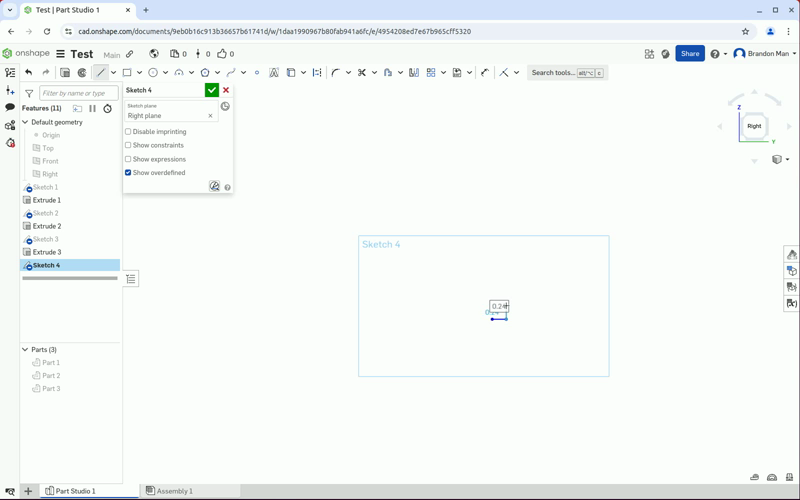
scroll(6)
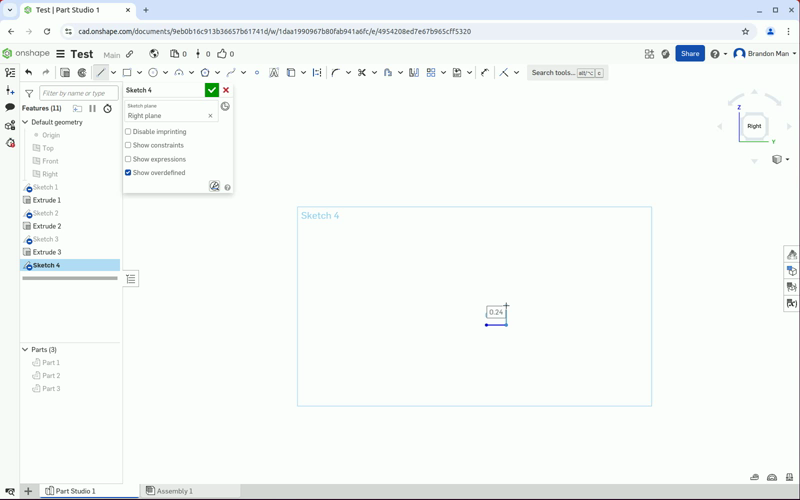
scroll(6)
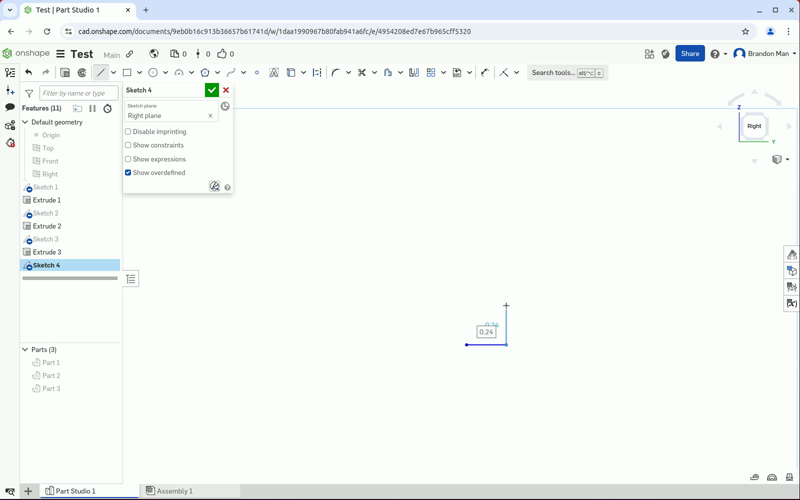
click(506, 305)
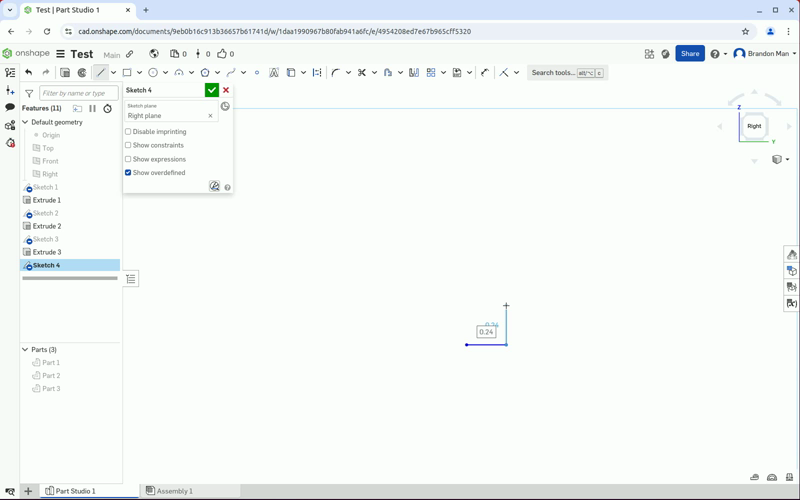
scroll(-6)
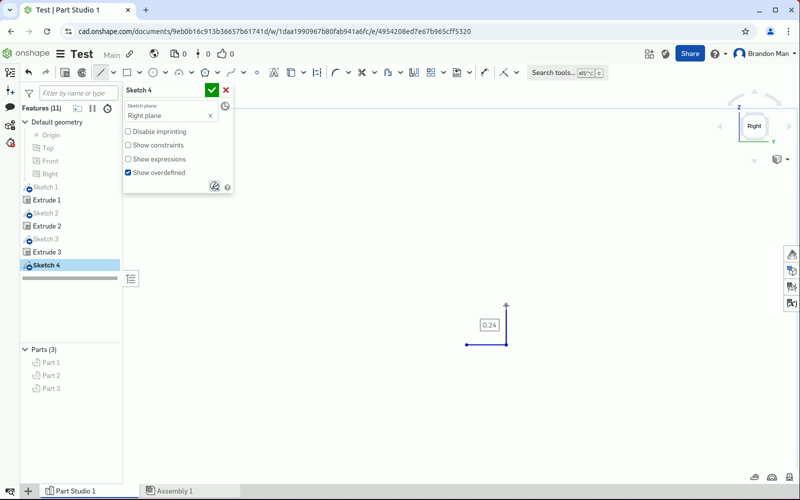
scroll(-6)
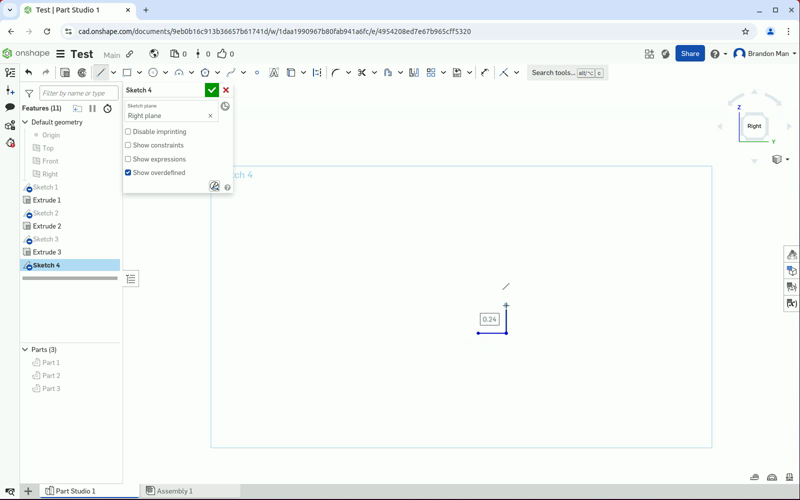
scroll(-6)
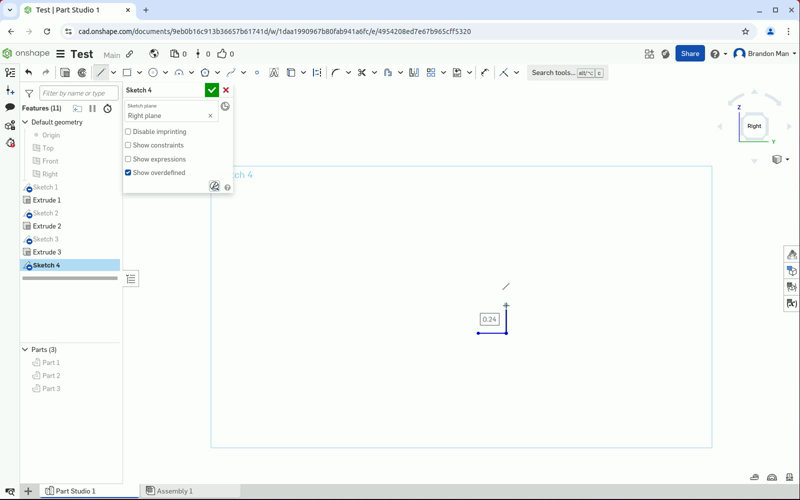
scroll(-6)
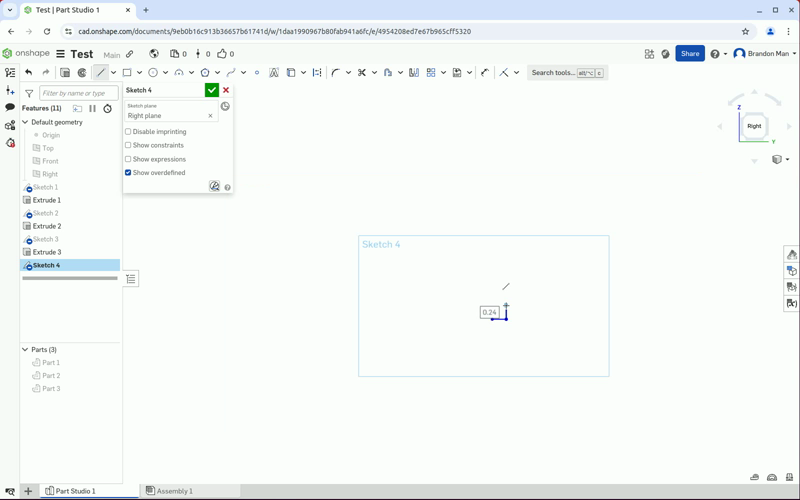
scroll(-6)
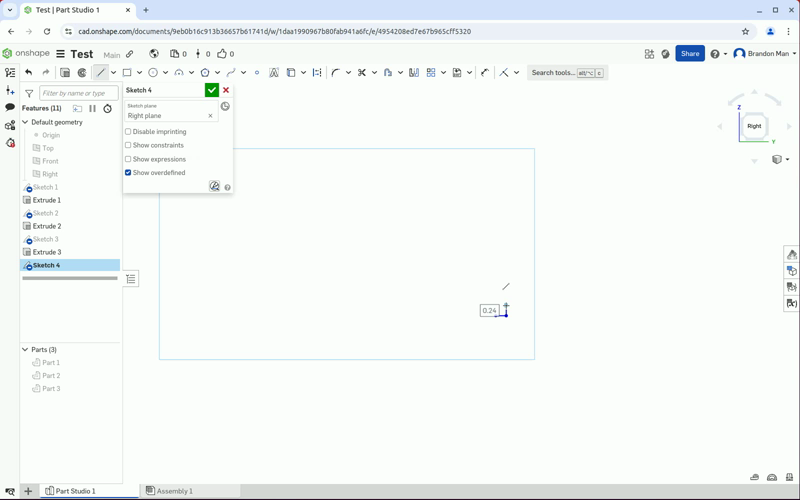
scroll(-6)
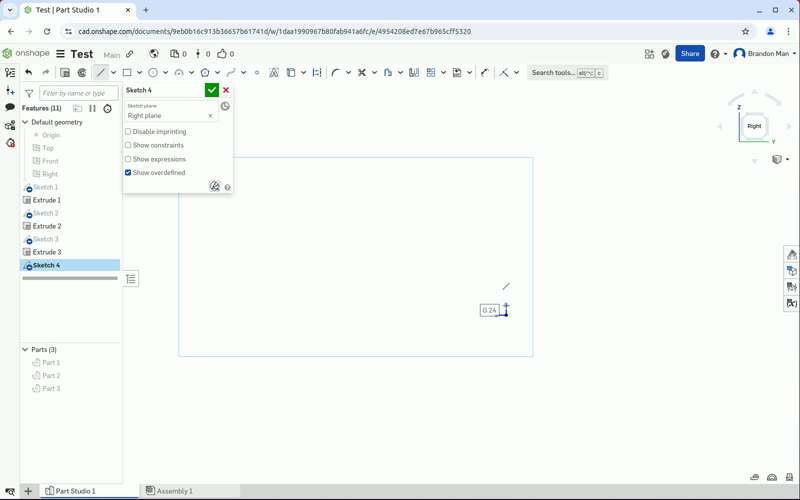
scroll(-6)
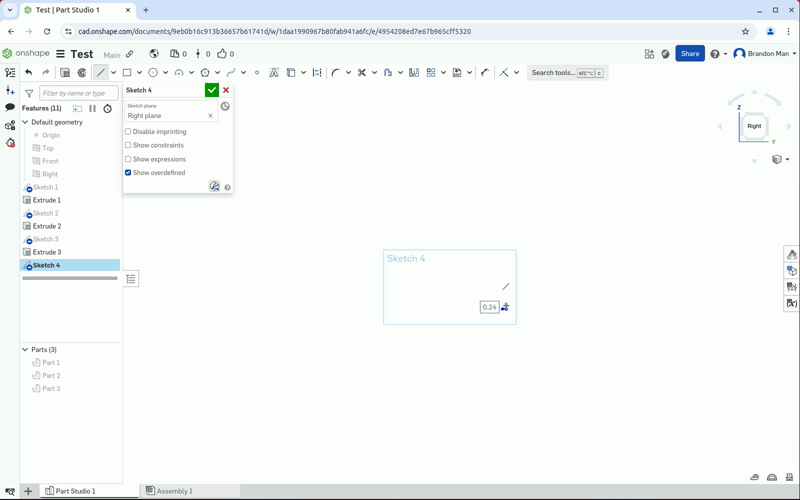
key_up(shift)
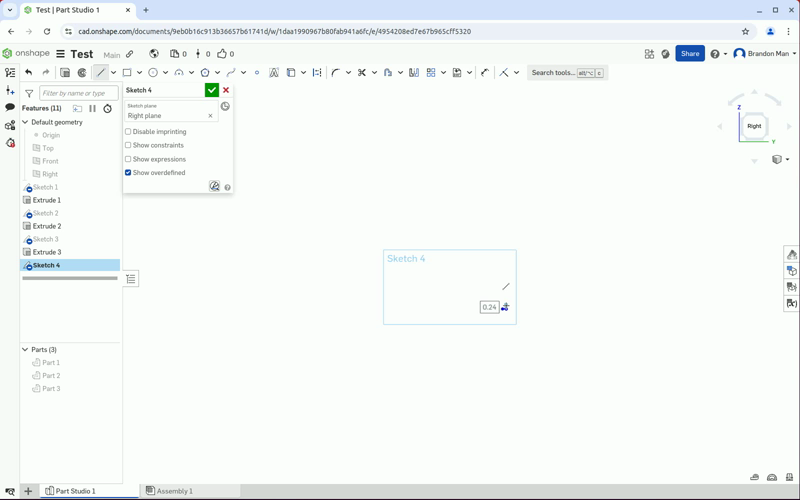
key_down(shift)
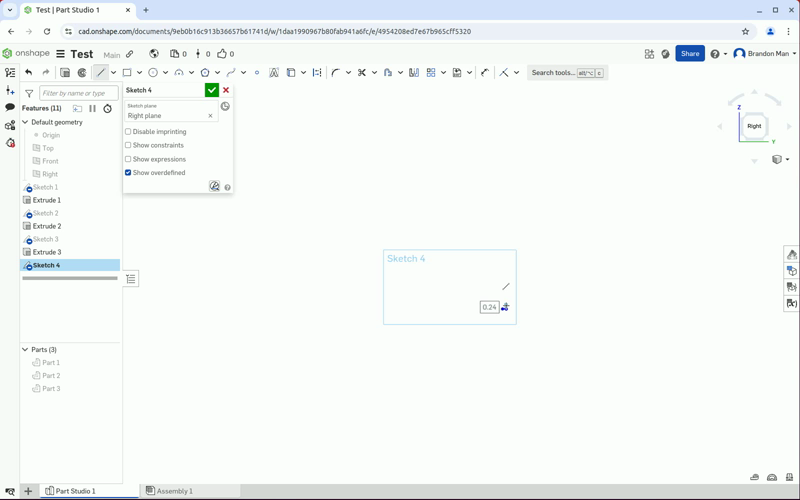
mouse_move(536, 305)
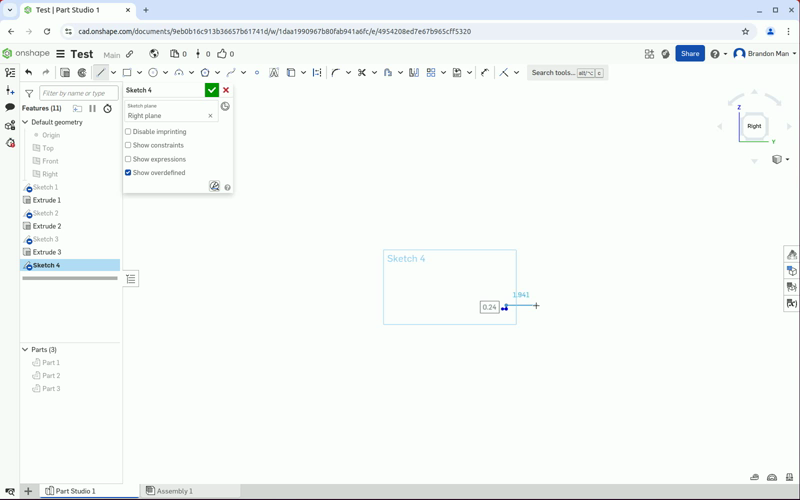
mouse_move(502, 305)
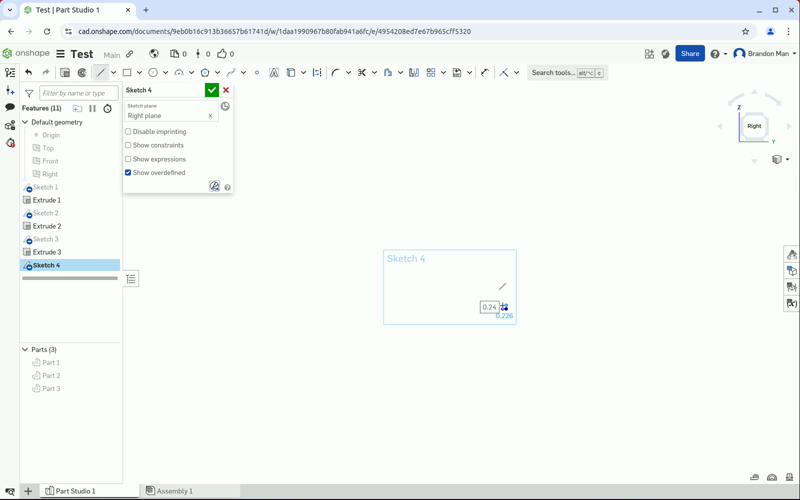
scroll(6)
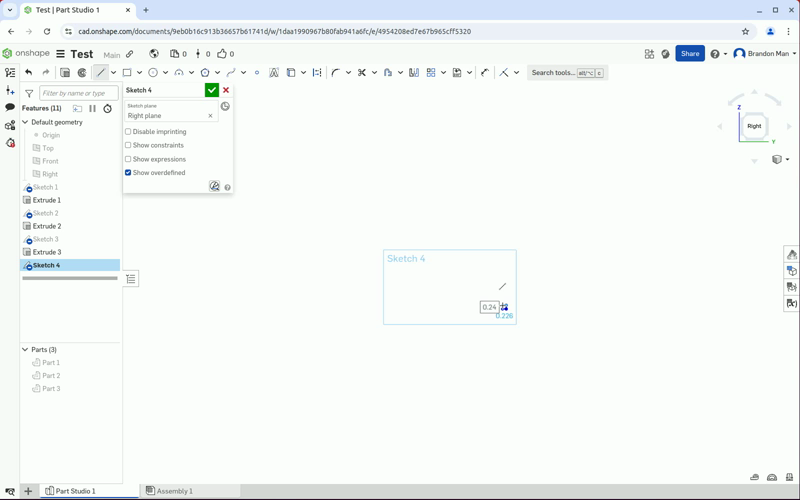
scroll(6)
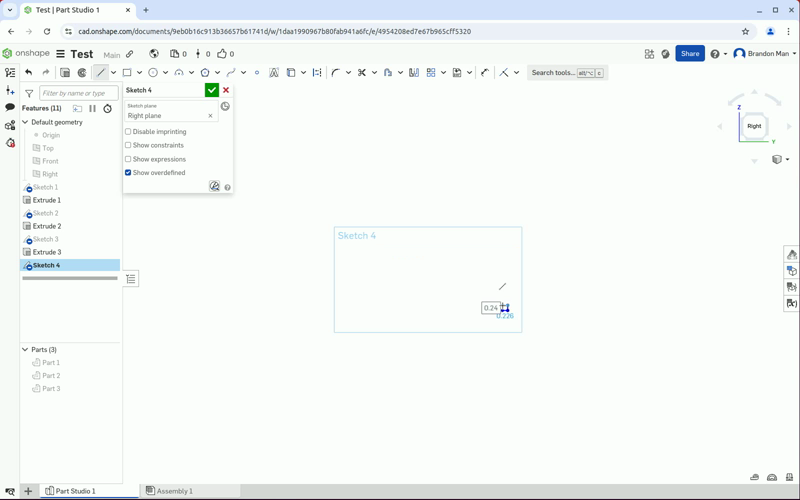
scroll(6)
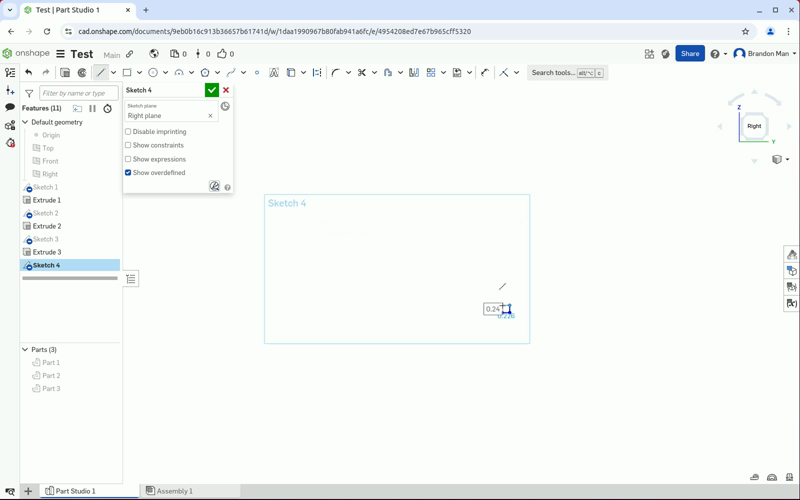
scroll(6)
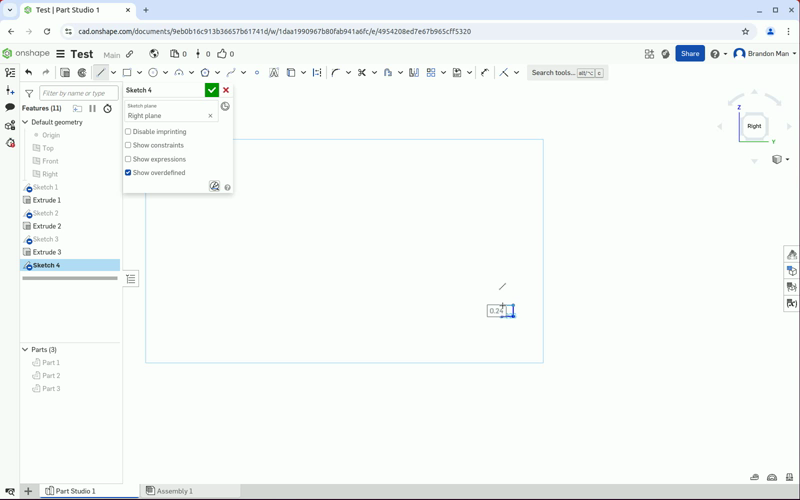
scroll(6)
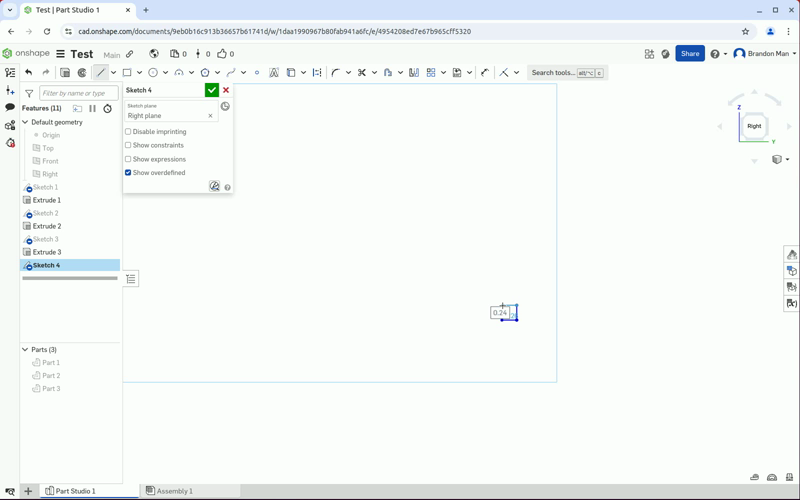
scroll(6)
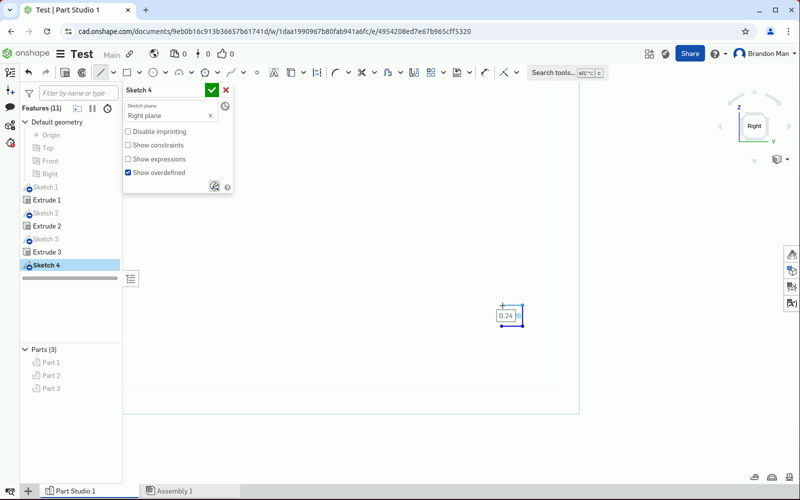
scroll(6)
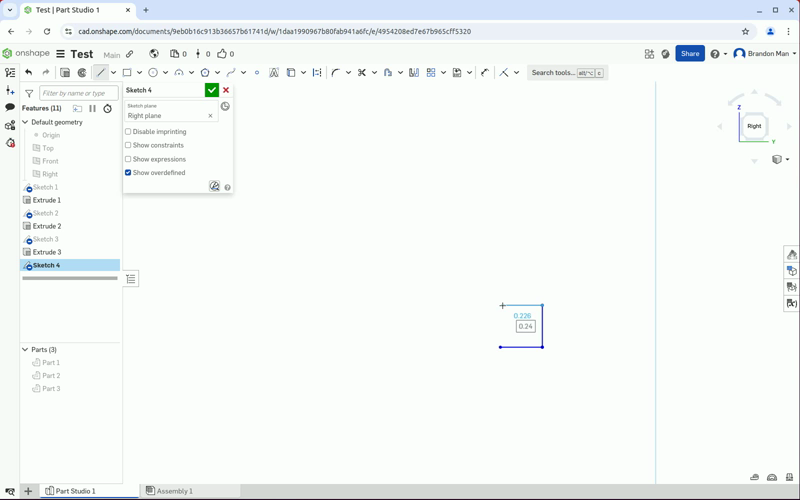
click(502, 305)
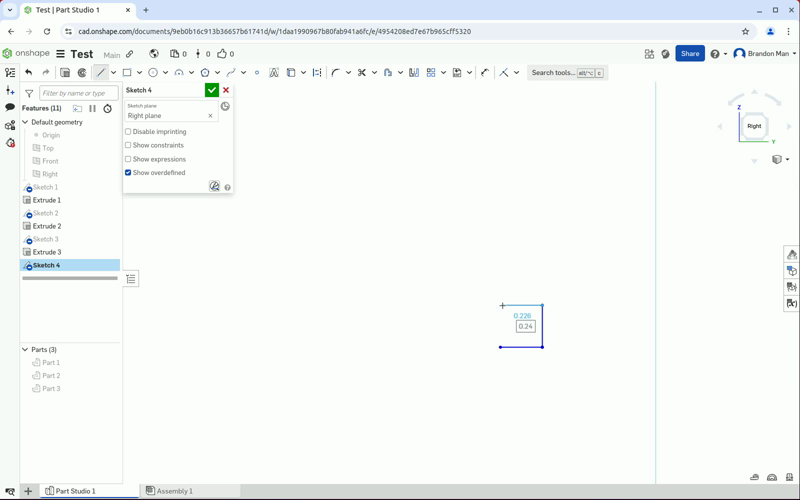
scroll(-6)
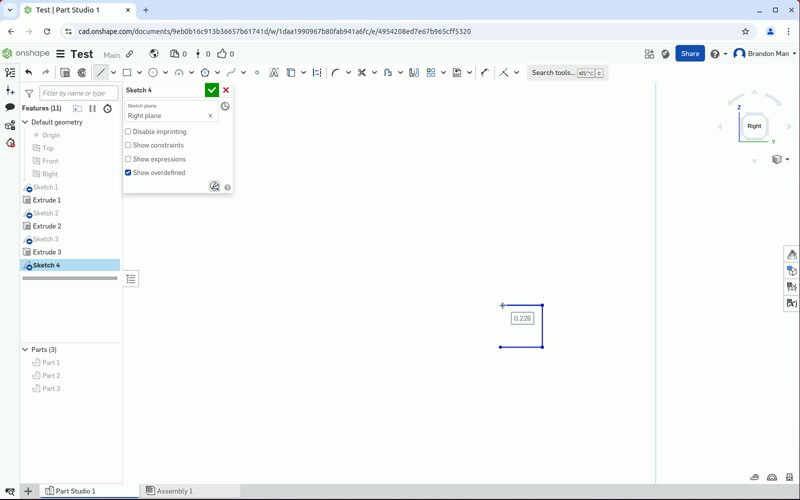
scroll(-6)
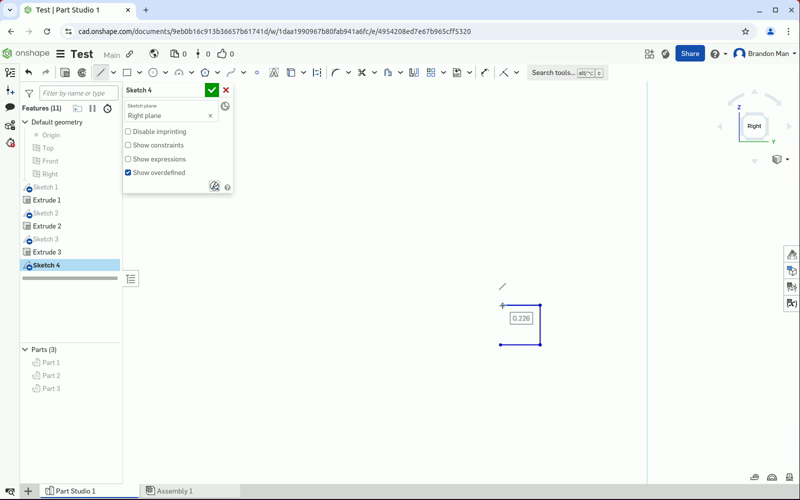
scroll(-6)
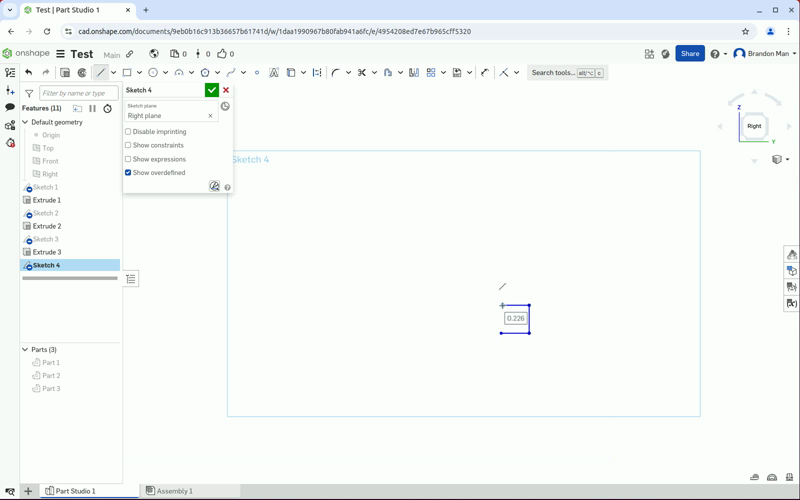
scroll(-6)
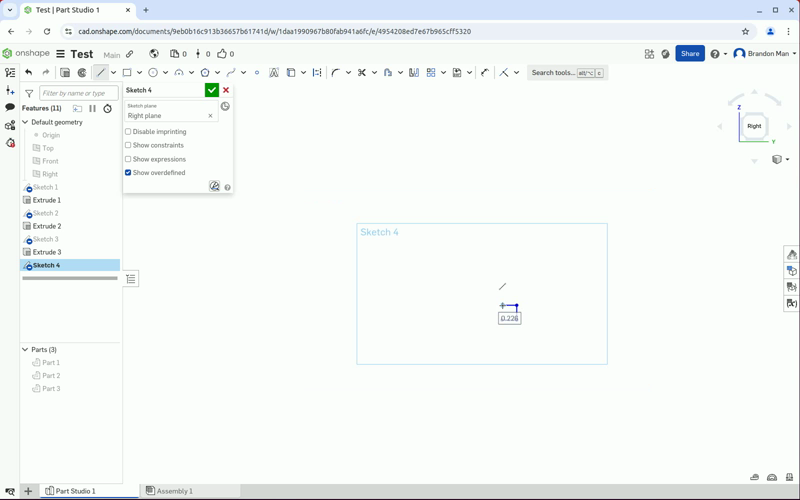
scroll(-6)
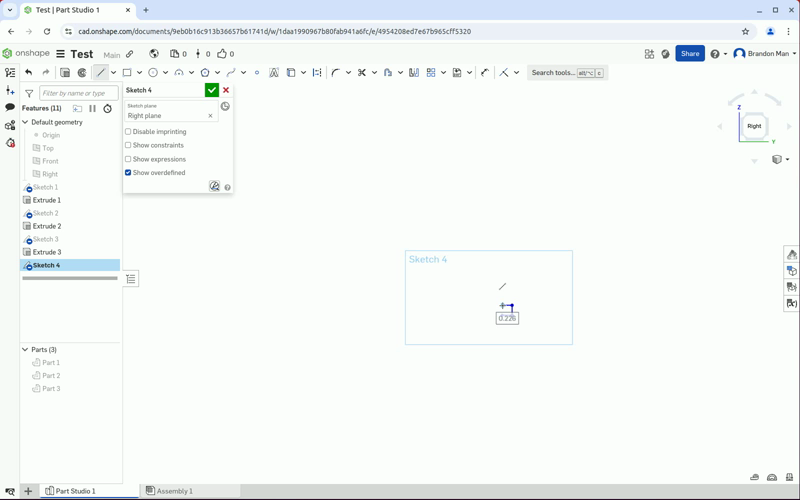
scroll(-6)
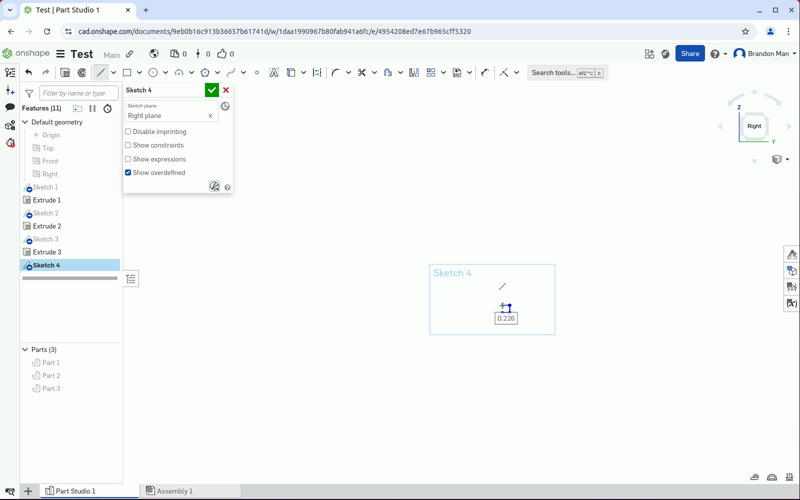
scroll(-6)
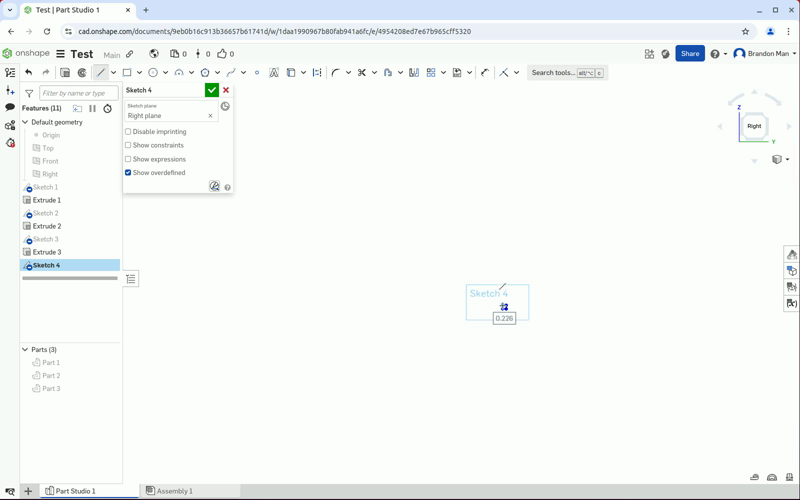
key_up(shift)
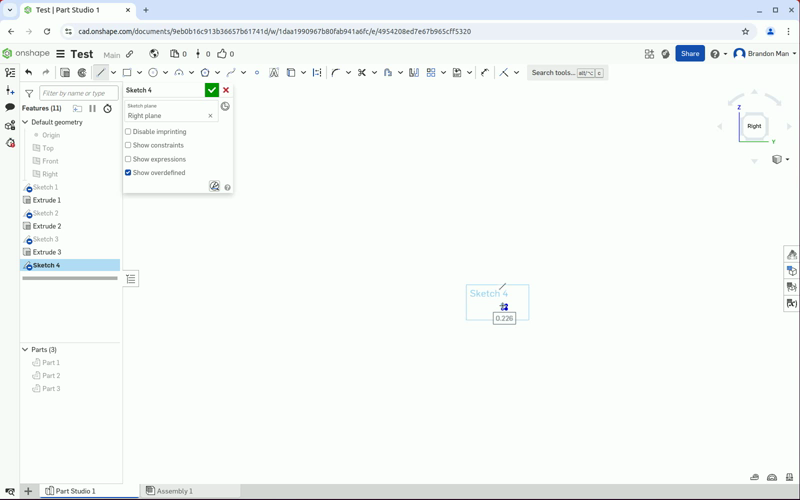
mouse_move(532, 305)
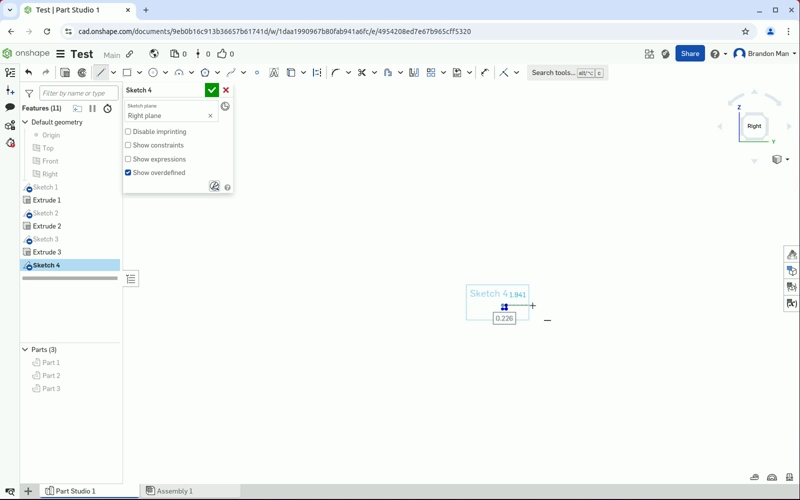
key_down(shift)
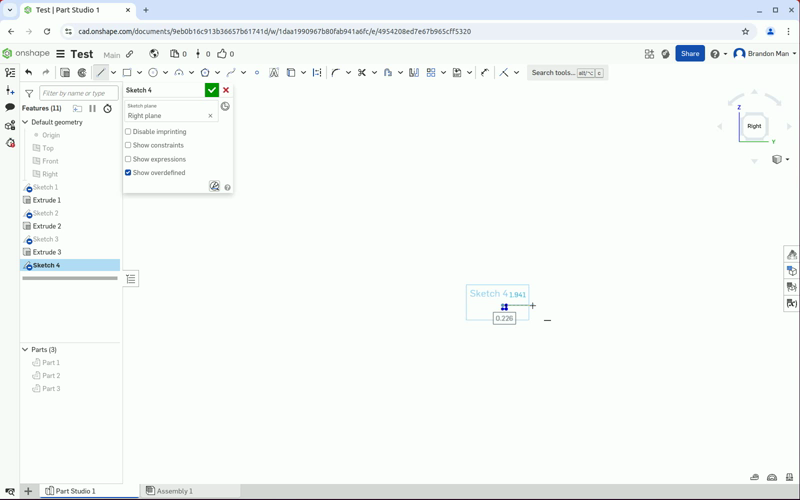
mouse_move(502, 308)
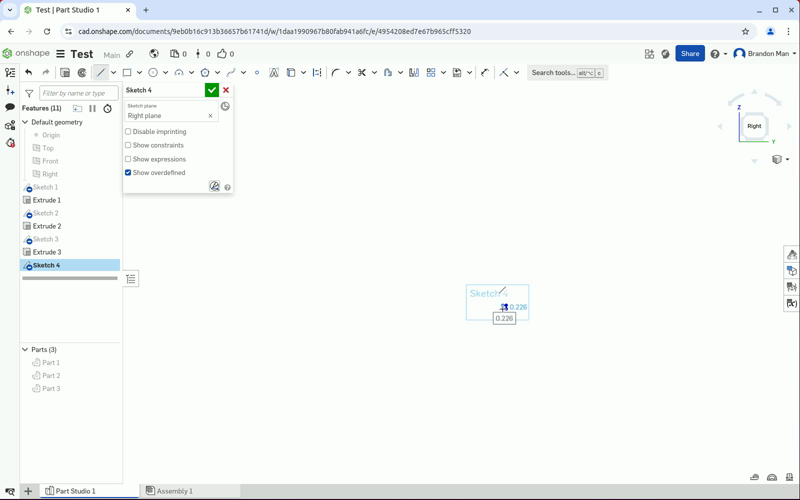
scroll(6)
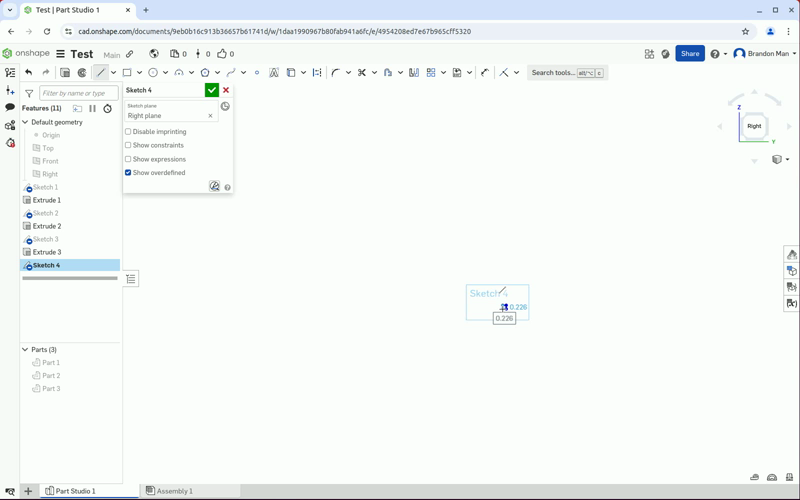
scroll(6)
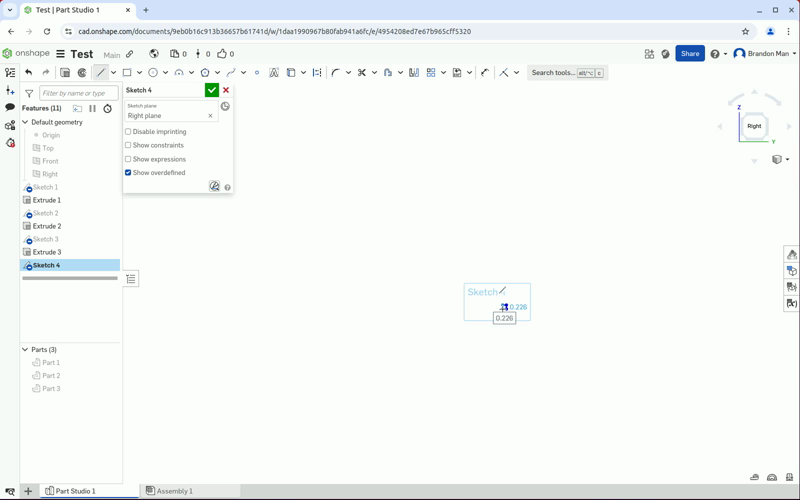
scroll(6)
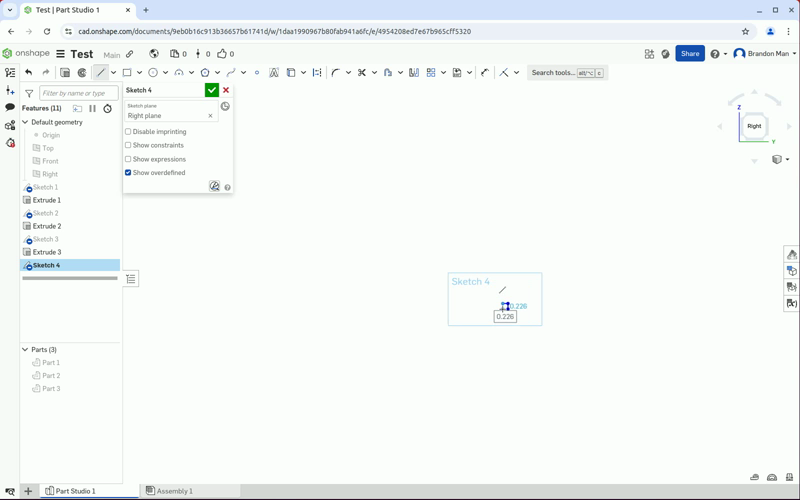
scroll(6)
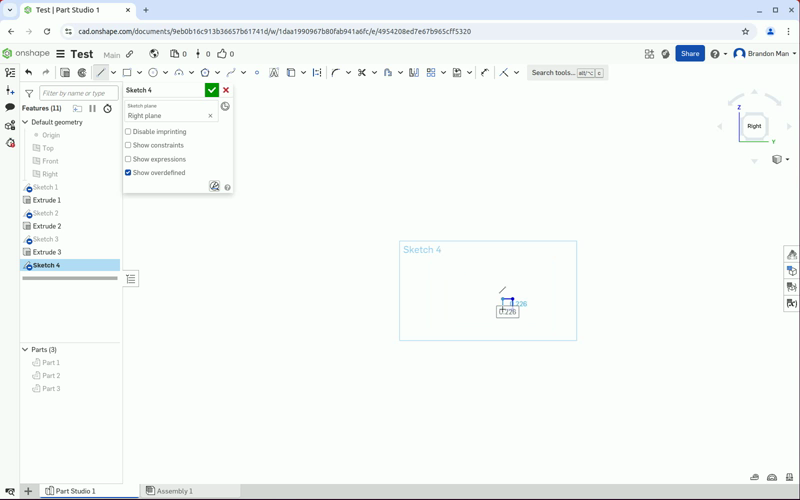
scroll(6)
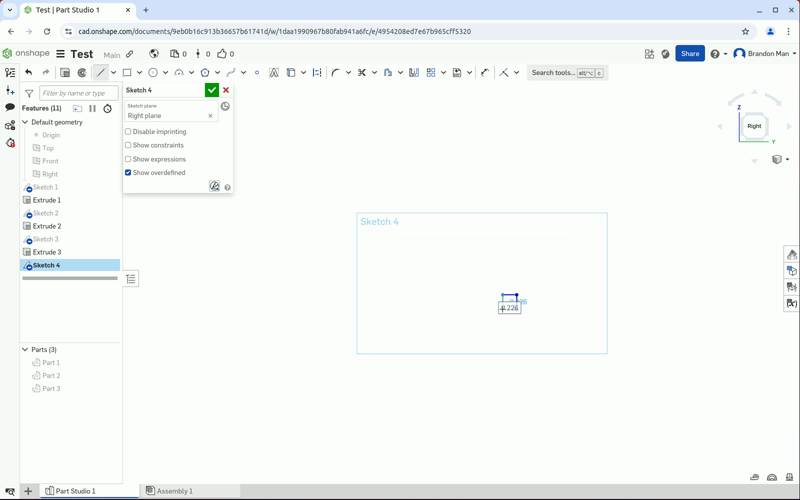
scroll(6)
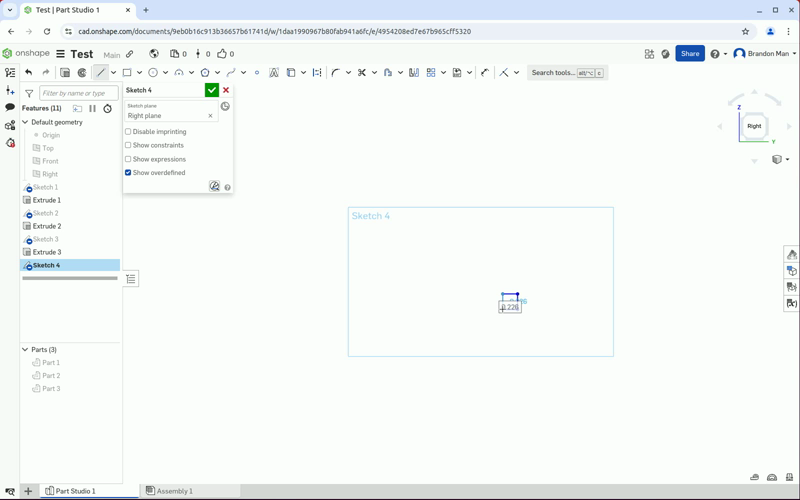
scroll(6)
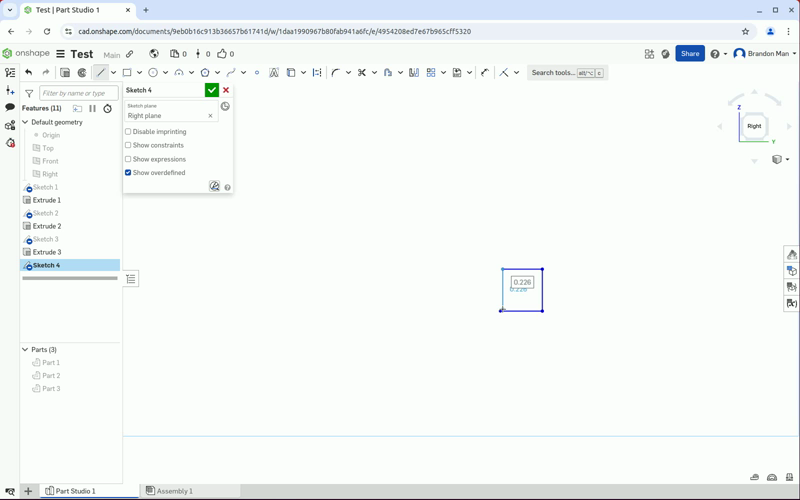
key_up(shift)
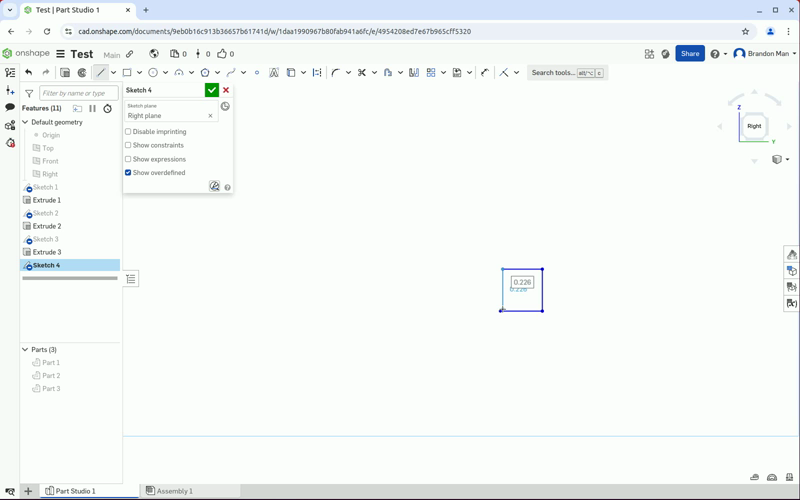
click(502, 308)
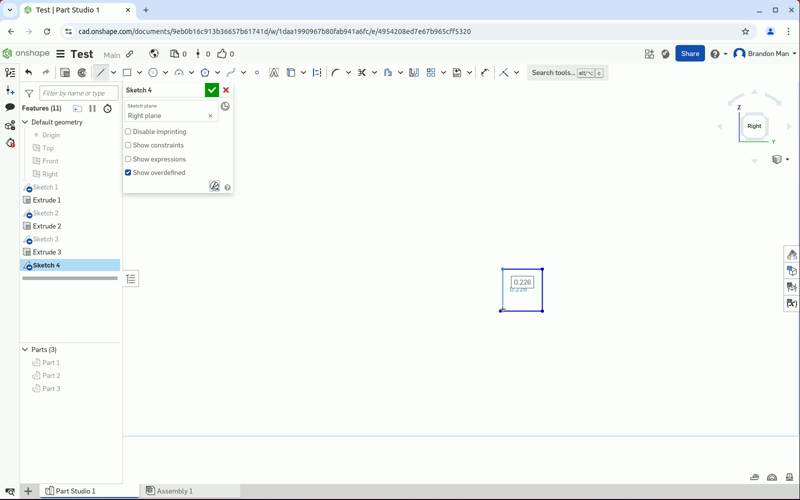
scroll(-6)
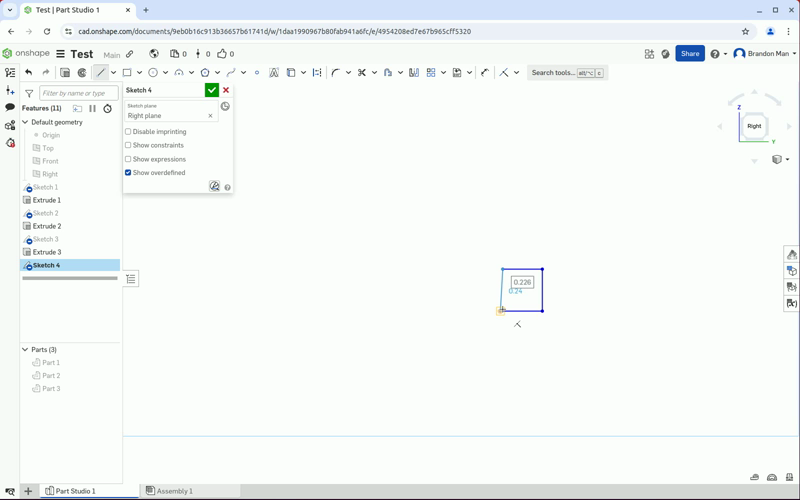
scroll(-6)
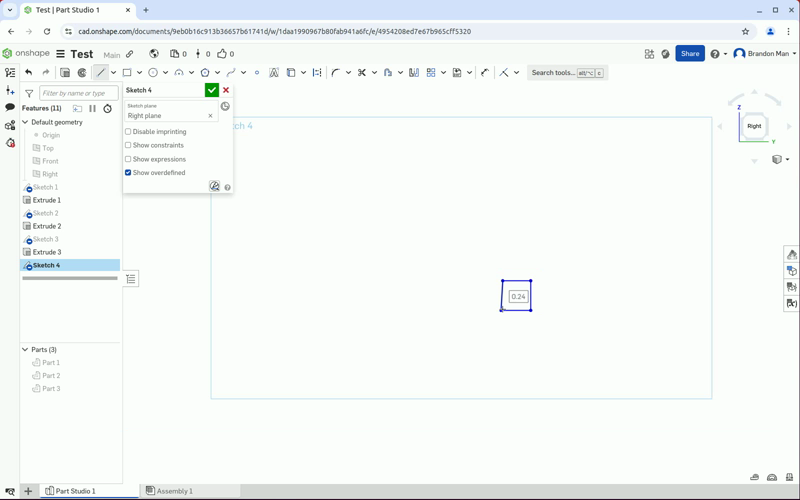
scroll(-6)
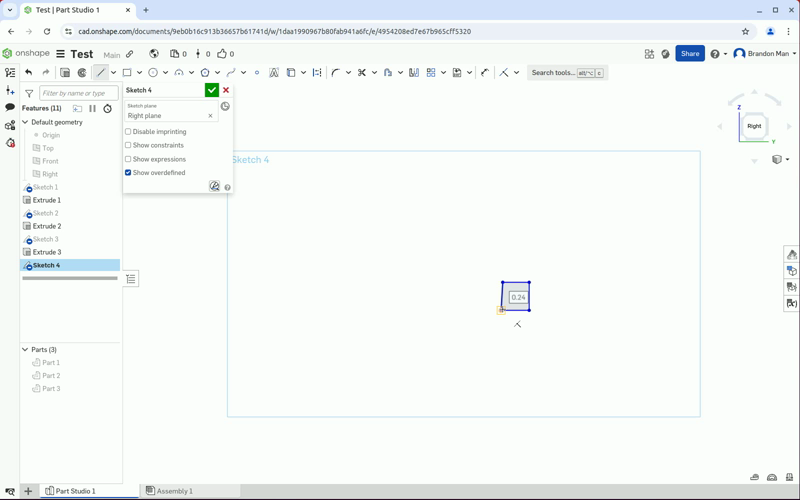
scroll(-6)
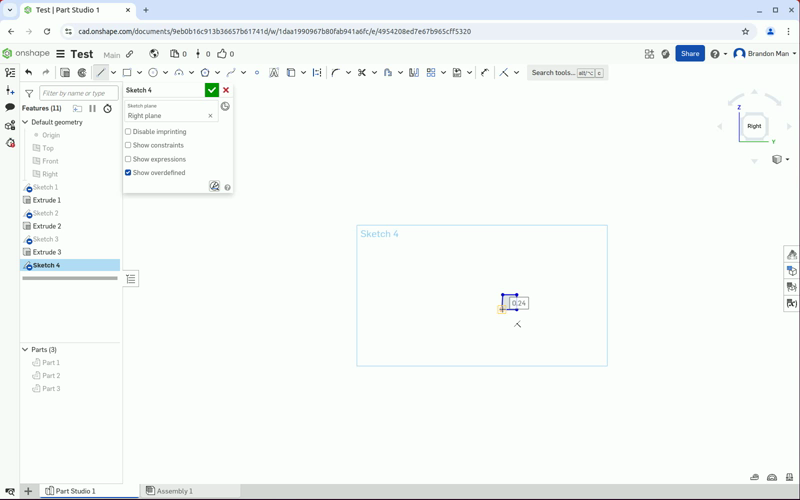
scroll(-6)
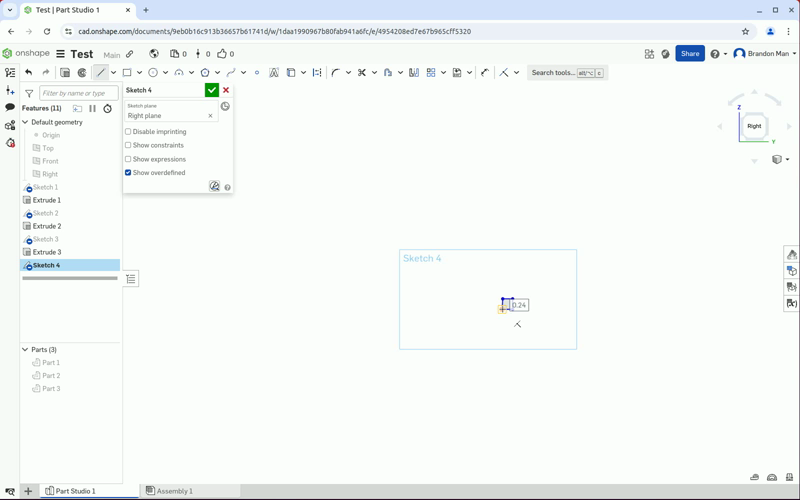
scroll(-6)
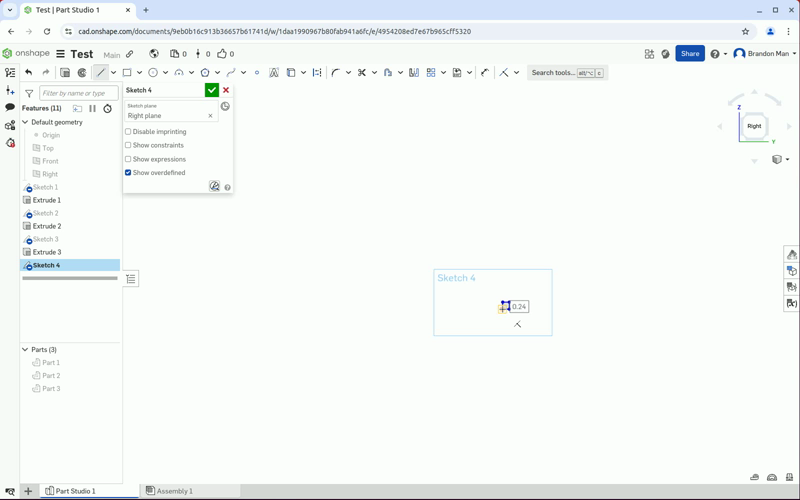
scroll(-6)
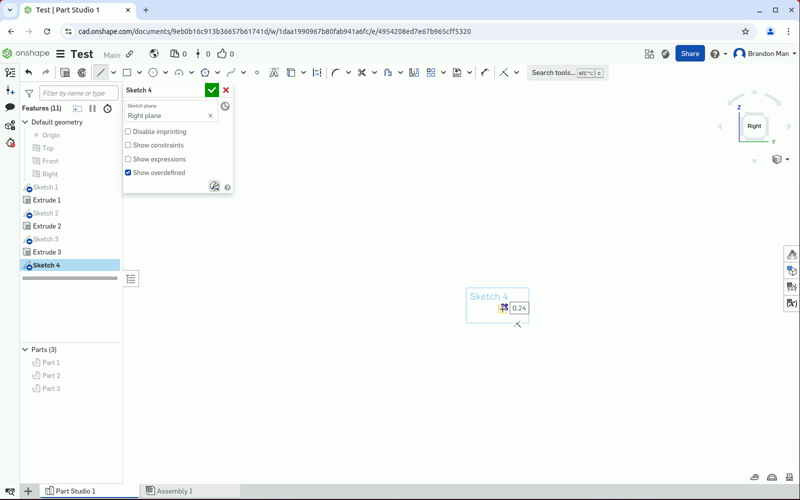
key(esc)
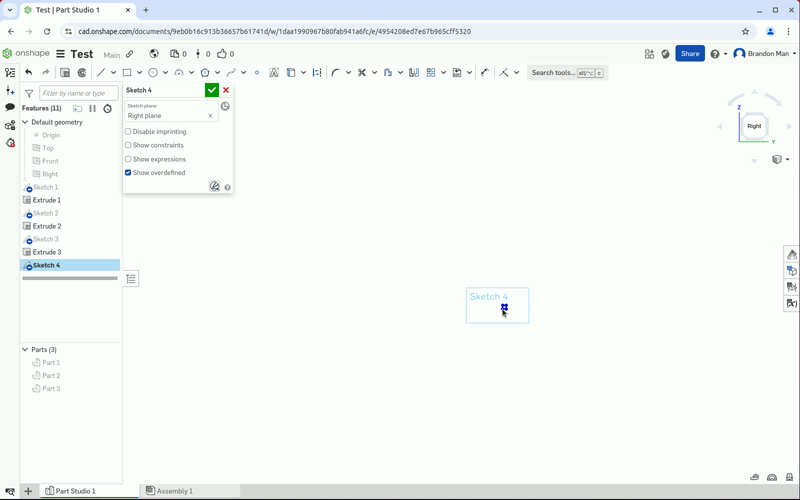
key(l)
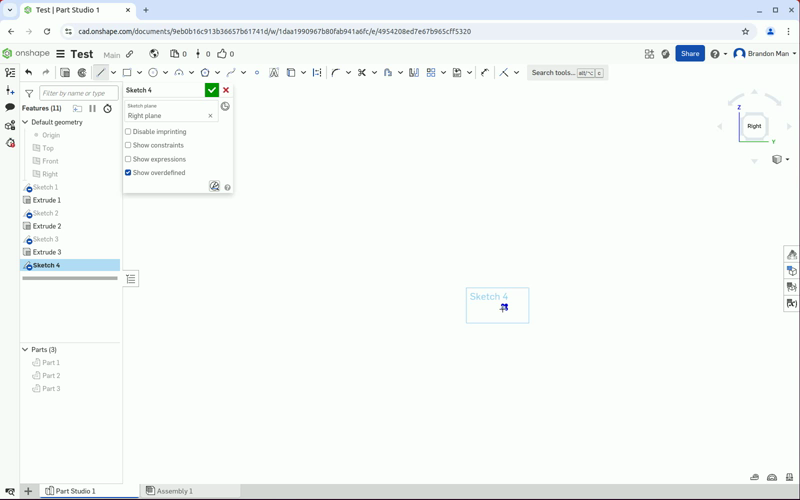
key_down(shift)
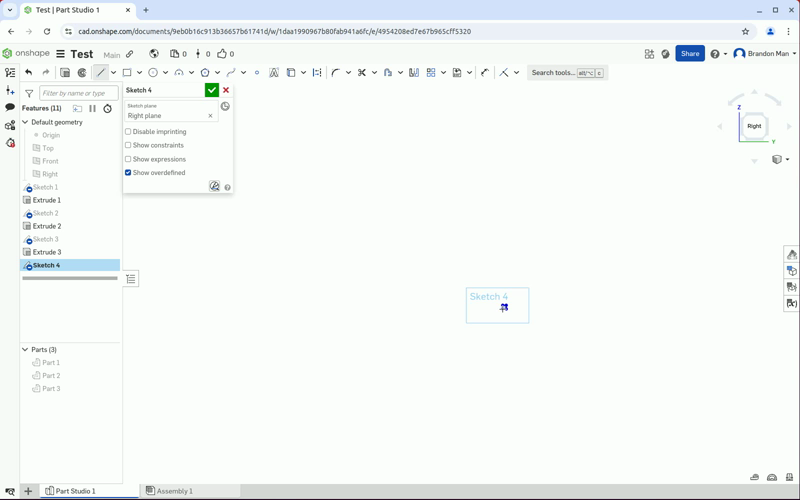
mouse_move(503, 308)
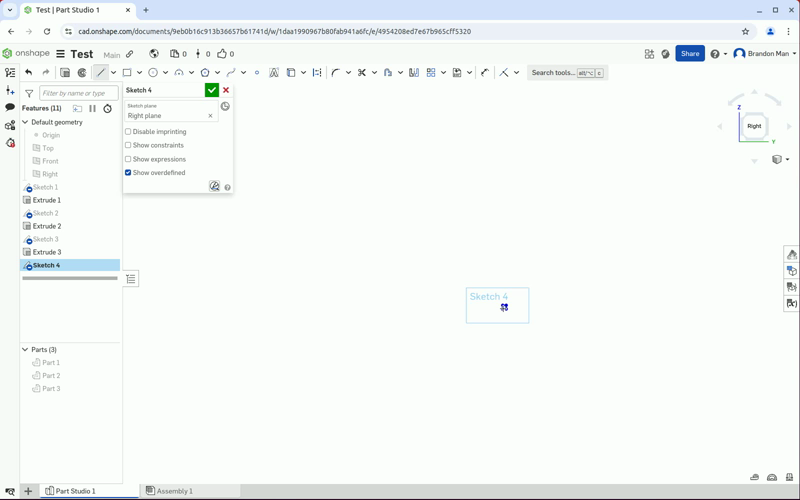
scroll(6)
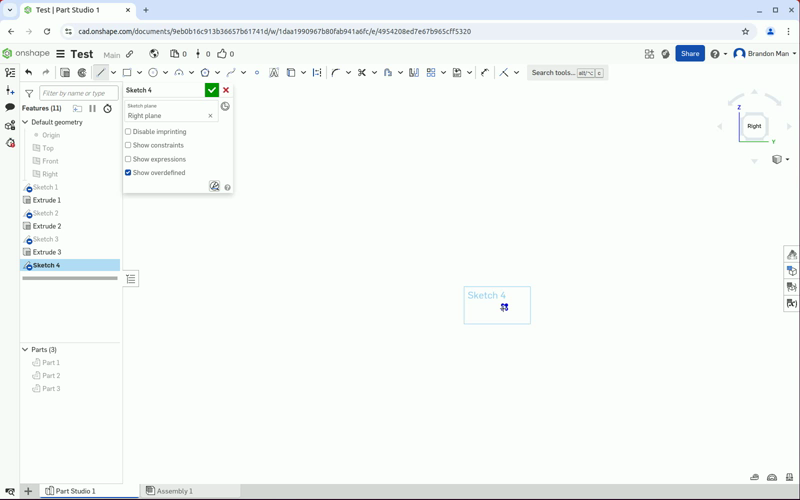
scroll(6)
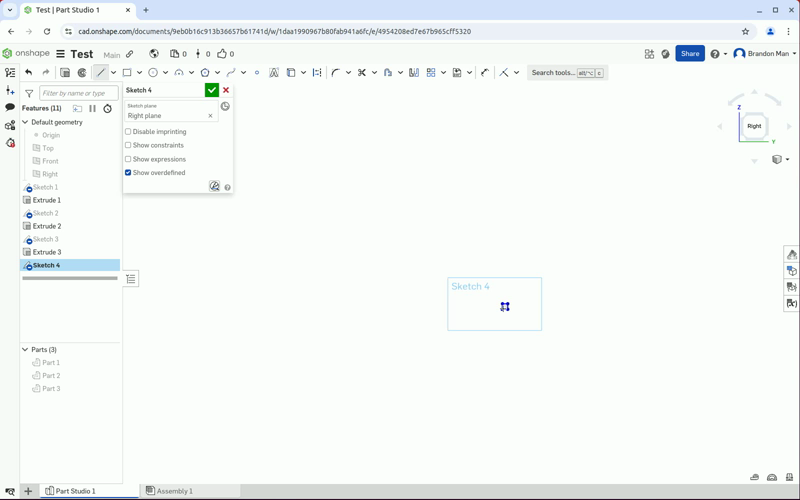
scroll(6)
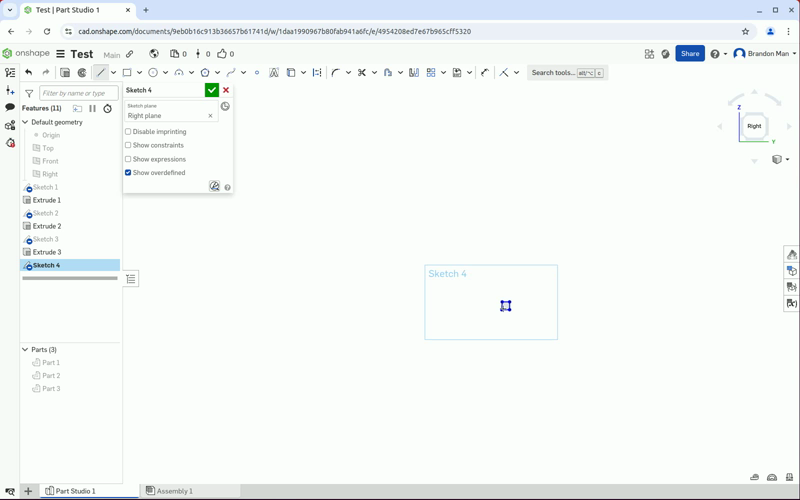
scroll(6)
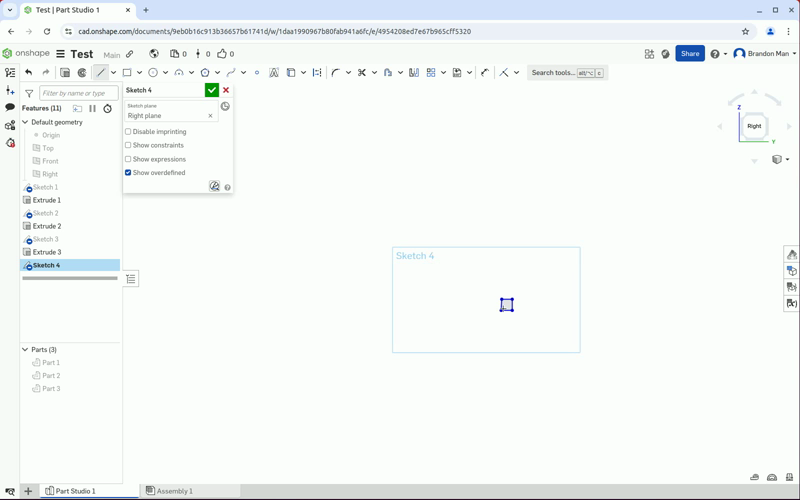
scroll(6)
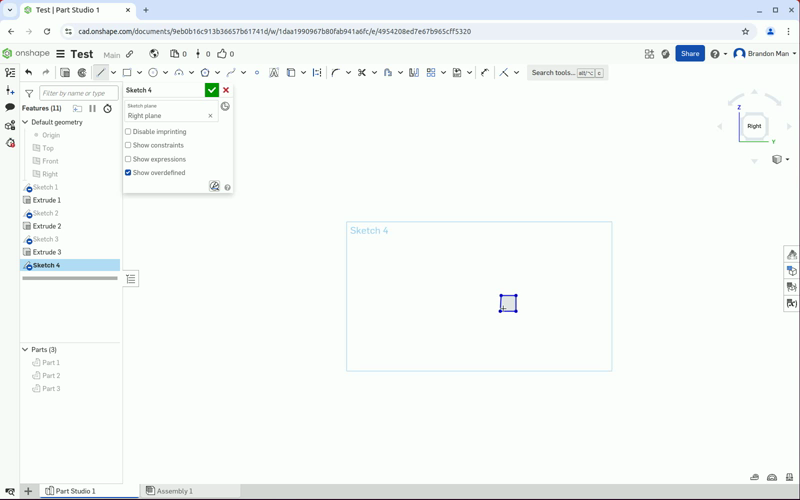
scroll(6)
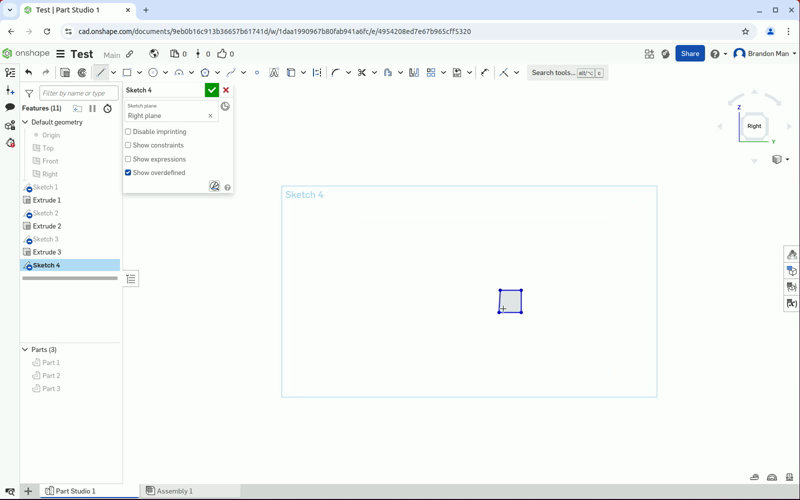
scroll(6)
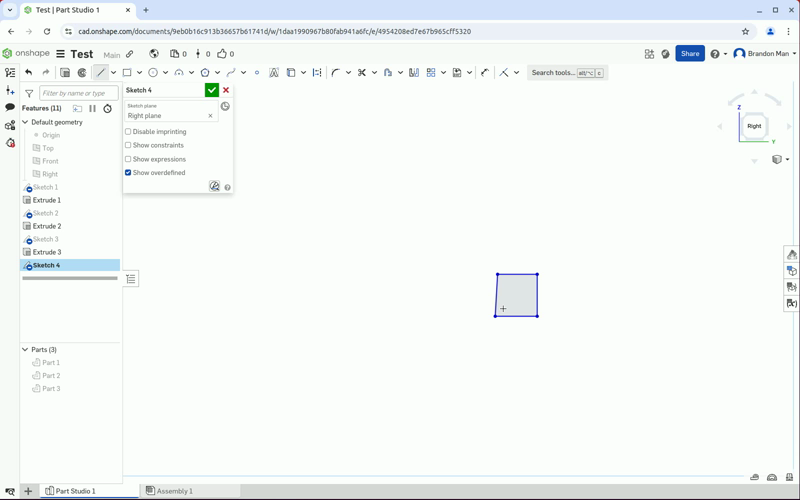
click(503, 308)
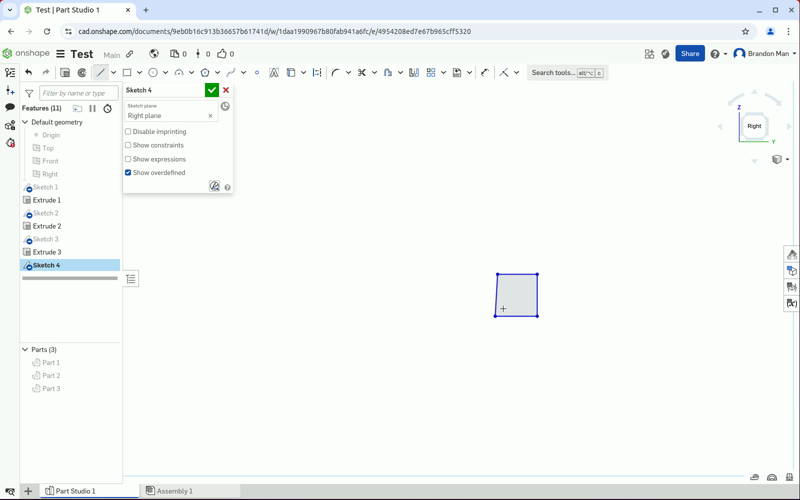
scroll(-6)
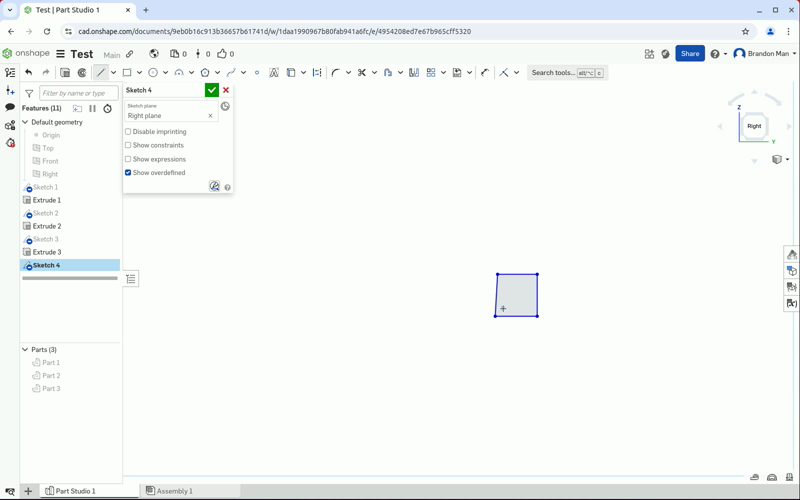
scroll(-6)
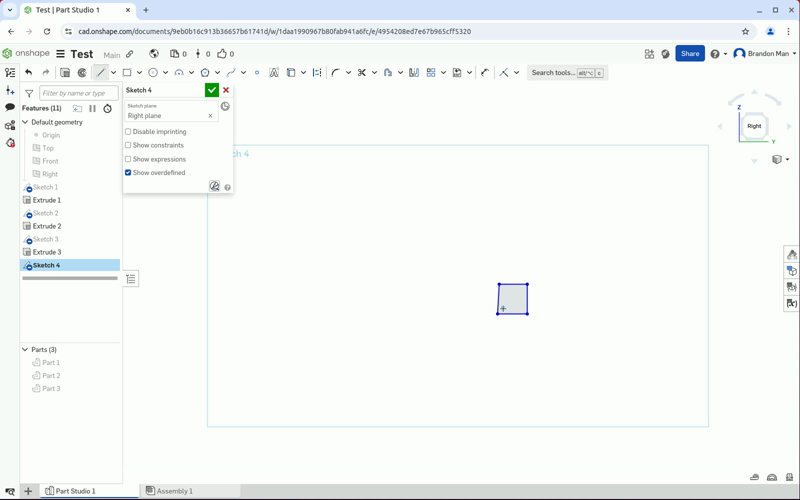
scroll(-6)
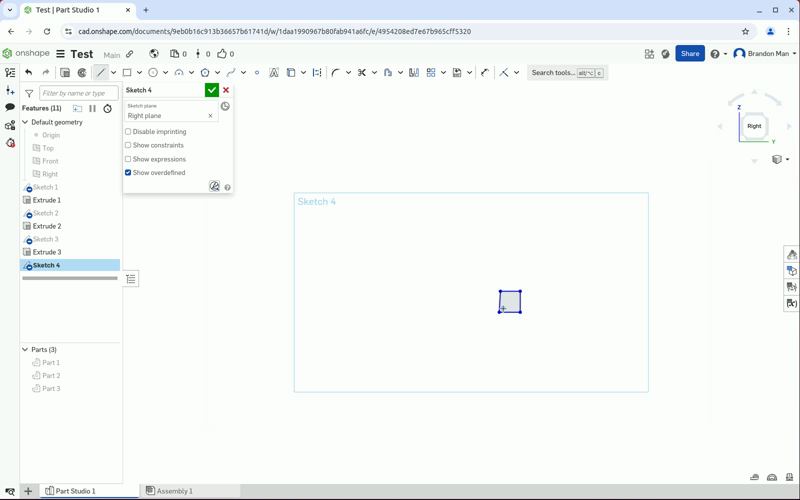
scroll(-6)
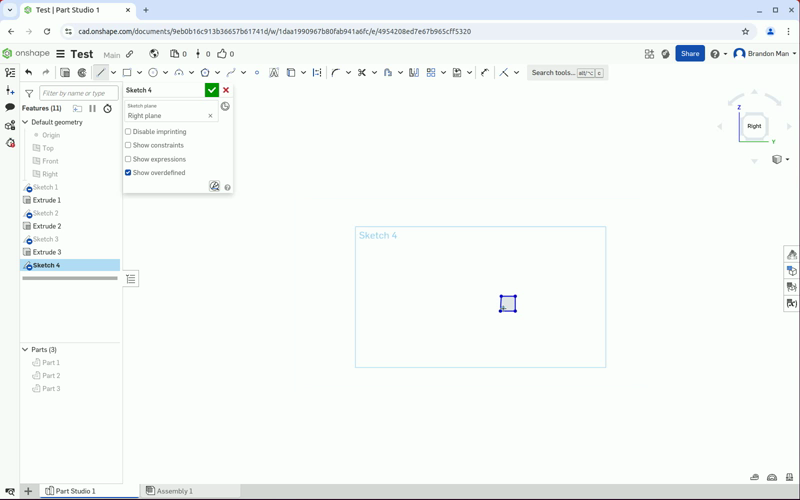
scroll(-6)
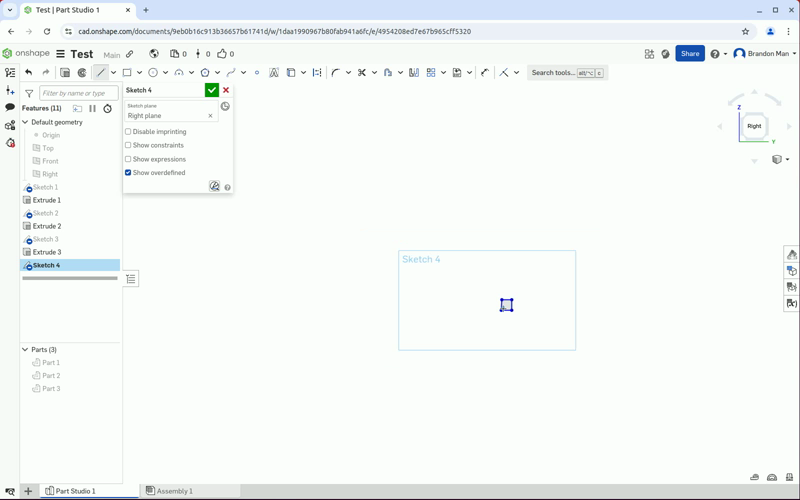
scroll(-6)
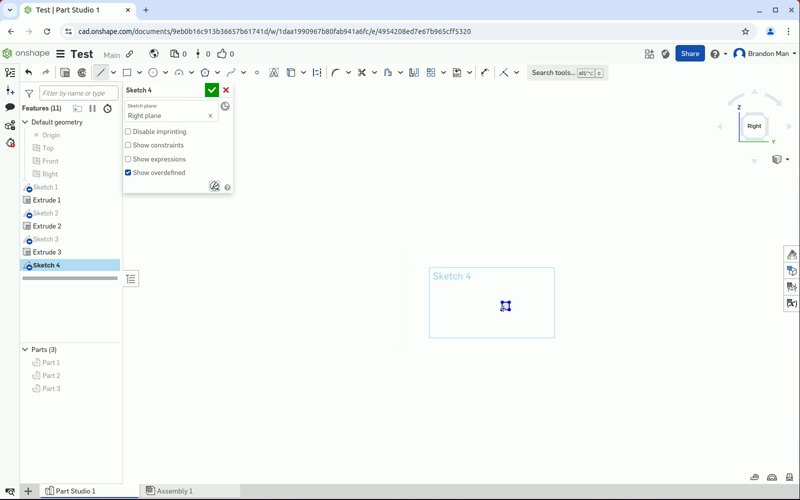
scroll(-6)
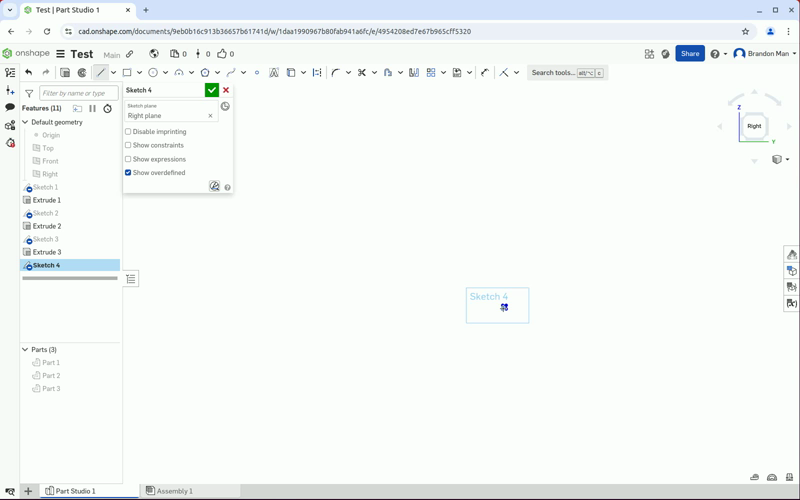
key_up(shift)
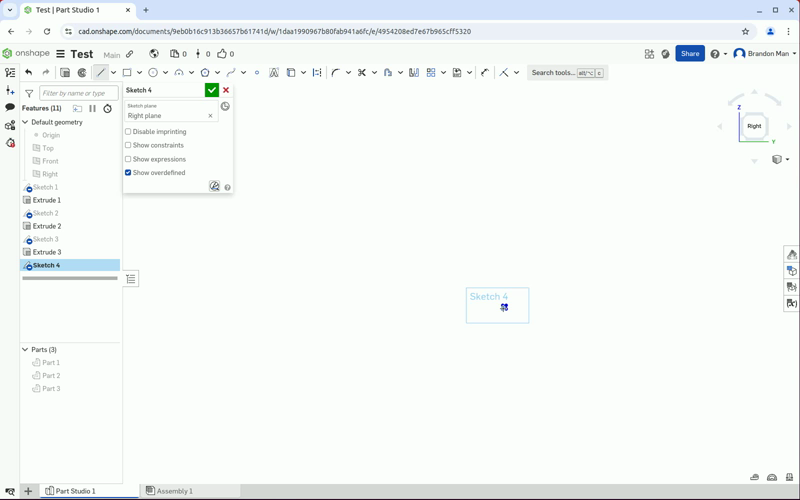
key_down(shift)
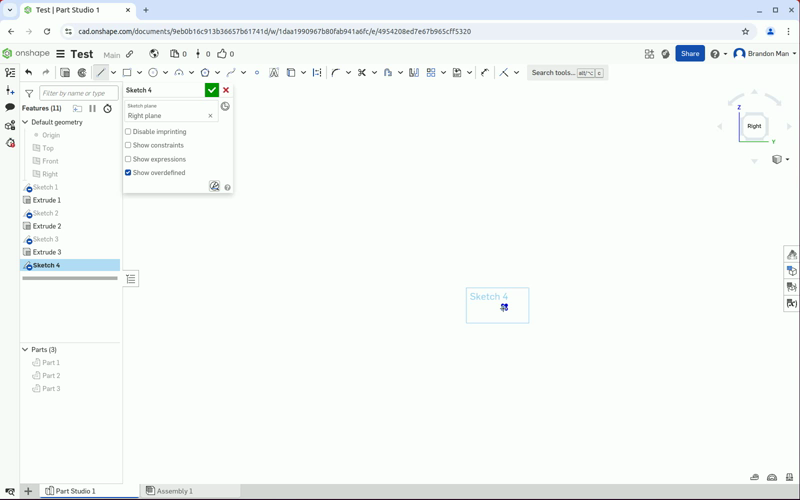
mouse_move(533, 308)
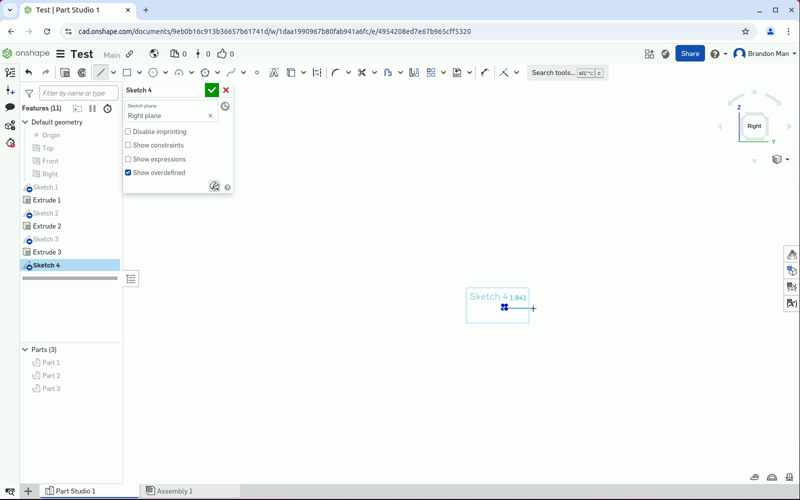
mouse_move(506, 308)
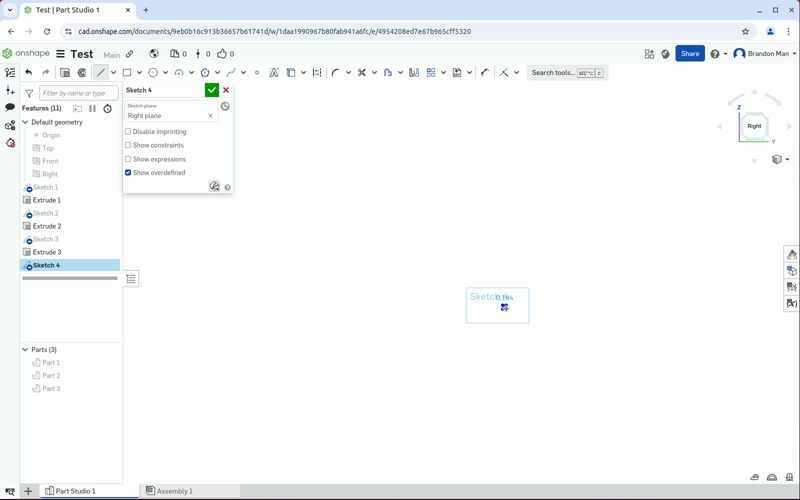
scroll(6)
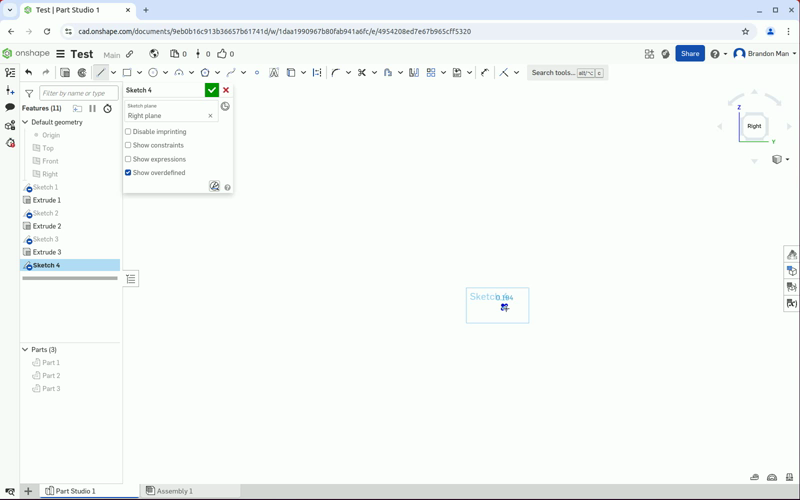
scroll(6)
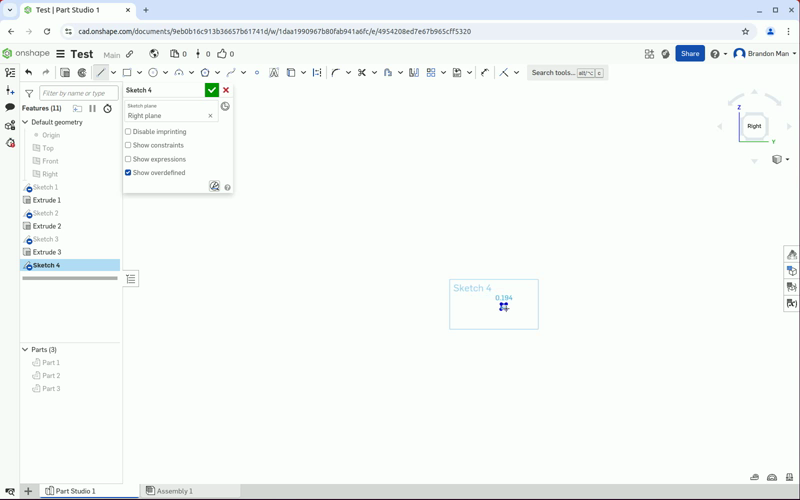
scroll(6)
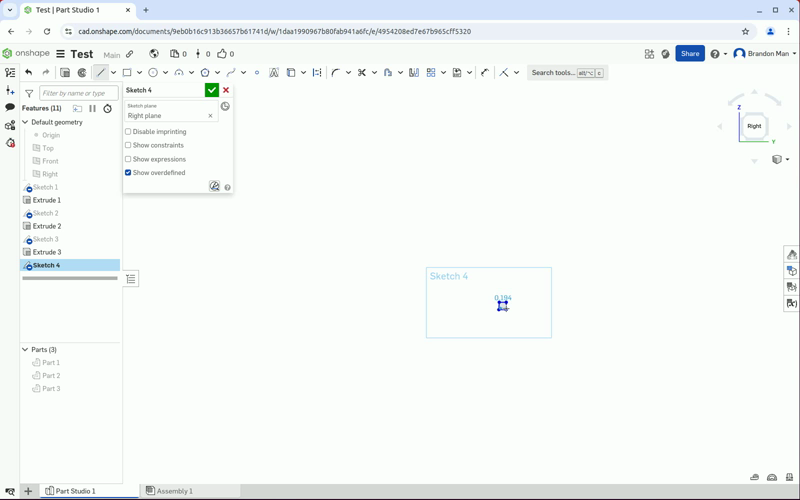
scroll(6)
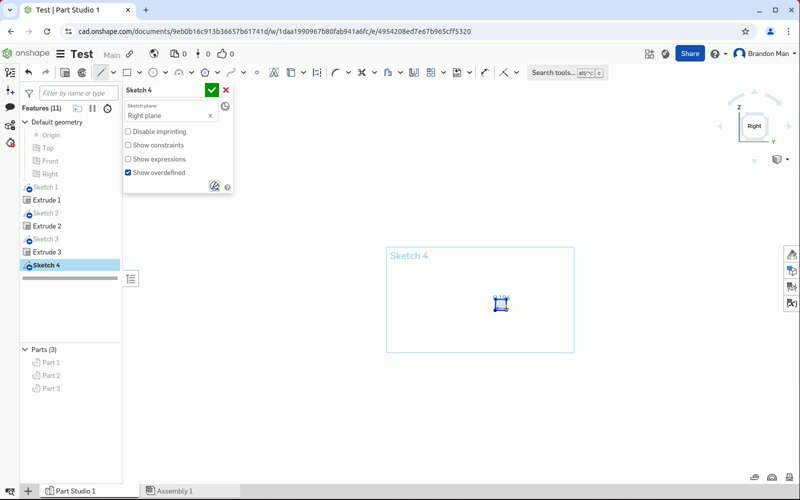
scroll(6)
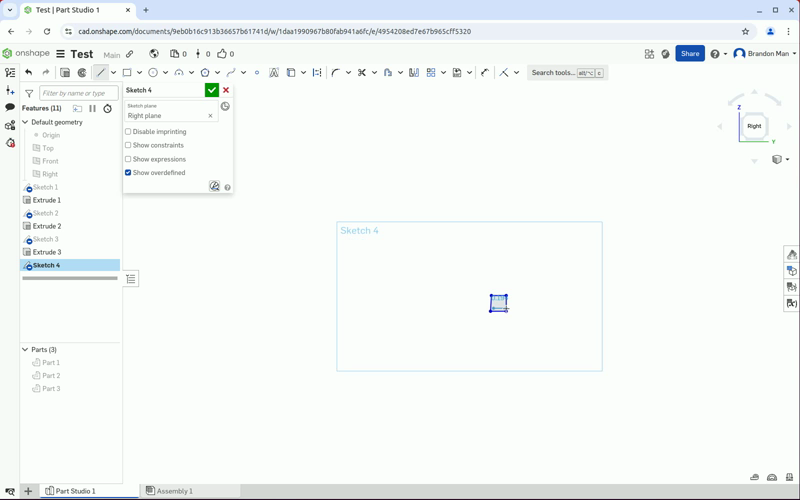
scroll(6)
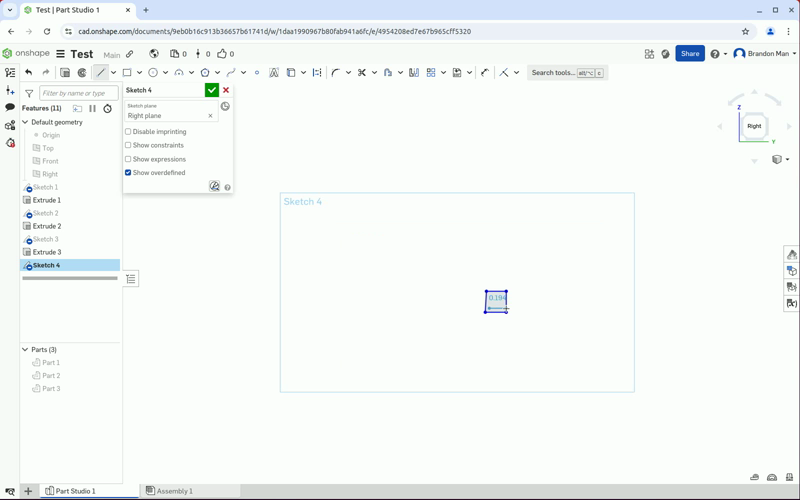
scroll(6)
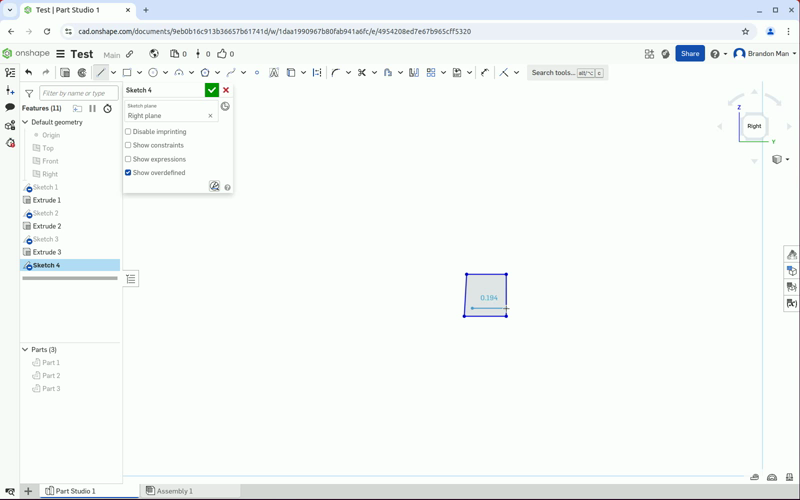
click(506, 308)
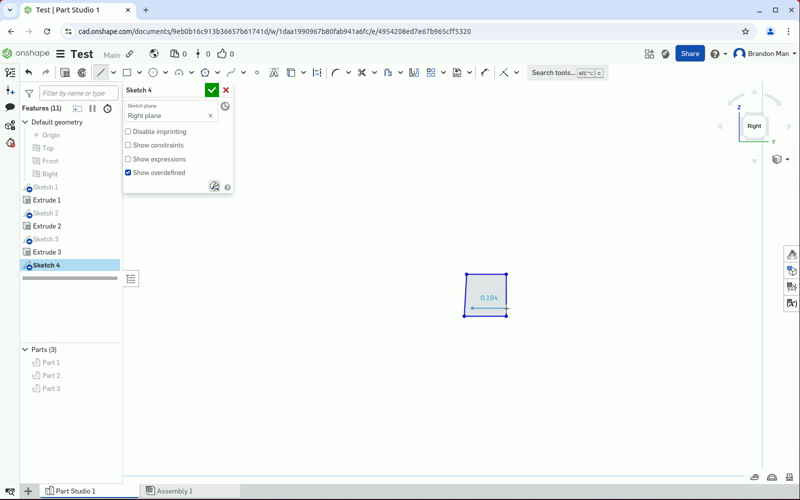
scroll(-6)
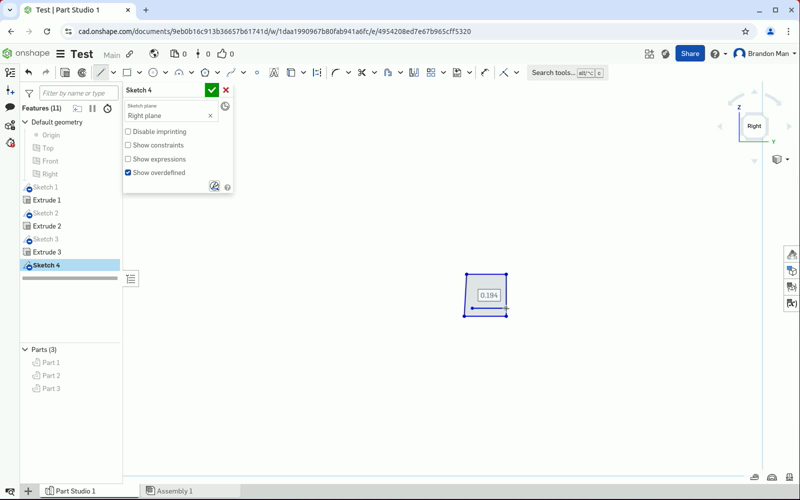
scroll(-6)
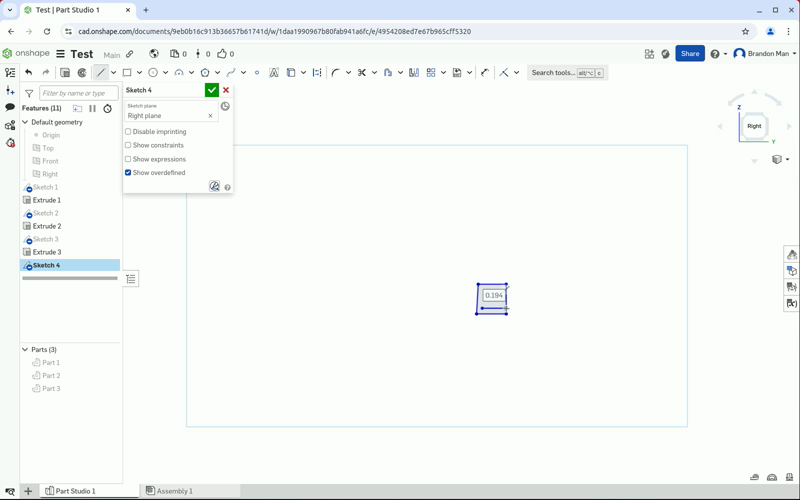
scroll(-6)
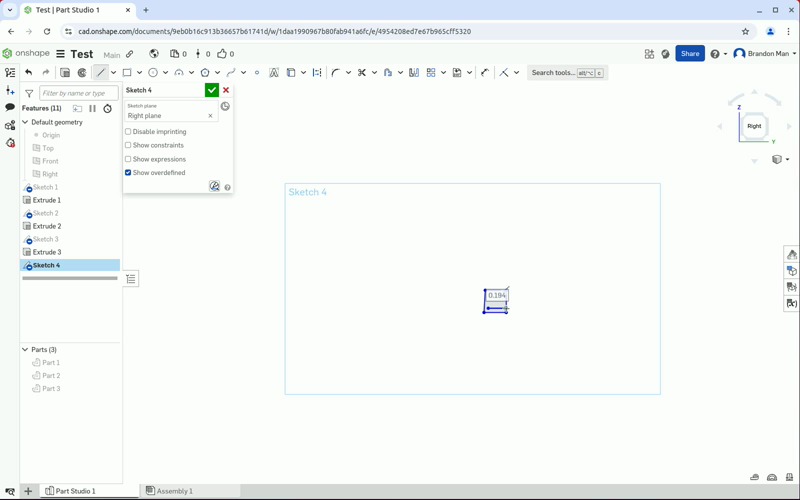
scroll(-6)
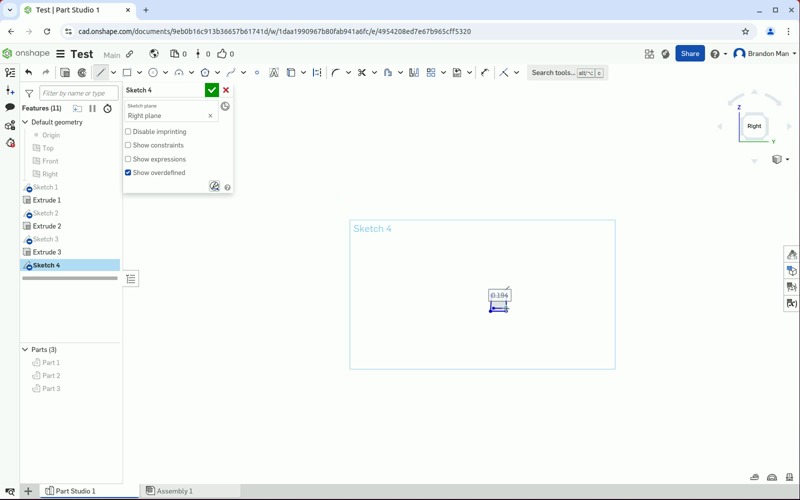
scroll(-6)
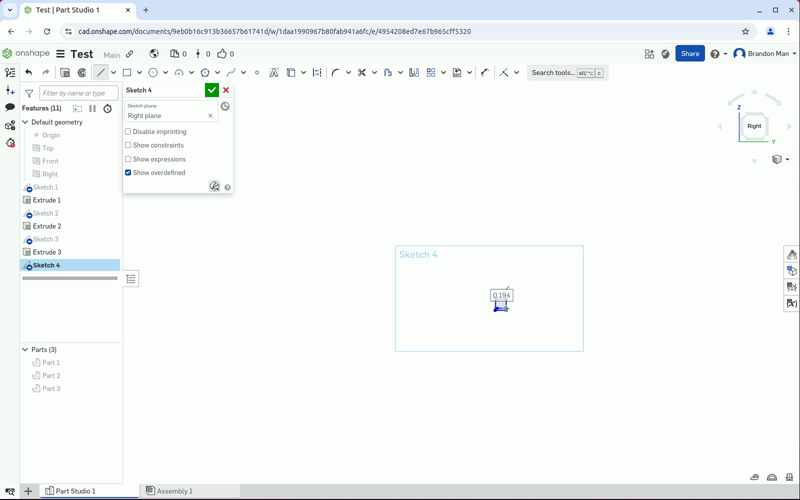
scroll(-6)
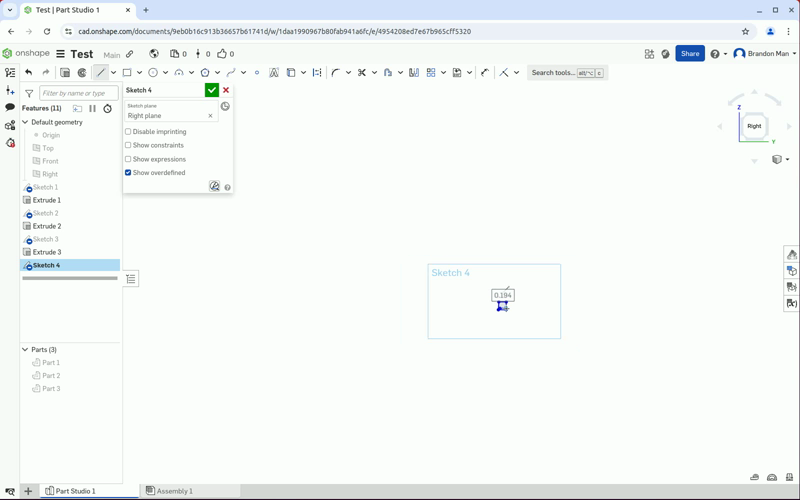
scroll(-6)
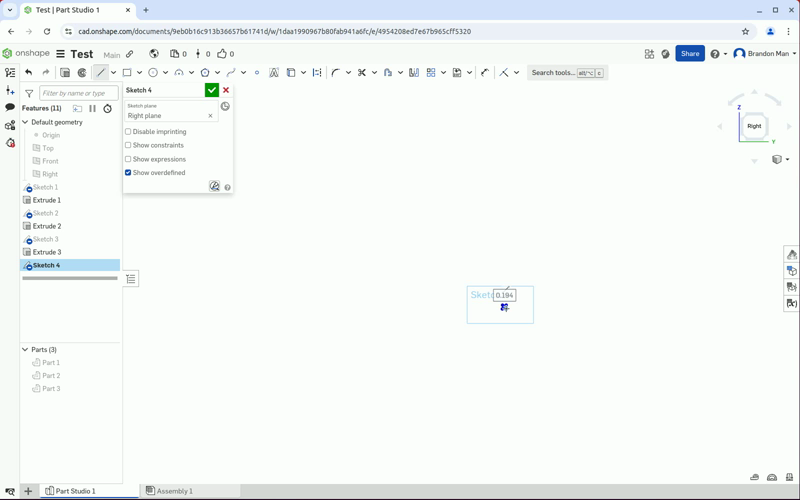
key_up(shift)
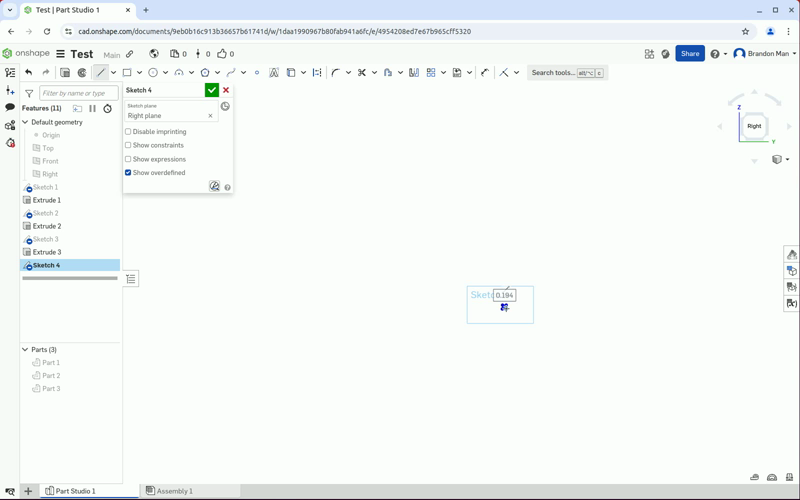
key_down(shift)
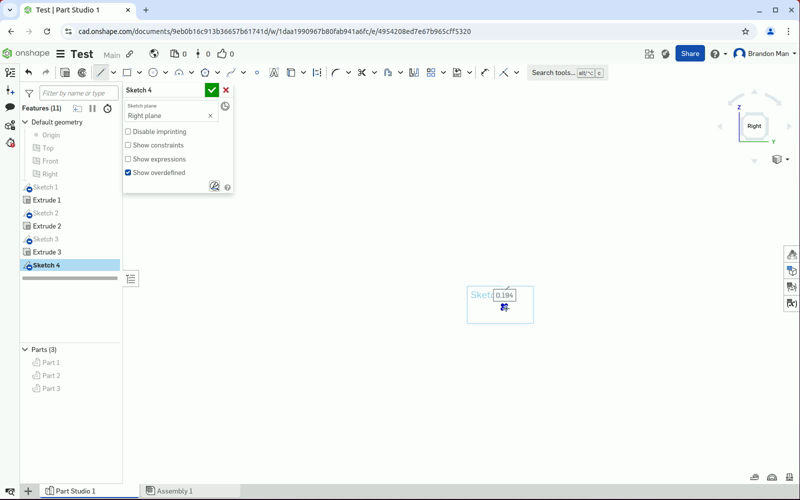
mouse_move(536, 308)
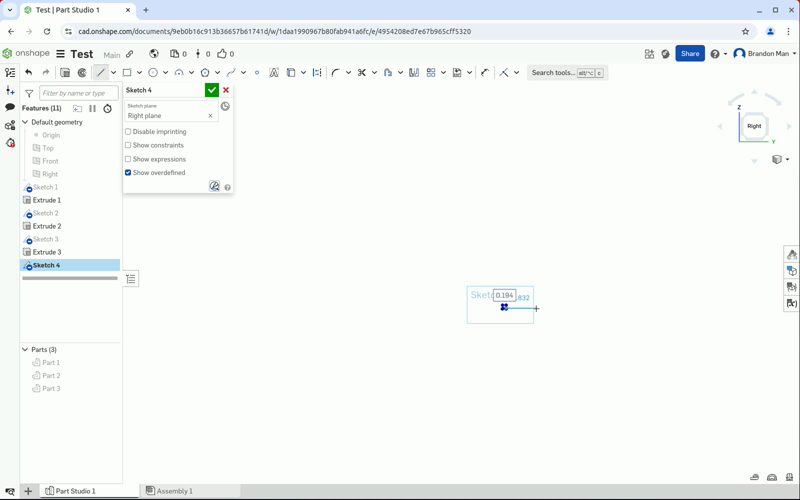
mouse_move(506, 305)
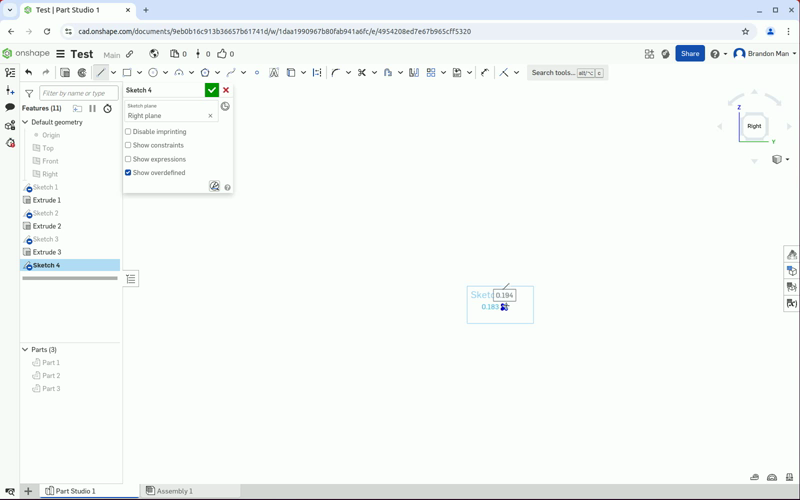
scroll(6)
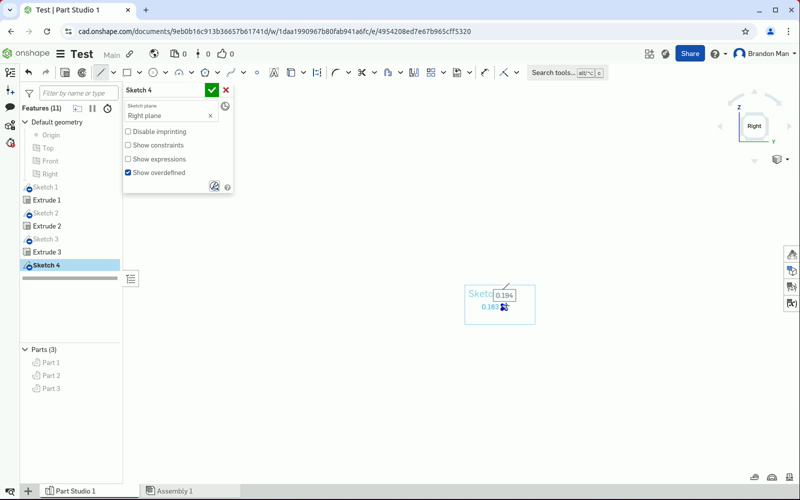
scroll(6)
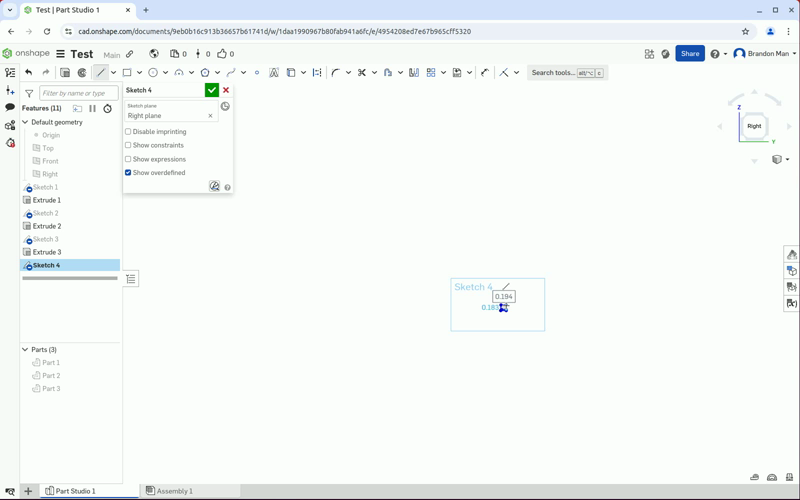
scroll(6)
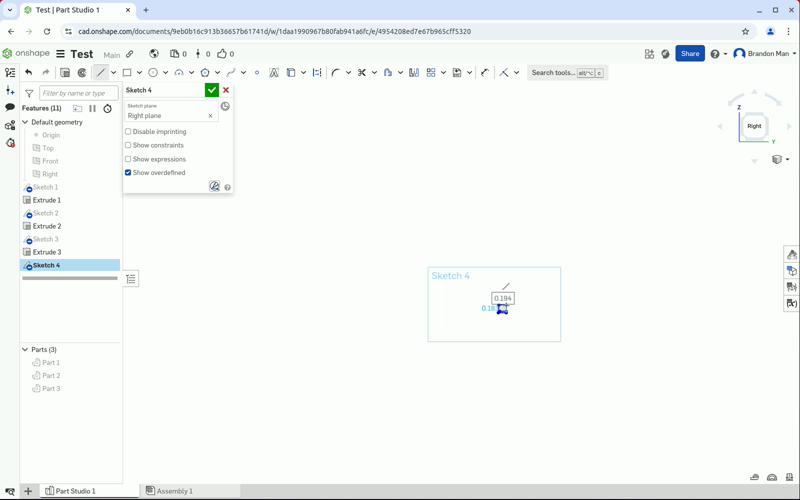
scroll(6)
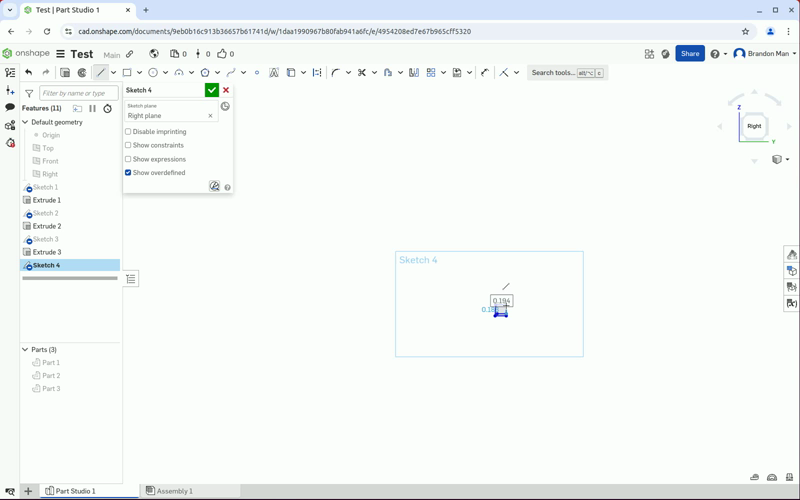
scroll(6)
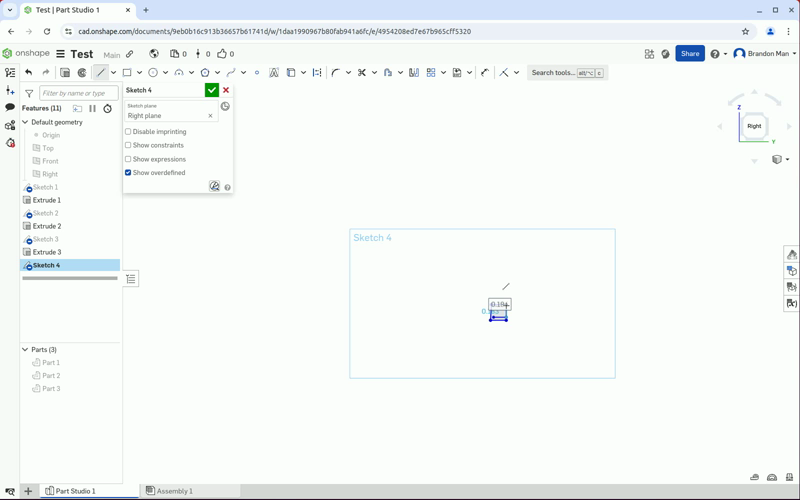
scroll(6)
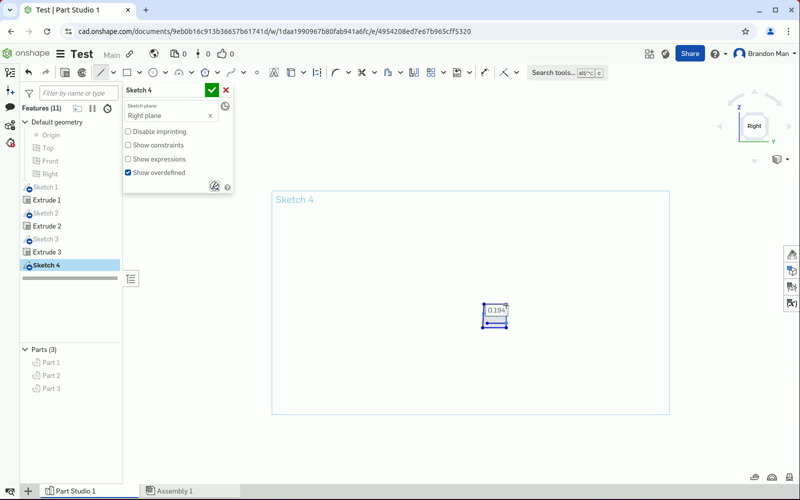
scroll(6)
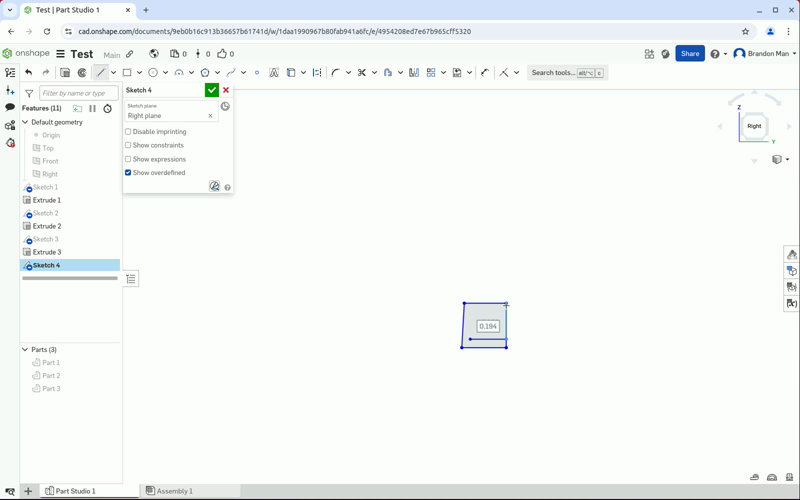
click(506, 305)
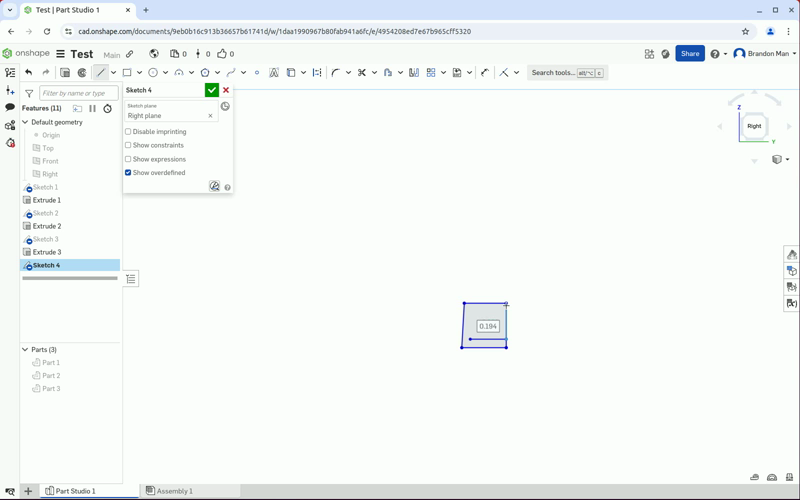
scroll(-6)
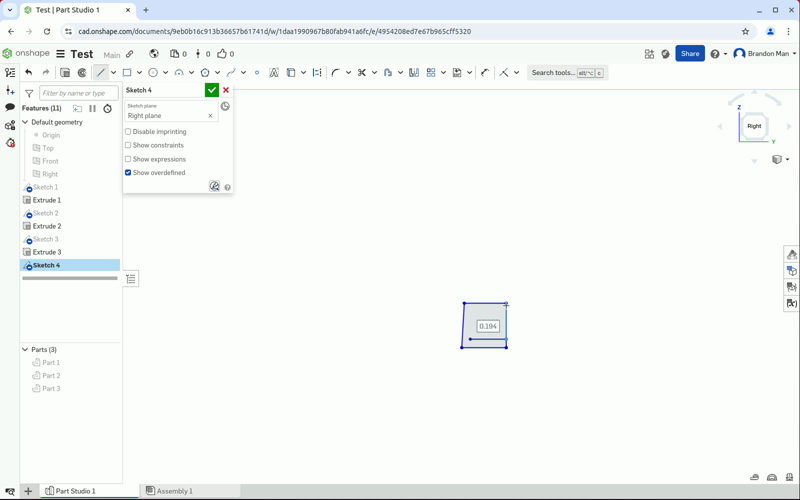
scroll(-6)
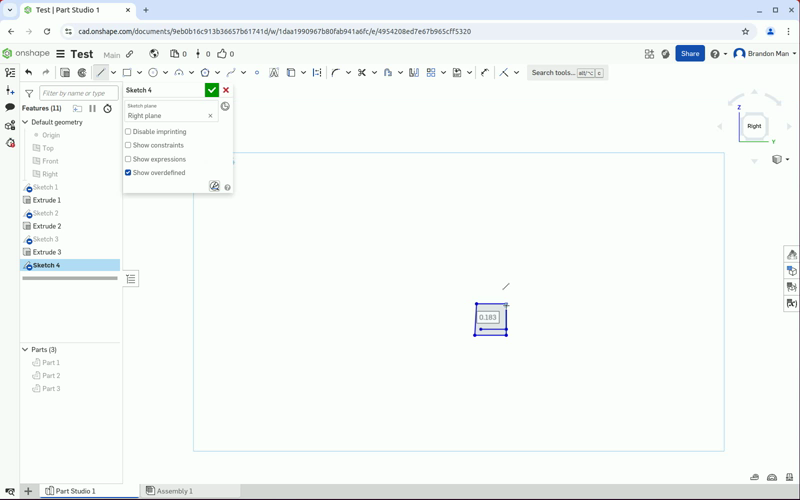
scroll(-6)
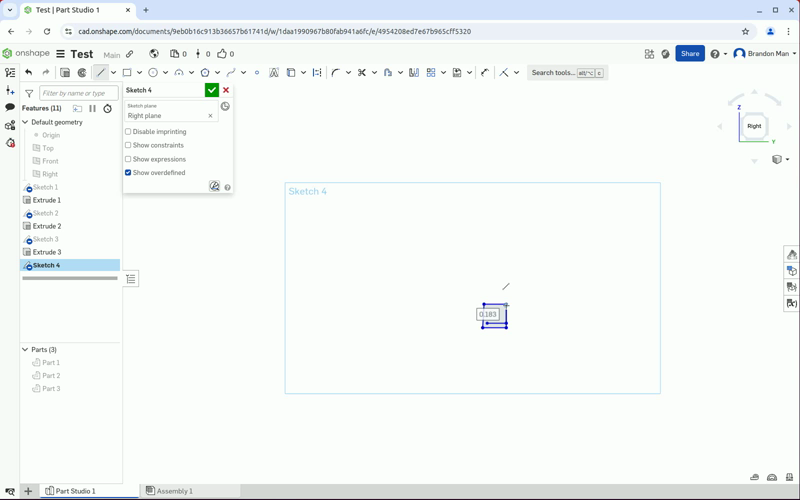
scroll(-6)
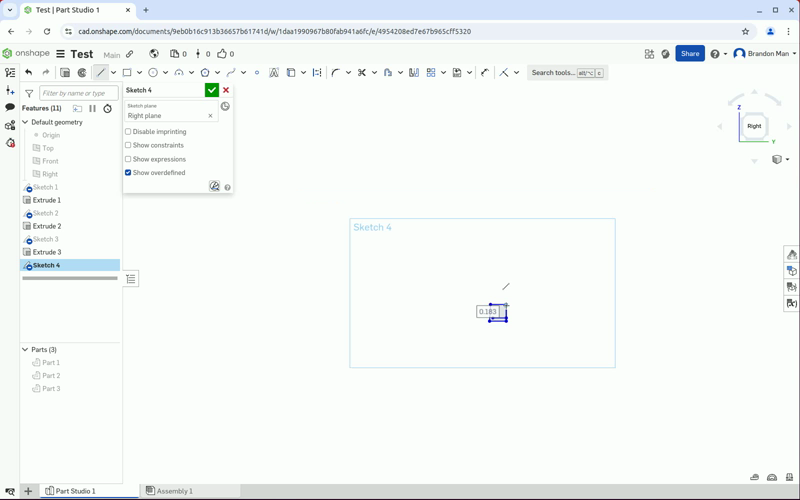
scroll(-6)
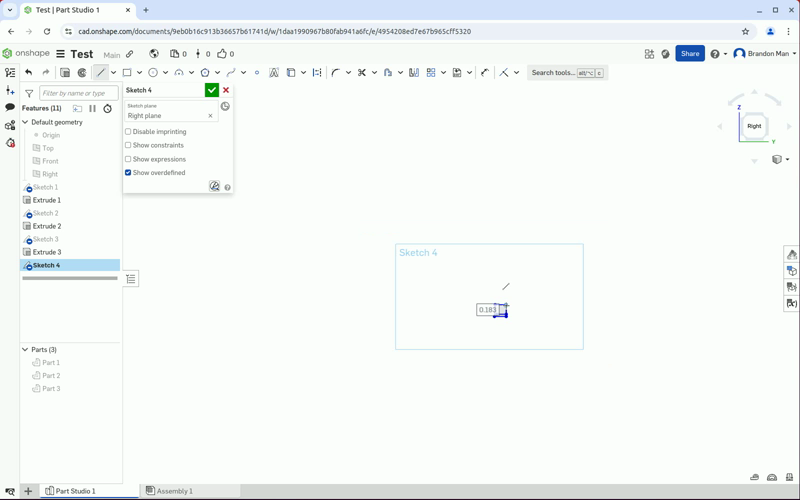
scroll(-6)
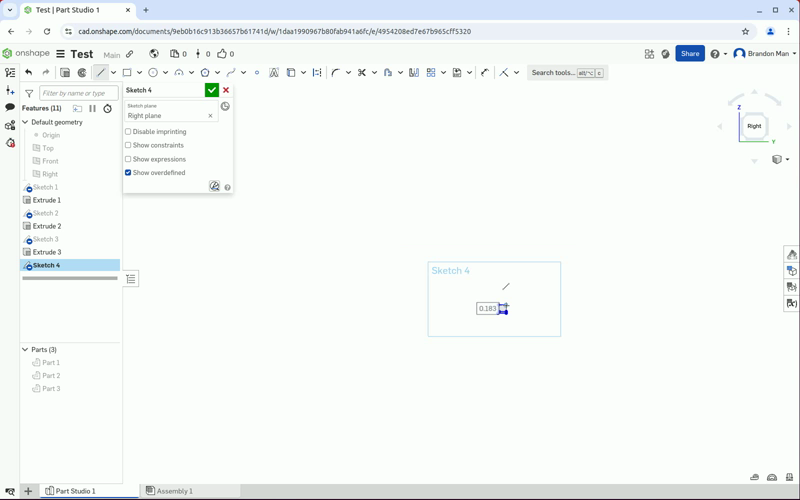
scroll(-6)
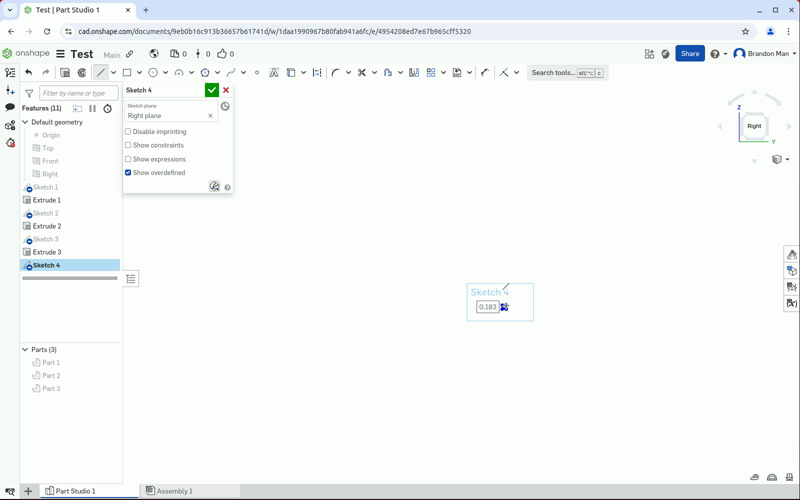
key_up(shift)
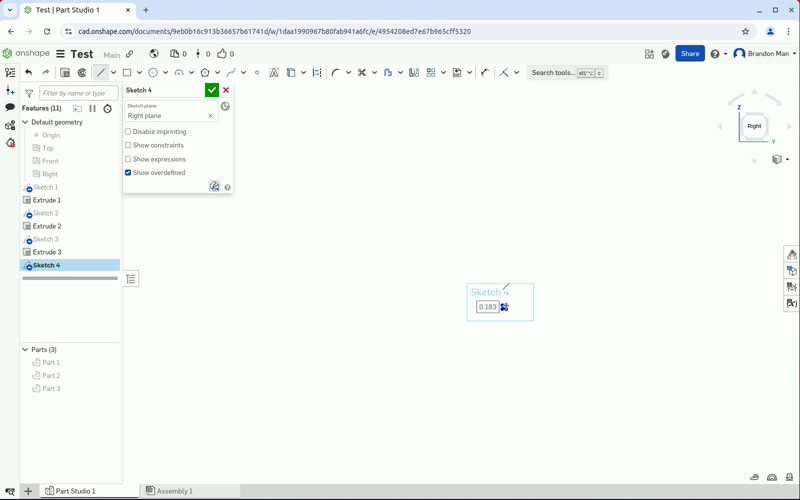
key_down(shift)
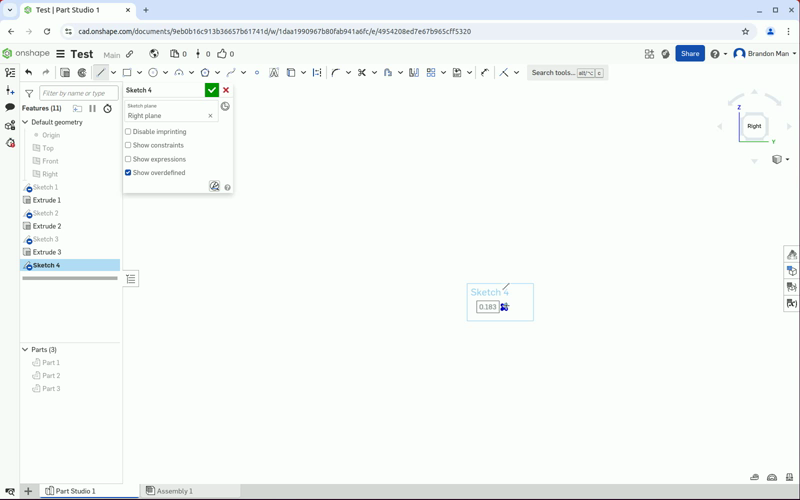
mouse_move(536, 305)
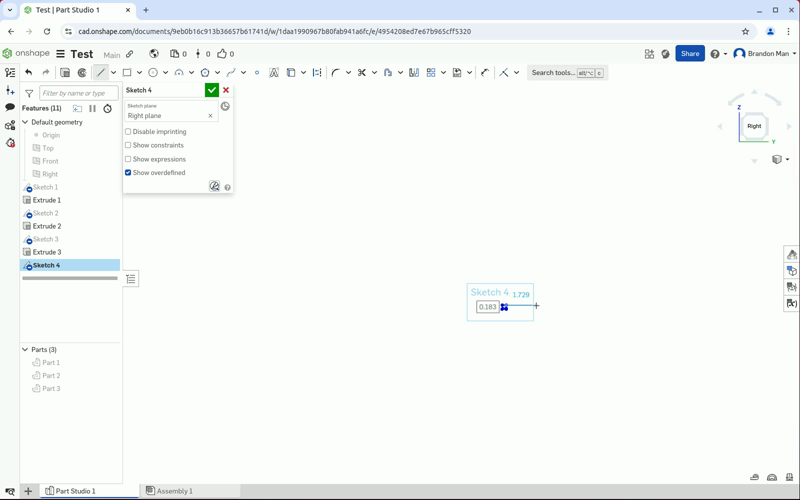
mouse_move(503, 305)
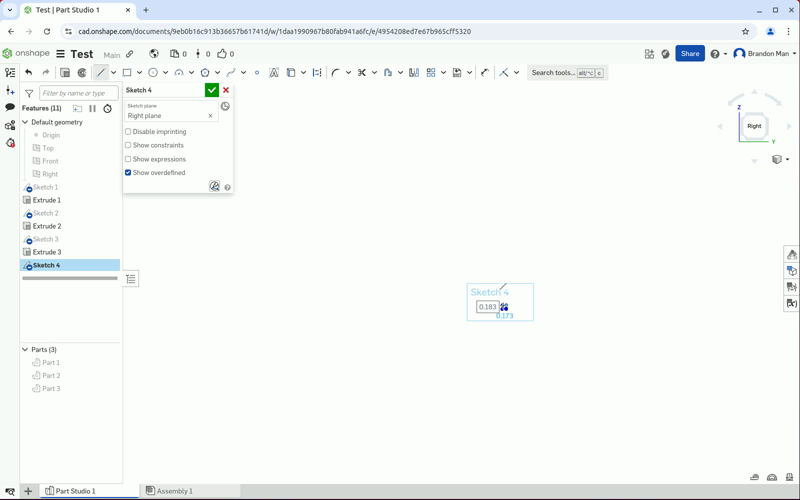
scroll(6)
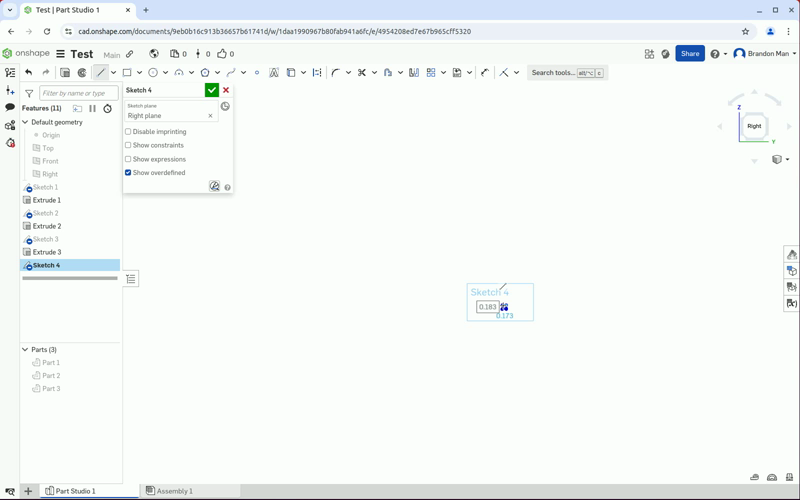
scroll(6)
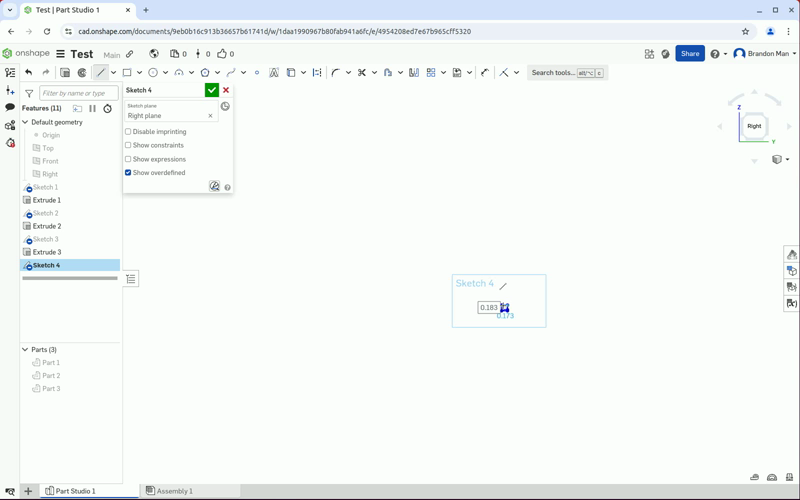
scroll(6)
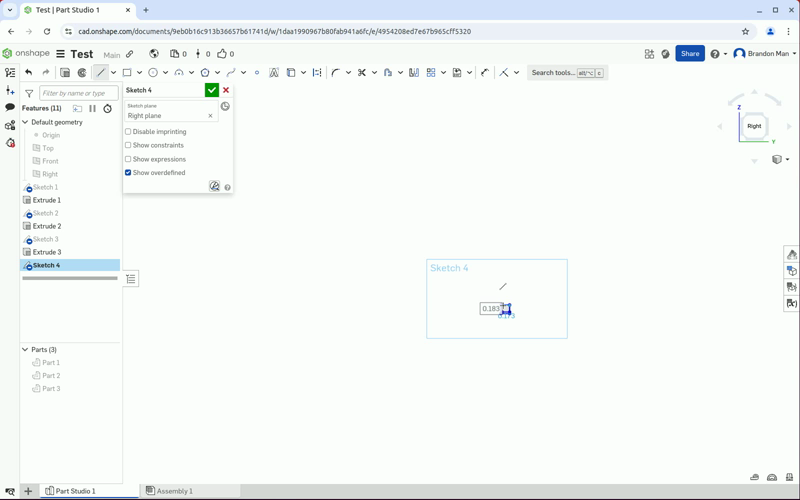
scroll(6)
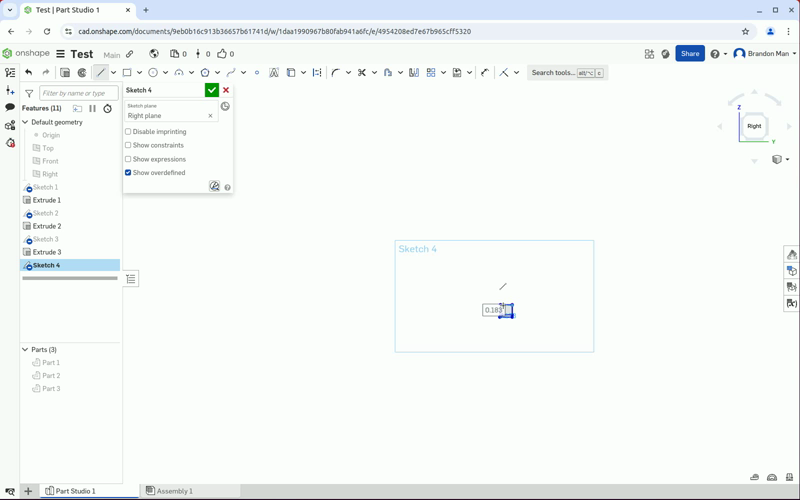
scroll(6)
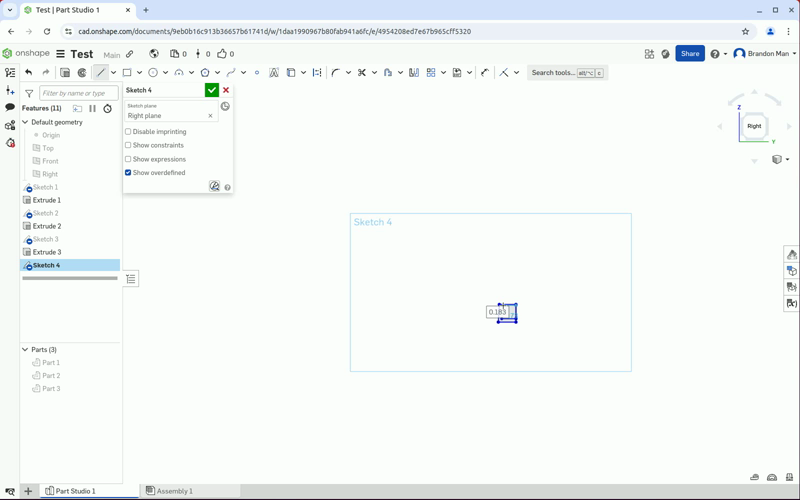
scroll(6)
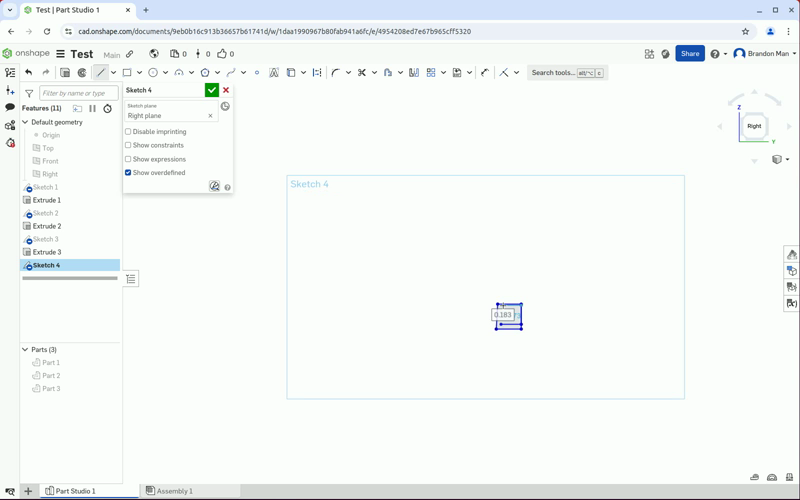
scroll(6)
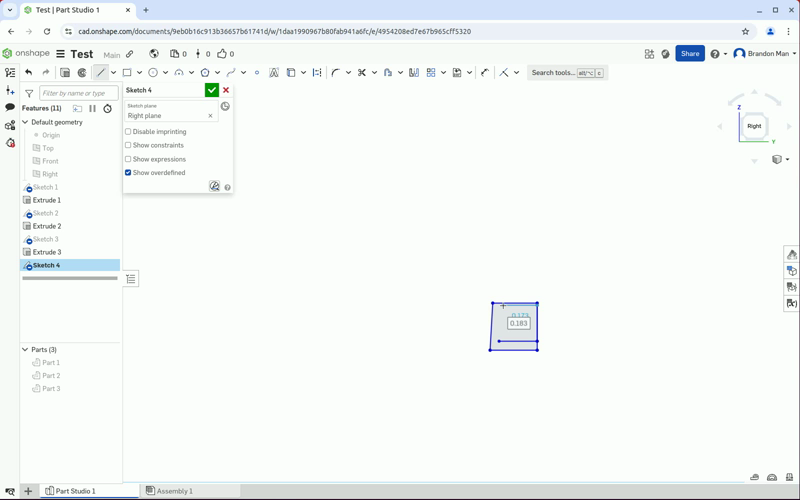
click(503, 305)
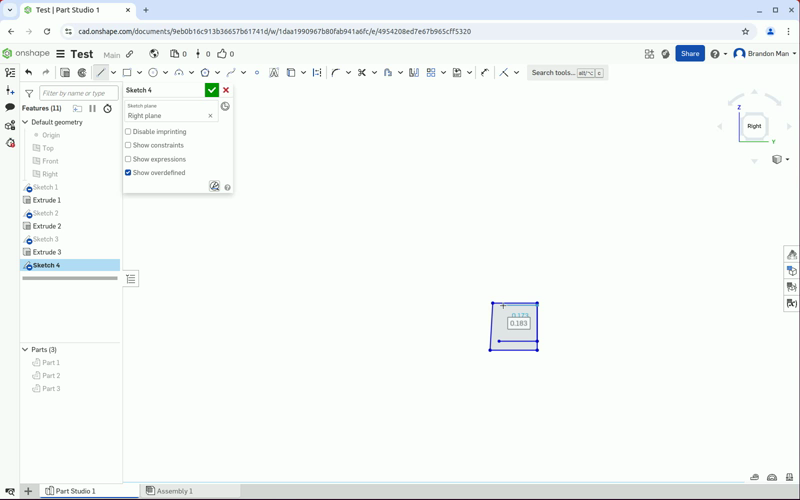
scroll(-6)
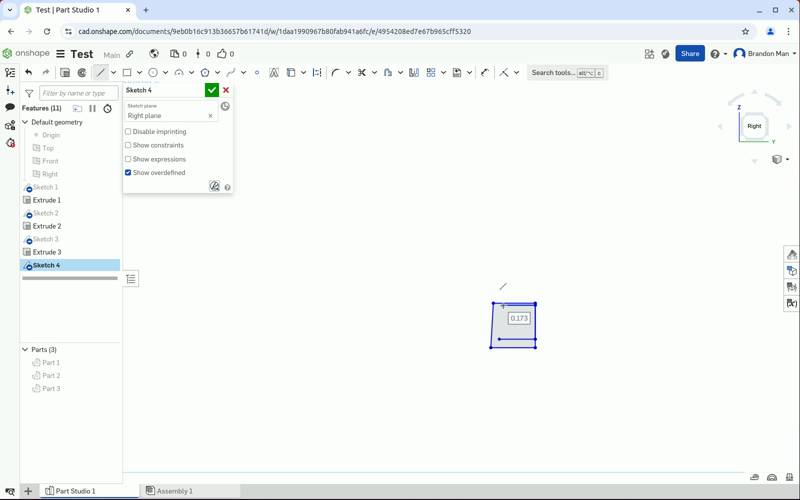
scroll(-6)
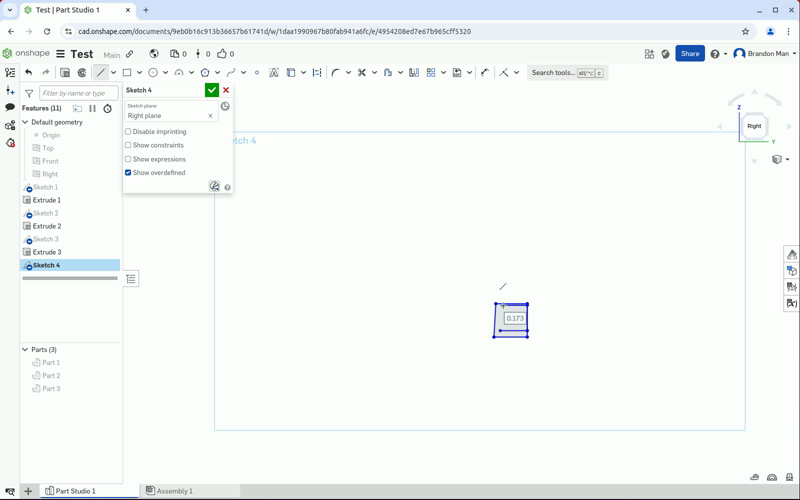
scroll(-6)
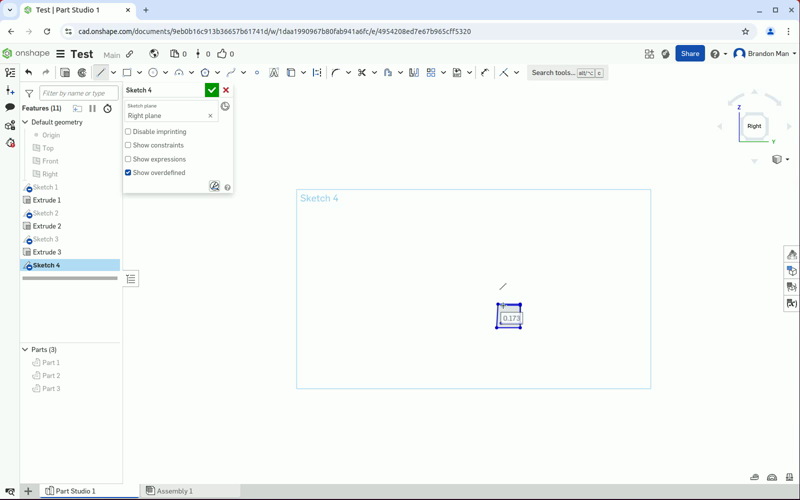
scroll(-6)
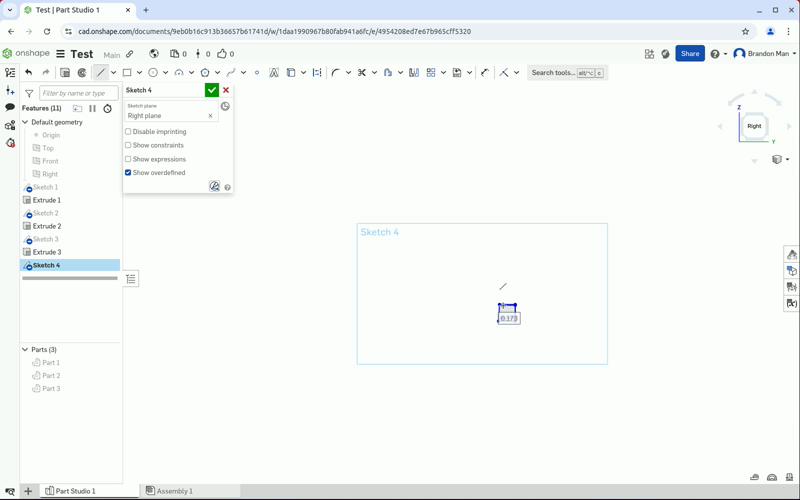
scroll(-6)
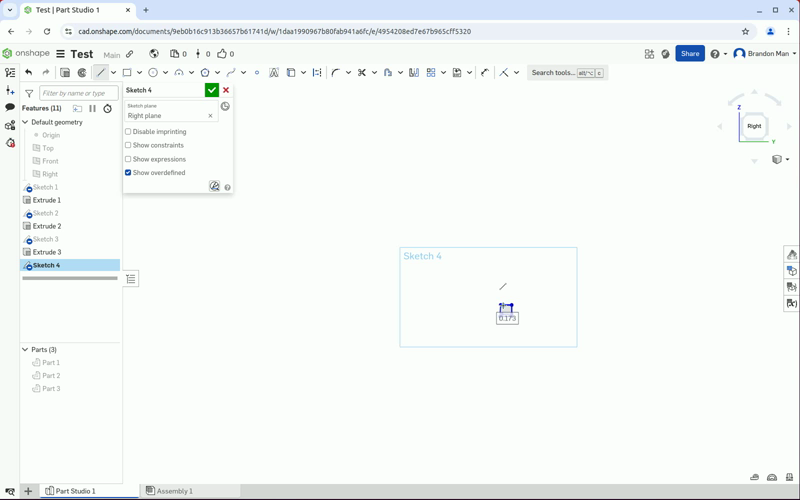
scroll(-6)
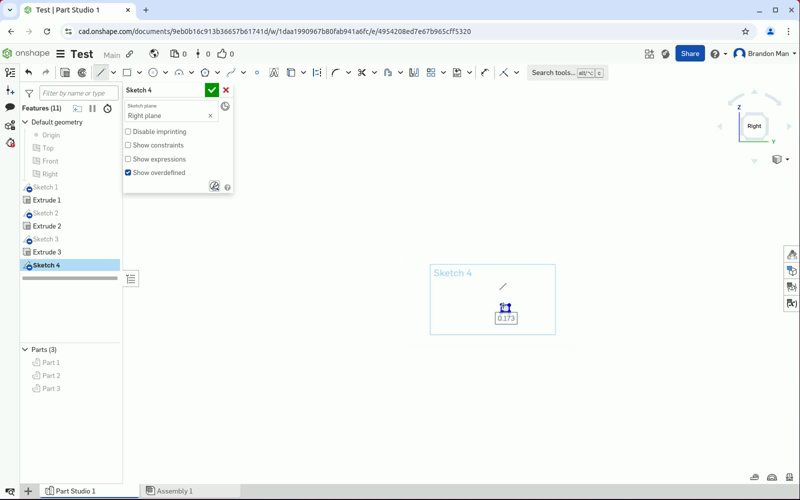
scroll(-6)
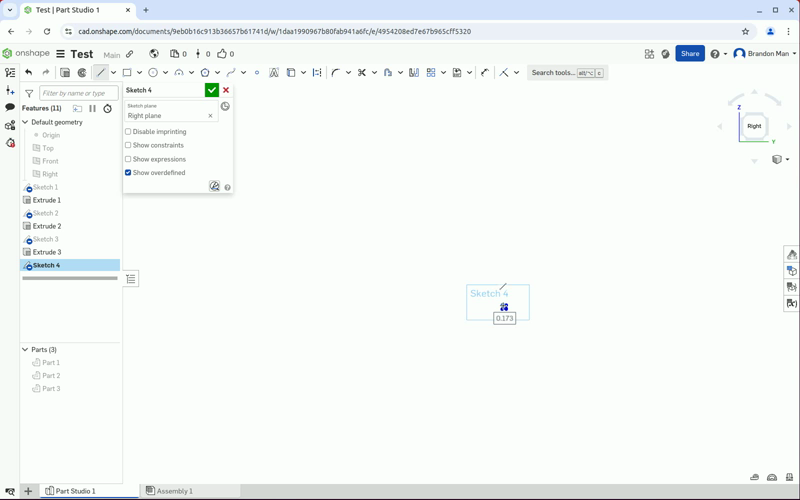
key_up(shift)
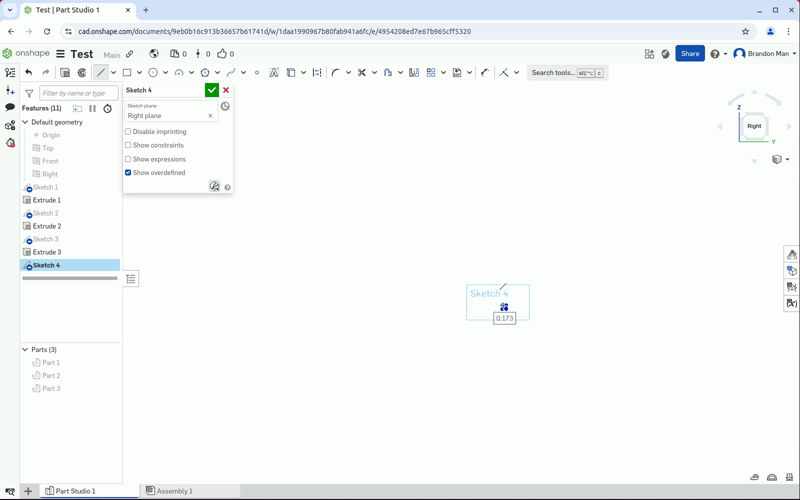
mouse_move(533, 305)
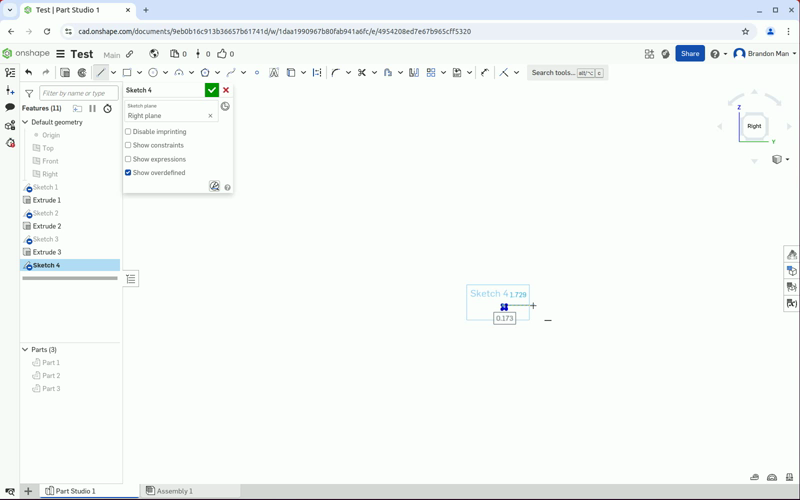
key_down(shift)
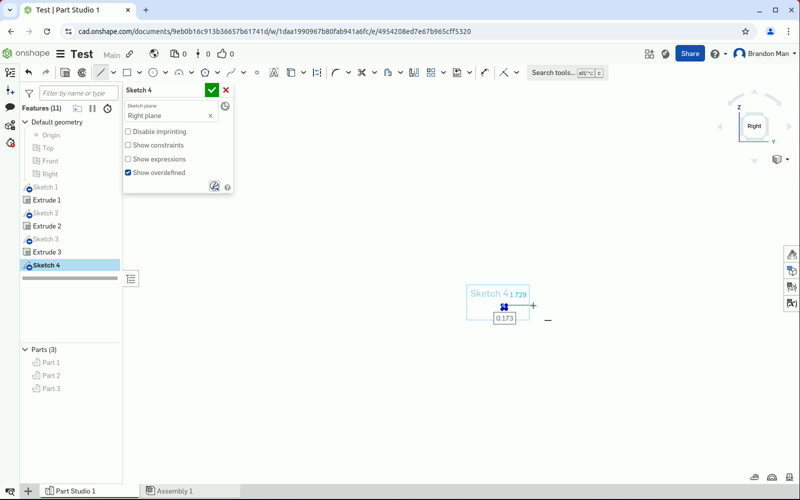
mouse_move(503, 308)
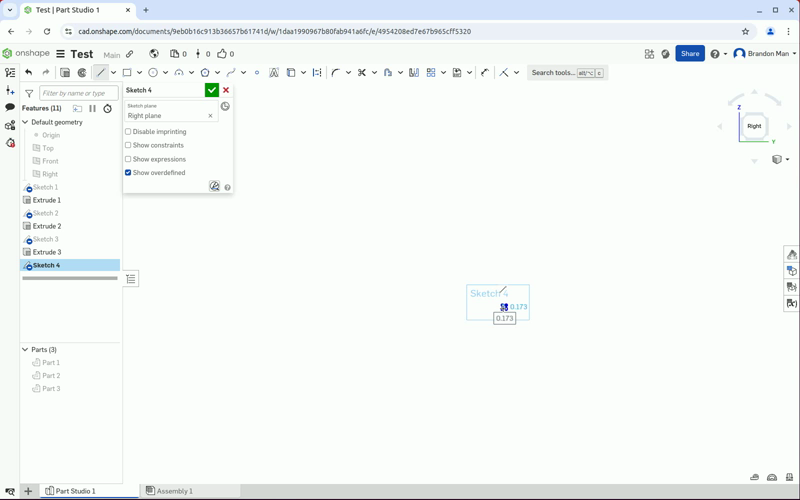
scroll(6)
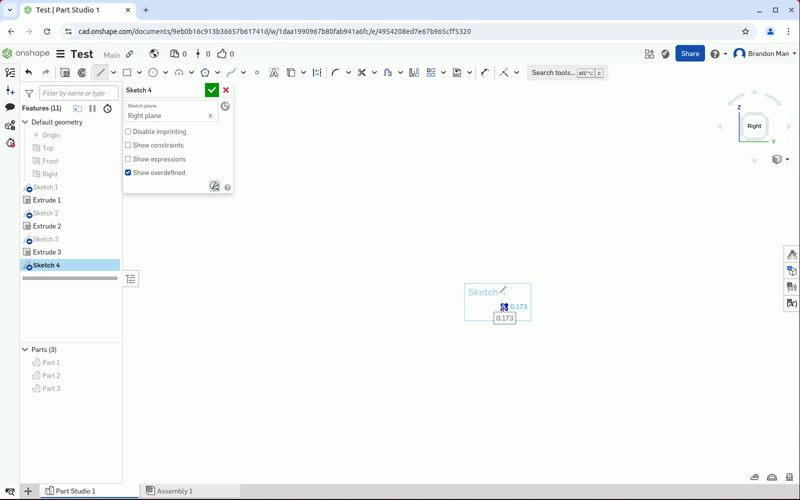
scroll(6)
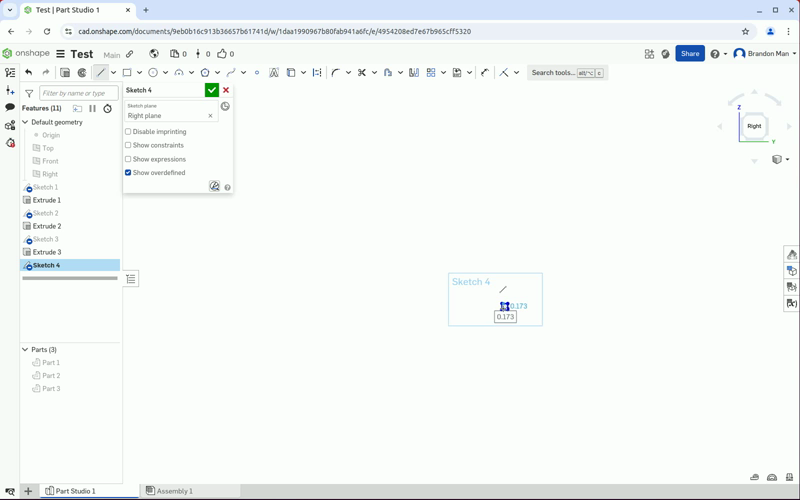
scroll(6)
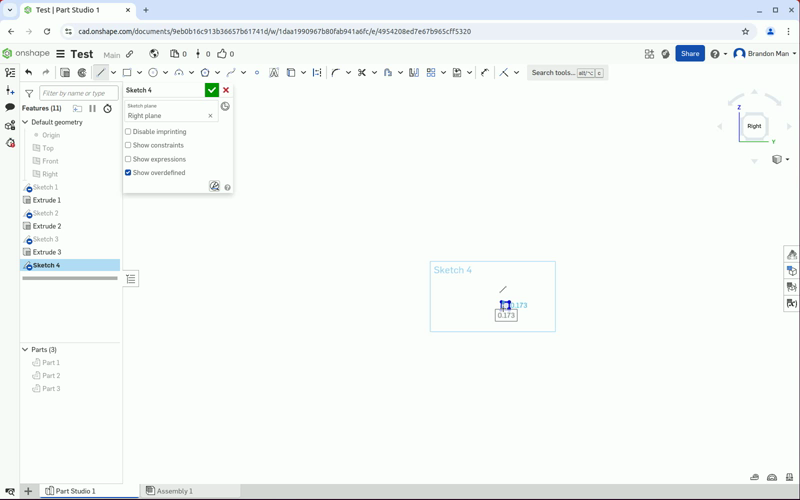
scroll(6)
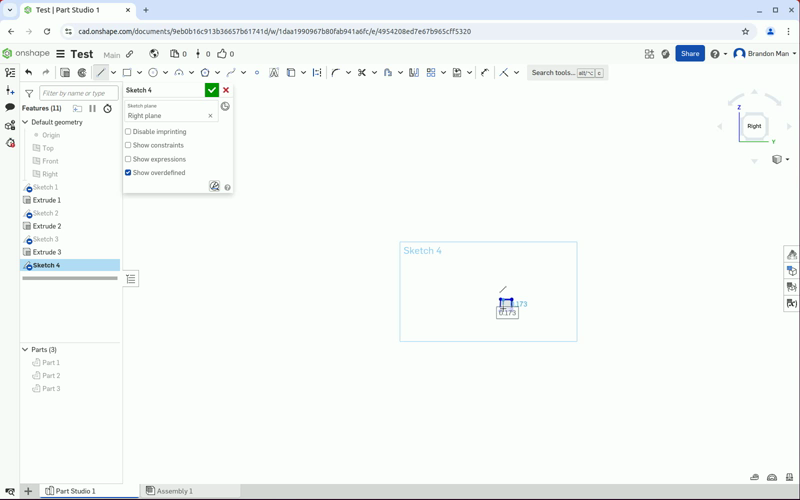
scroll(6)
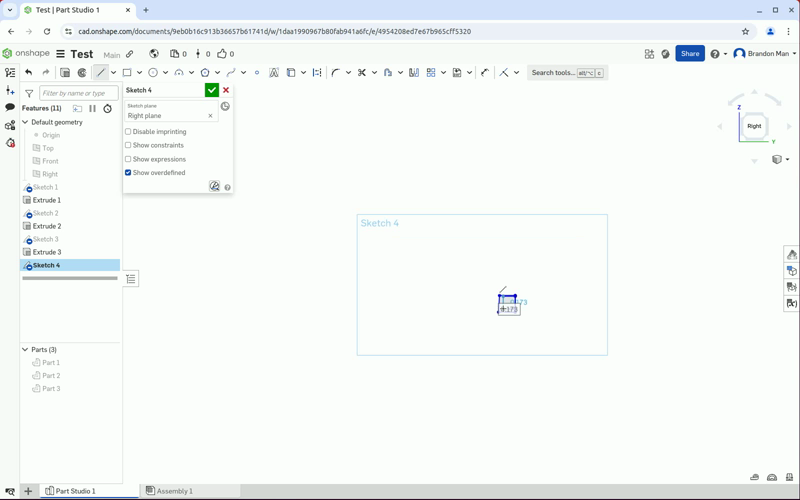
scroll(6)
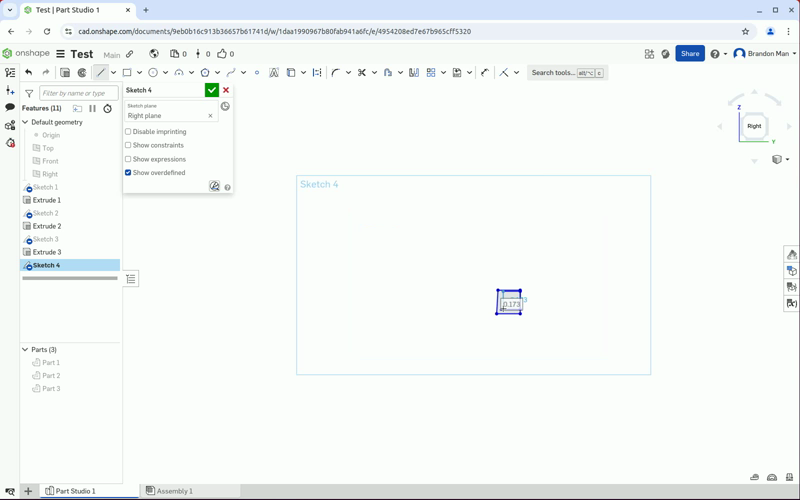
scroll(6)
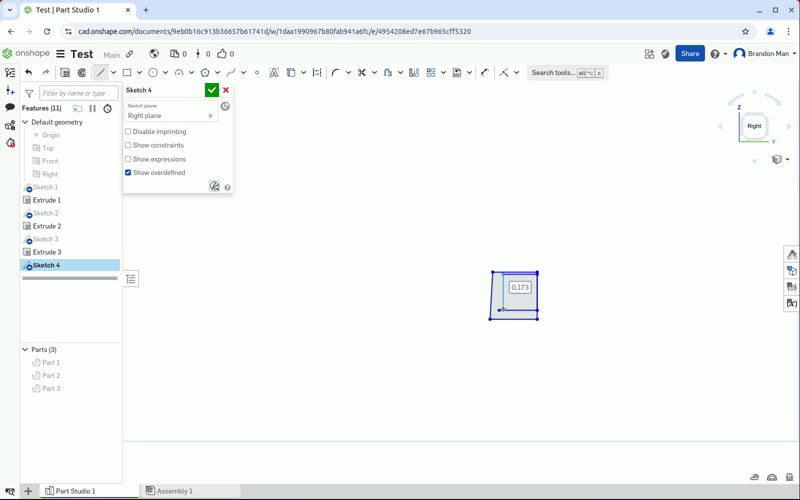
key_up(shift)
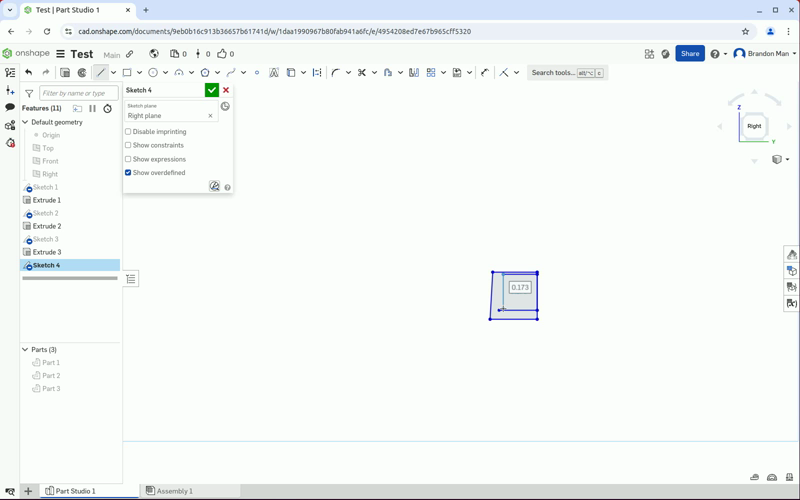
click(503, 308)
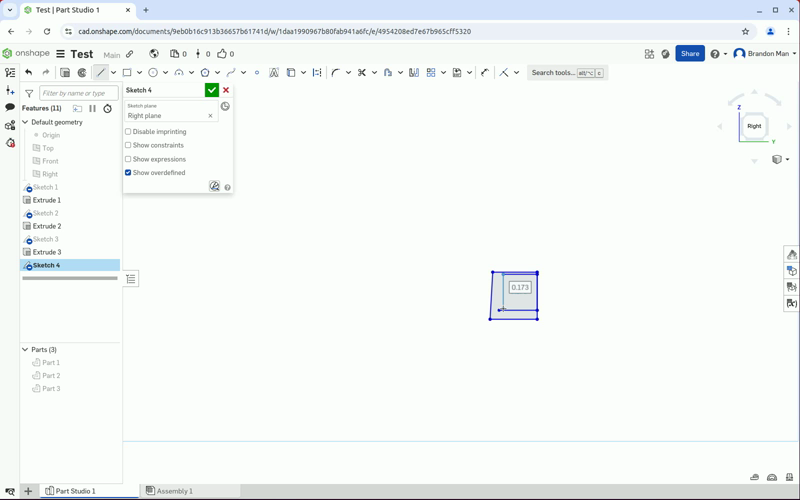
scroll(-6)
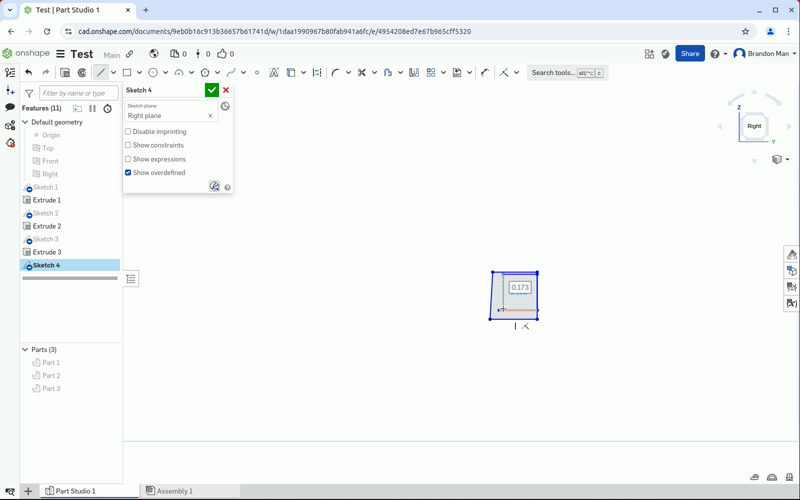
scroll(-6)
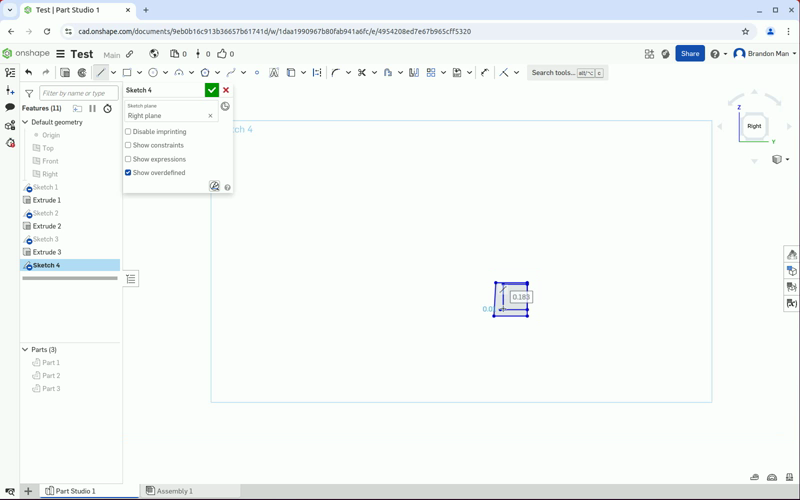
scroll(-6)
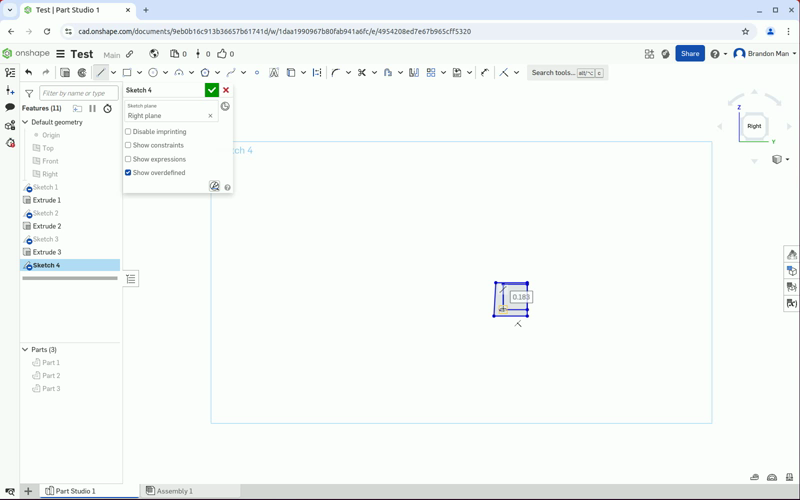
scroll(-6)
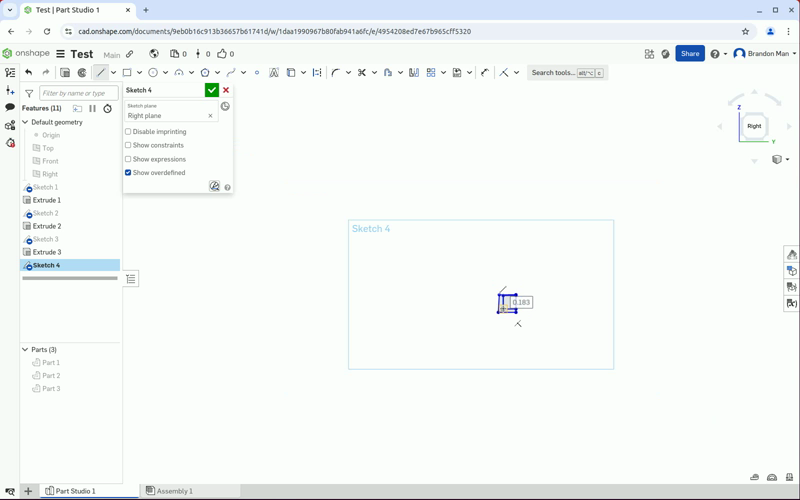
scroll(-6)
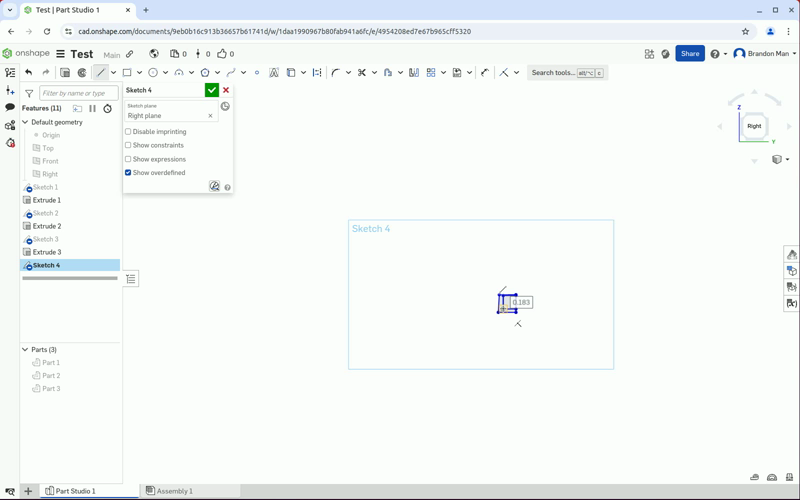
scroll(-6)
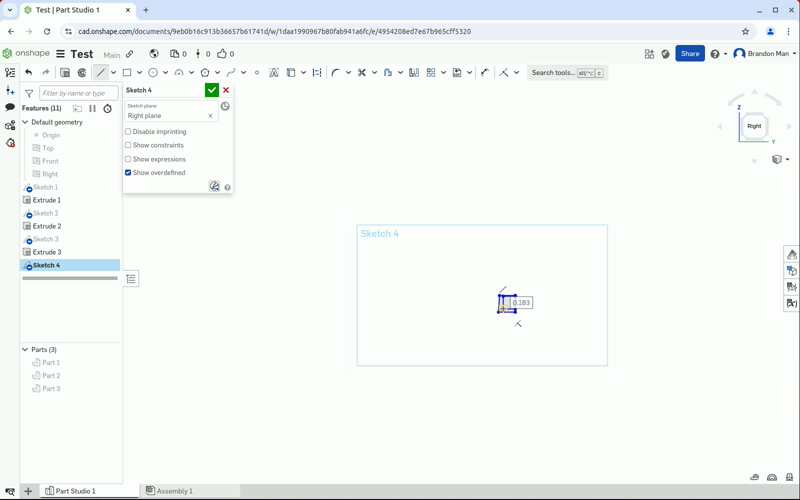
scroll(-6)
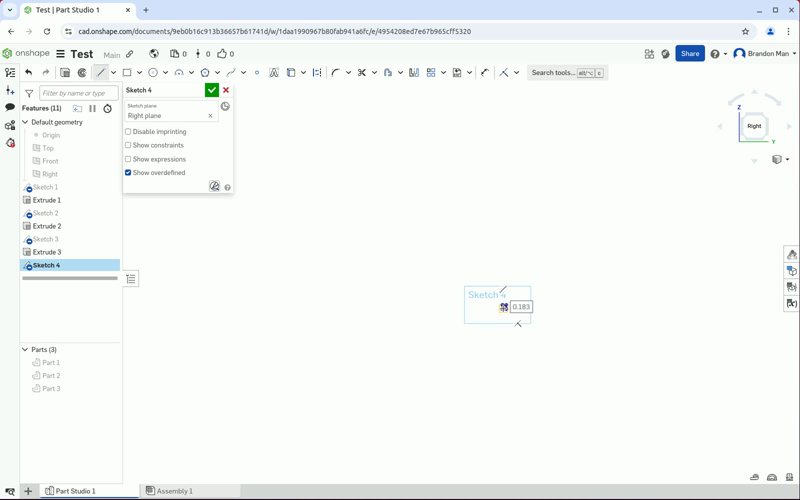
key(esc)
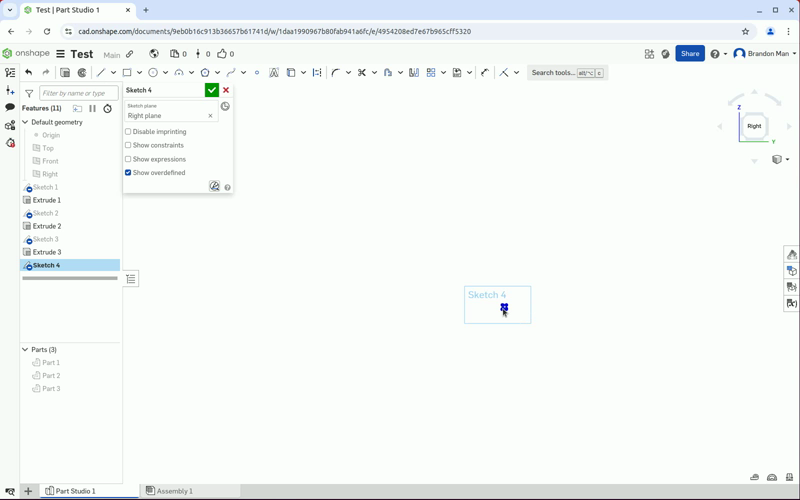
mouse_move(506, 307)
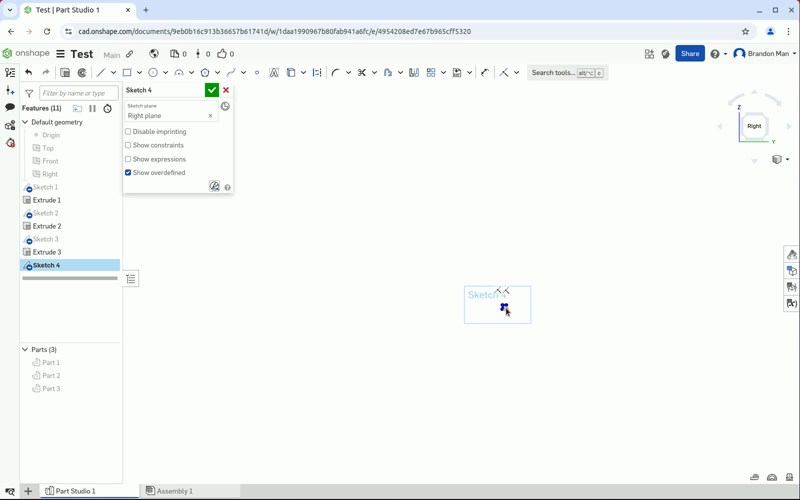
scroll(6)
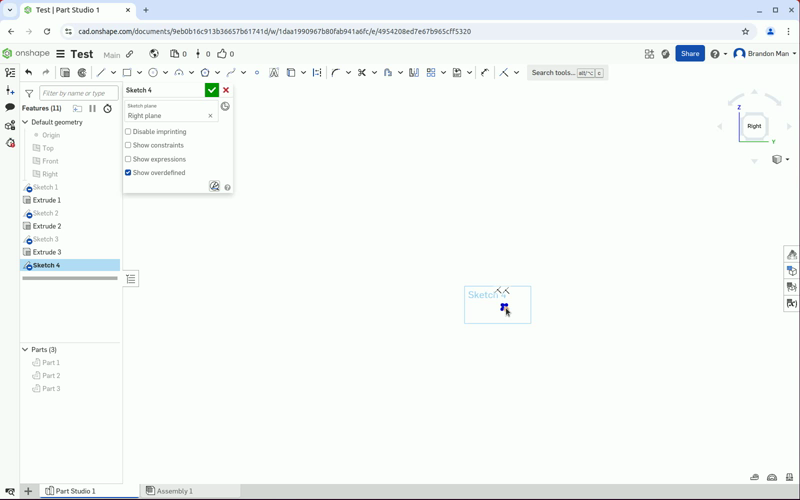
scroll(6)
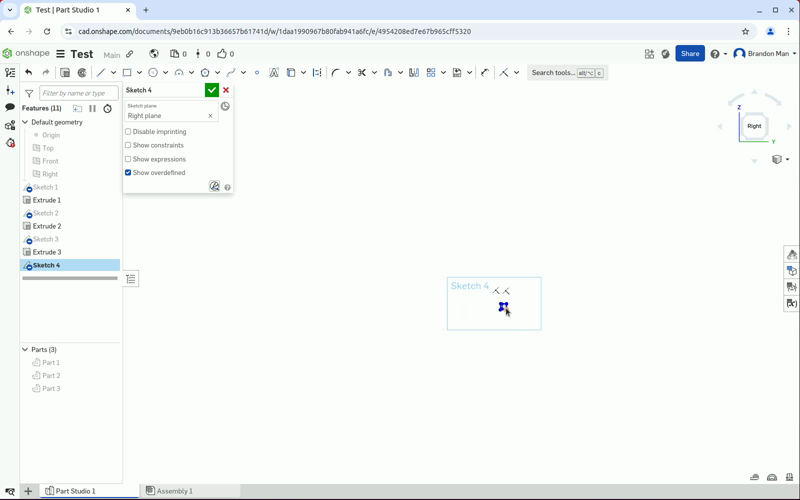
scroll(6)
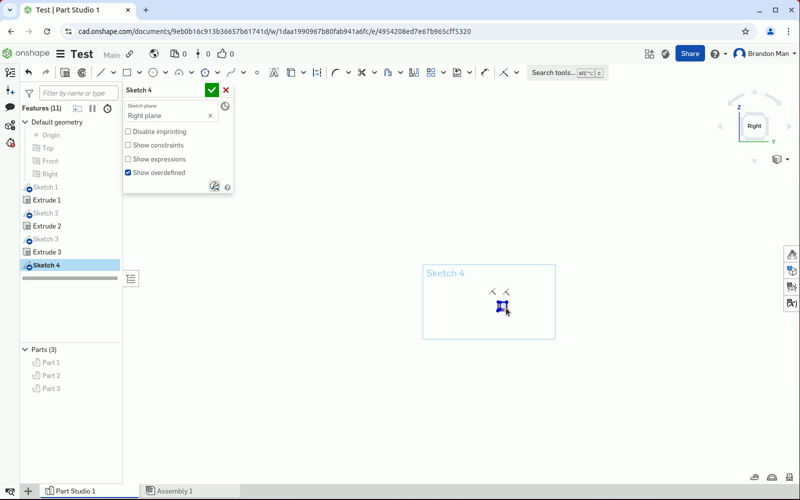
scroll(6)
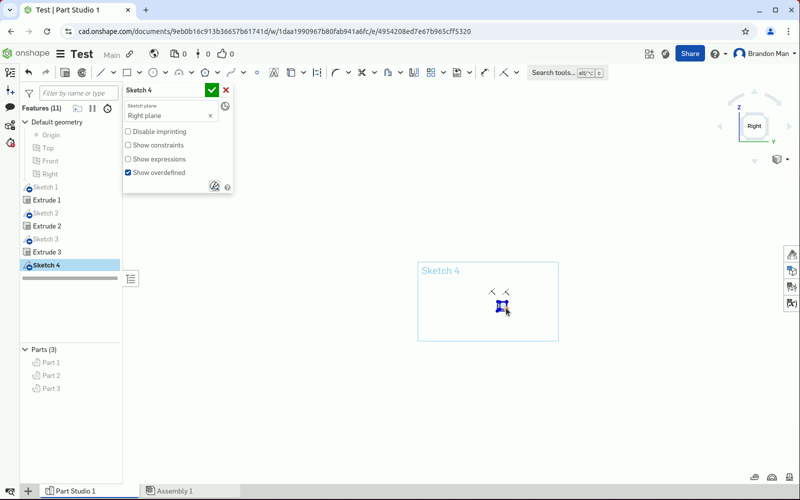
scroll(6)
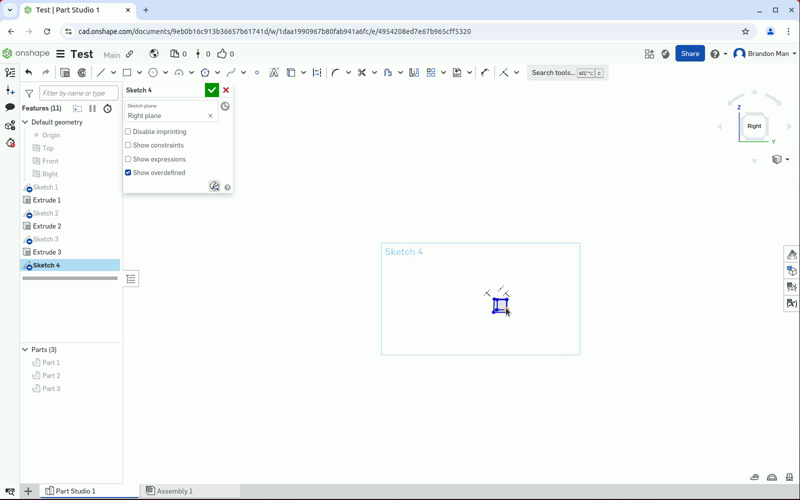
scroll(6)
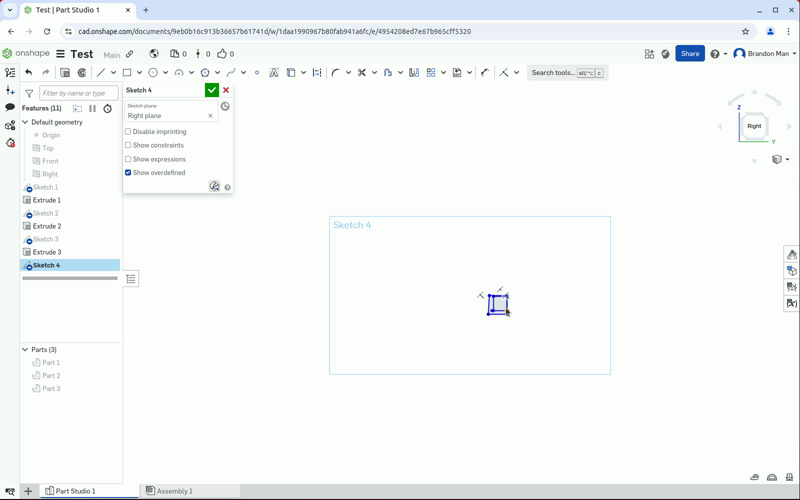
scroll(6)
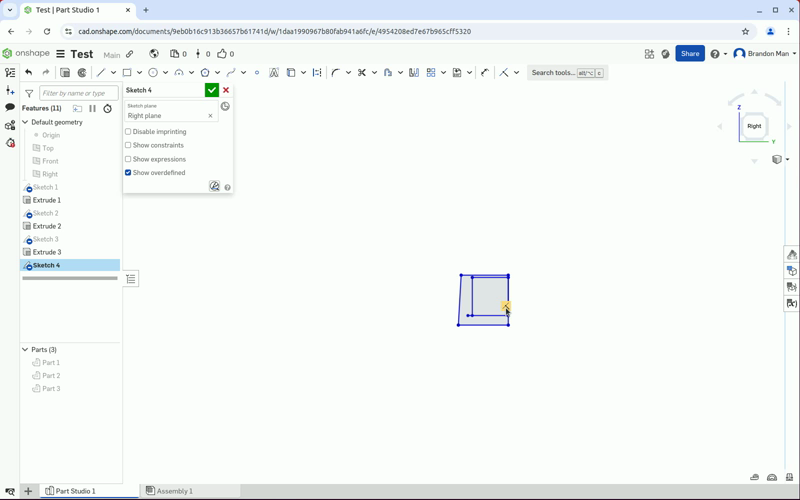
click(506, 307)
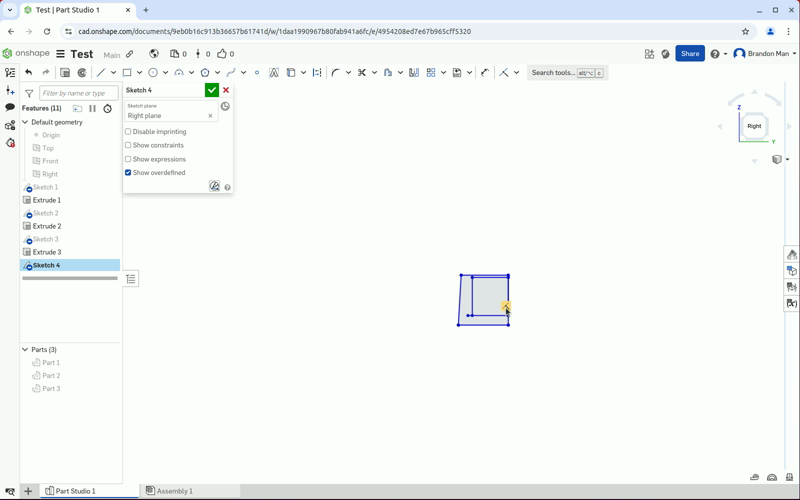
scroll(-6)
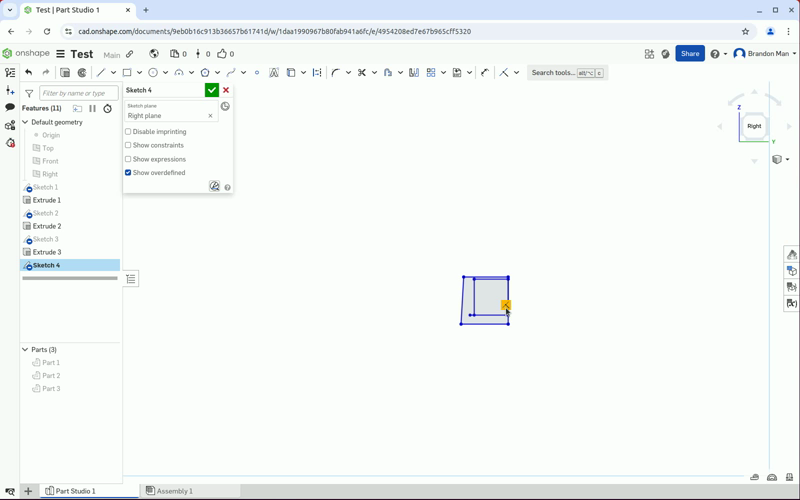
scroll(-6)
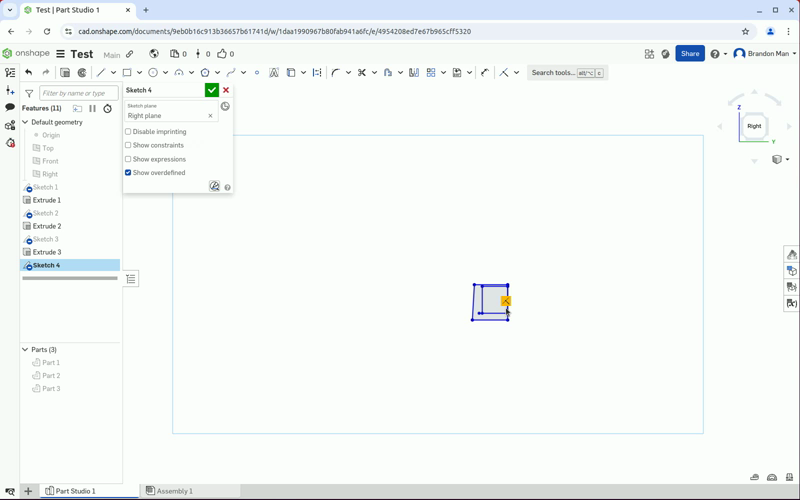
scroll(-6)
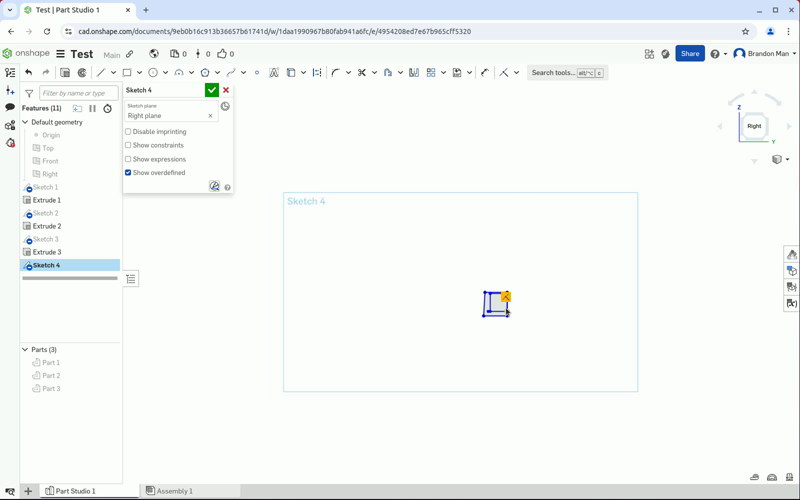
scroll(-6)
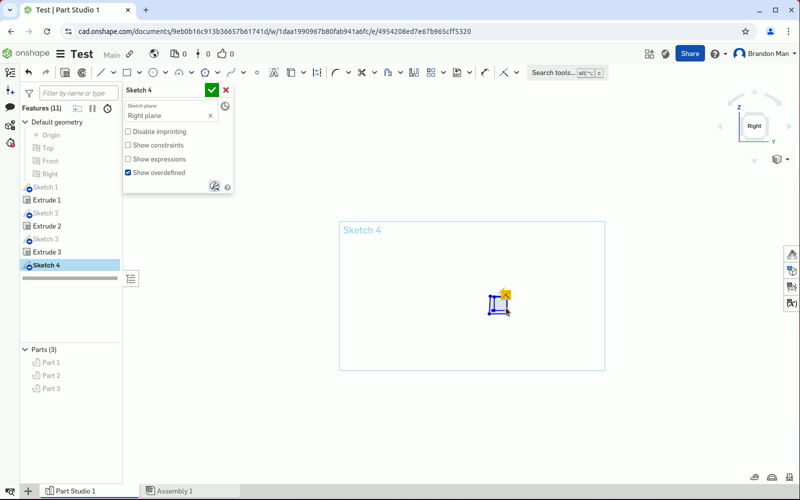
scroll(-6)
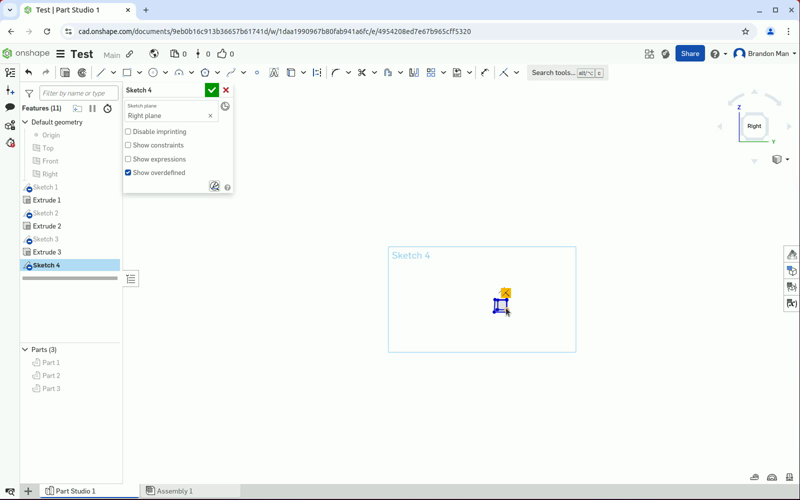
scroll(-6)
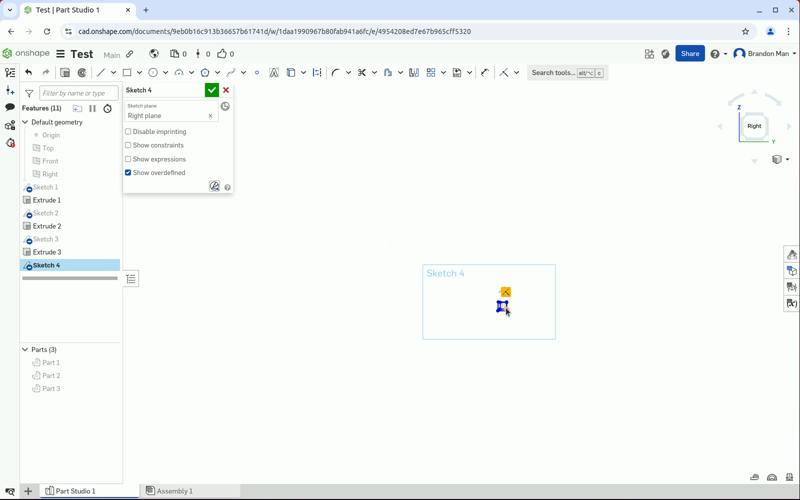
scroll(-6)
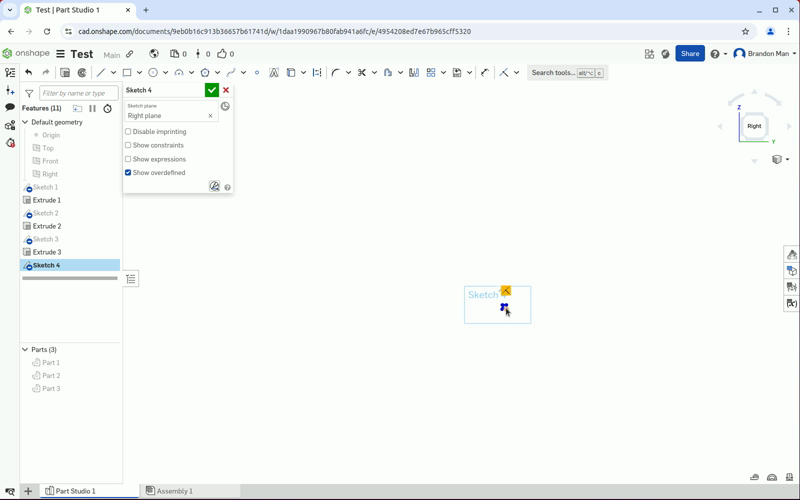
mouse_move(73, 352)
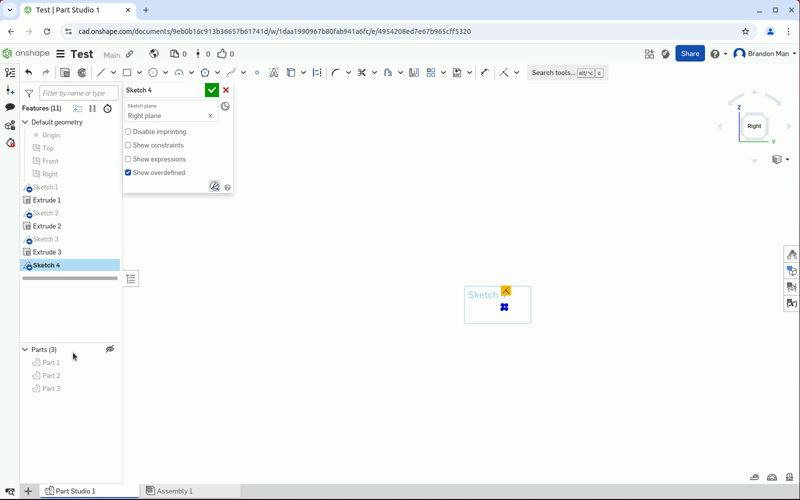
key(shift+y)
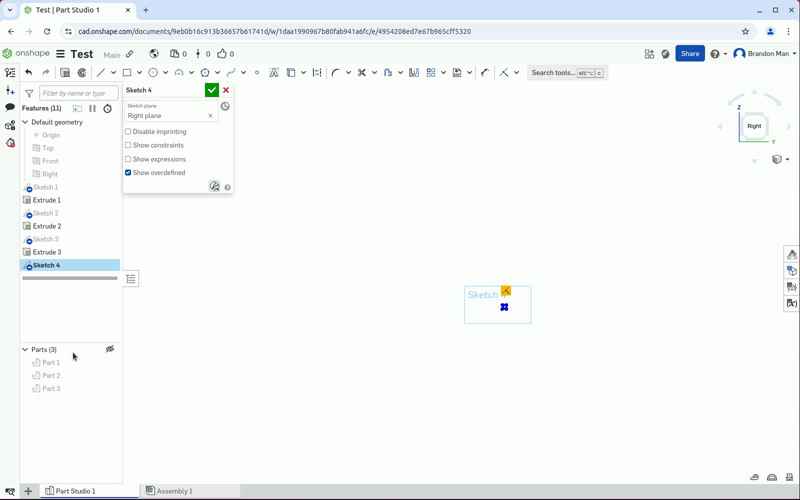
key(shift+e)
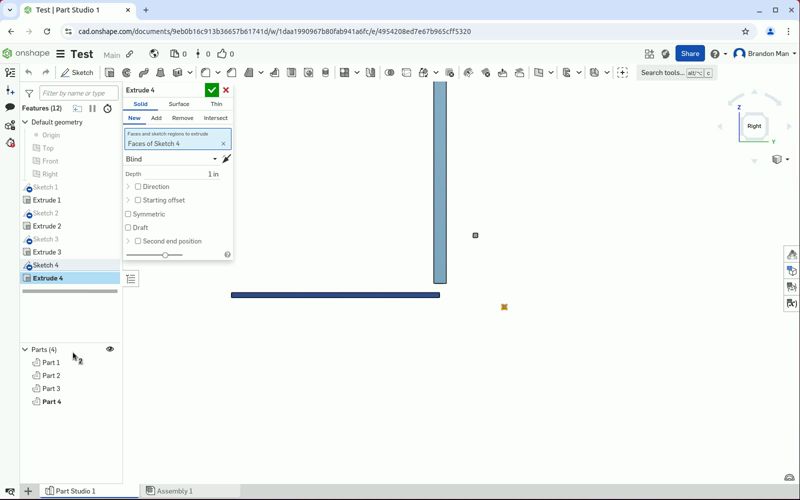
mouse_move(143, 106)
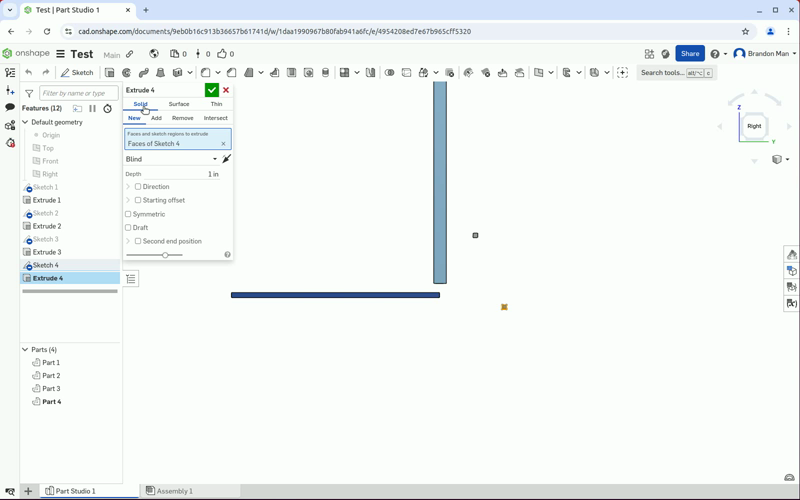
click(143, 106)
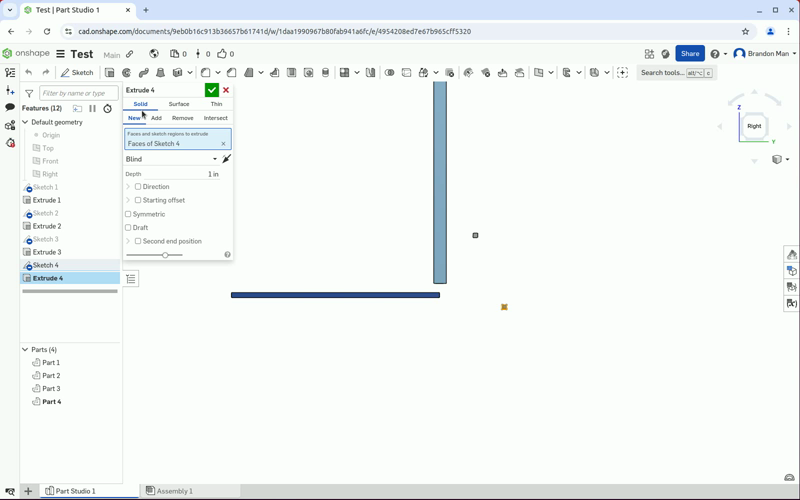
mouse_move(137, 120)
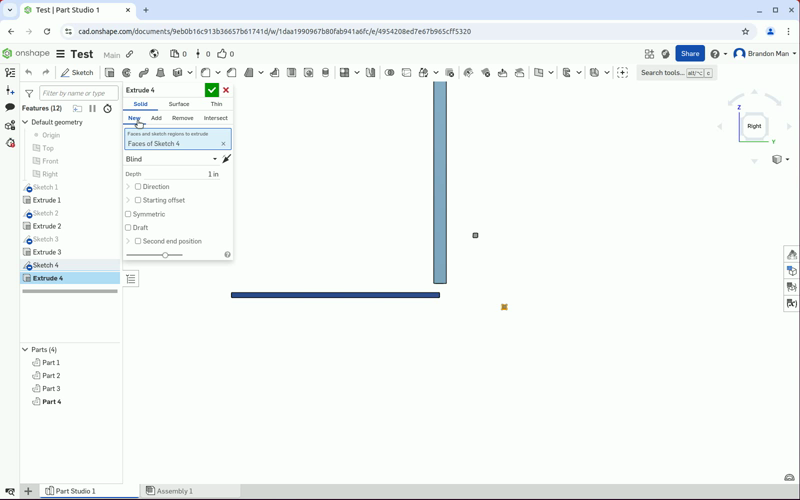
click(137, 120)
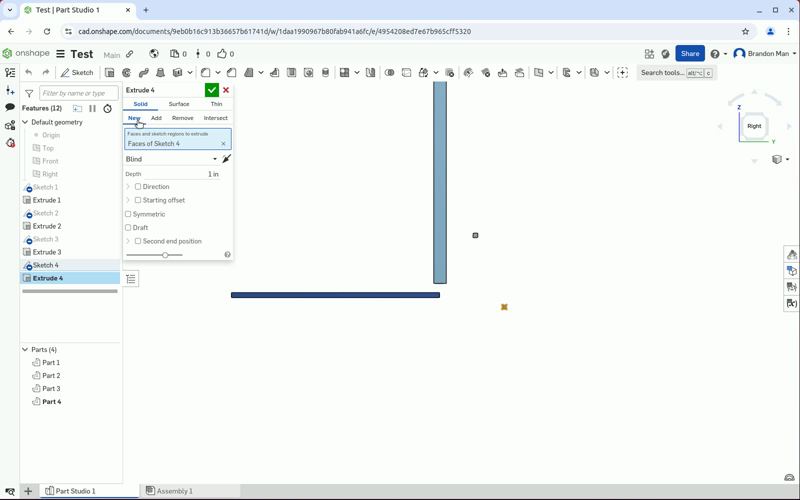
key(tab, 4)
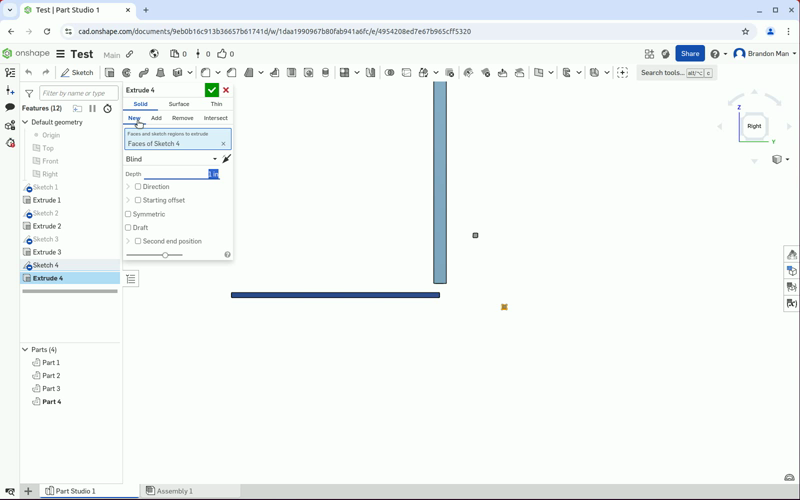
text(3.851)
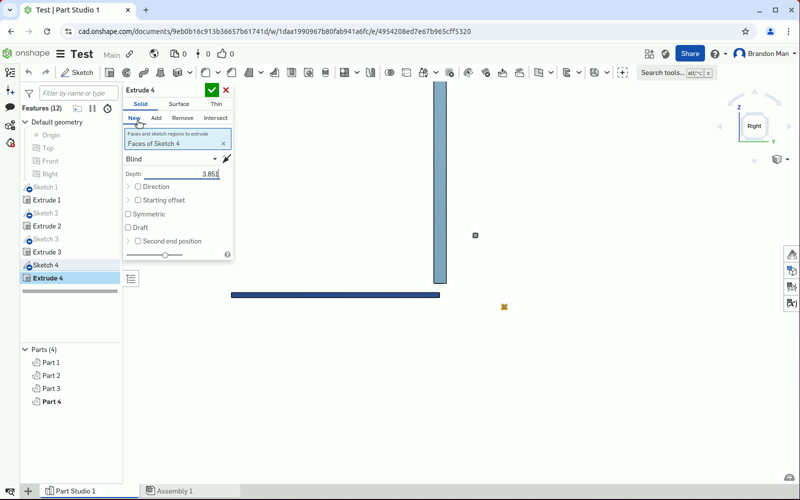
key(enter)
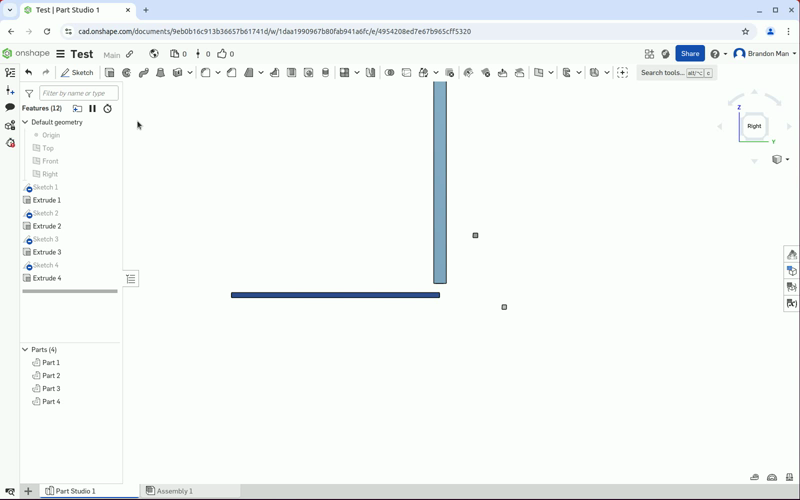
key(shift+h)
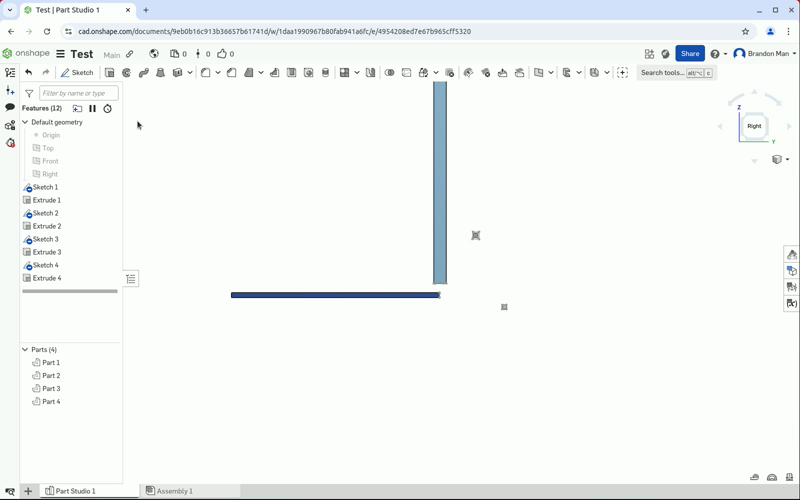
key(shift+h)
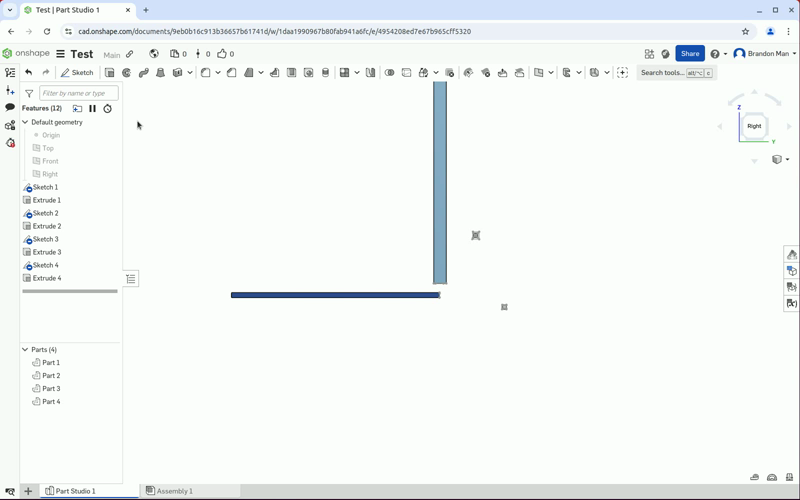
key(shift+7)
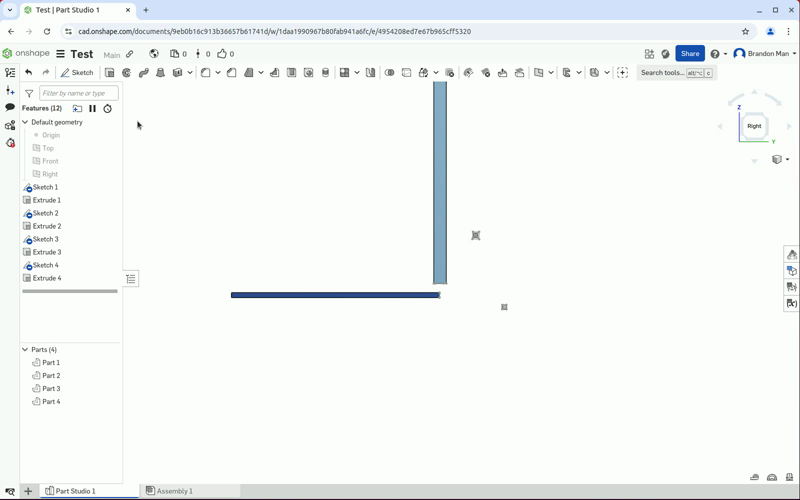
key(right, 2)
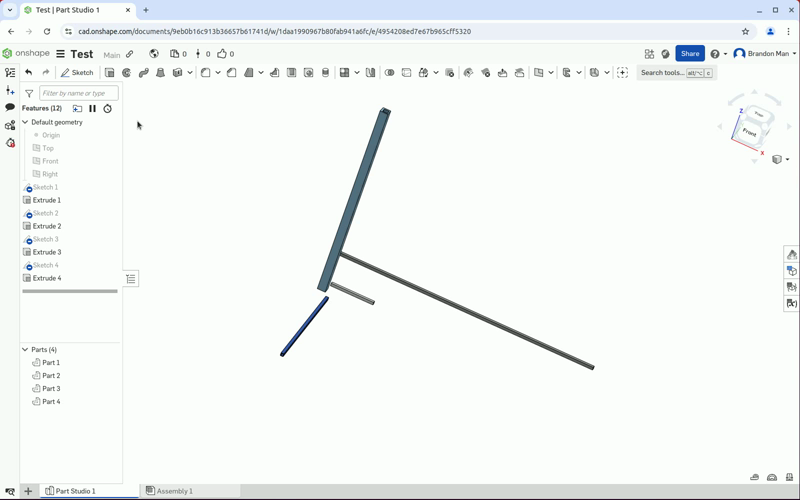
key(down, 2)
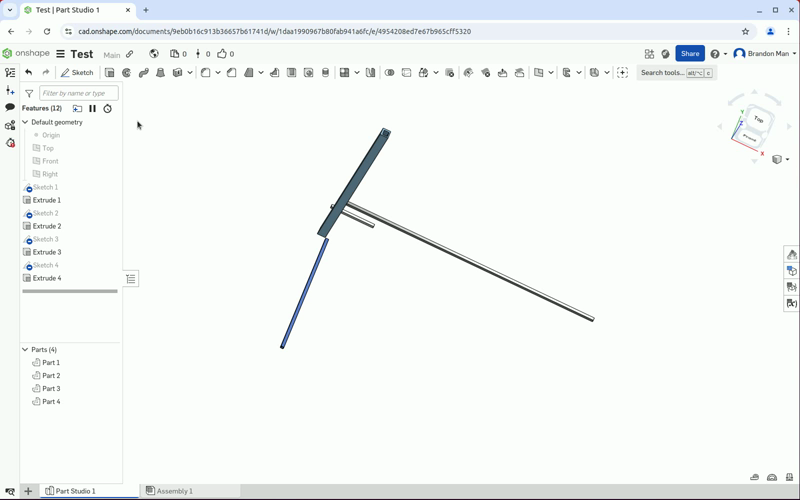
key(up, 2)
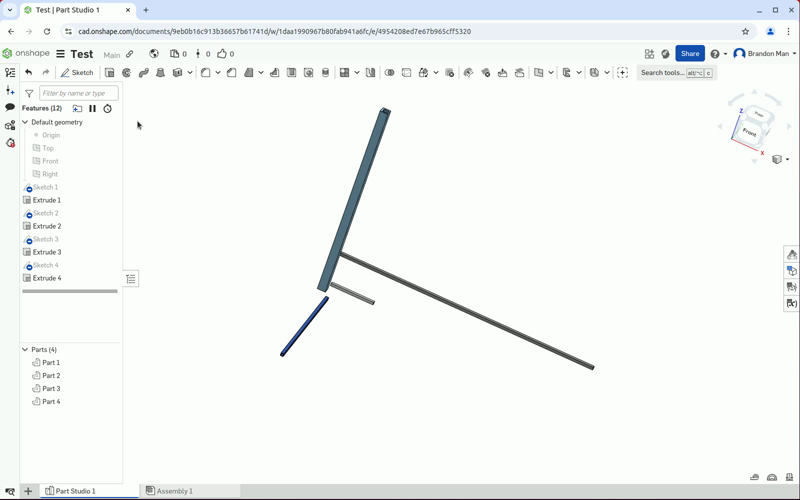
key(left, 2)
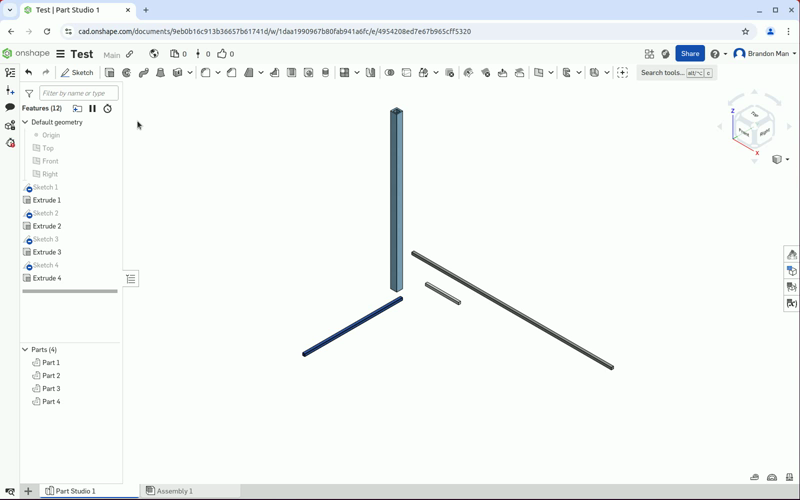
mouse_move(73, 189)
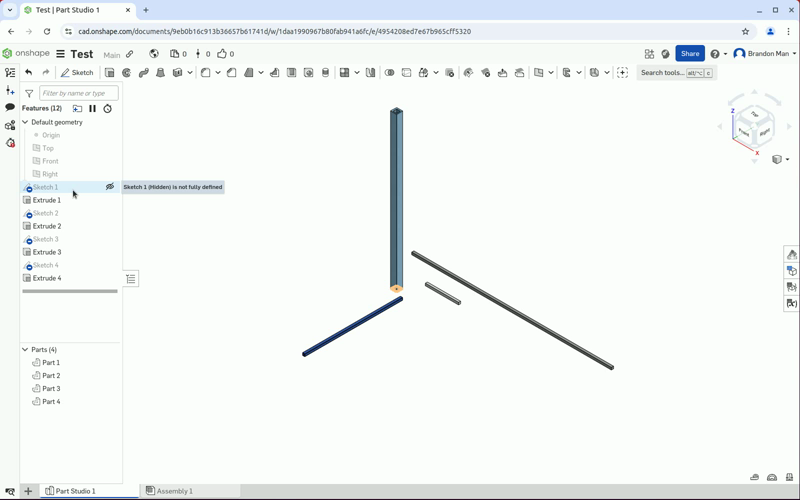
click(73, 189)